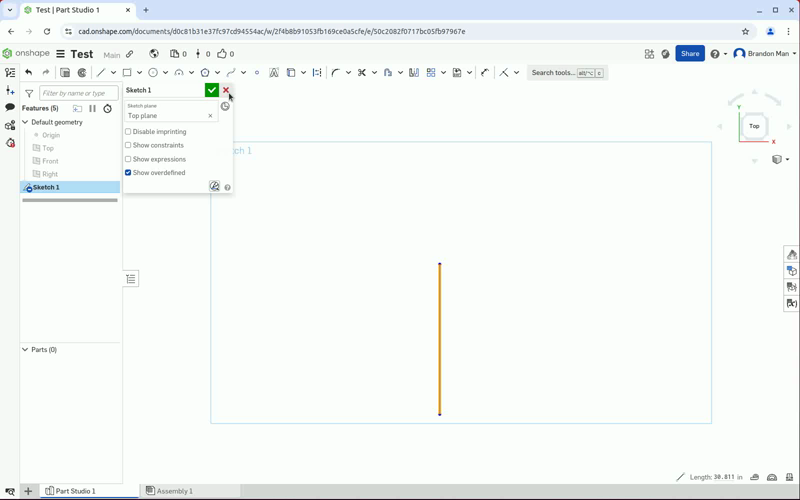
key(shift+h)
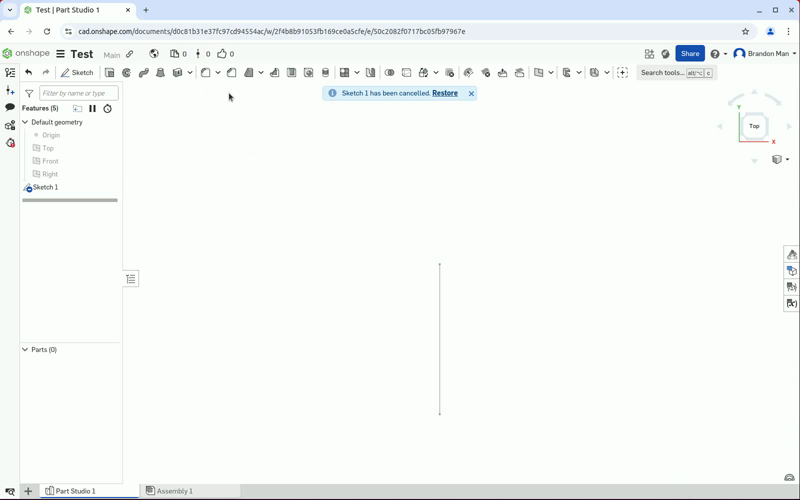
key(shift+s)
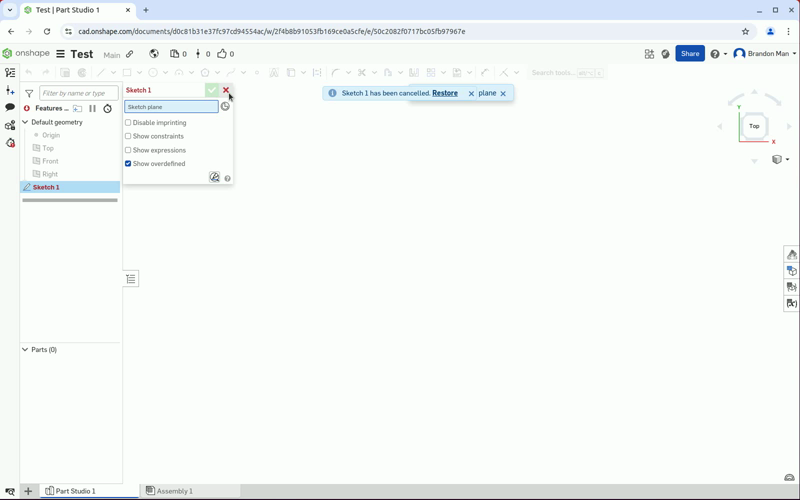
mouse_move(73, 150)
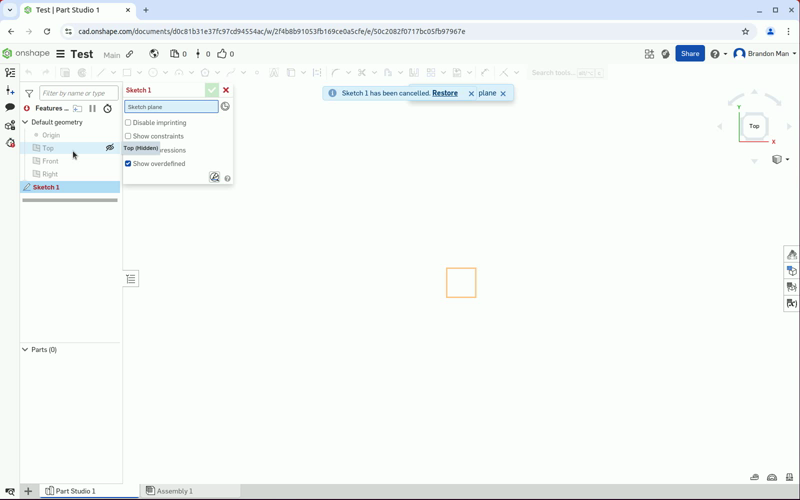
click(73, 150)
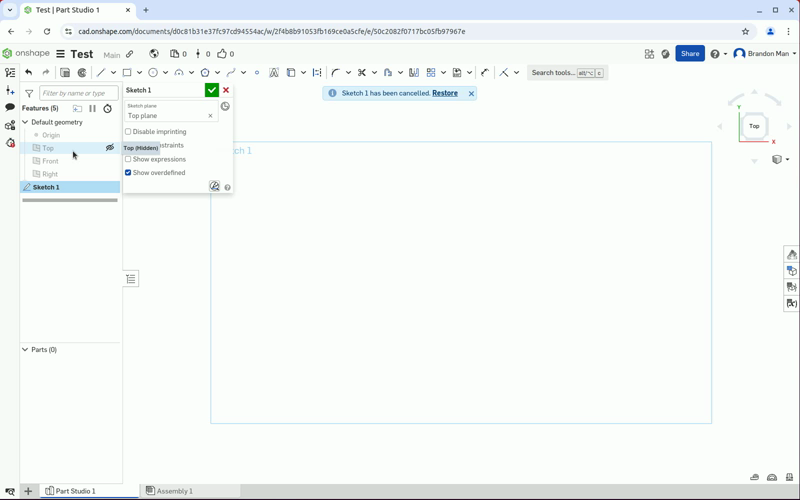
mouse_move(73, 352)
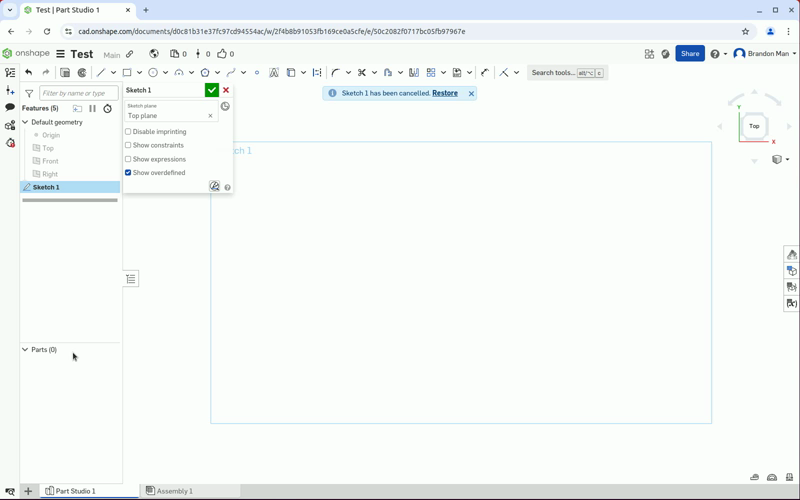
key(y)
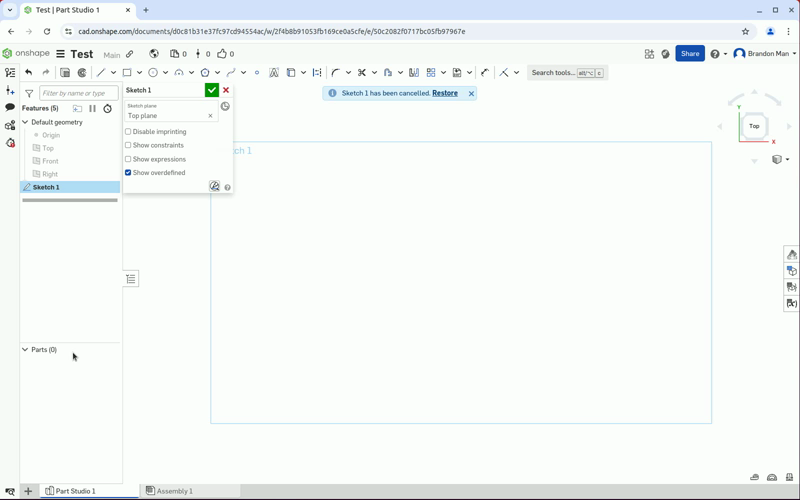
key(l)
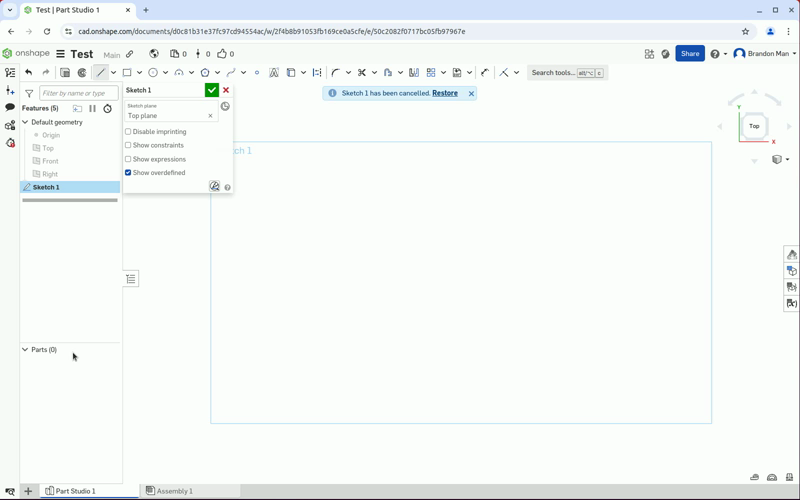
key_down(shift)
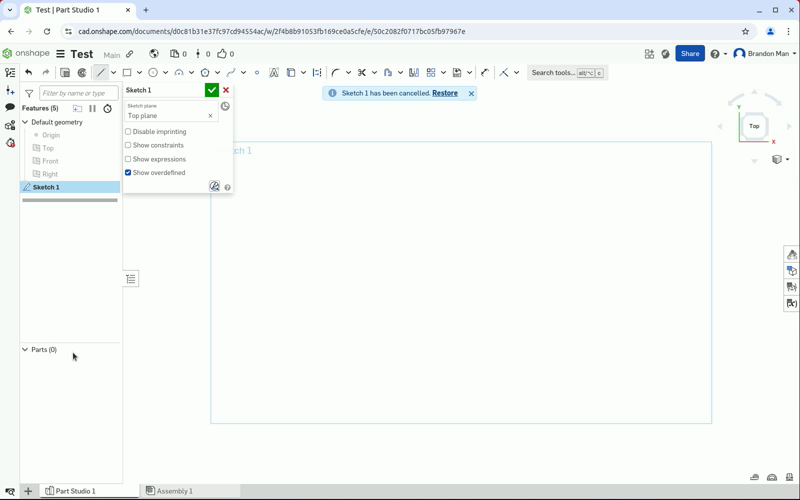
mouse_move(351, 288)
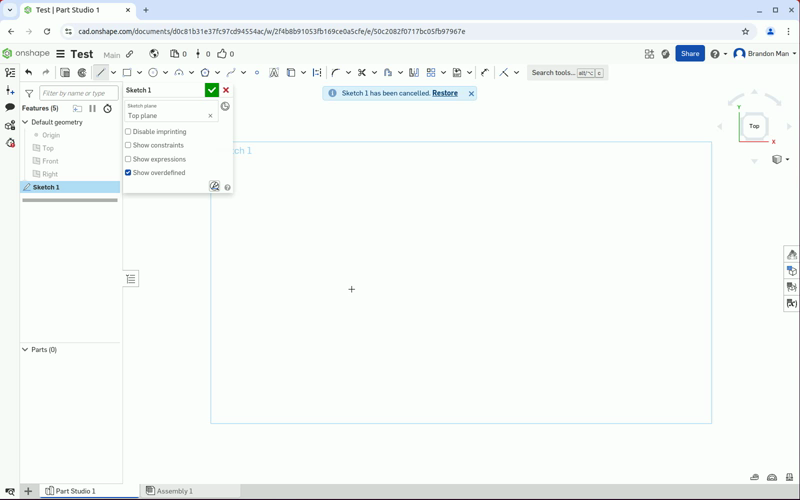
click(351, 288)
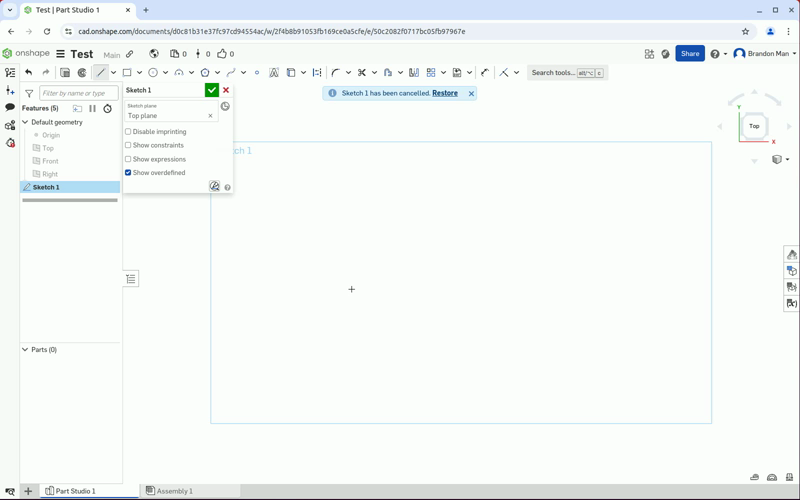
key_up(shift)
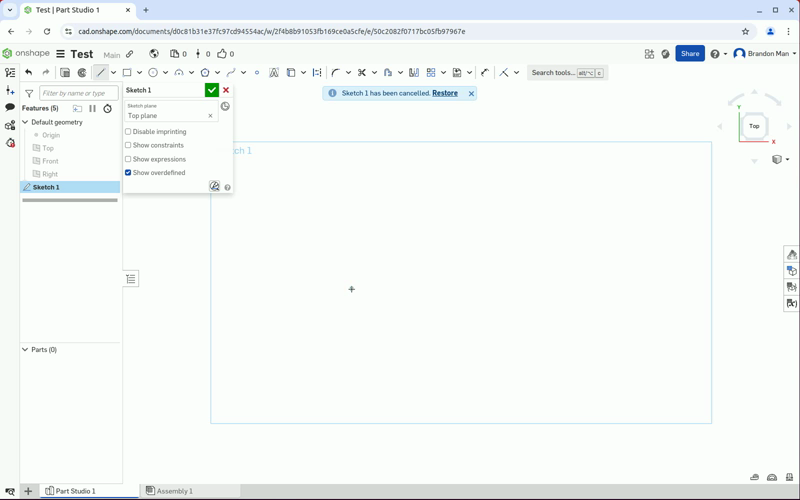
key_down(shift)
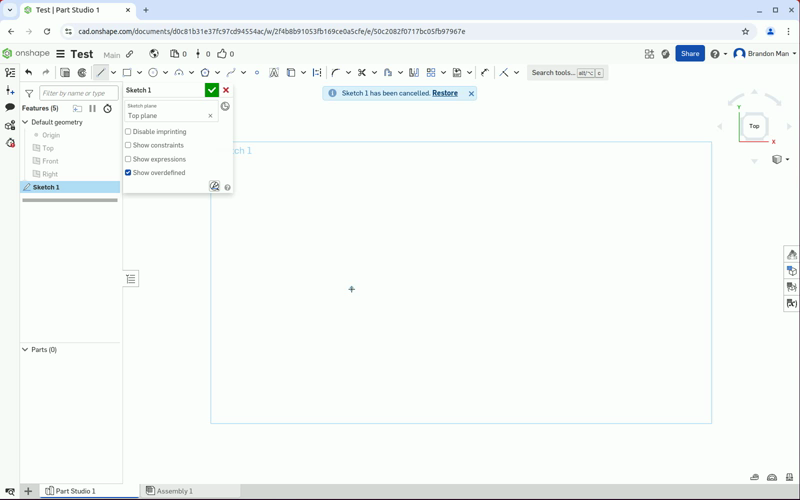
mouse_move(569, 288)
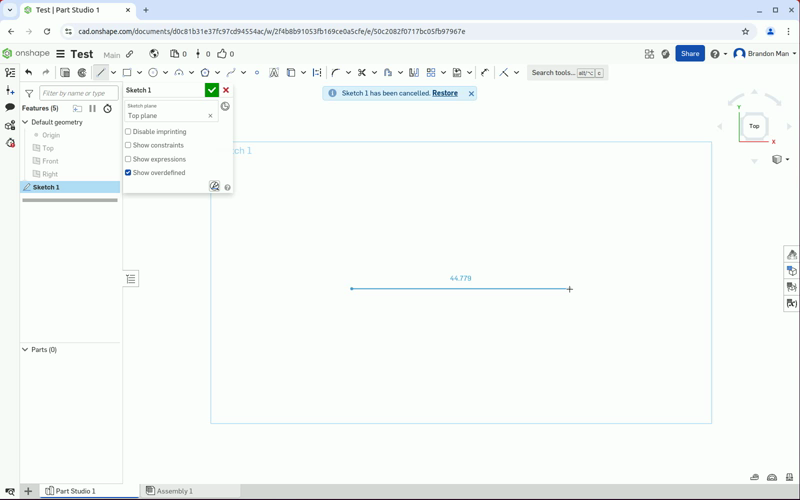
click(569, 288)
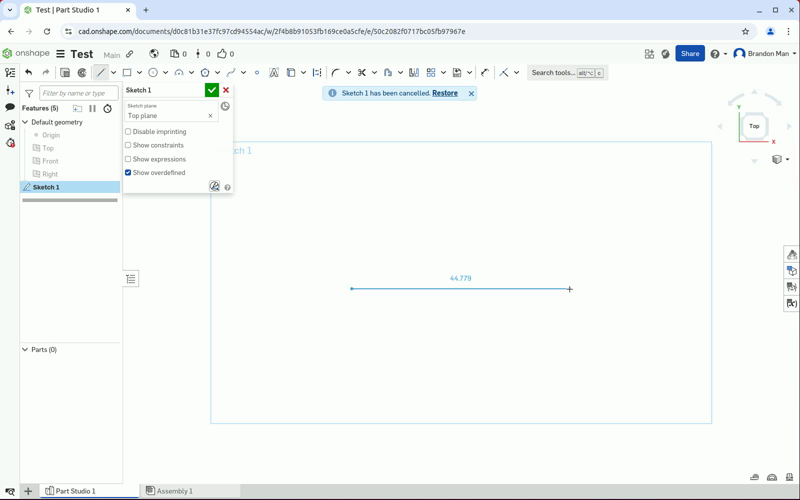
key_up(shift)
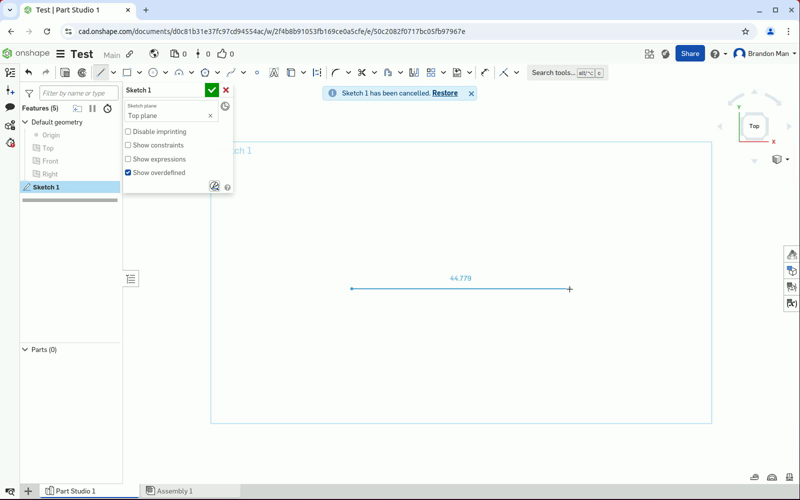
key_down(shift)
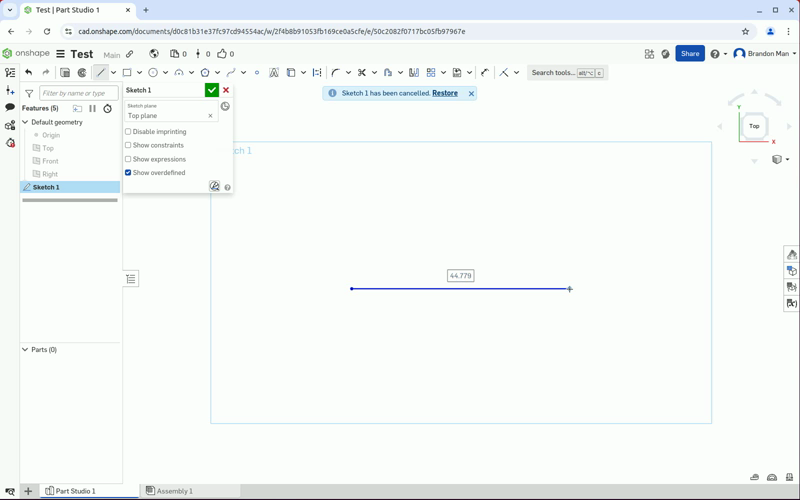
mouse_move(589, 288)
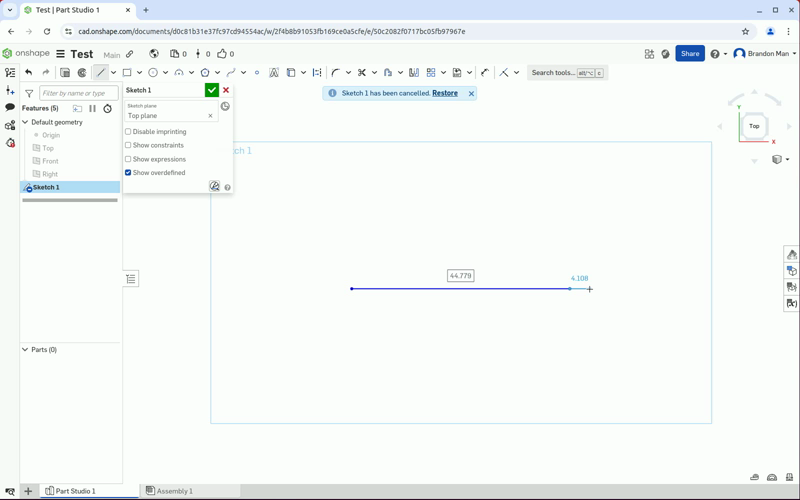
mouse_move(569, 277)
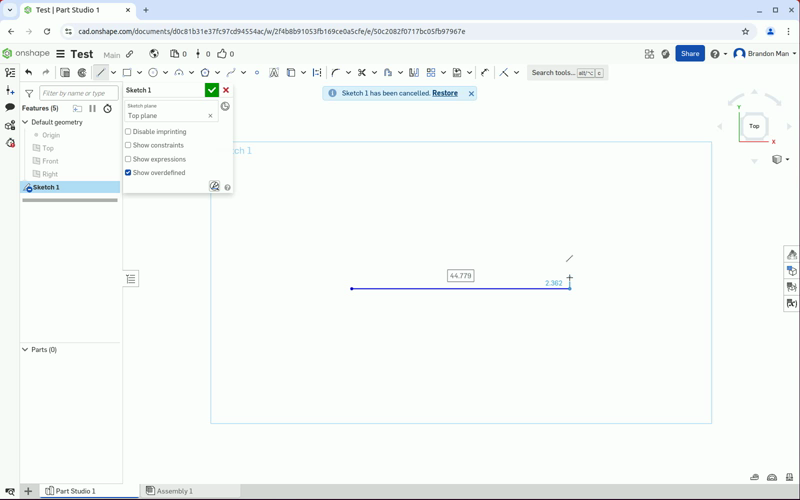
click(569, 277)
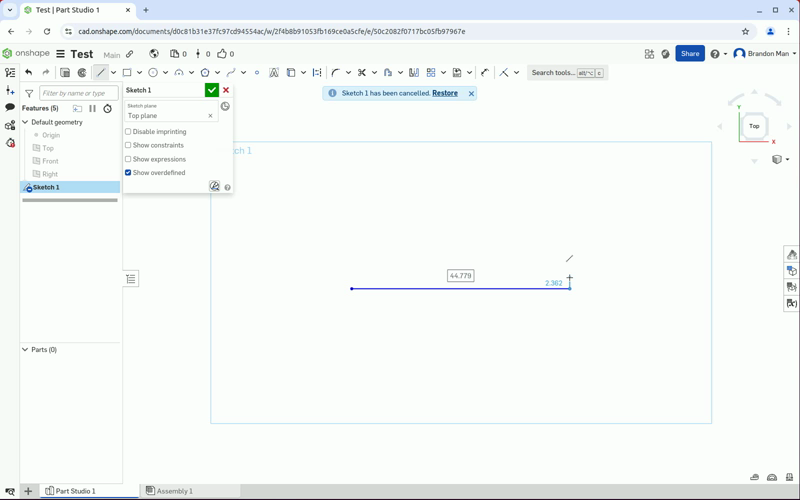
key_up(shift)
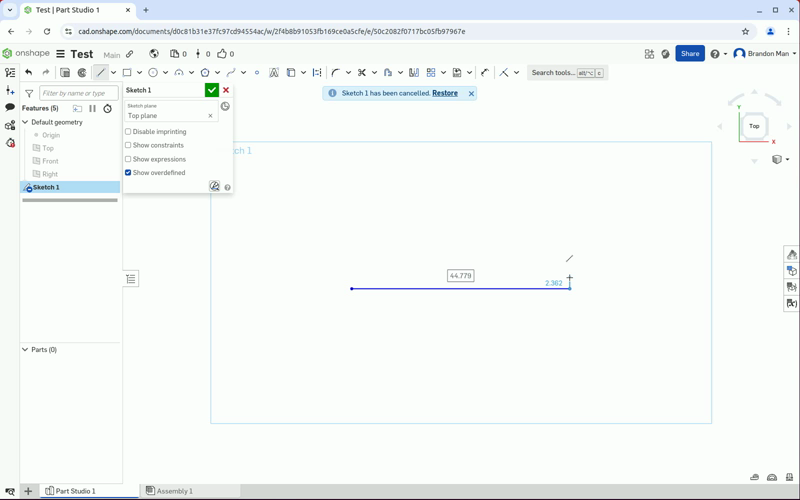
key_down(shift)
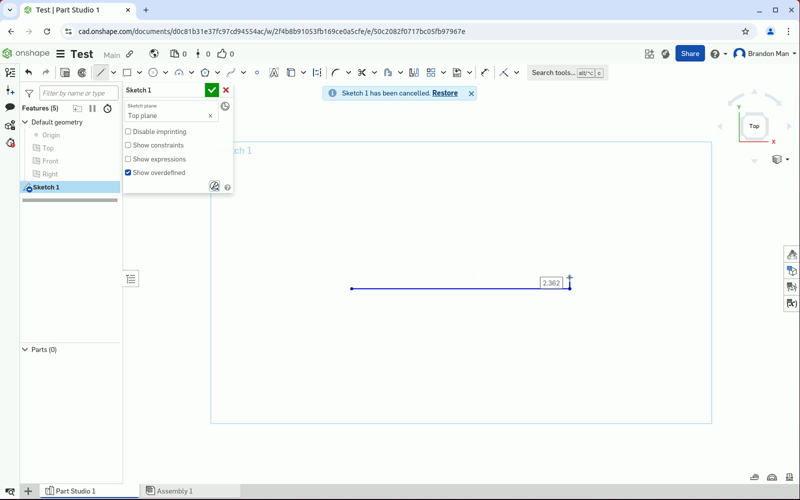
mouse_move(351, 277)
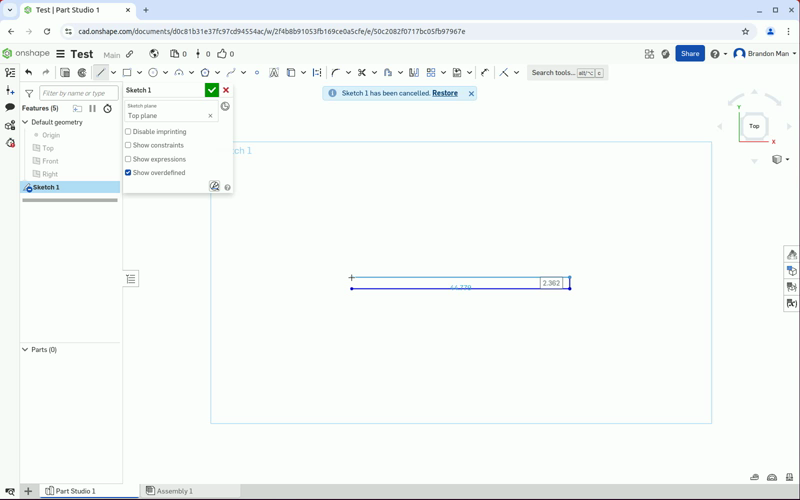
click(351, 277)
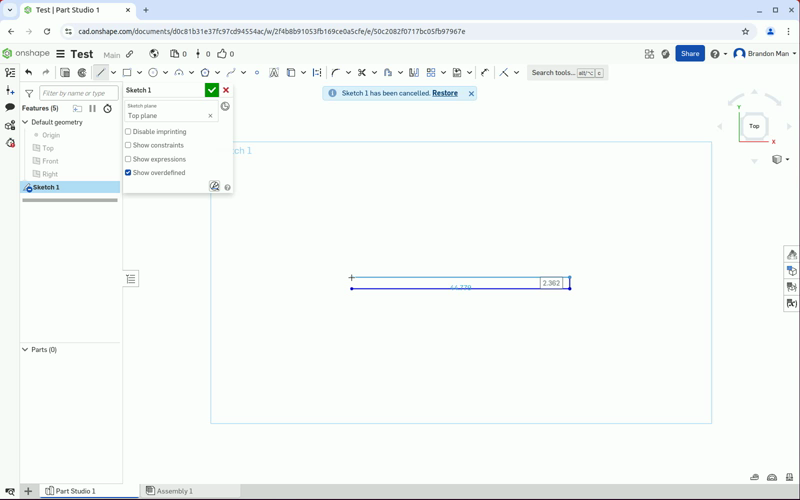
key_up(shift)
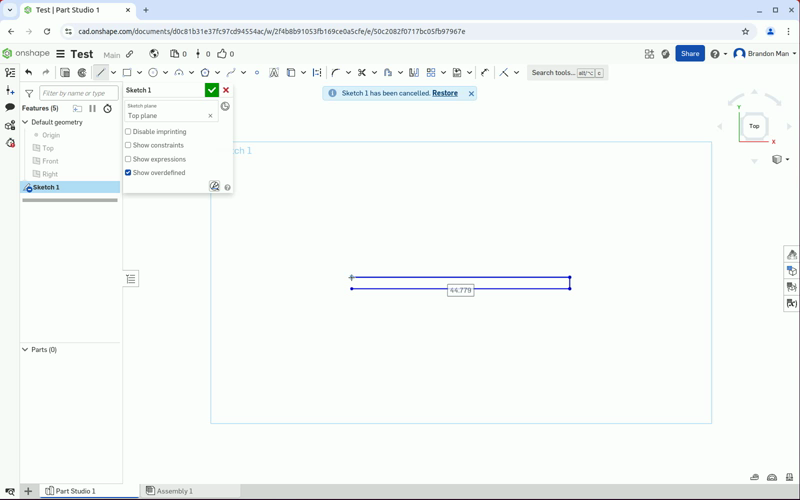
mouse_move(381, 277)
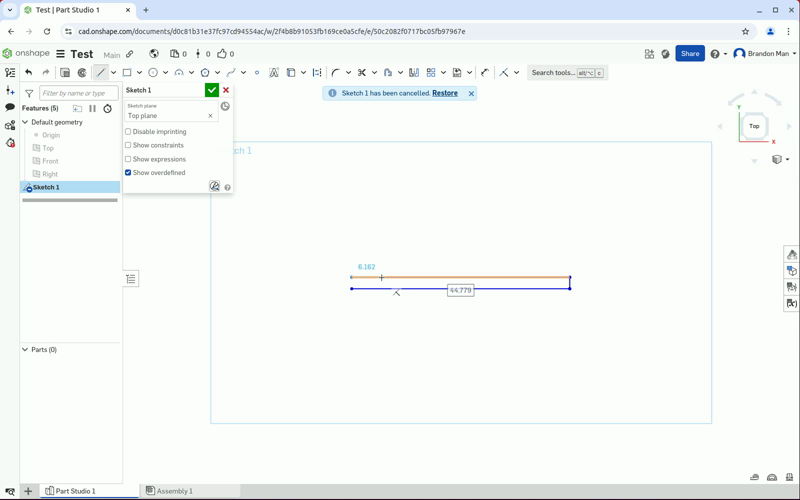
key_down(shift)
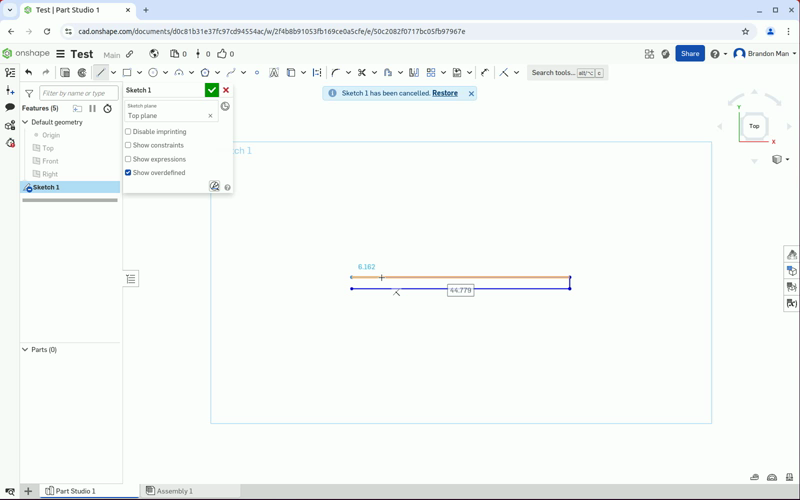
mouse_move(351, 288)
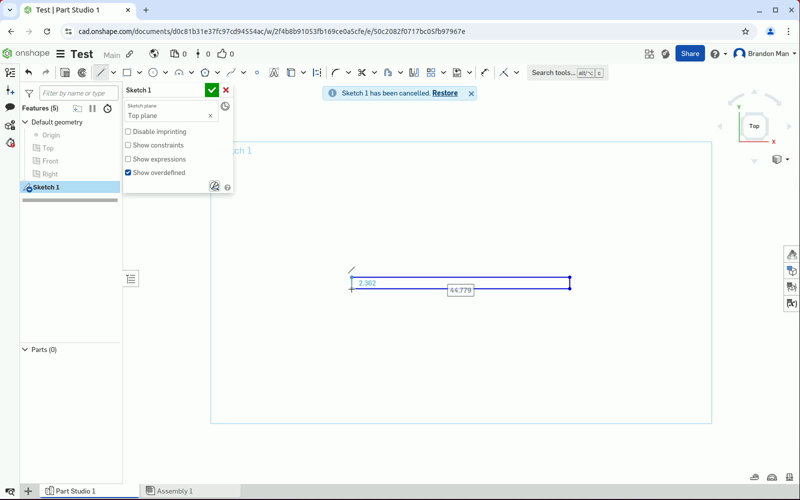
key_up(shift)
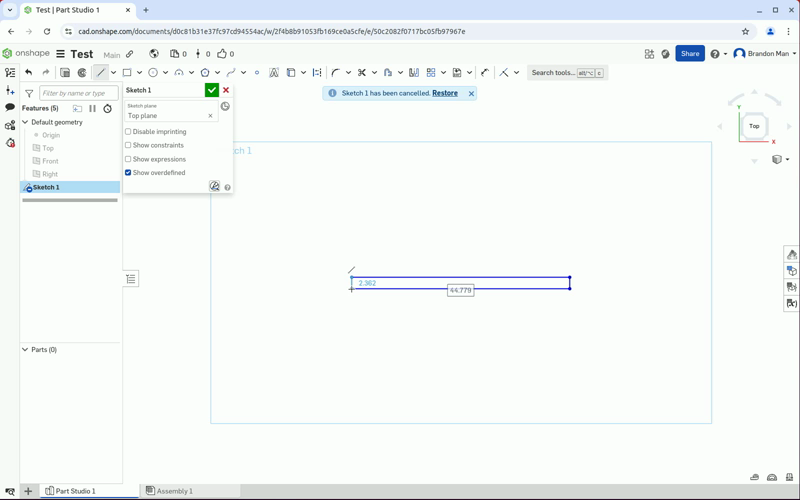
click(351, 288)
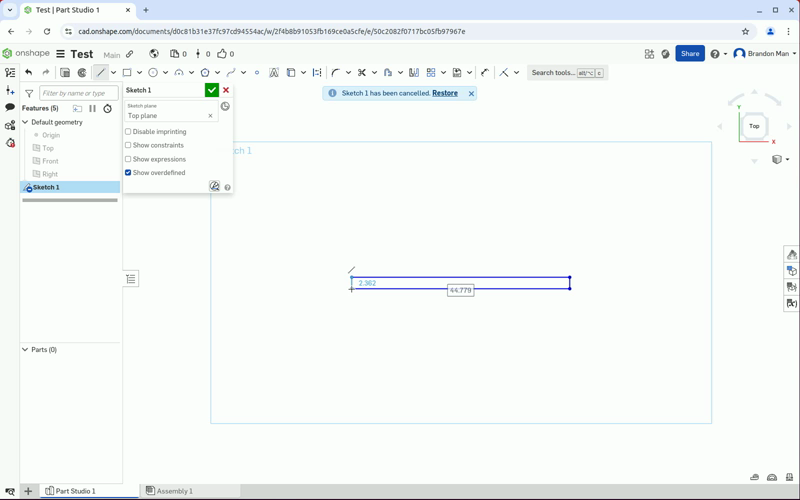
key(esc)
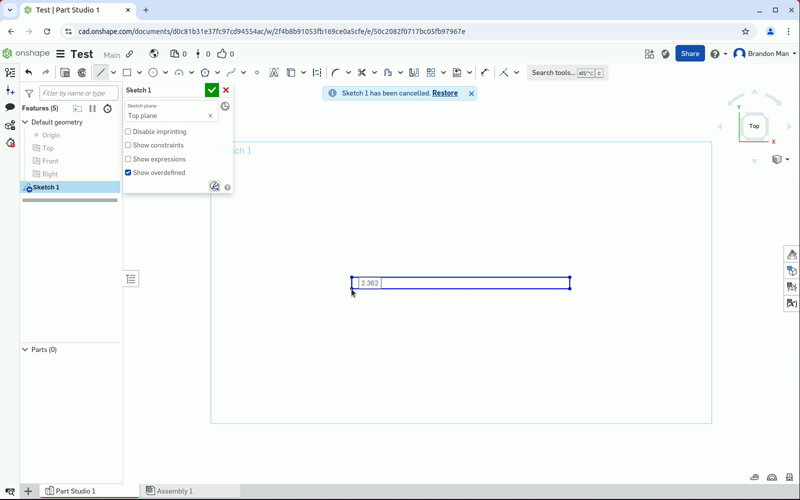
mouse_move(464, 285)
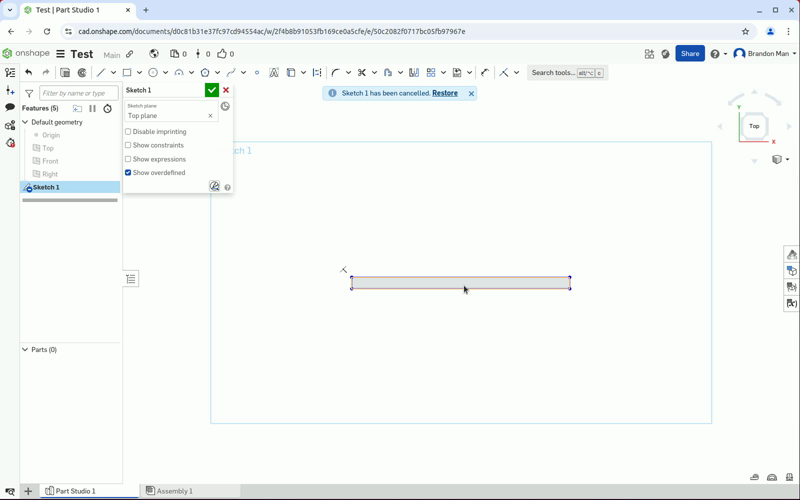
click(464, 285)
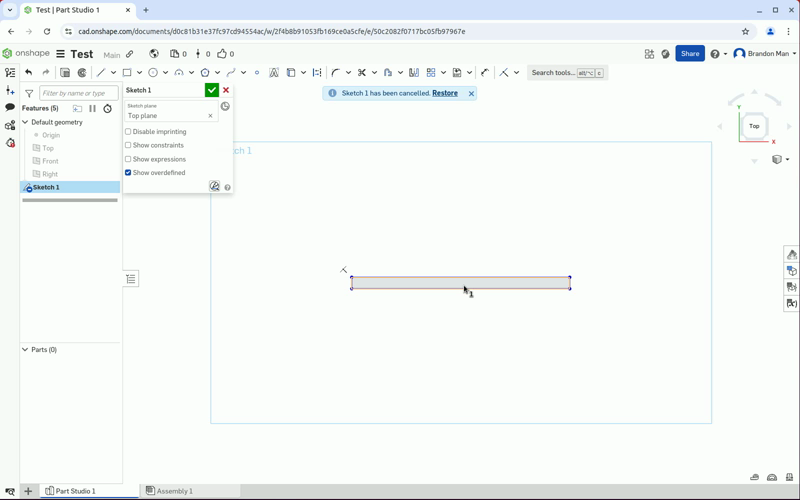
mouse_move(73, 352)
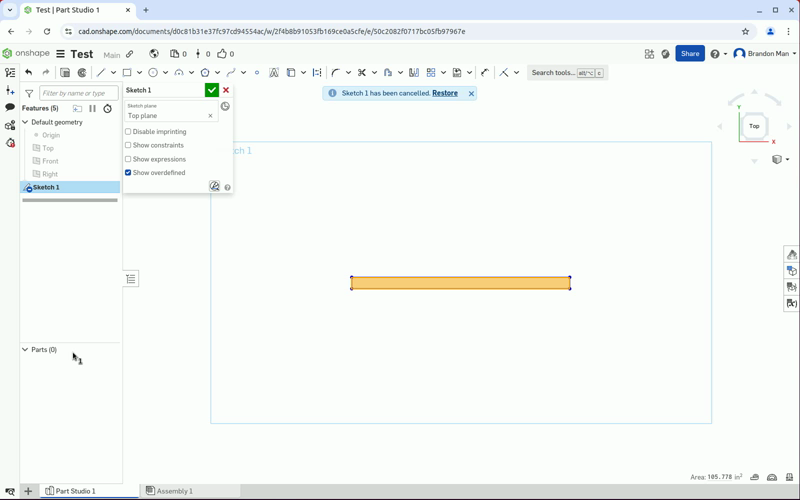
key(shift+y)
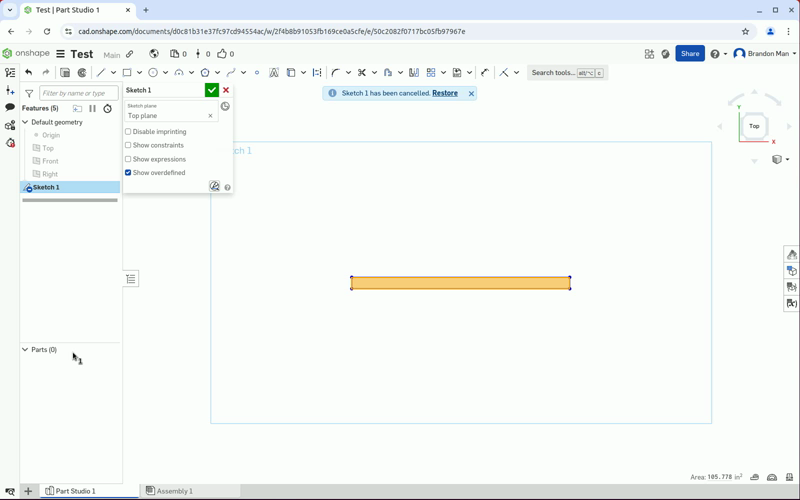
key(shift+e)
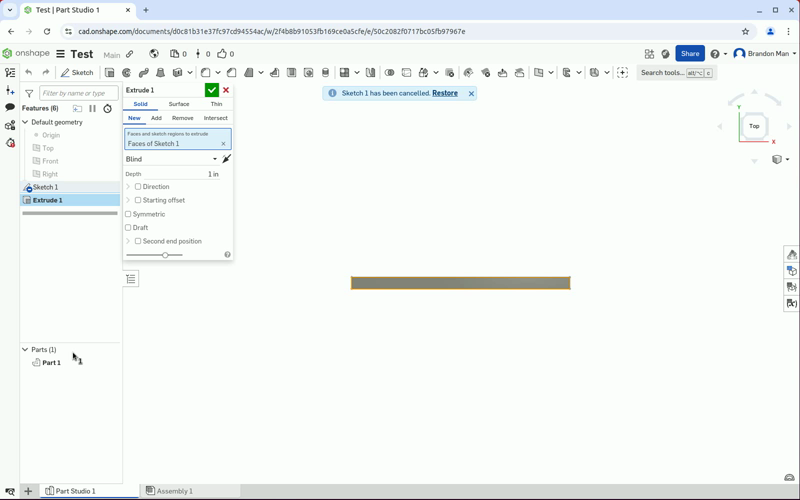
mouse_move(143, 106)
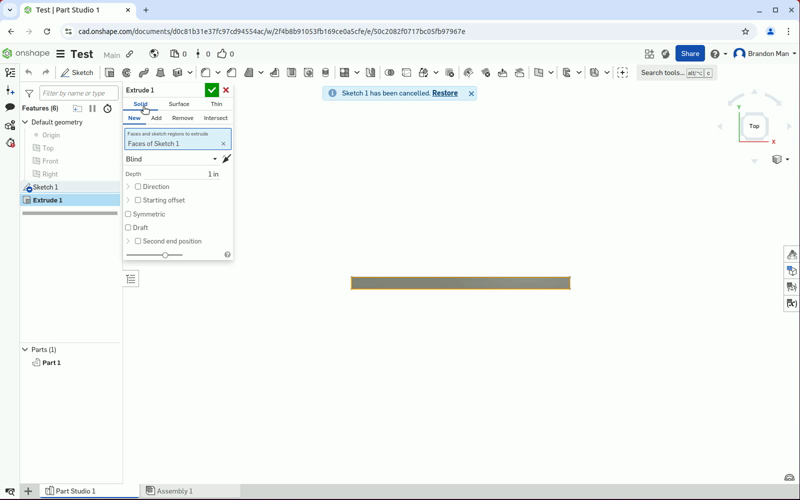
click(143, 106)
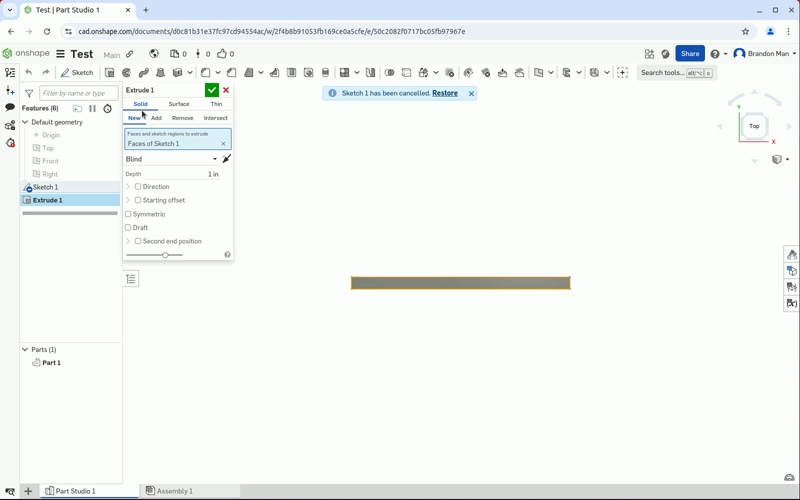
mouse_move(137, 120)
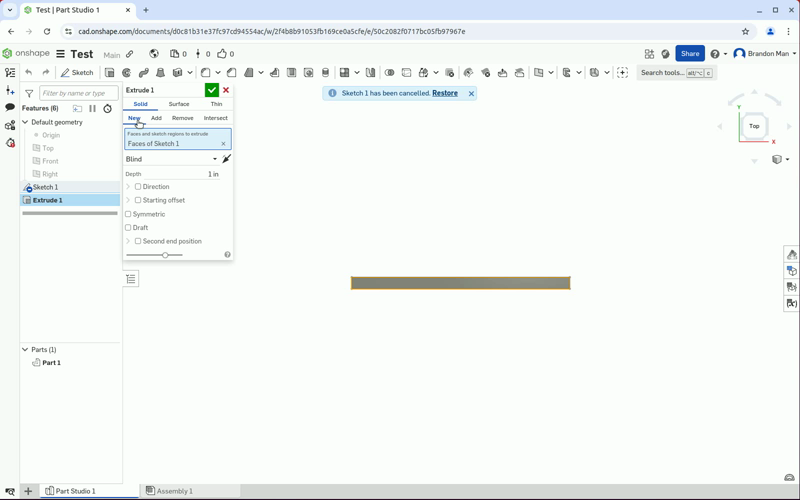
click(137, 120)
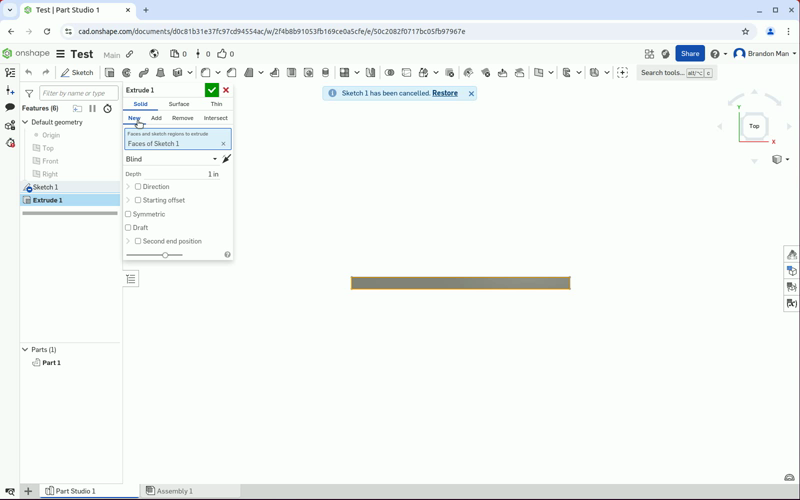
key(tab, 4)
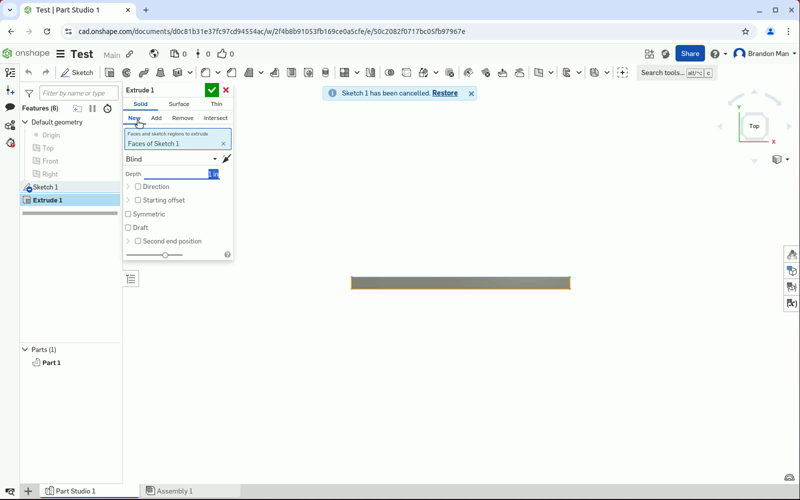
text(0.963)
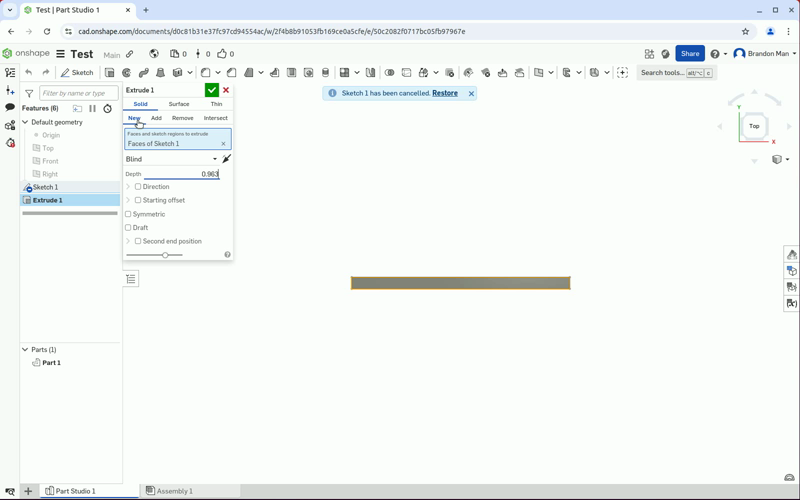
key(enter)
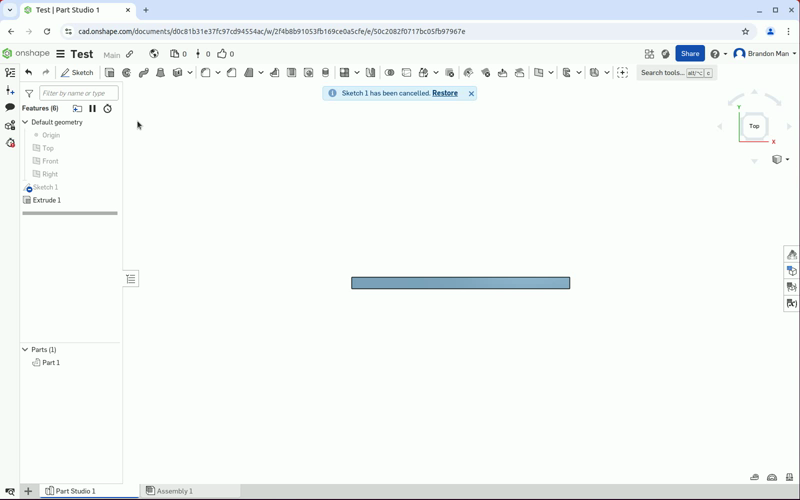
key(shift+h)
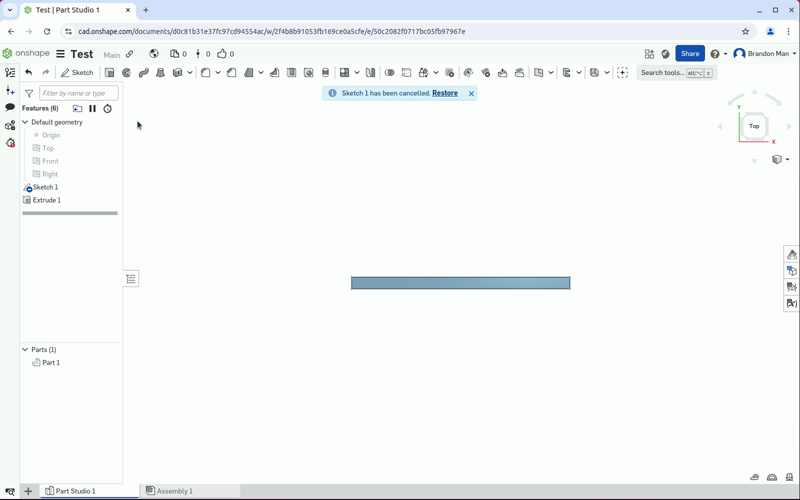
key(shift+h)
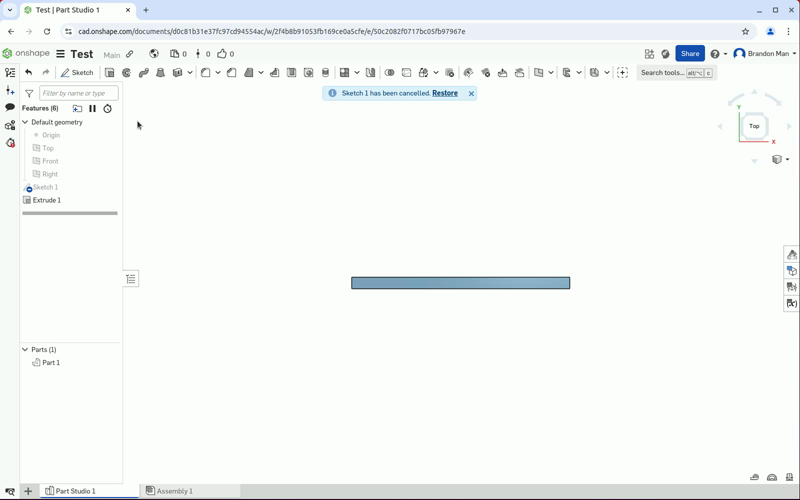
mouse_move(73, 189)
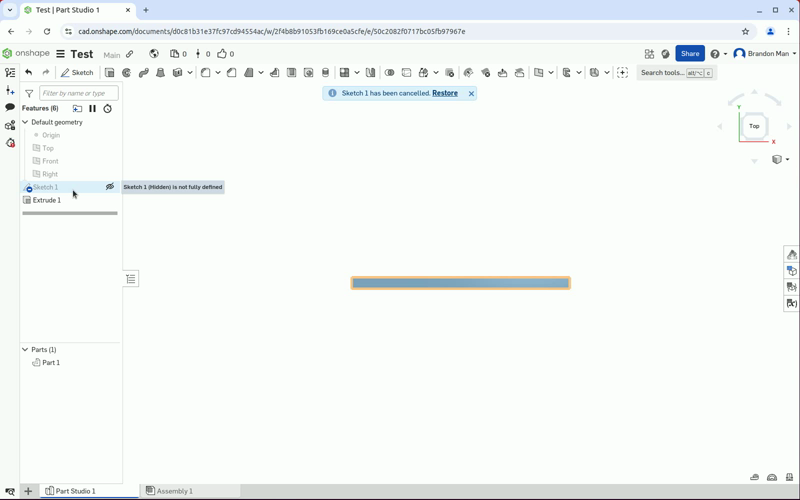
click(73, 189)
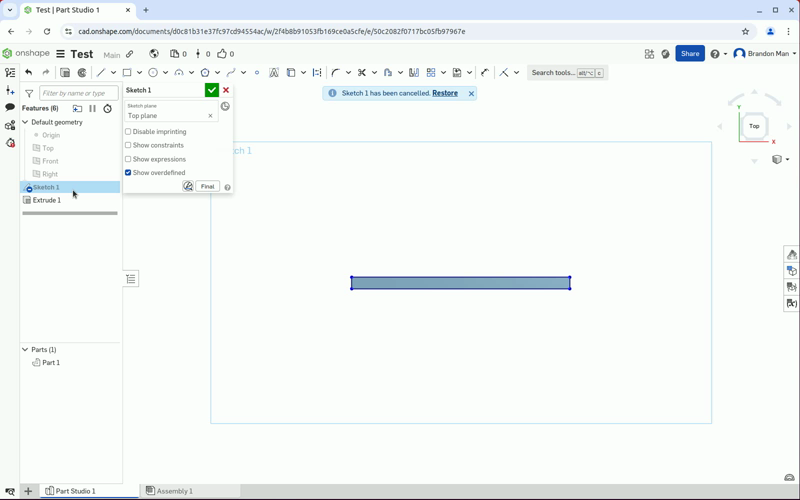
mouse_move(229, 92)
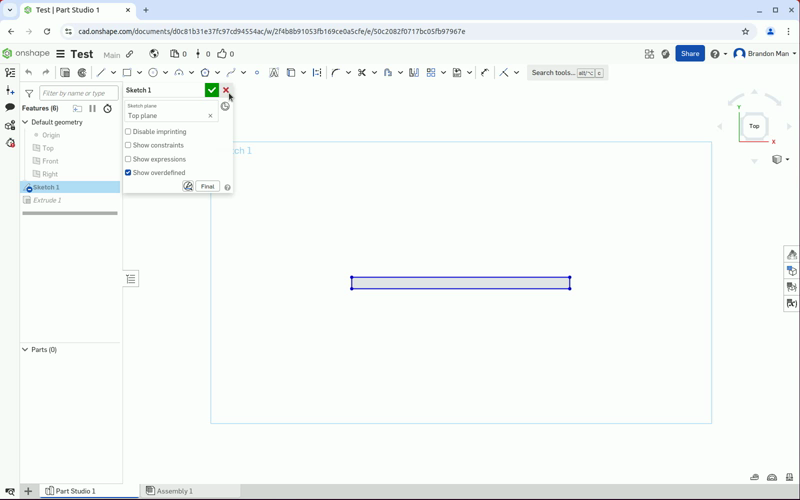
click(229, 92)
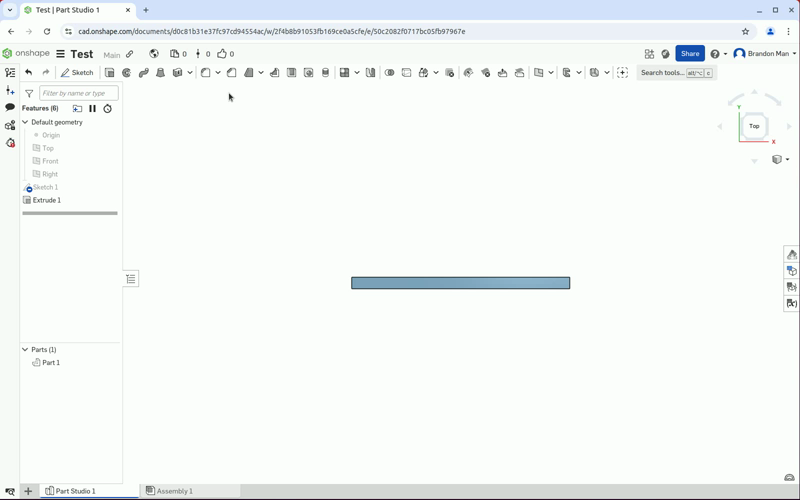
mouse_move(73, 352)
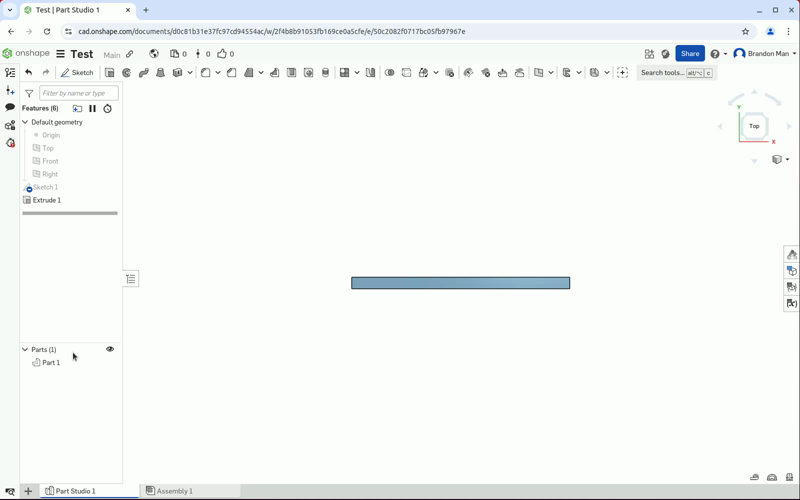
key(y)
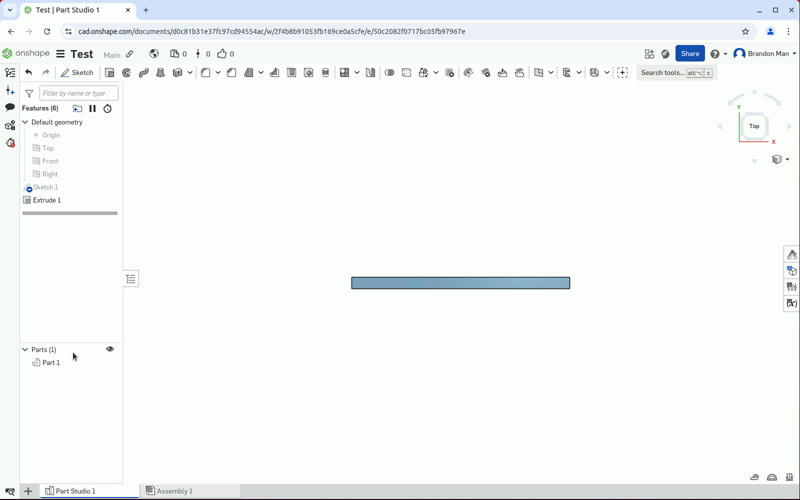
key(shift+p)
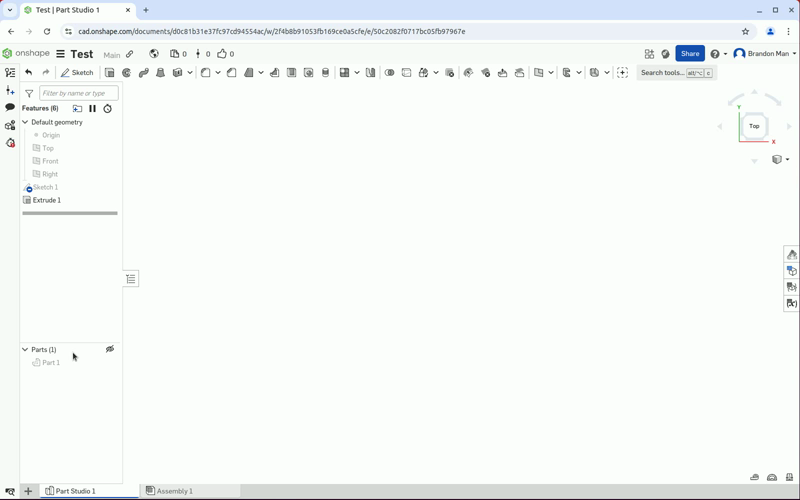
key(space)
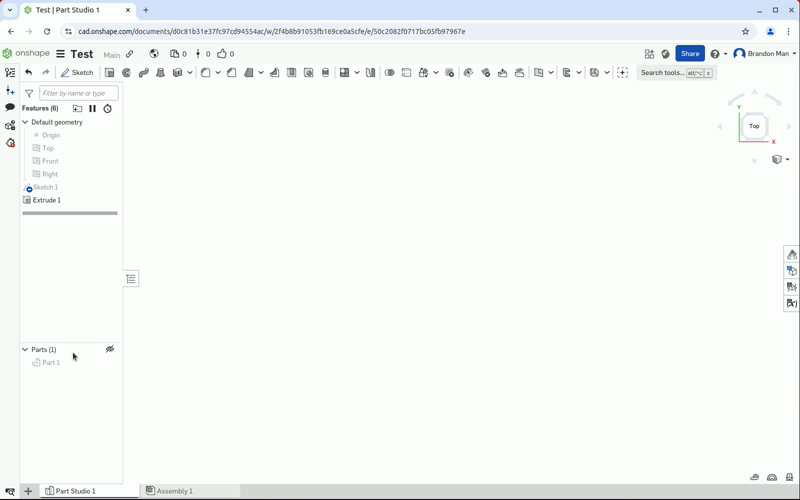
key_down(shift)
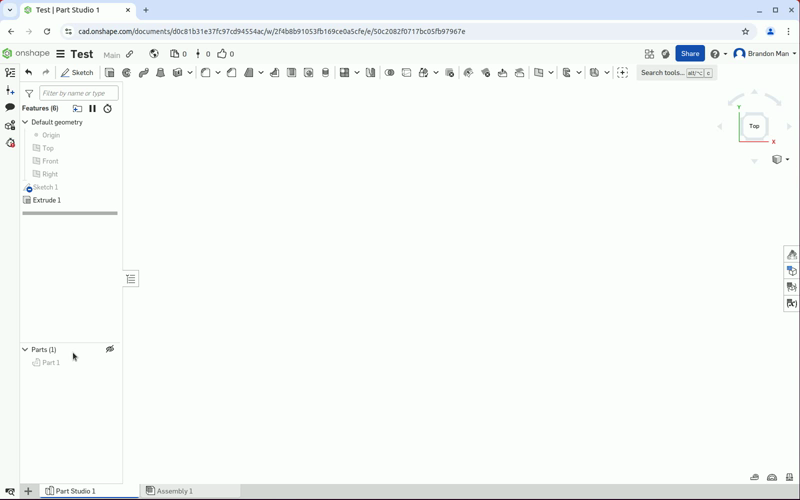
key(up)
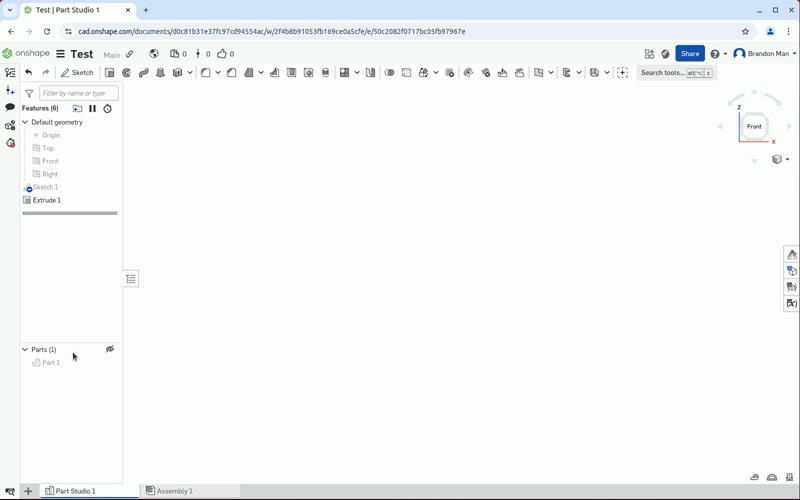
key_up(shift)
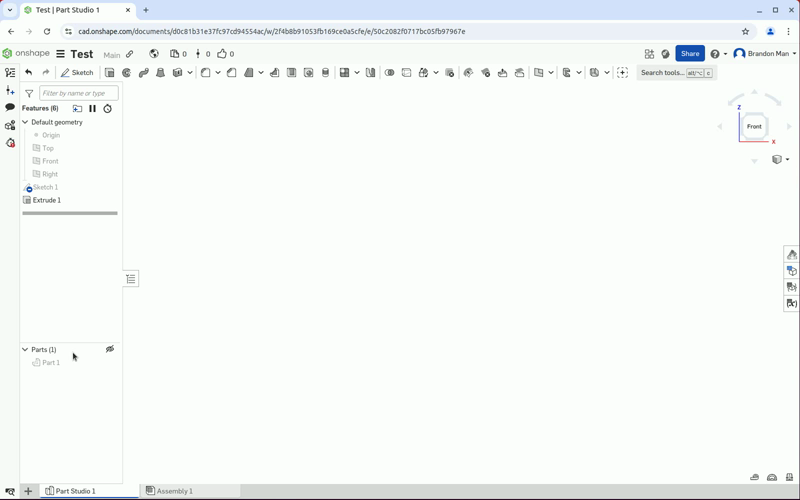
key(space)
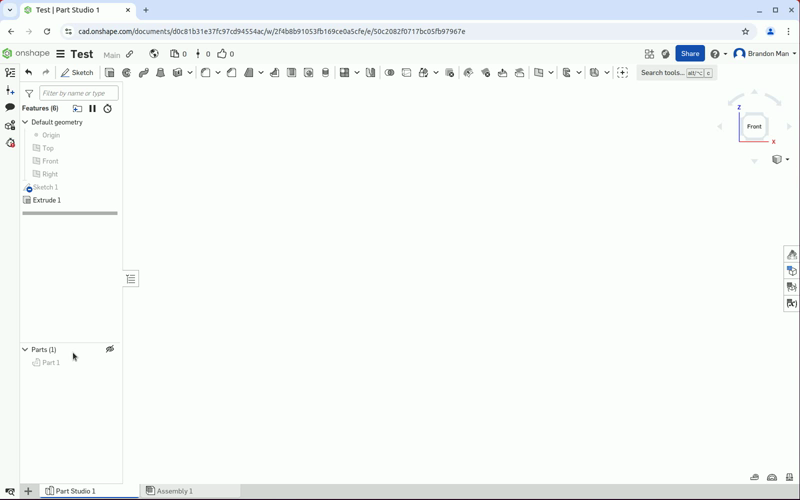
key_down(shift)
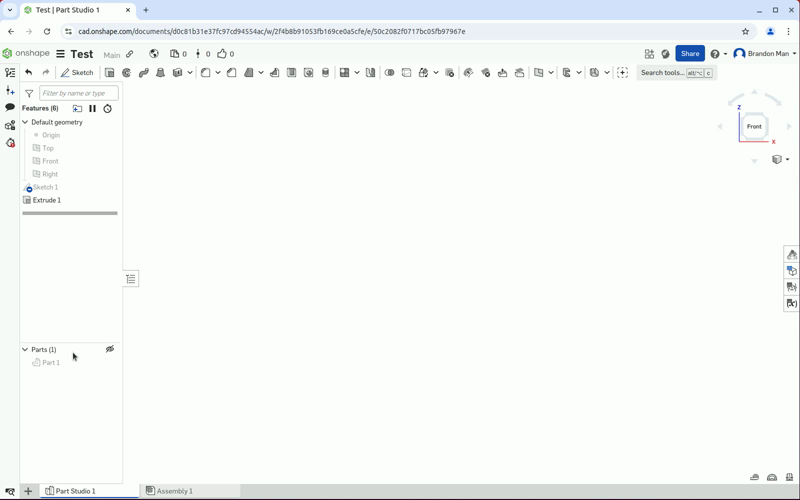
key(left)
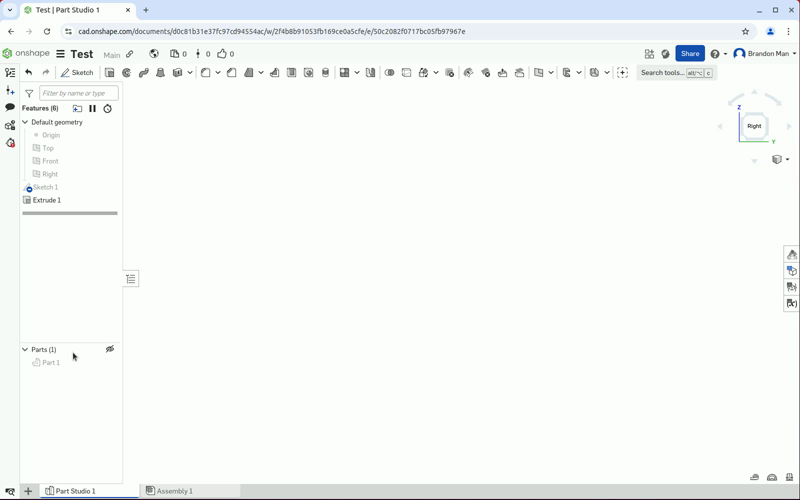
key_up(shift)
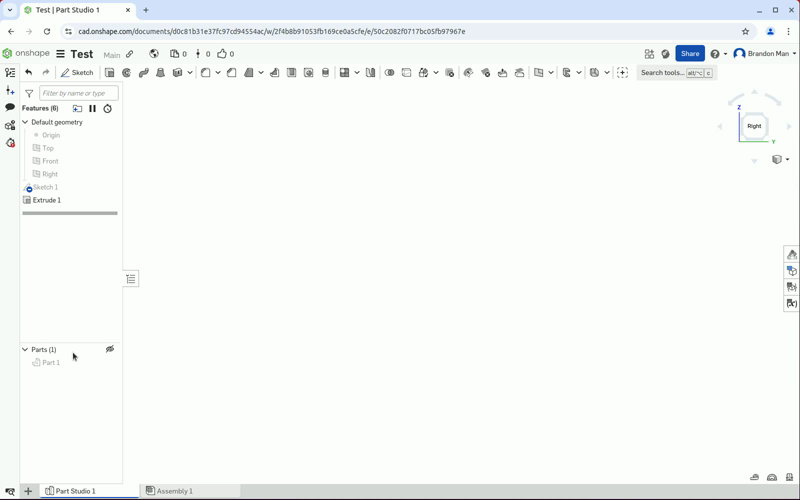
mouse_move(73, 352)
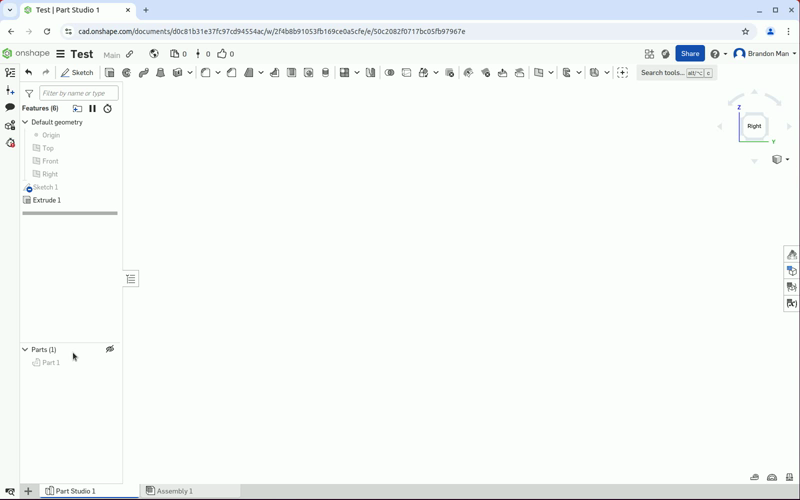
key(shift+y)
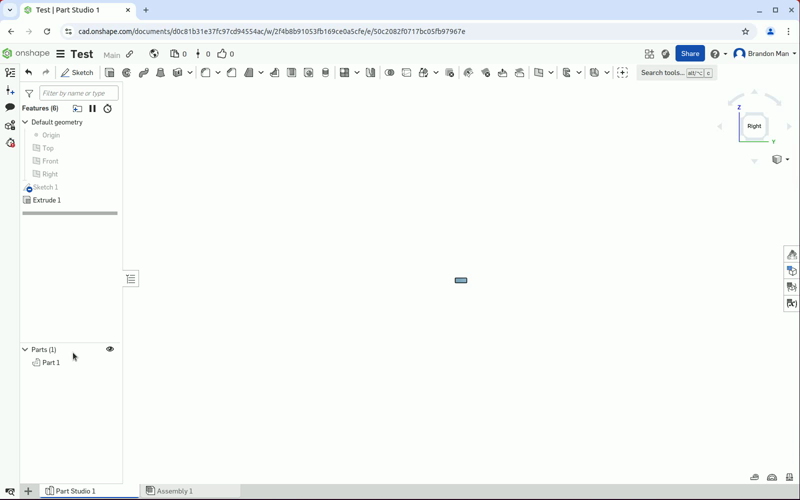
mouse_move(541, 75)
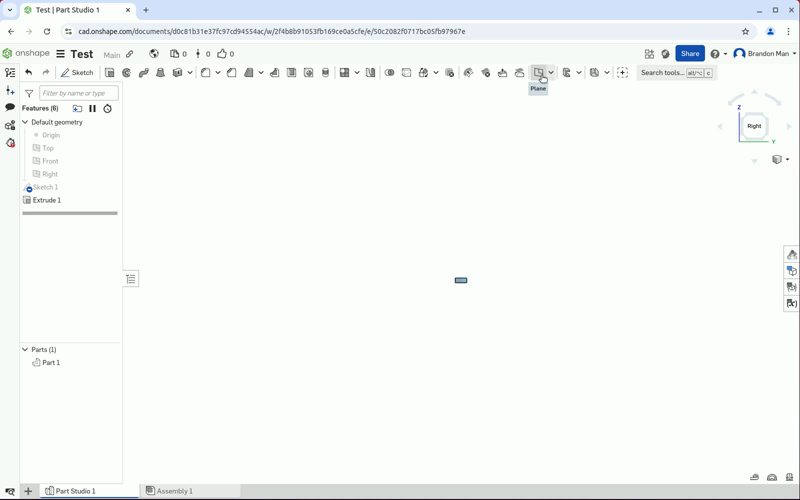
click(541, 75)
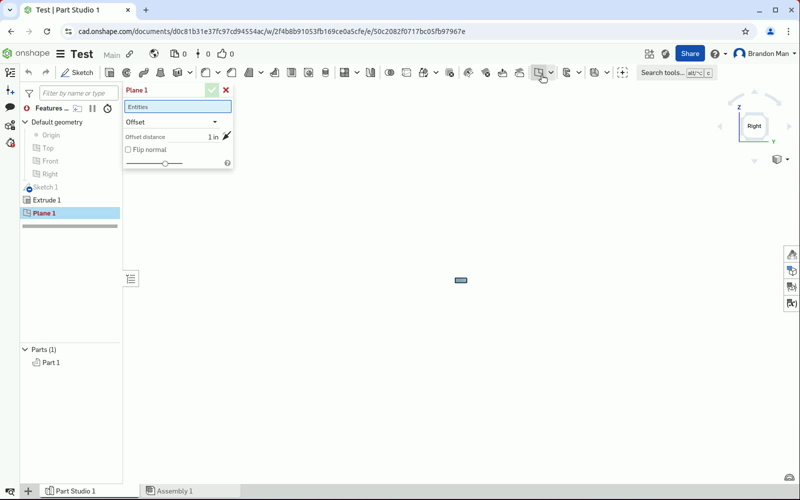
mouse_move(73, 176)
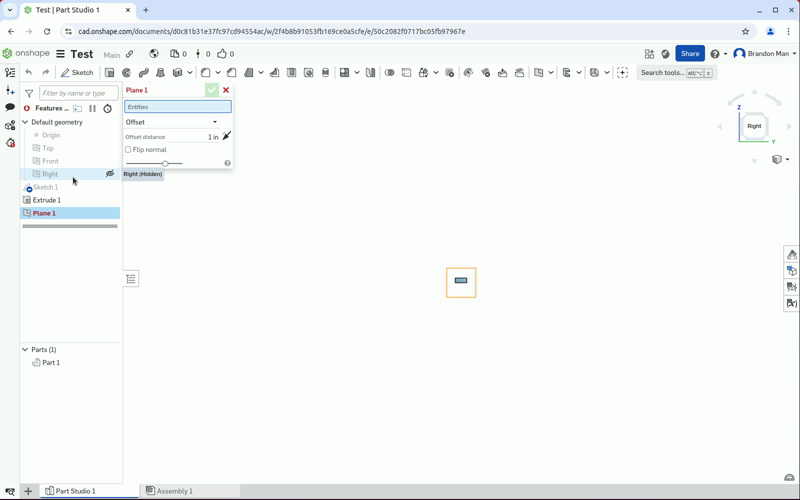
click(73, 176)
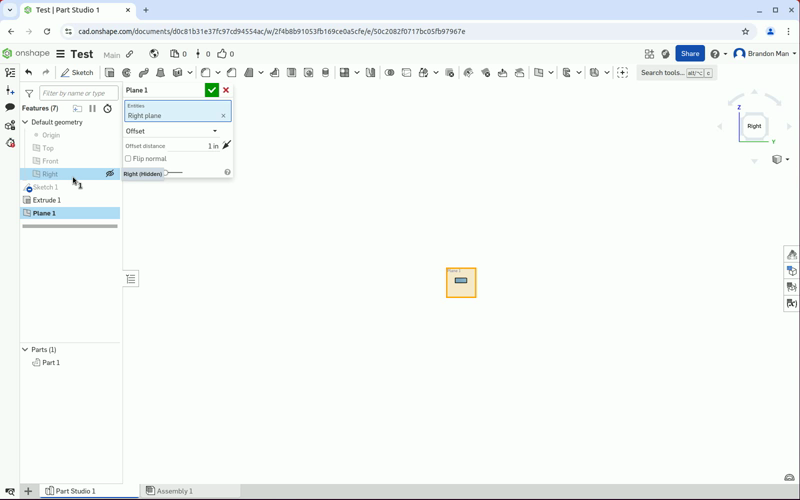
key(tab, 2)
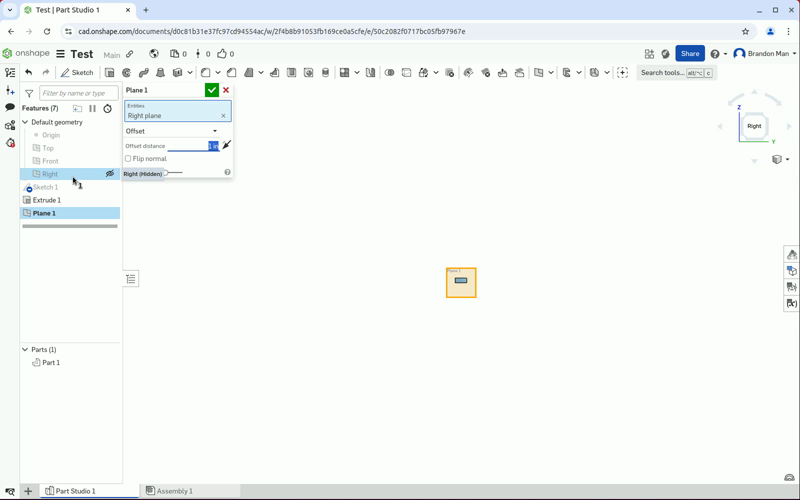
text(22.4)
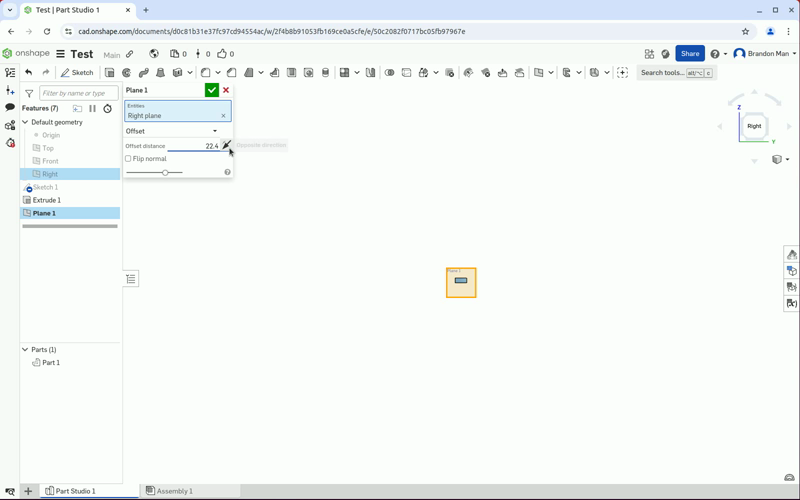
mouse_move(229, 147)
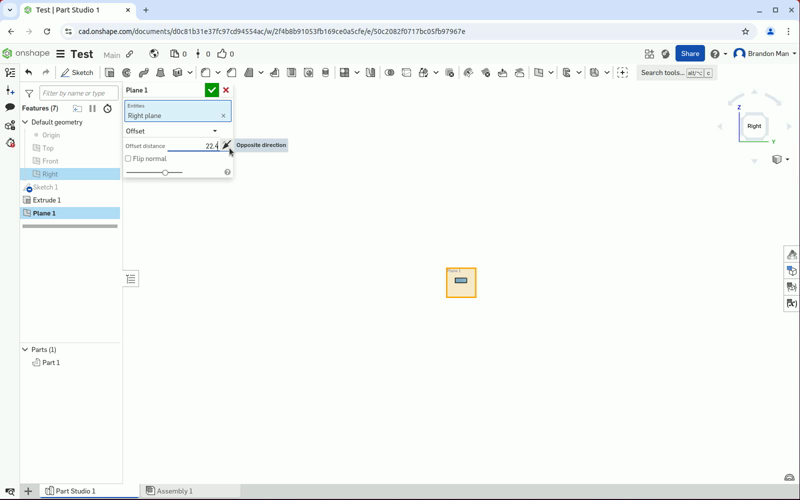
click(229, 147)
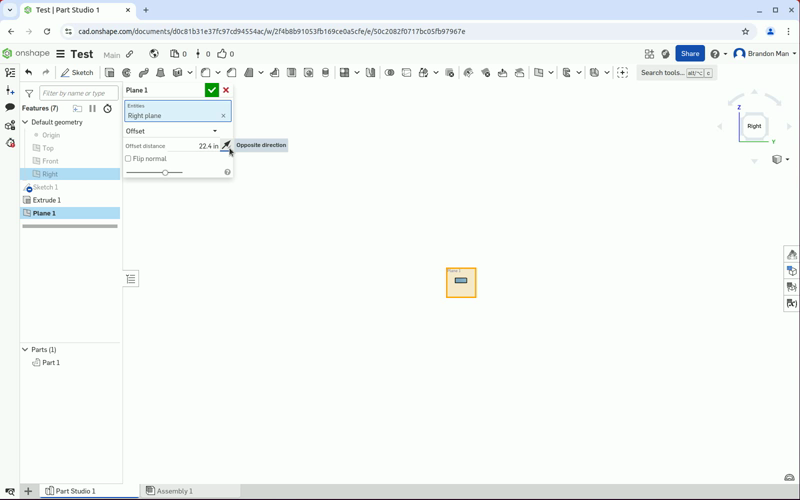
key(enter, 2)
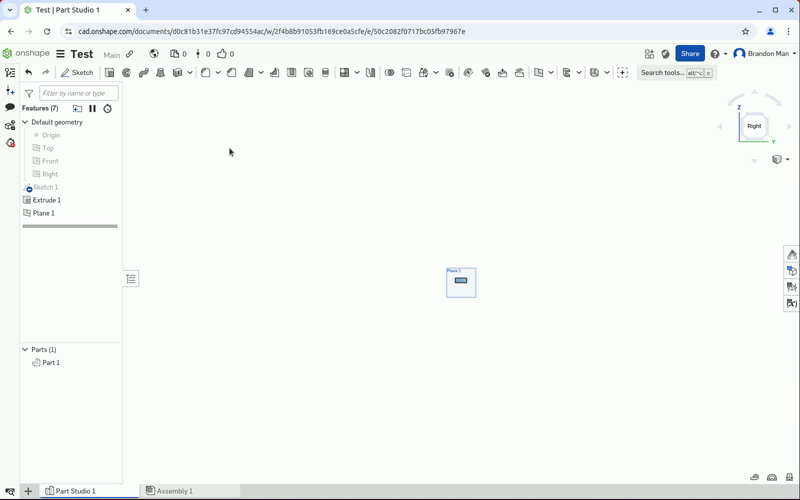
key(shift+s)
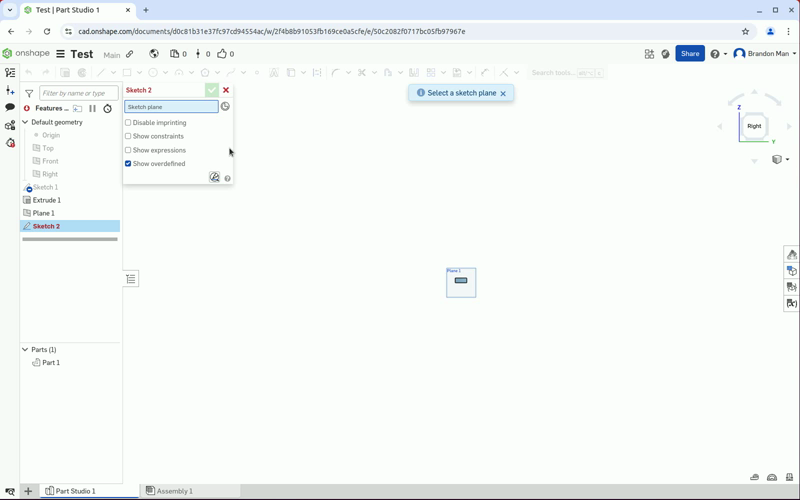
mouse_move(73, 215)
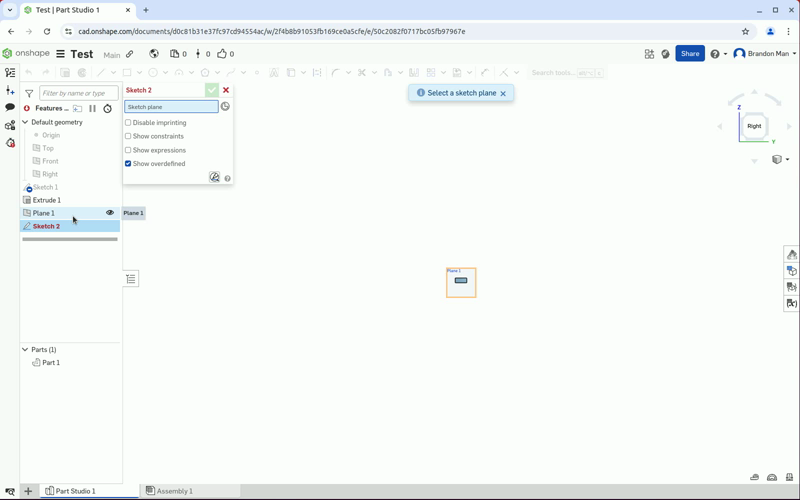
click(73, 215)
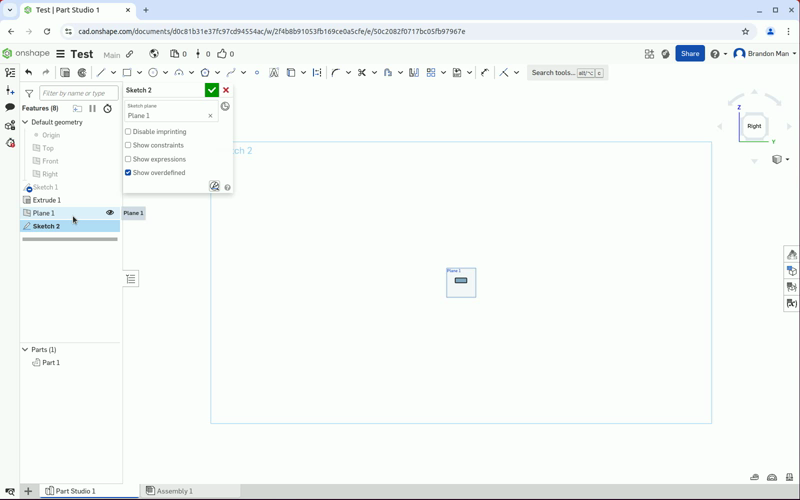
mouse_move(73, 352)
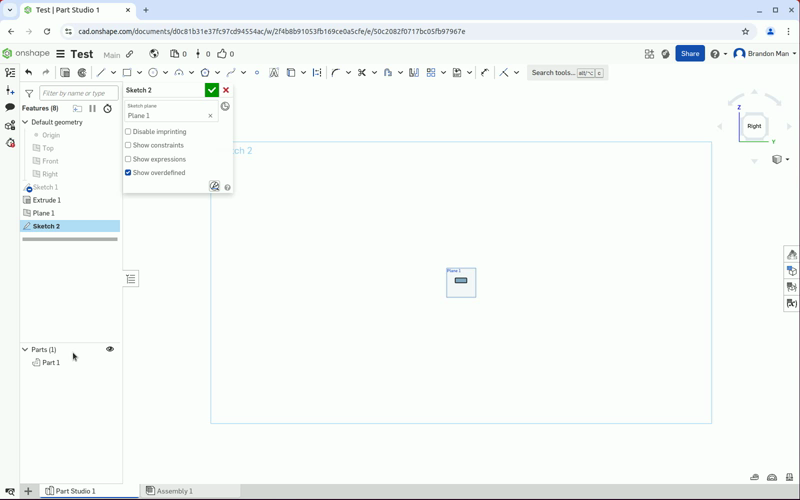
key(y)
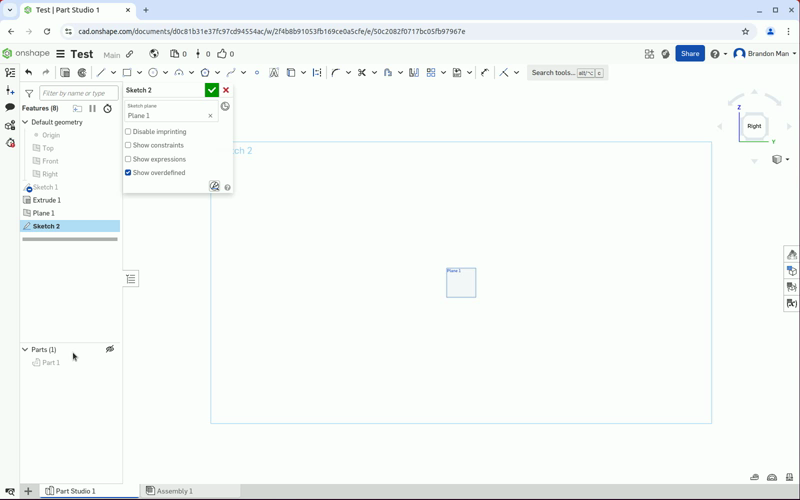
key(l)
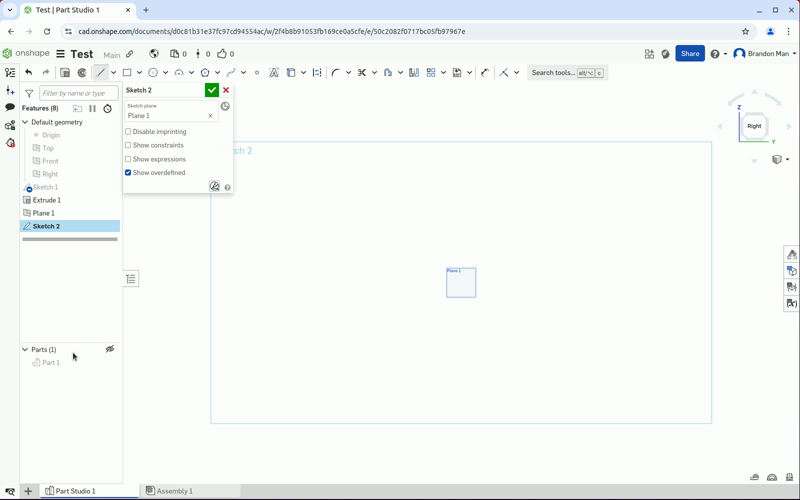
key_down(shift)
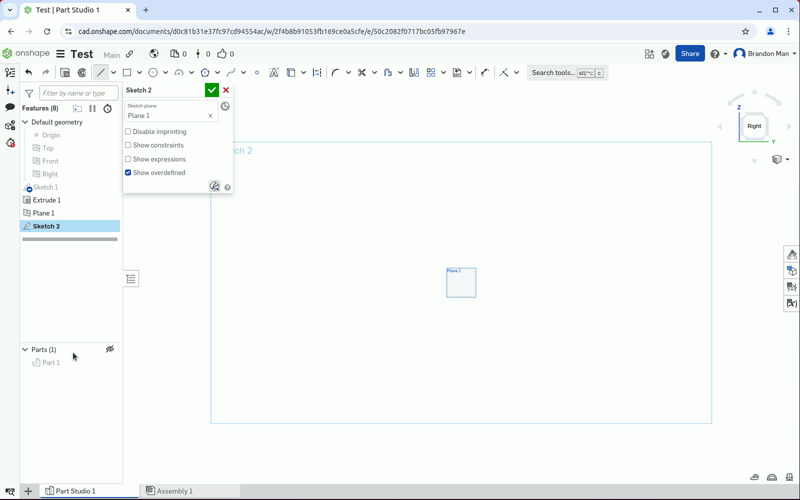
mouse_move(450, 278)
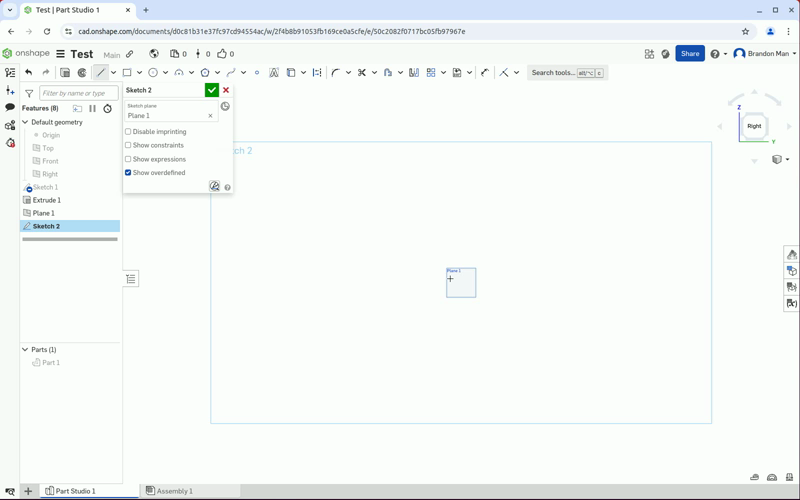
click(450, 278)
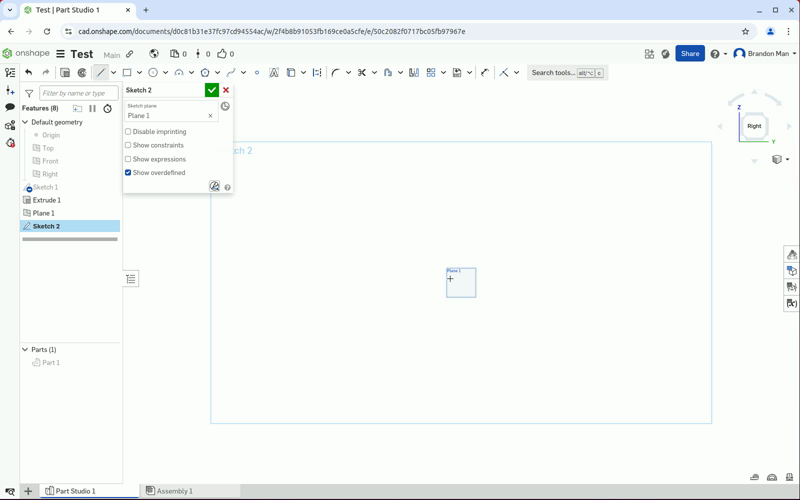
key_up(shift)
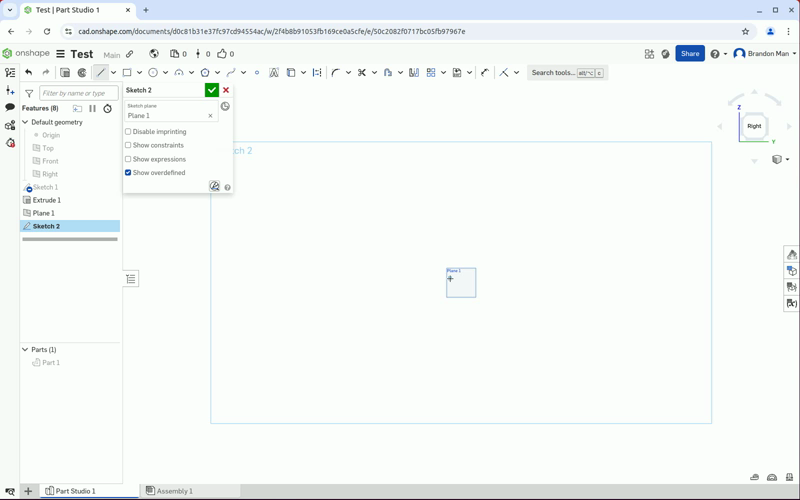
key_down(shift)
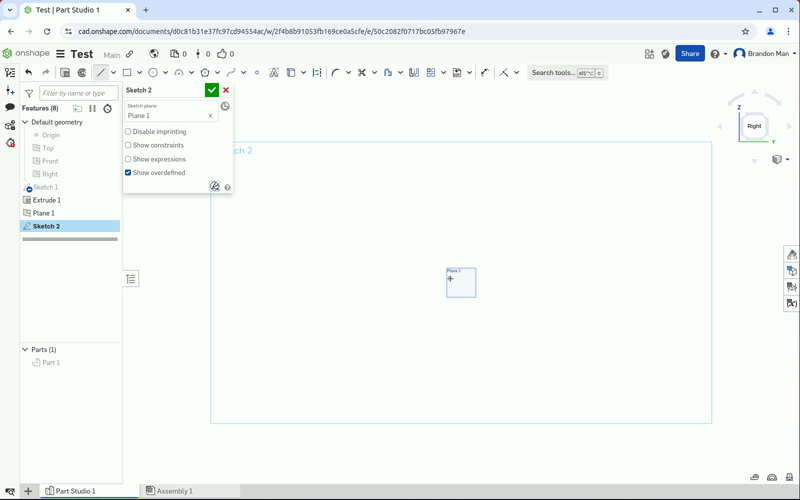
mouse_move(480, 278)
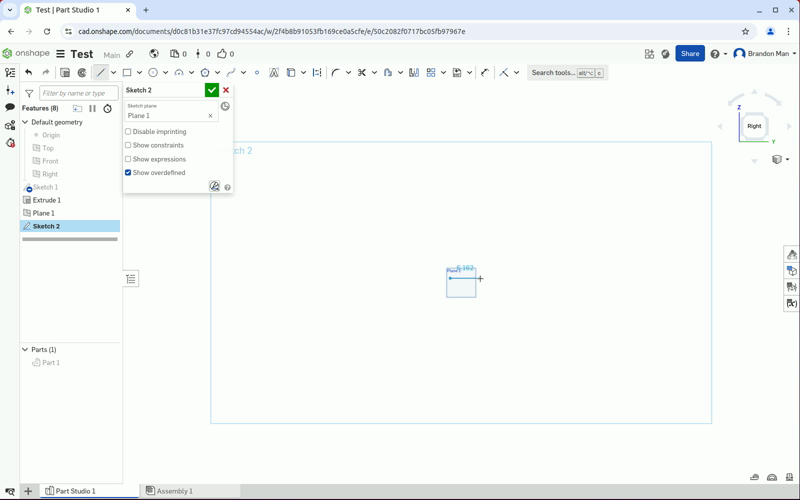
mouse_move(462, 278)
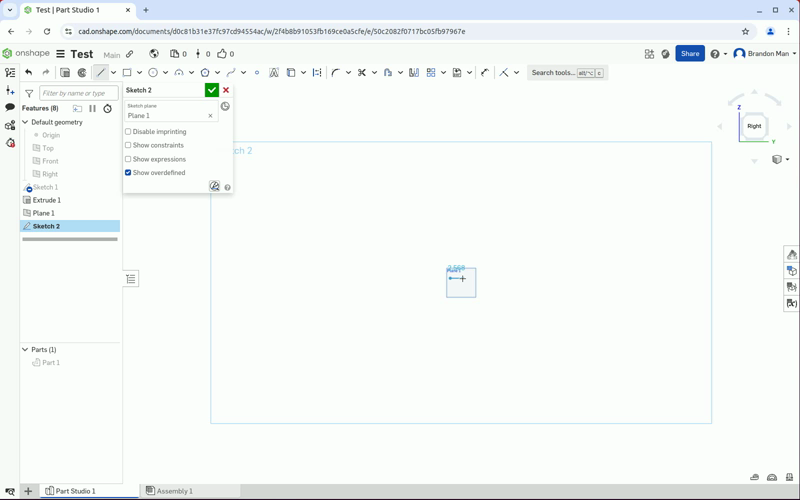
click(462, 278)
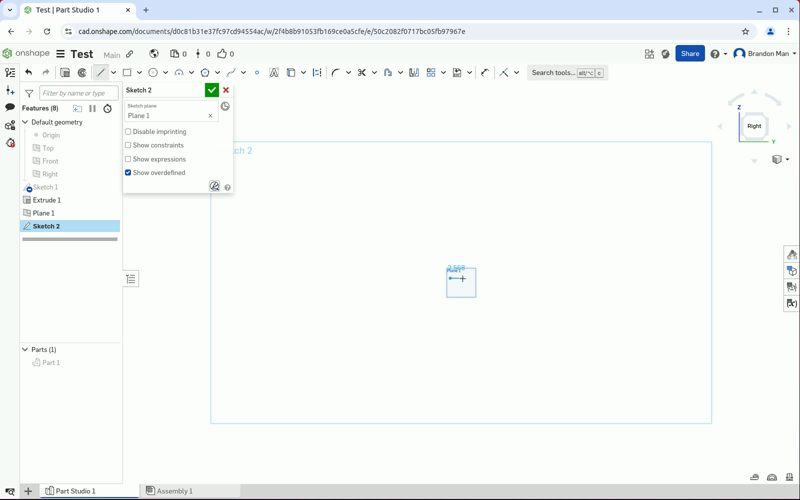
key_up(shift)
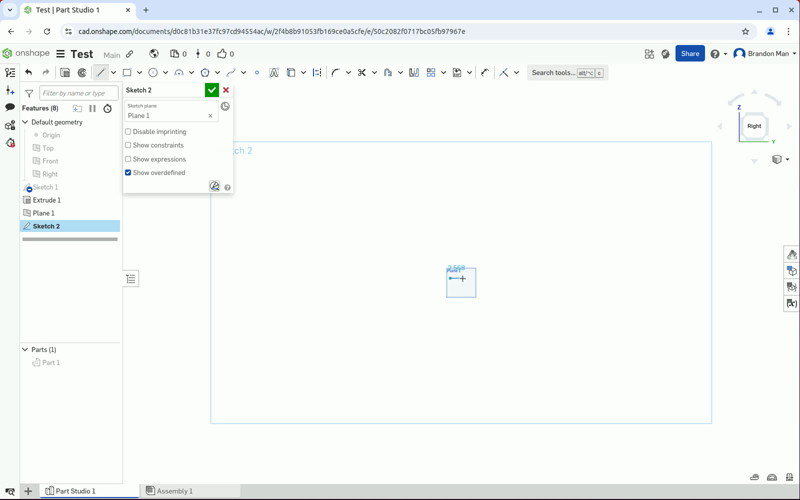
key_down(shift)
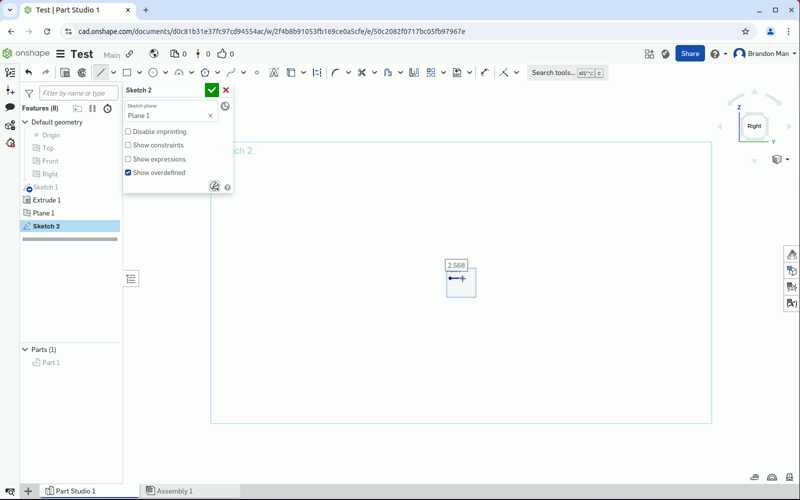
mouse_move(492, 278)
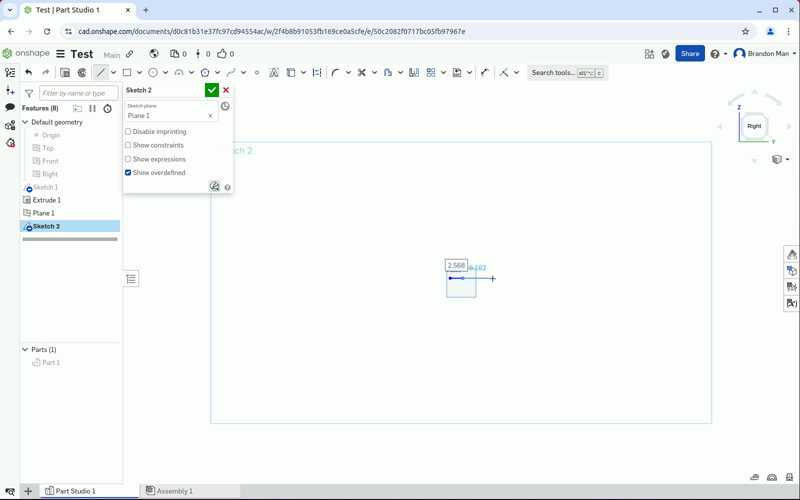
mouse_move(467, 269)
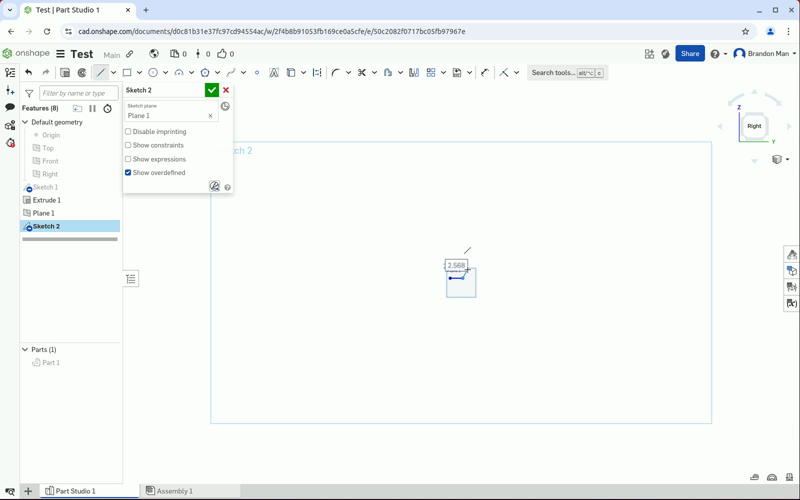
click(467, 269)
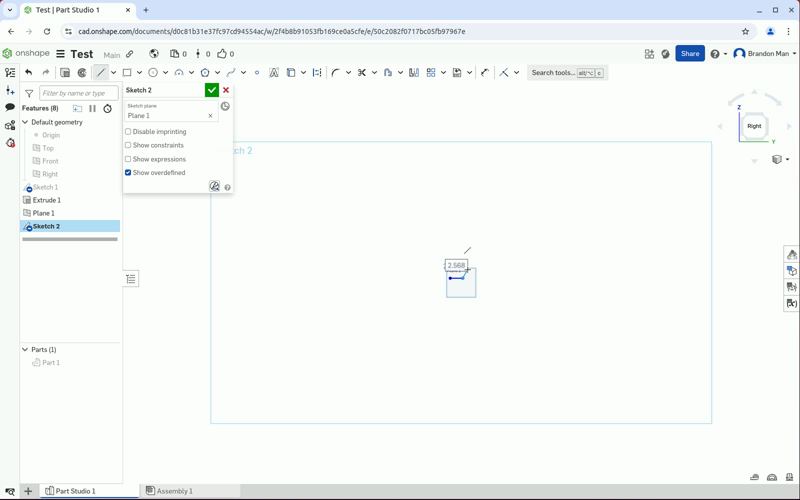
key_up(shift)
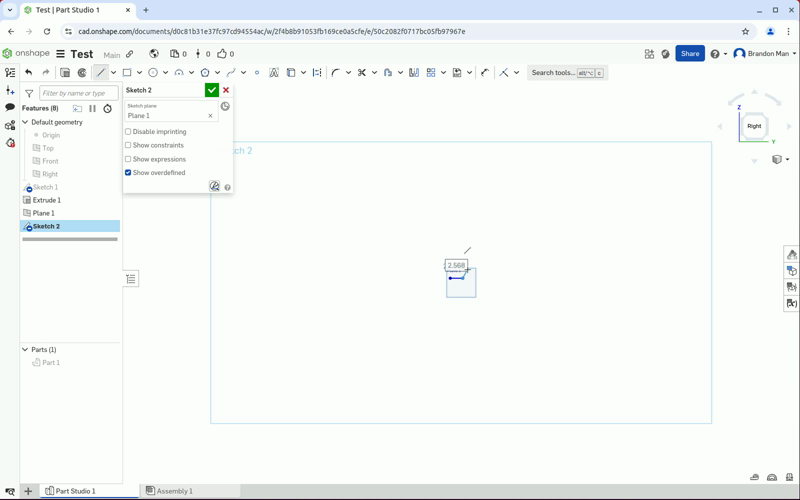
key_down(shift)
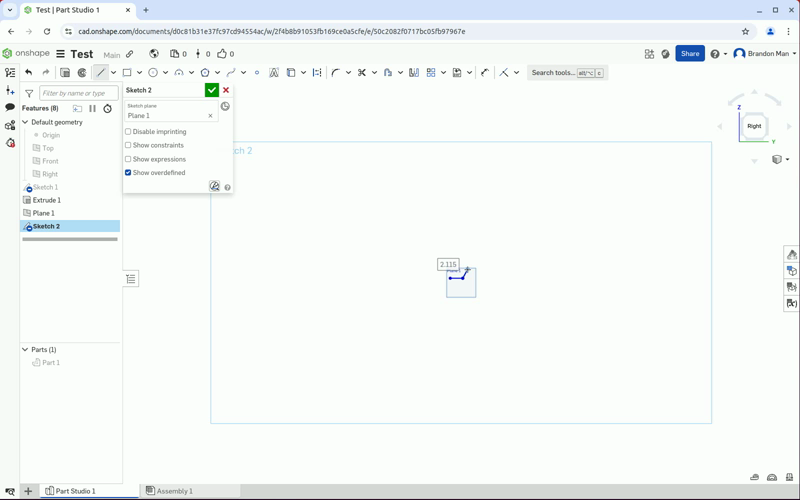
mouse_move(497, 269)
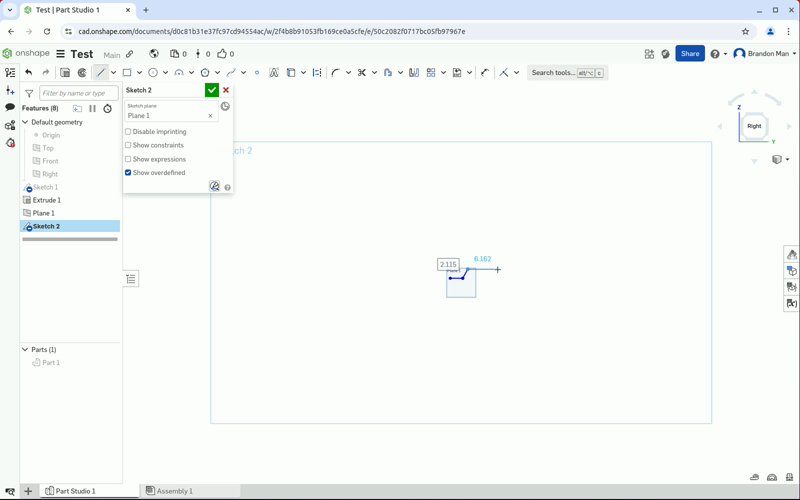
mouse_move(450, 269)
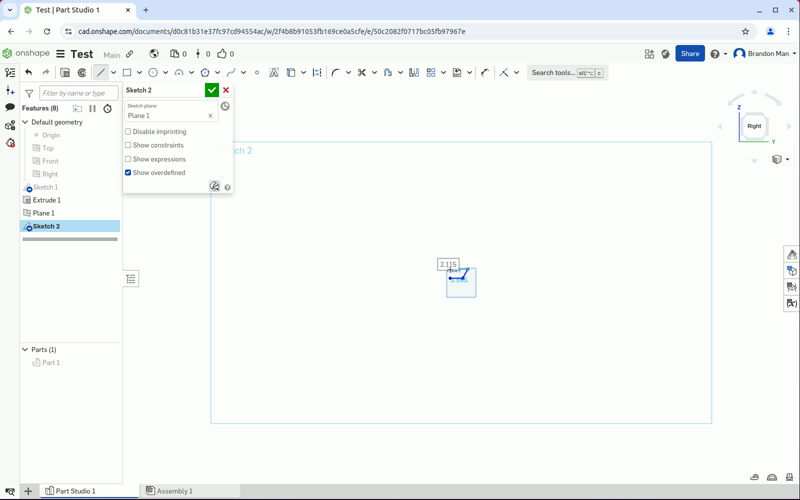
click(450, 269)
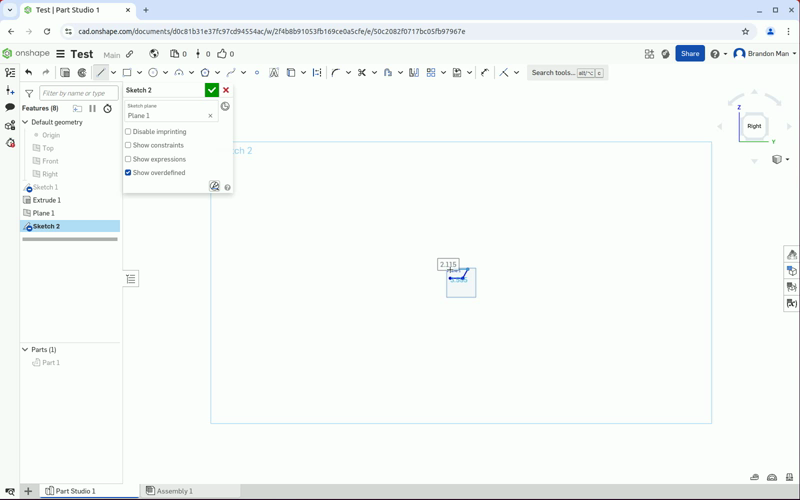
key_up(shift)
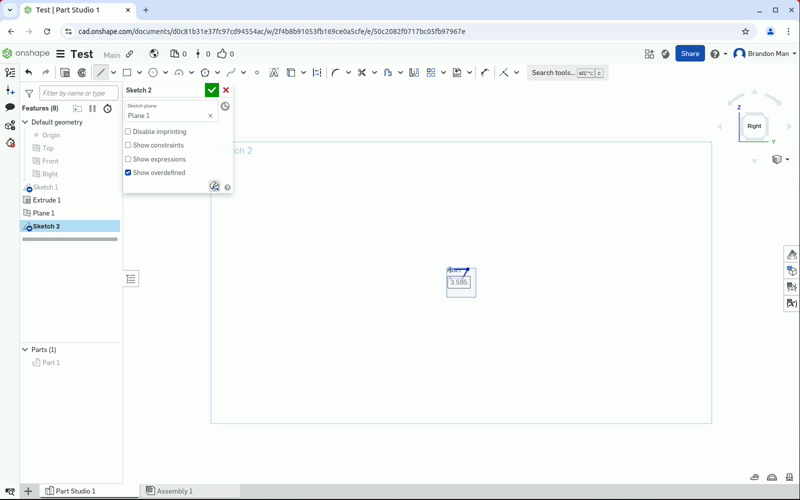
mouse_move(480, 269)
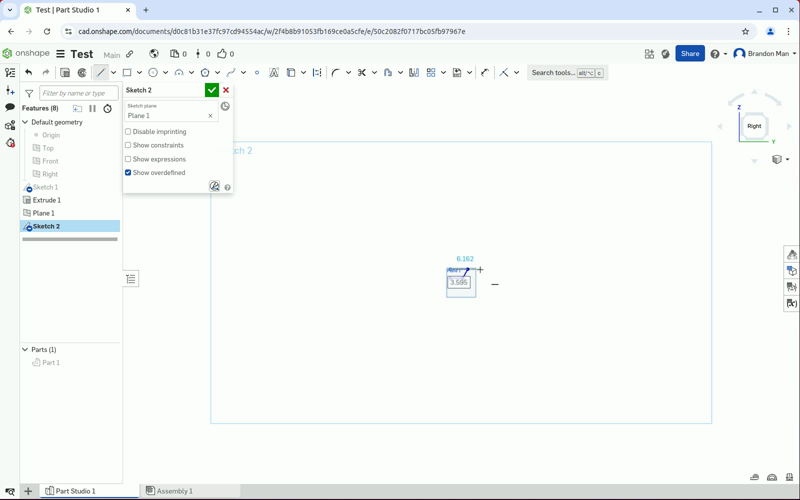
key_down(shift)
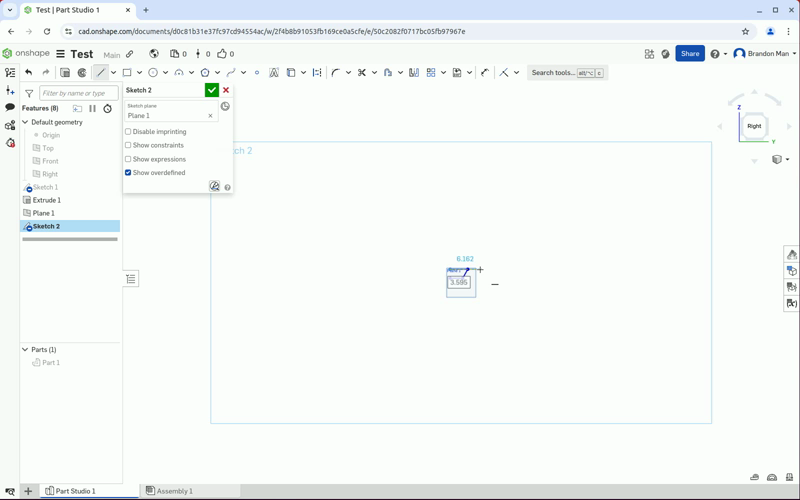
mouse_move(450, 278)
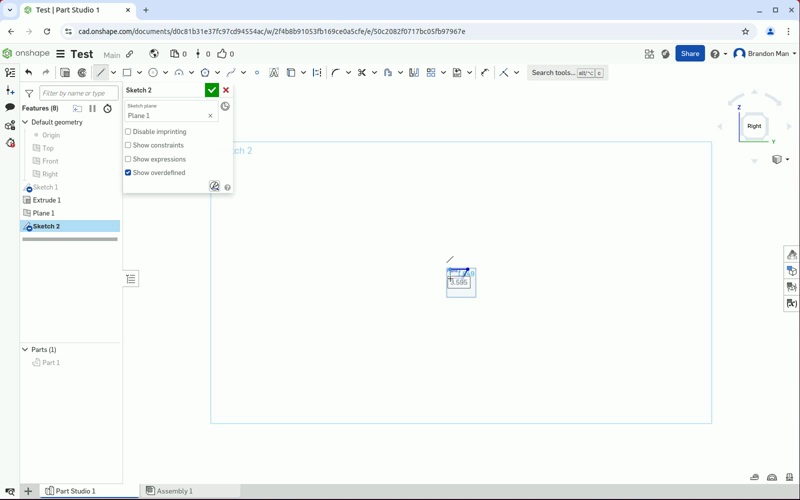
key_up(shift)
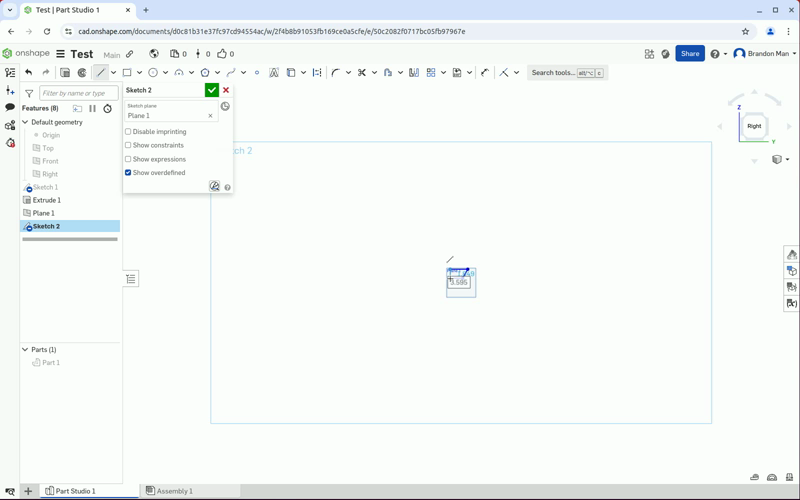
click(450, 278)
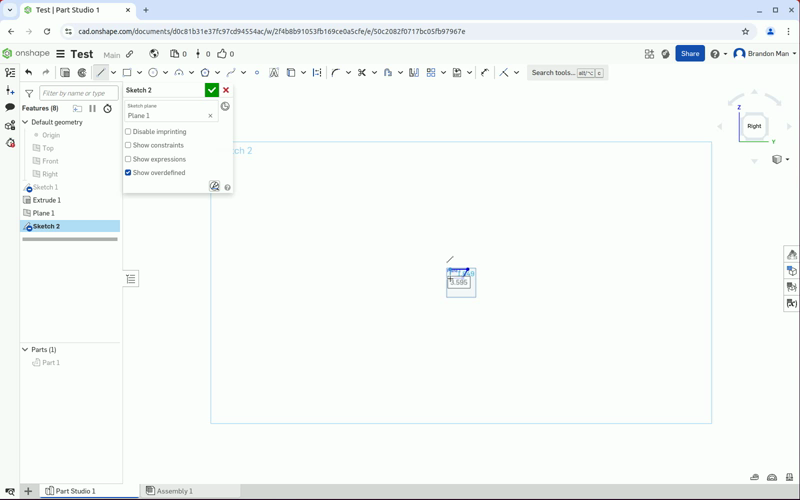
key(esc)
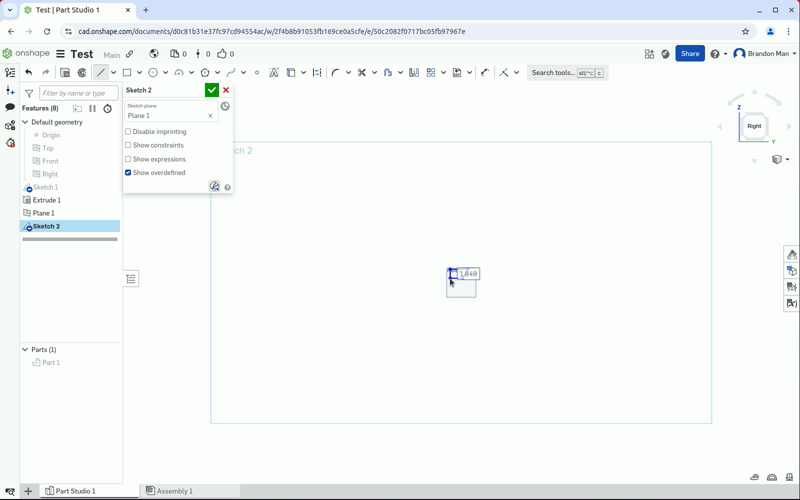
mouse_move(463, 273)
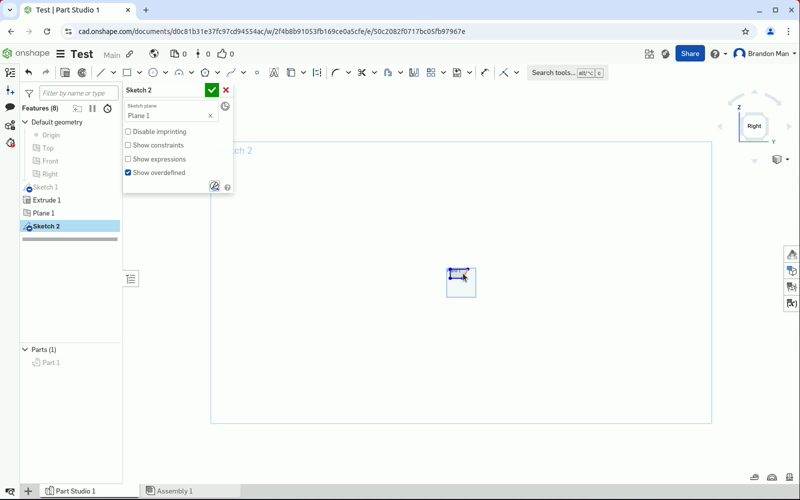
scroll(6)
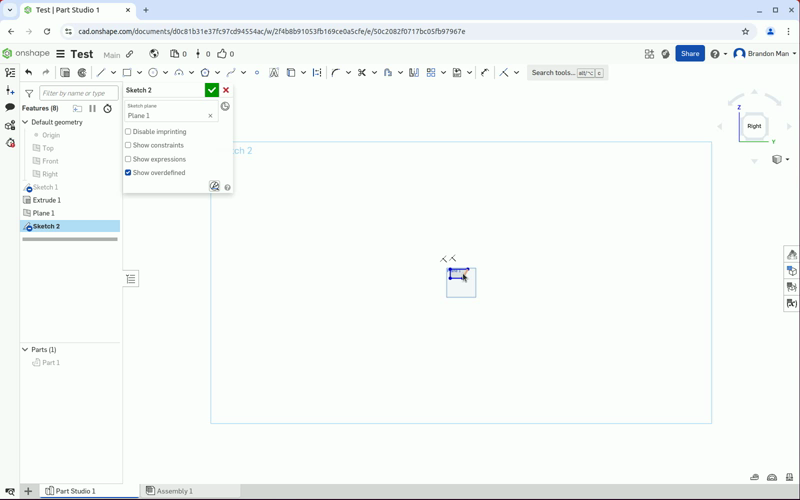
scroll(6)
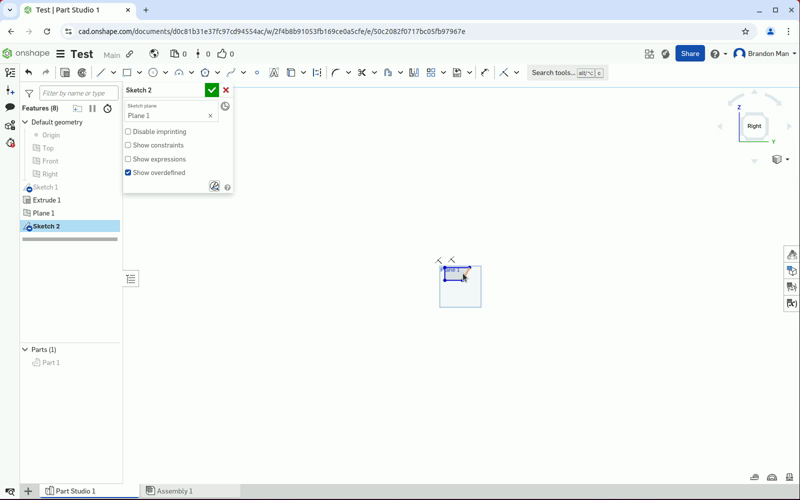
scroll(6)
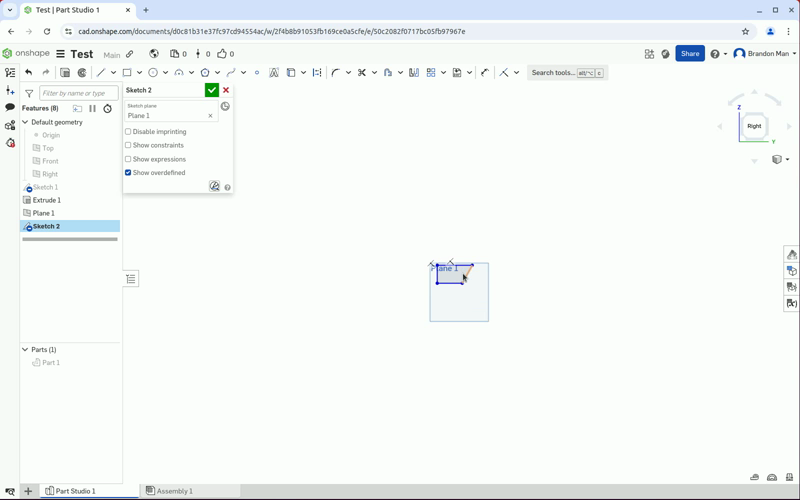
scroll(6)
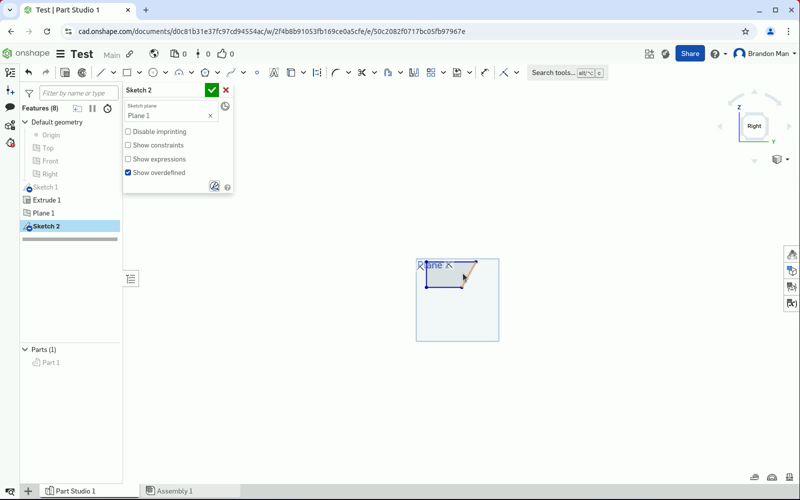
scroll(6)
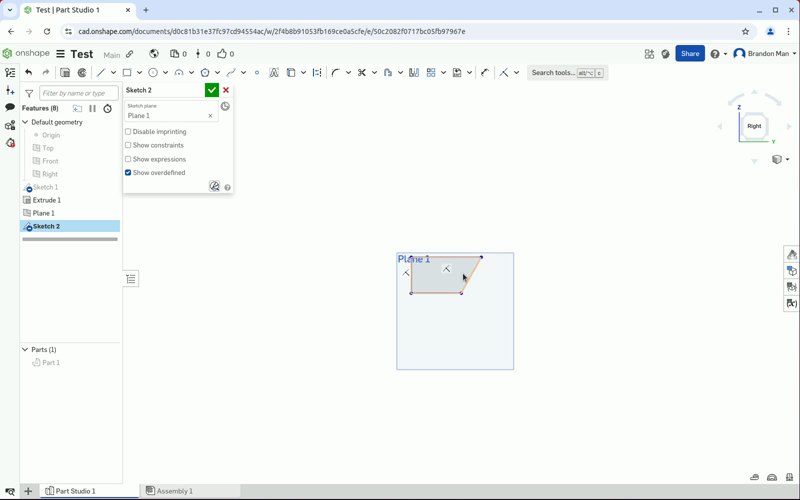
scroll(6)
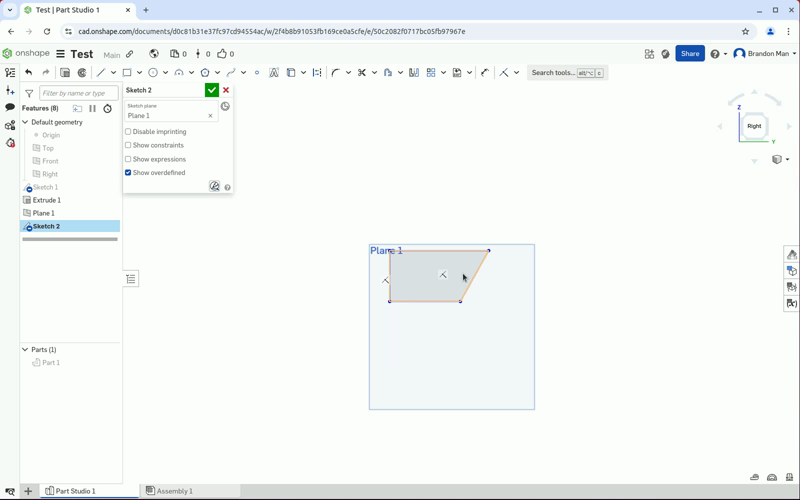
scroll(6)
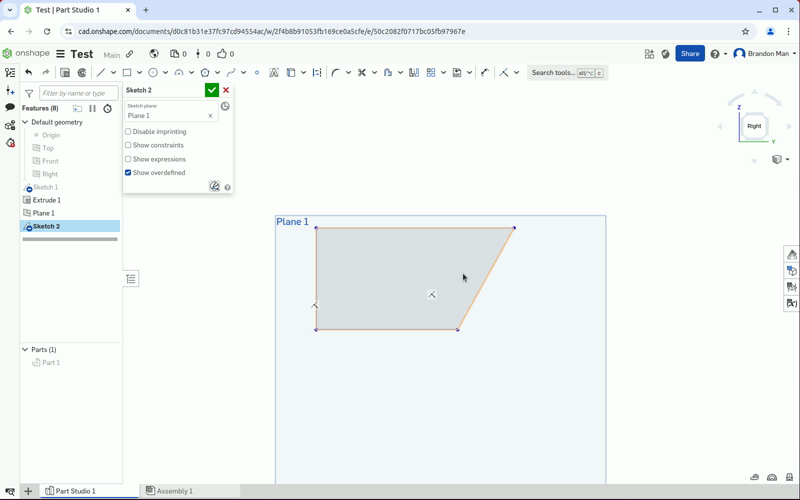
click(463, 273)
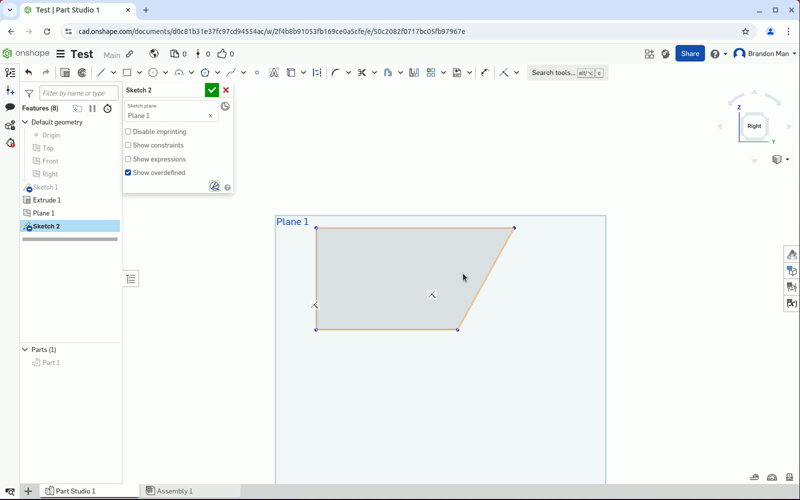
scroll(-6)
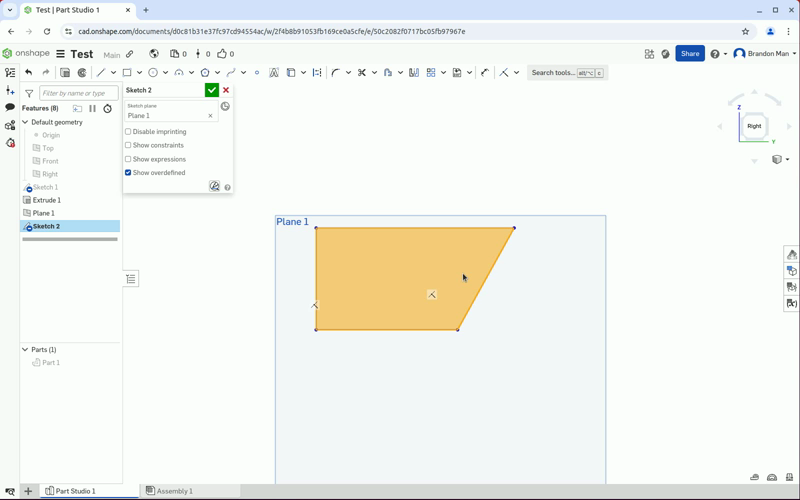
scroll(-6)
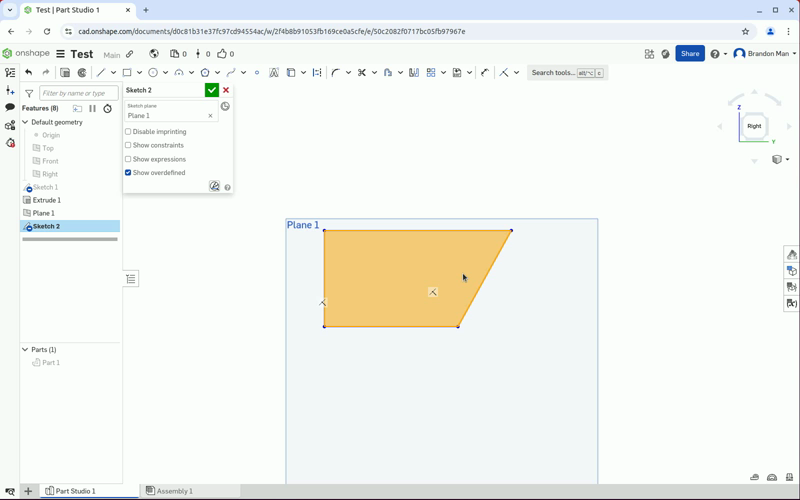
scroll(-6)
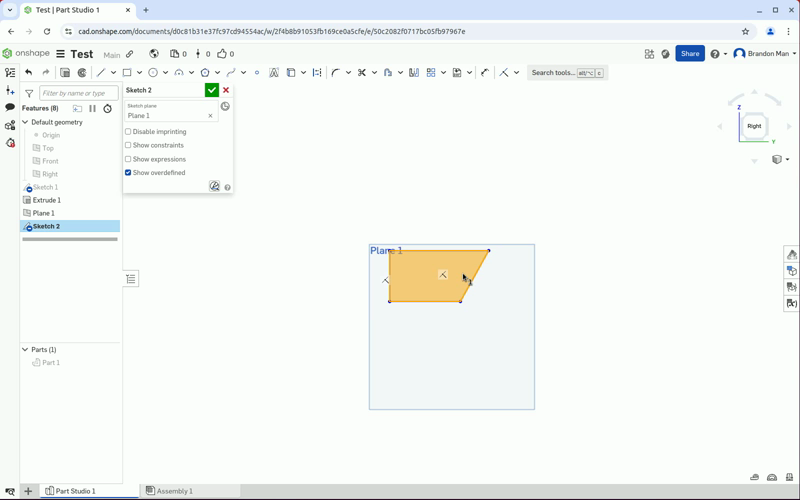
scroll(-6)
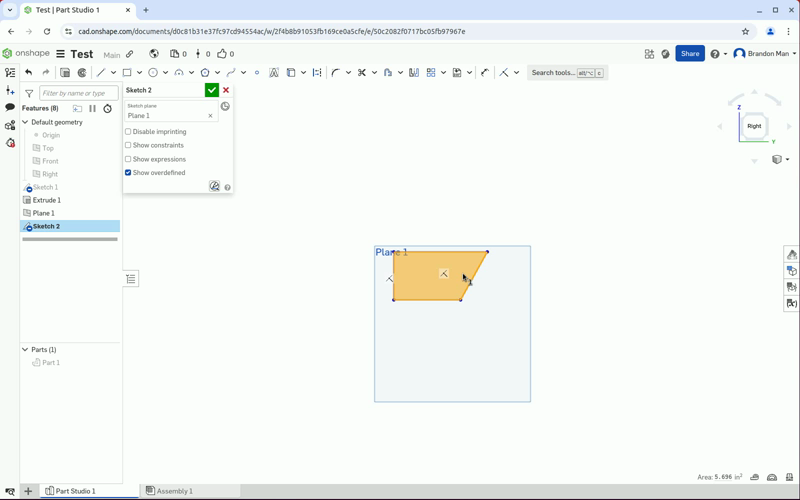
scroll(-6)
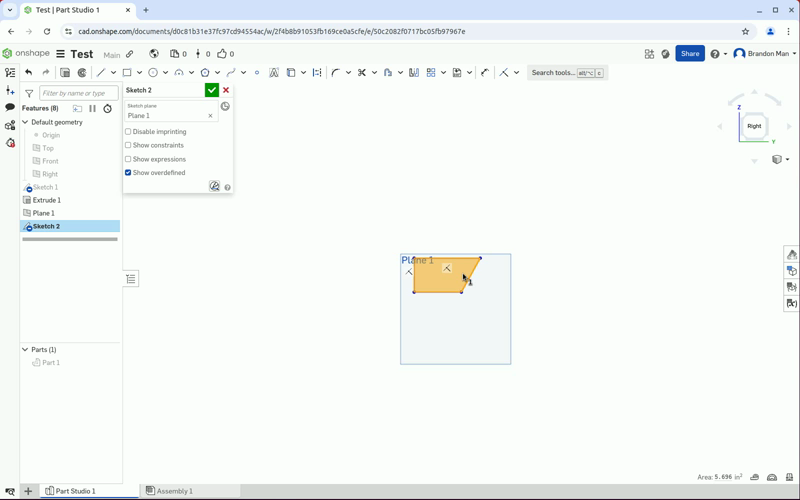
scroll(-6)
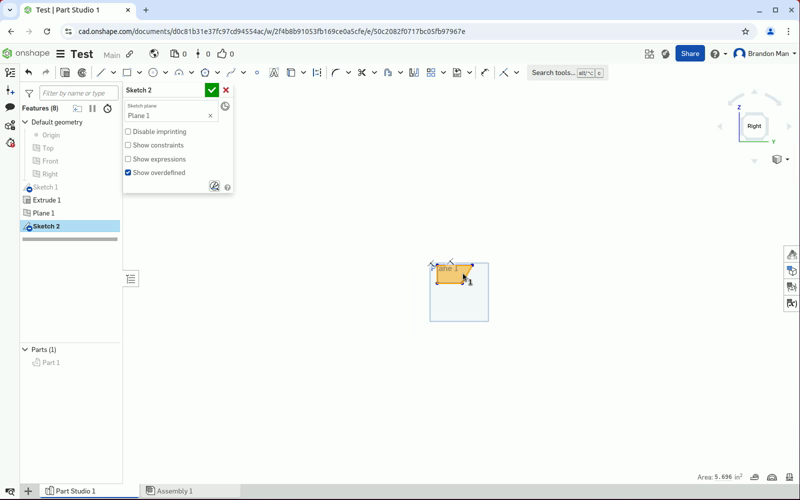
scroll(-6)
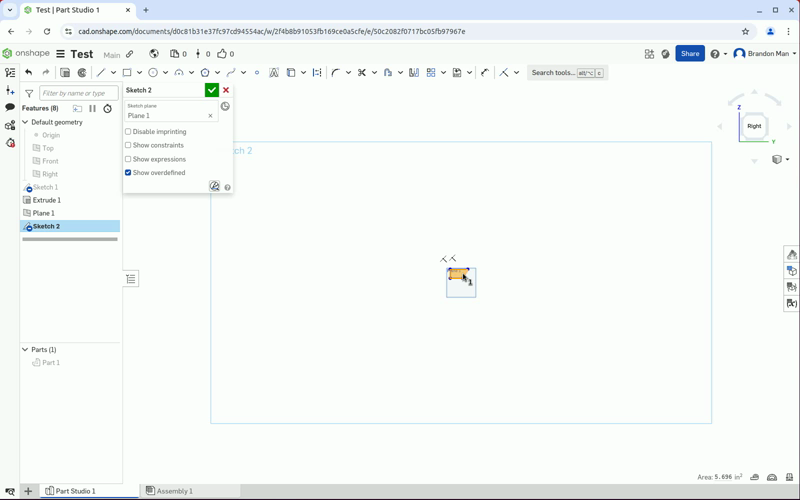
mouse_move(73, 352)
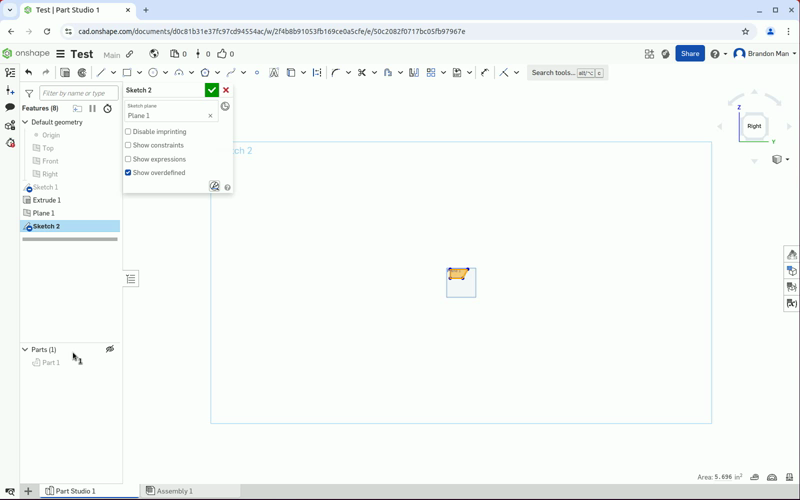
key(shift+y)
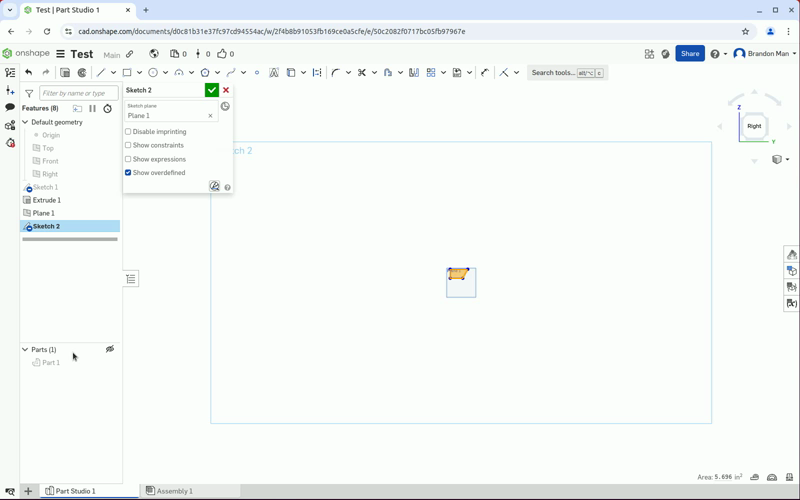
key(shift+e)
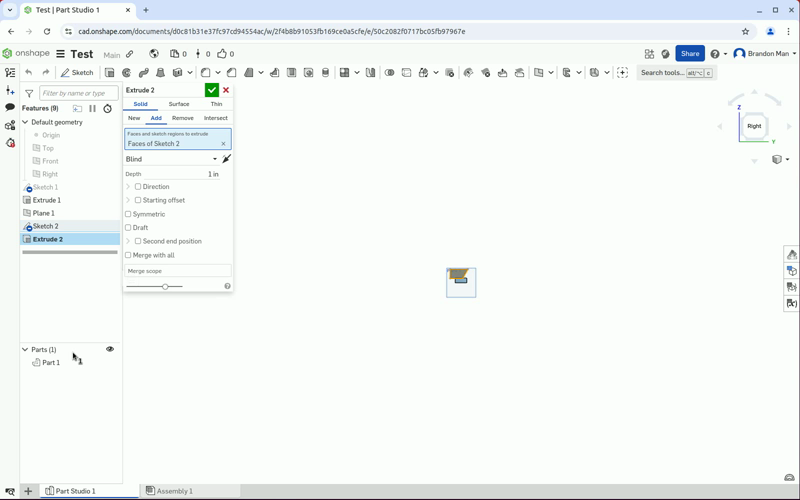
mouse_move(143, 106)
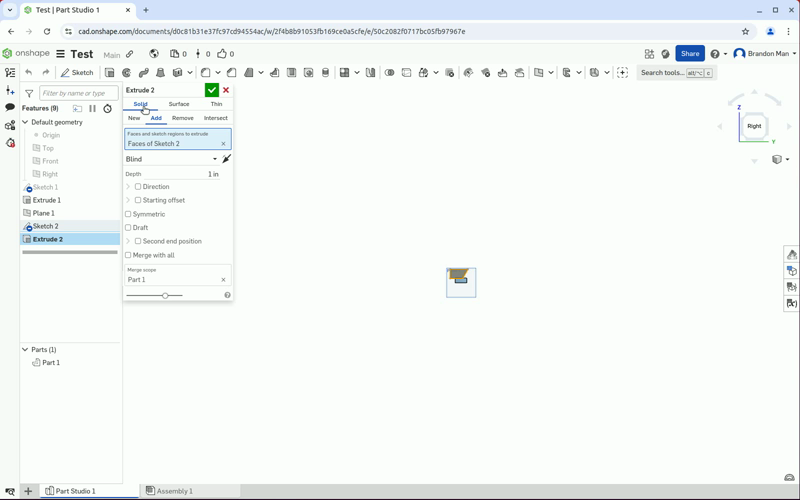
click(143, 106)
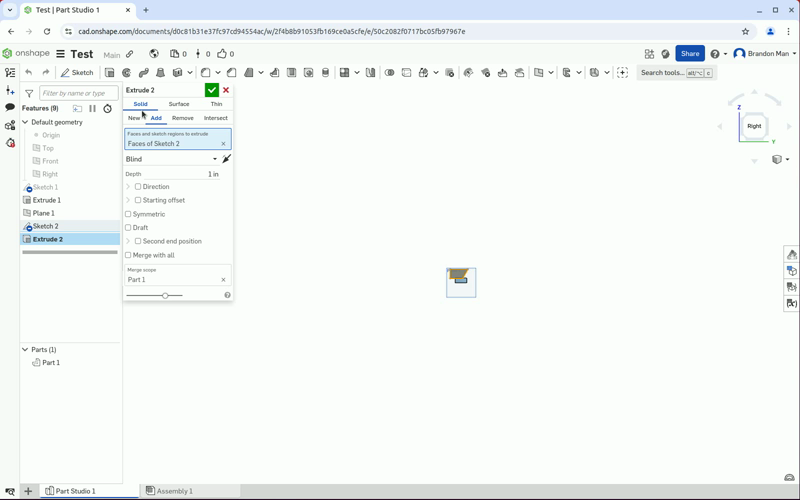
mouse_move(137, 120)
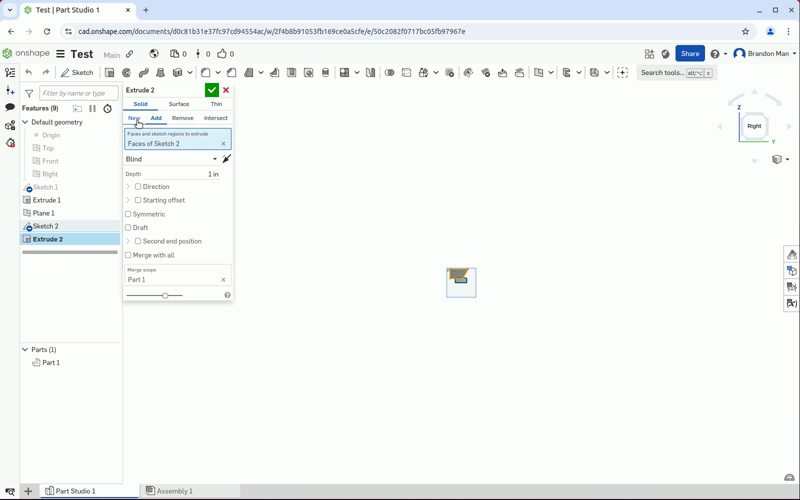
click(137, 120)
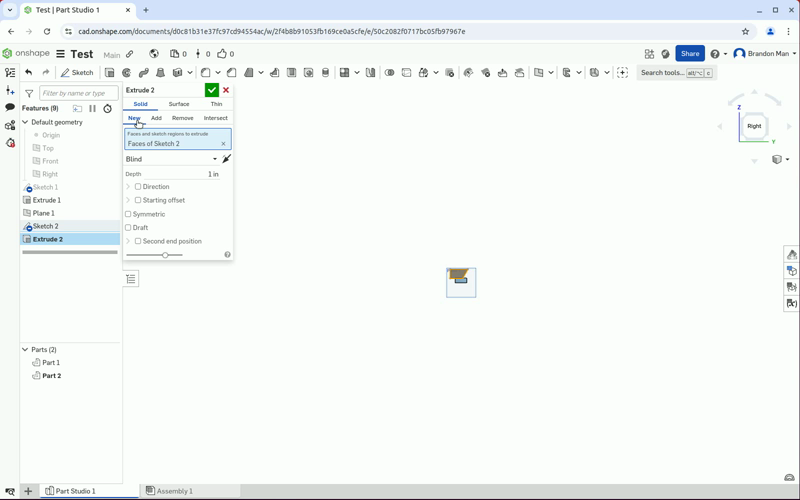
key(tab, 4)
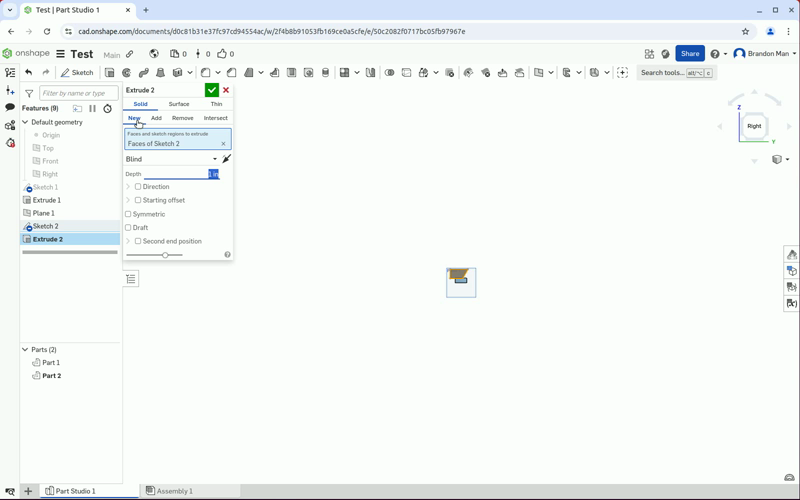
text(-30.811)
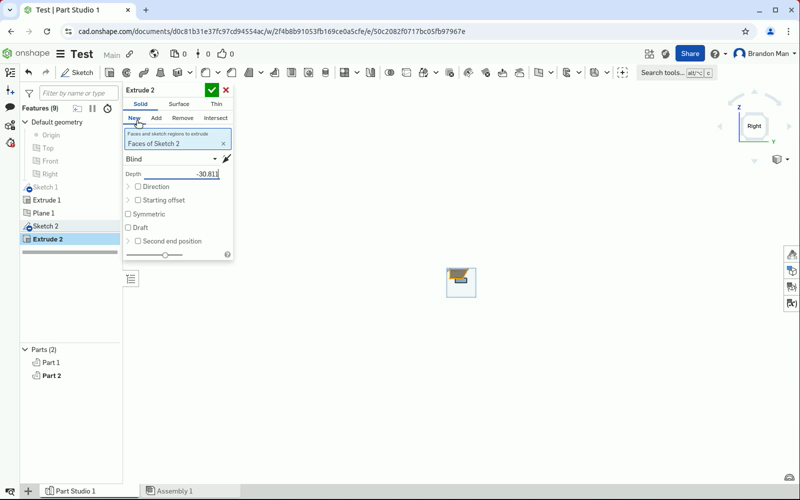
key(enter)
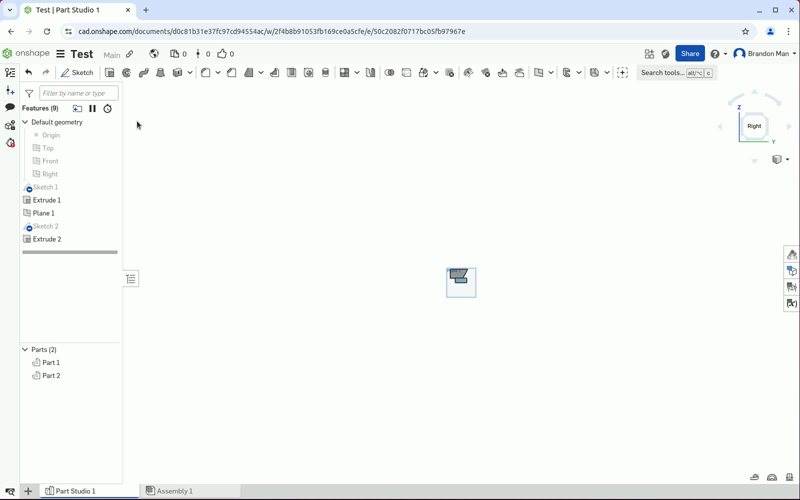
key(shift+h)
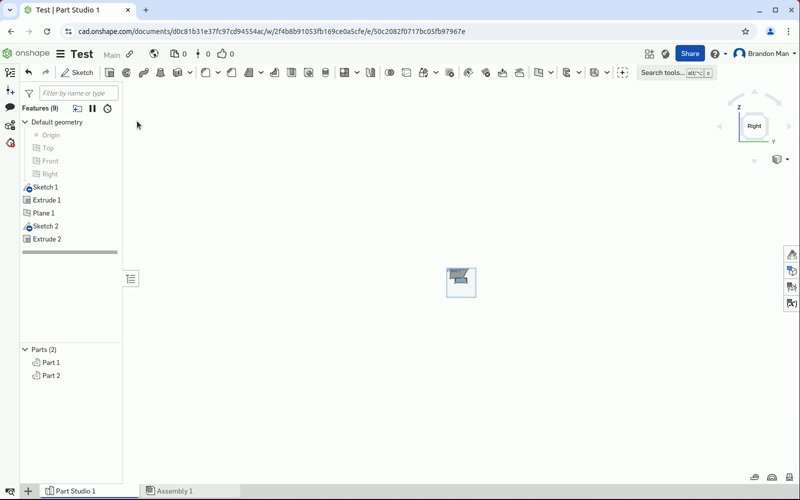
key(shift+h)
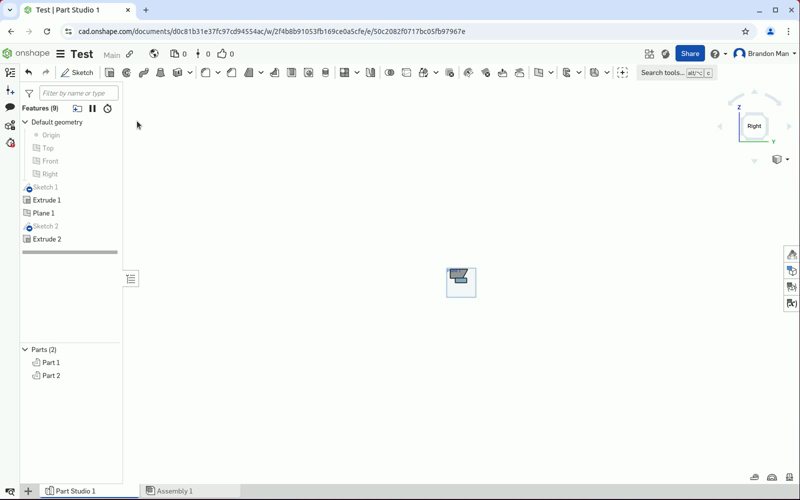
mouse_move(73, 189)
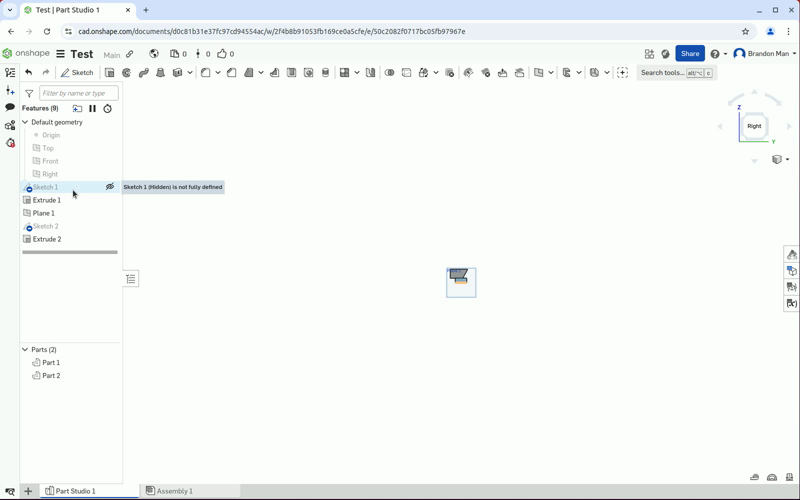
click(73, 189)
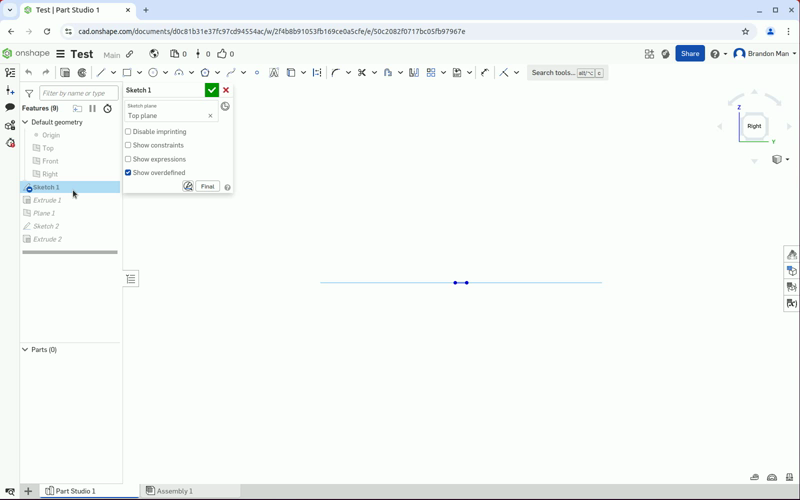
mouse_move(229, 92)
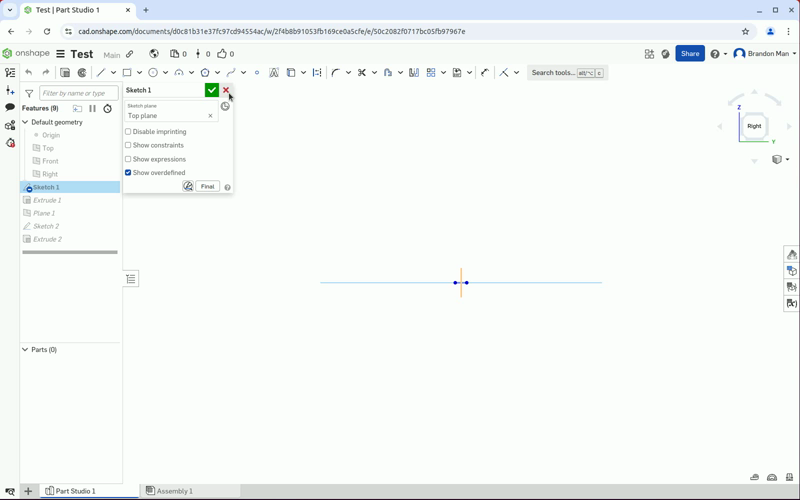
click(229, 92)
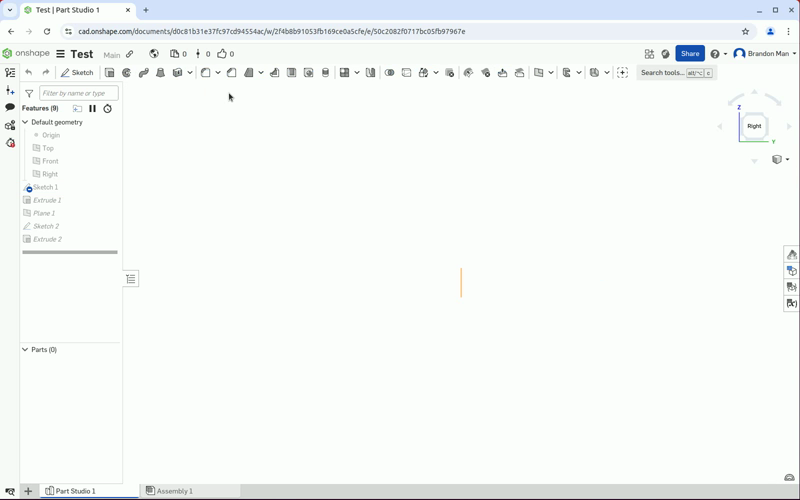
key(shift+s)
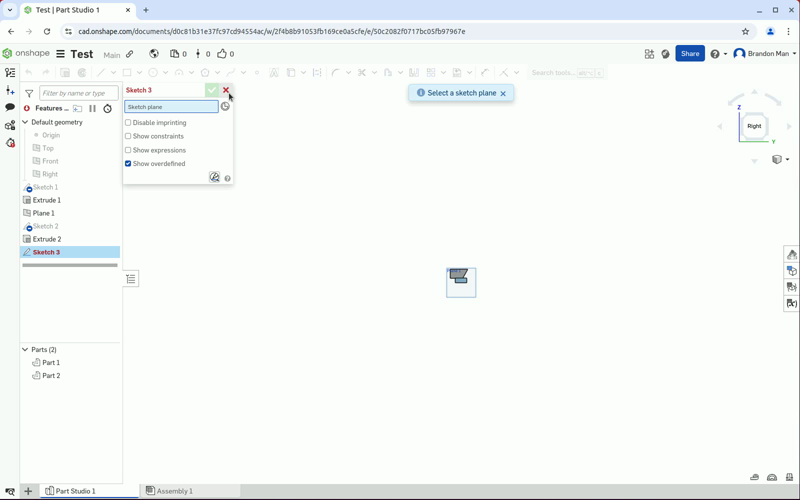
mouse_move(73, 215)
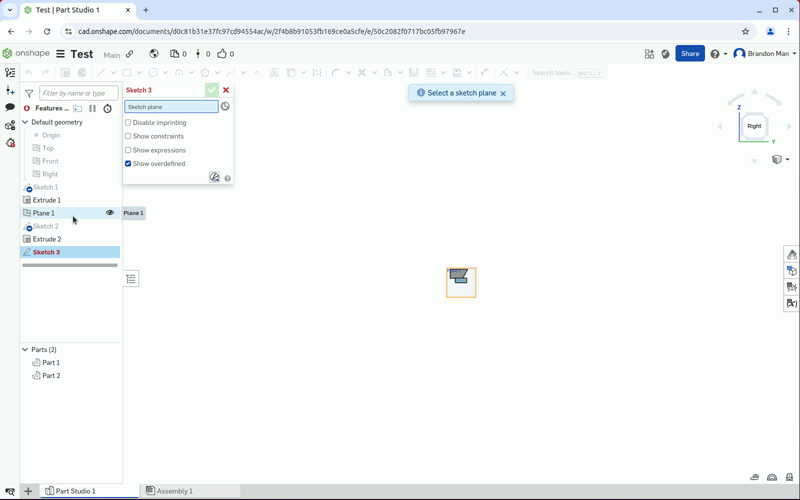
click(73, 215)
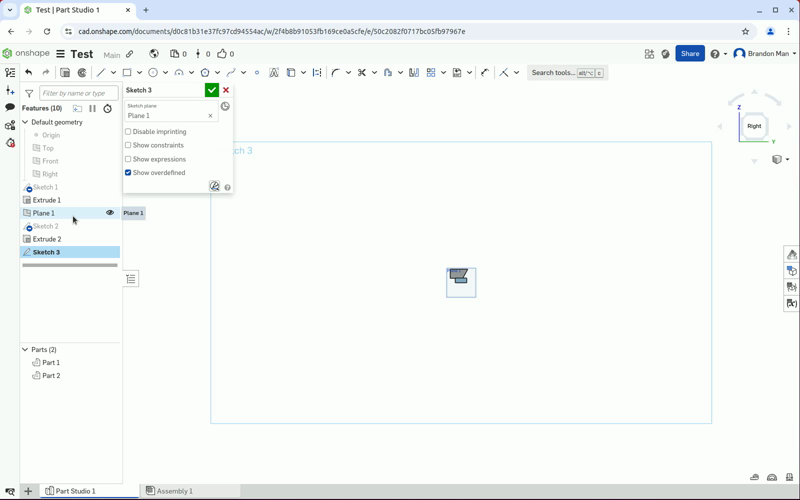
mouse_move(73, 352)
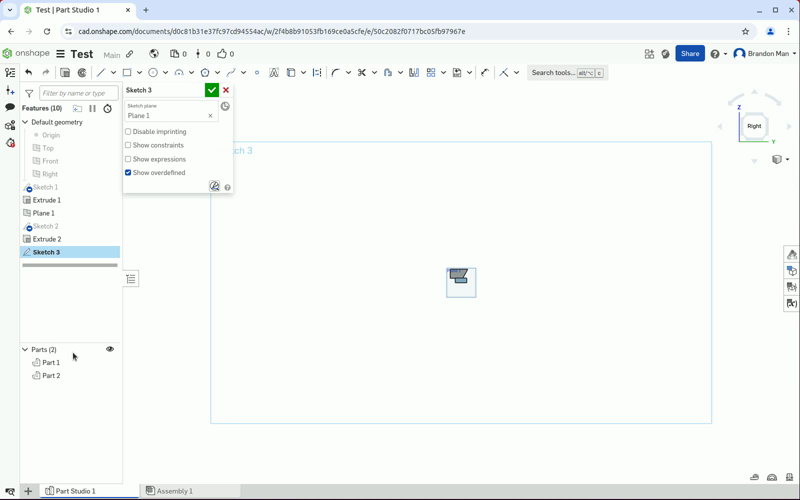
key(y)
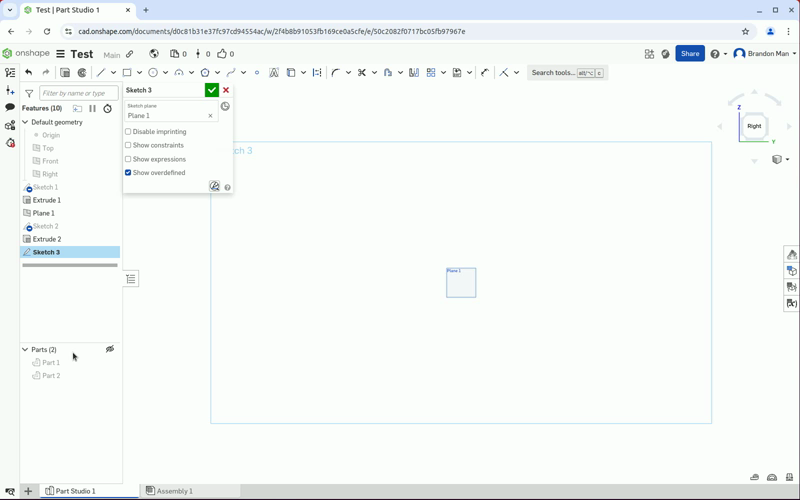
key(l)
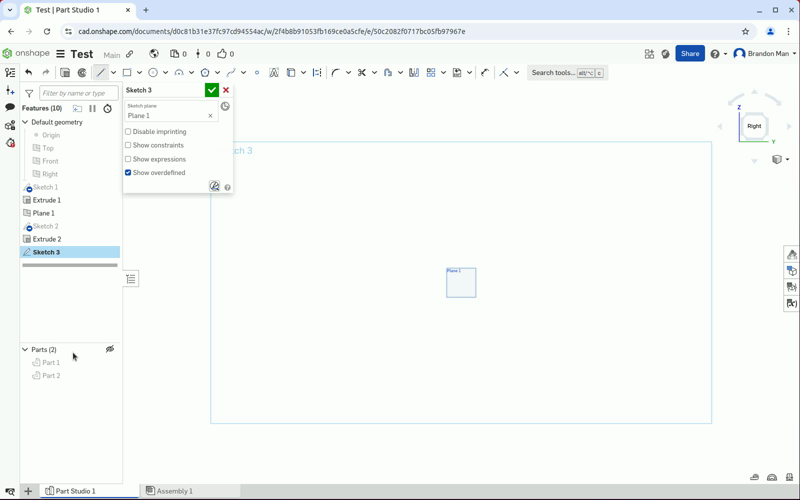
key_down(shift)
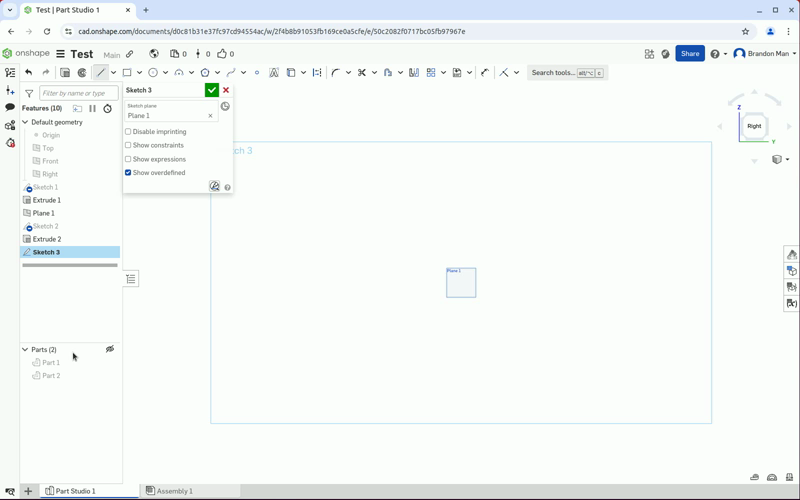
mouse_move(456, 275)
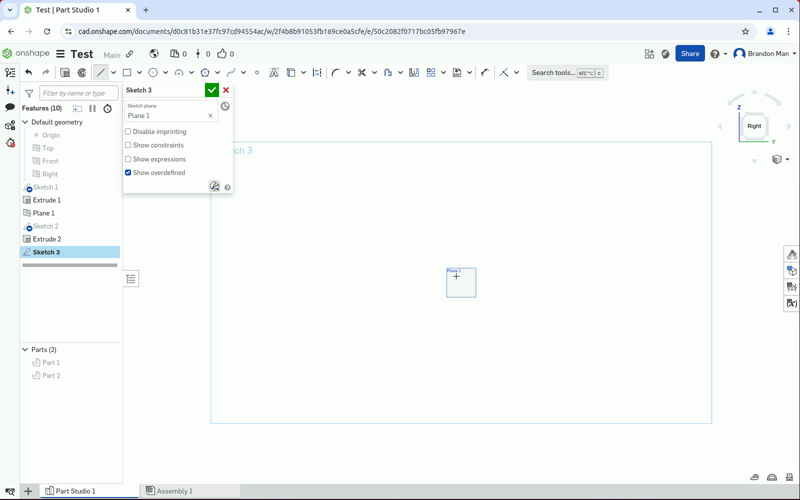
click(456, 275)
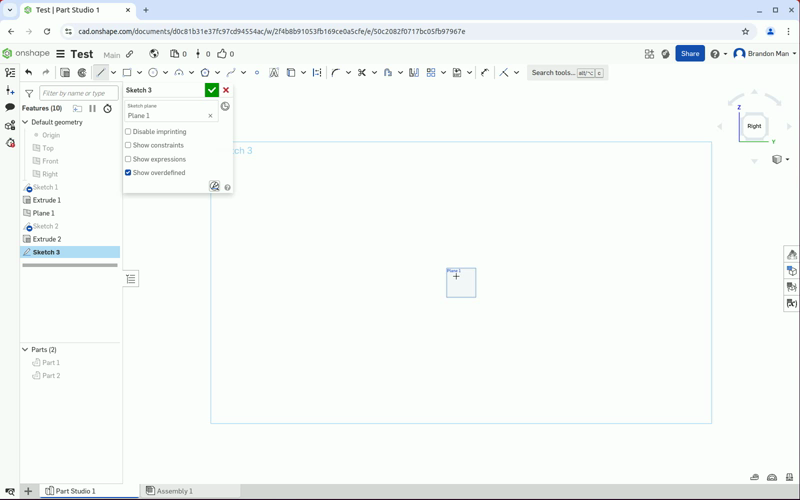
key_up(shift)
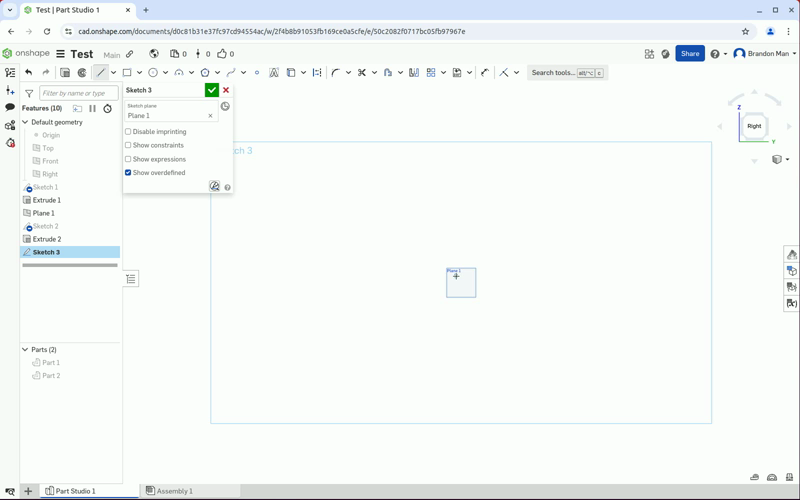
key_down(shift)
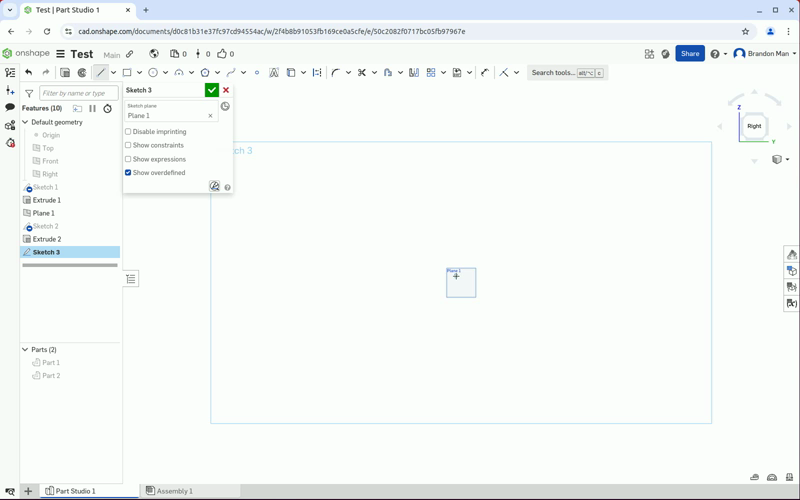
mouse_move(486, 275)
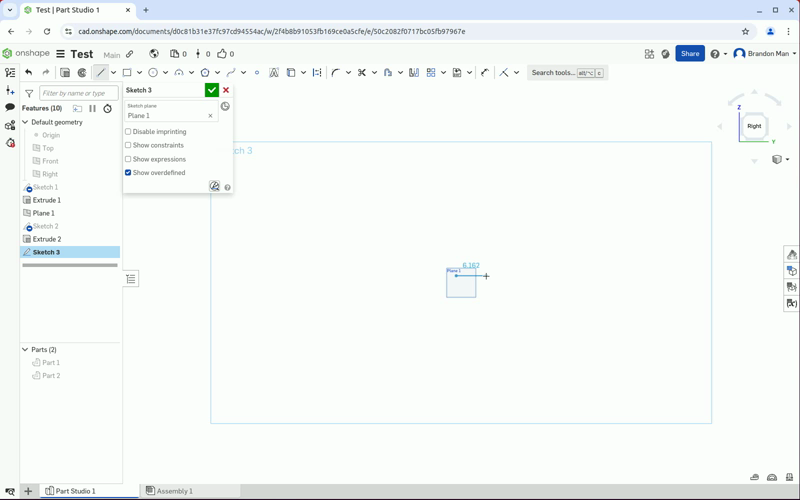
mouse_move(457, 275)
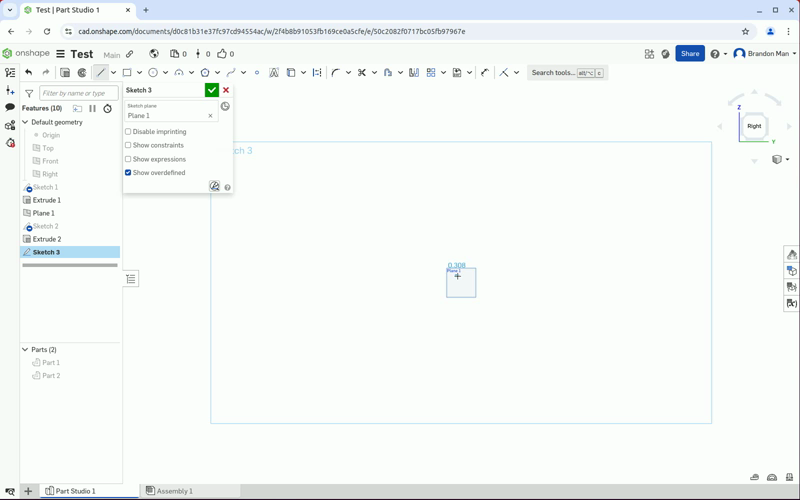
scroll(6)
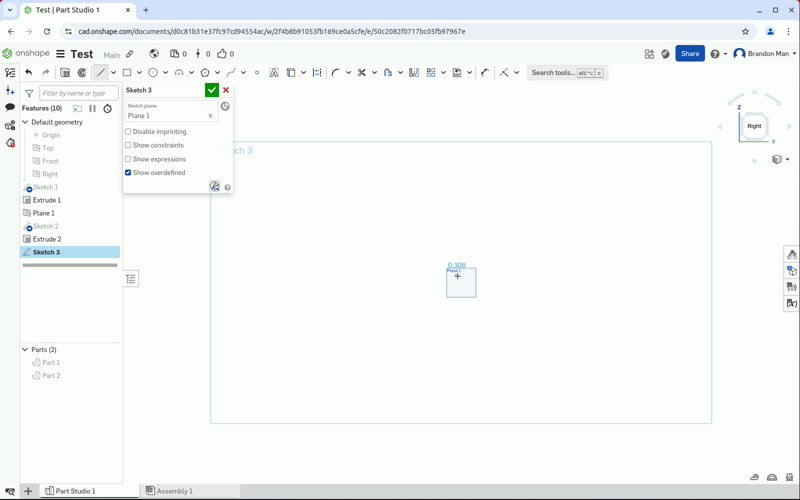
scroll(6)
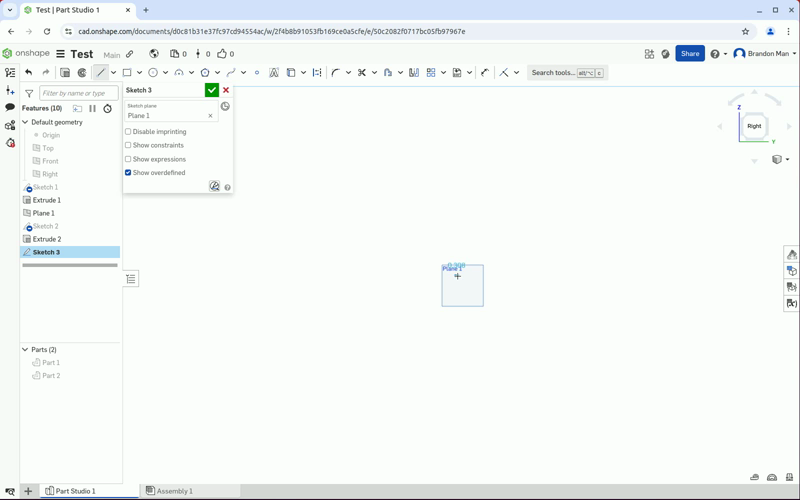
scroll(6)
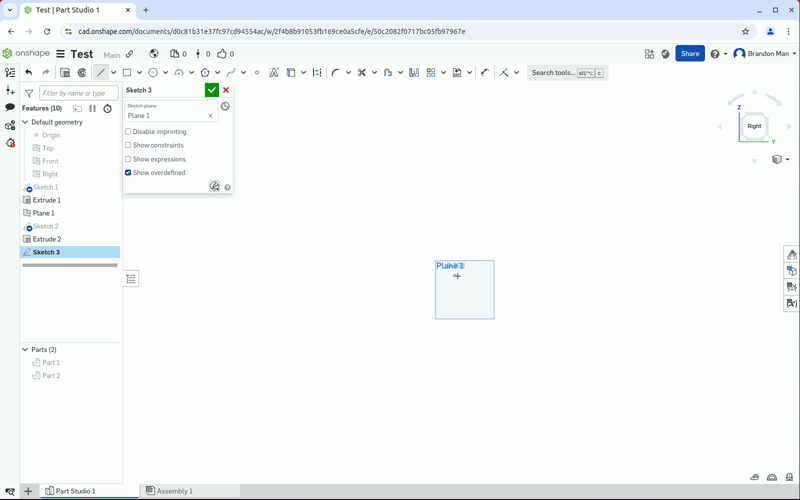
scroll(6)
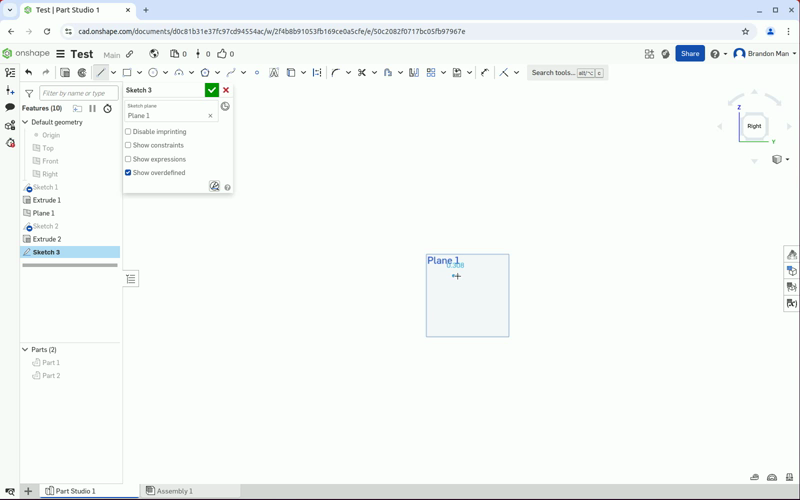
scroll(6)
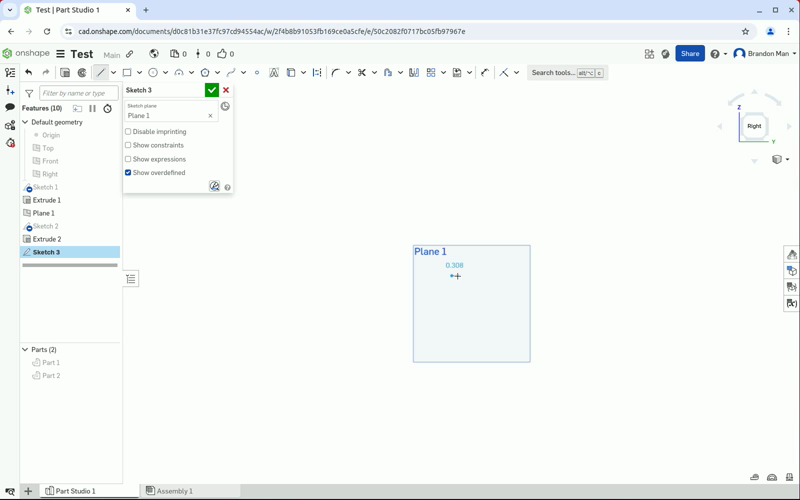
scroll(6)
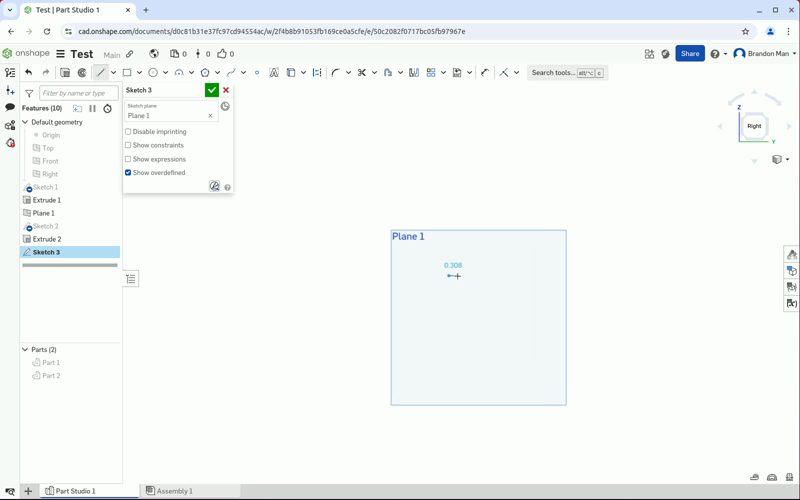
scroll(6)
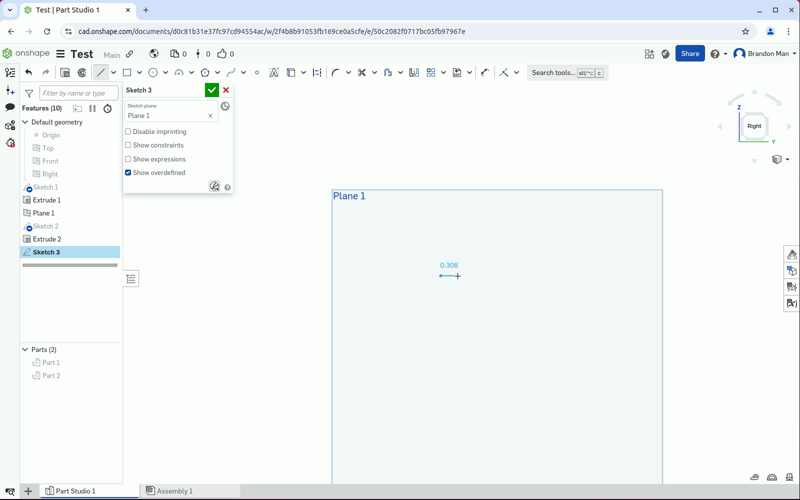
click(457, 275)
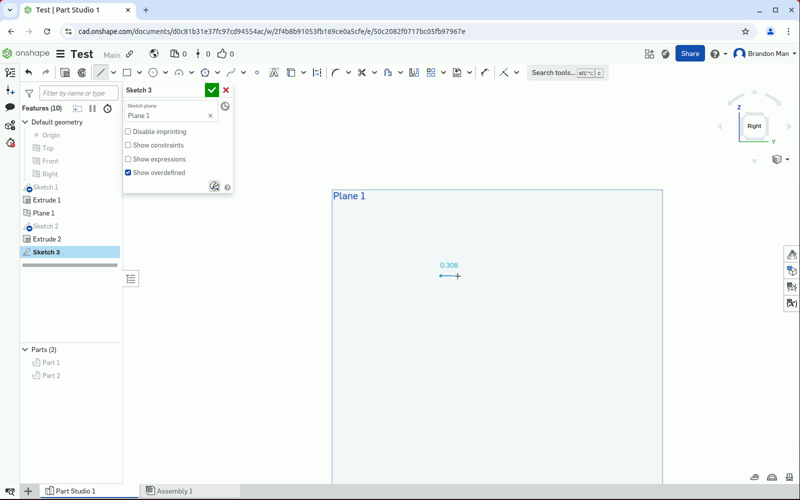
scroll(-6)
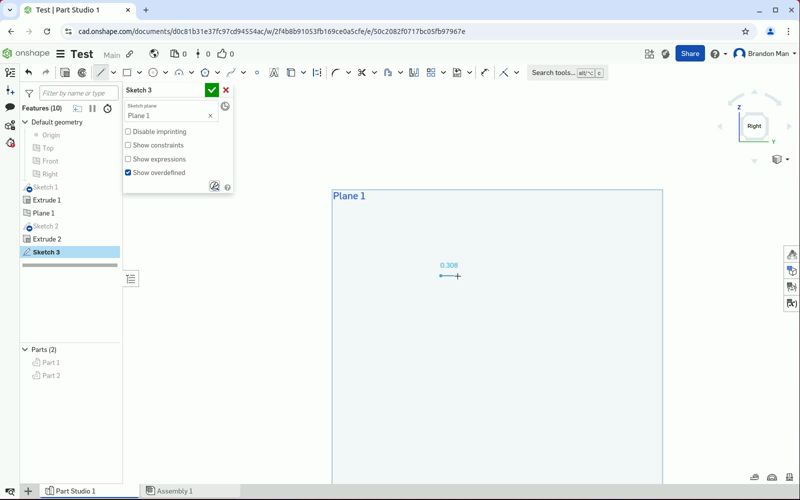
scroll(-6)
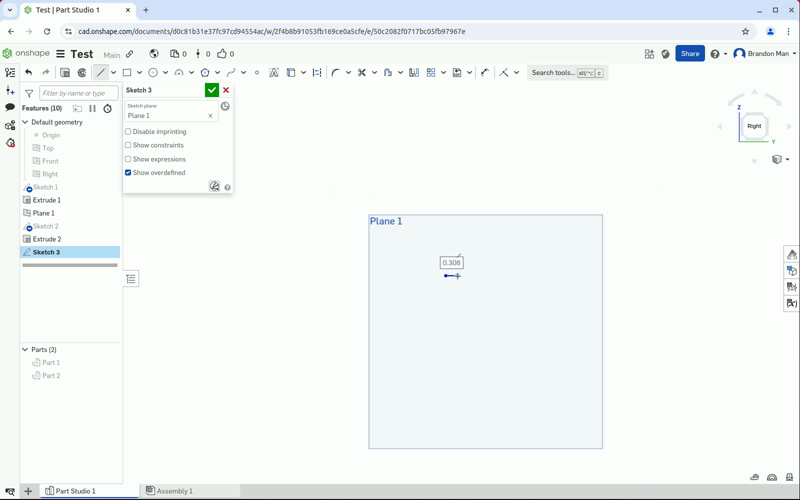
scroll(-6)
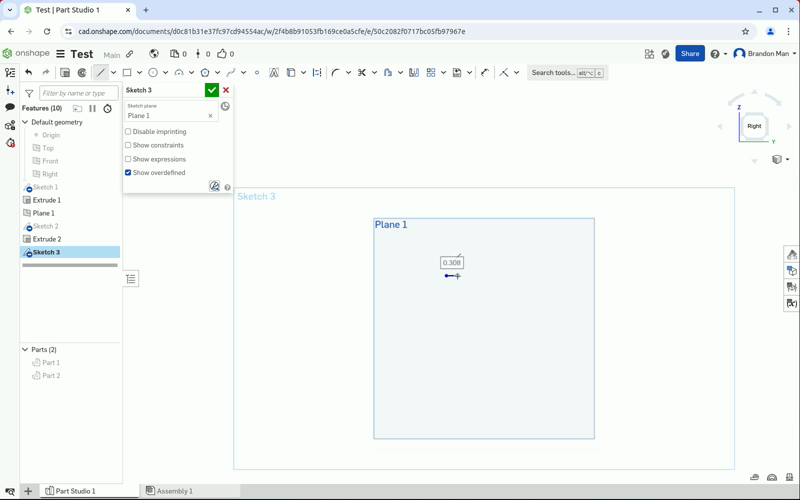
scroll(-6)
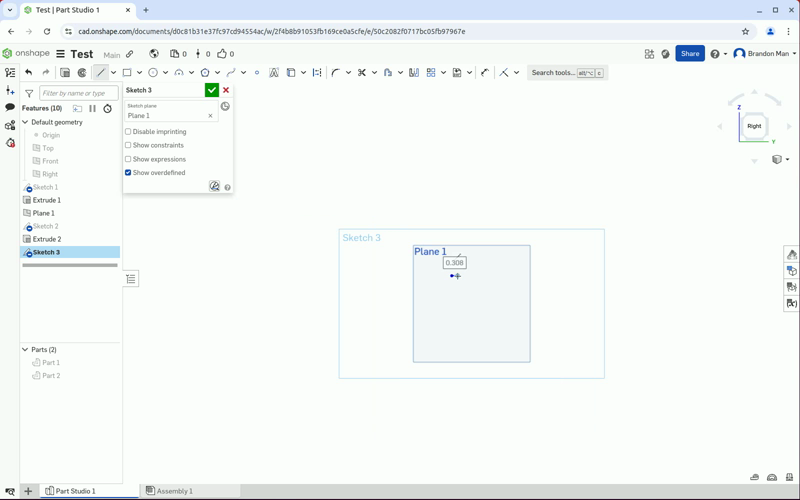
scroll(-6)
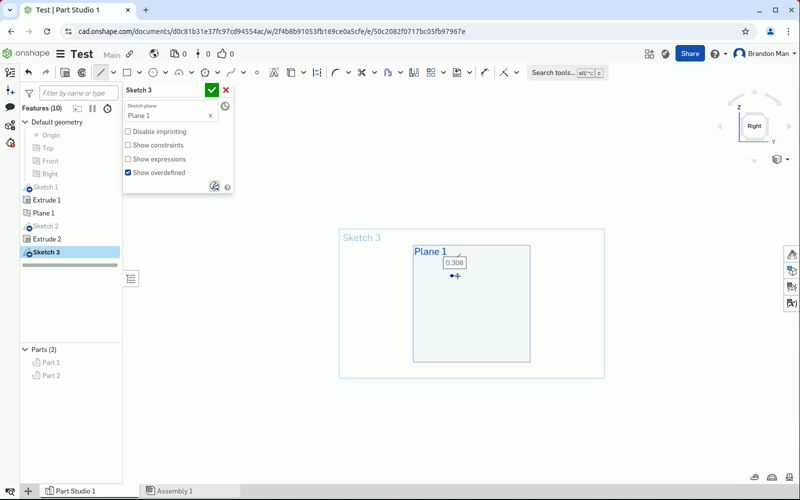
scroll(-6)
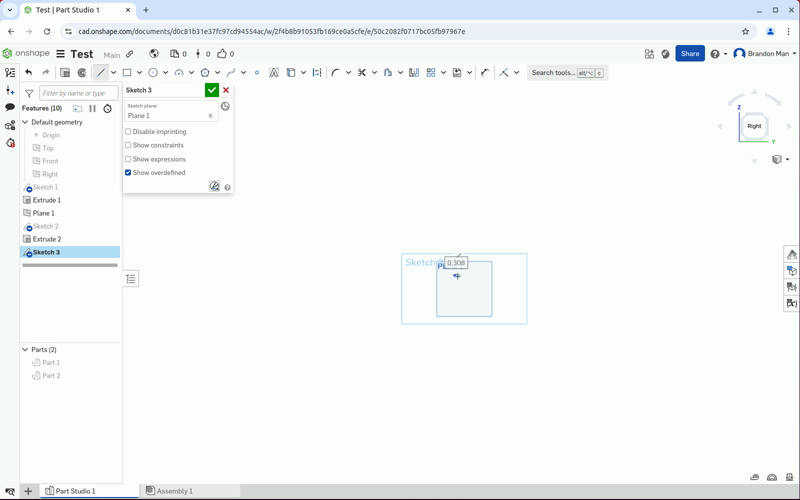
scroll(-6)
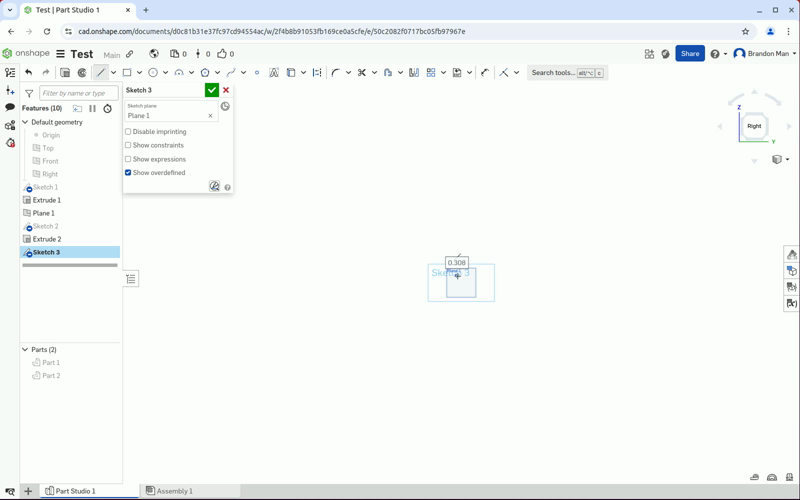
key_up(shift)
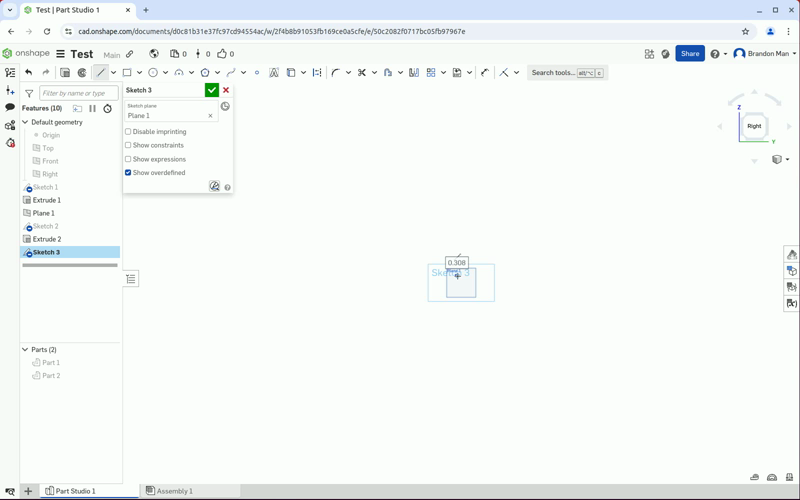
key_down(shift)
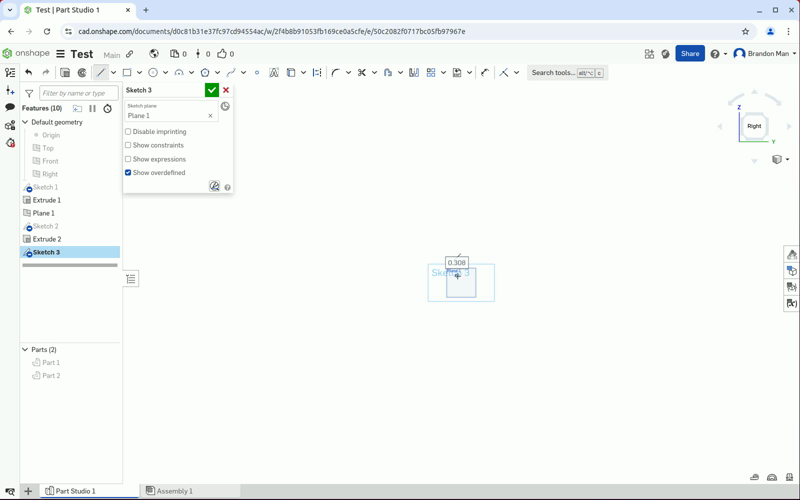
mouse_move(487, 275)
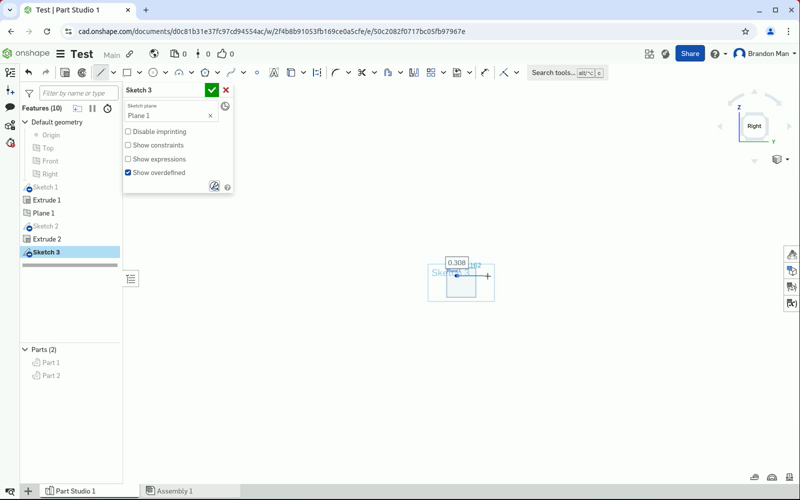
mouse_move(457, 267)
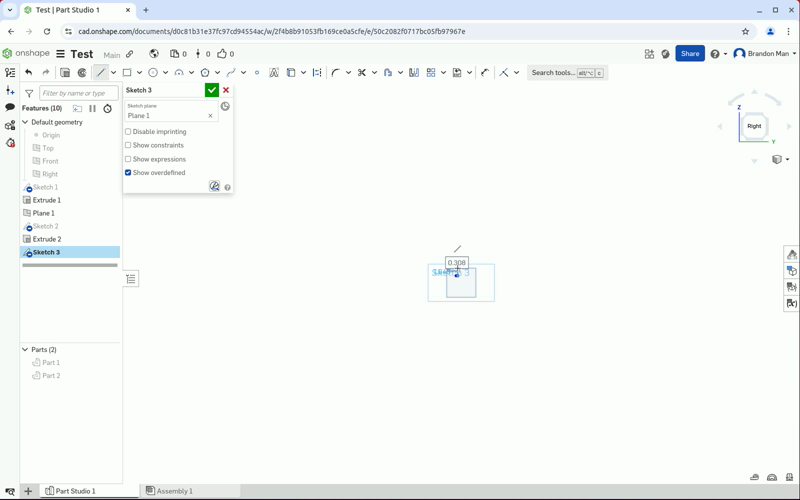
click(457, 267)
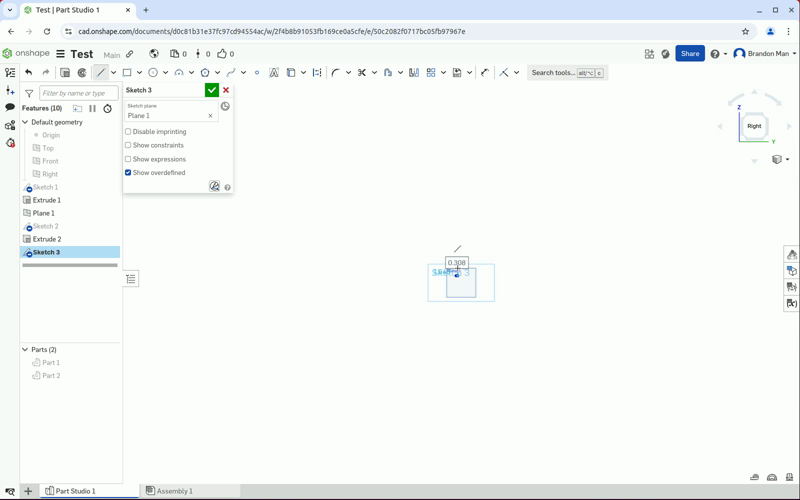
key_up(shift)
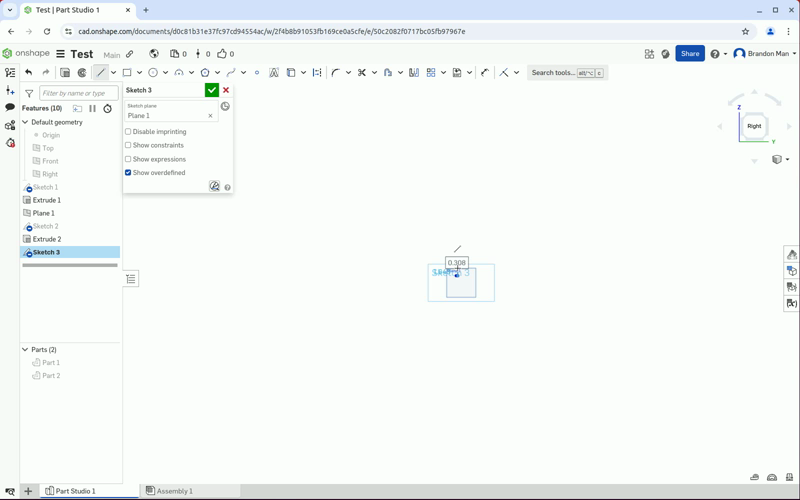
key_down(shift)
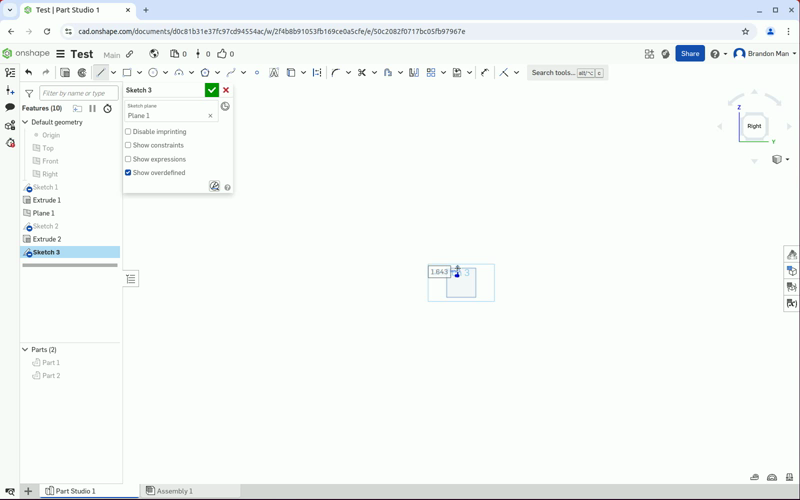
mouse_move(487, 267)
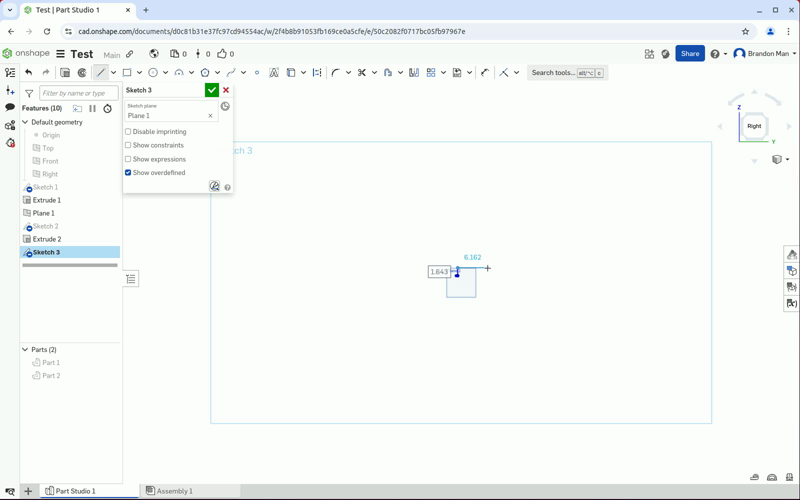
mouse_move(456, 267)
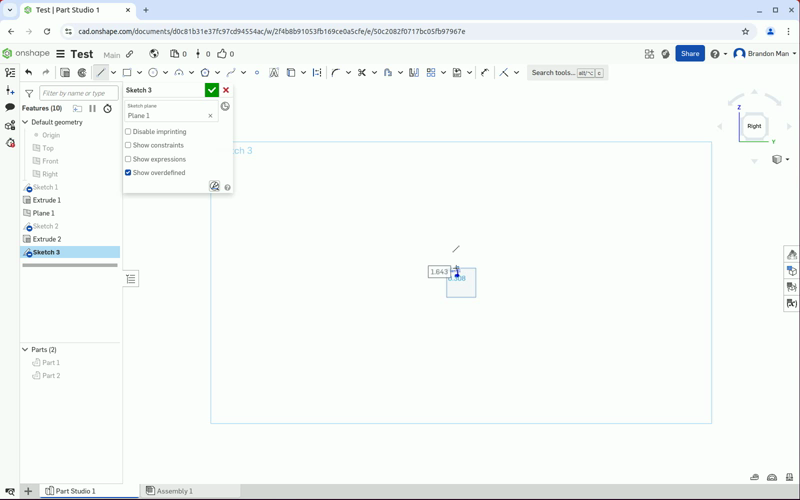
scroll(6)
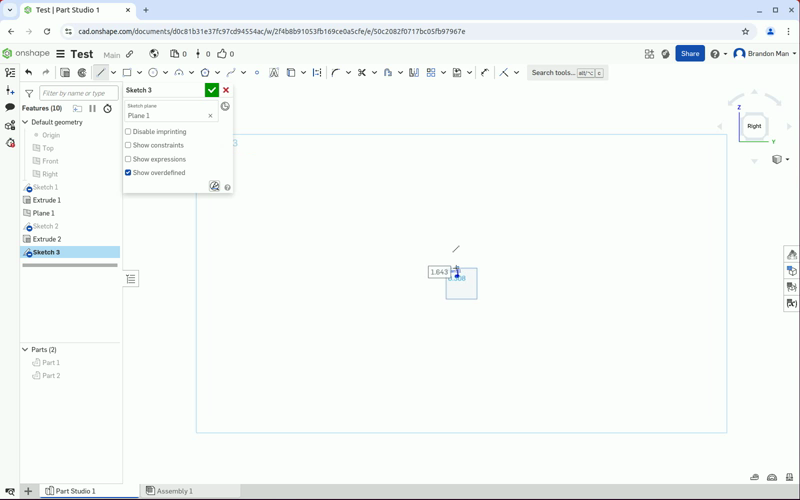
scroll(6)
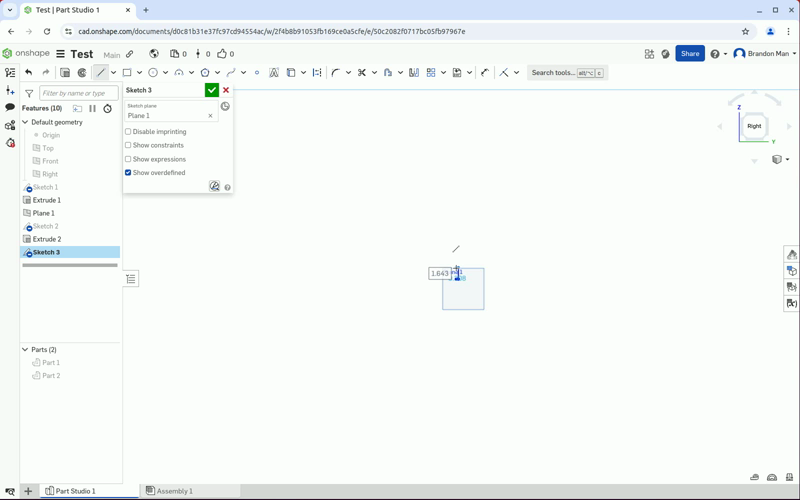
scroll(6)
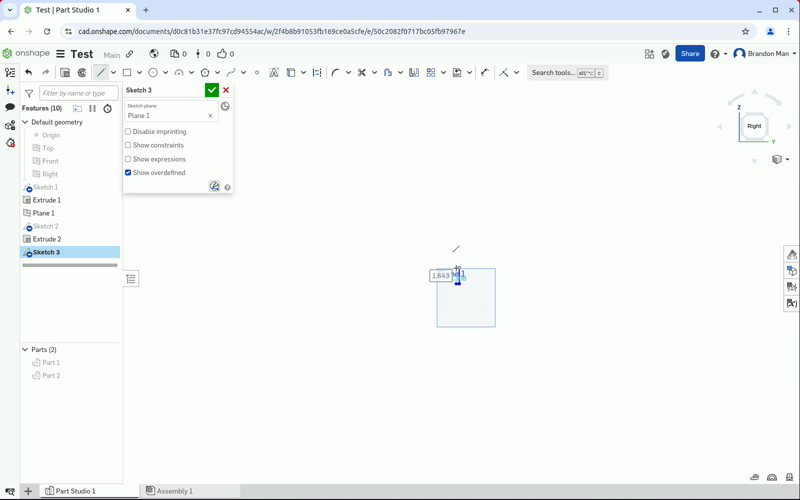
scroll(6)
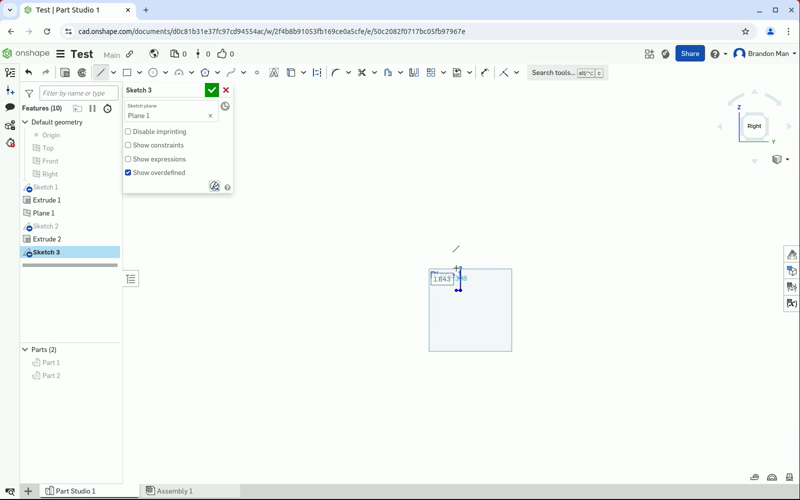
scroll(6)
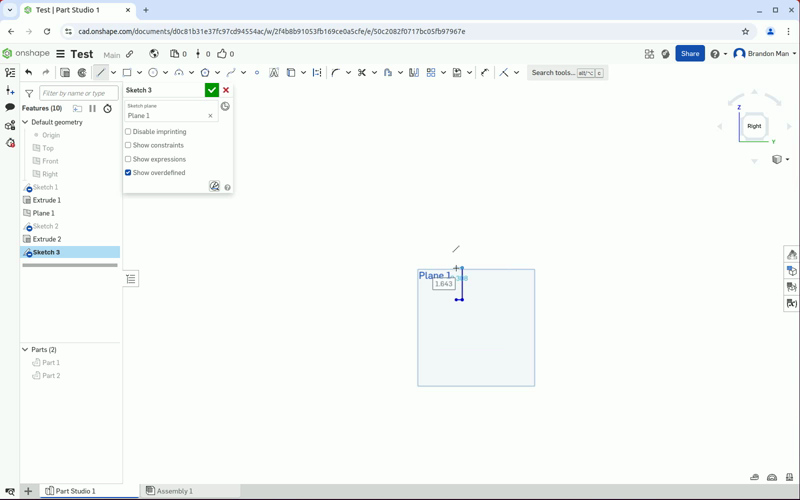
scroll(6)
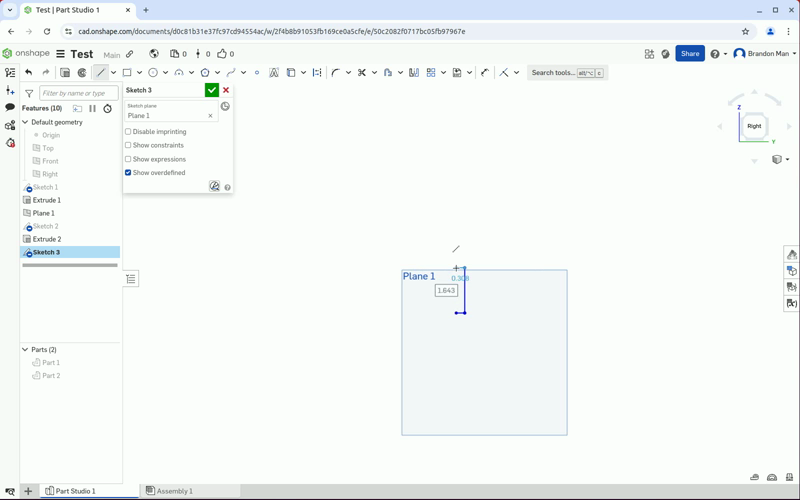
scroll(6)
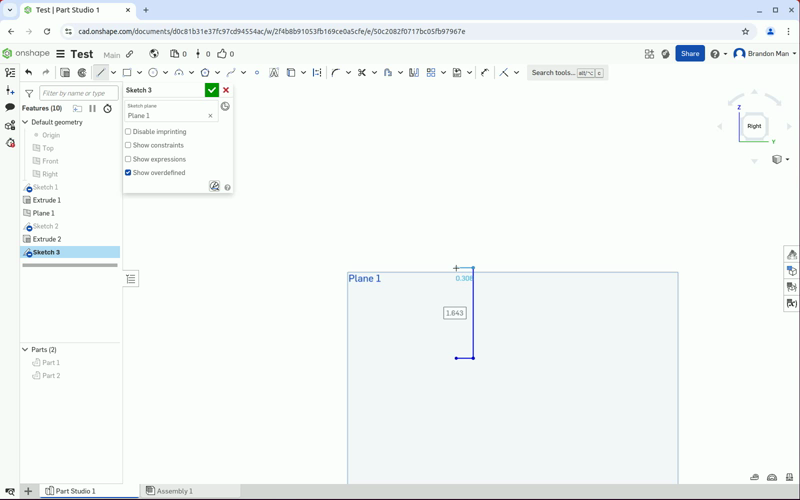
click(456, 267)
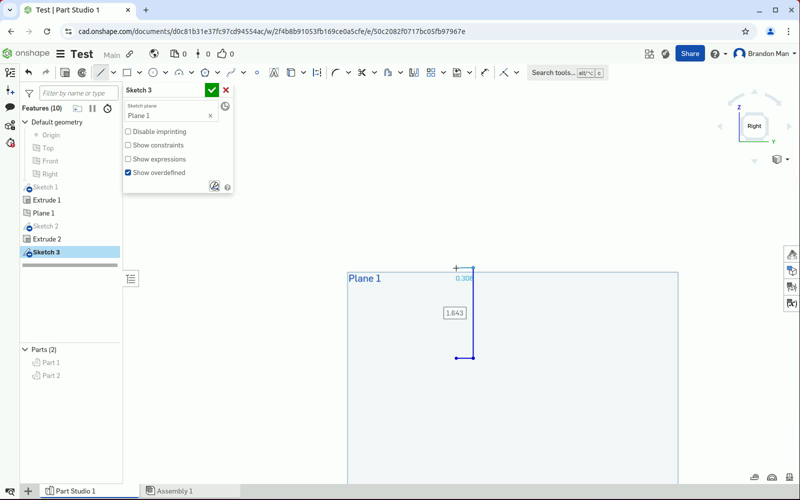
scroll(-6)
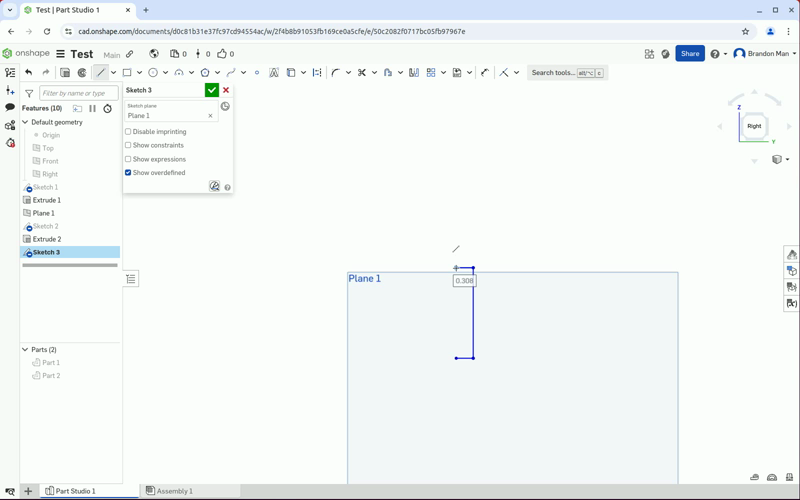
scroll(-6)
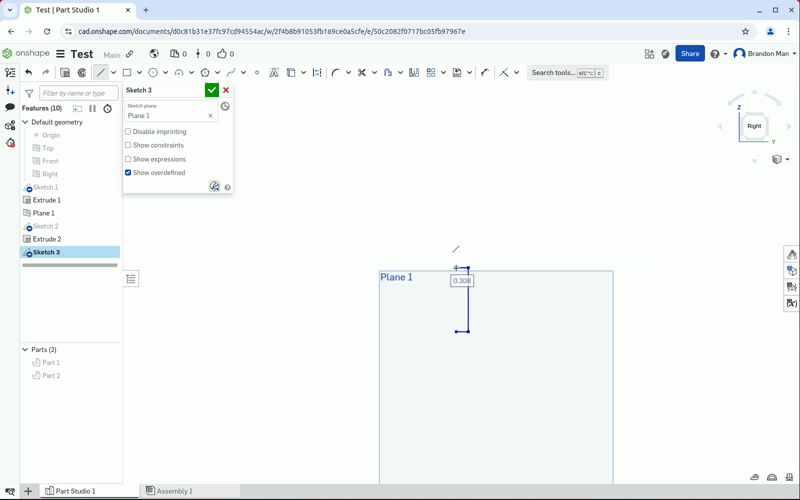
scroll(-6)
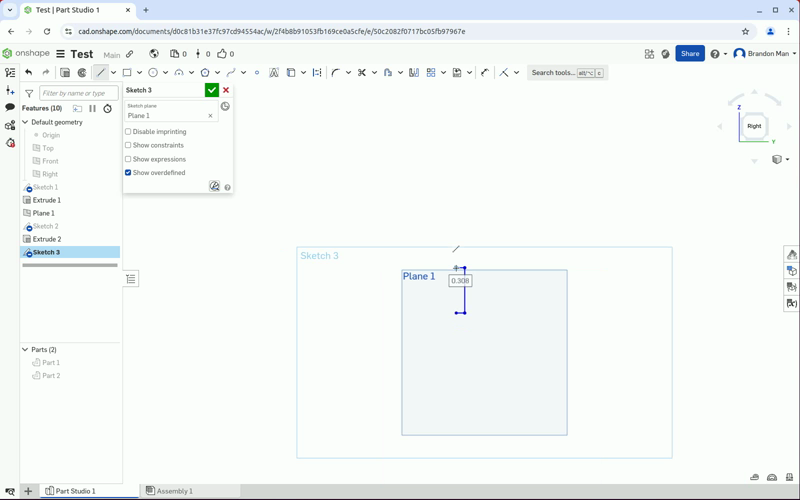
scroll(-6)
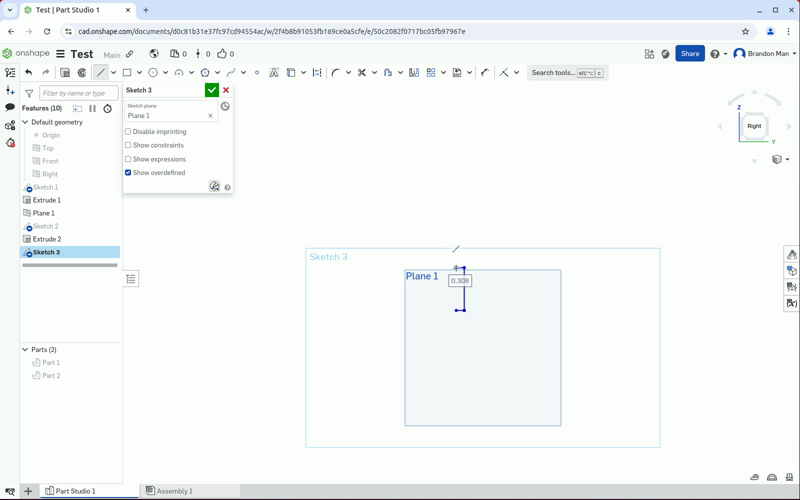
scroll(-6)
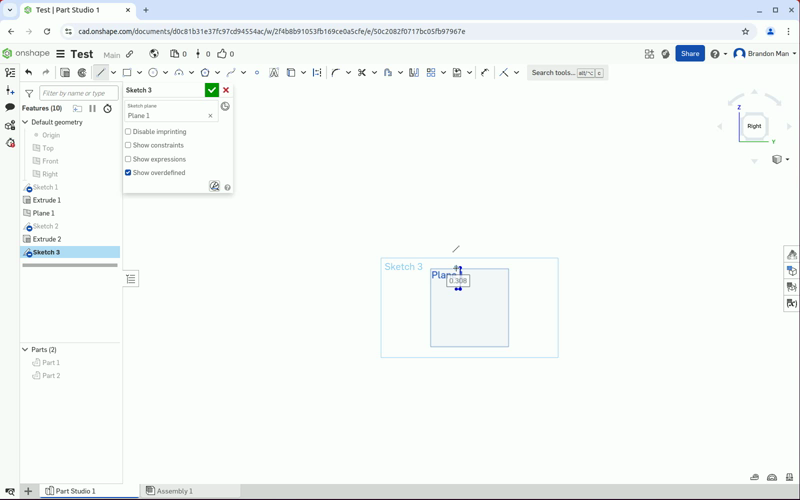
scroll(-6)
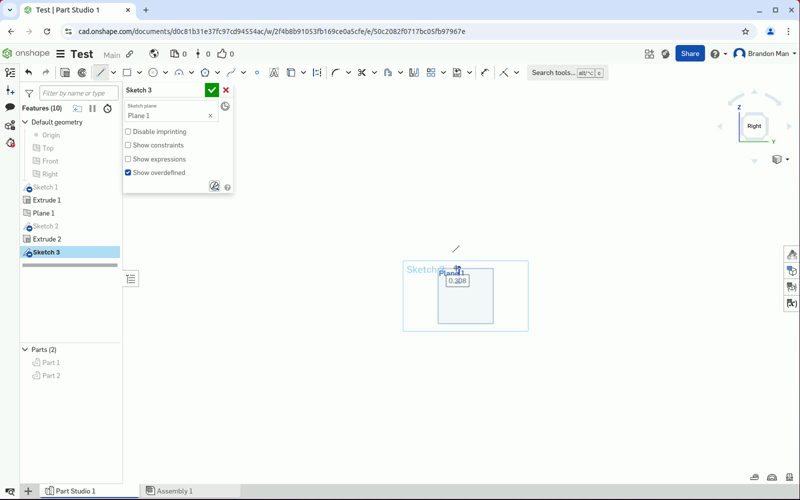
scroll(-6)
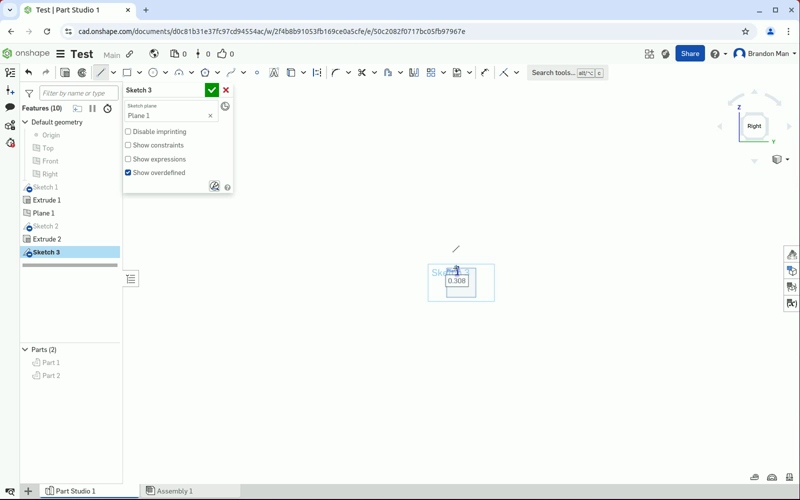
key_up(shift)
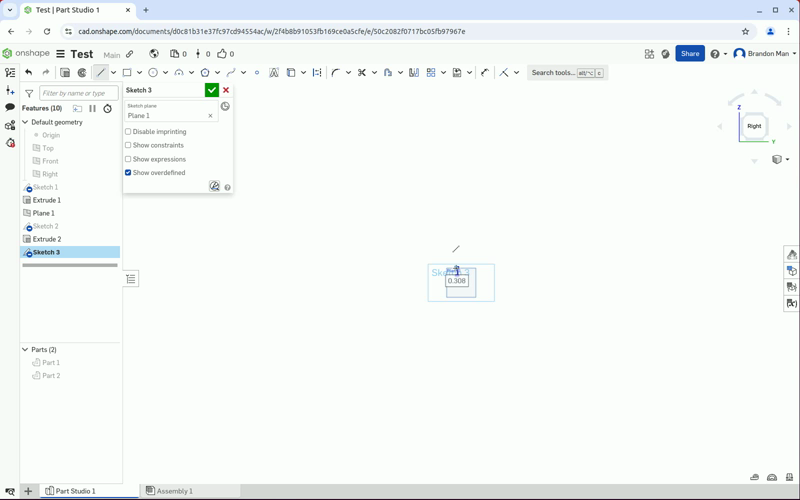
mouse_move(486, 267)
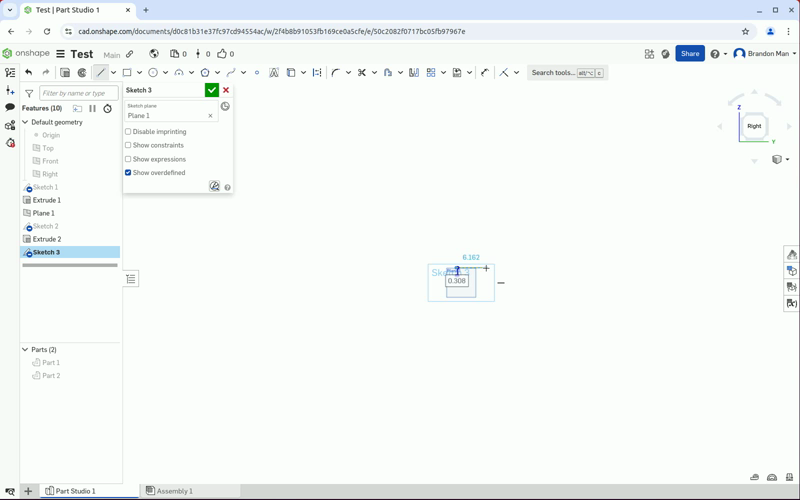
key_down(shift)
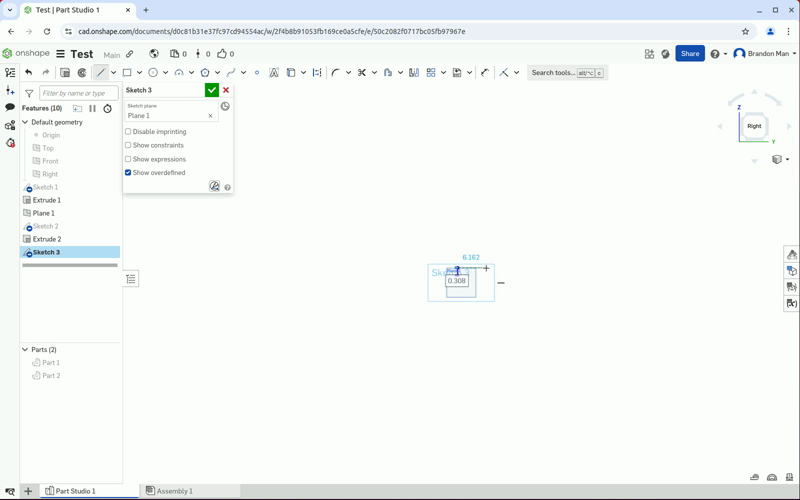
mouse_move(456, 275)
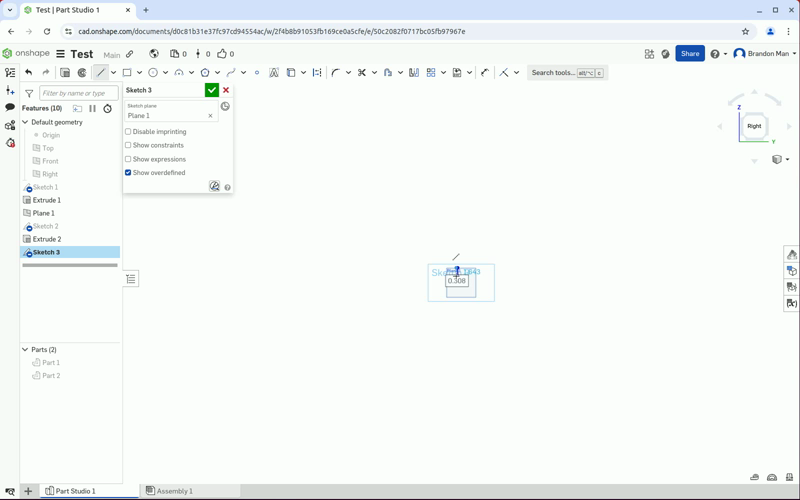
scroll(6)
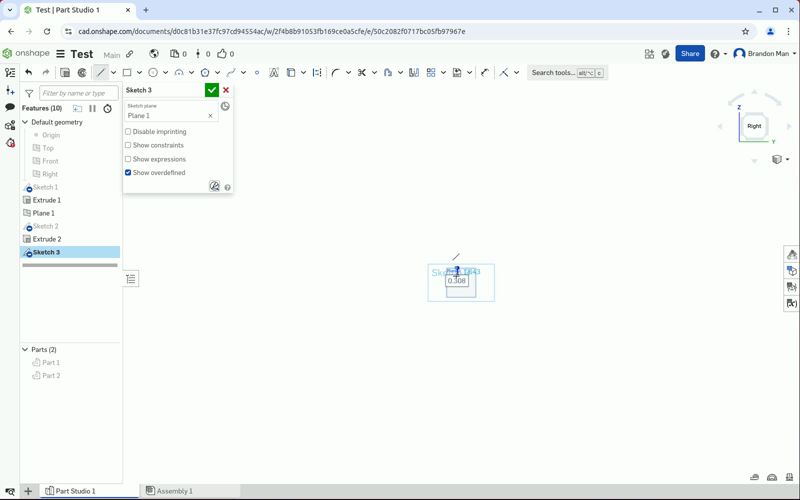
scroll(6)
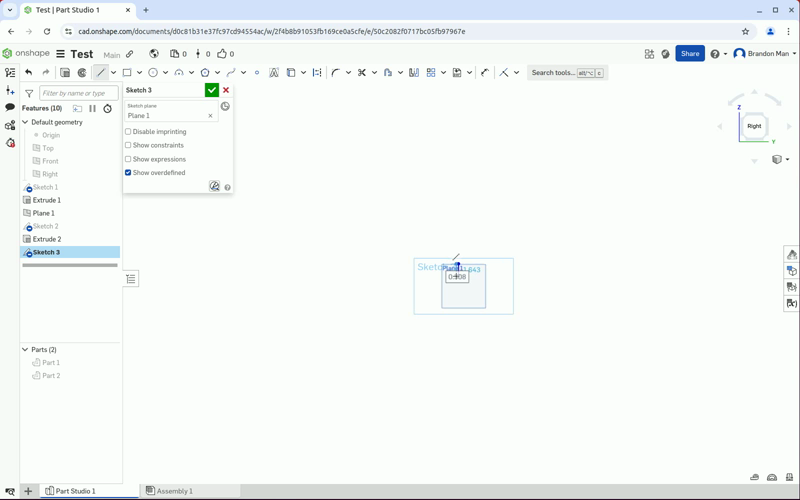
scroll(6)
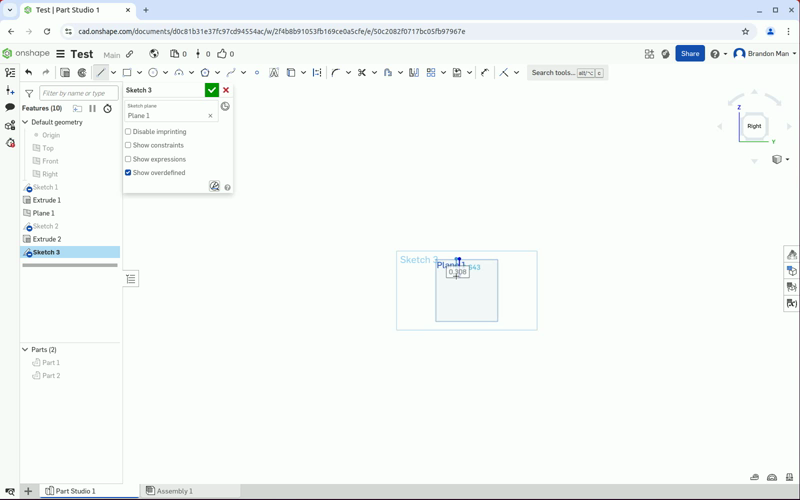
scroll(6)
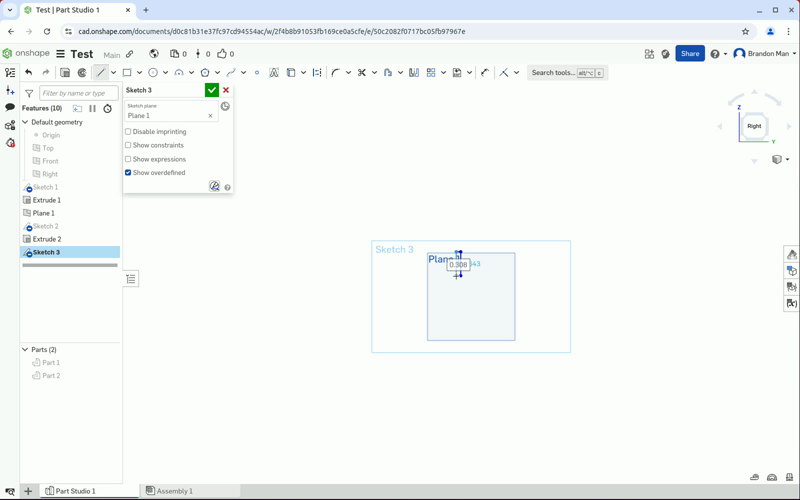
scroll(6)
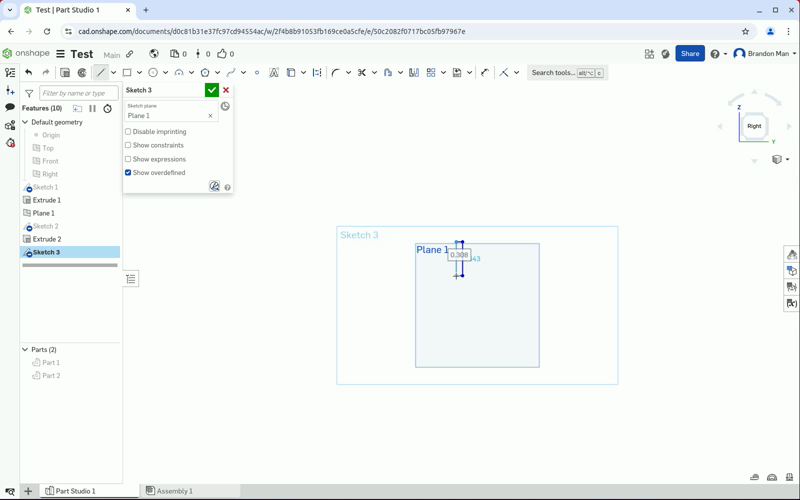
scroll(6)
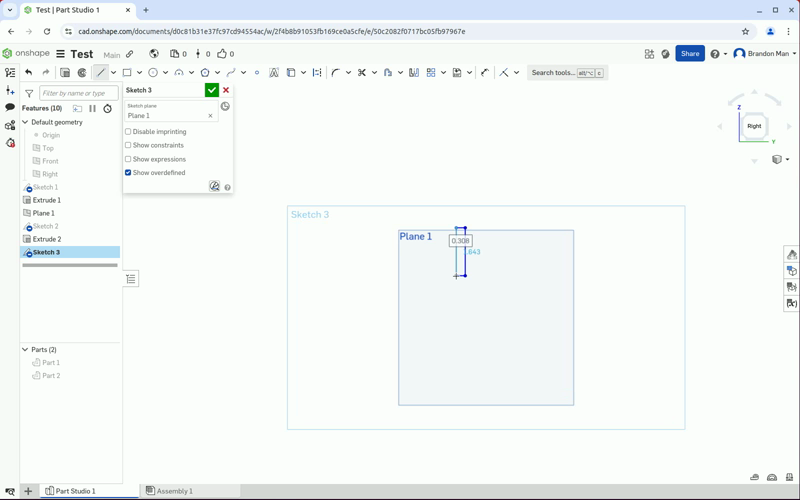
scroll(6)
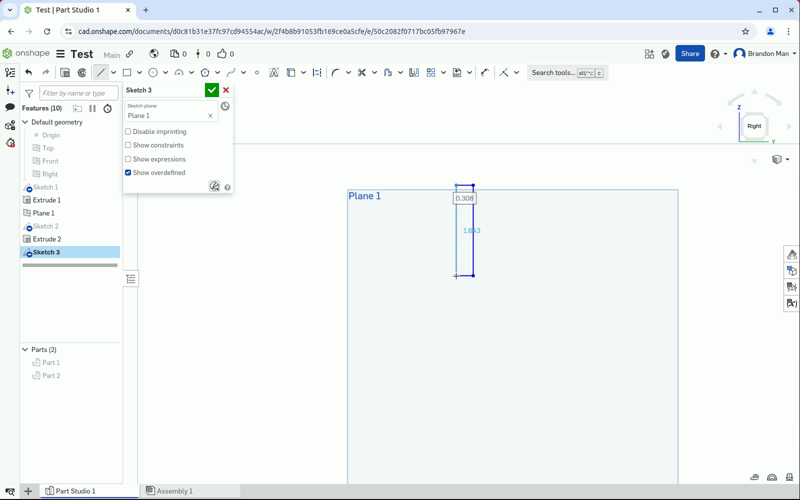
key_up(shift)
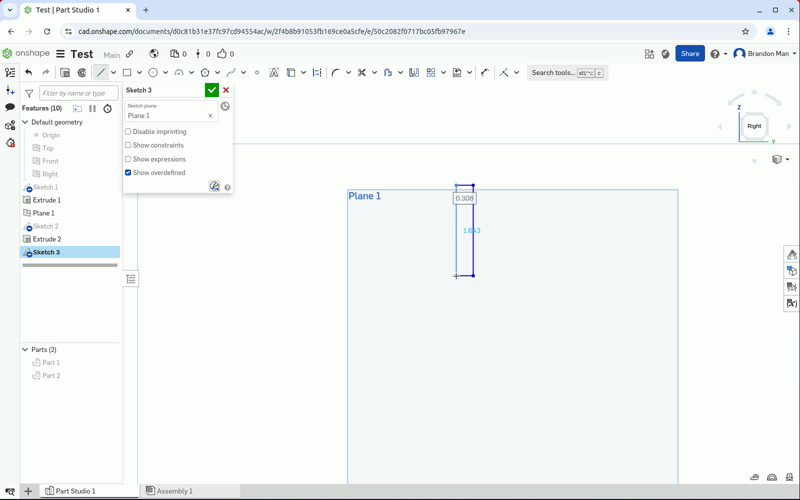
click(456, 275)
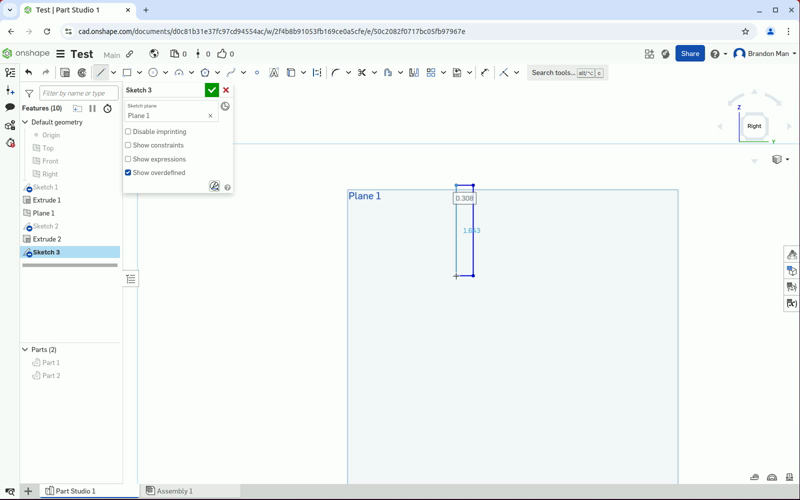
scroll(-6)
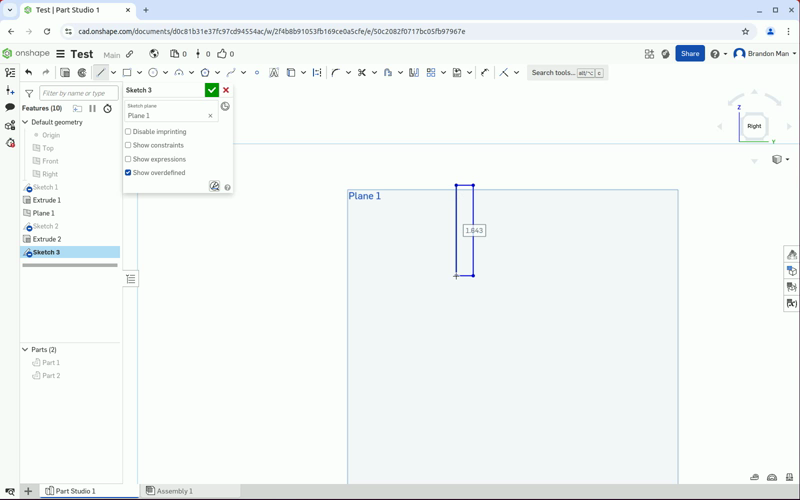
scroll(-6)
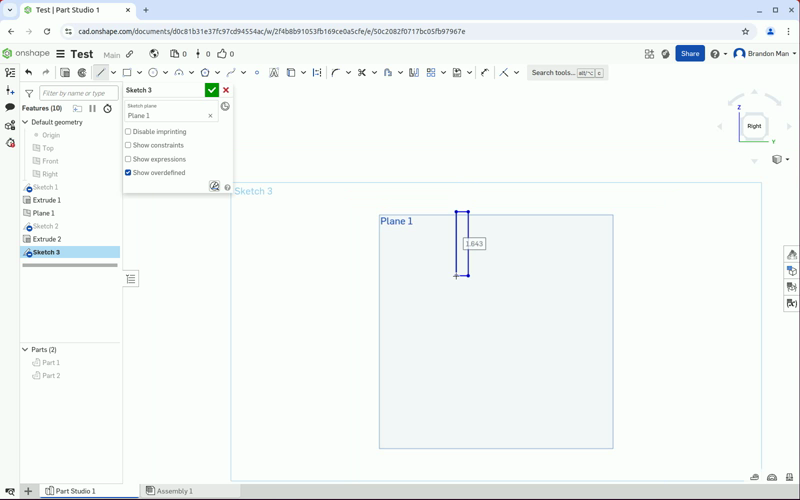
scroll(-6)
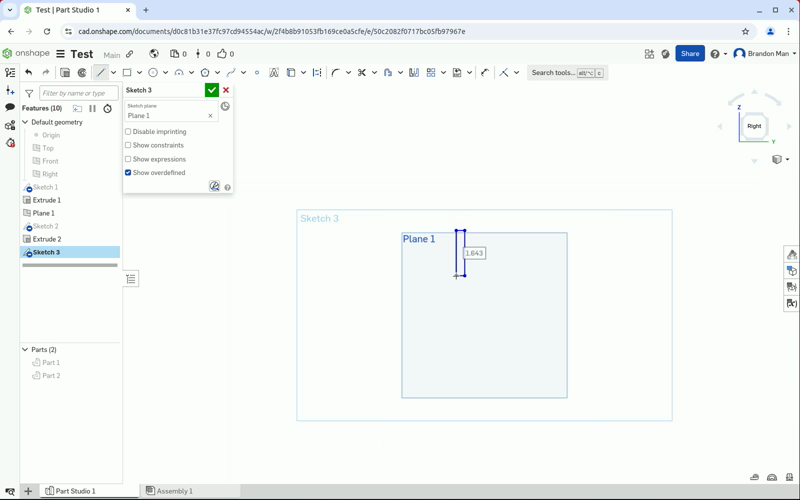
scroll(-6)
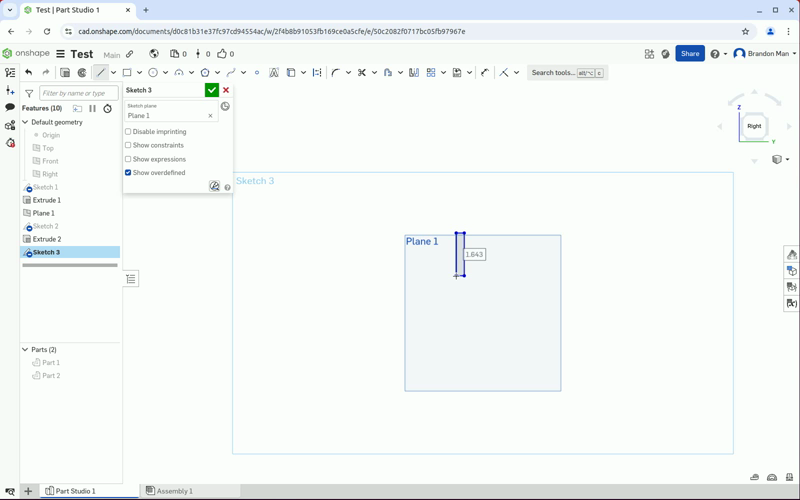
scroll(-6)
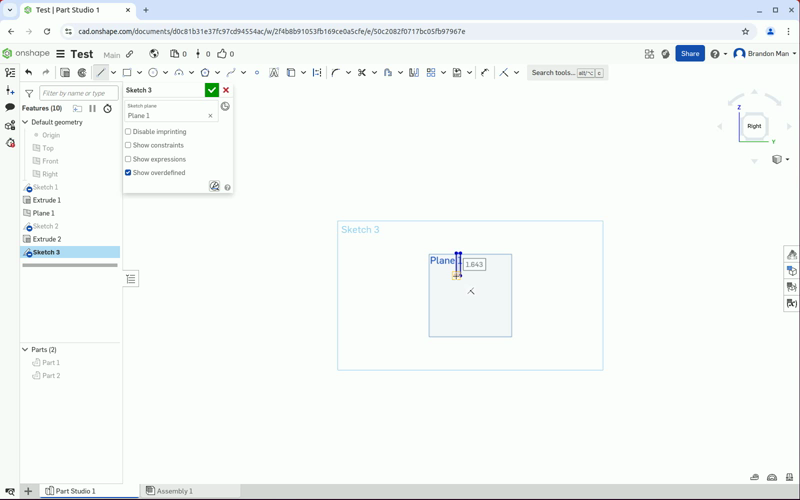
scroll(-6)
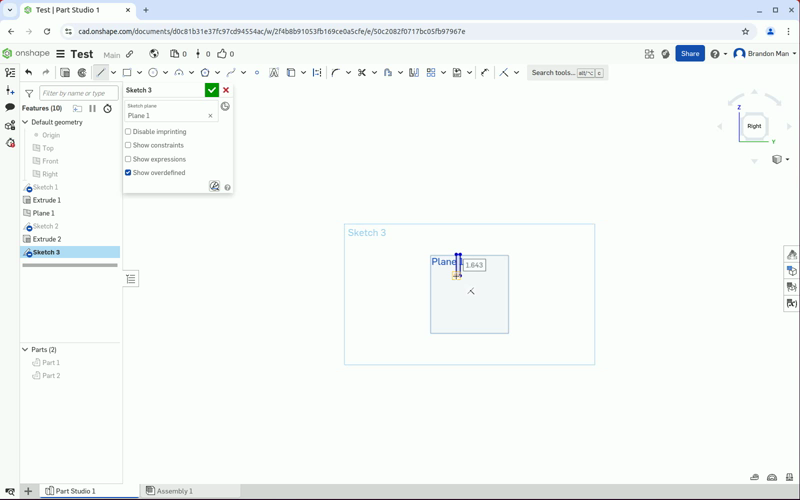
scroll(-6)
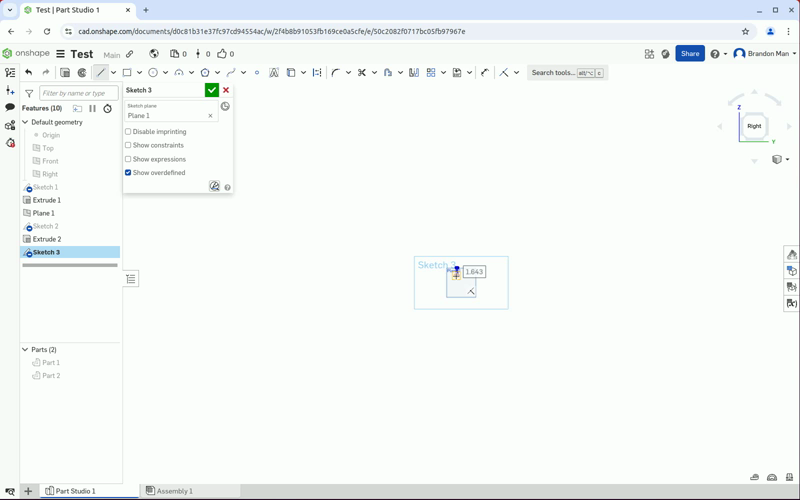
key(esc)
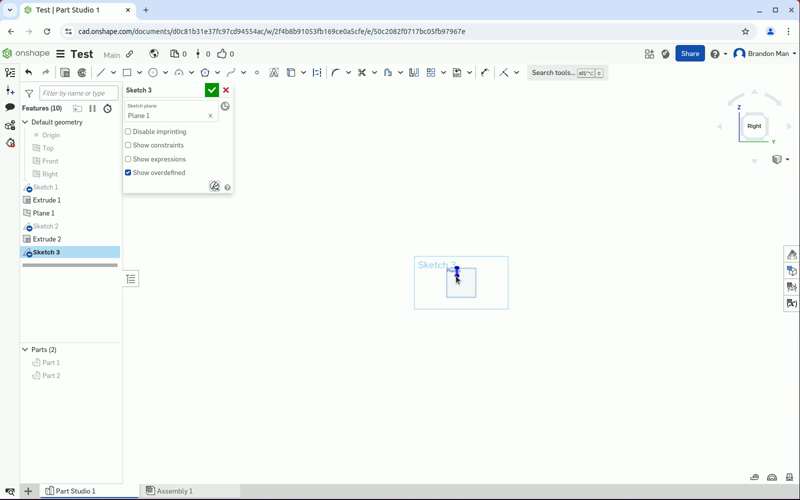
mouse_move(456, 271)
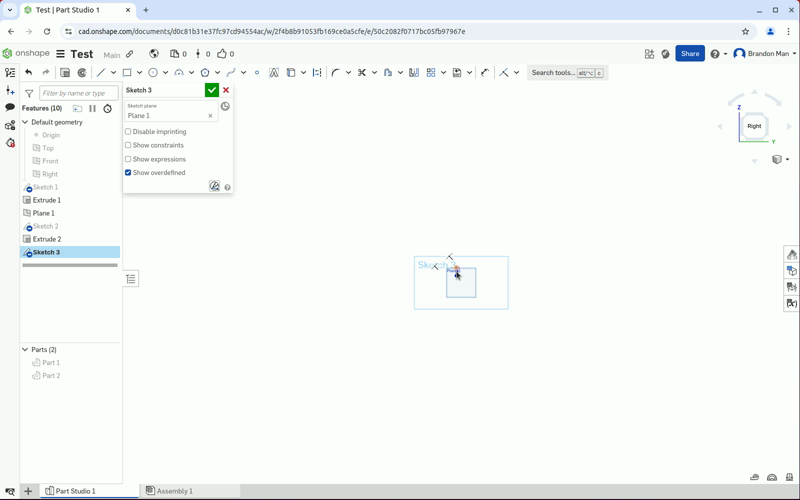
scroll(6)
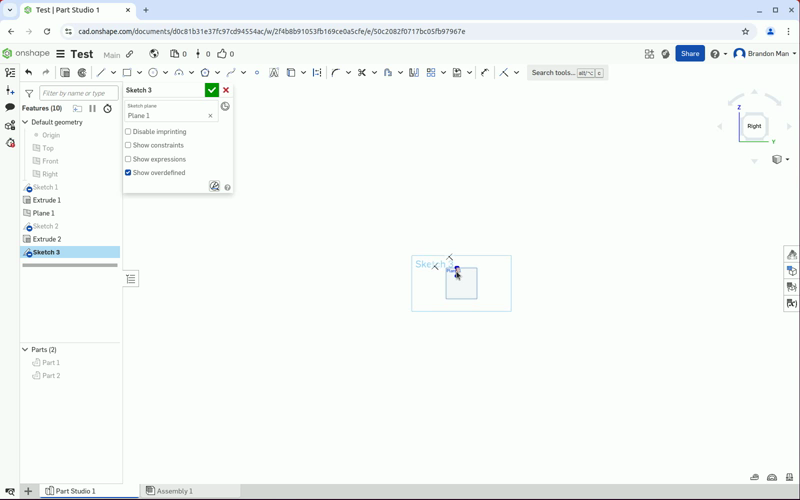
scroll(6)
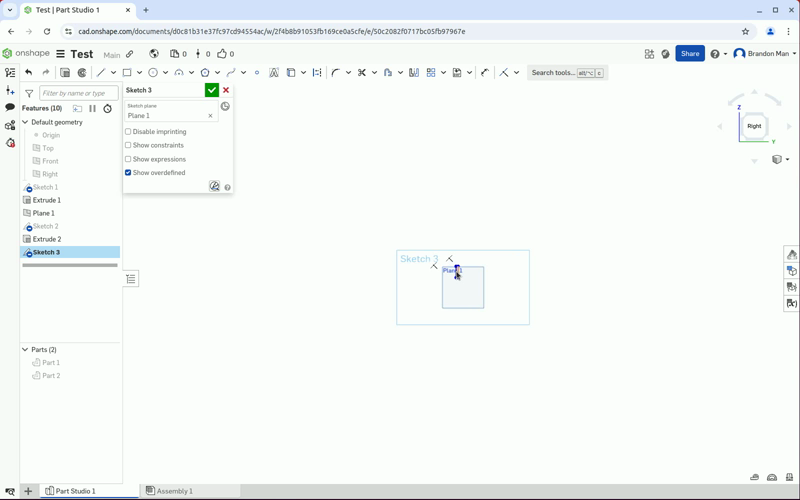
scroll(6)
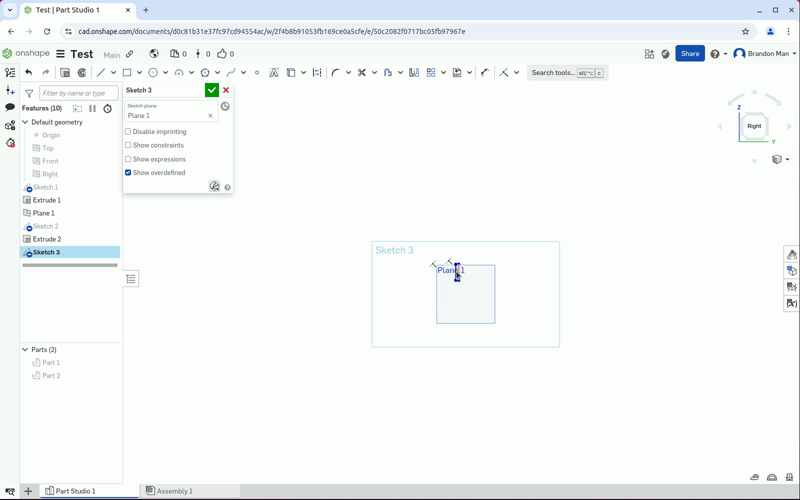
scroll(6)
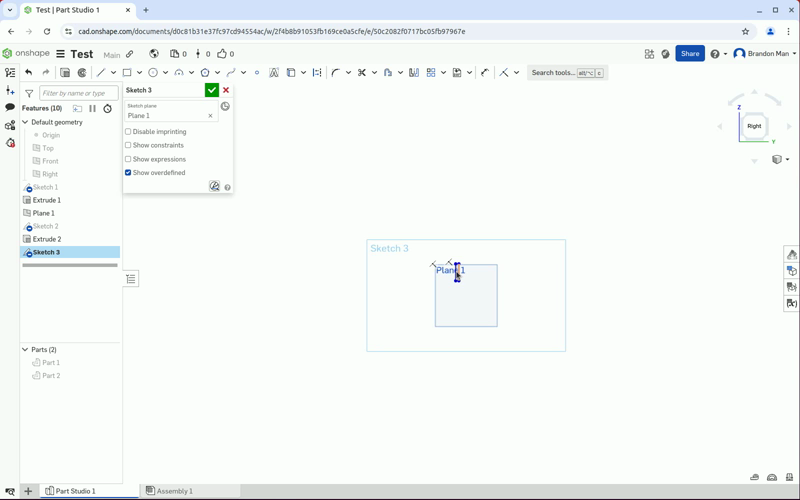
scroll(6)
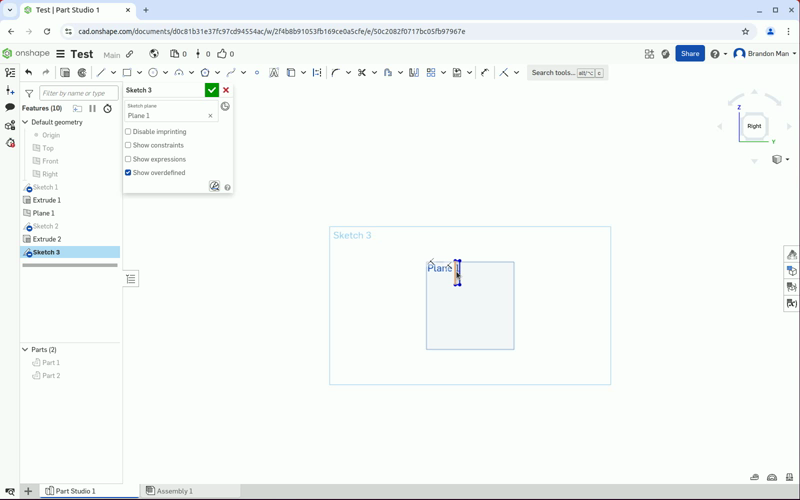
scroll(6)
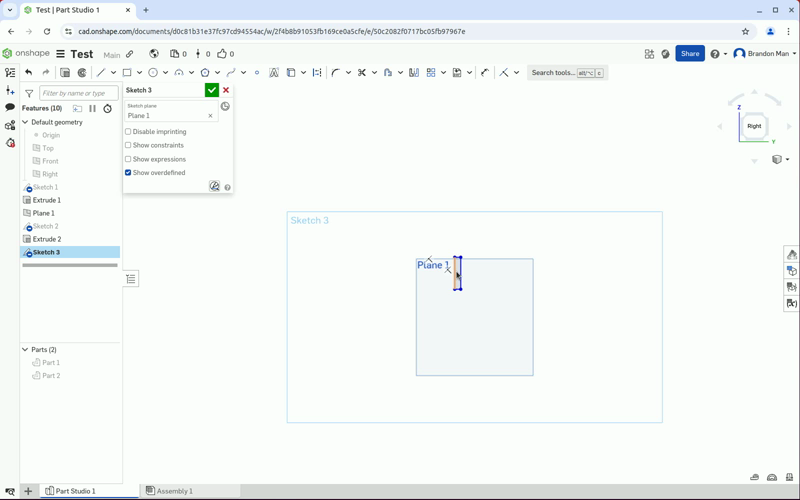
scroll(6)
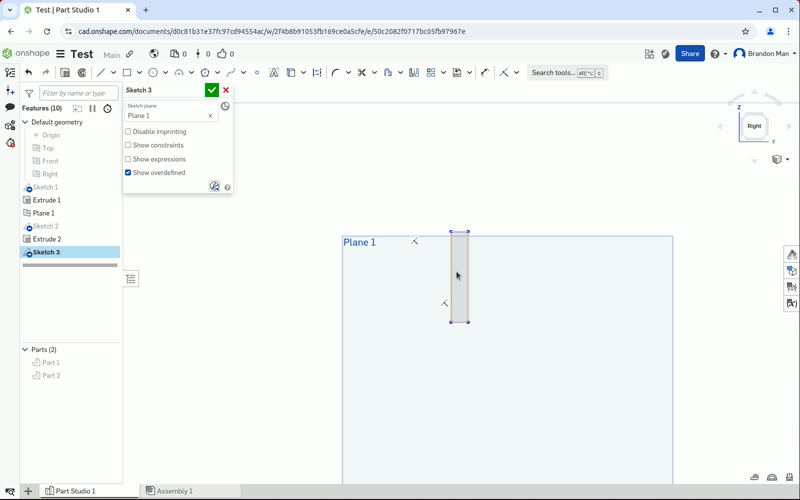
click(456, 271)
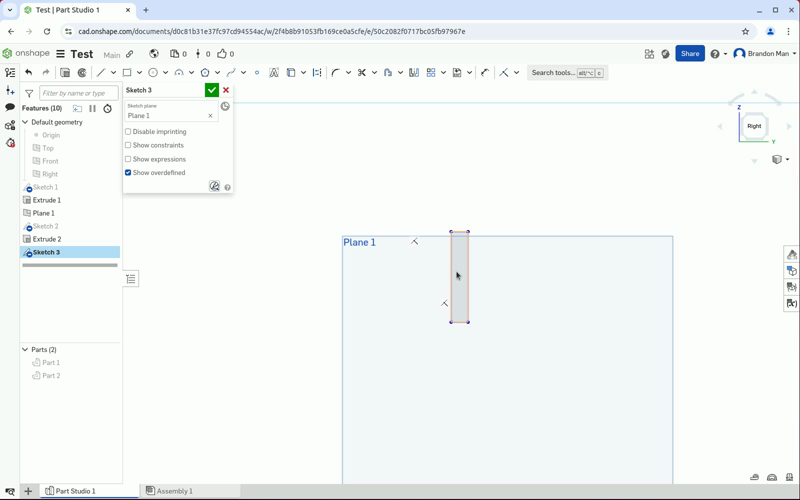
scroll(-6)
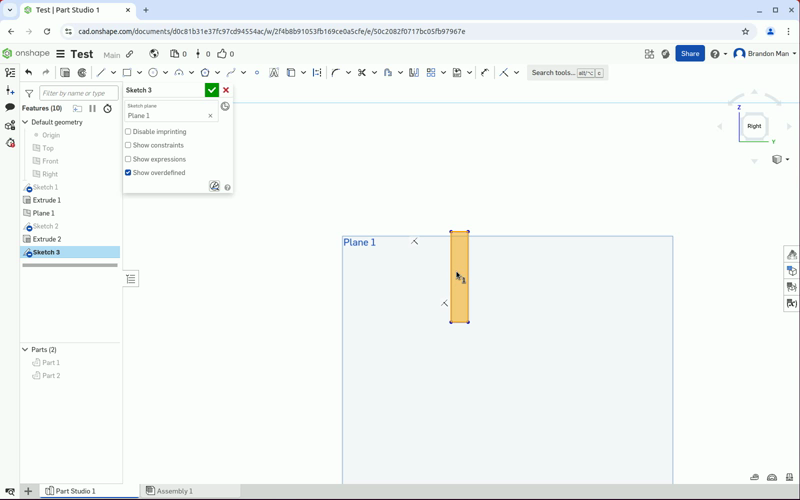
scroll(-6)
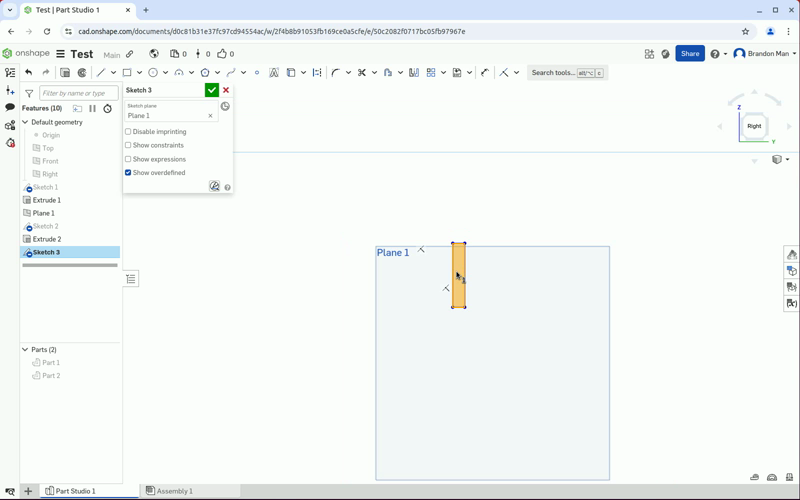
scroll(-6)
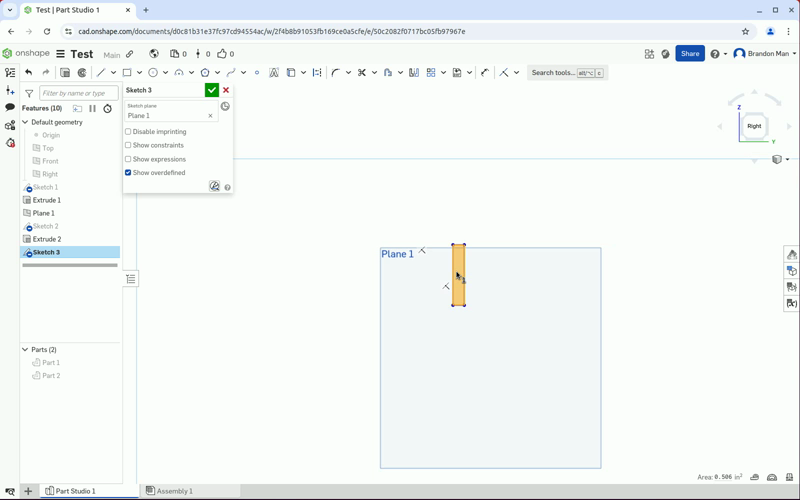
scroll(-6)
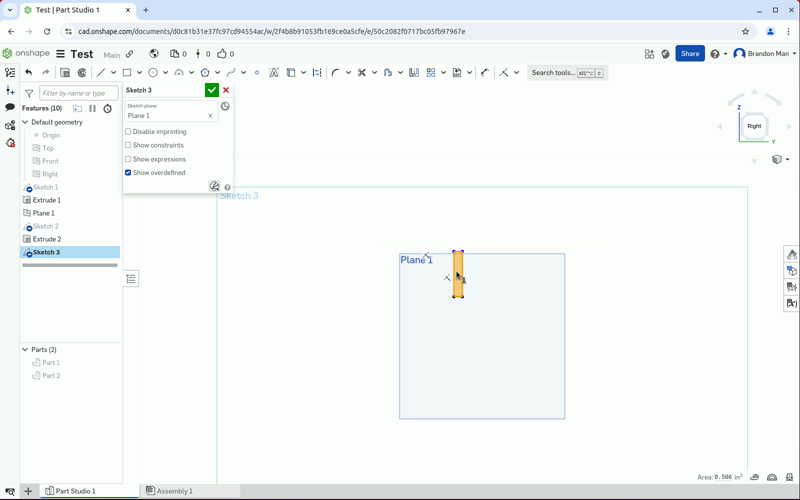
scroll(-6)
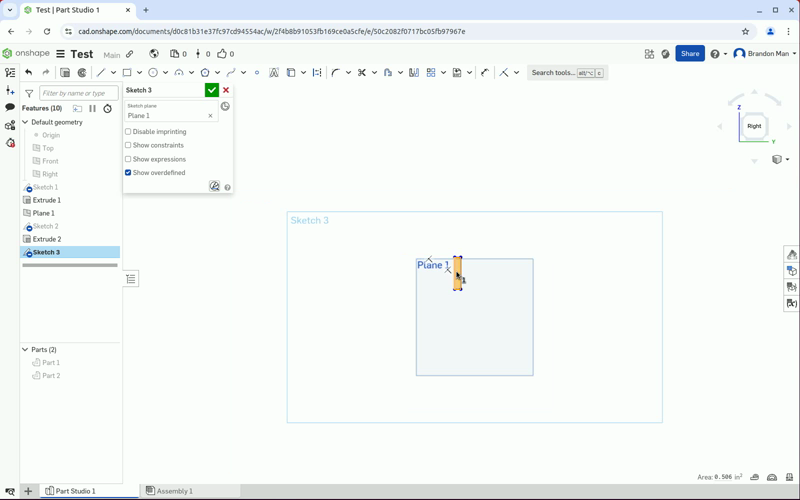
scroll(-6)
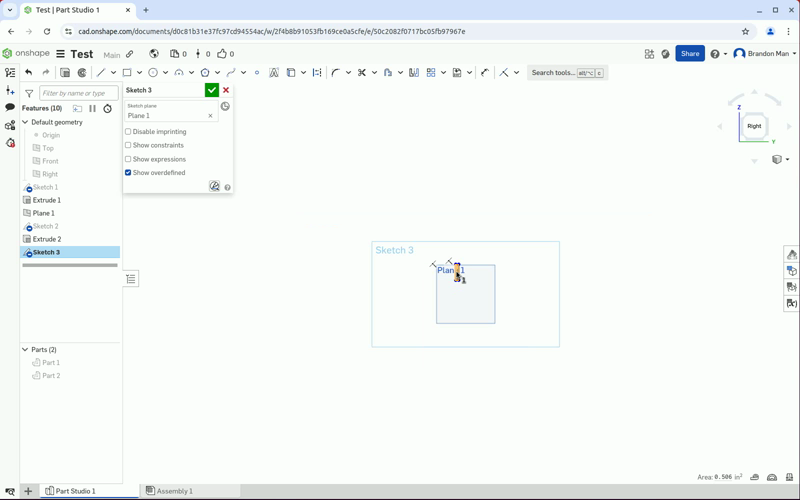
scroll(-6)
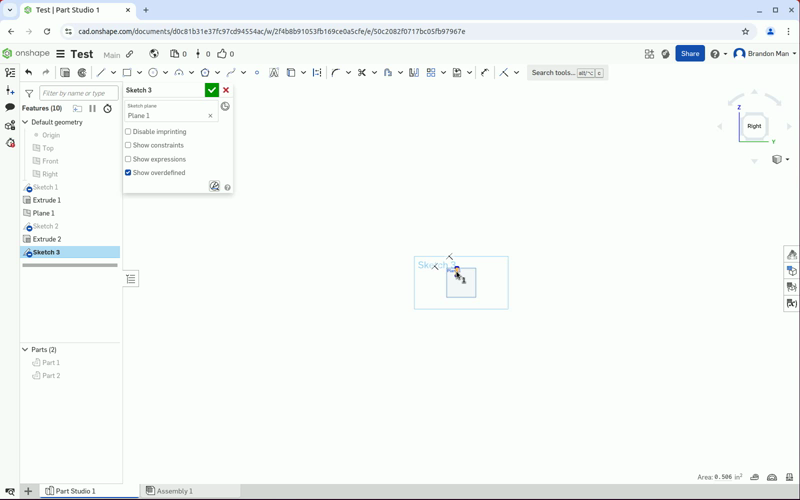
mouse_move(73, 352)
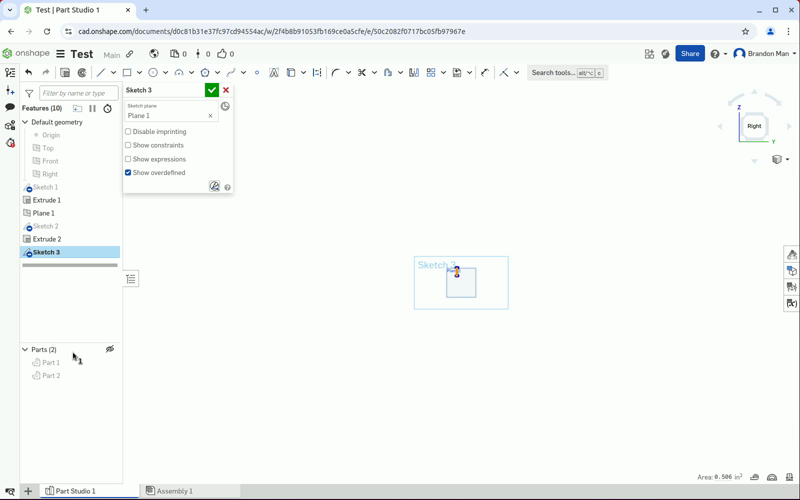
key(shift+y)
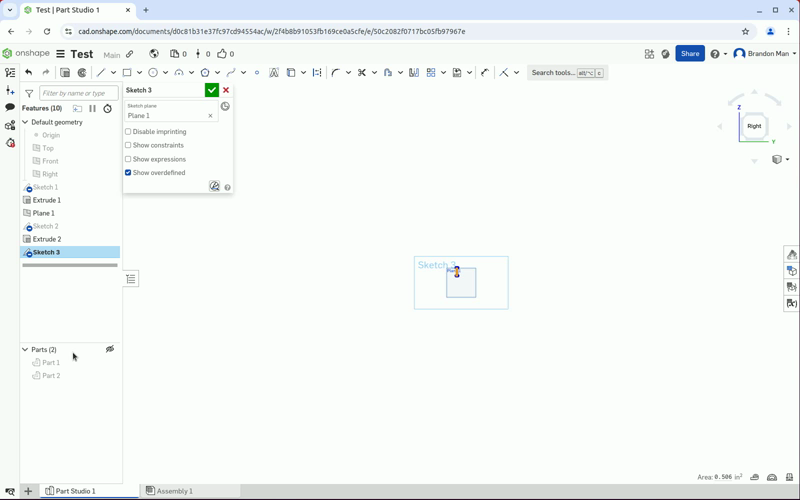
key(shift+e)
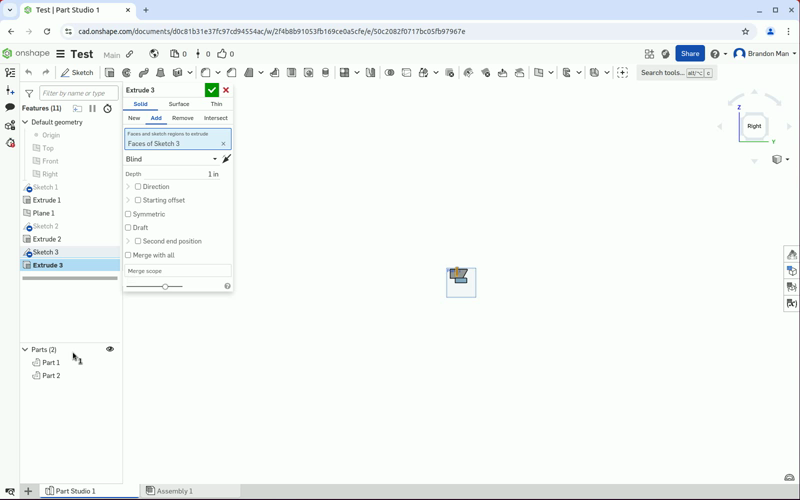
mouse_move(143, 106)
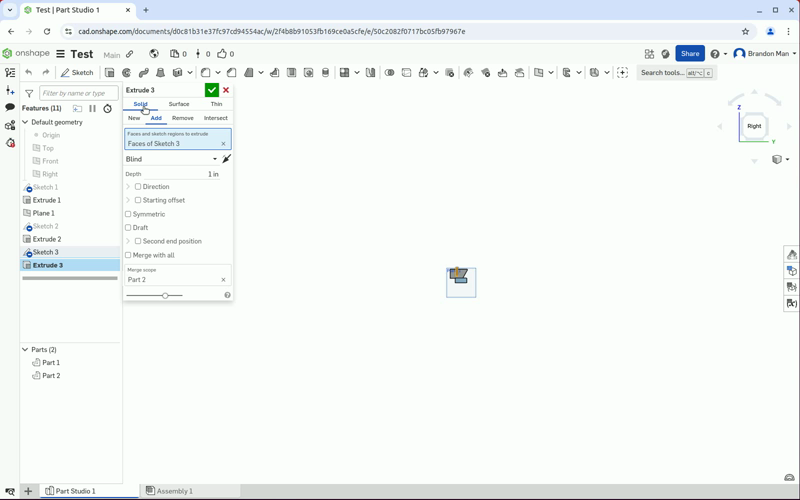
click(143, 106)
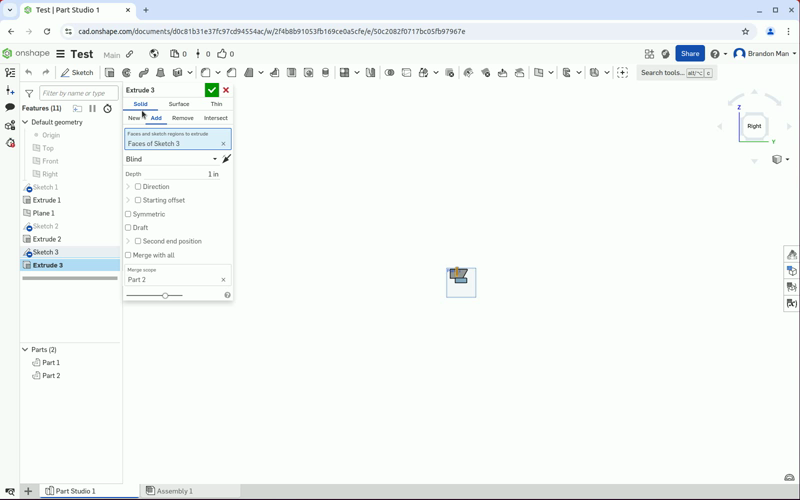
mouse_move(137, 120)
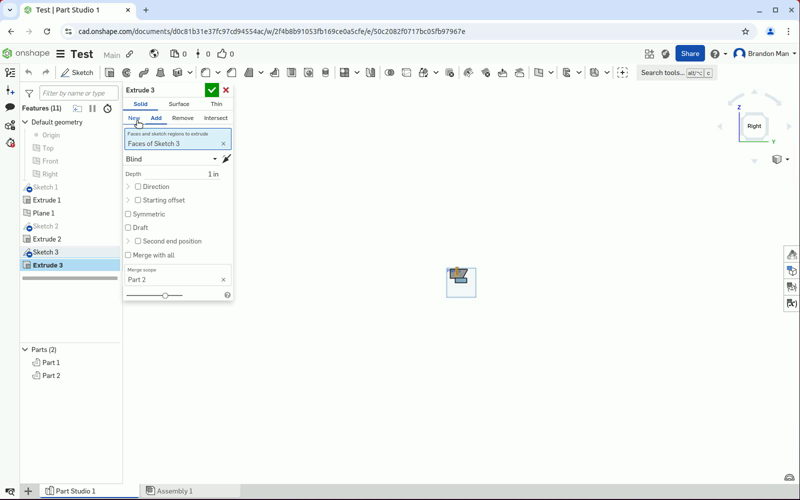
click(137, 120)
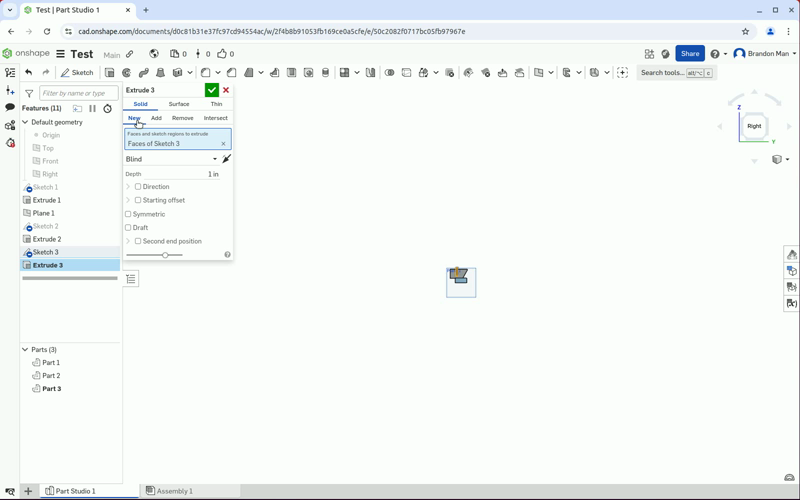
key(tab, 4)
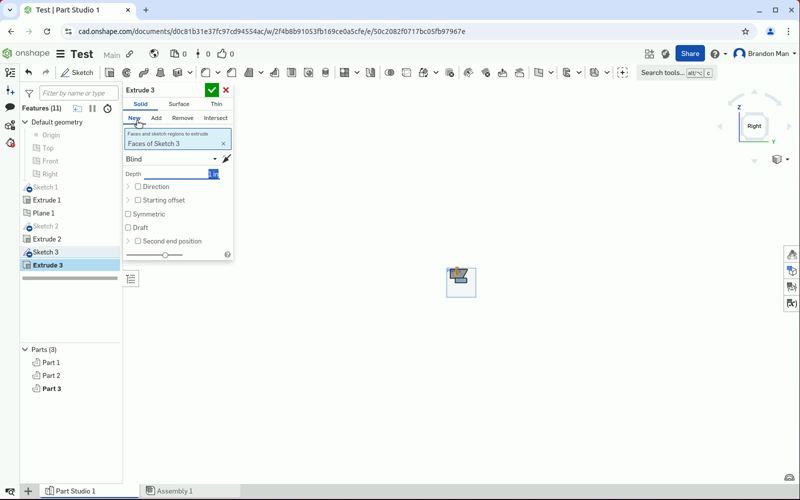
text(0.722)
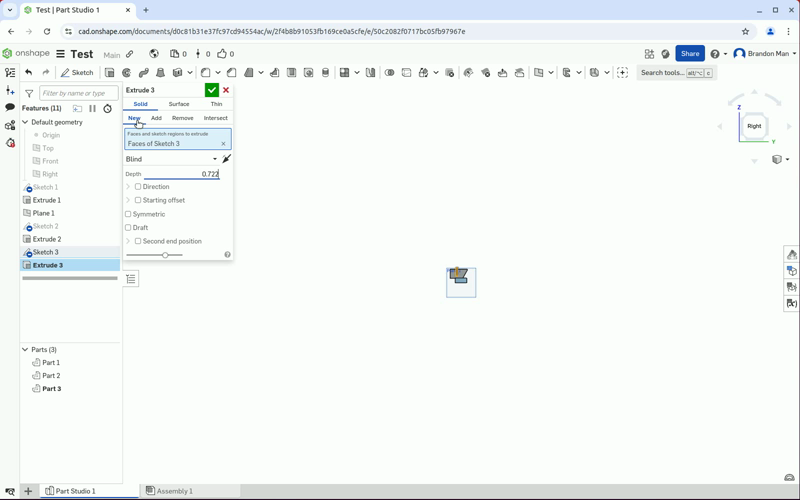
key(enter)
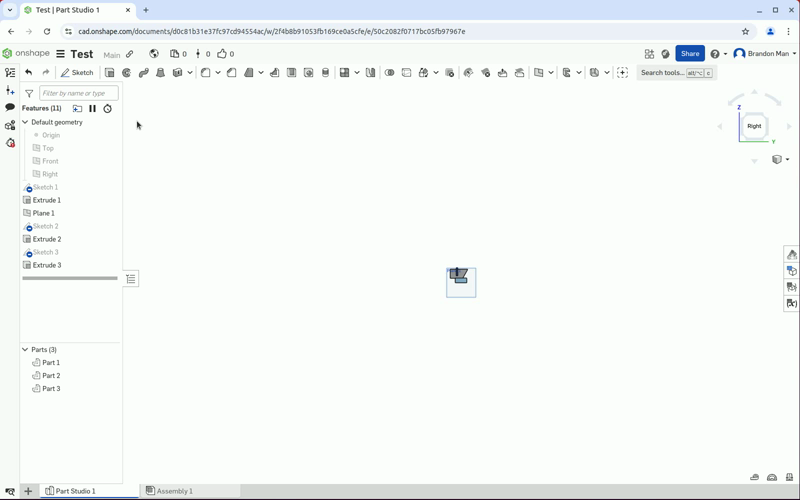
key(shift+h)
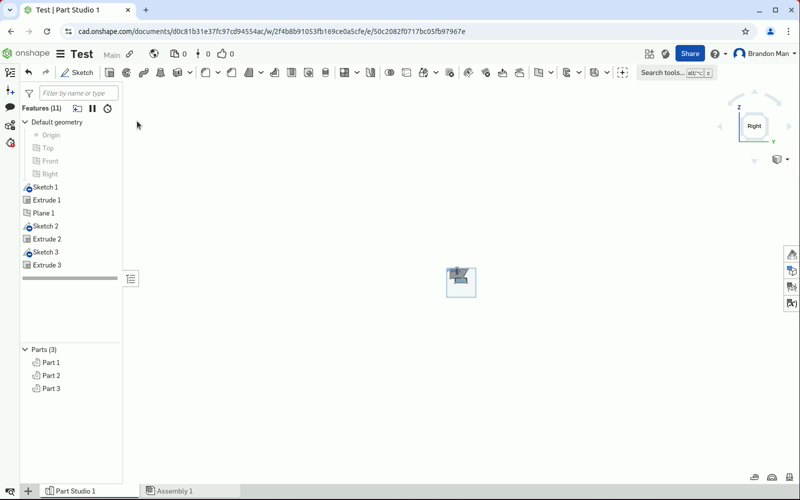
key(shift+h)
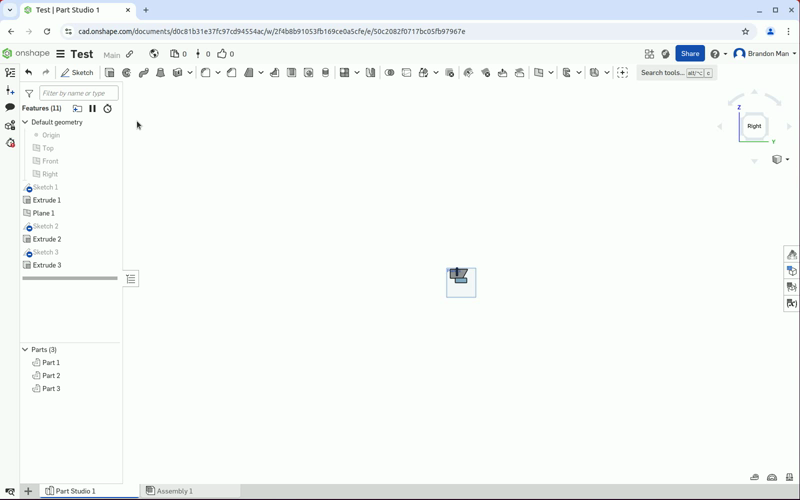
mouse_move(73, 189)
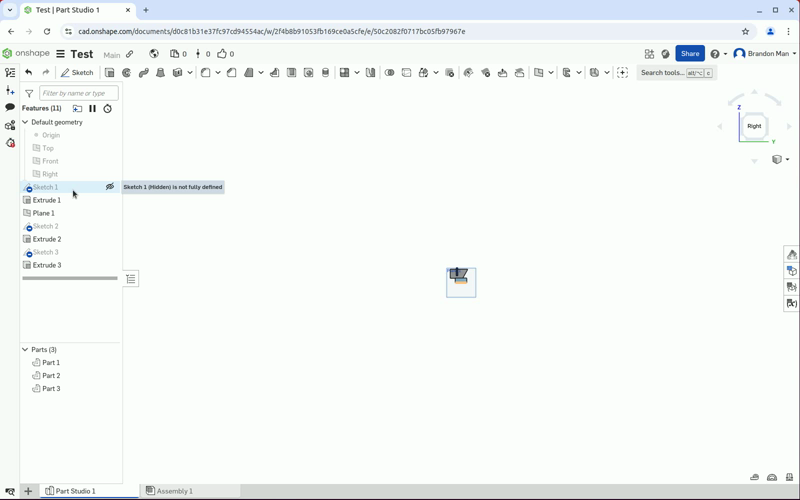
click(73, 189)
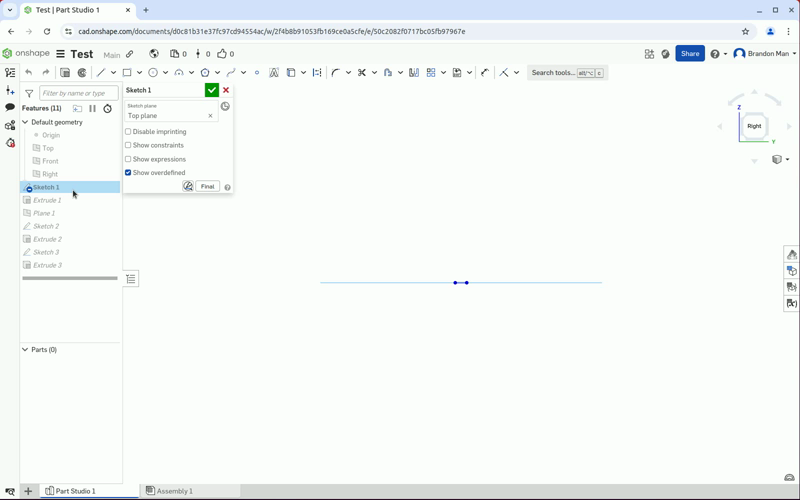
mouse_move(229, 92)
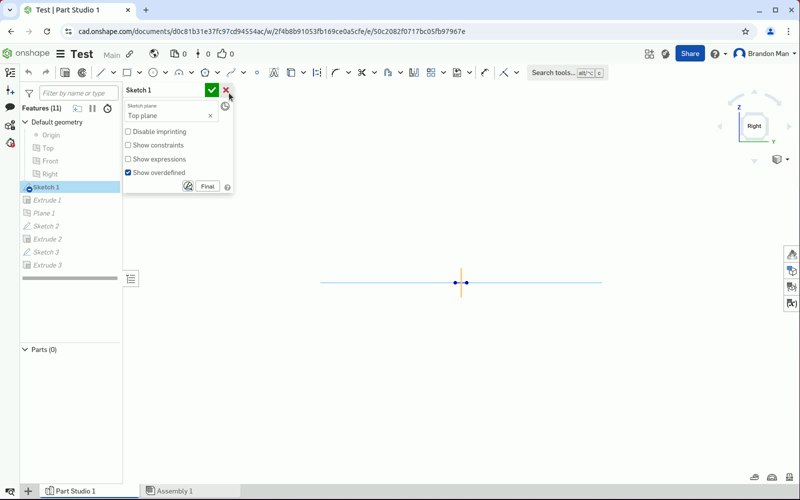
click(229, 92)
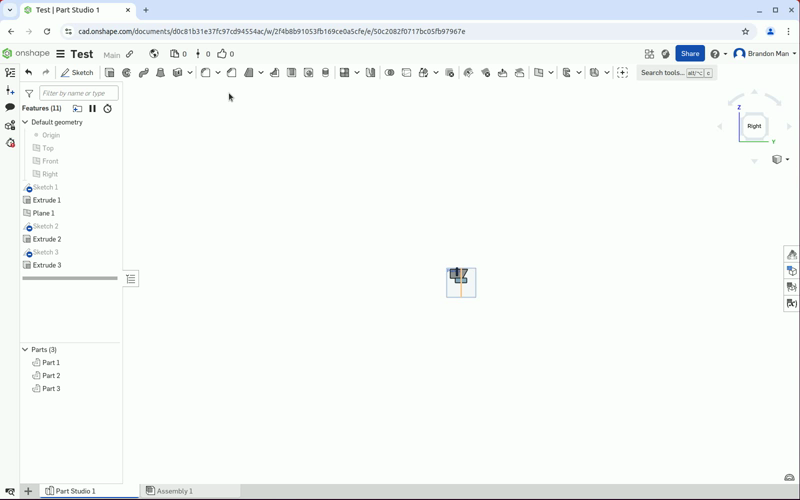
mouse_move(73, 352)
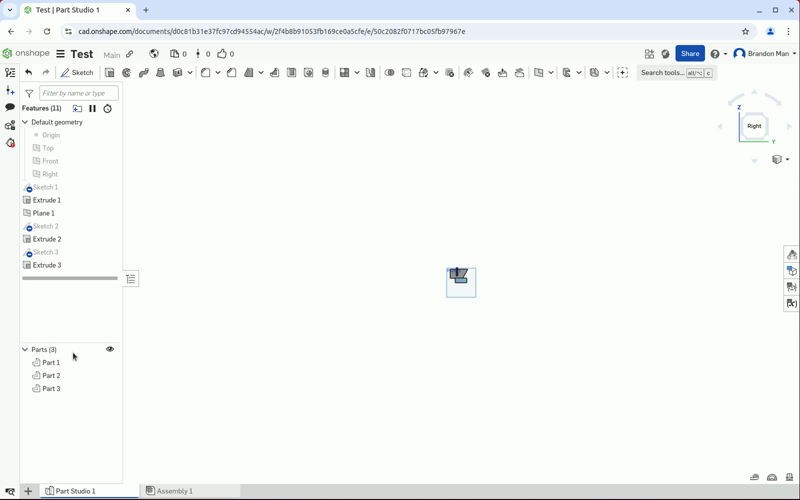
key(y)
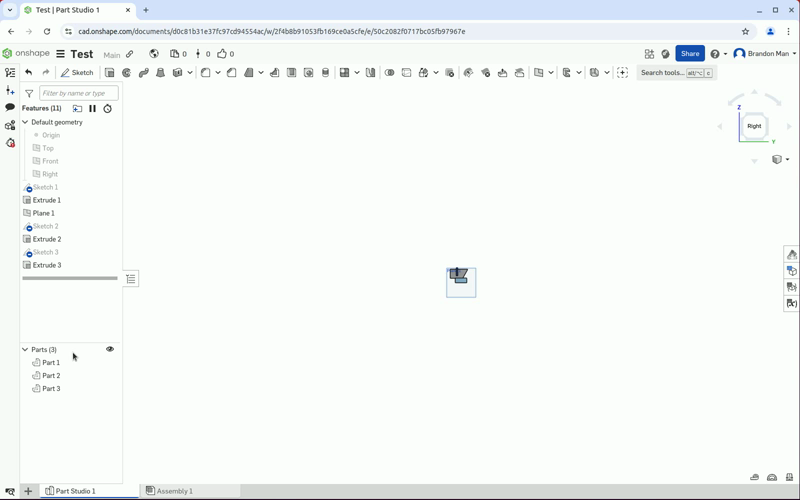
key(shift+p)
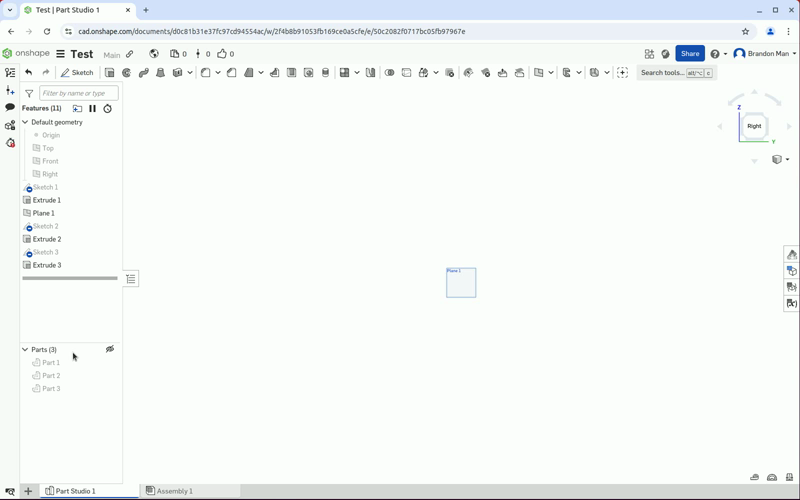
key(space)
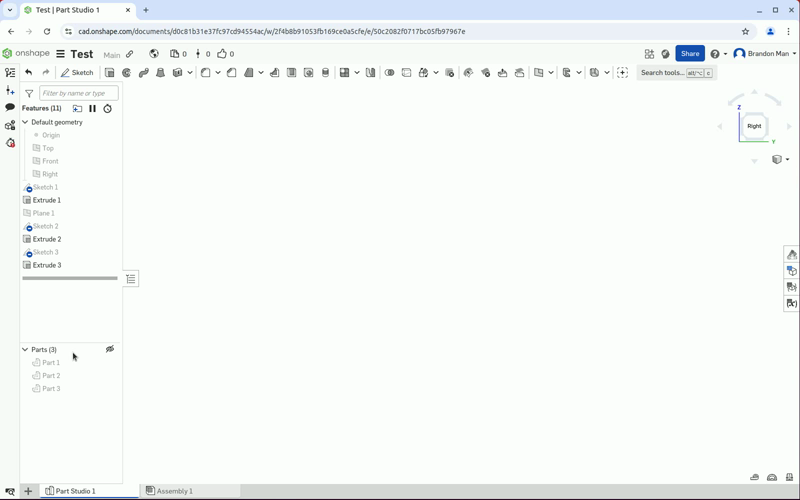
key_down(shift)
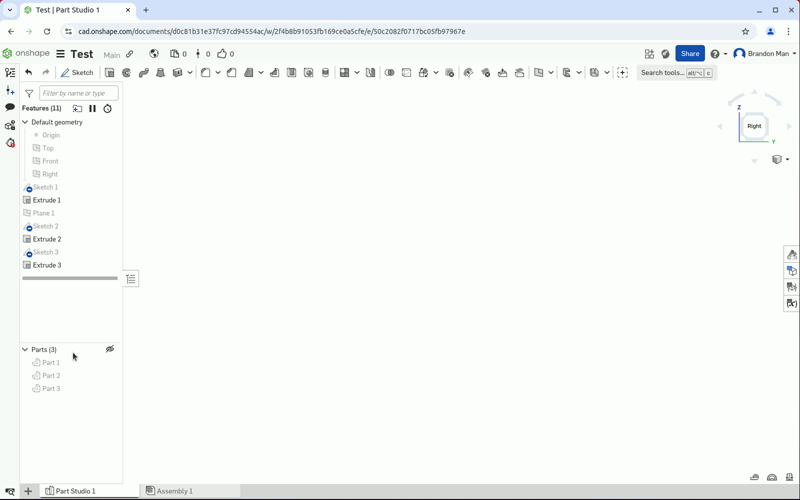
key(right)
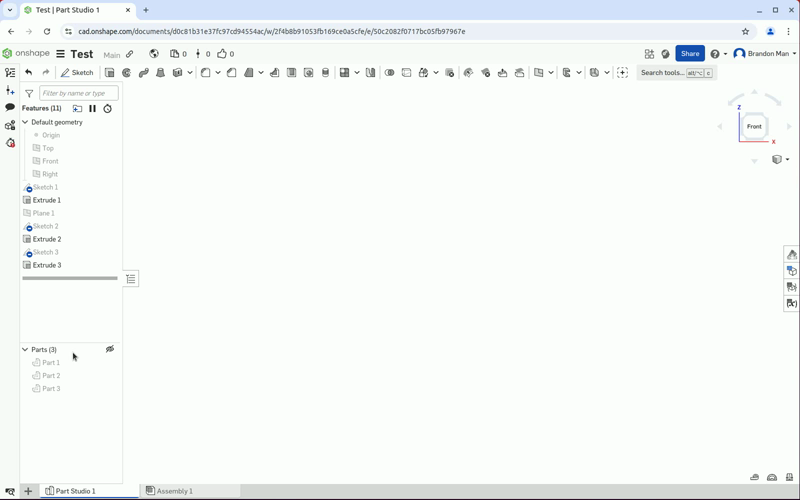
key_up(shift)
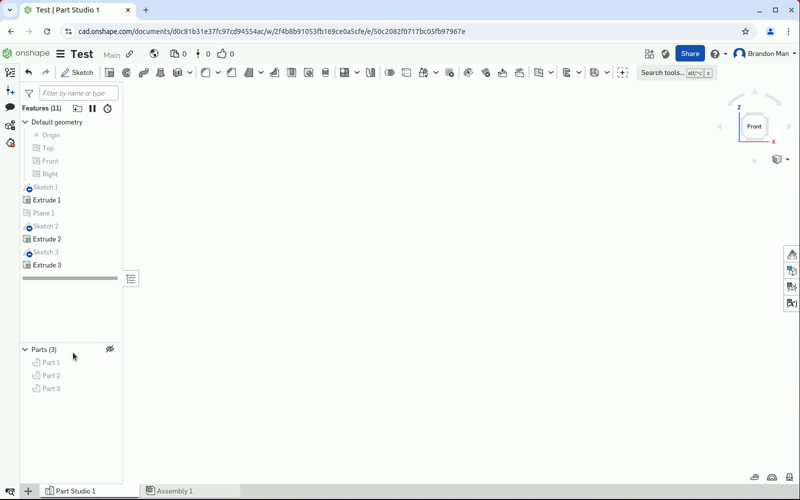
key(space)
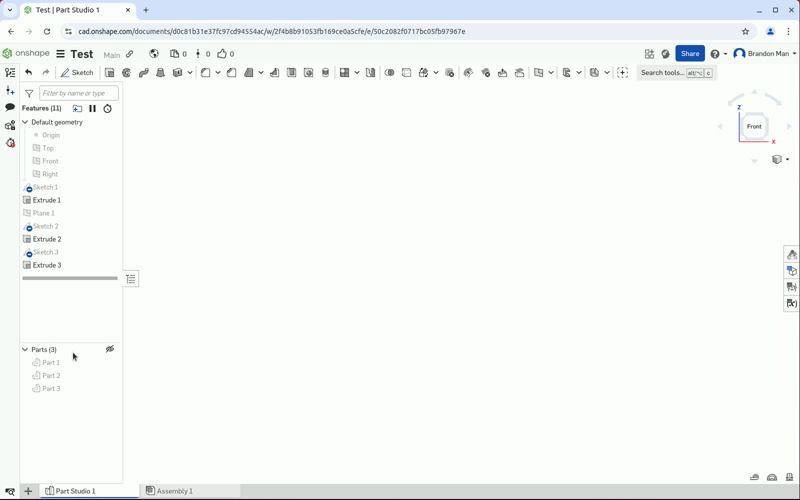
key_down(shift)
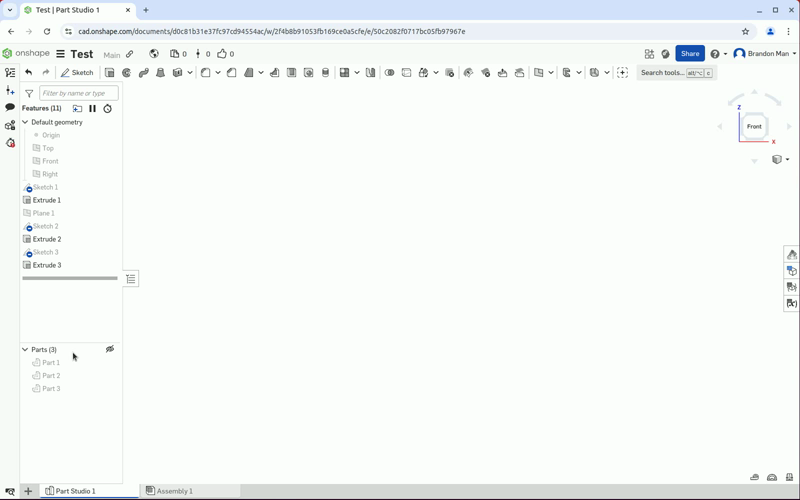
key(down)
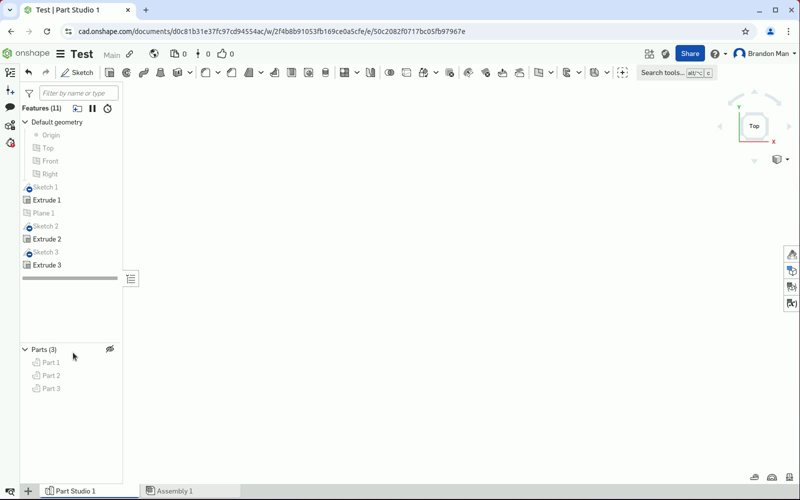
key_up(shift)
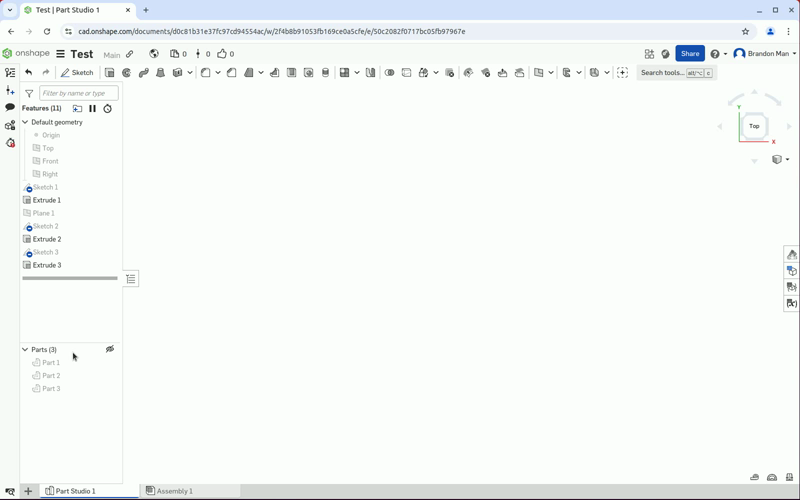
mouse_move(73, 352)
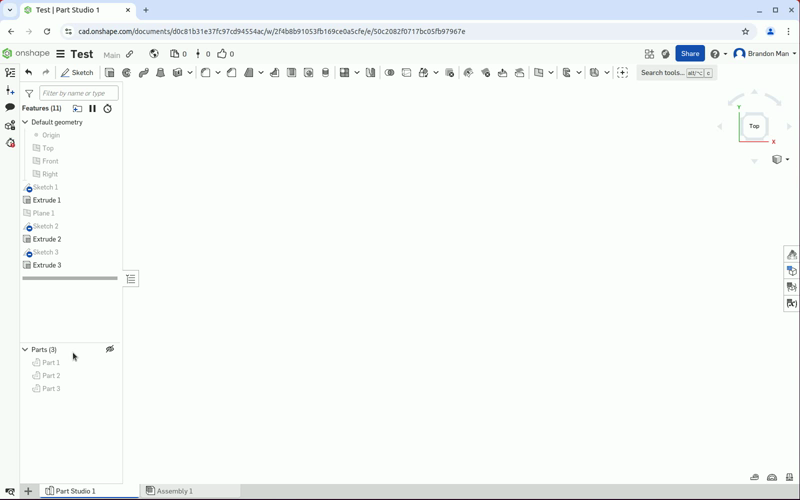
key(shift+y)
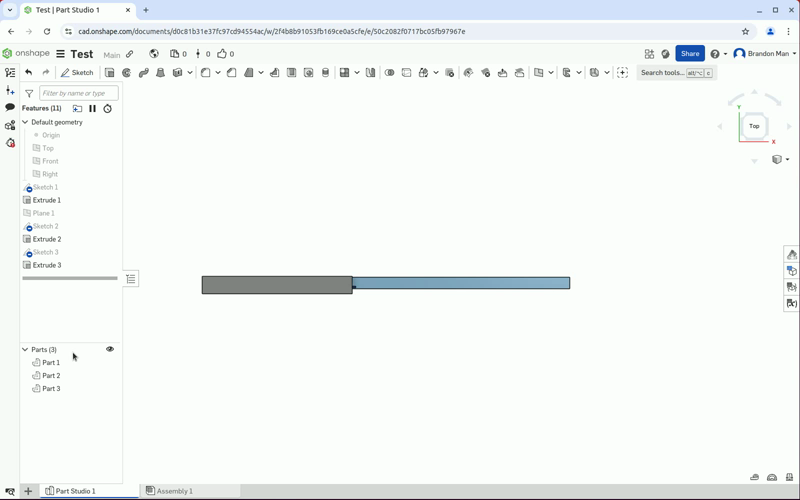
mouse_move(541, 75)
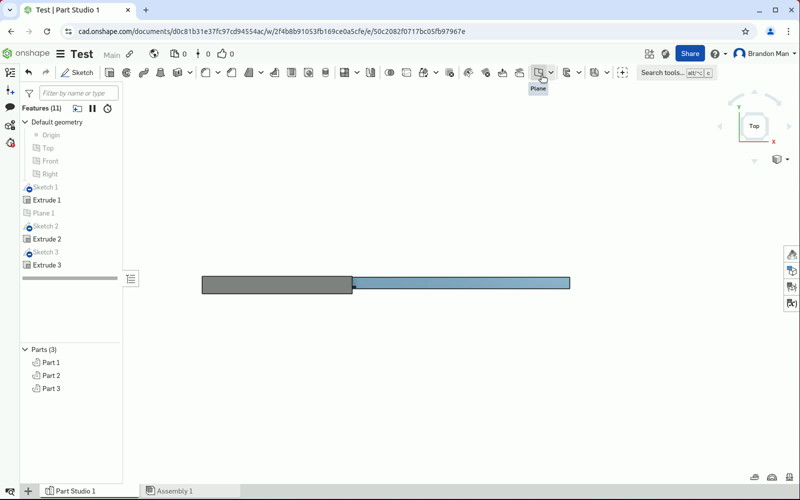
click(541, 75)
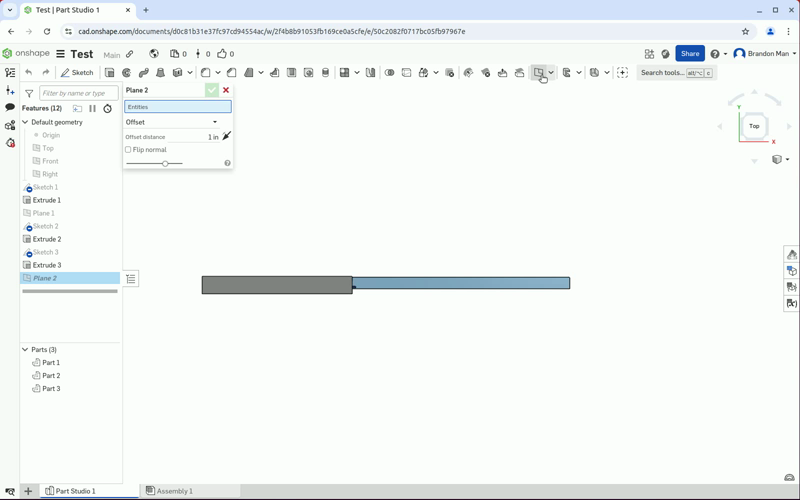
mouse_move(73, 150)
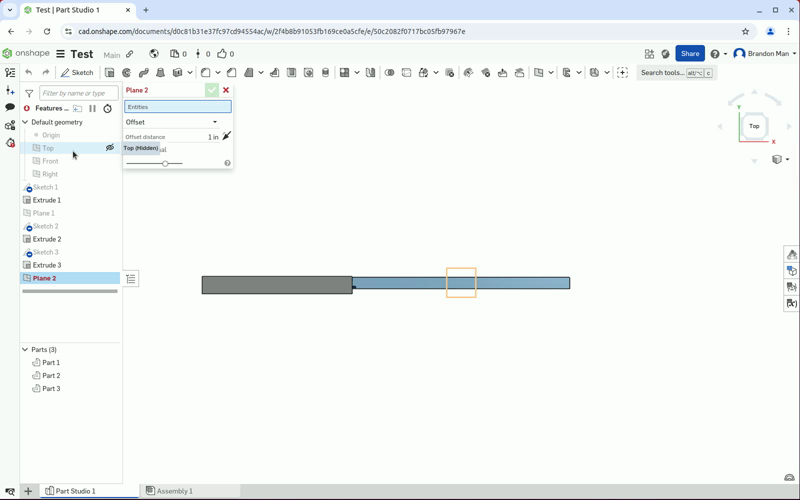
click(73, 150)
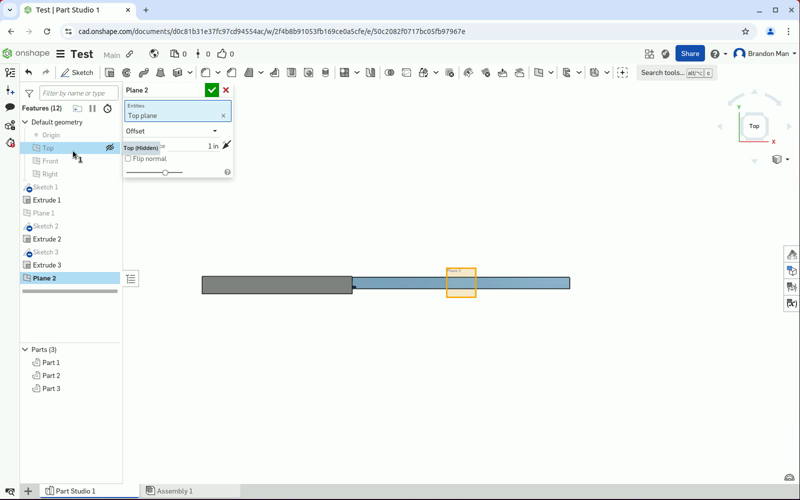
key(tab, 2)
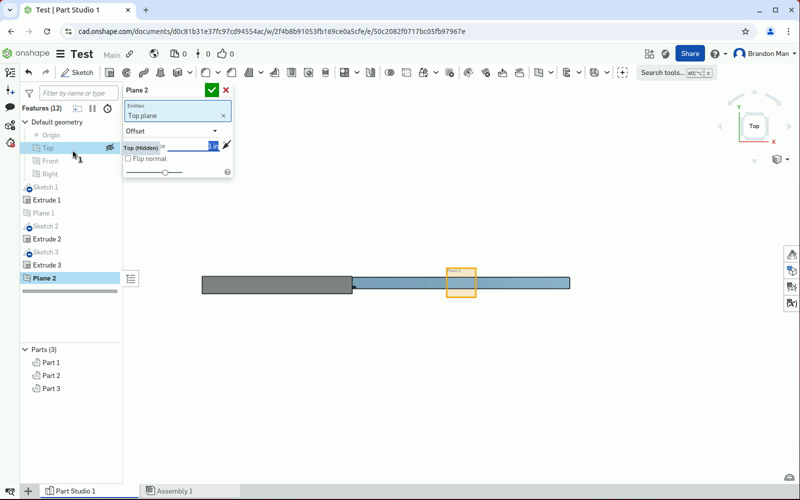
text(2.65)
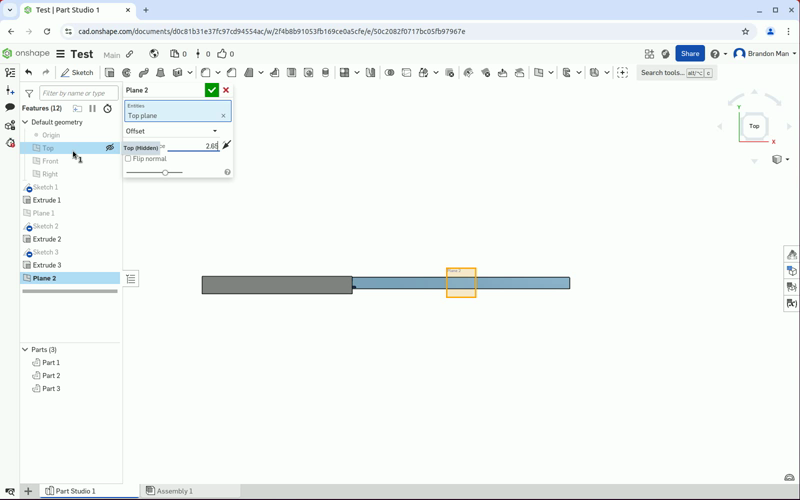
key(enter, 2)
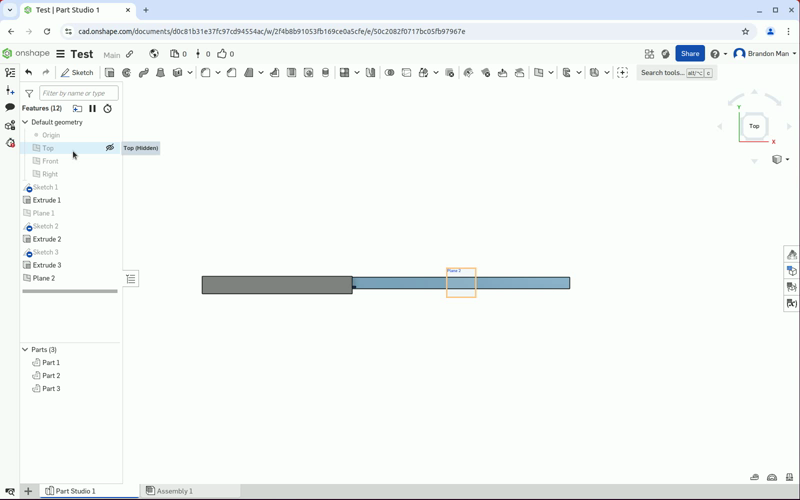
key(shift+s)
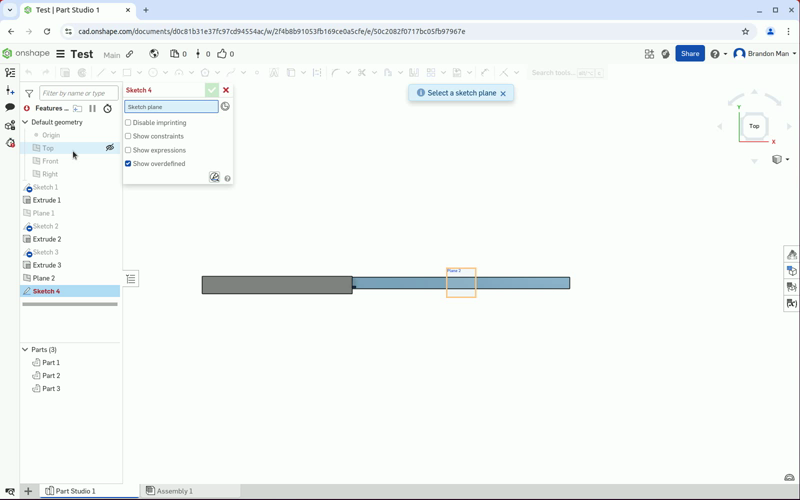
mouse_move(73, 280)
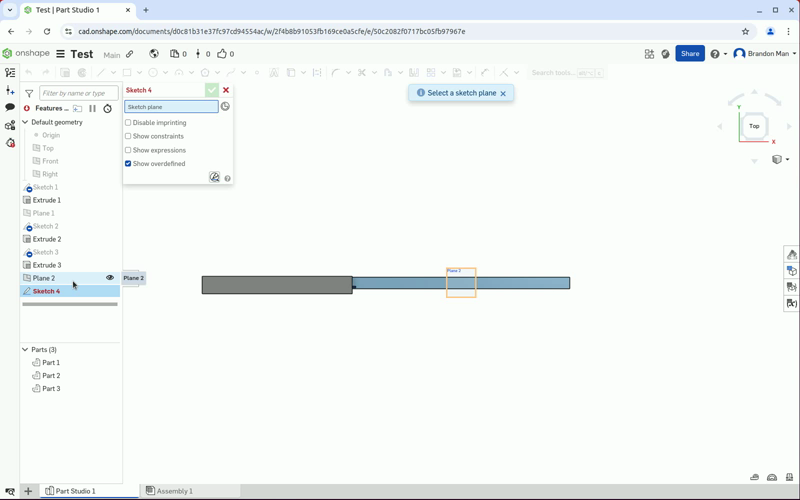
click(73, 280)
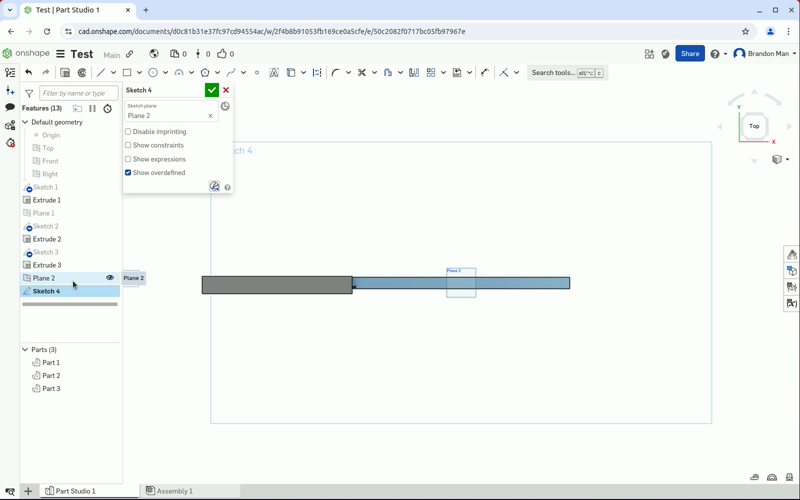
mouse_move(73, 352)
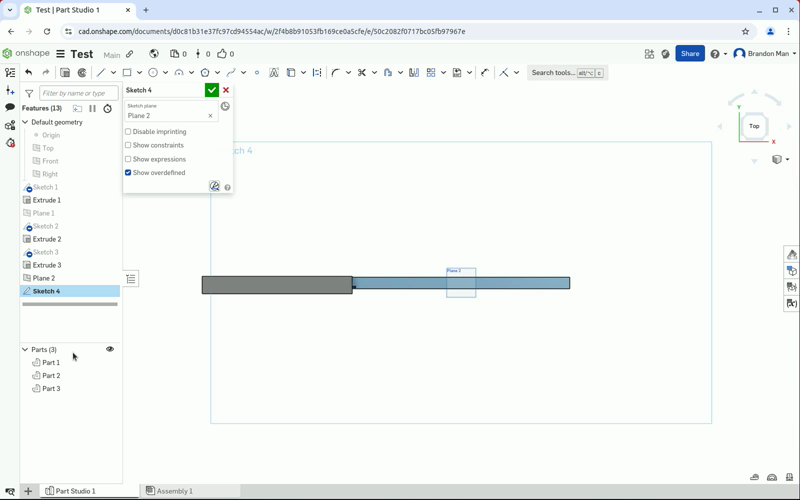
key(y)
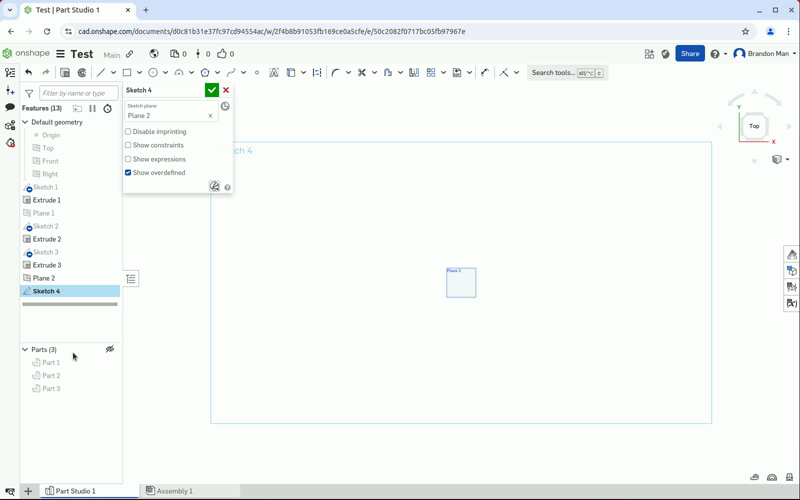
key(l)
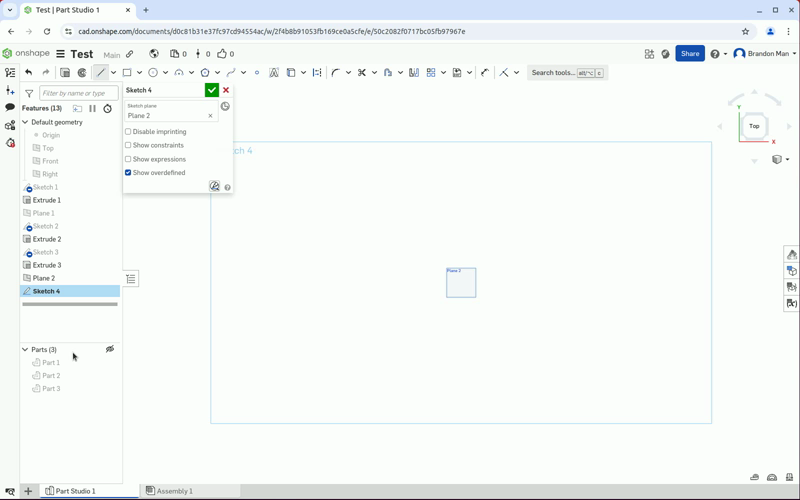
key_down(shift)
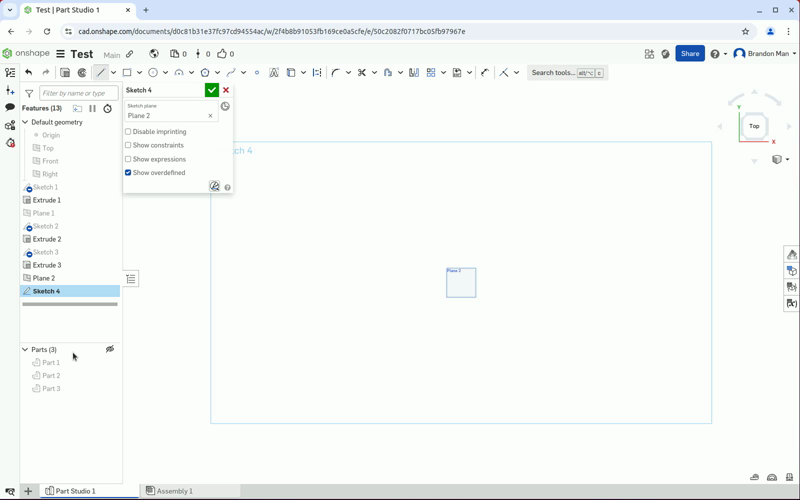
mouse_move(348, 282)
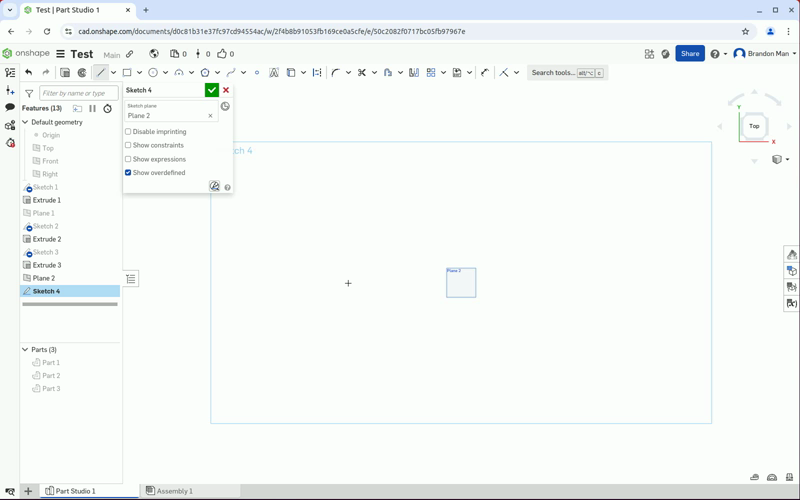
click(348, 282)
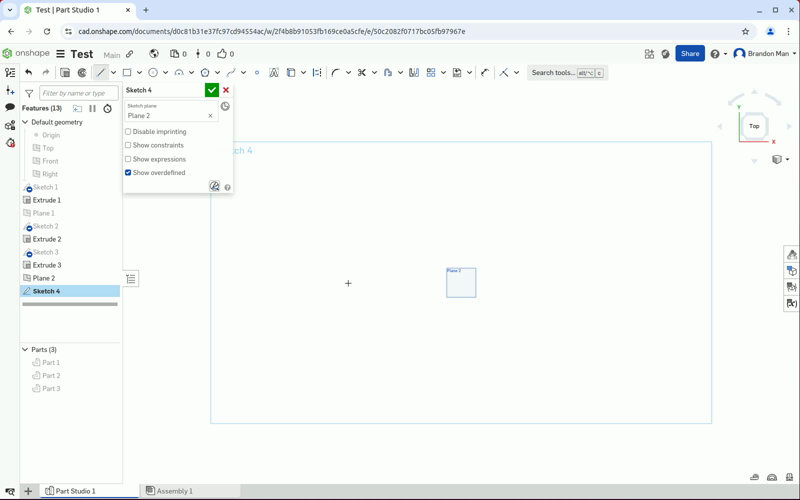
key_up(shift)
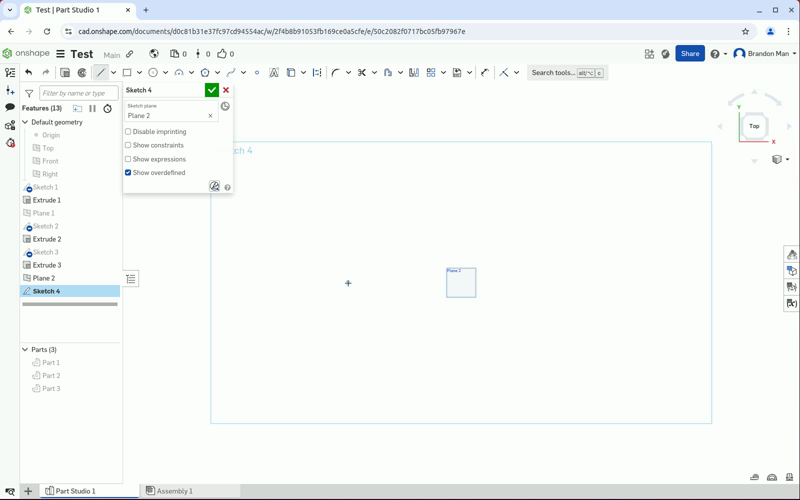
key_down(shift)
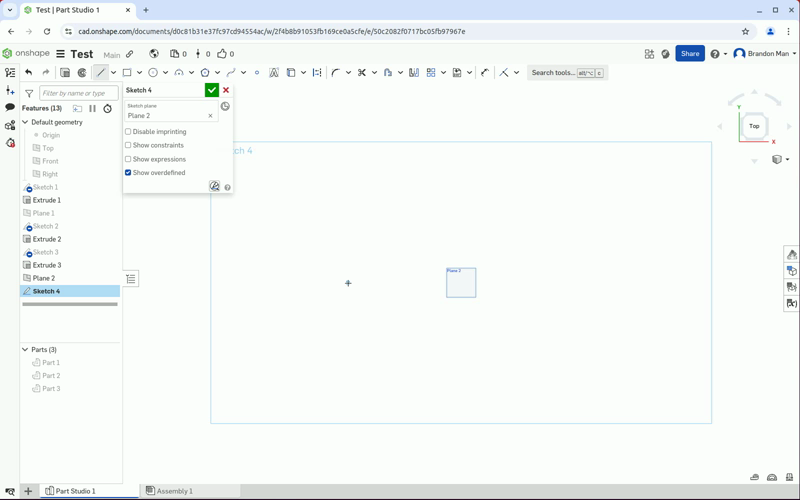
mouse_move(378, 282)
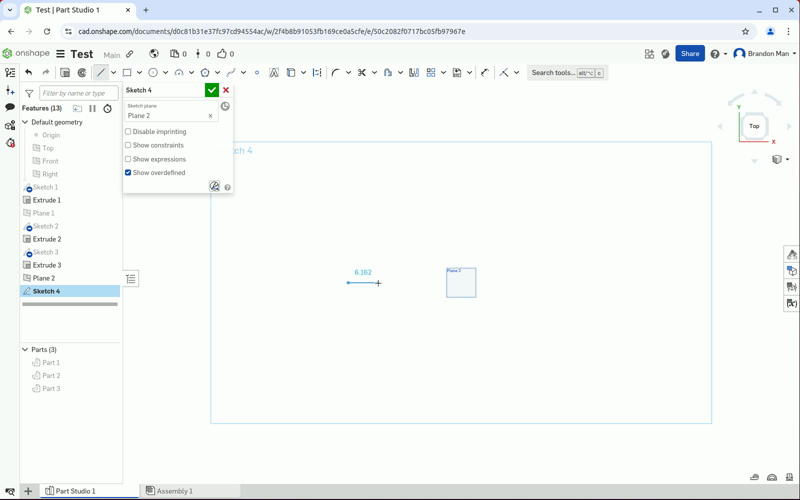
mouse_move(352, 282)
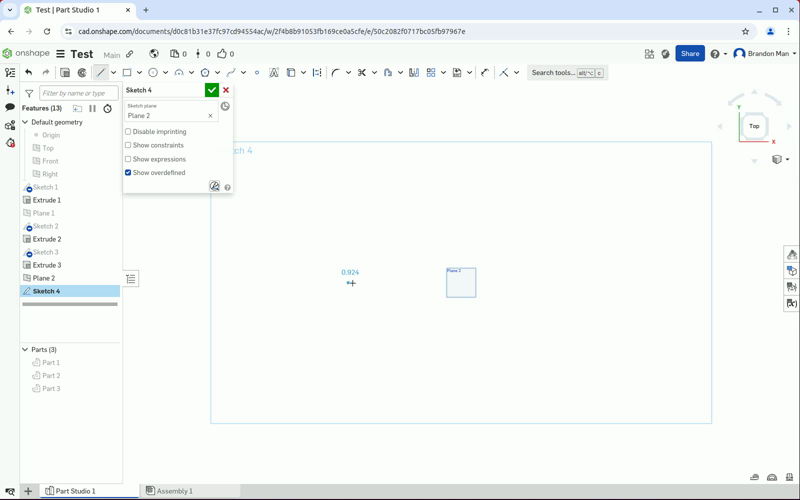
scroll(6)
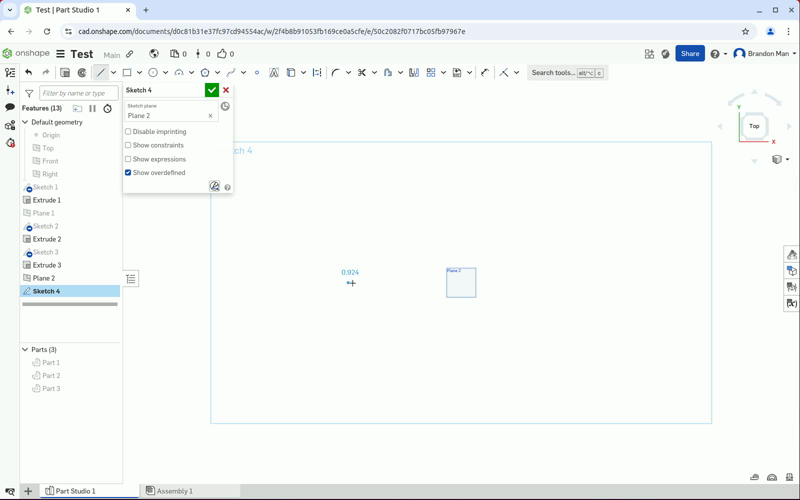
scroll(6)
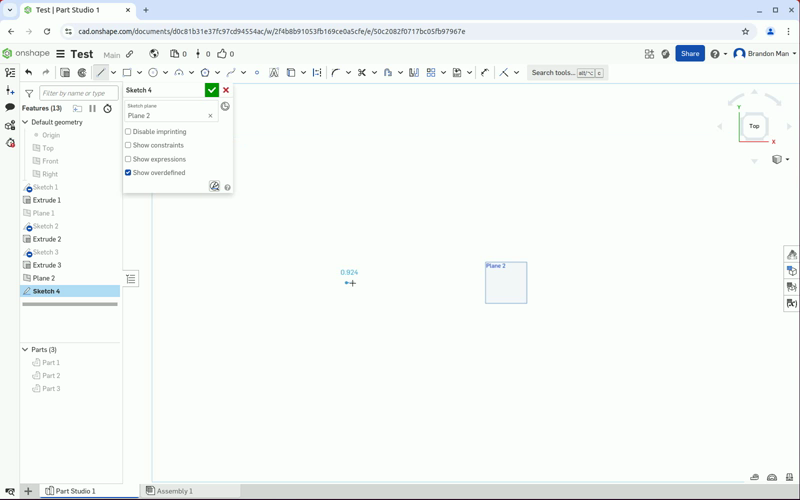
scroll(6)
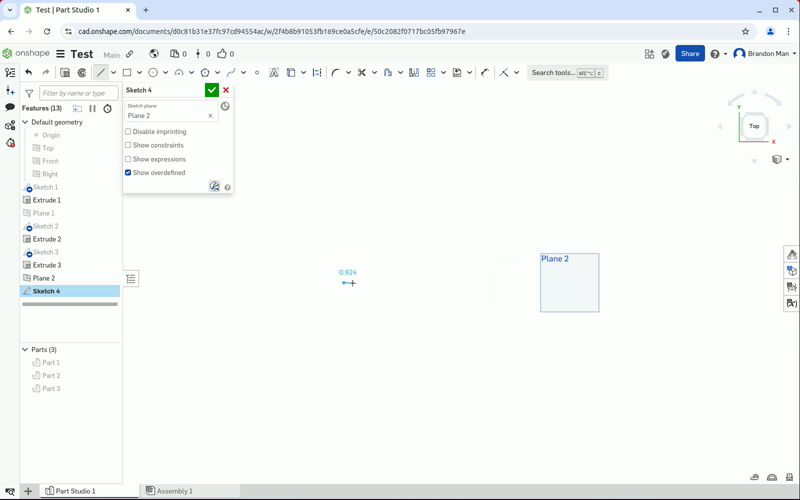
scroll(6)
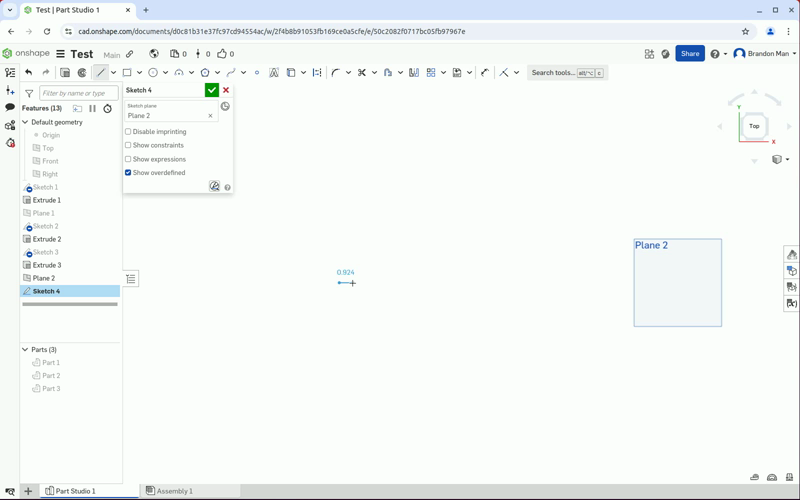
scroll(6)
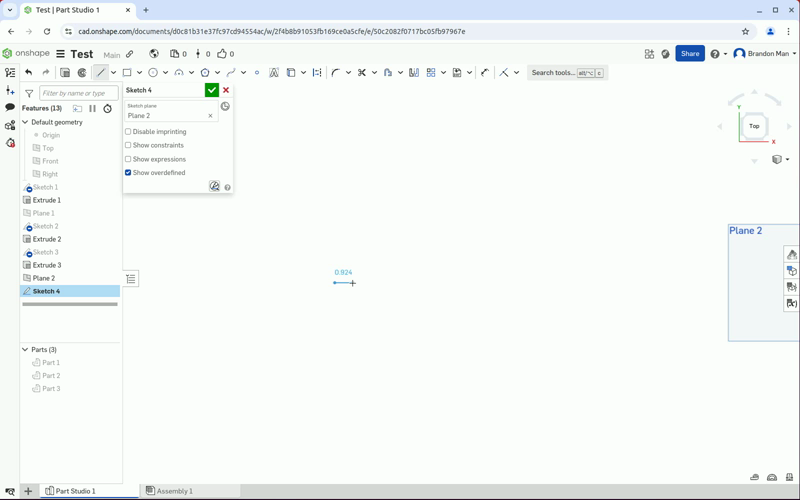
scroll(6)
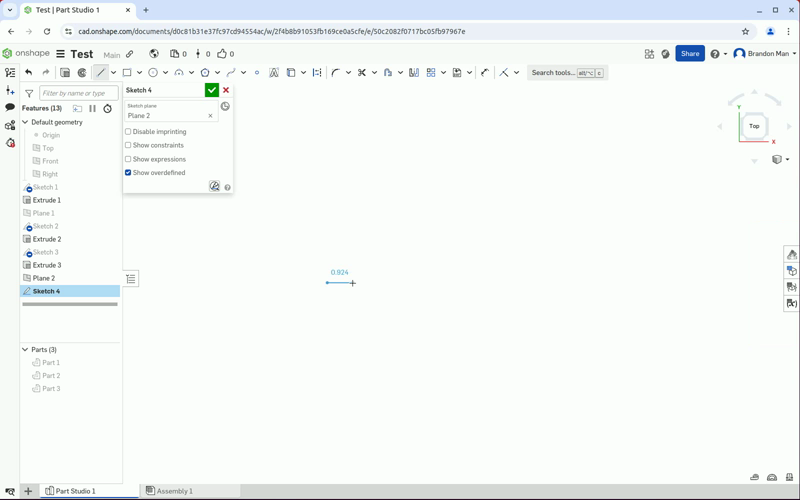
scroll(6)
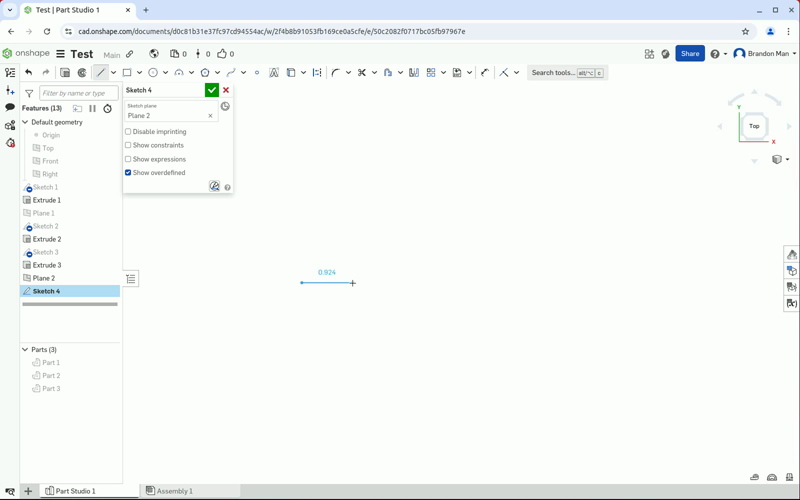
click(352, 282)
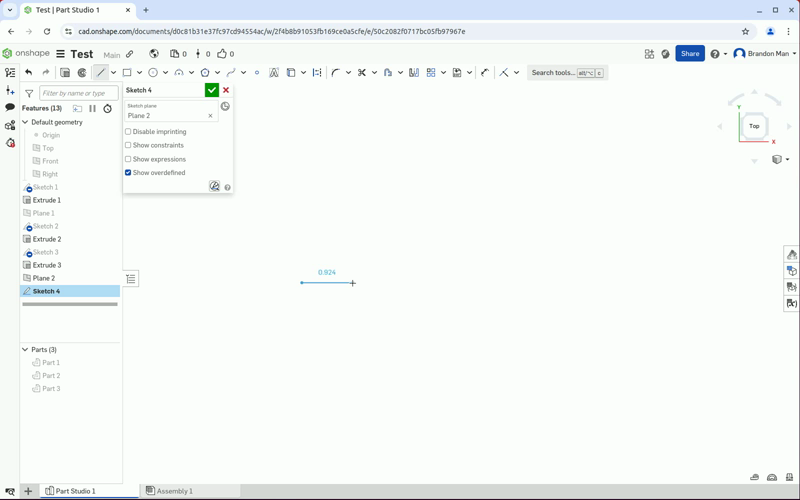
scroll(-6)
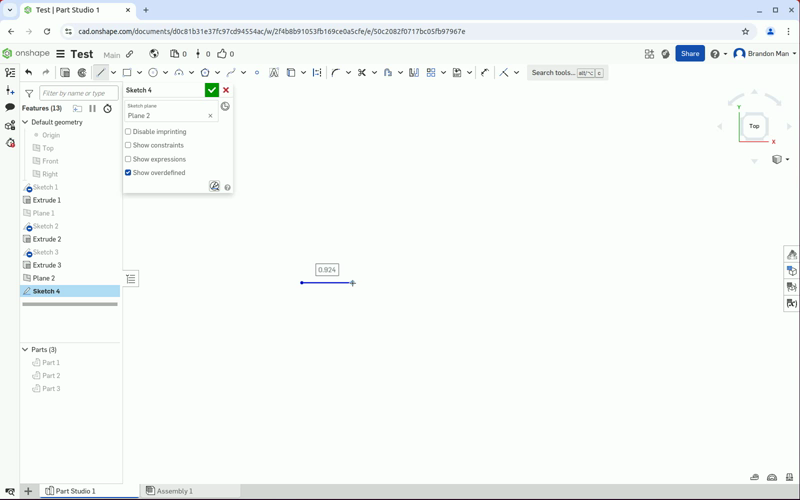
scroll(-6)
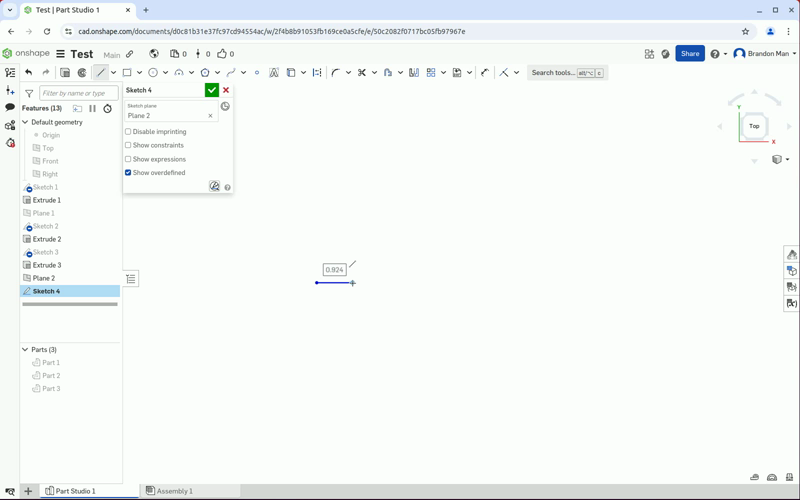
scroll(-6)
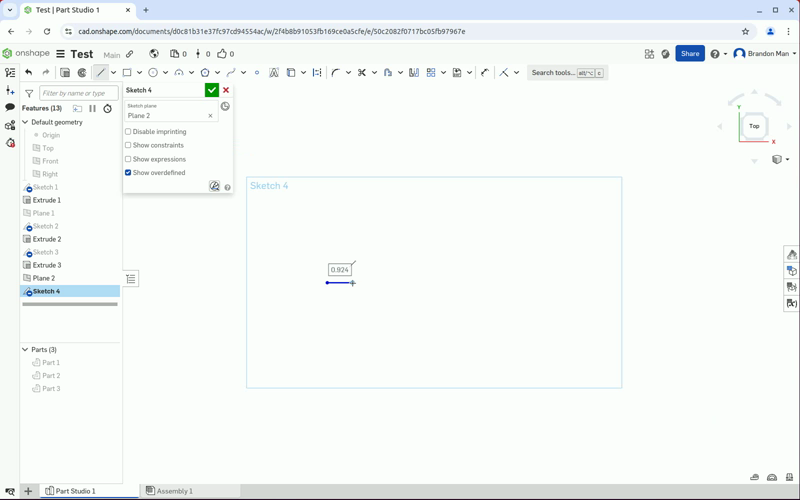
scroll(-6)
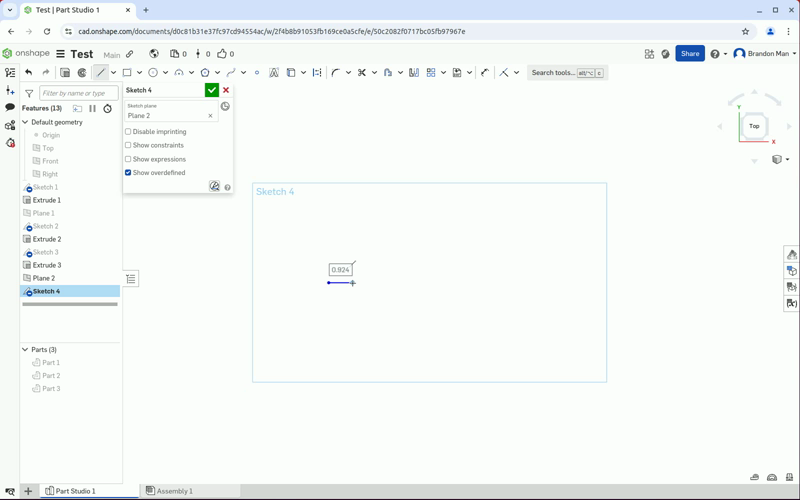
scroll(-6)
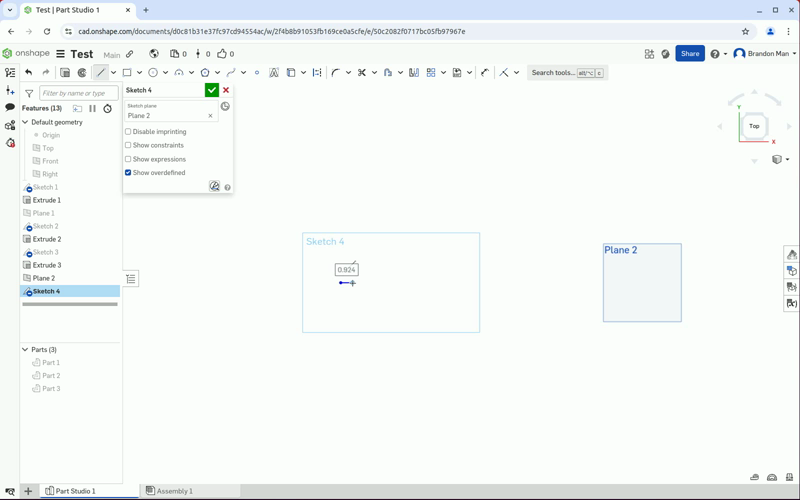
scroll(-6)
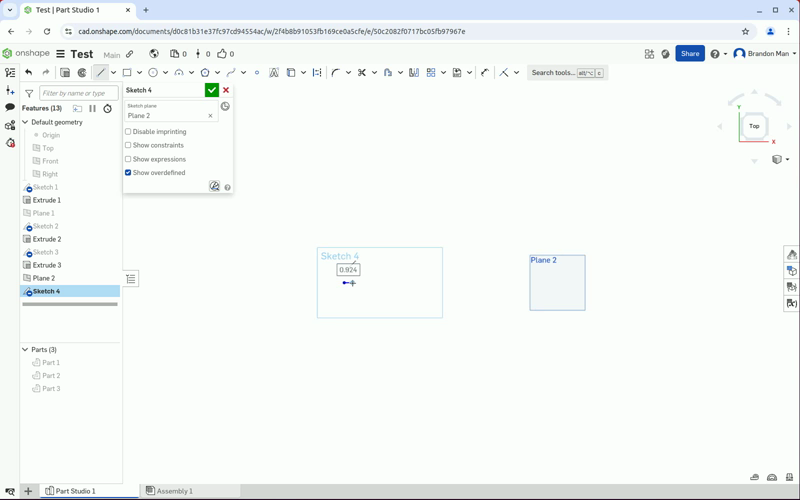
scroll(-6)
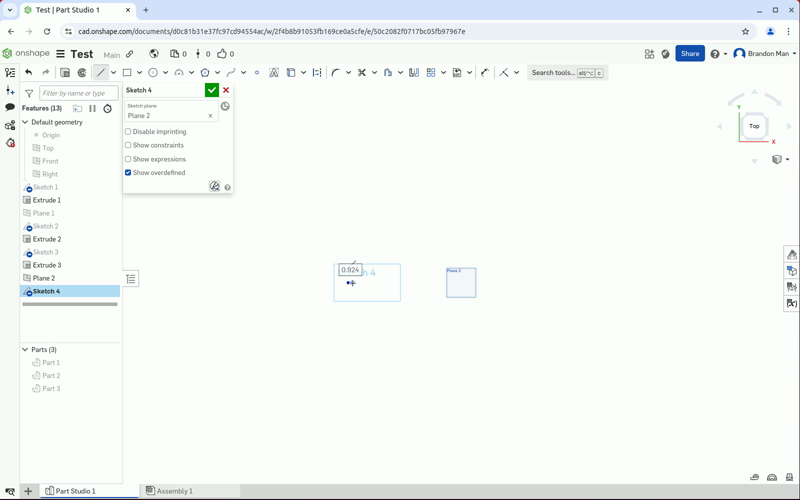
key_up(shift)
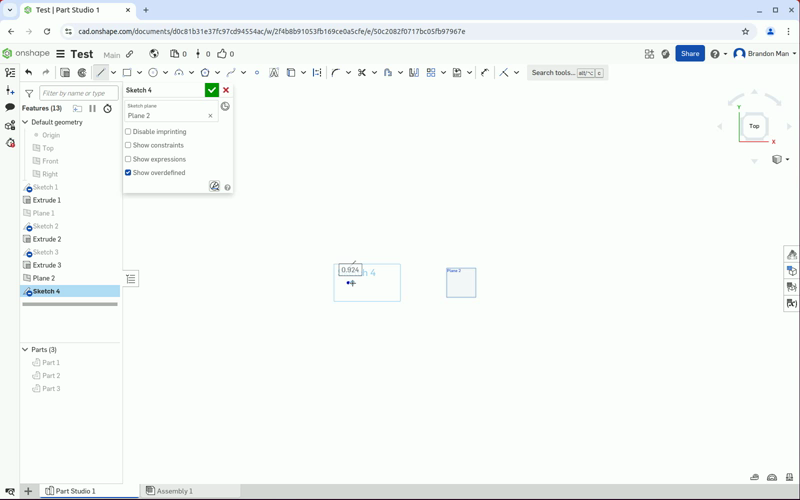
key_down(shift)
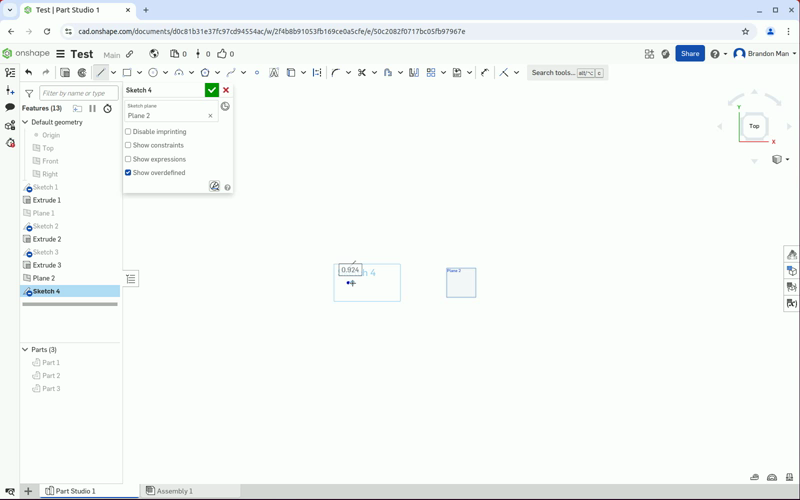
mouse_move(382, 282)
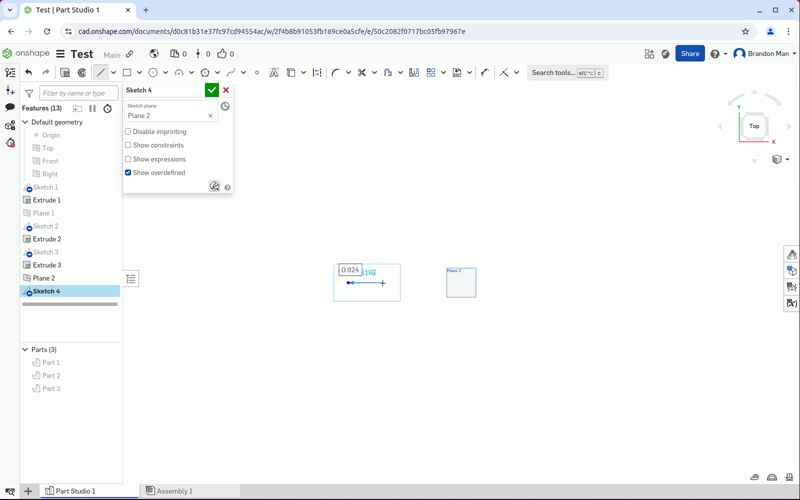
mouse_move(352, 281)
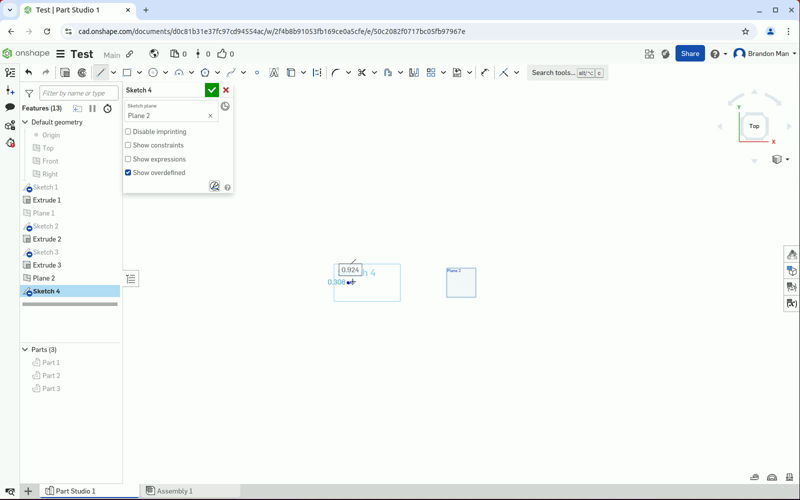
scroll(6)
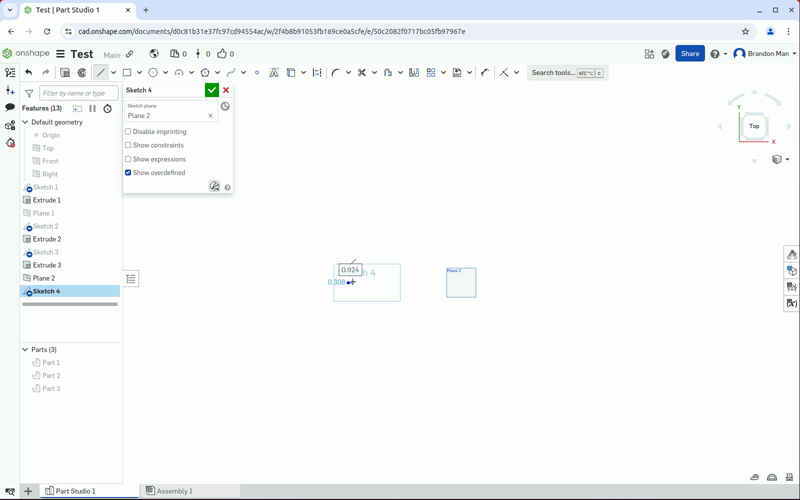
scroll(6)
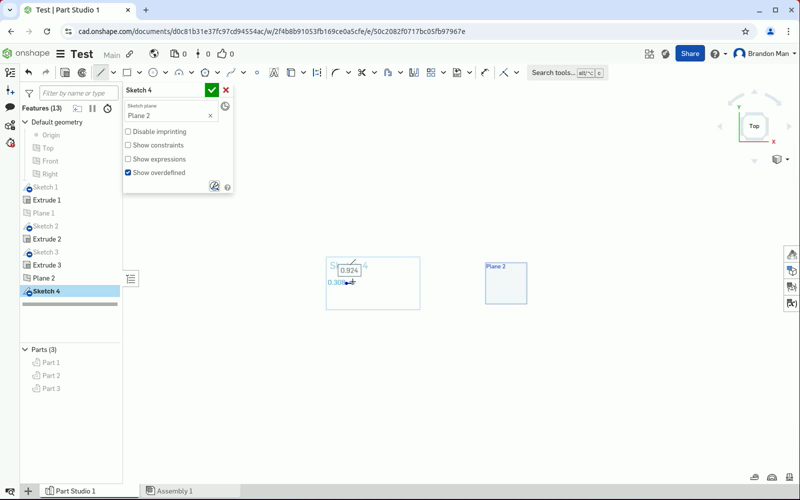
scroll(6)
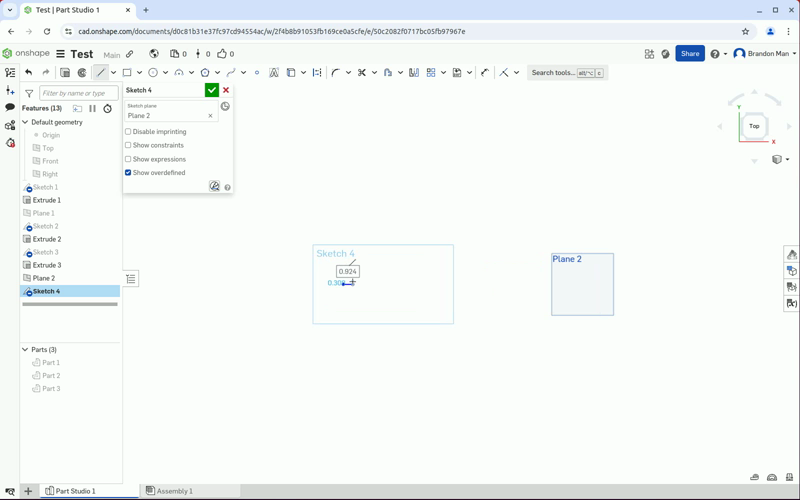
scroll(6)
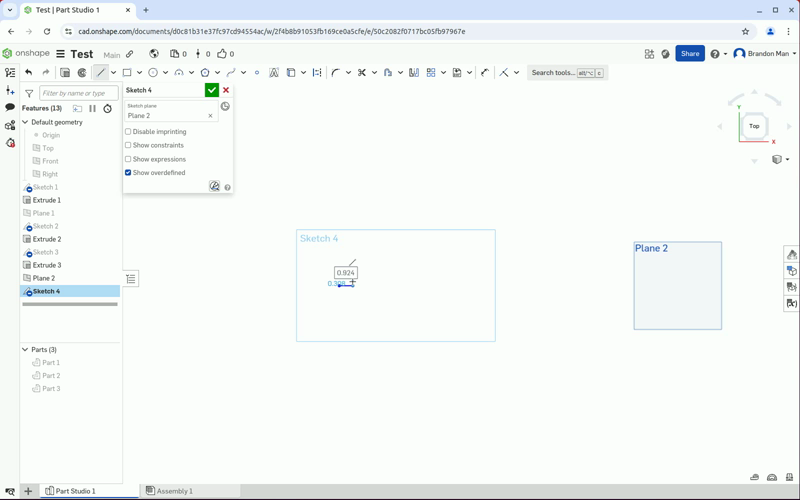
scroll(6)
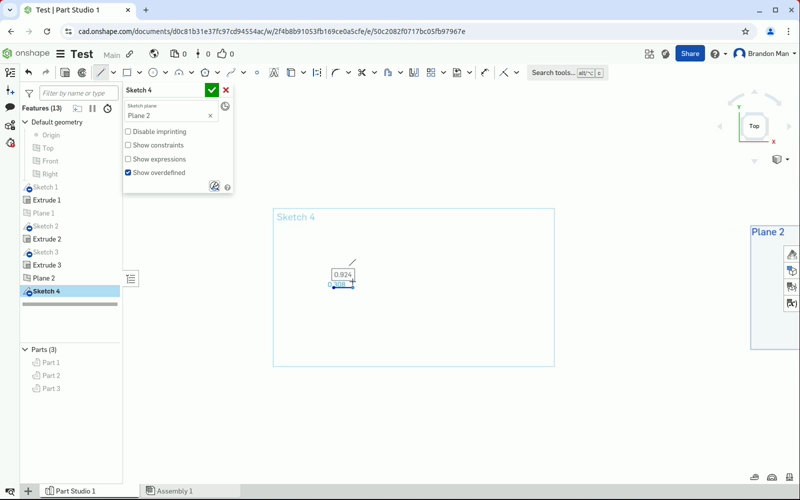
scroll(6)
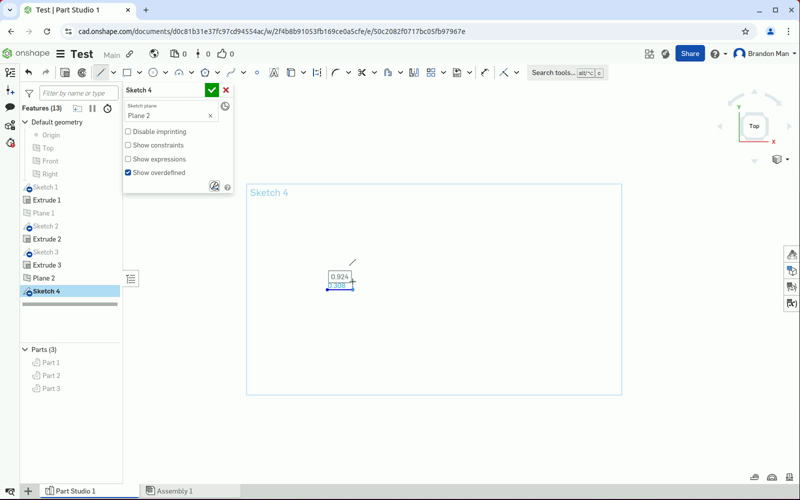
scroll(6)
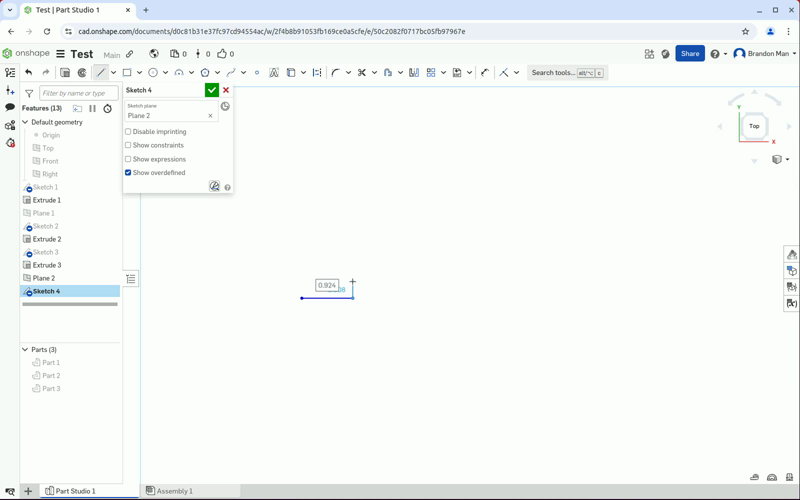
click(352, 281)
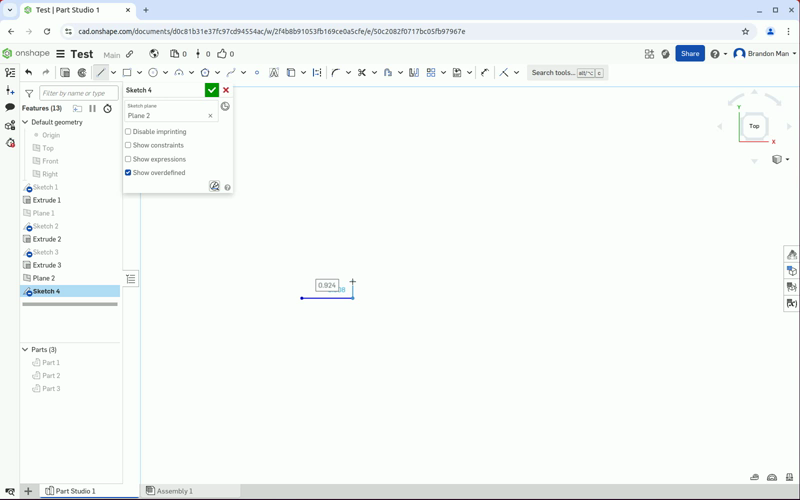
scroll(-6)
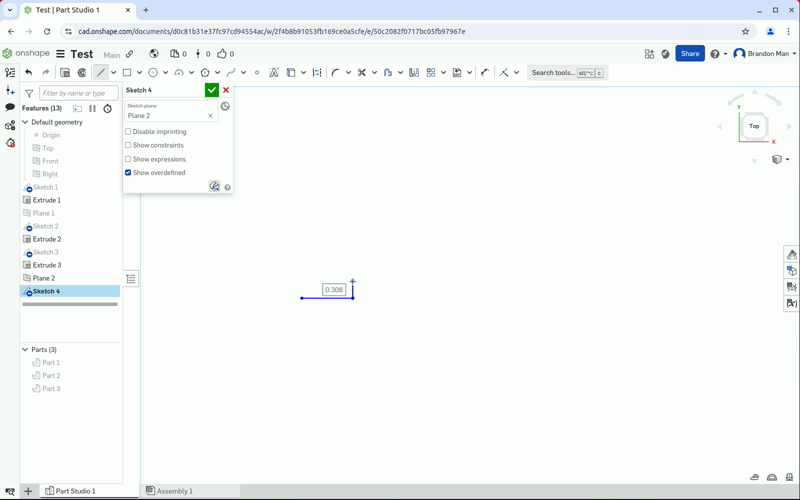
scroll(-6)
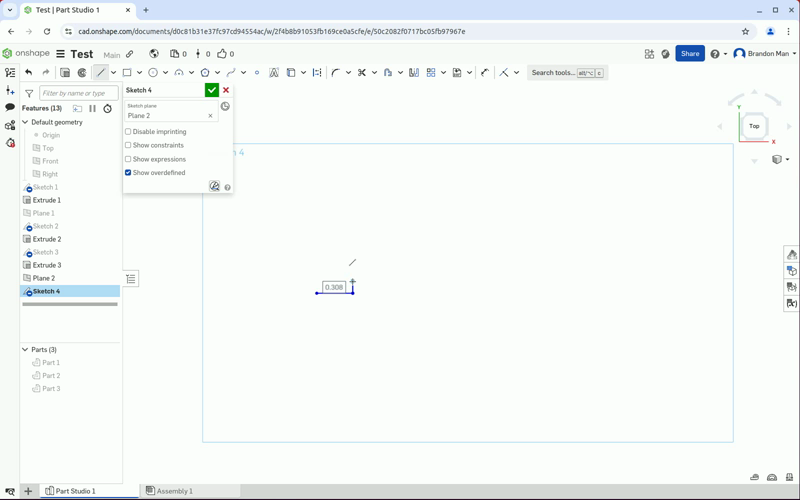
scroll(-6)
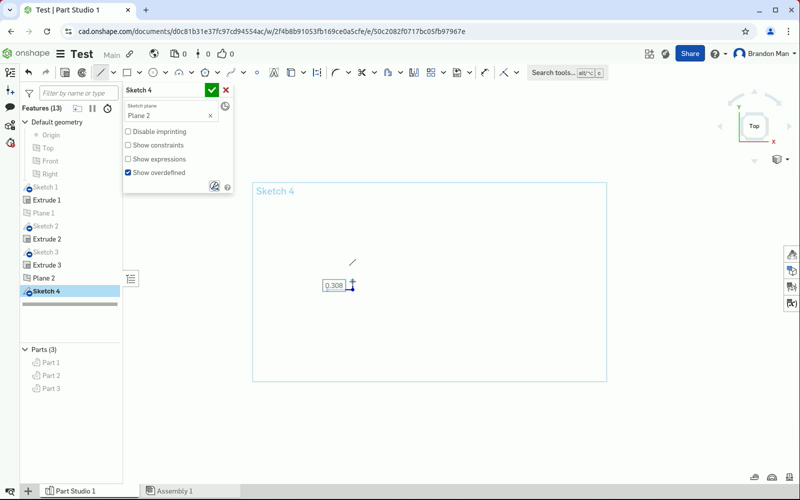
scroll(-6)
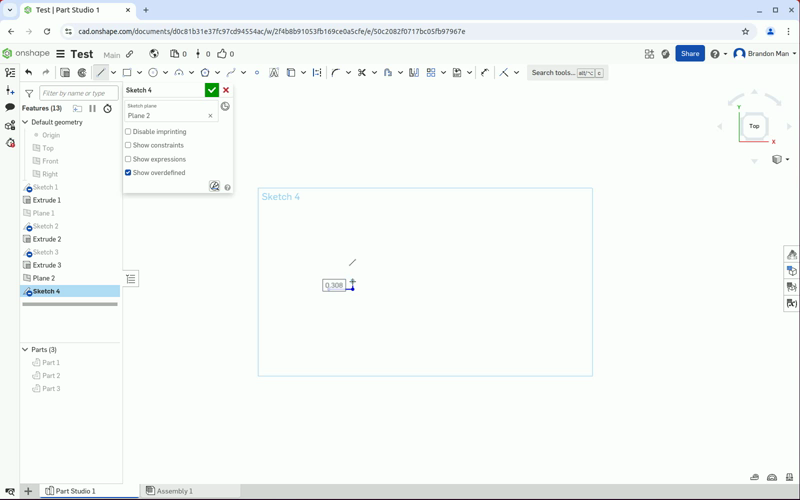
scroll(-6)
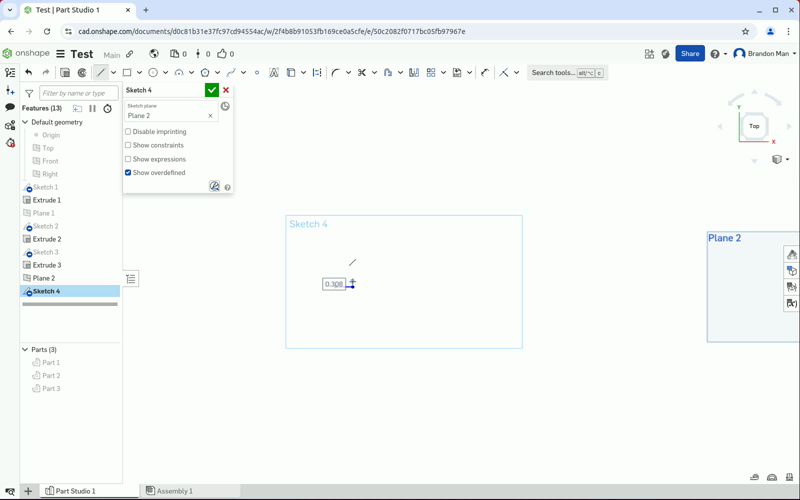
scroll(-6)
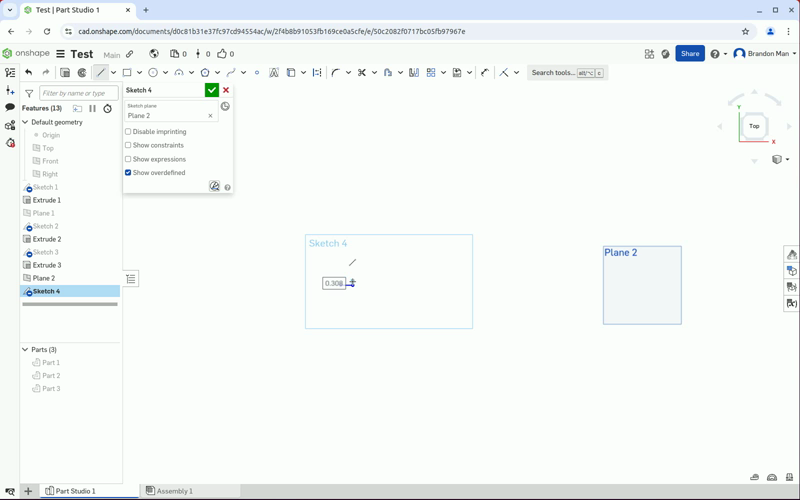
scroll(-6)
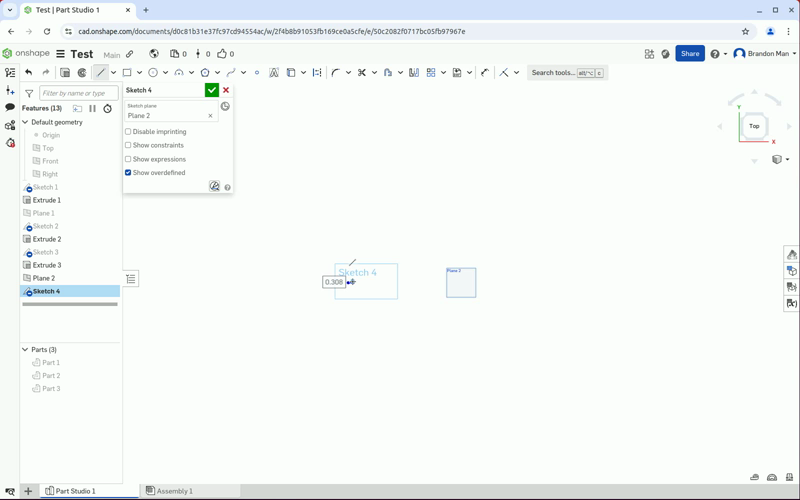
key_up(shift)
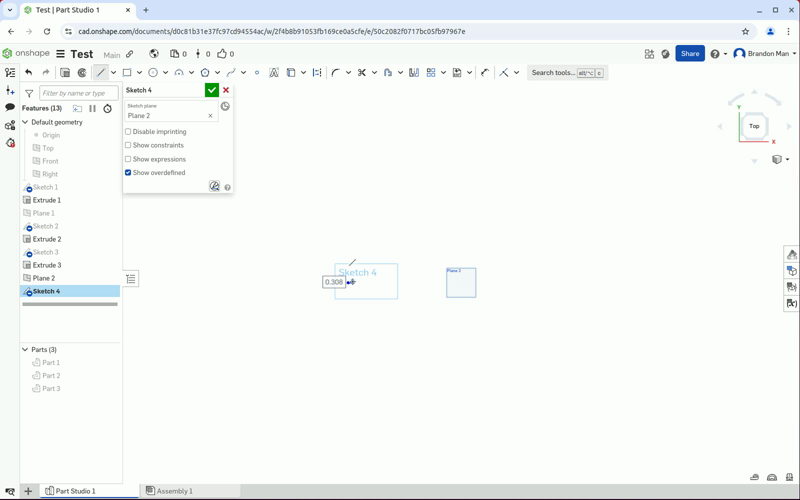
key_down(shift)
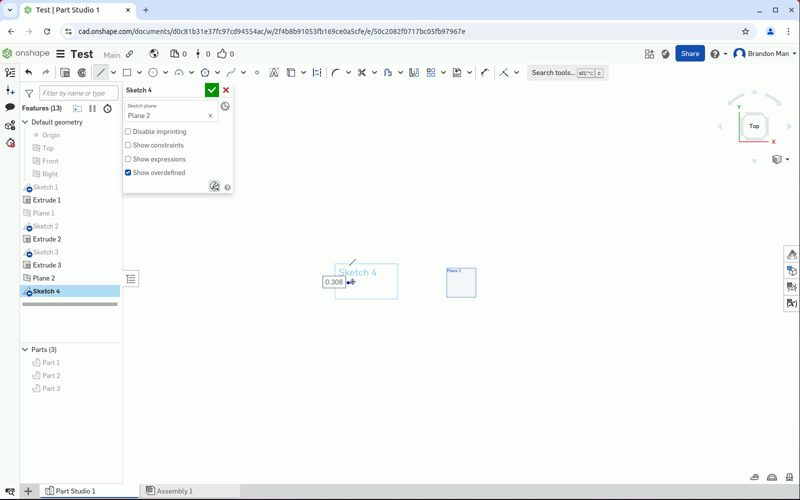
mouse_move(382, 281)
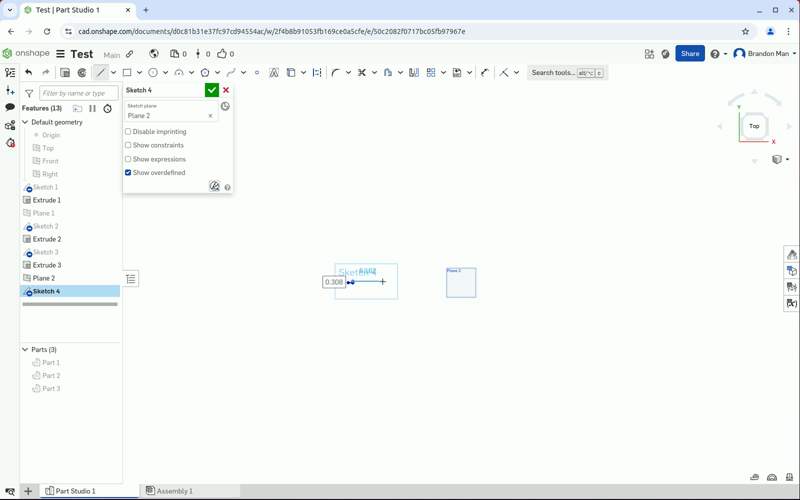
mouse_move(348, 281)
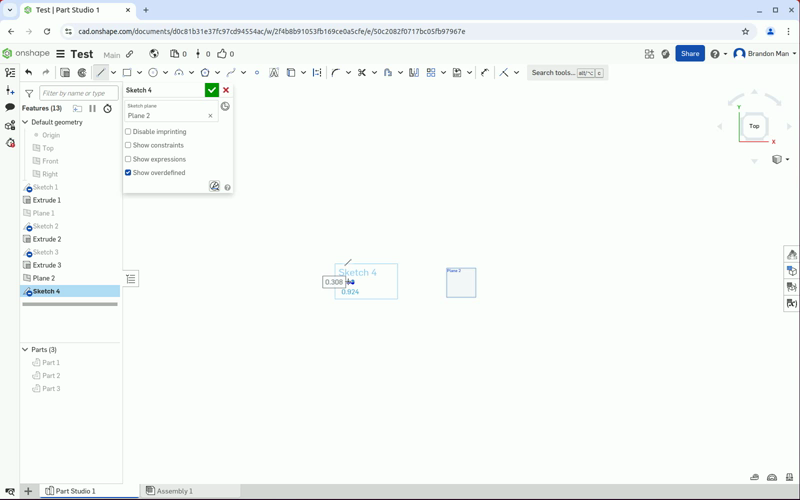
scroll(6)
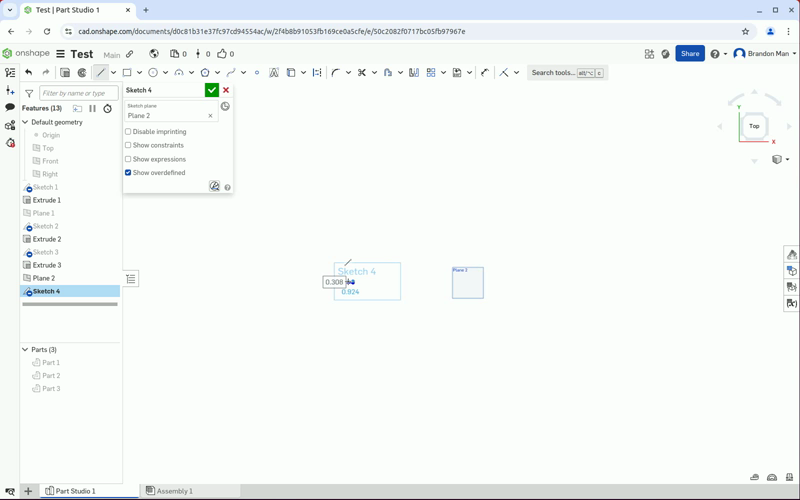
scroll(6)
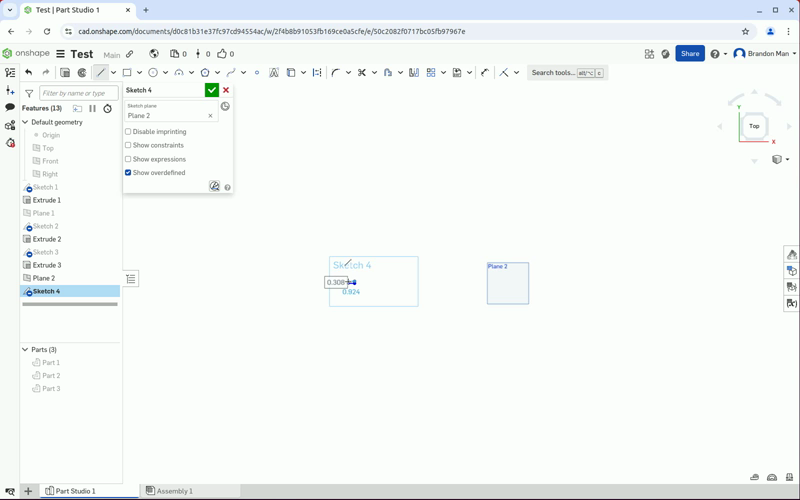
scroll(6)
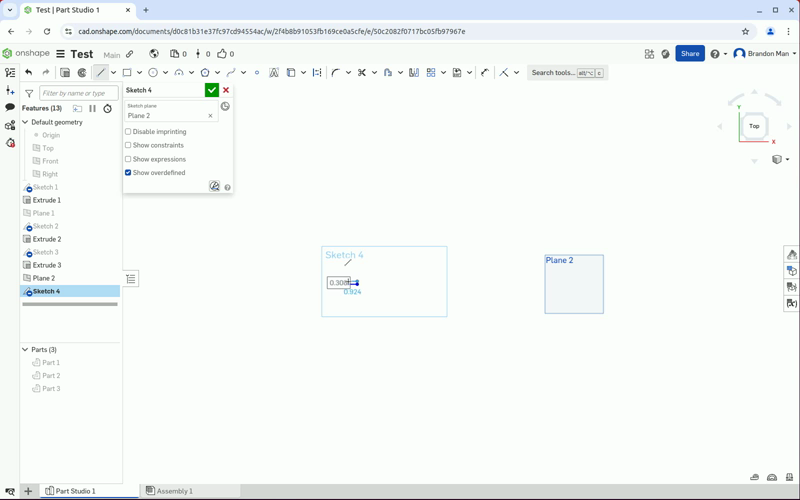
scroll(6)
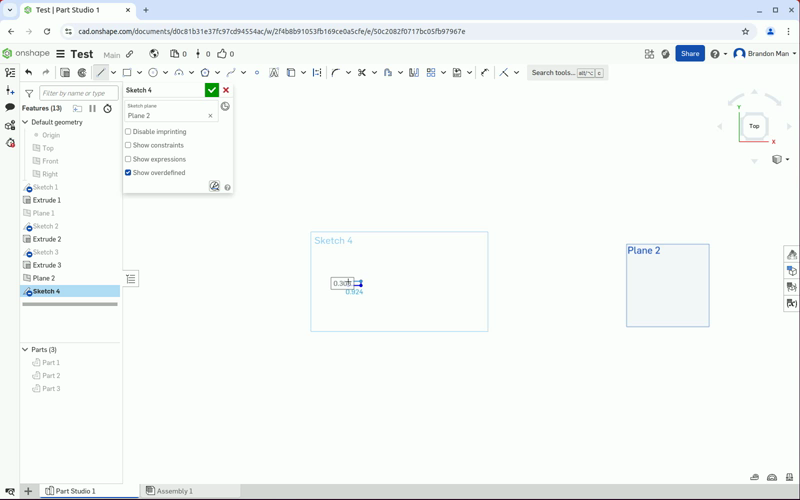
scroll(6)
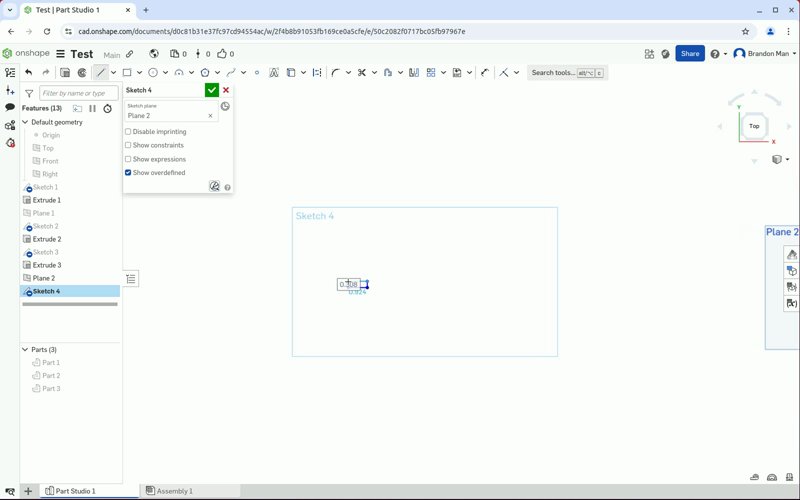
scroll(6)
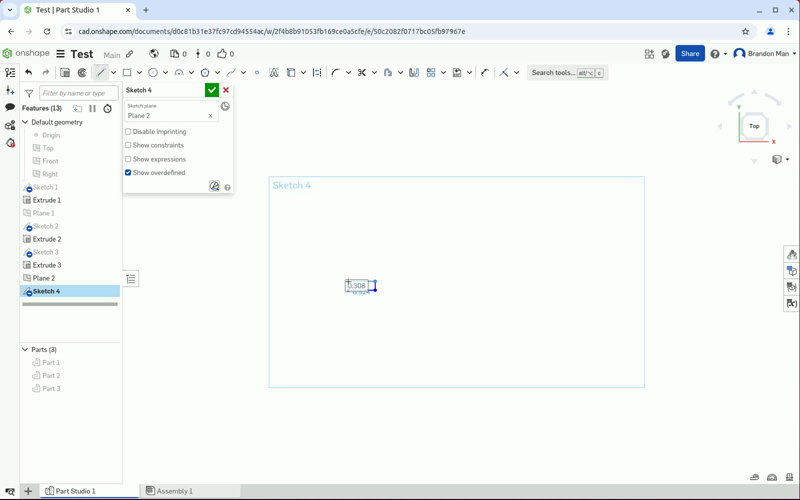
scroll(6)
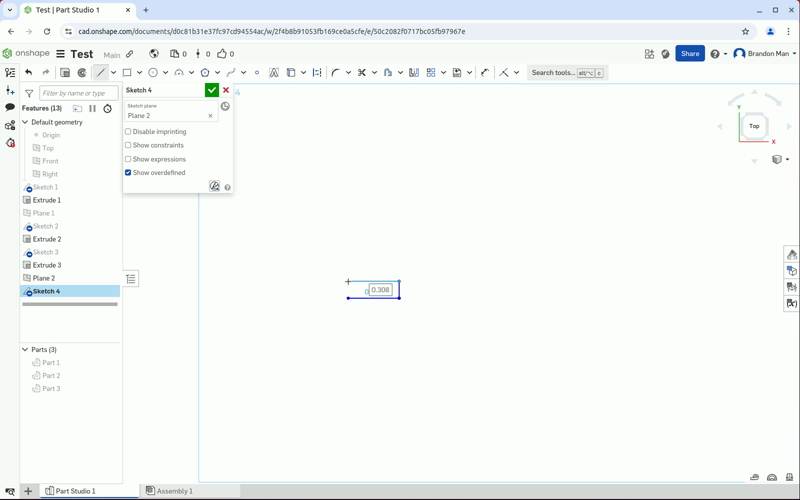
click(348, 281)
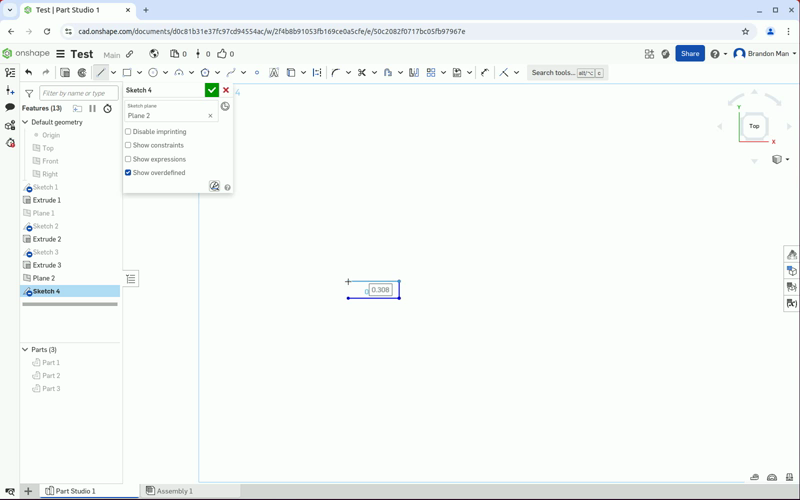
scroll(-6)
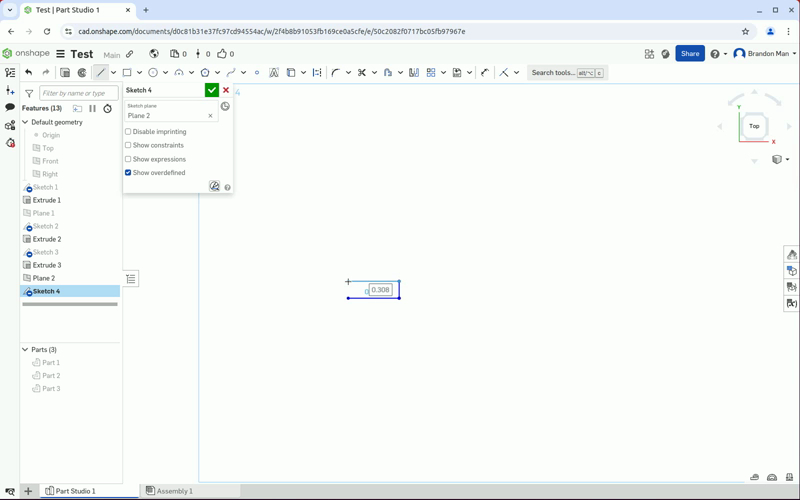
scroll(-6)
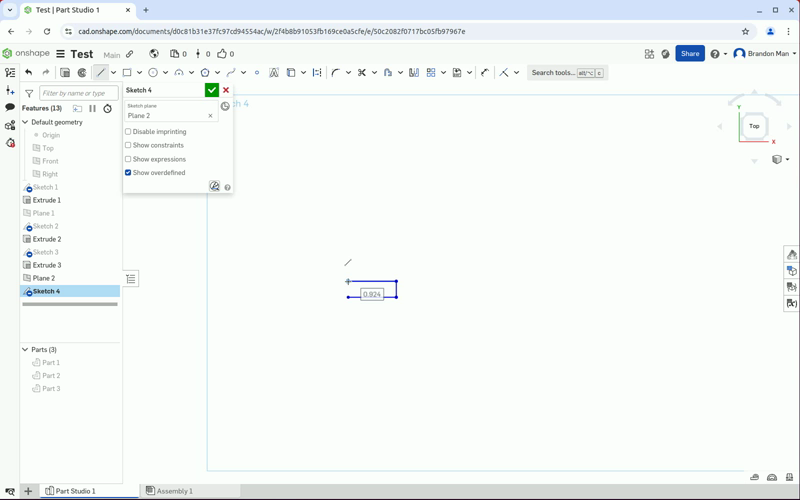
scroll(-6)
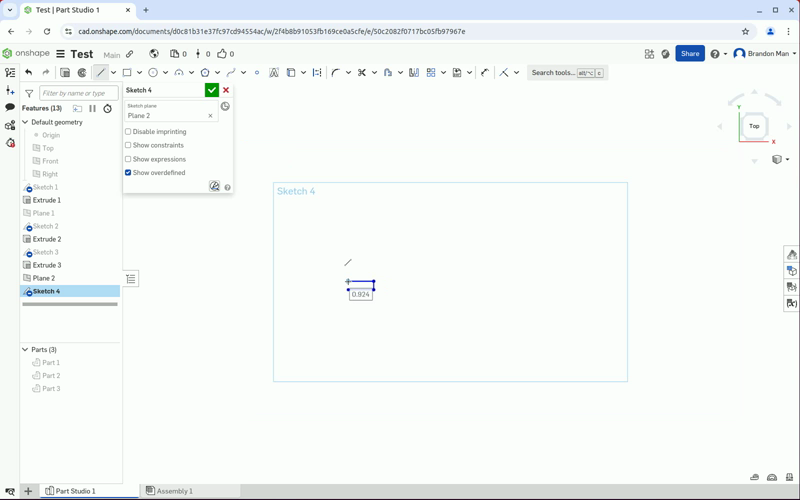
scroll(-6)
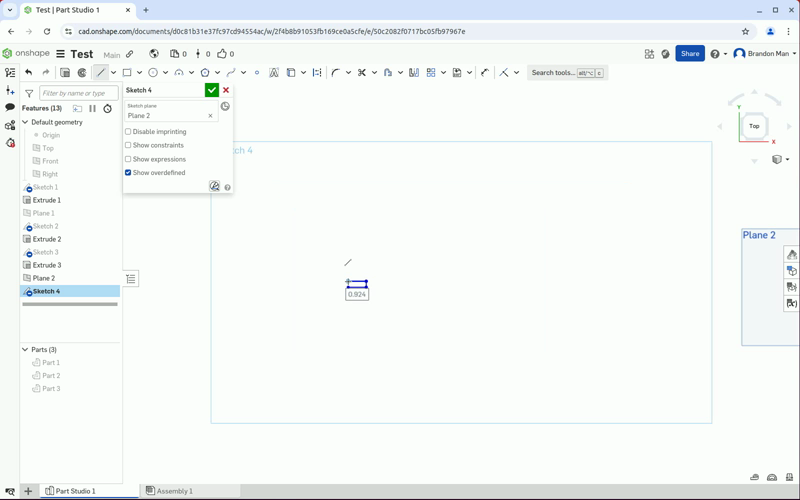
scroll(-6)
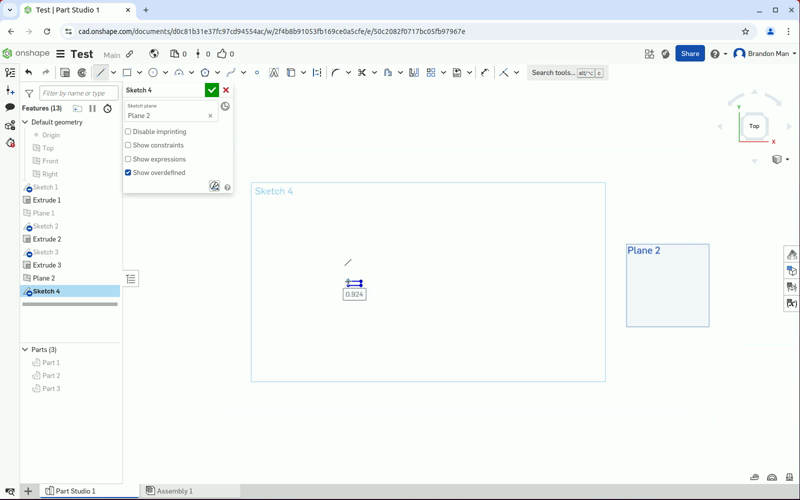
scroll(-6)
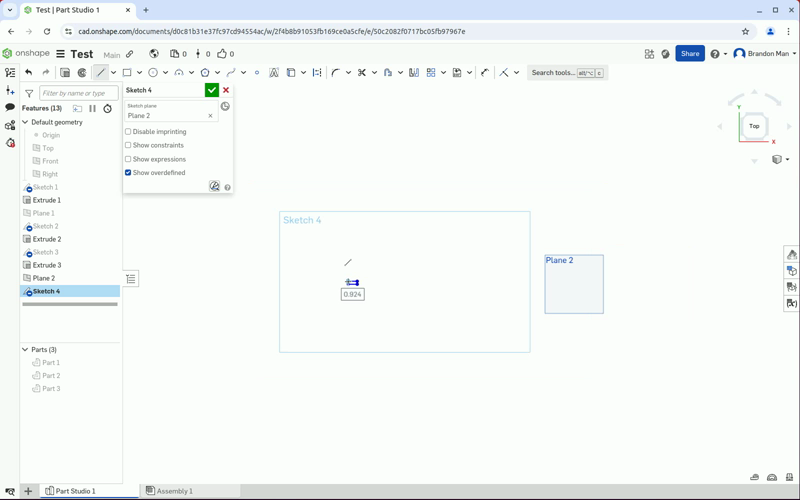
scroll(-6)
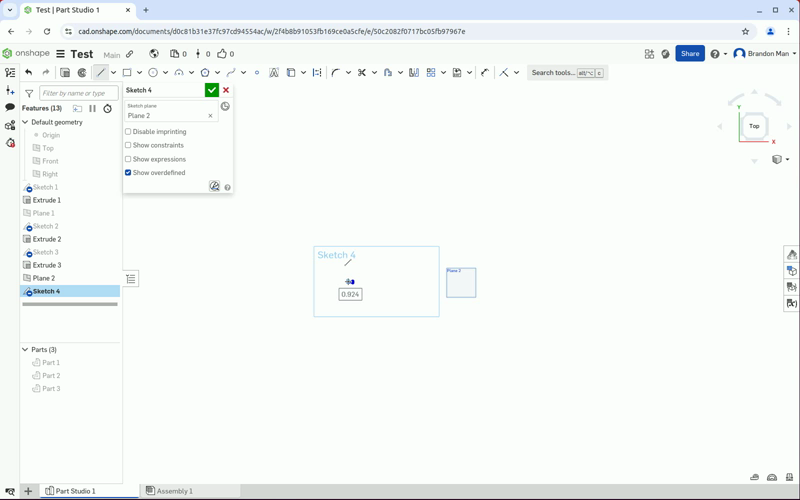
key_up(shift)
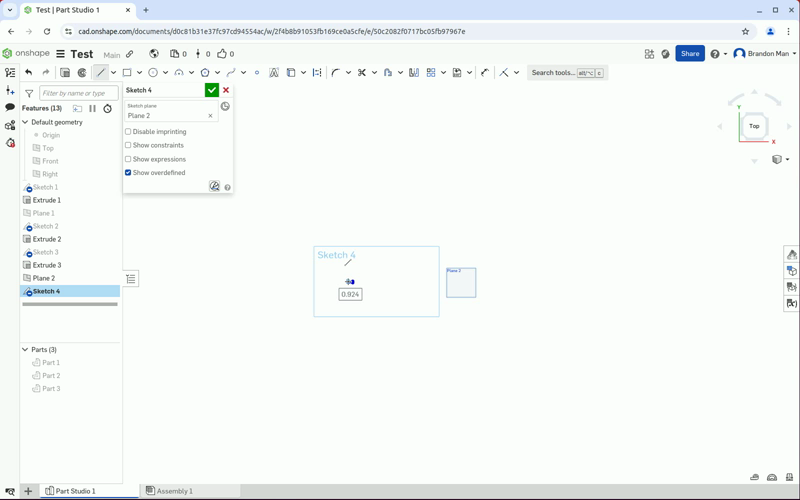
mouse_move(378, 281)
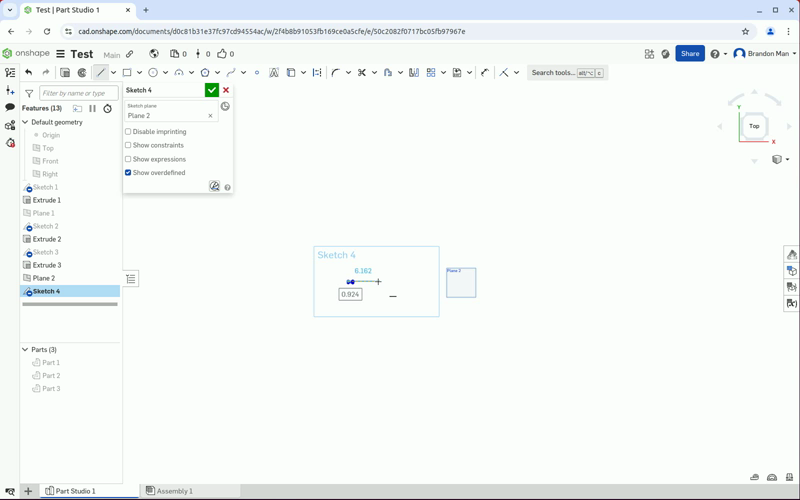
key_down(shift)
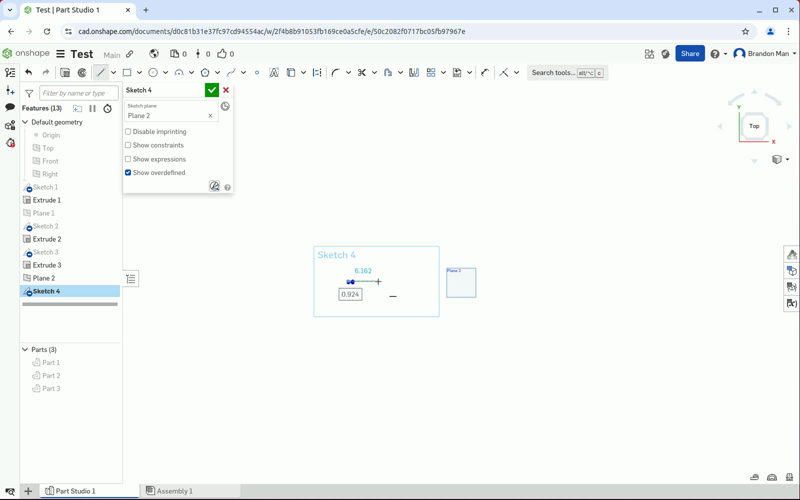
mouse_move(348, 282)
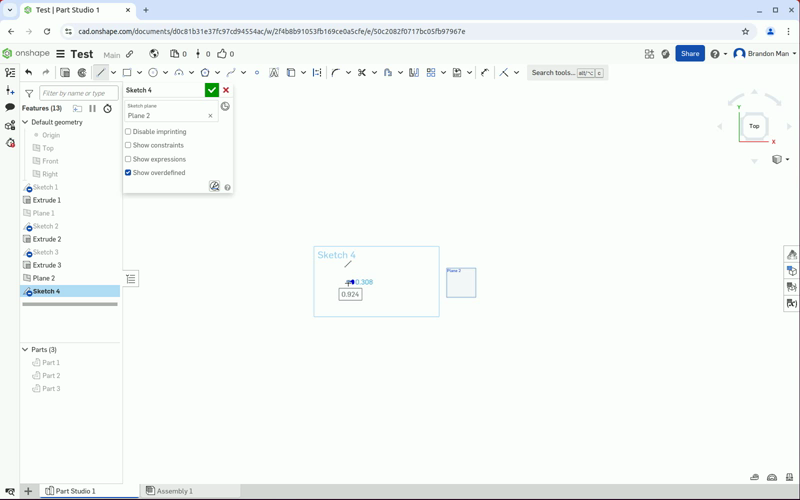
scroll(6)
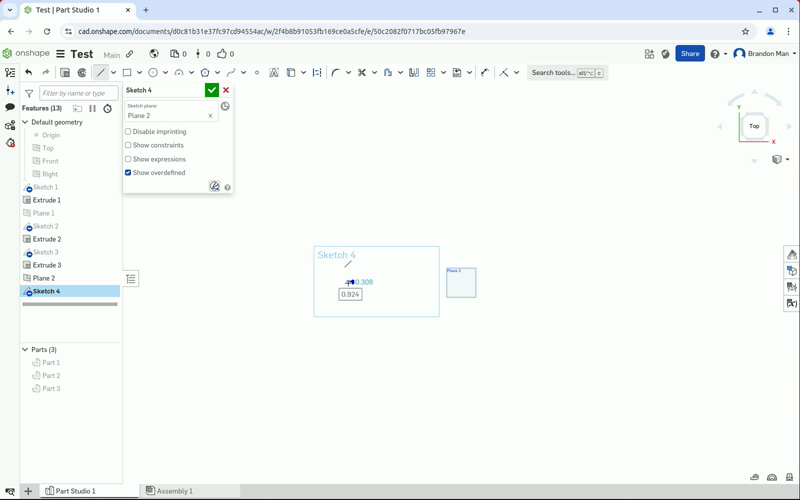
scroll(6)
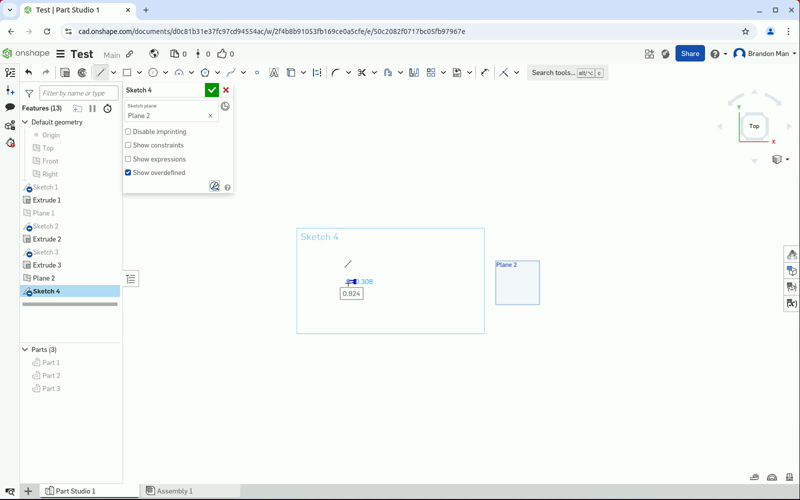
scroll(6)
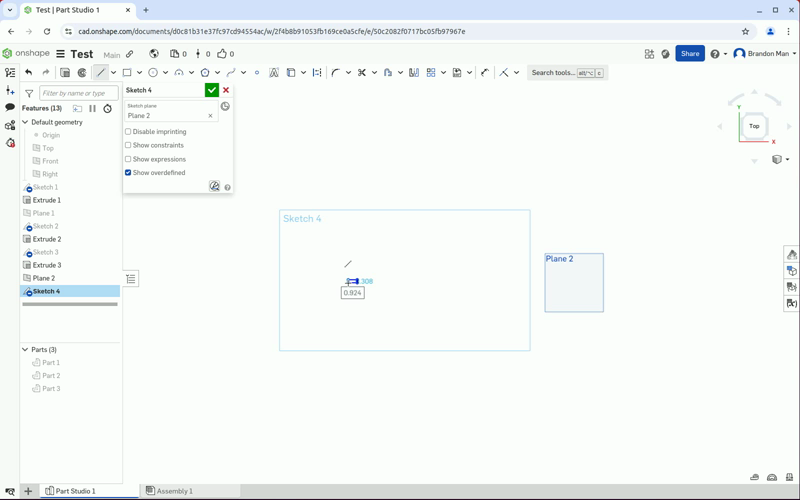
scroll(6)
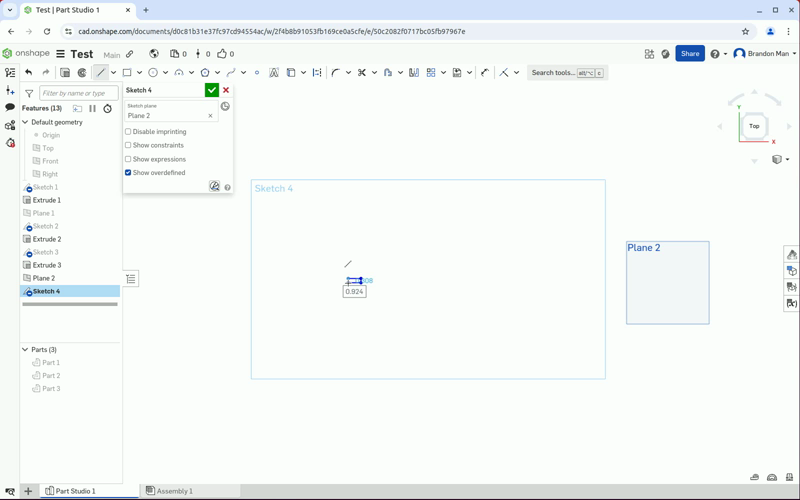
scroll(6)
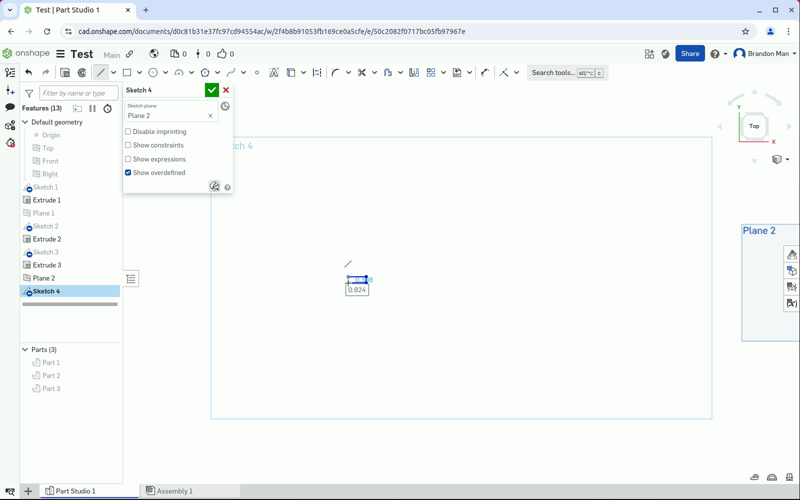
scroll(6)
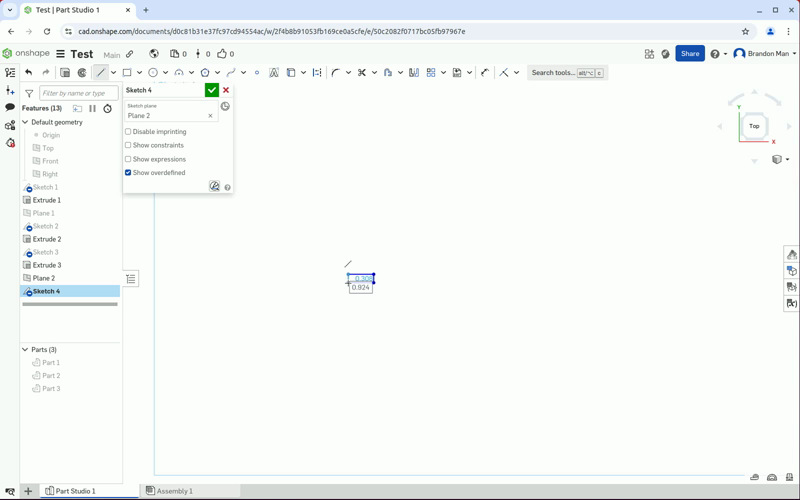
scroll(6)
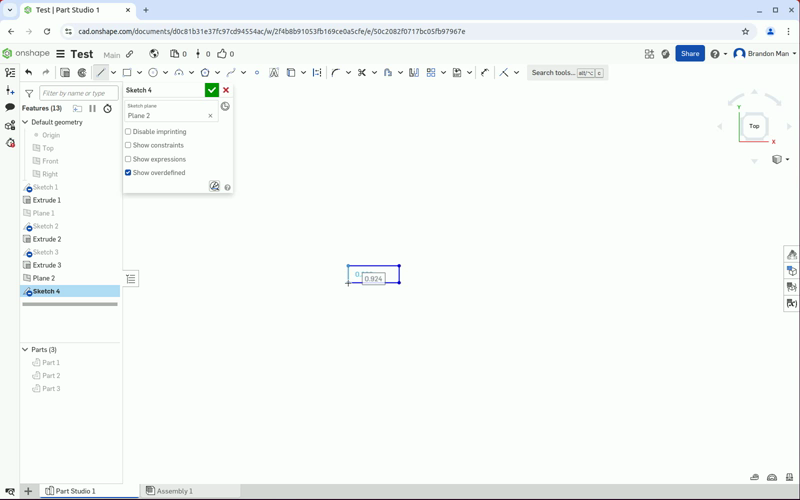
key_up(shift)
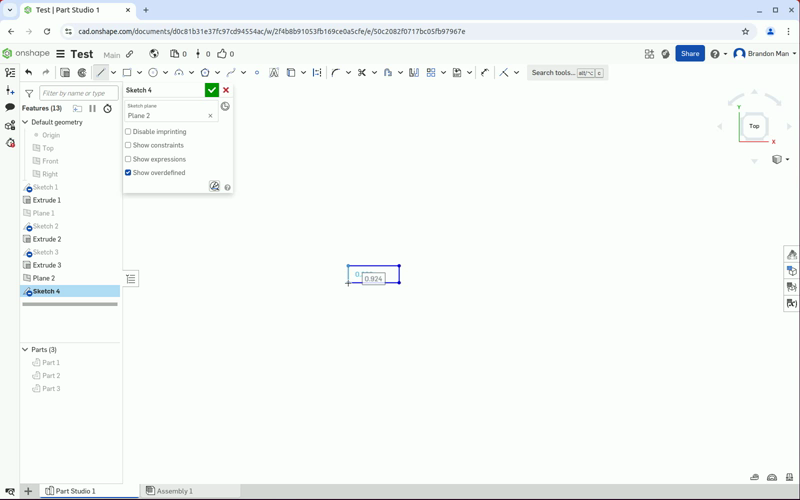
click(348, 282)
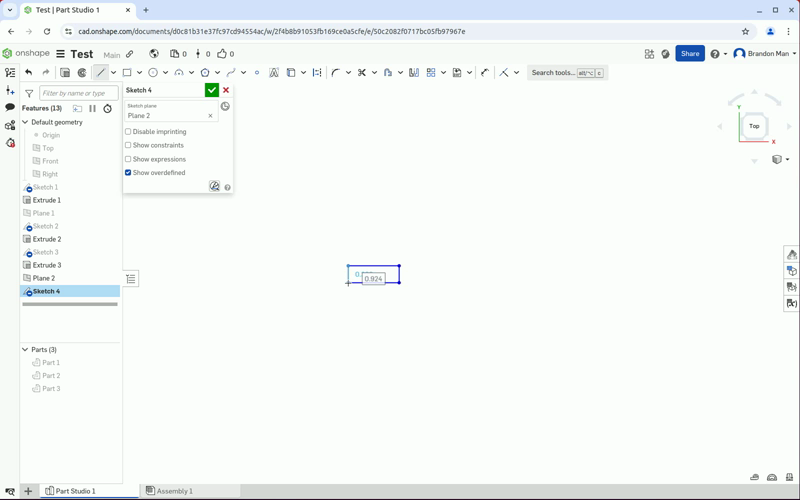
scroll(-6)
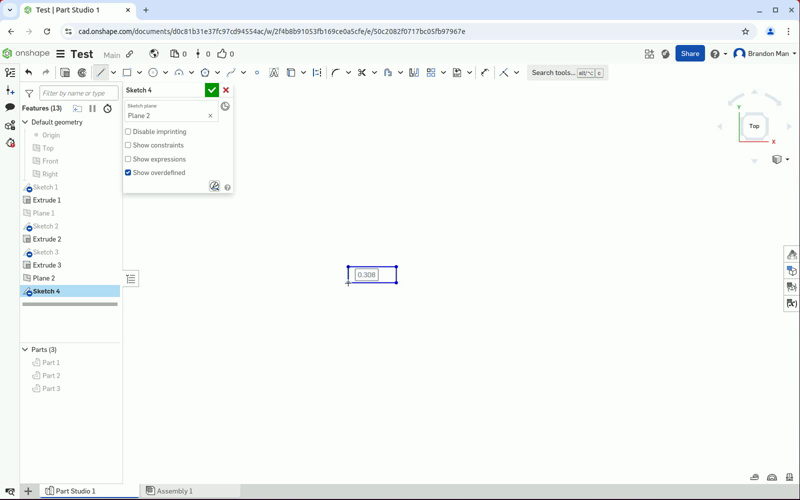
scroll(-6)
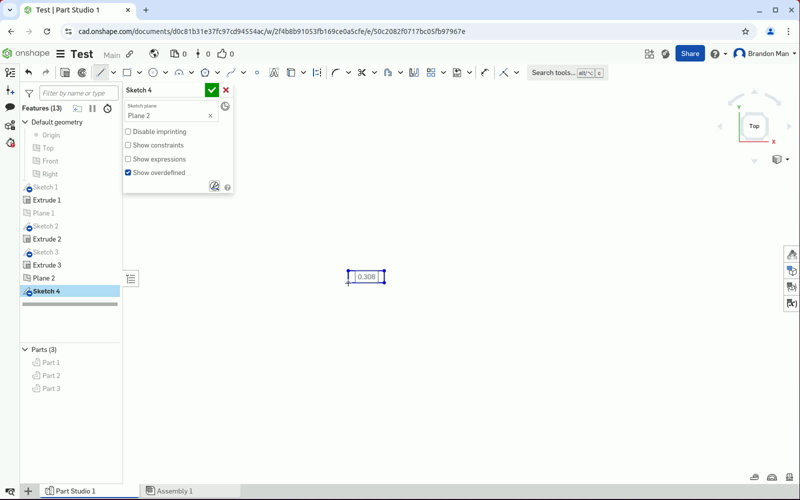
scroll(-6)
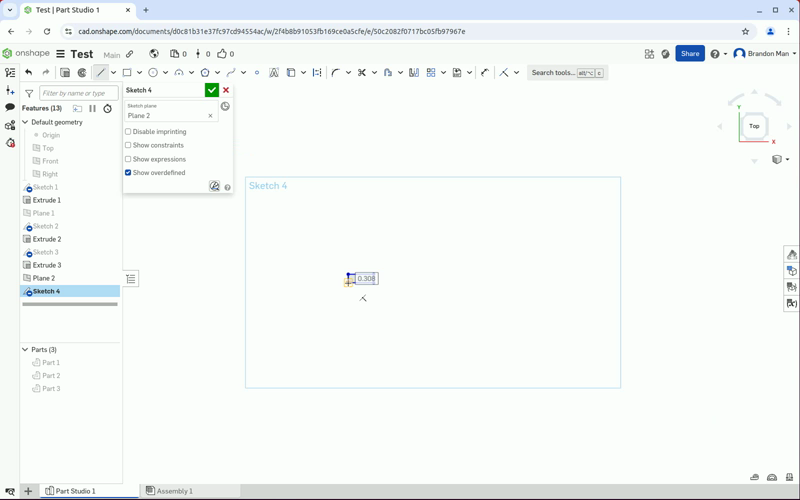
scroll(-6)
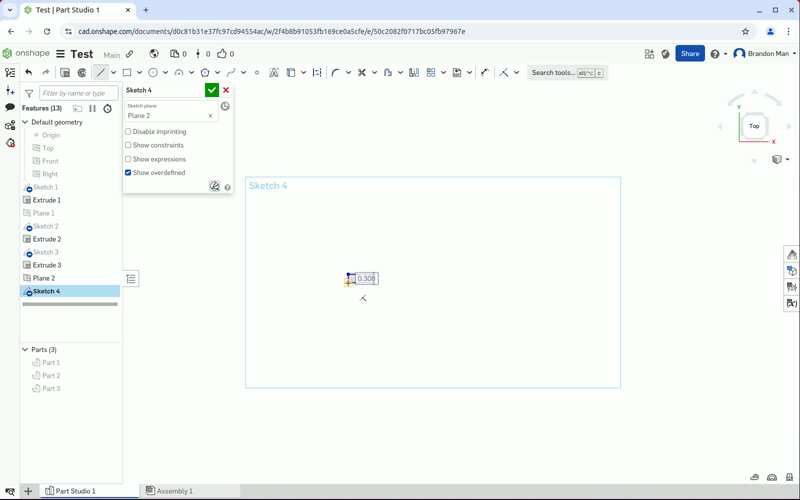
scroll(-6)
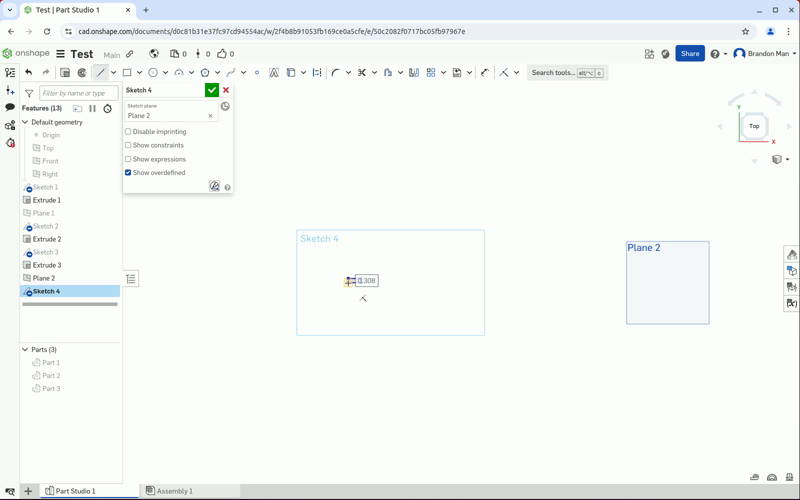
scroll(-6)
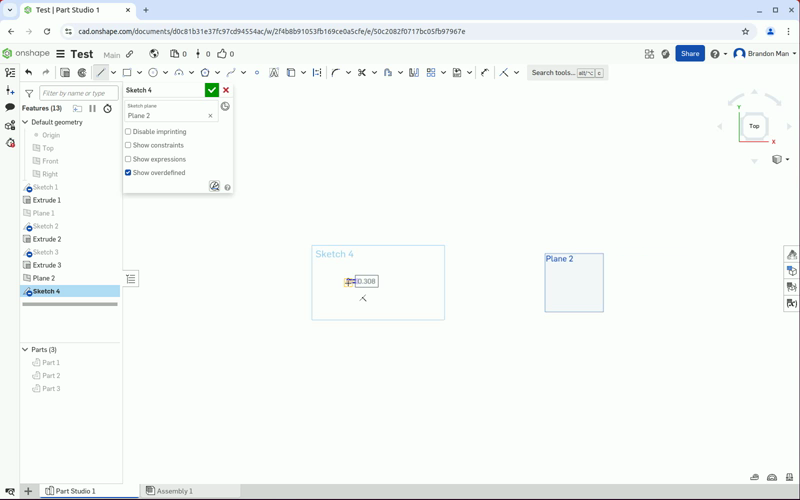
scroll(-6)
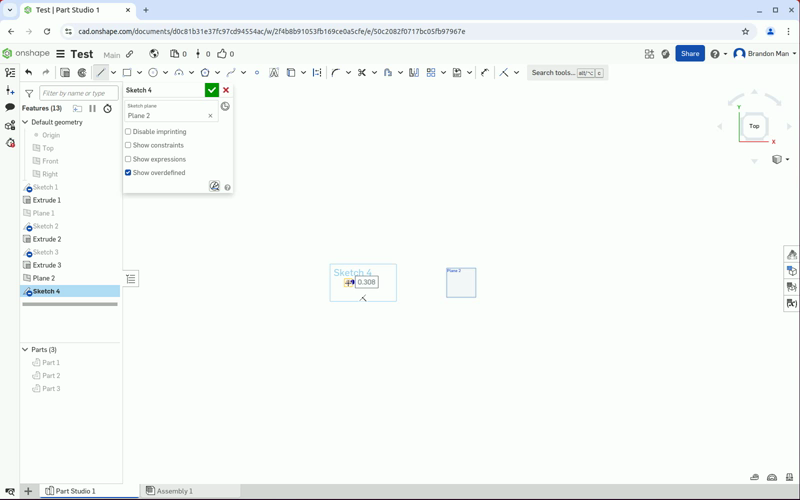
key(esc)
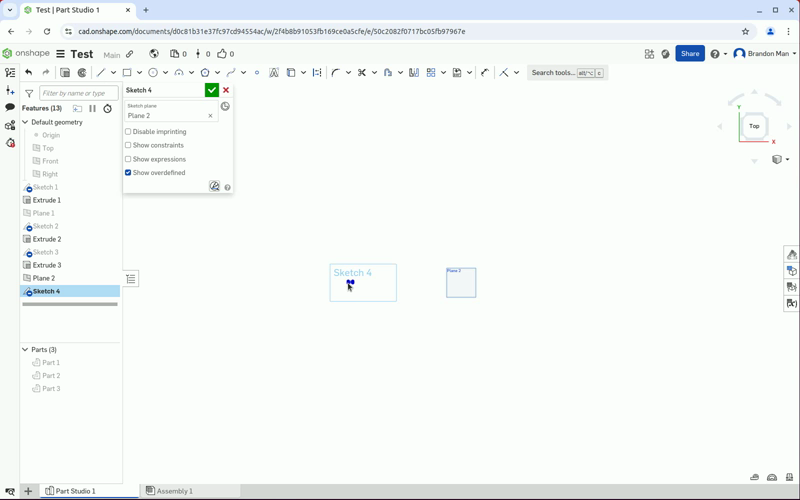
mouse_move(352, 282)
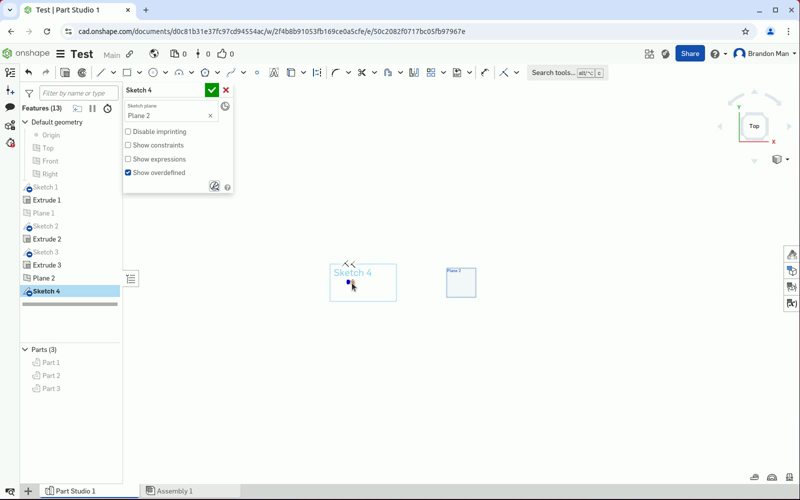
scroll(6)
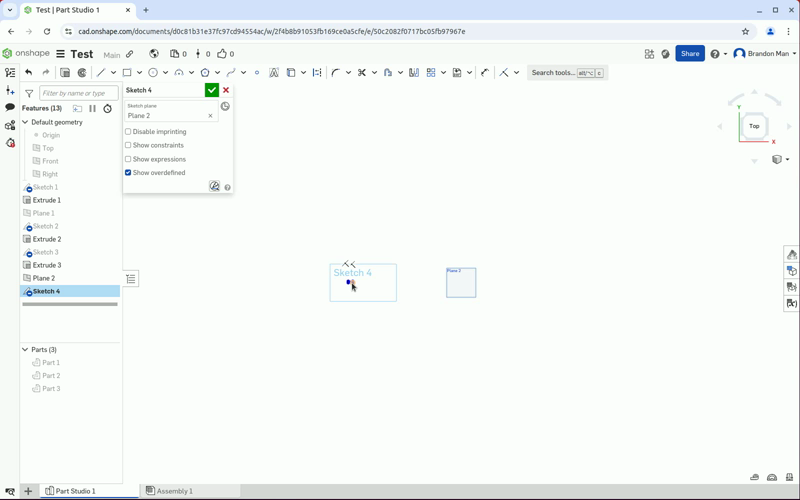
scroll(6)
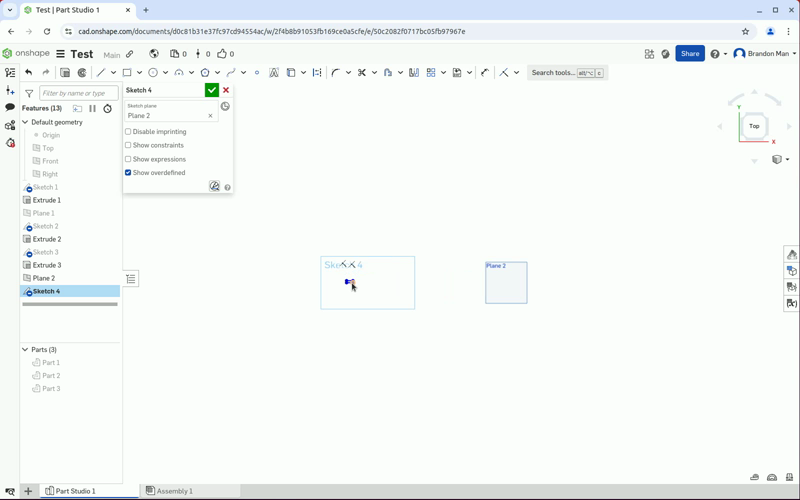
scroll(6)
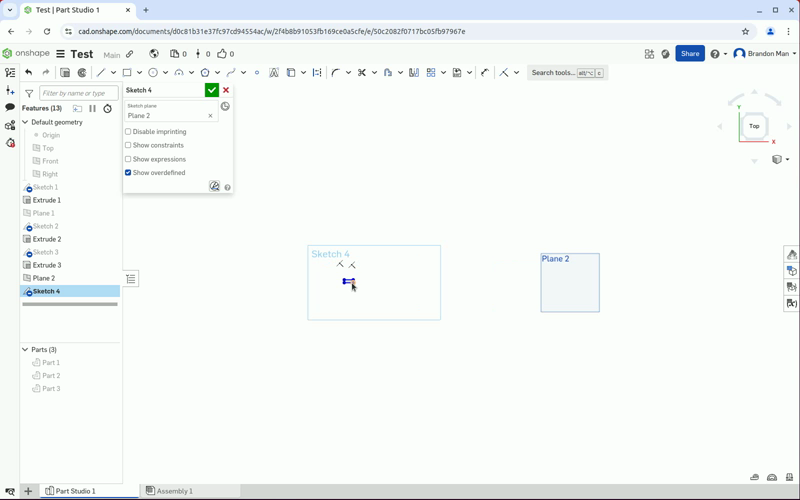
scroll(6)
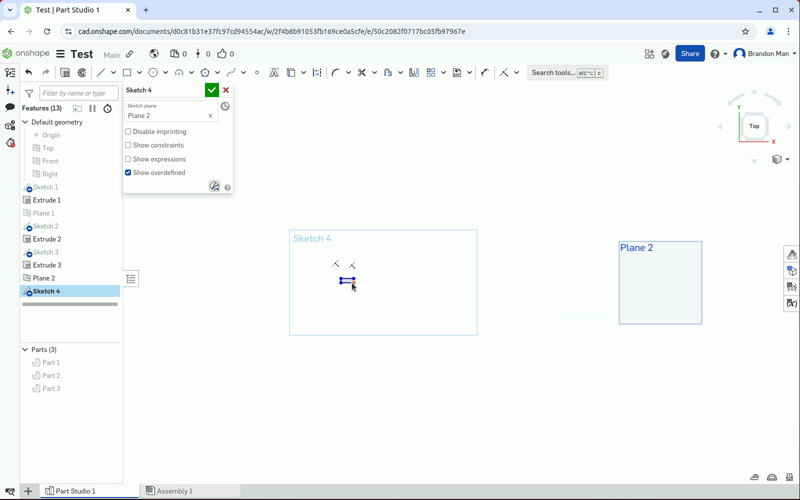
scroll(6)
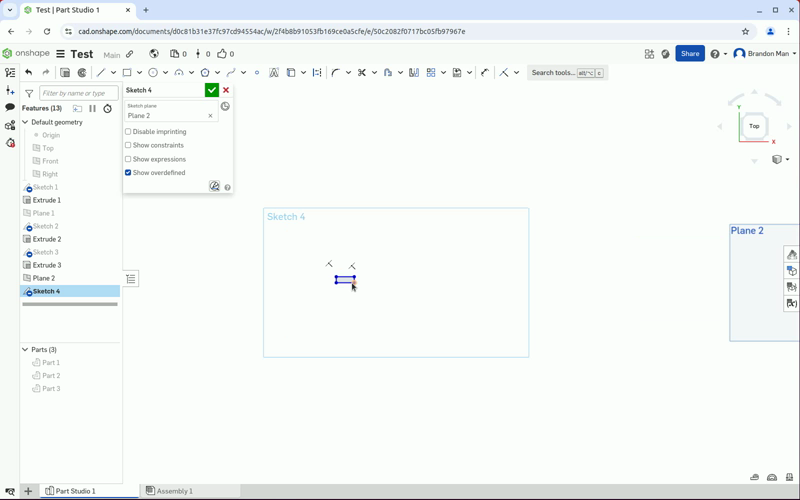
scroll(6)
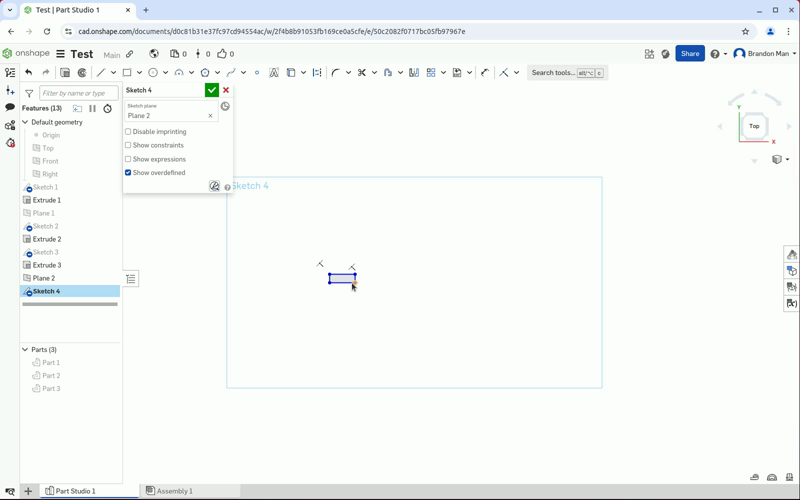
scroll(6)
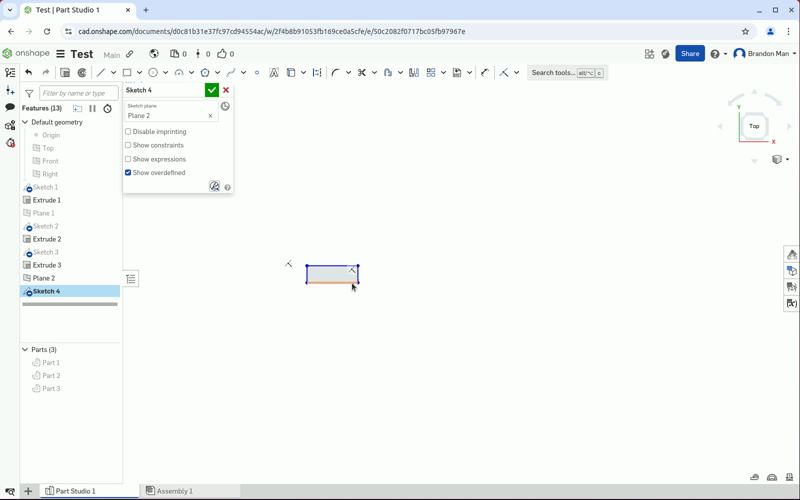
click(352, 282)
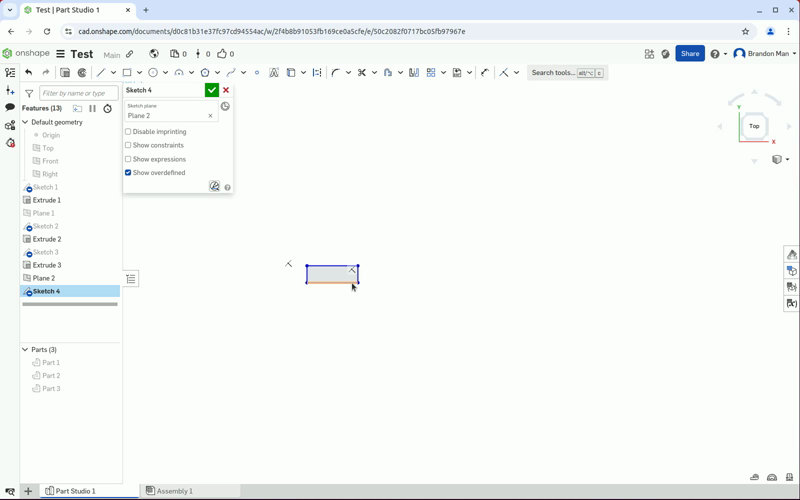
scroll(-6)
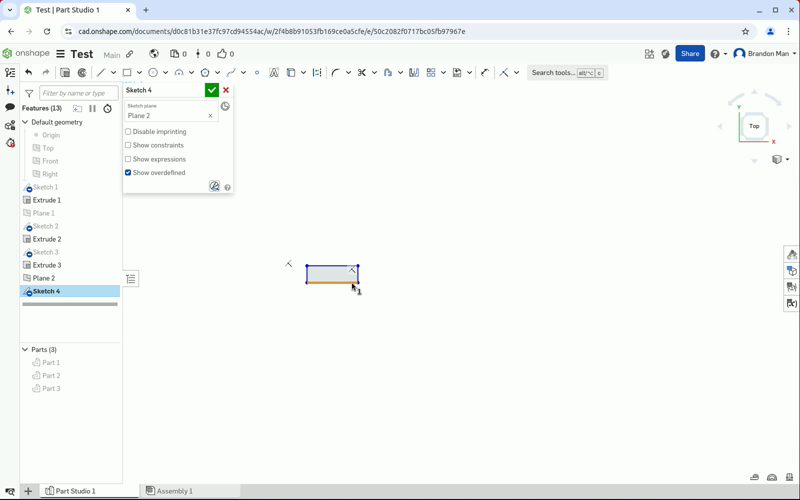
scroll(-6)
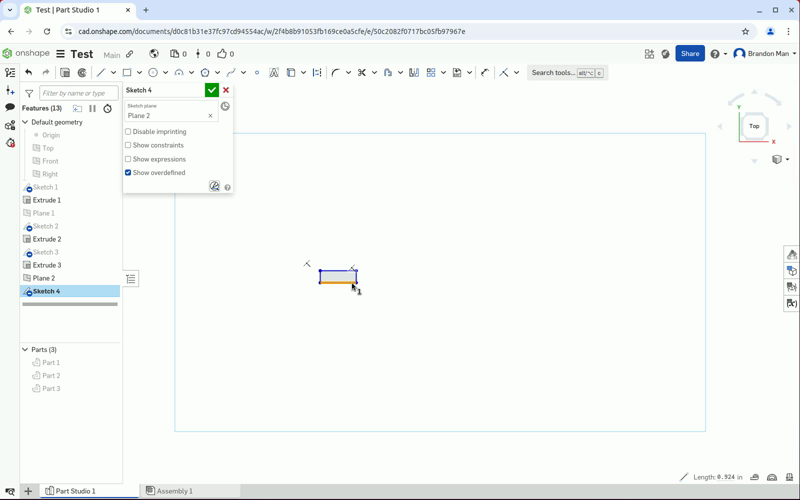
scroll(-6)
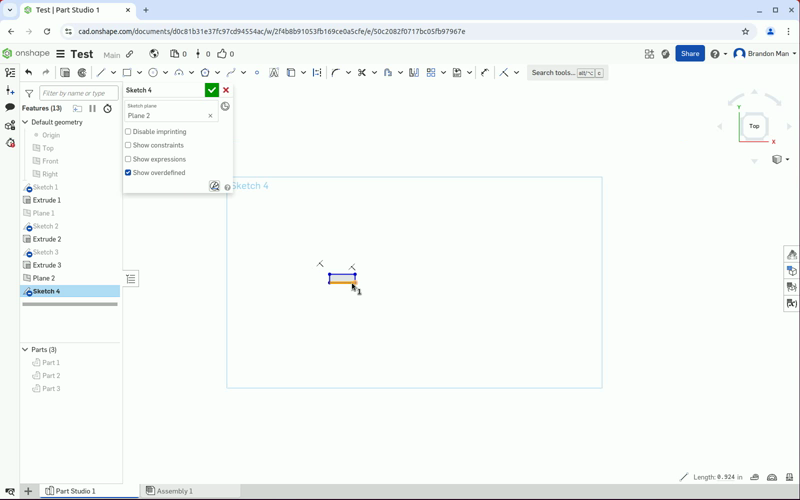
scroll(-6)
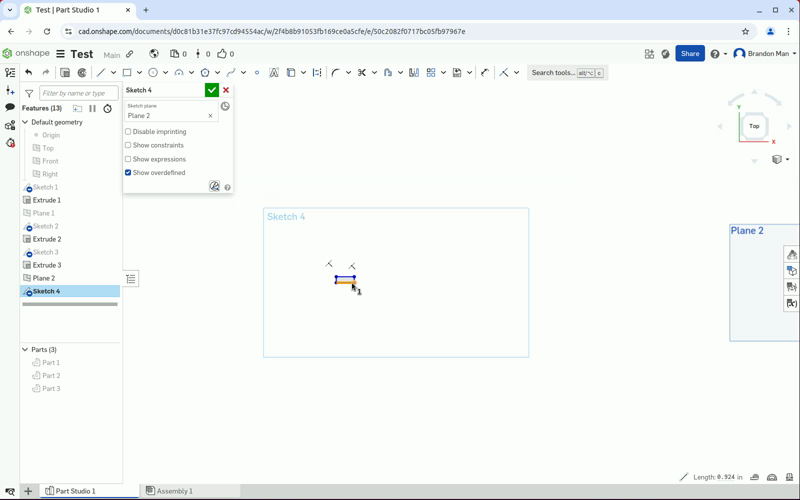
scroll(-6)
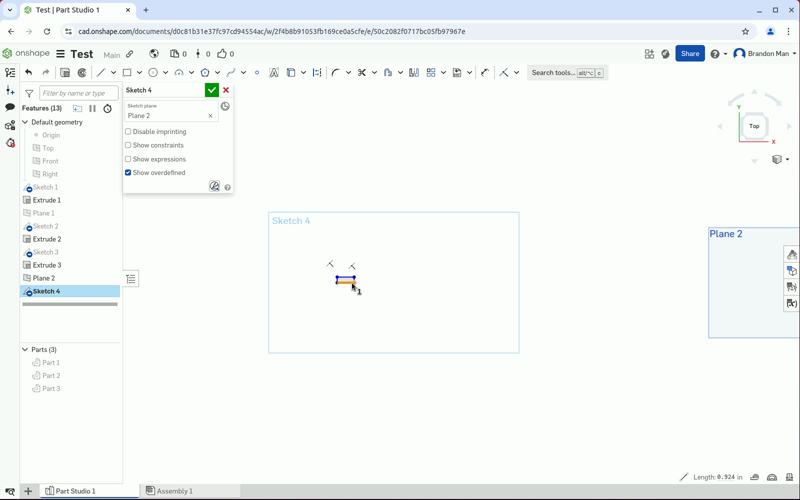
scroll(-6)
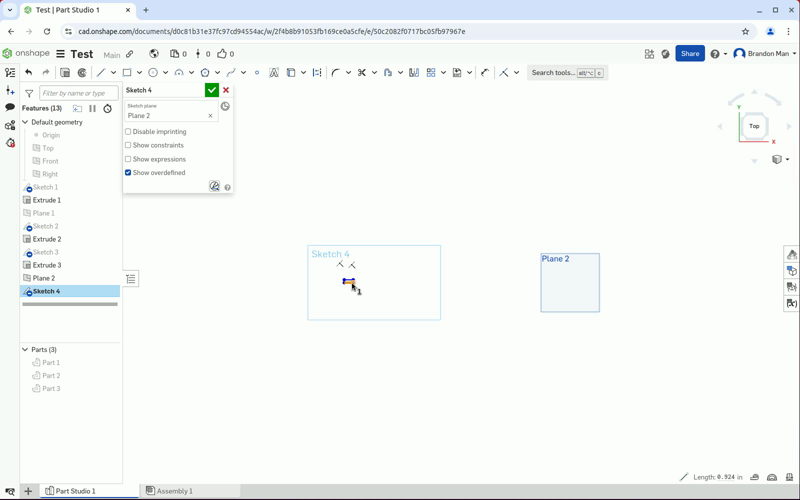
scroll(-6)
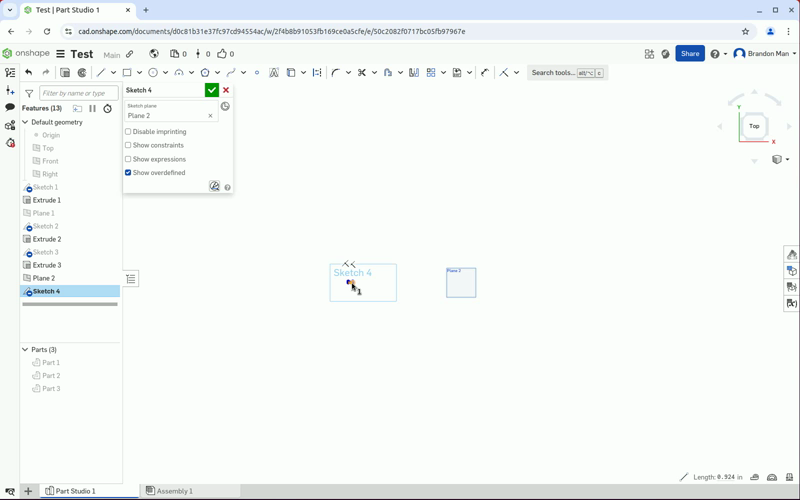
mouse_move(73, 352)
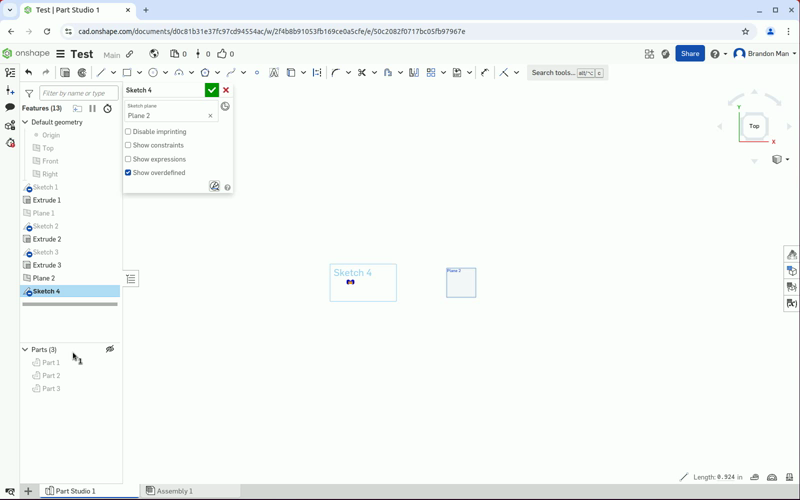
key(shift+y)
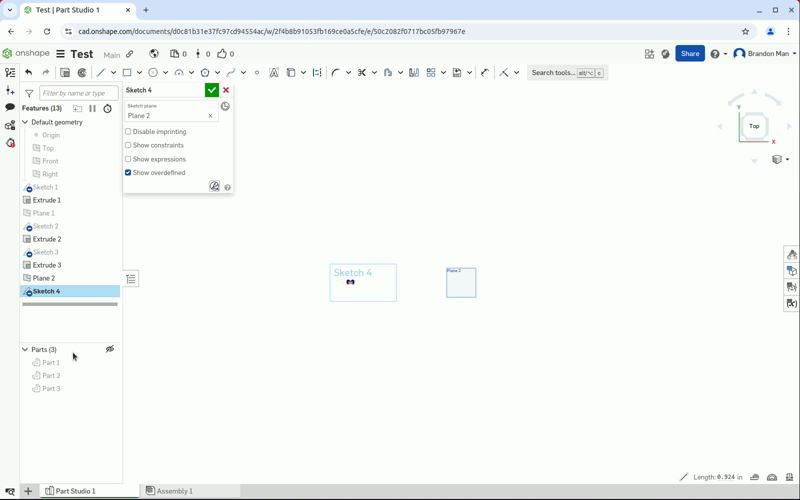
key(shift+e)
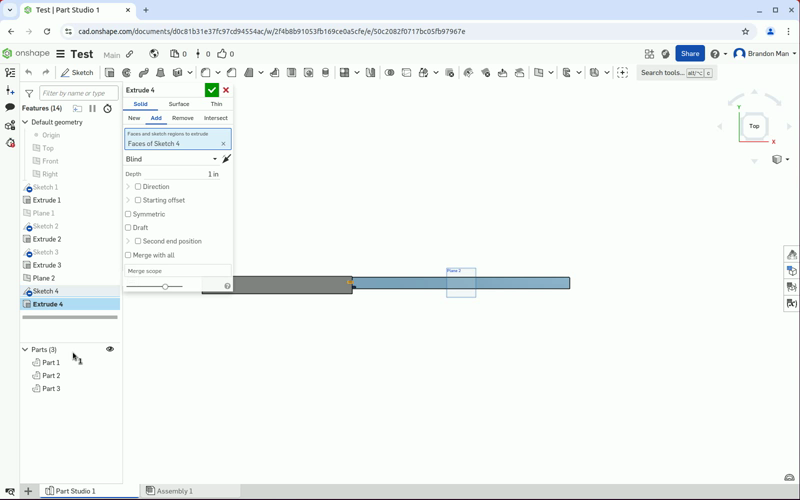
mouse_move(143, 106)
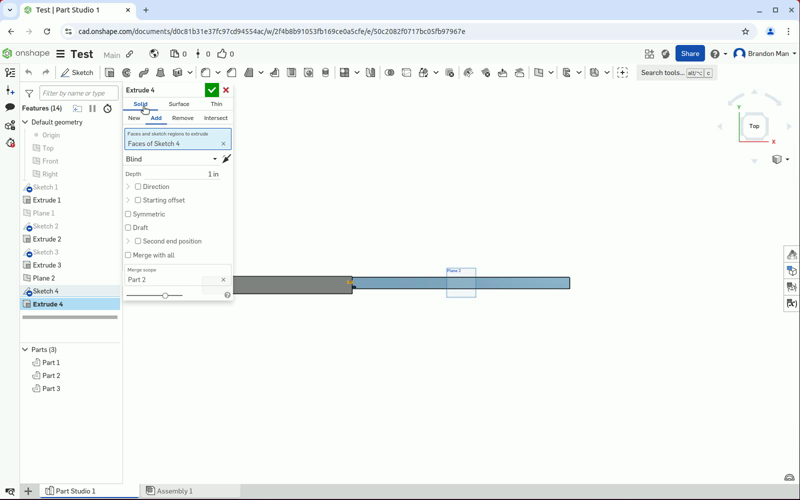
click(143, 106)
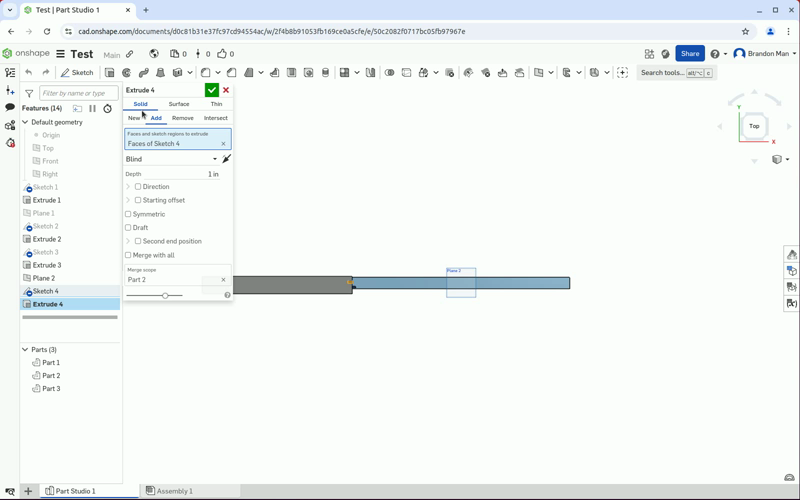
mouse_move(137, 120)
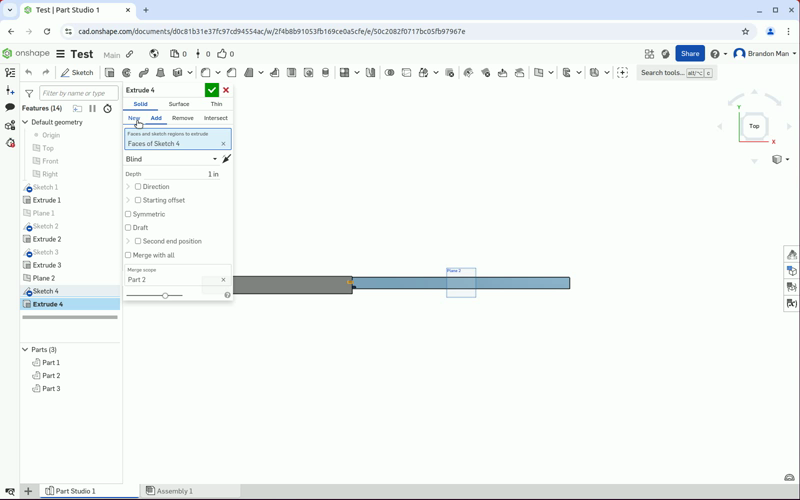
click(137, 120)
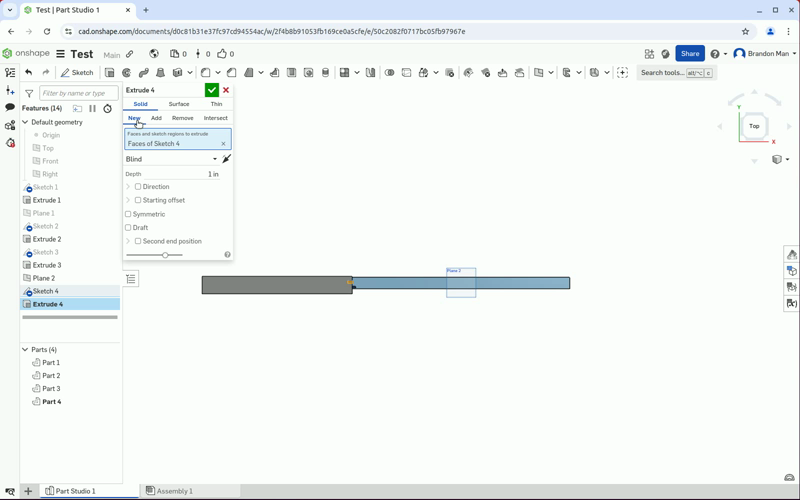
key(tab, 4)
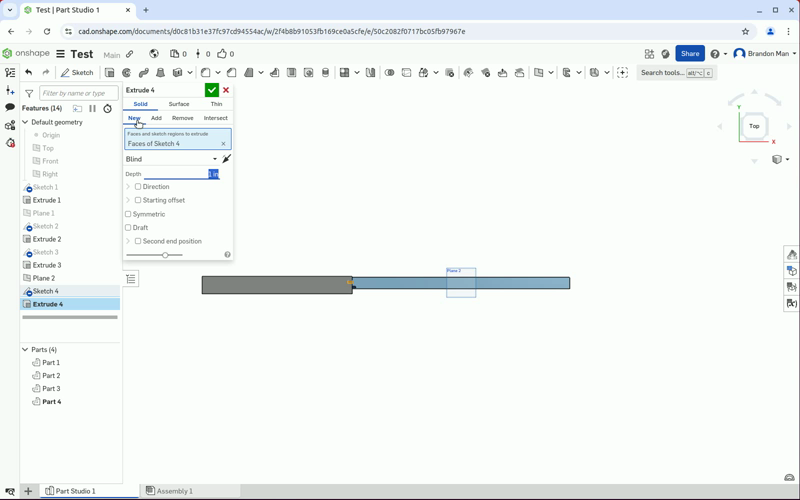
text(7.943)
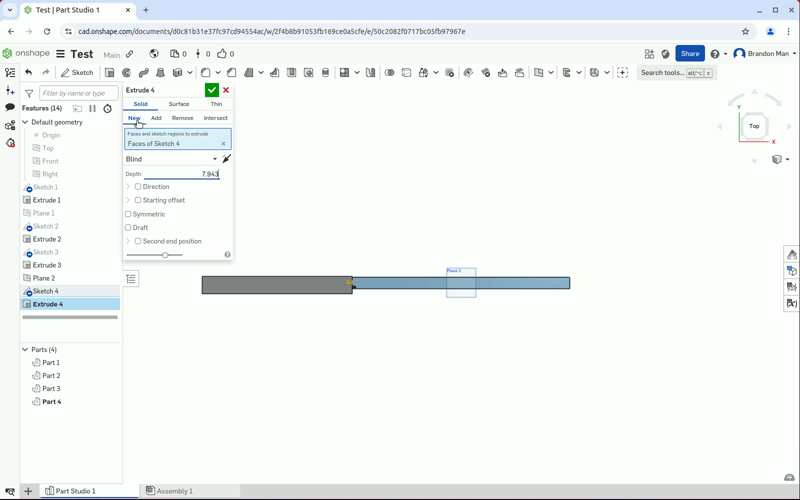
key(enter)
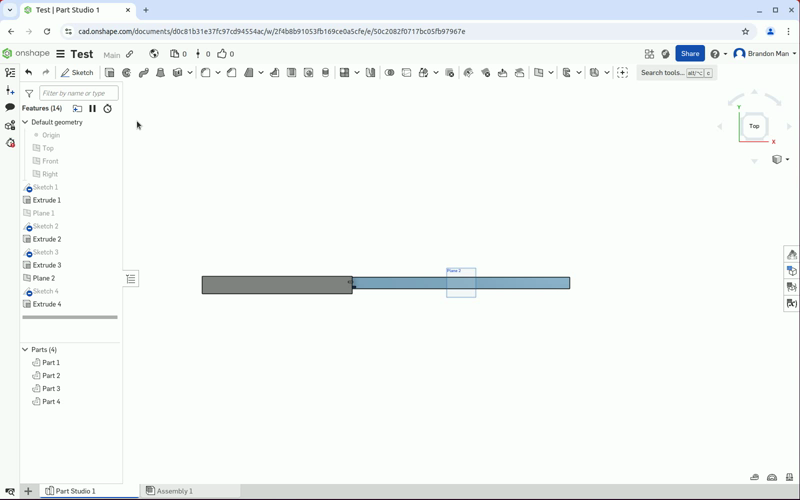
key(shift+h)
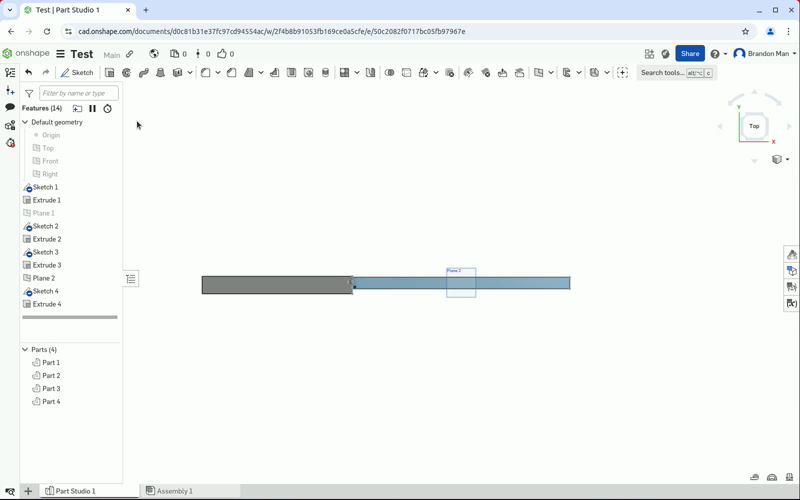
key(shift+h)
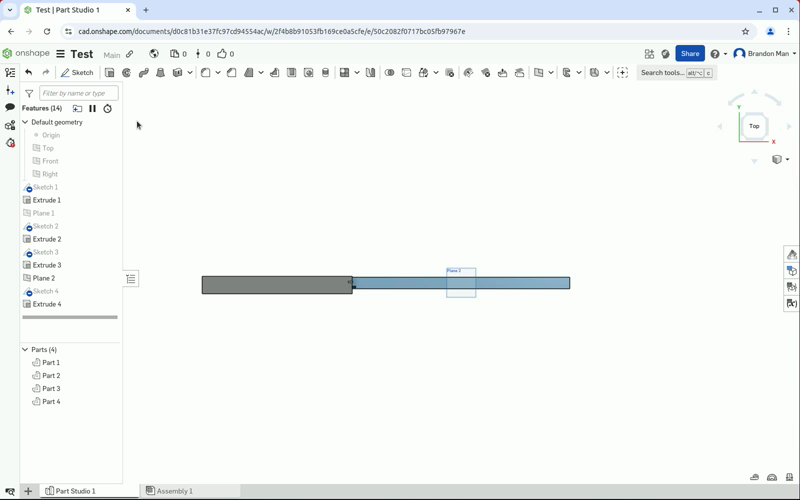
mouse_move(73, 189)
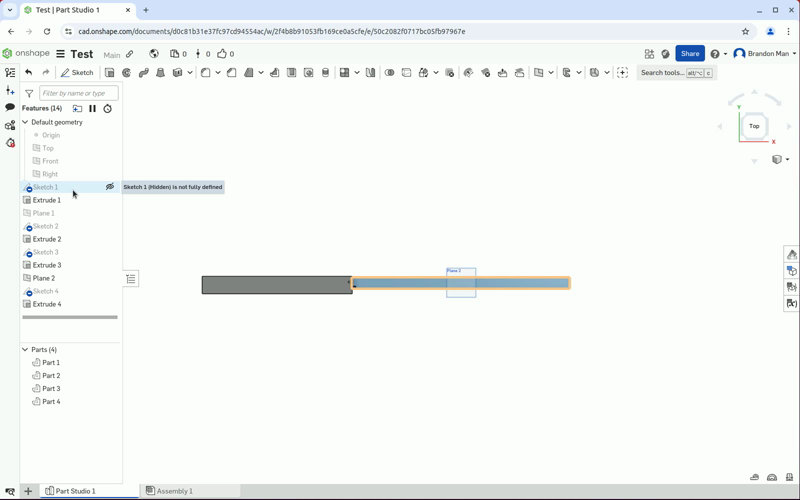
click(73, 189)
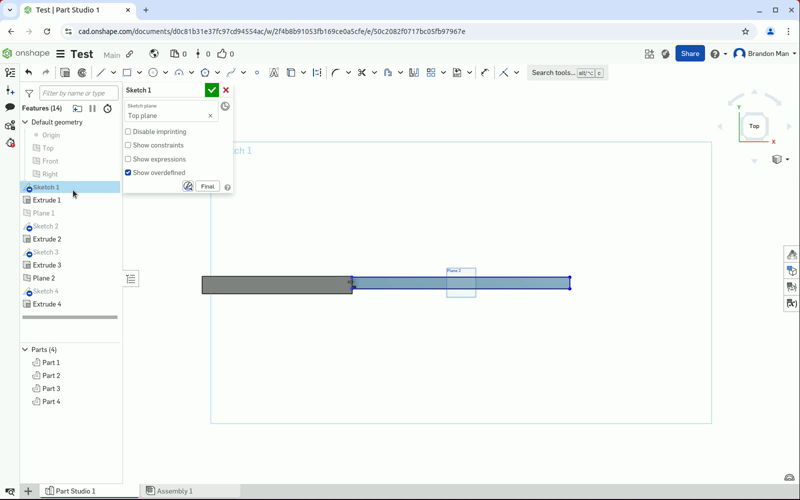
mouse_move(229, 92)
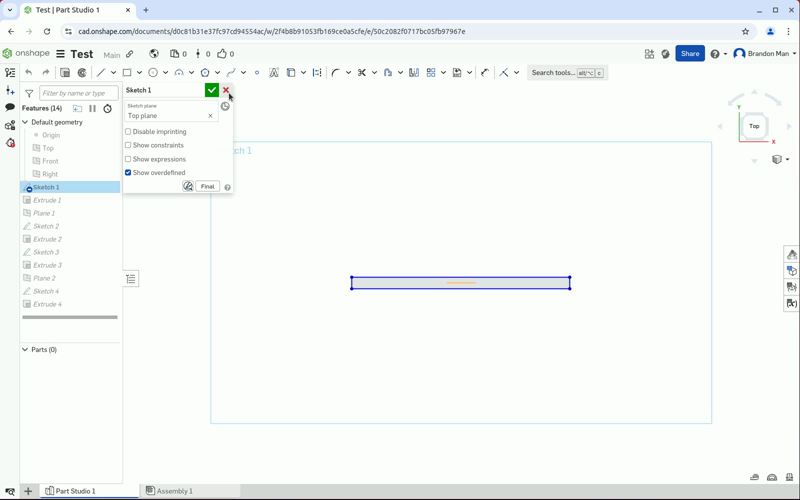
click(229, 92)
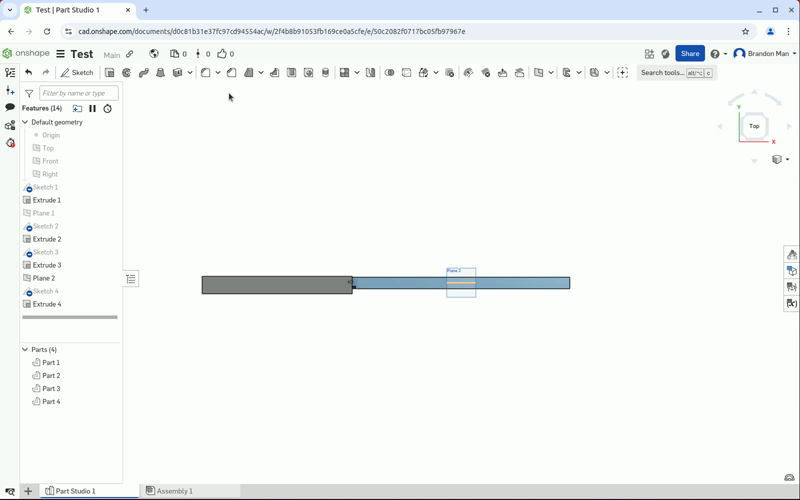
mouse_move(73, 352)
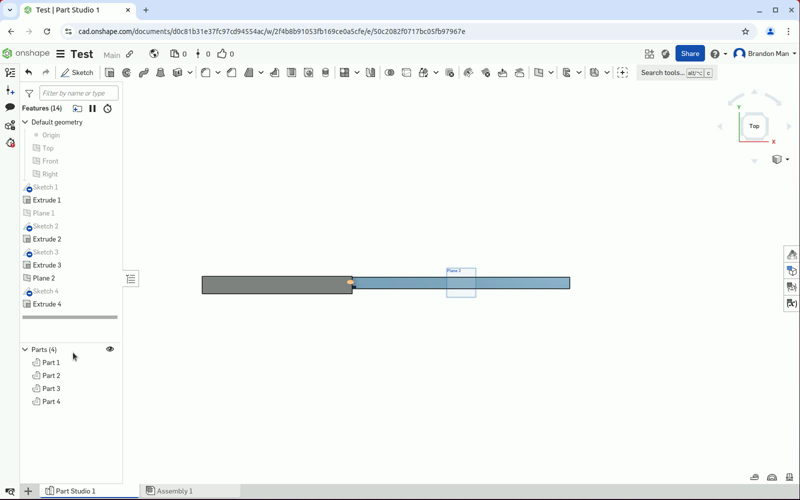
key(y)
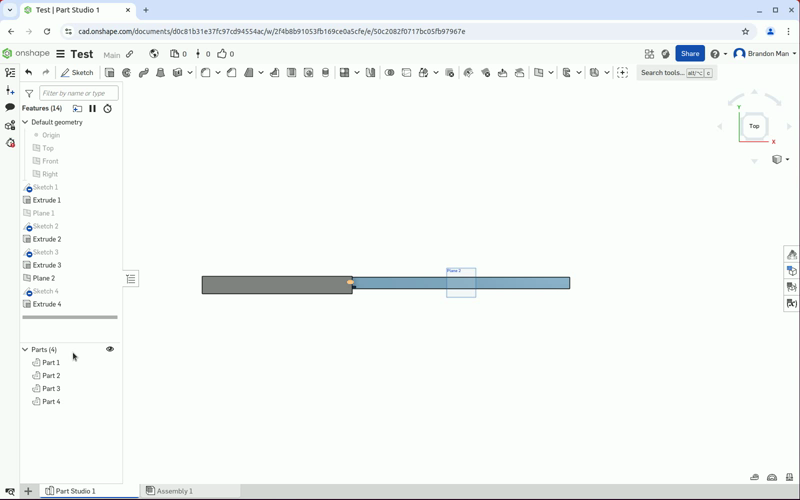
key(shift+p)
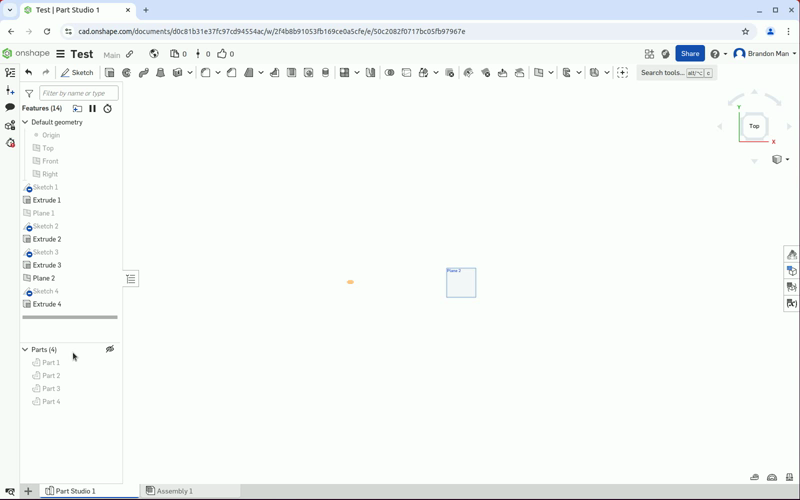
key(space)
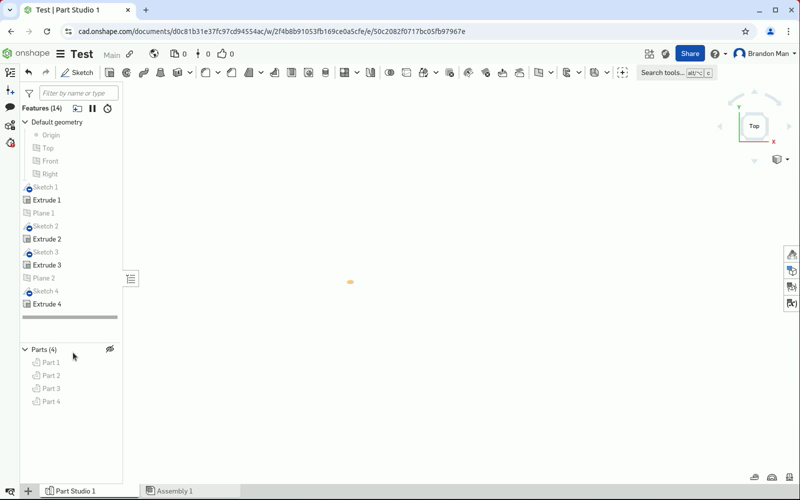
key_down(shift)
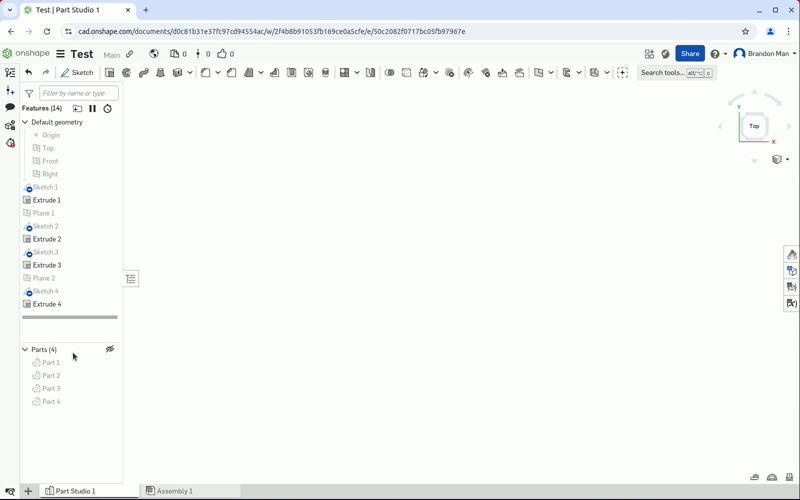
key(up)
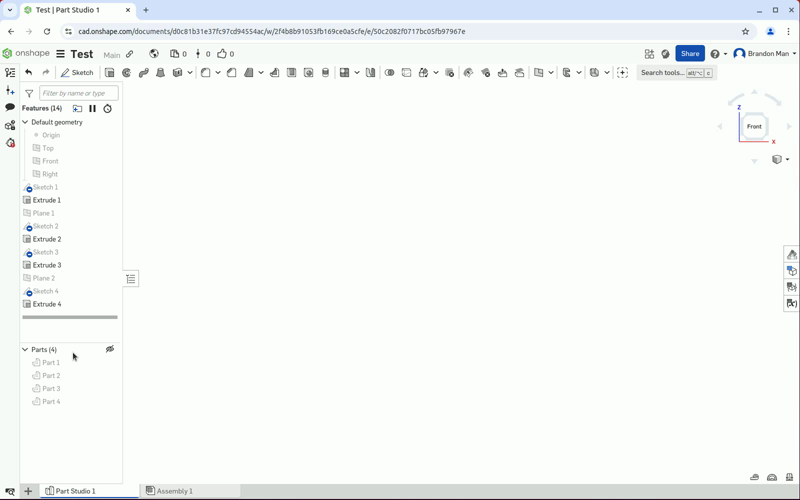
key_up(shift)
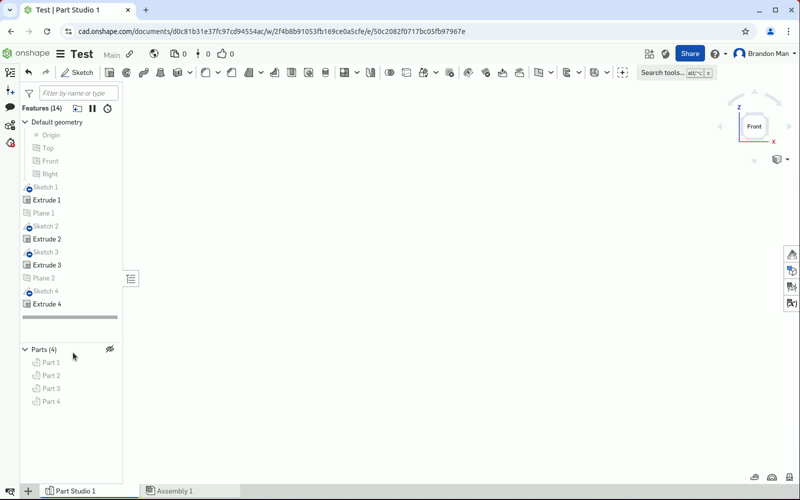
key(space)
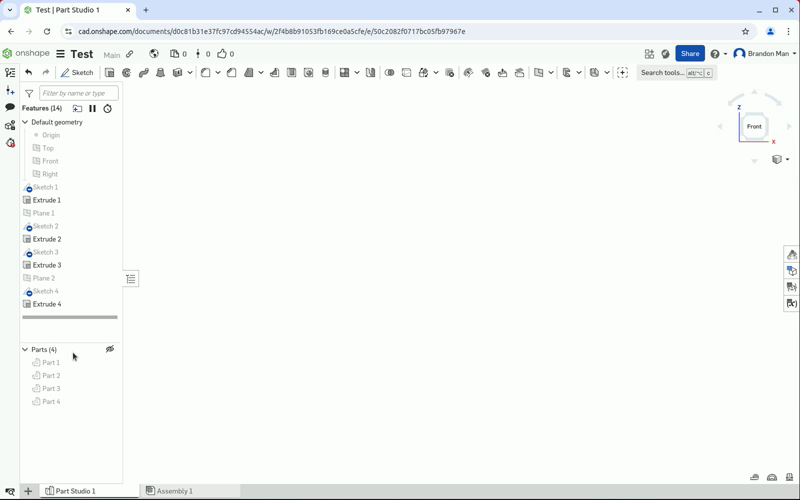
key_down(shift)
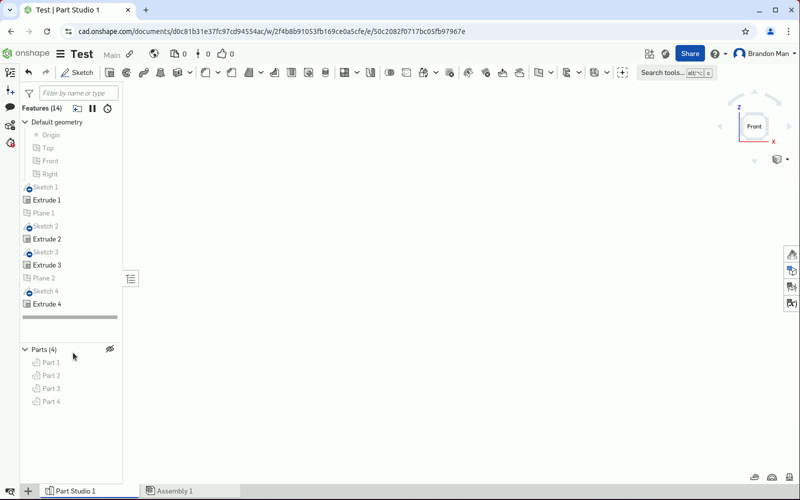
key(left)
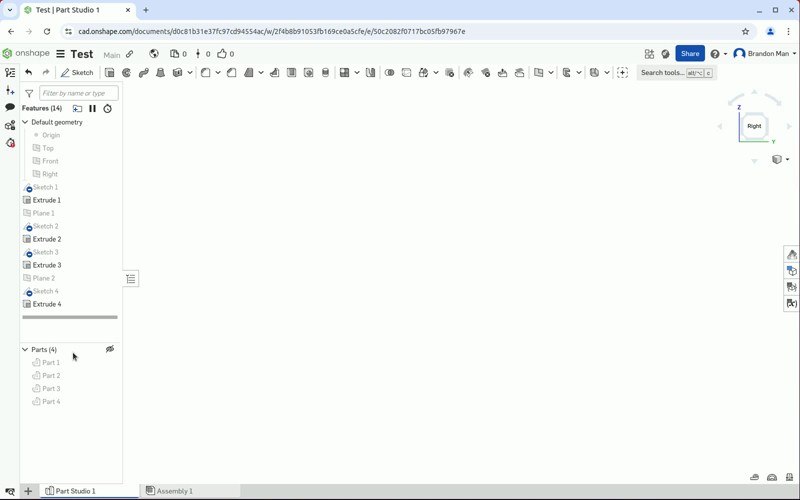
key_up(shift)
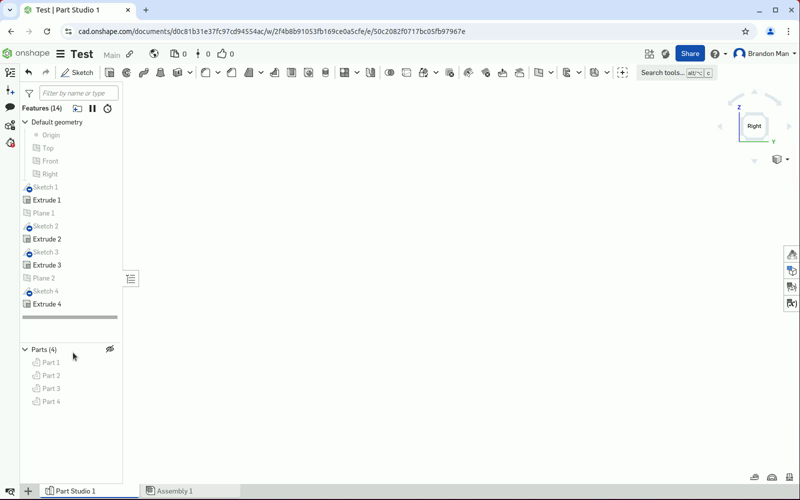
mouse_move(73, 352)
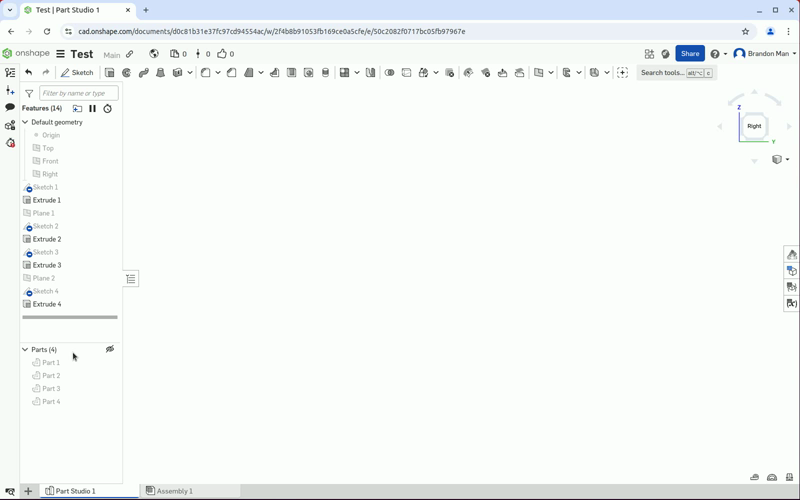
key(shift+y)
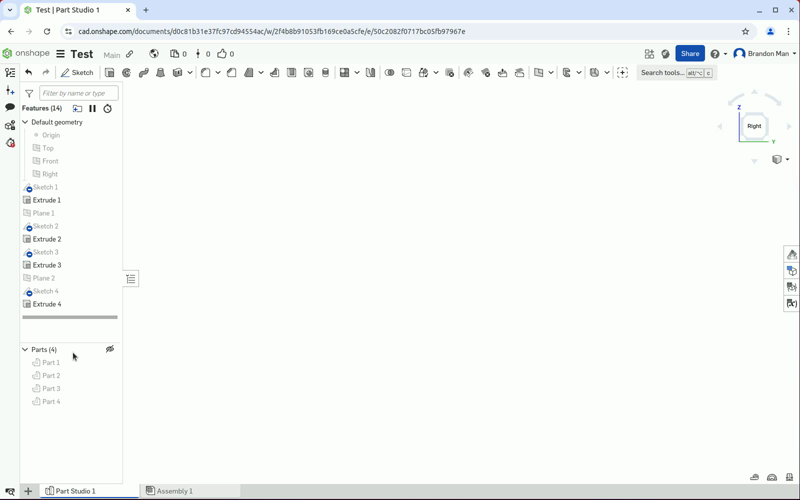
key(shift+s)
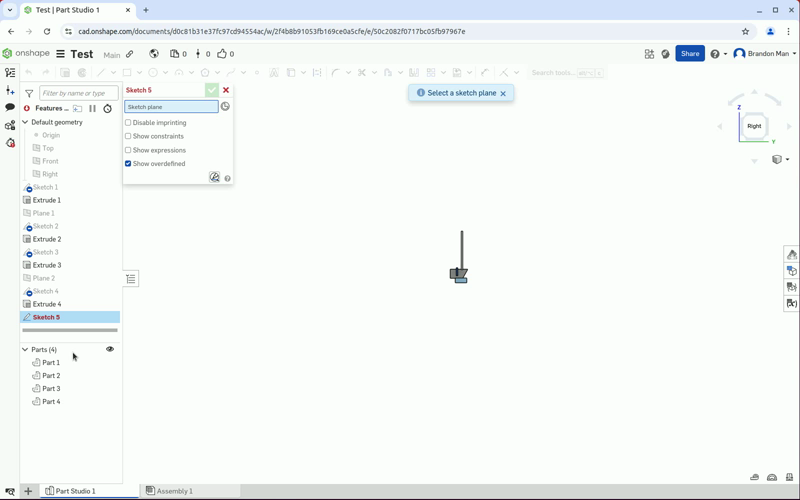
mouse_move(73, 215)
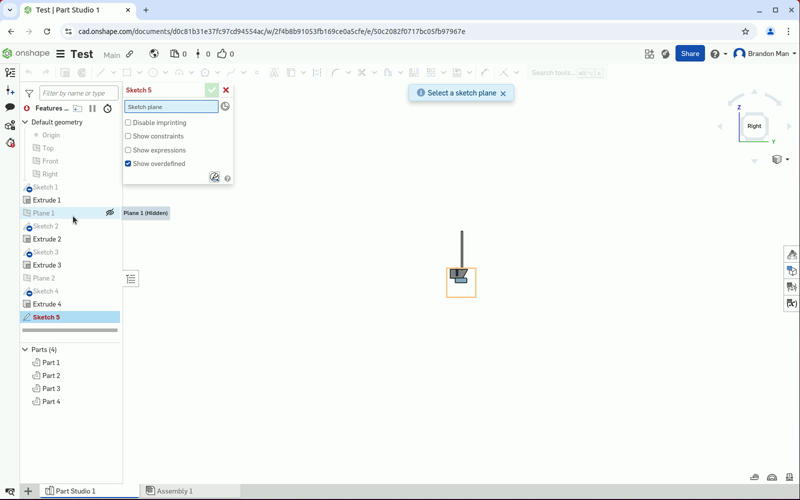
click(73, 215)
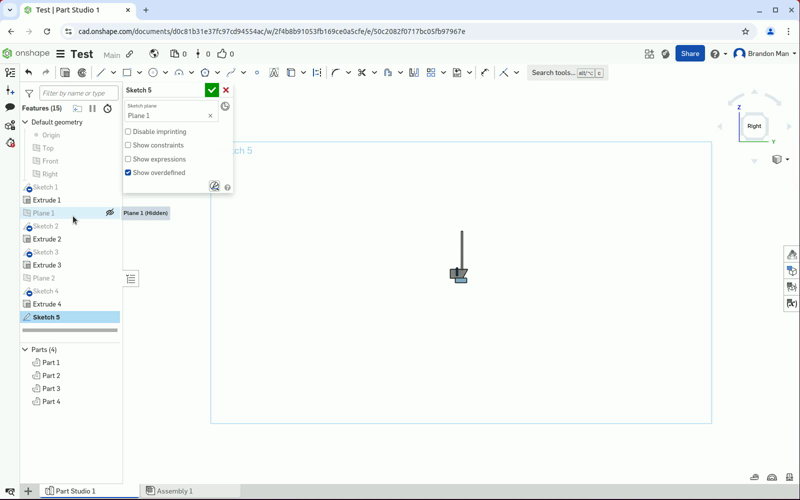
mouse_move(73, 352)
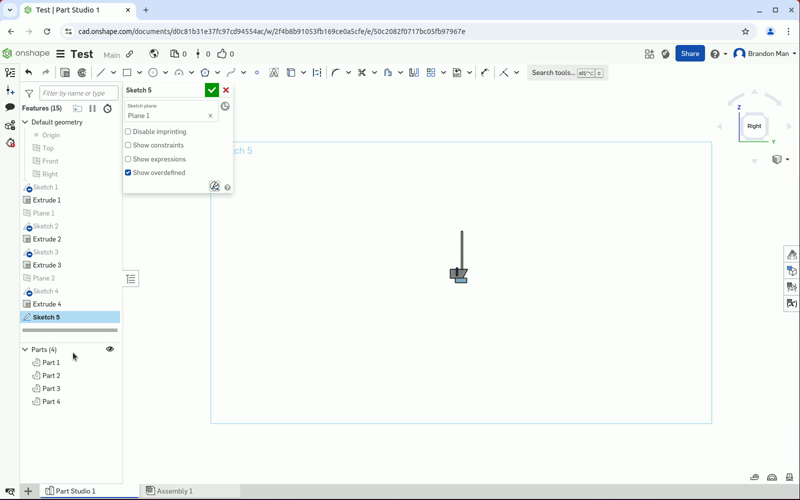
key(y)
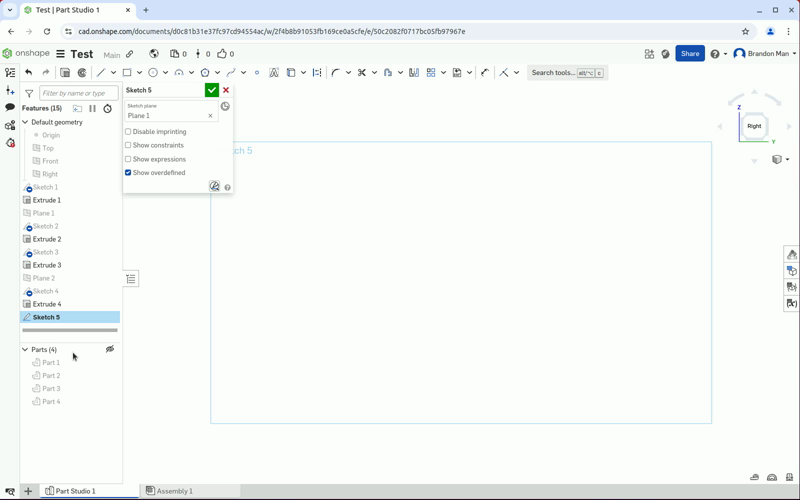
key(l)
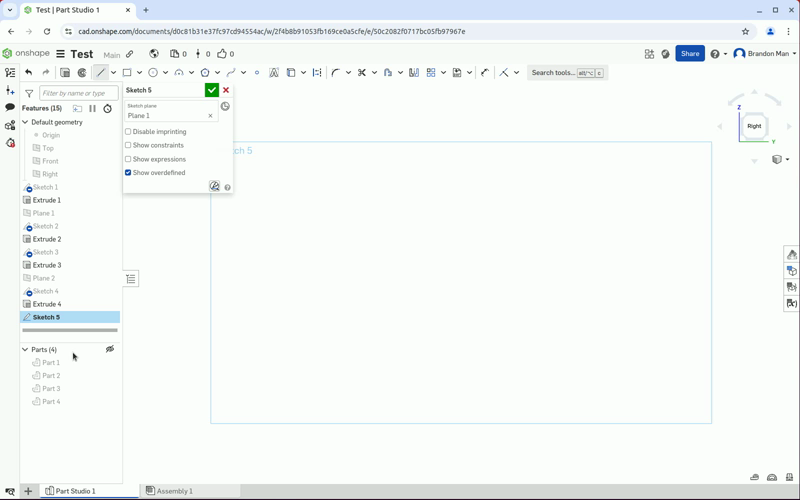
key_down(shift)
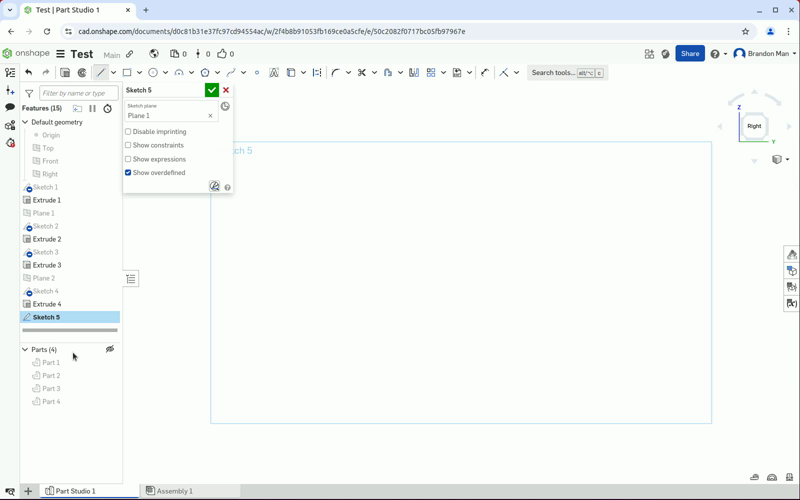
mouse_move(460, 236)
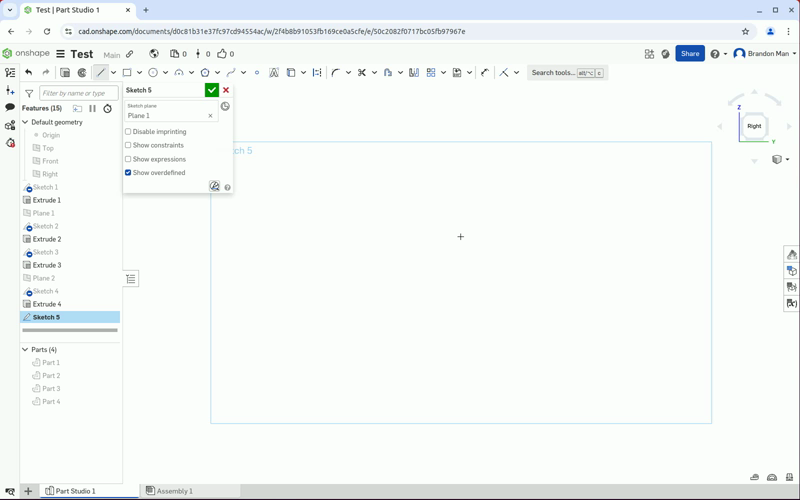
click(460, 236)
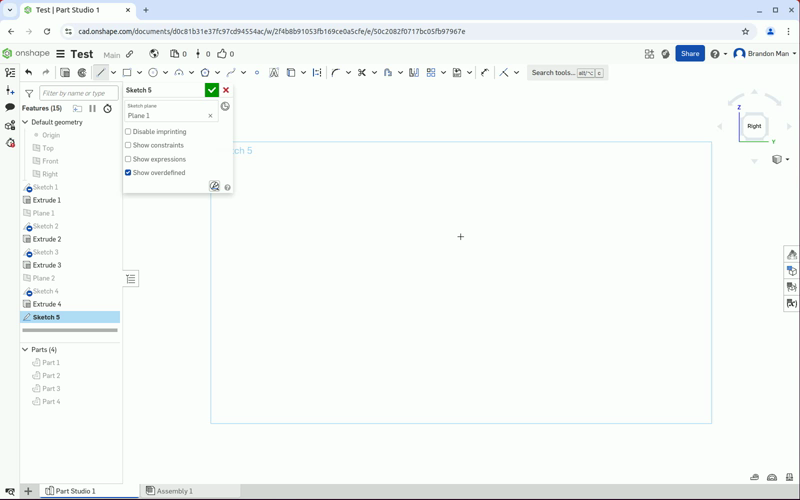
key_up(shift)
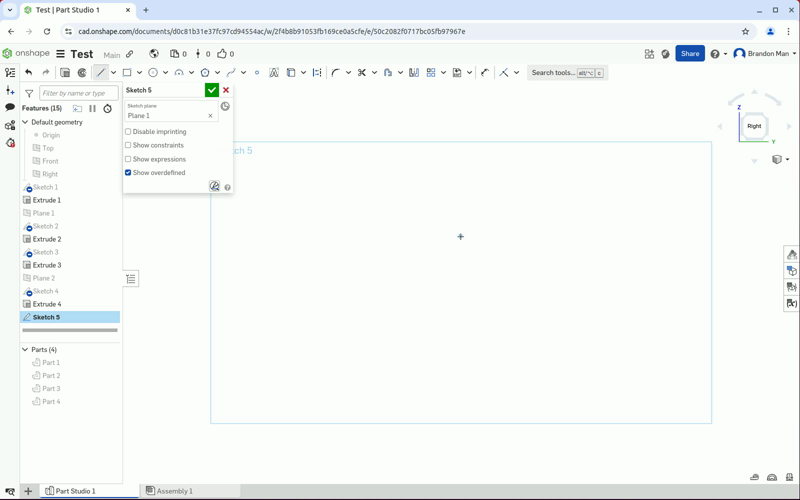
key_down(shift)
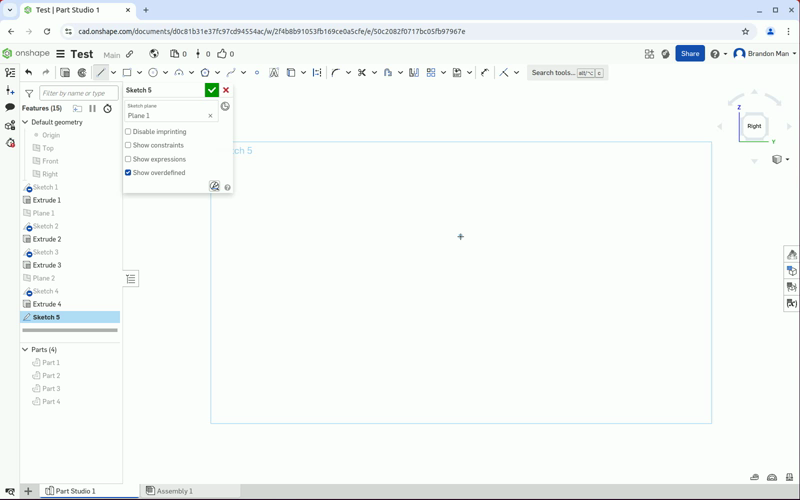
mouse_move(490, 236)
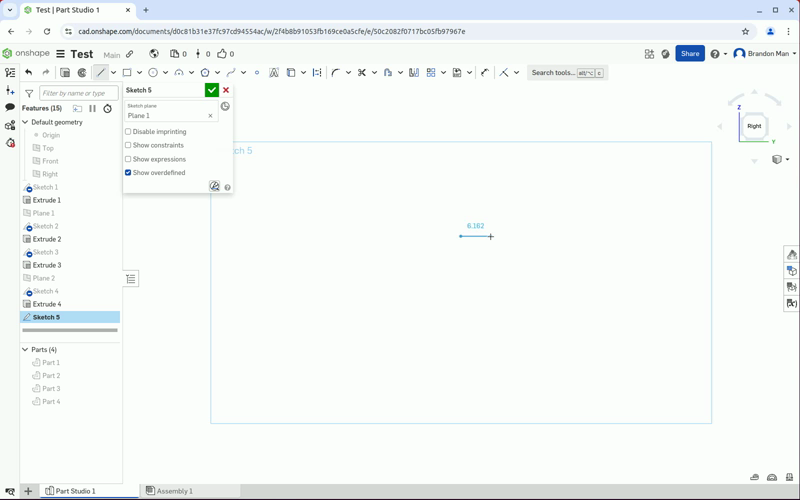
mouse_move(462, 236)
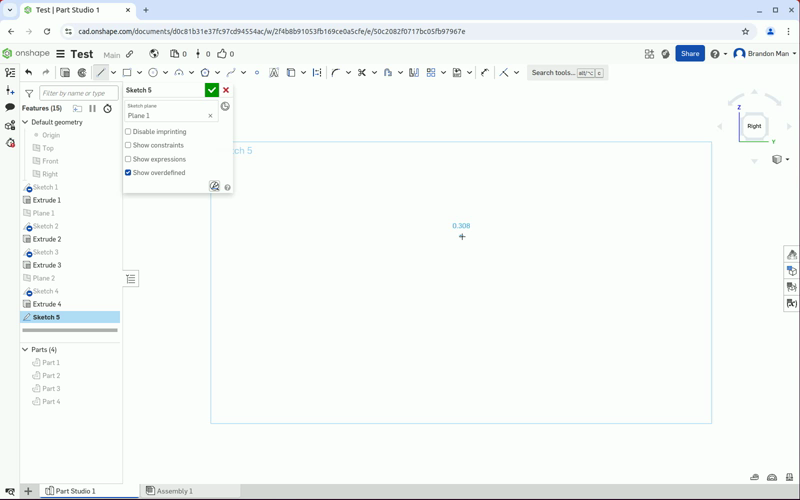
scroll(6)
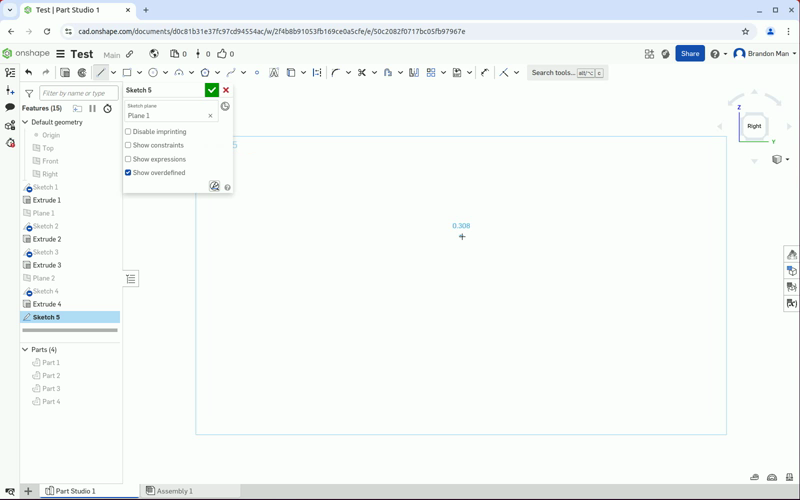
scroll(6)
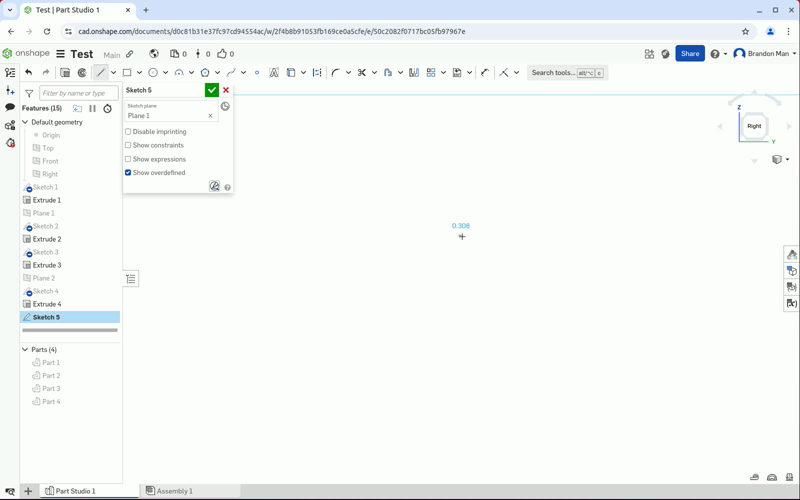
scroll(6)
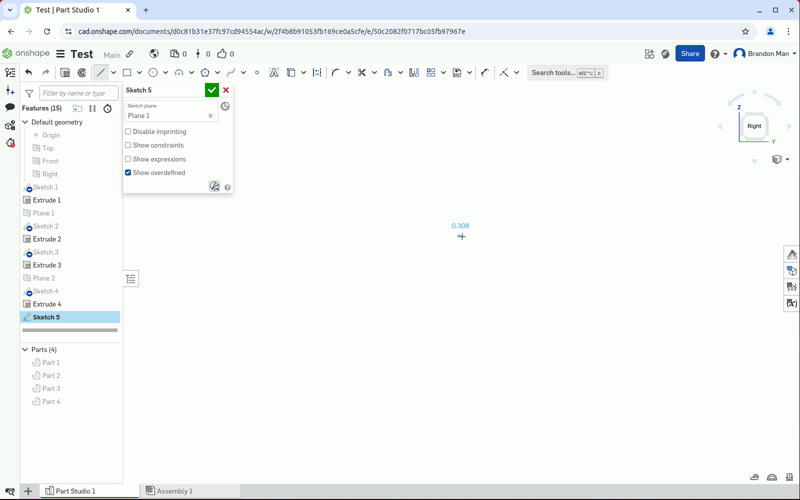
scroll(6)
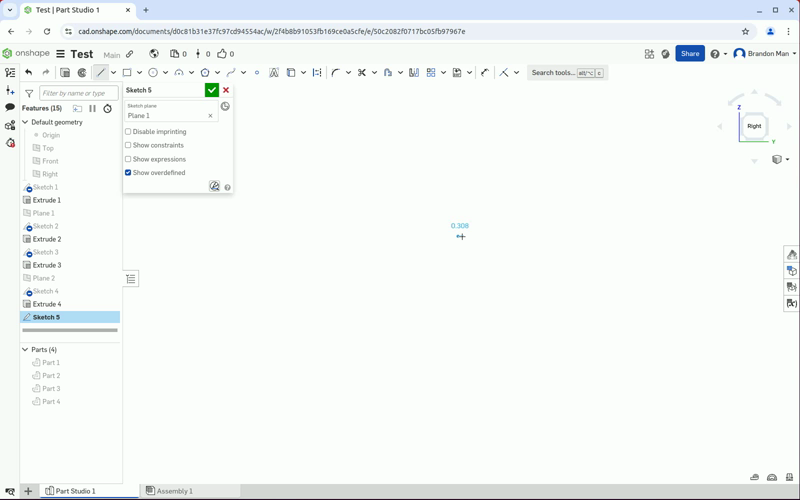
scroll(6)
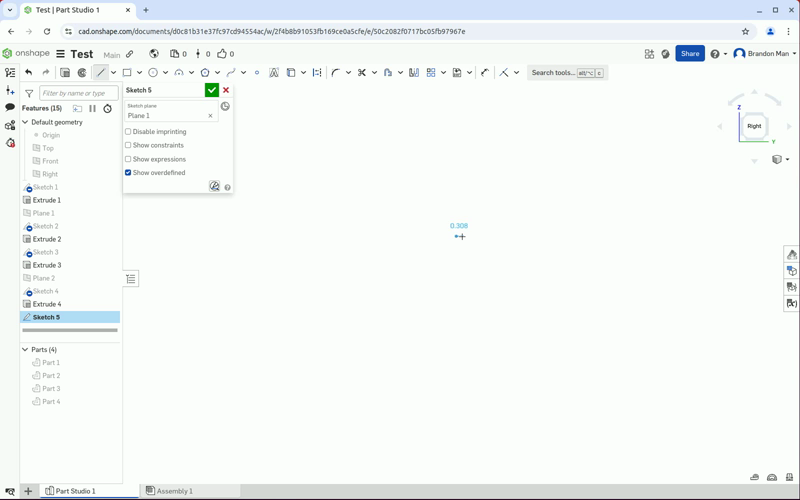
scroll(6)
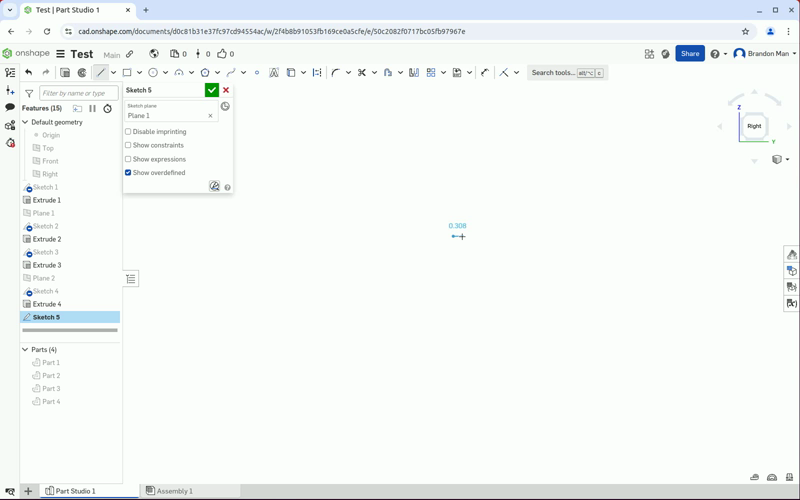
scroll(6)
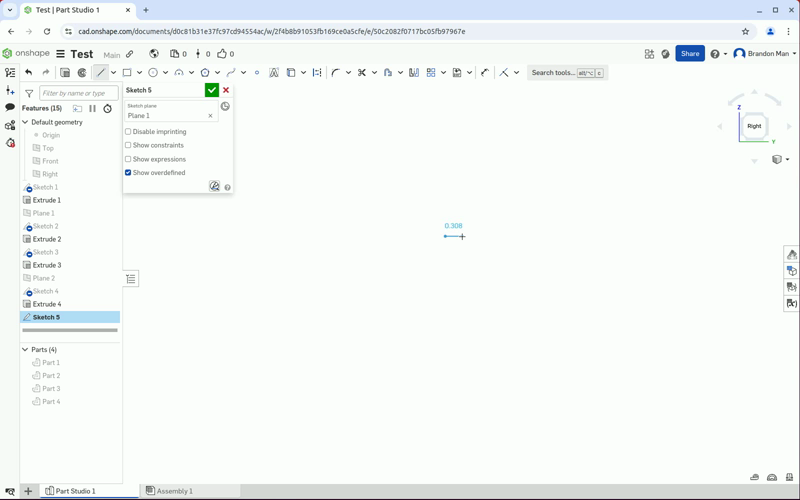
click(462, 236)
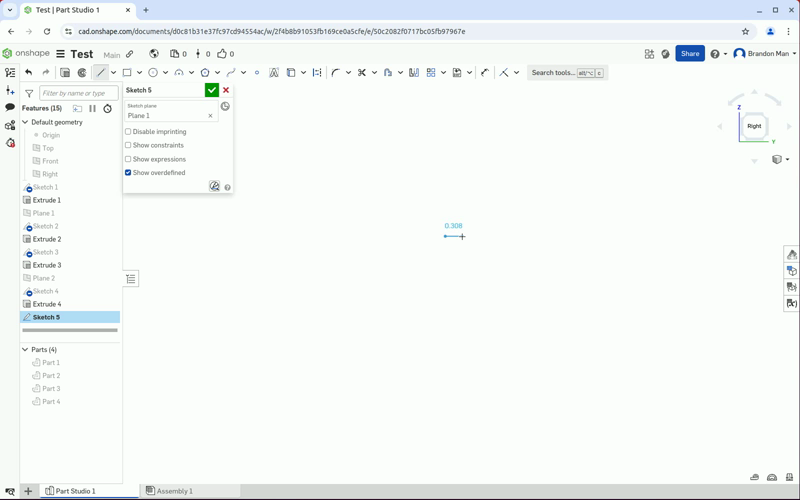
scroll(-6)
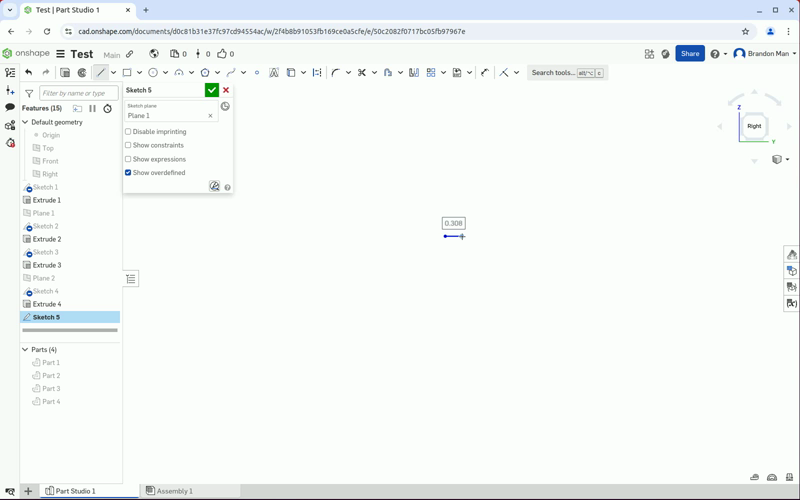
scroll(-6)
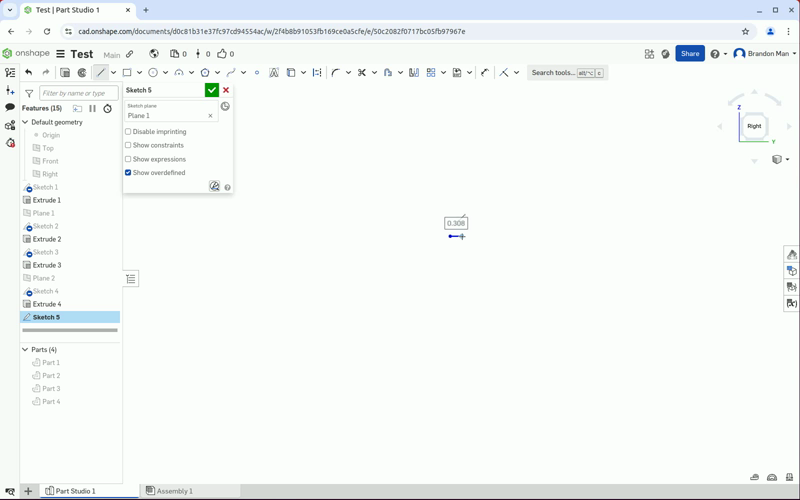
scroll(-6)
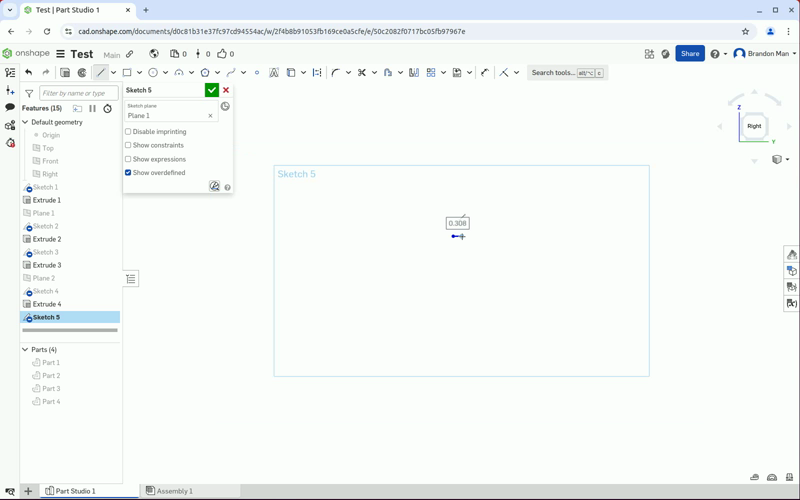
scroll(-6)
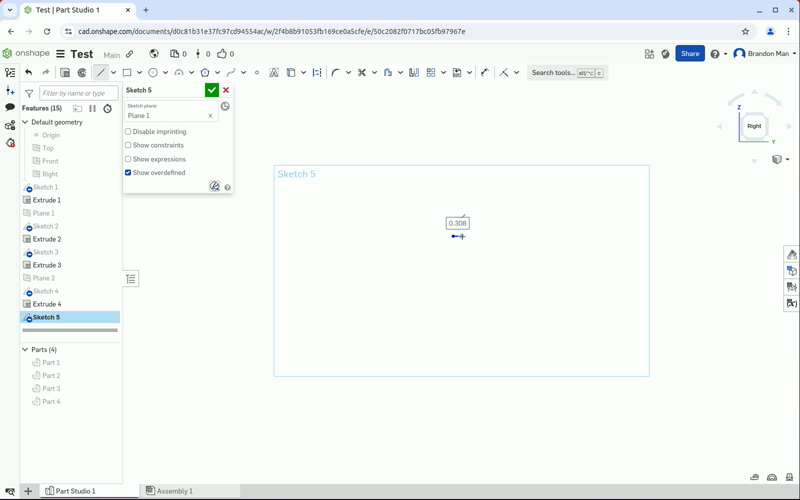
scroll(-6)
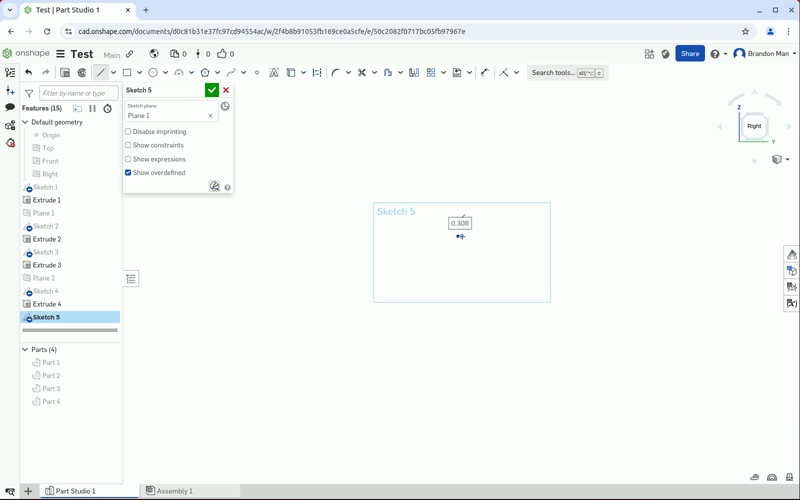
scroll(-6)
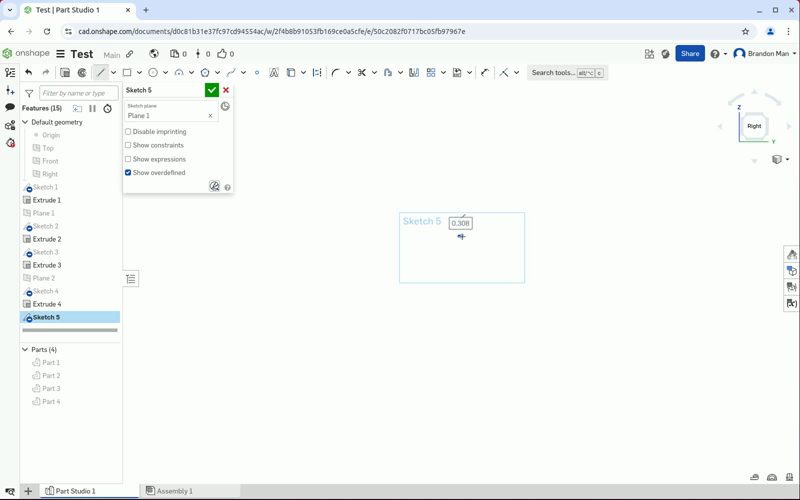
scroll(-6)
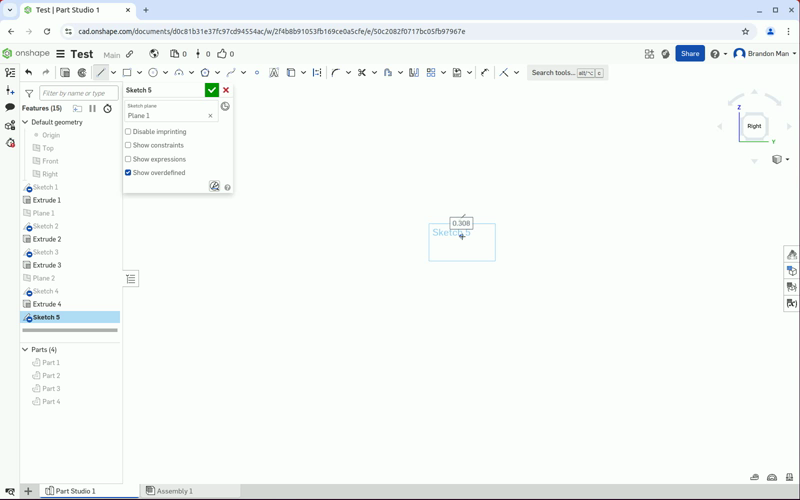
key_up(shift)
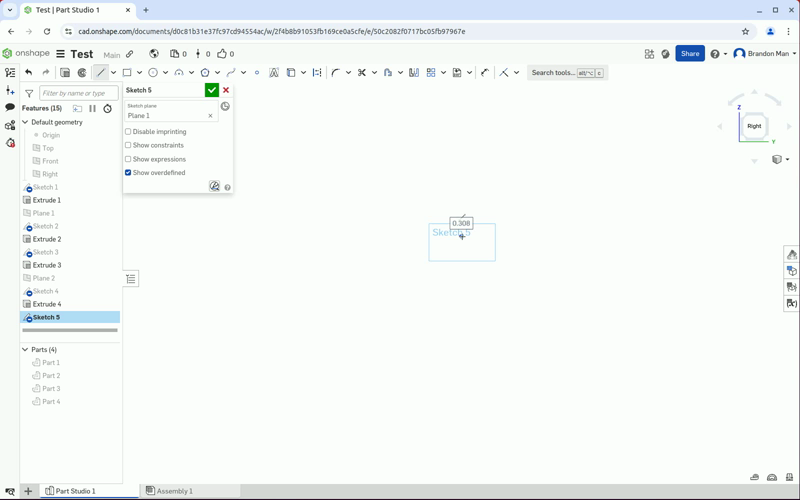
key_down(shift)
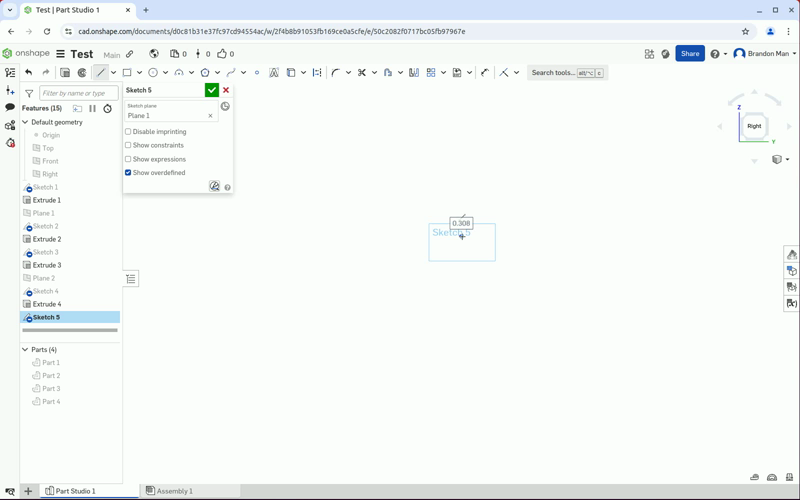
mouse_move(492, 236)
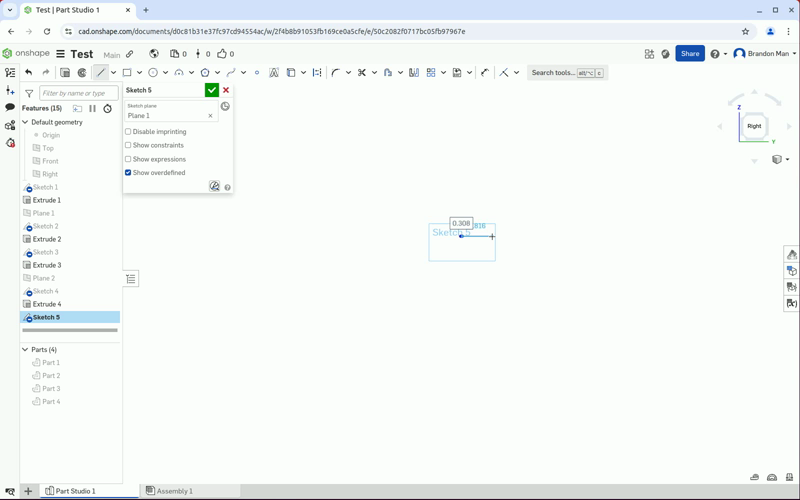
mouse_move(462, 229)
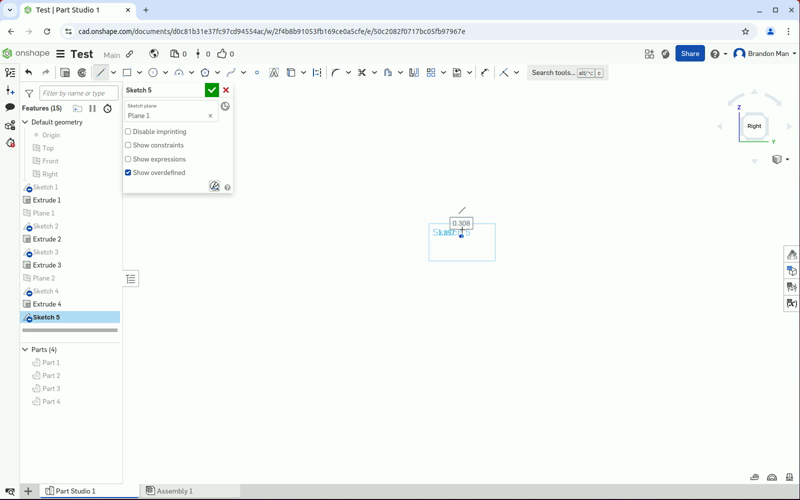
scroll(6)
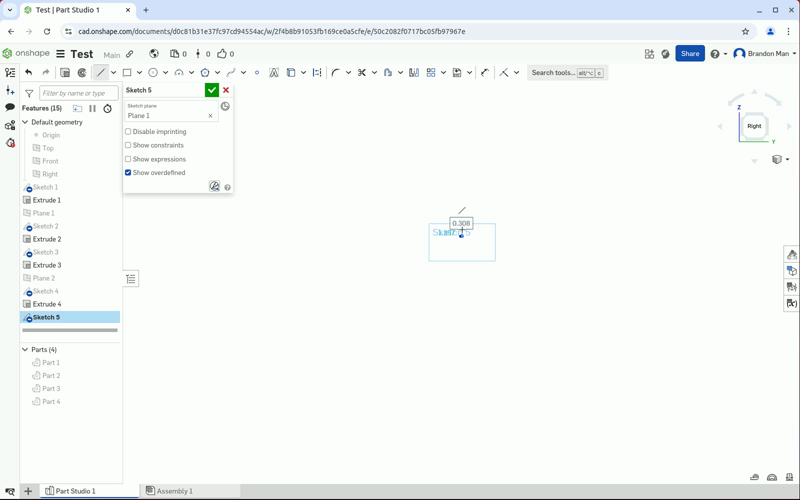
scroll(6)
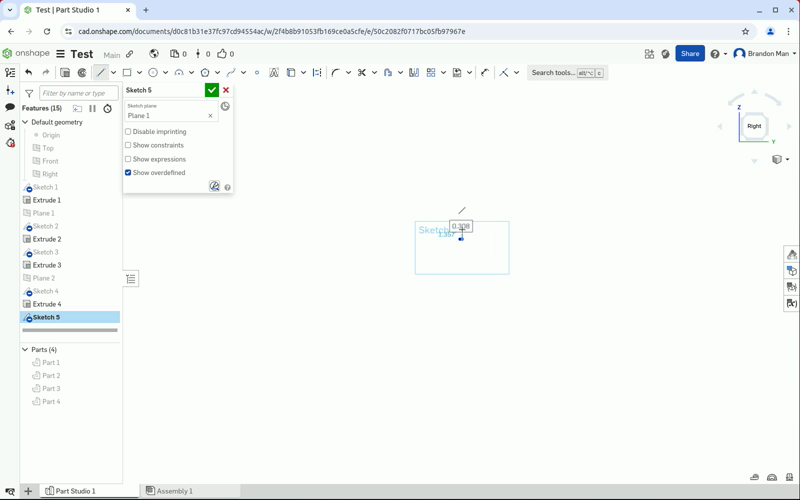
scroll(6)
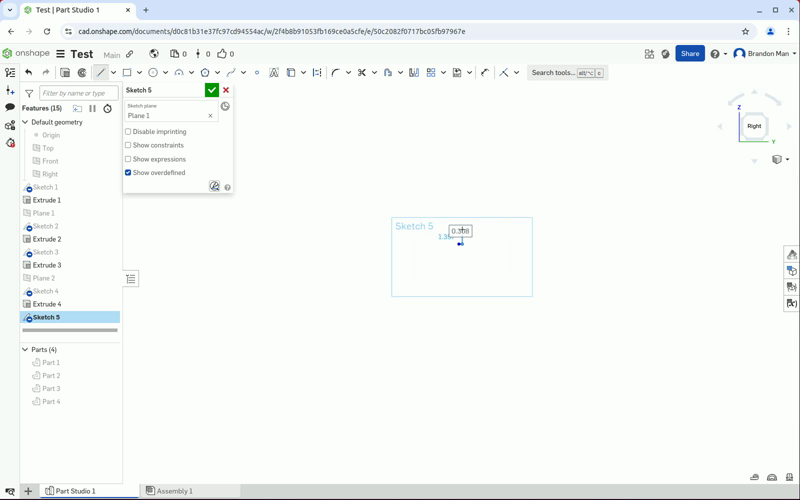
scroll(6)
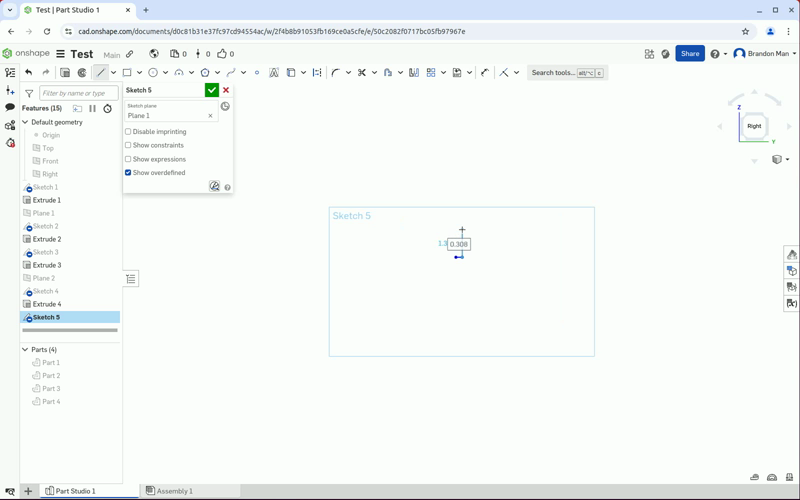
scroll(6)
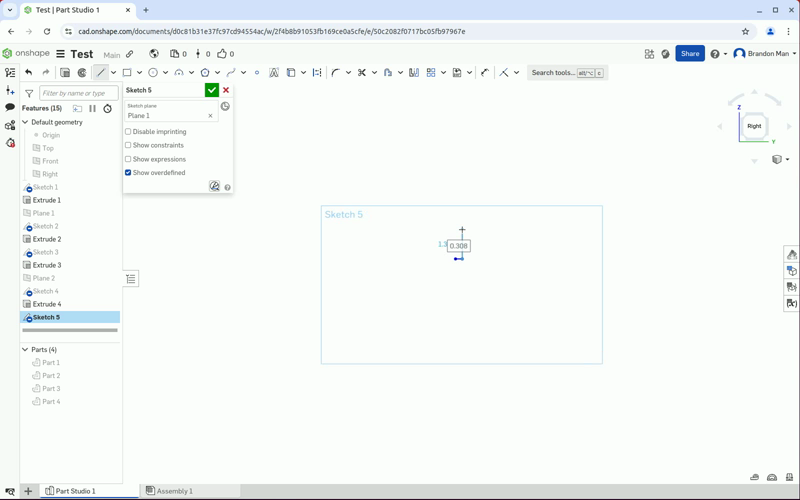
scroll(6)
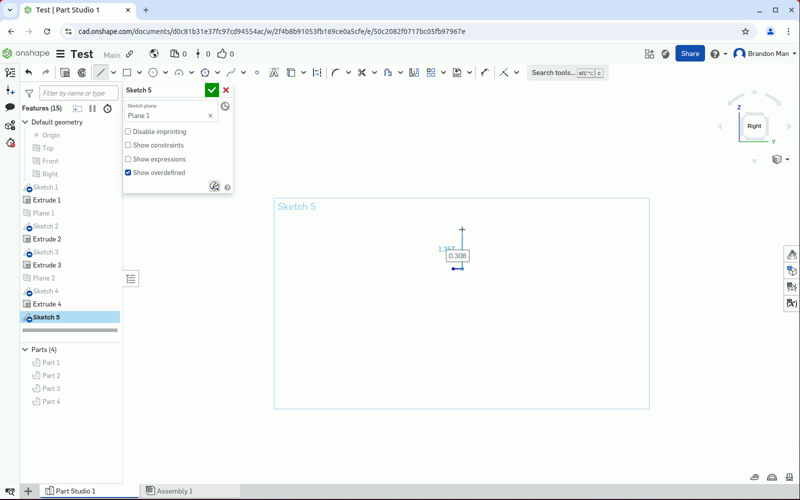
scroll(6)
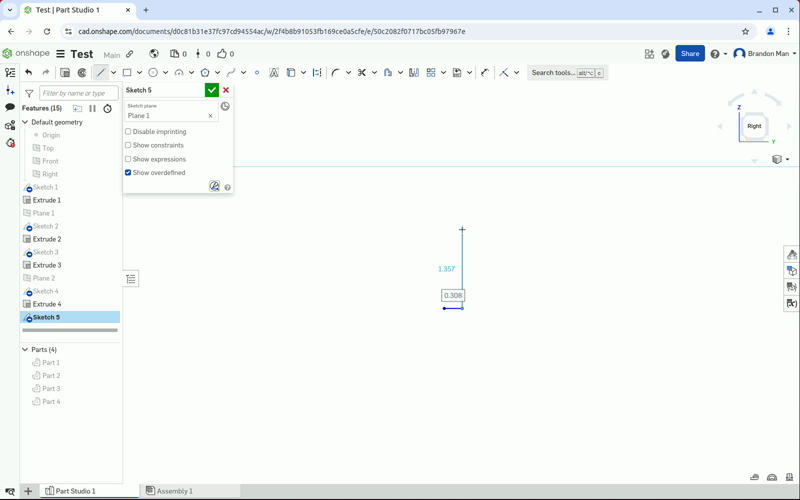
click(462, 229)
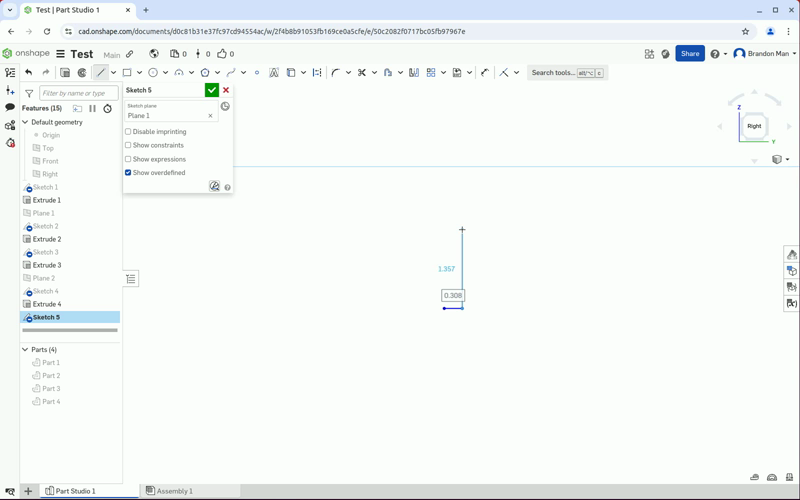
scroll(-6)
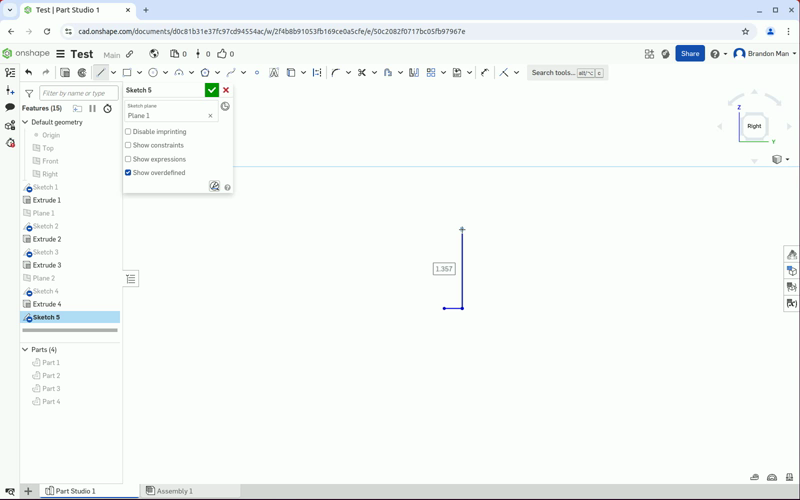
scroll(-6)
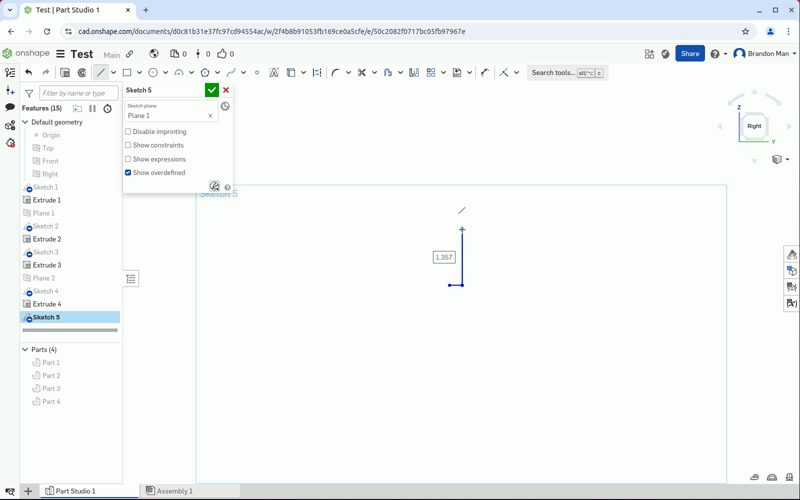
scroll(-6)
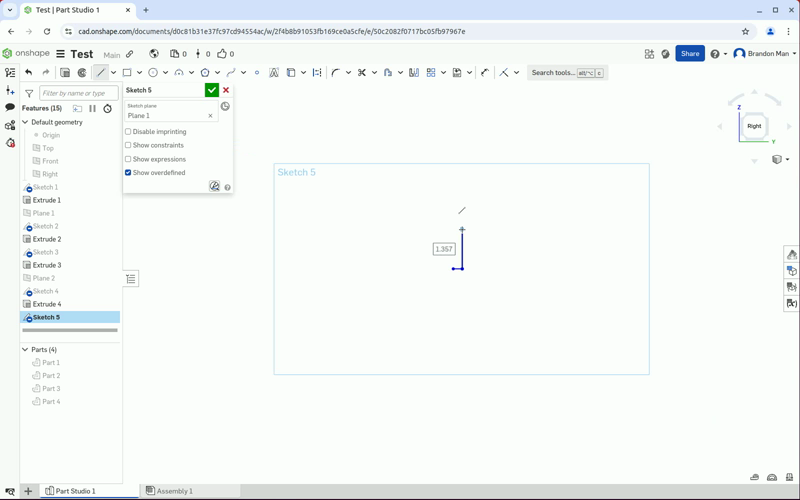
scroll(-6)
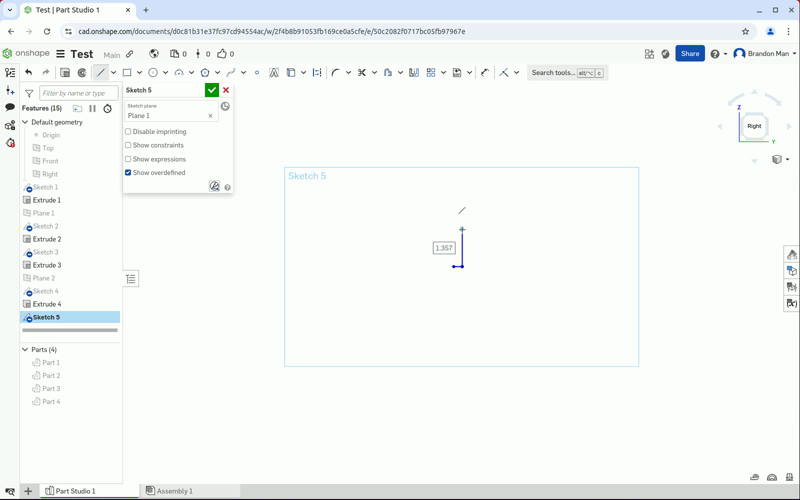
scroll(-6)
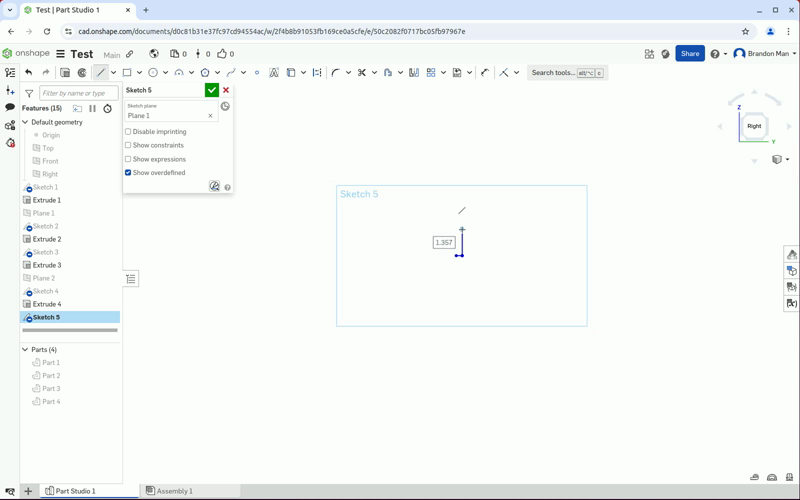
scroll(-6)
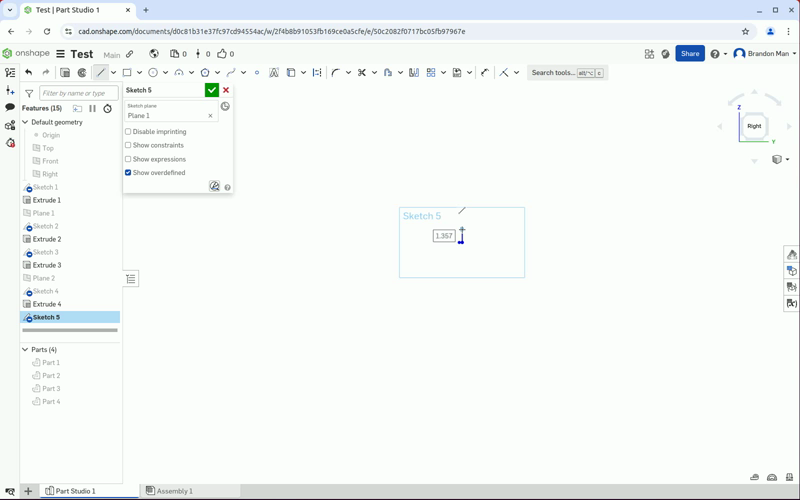
scroll(-6)
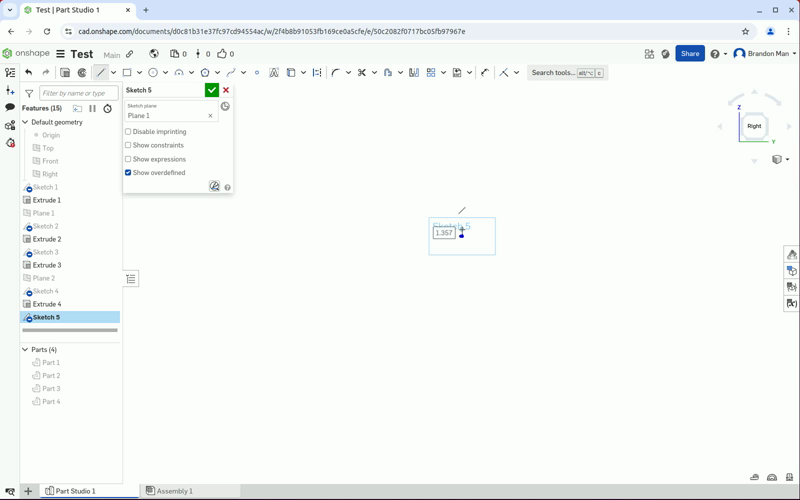
key_up(shift)
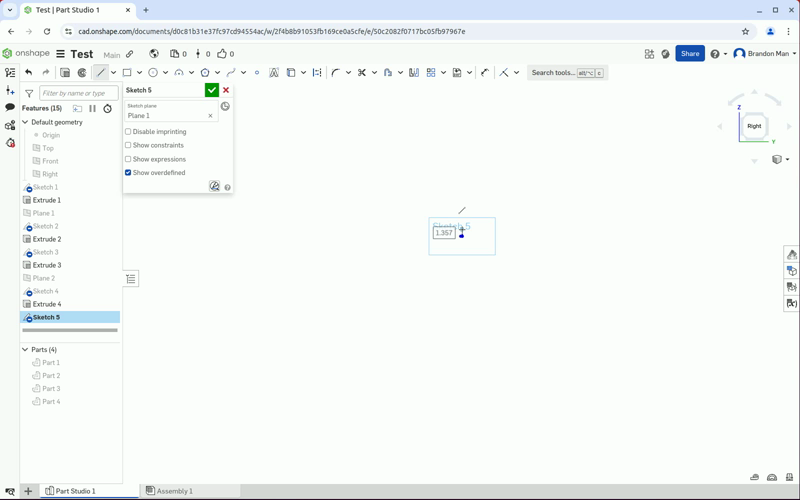
key_down(shift)
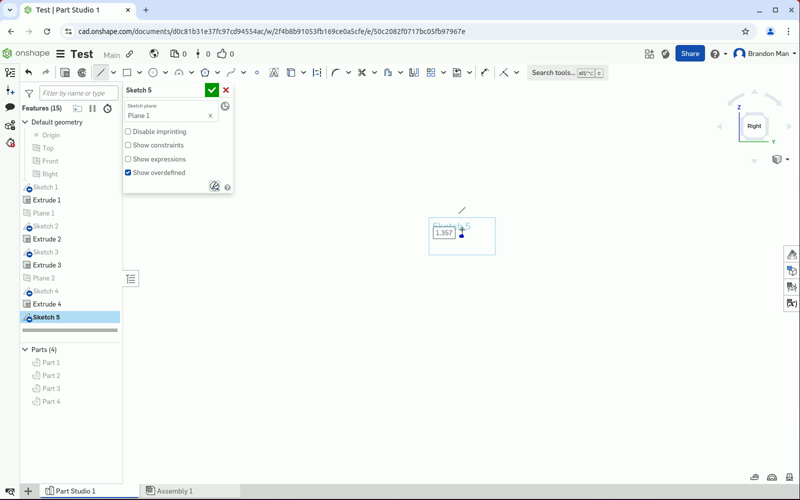
mouse_move(492, 229)
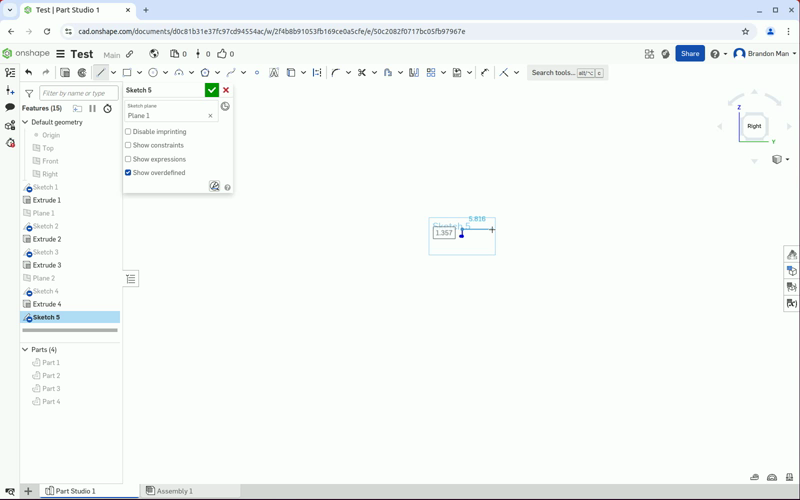
mouse_move(460, 229)
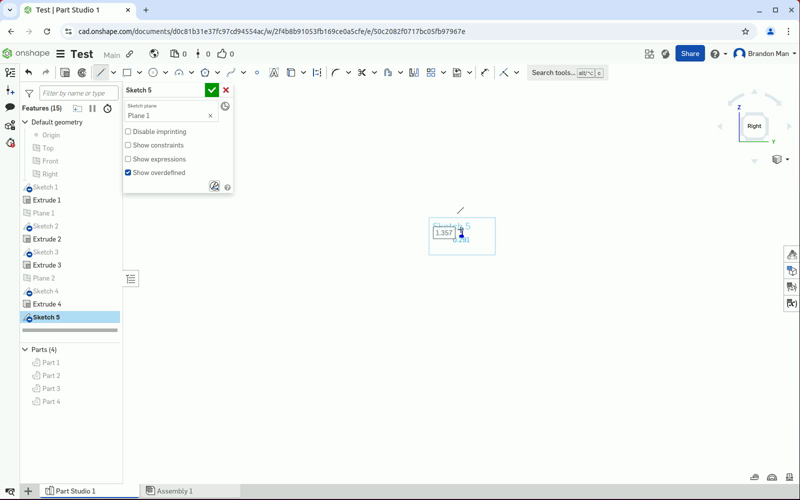
scroll(6)
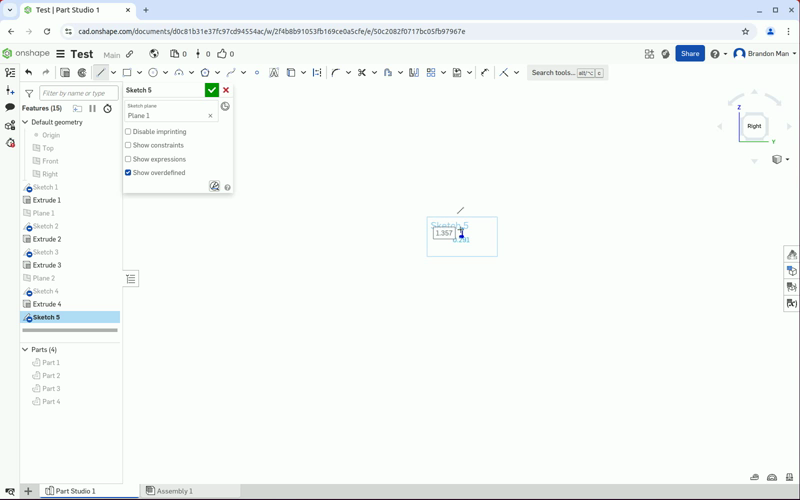
scroll(6)
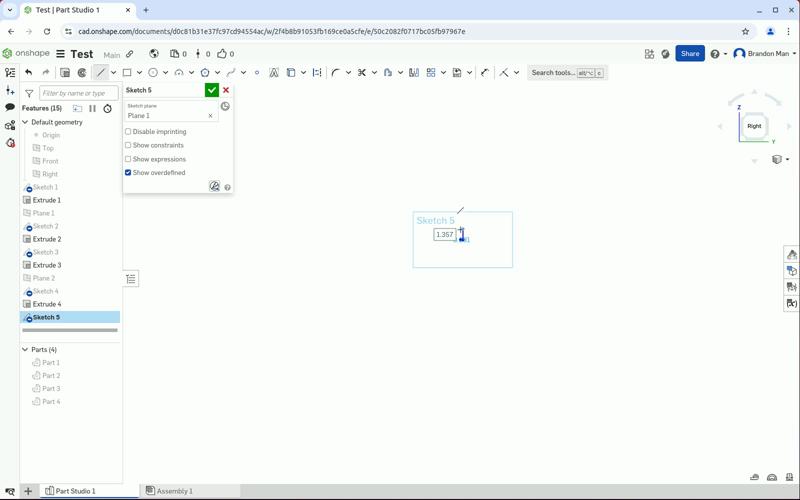
scroll(6)
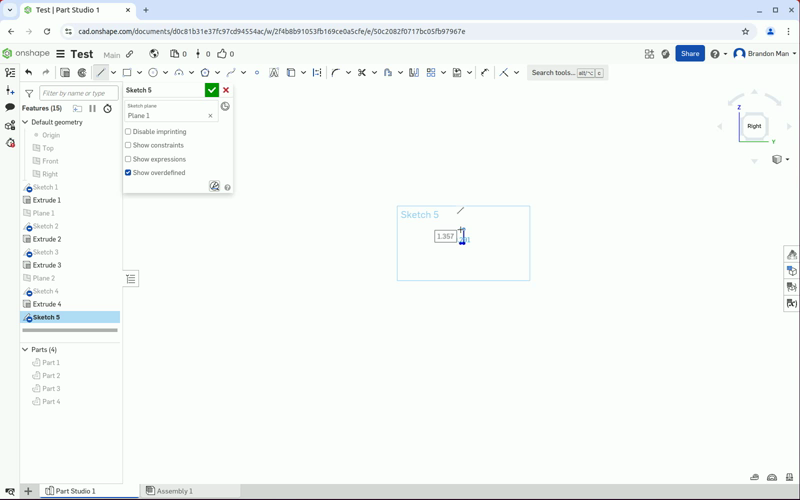
scroll(6)
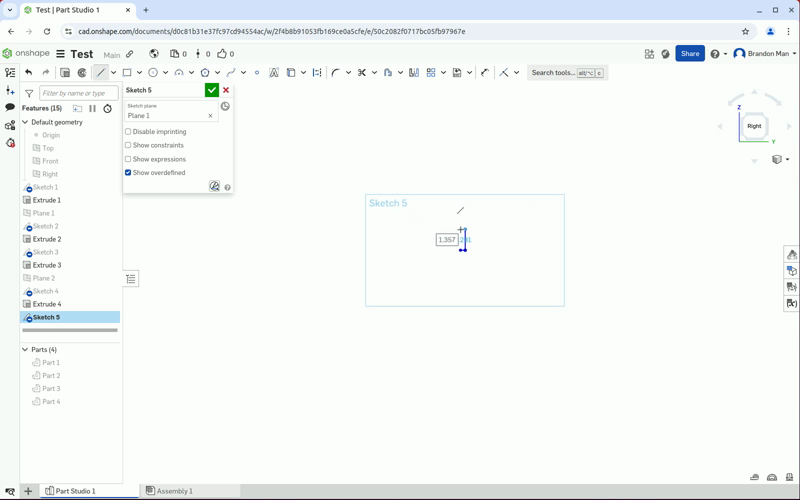
scroll(6)
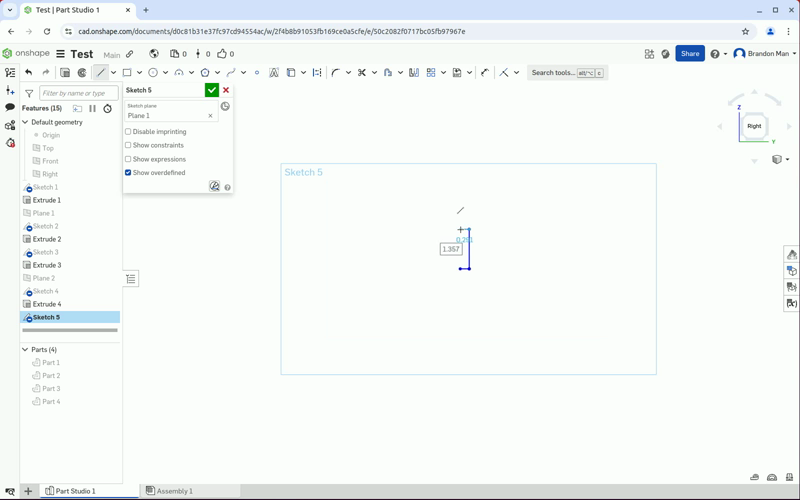
scroll(6)
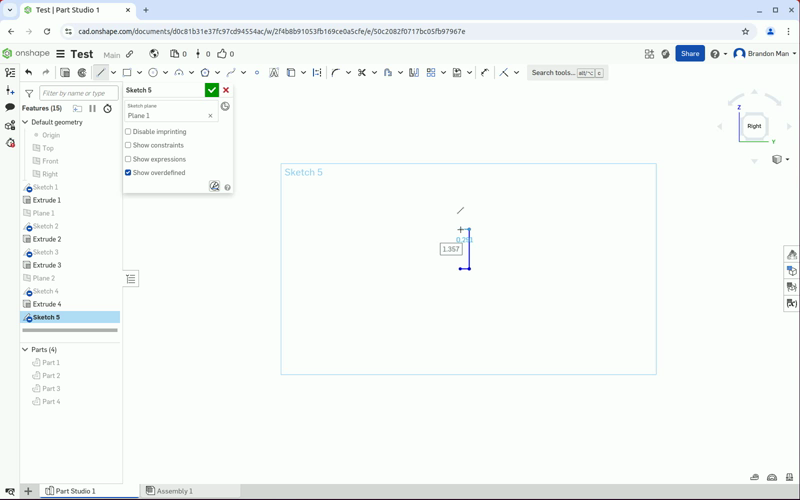
scroll(6)
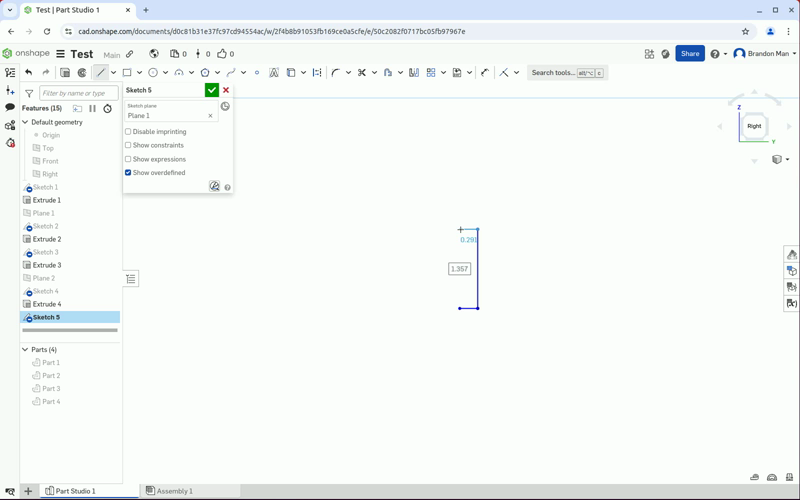
click(460, 229)
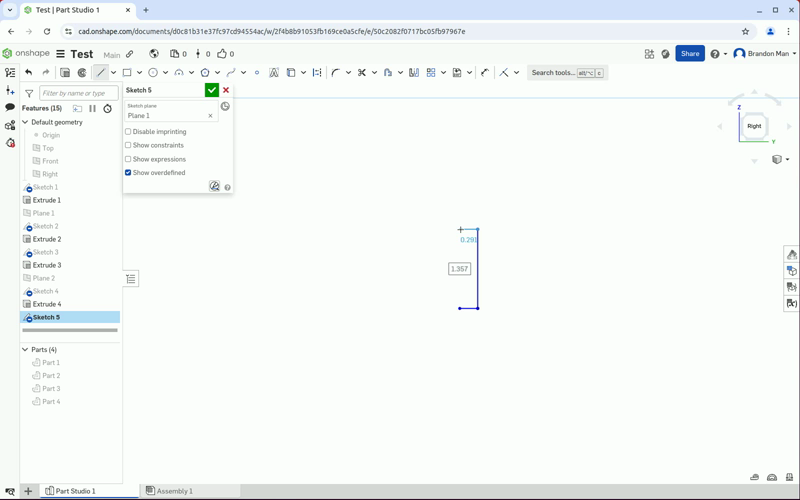
scroll(-6)
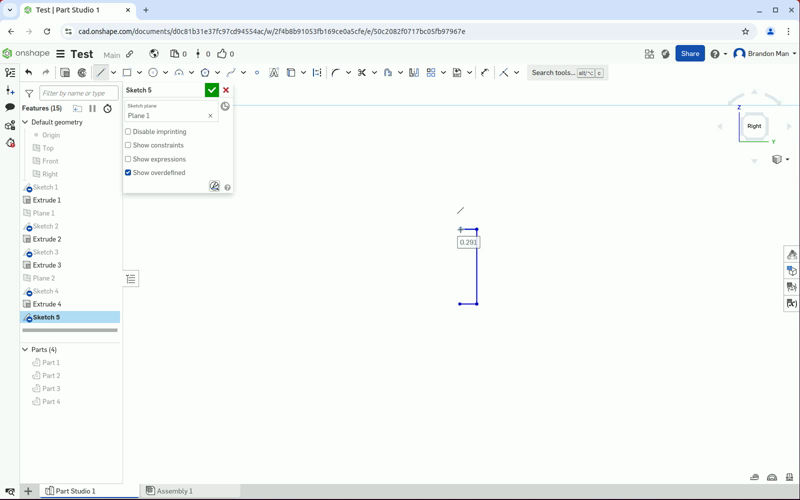
scroll(-6)
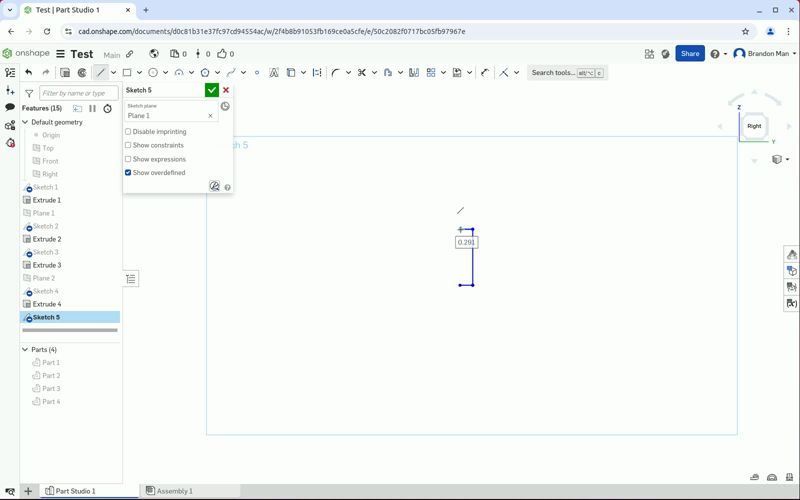
scroll(-6)
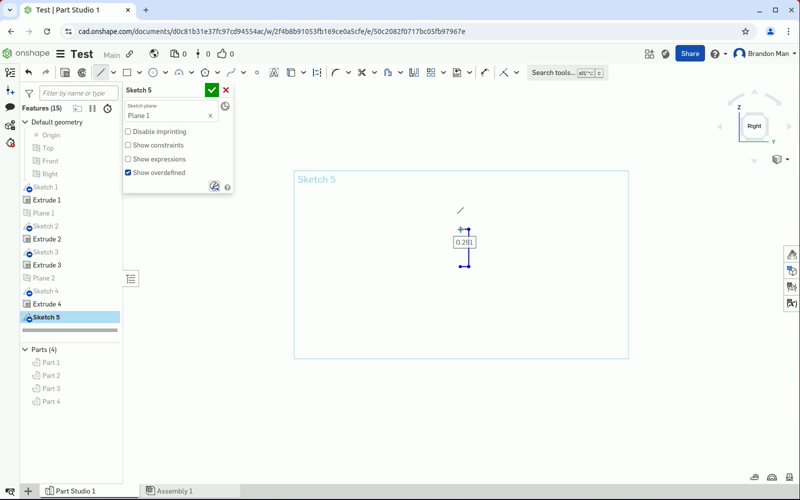
scroll(-6)
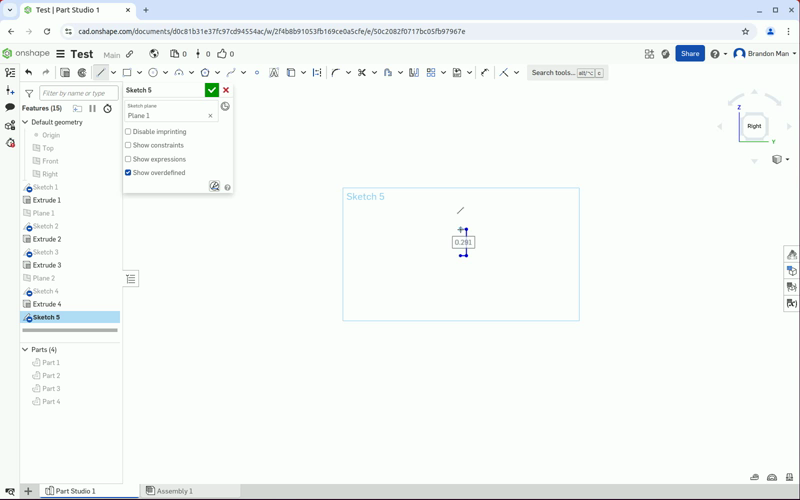
scroll(-6)
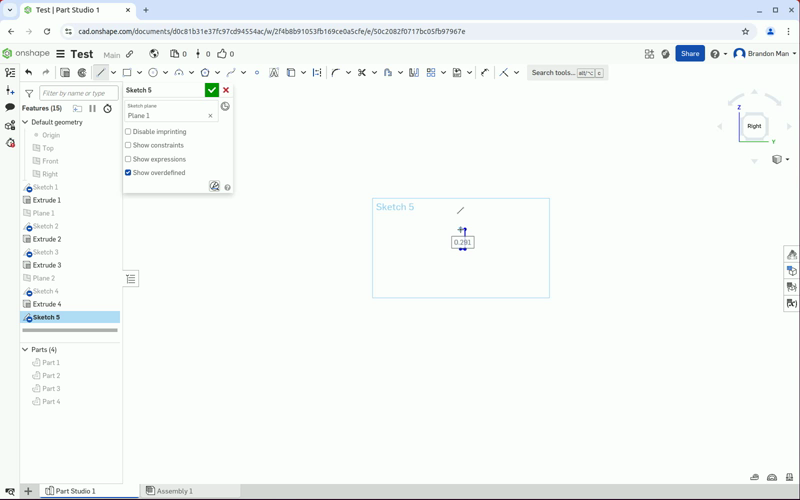
scroll(-6)
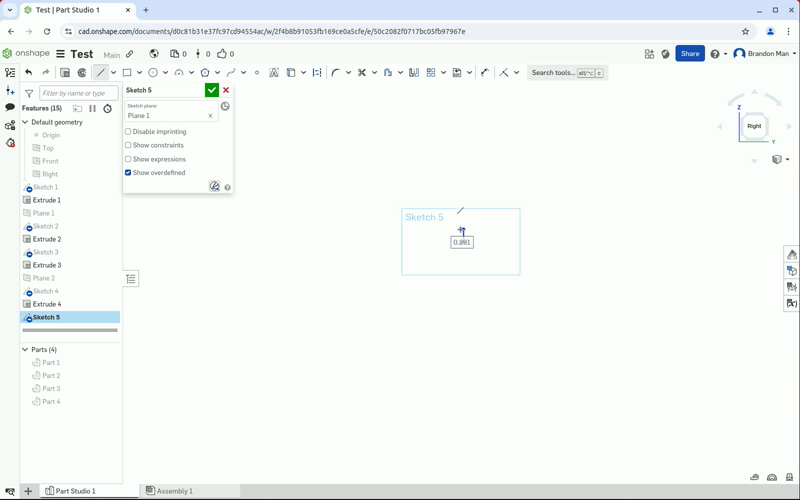
scroll(-6)
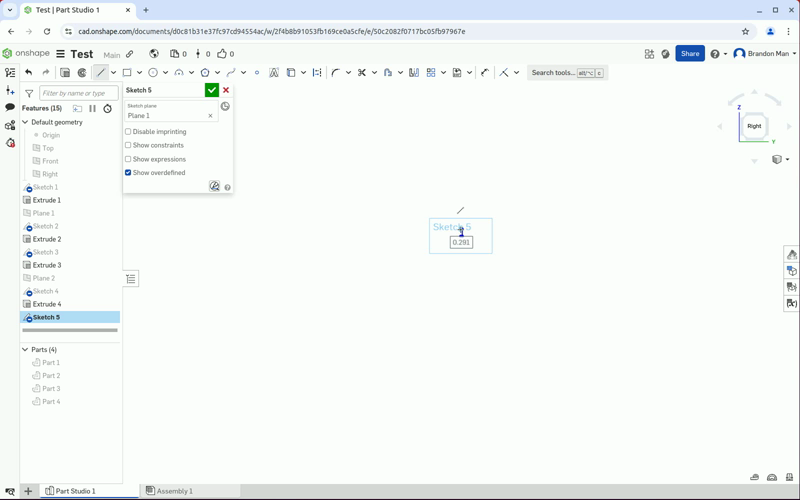
key_up(shift)
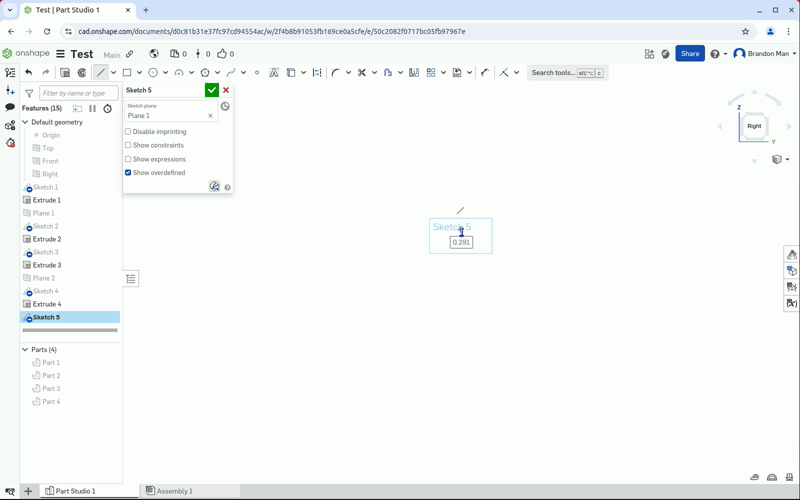
mouse_move(490, 229)
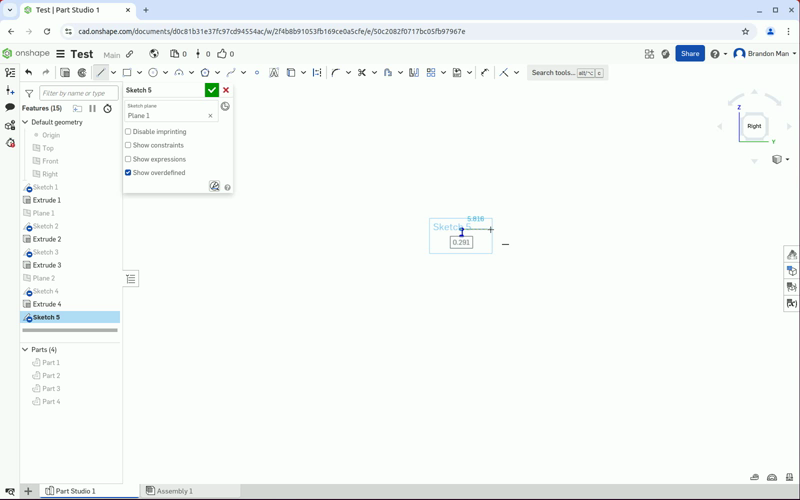
key_down(shift)
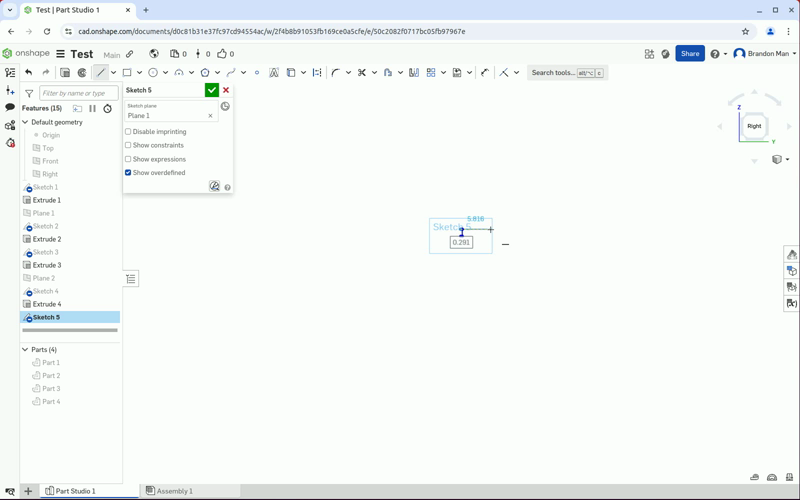
mouse_move(460, 236)
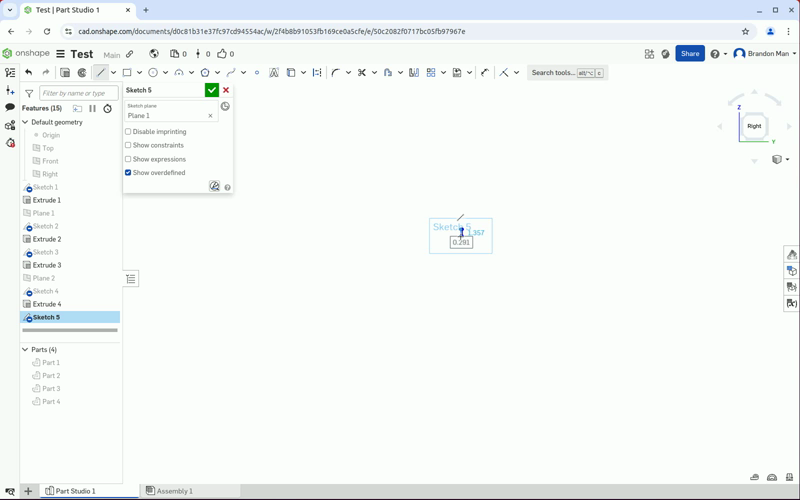
scroll(6)
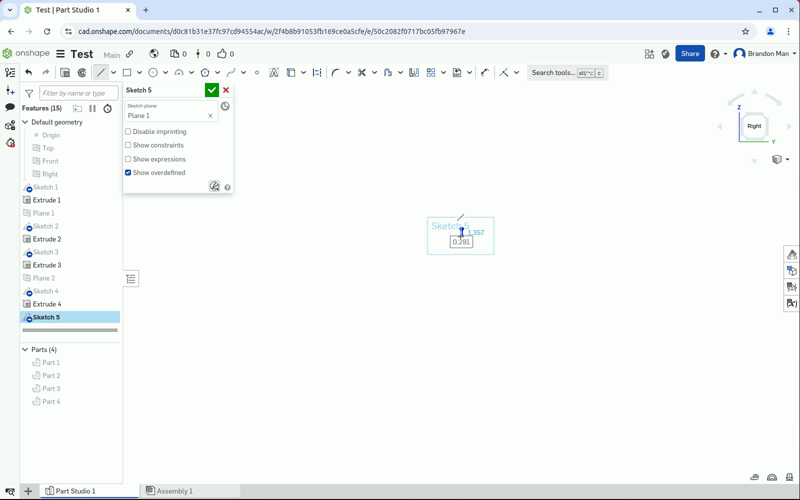
scroll(6)
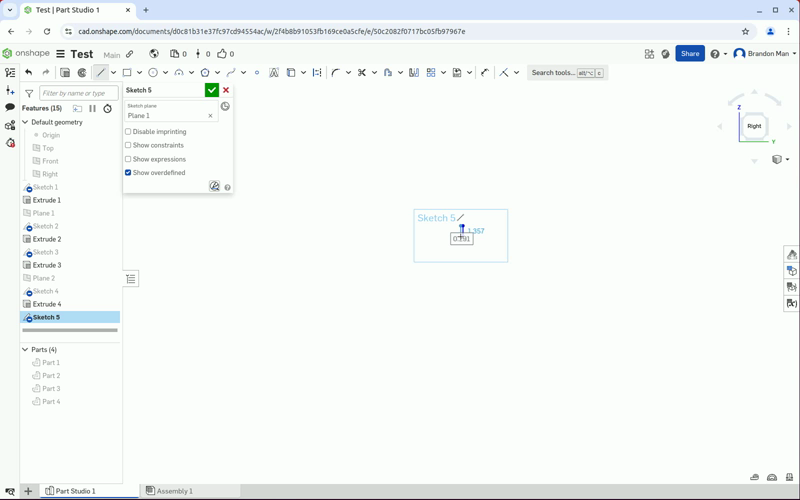
scroll(6)
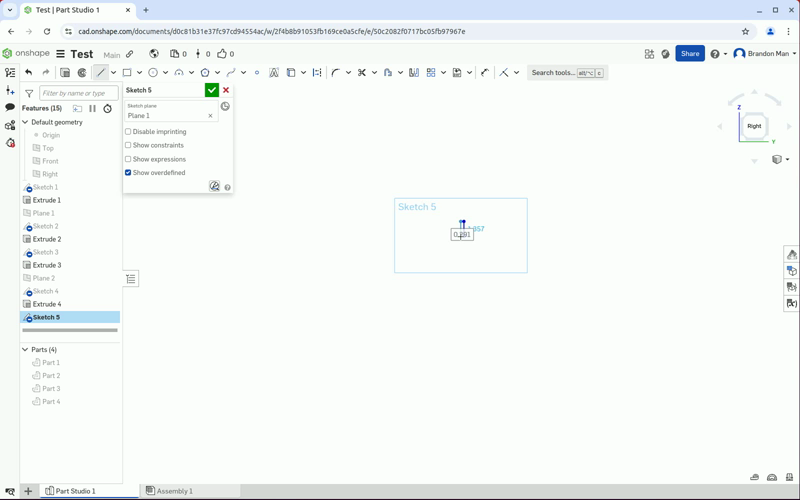
scroll(6)
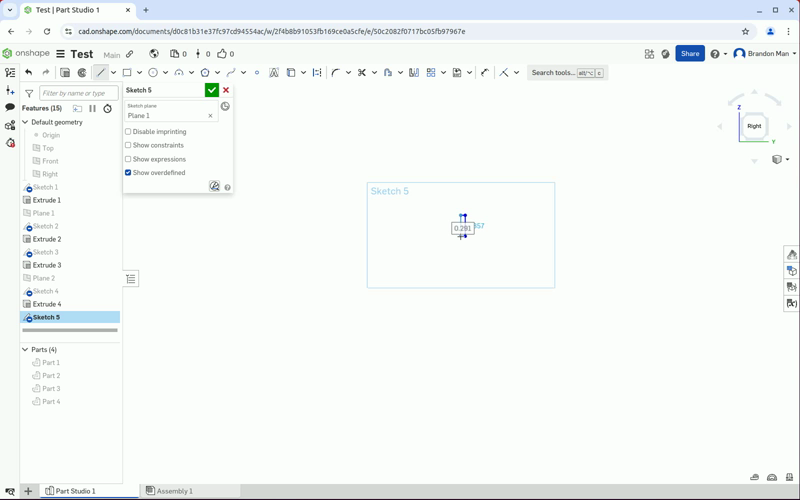
scroll(6)
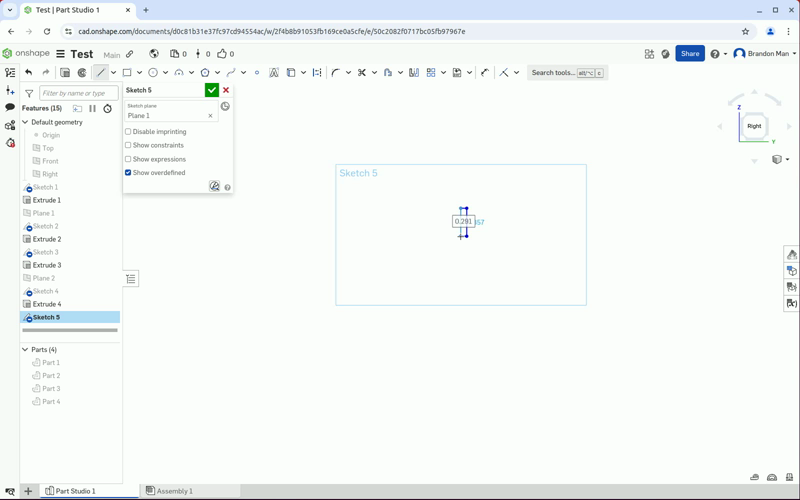
scroll(6)
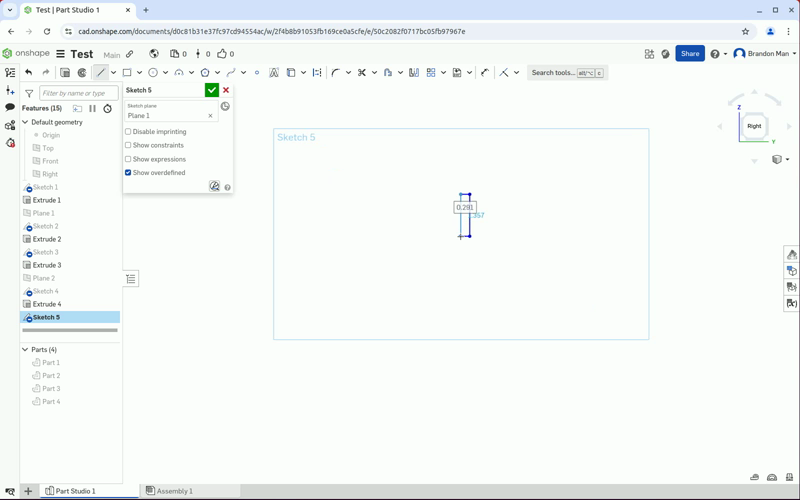
scroll(6)
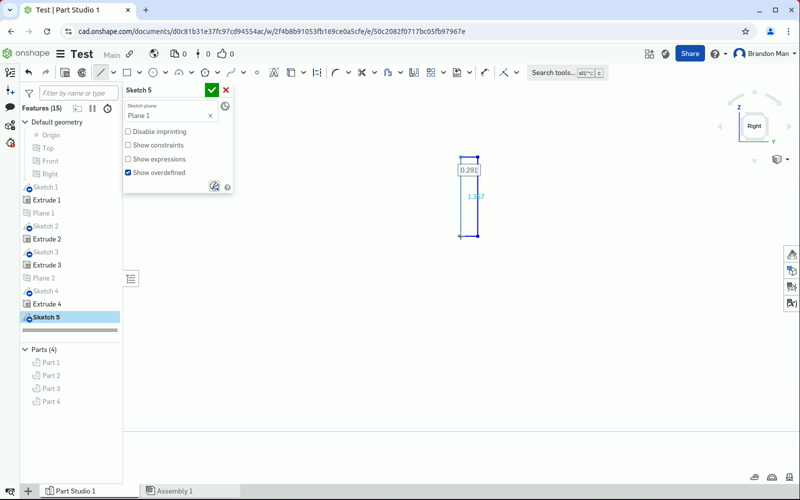
key_up(shift)
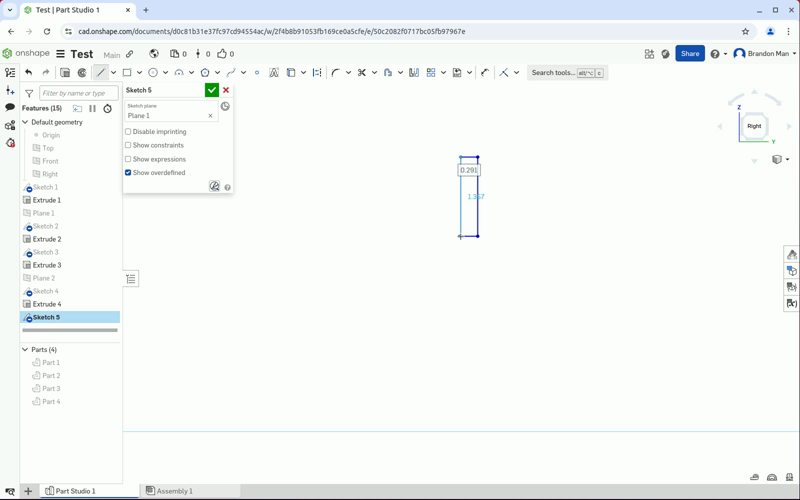
click(460, 236)
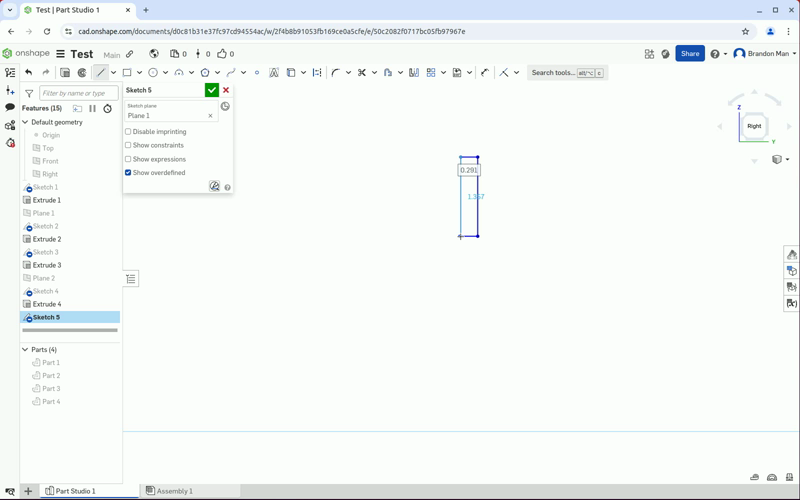
scroll(-6)
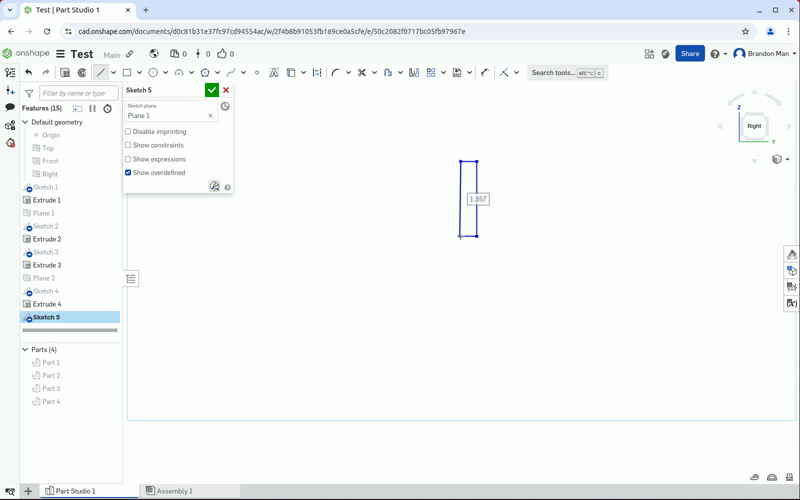
scroll(-6)
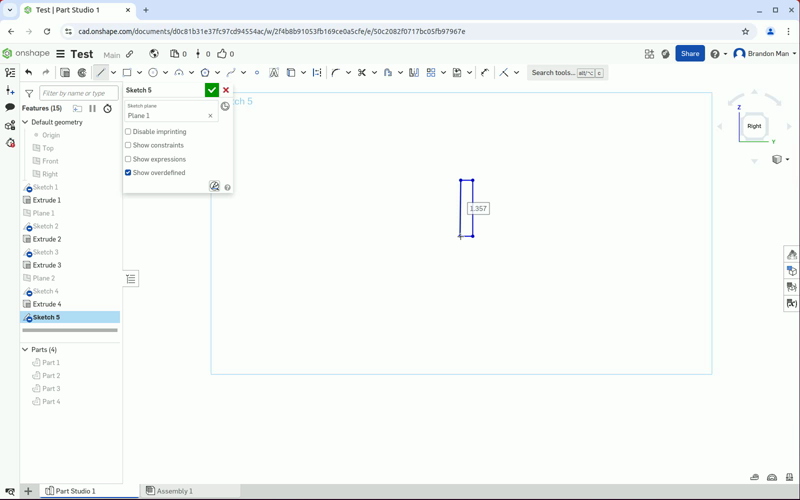
scroll(-6)
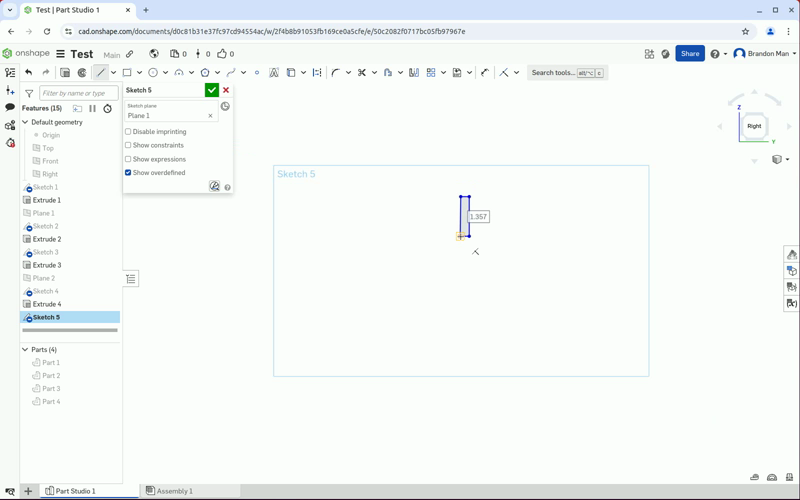
scroll(-6)
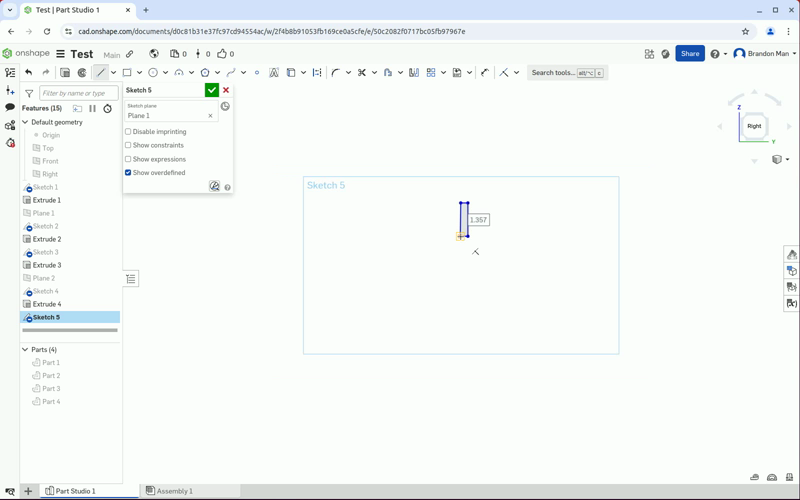
scroll(-6)
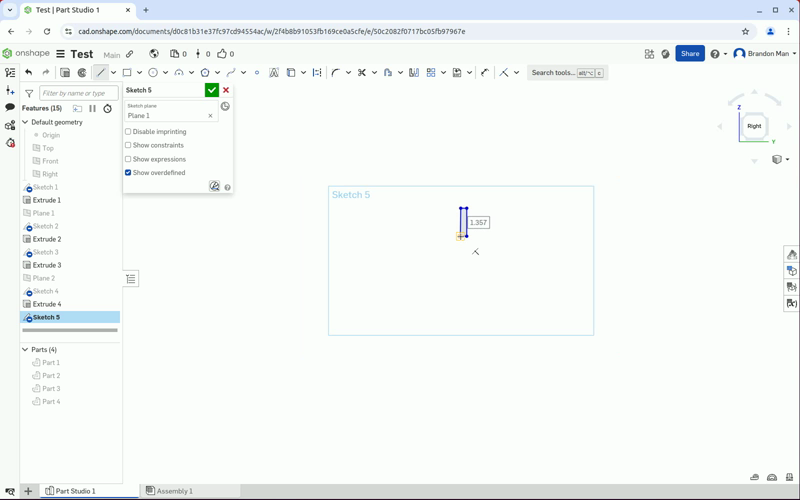
scroll(-6)
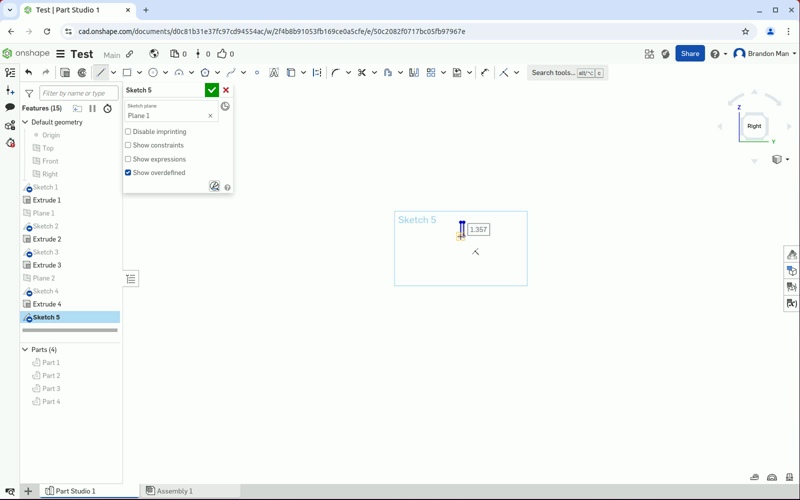
scroll(-6)
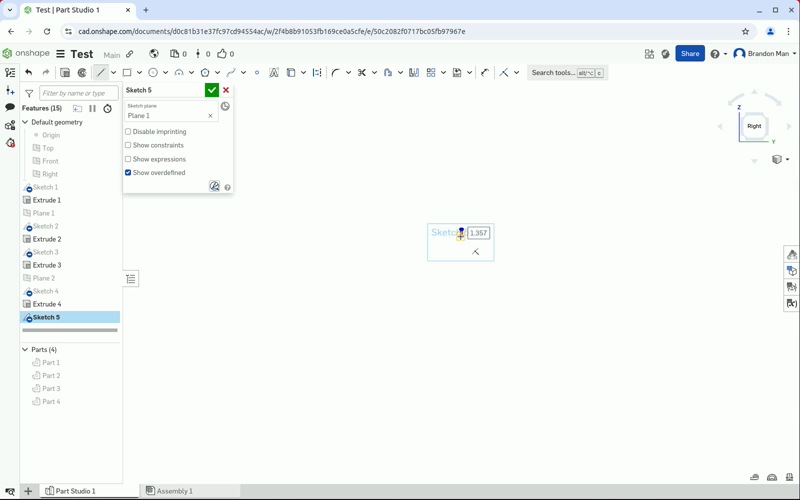
key(esc)
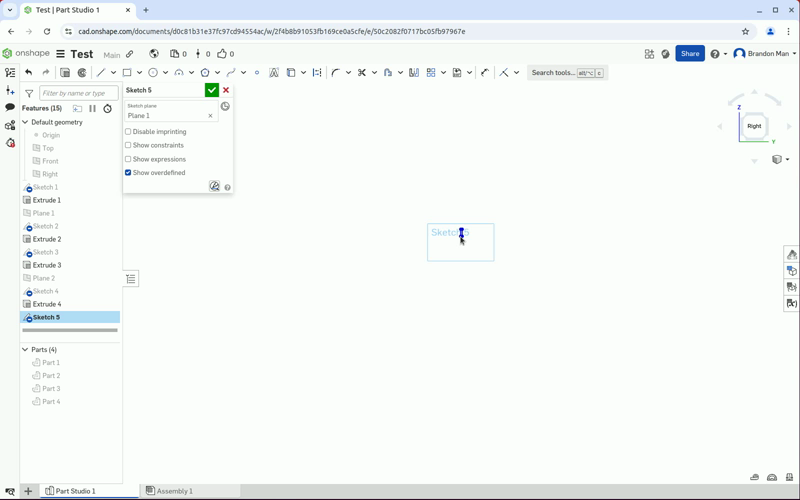
mouse_move(461, 235)
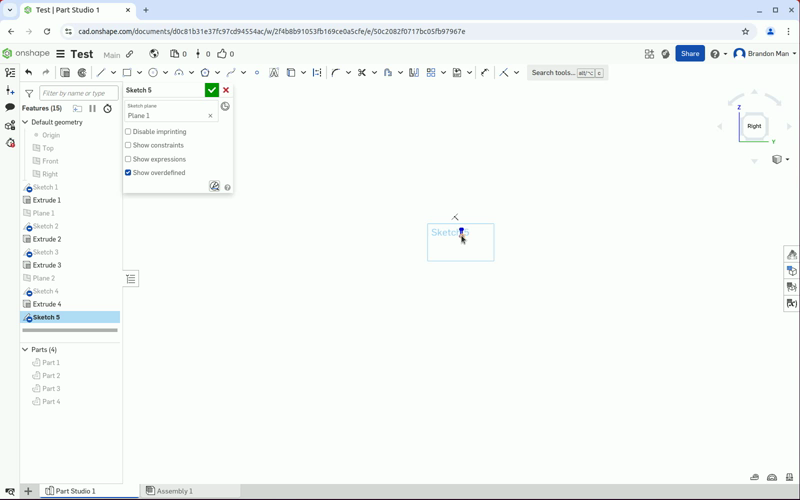
scroll(6)
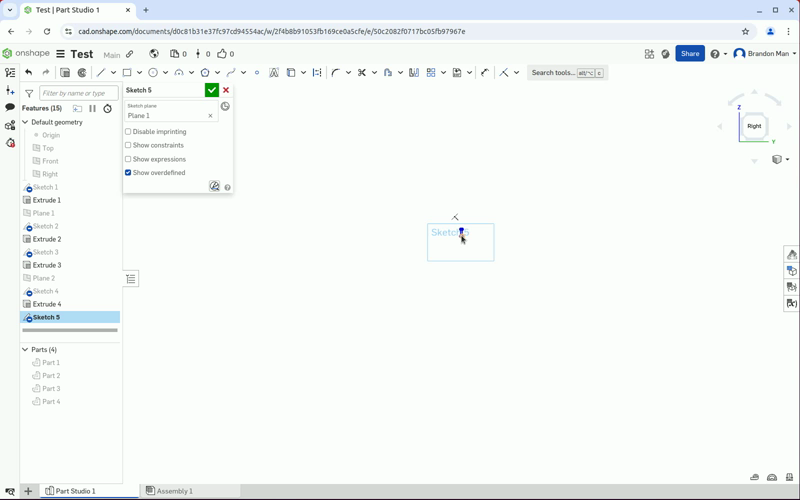
scroll(6)
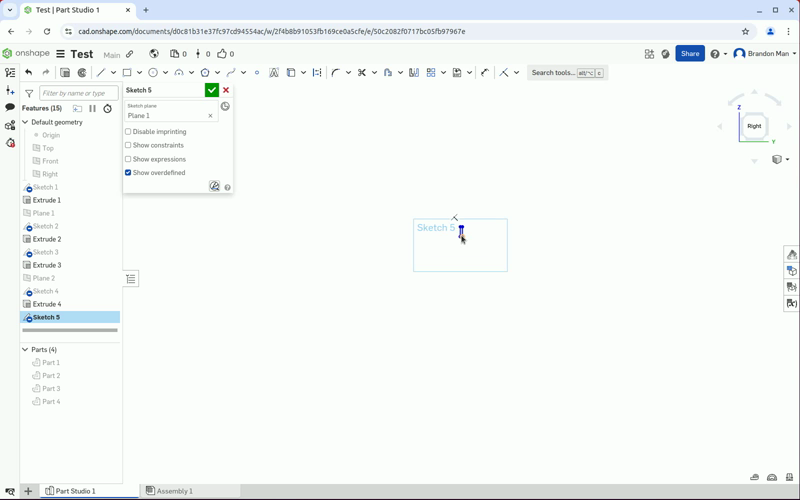
scroll(6)
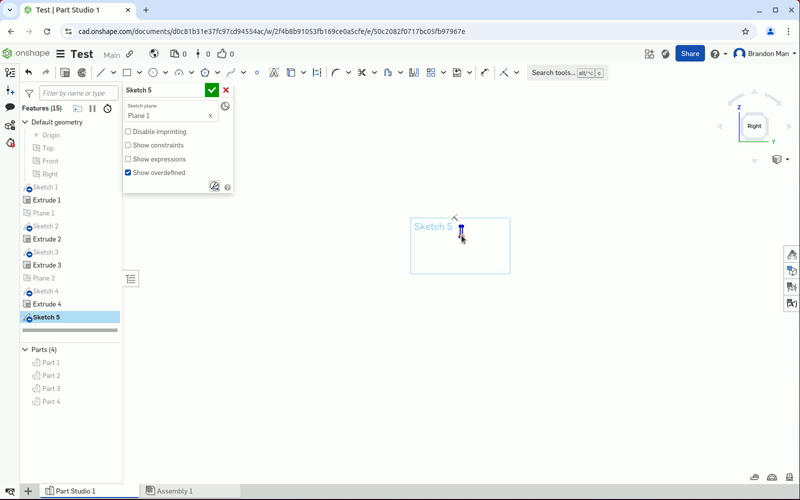
scroll(6)
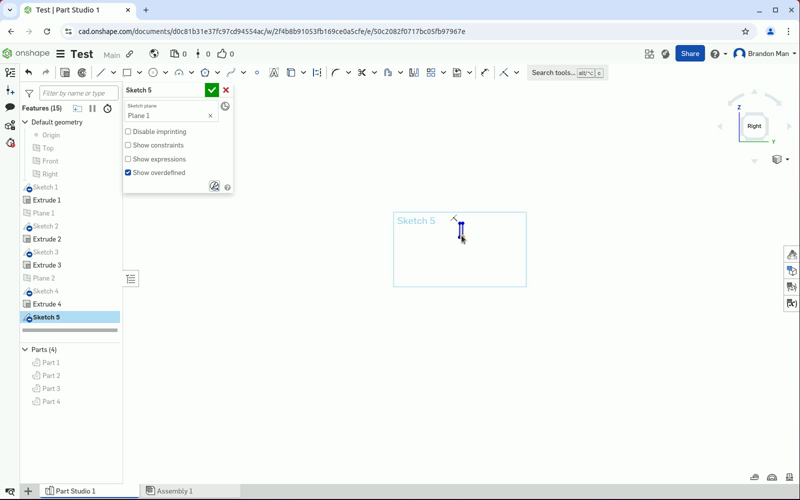
scroll(6)
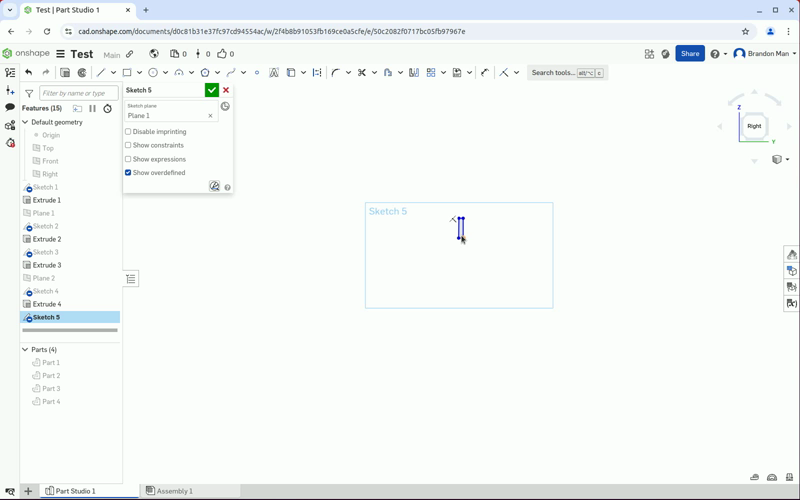
scroll(6)
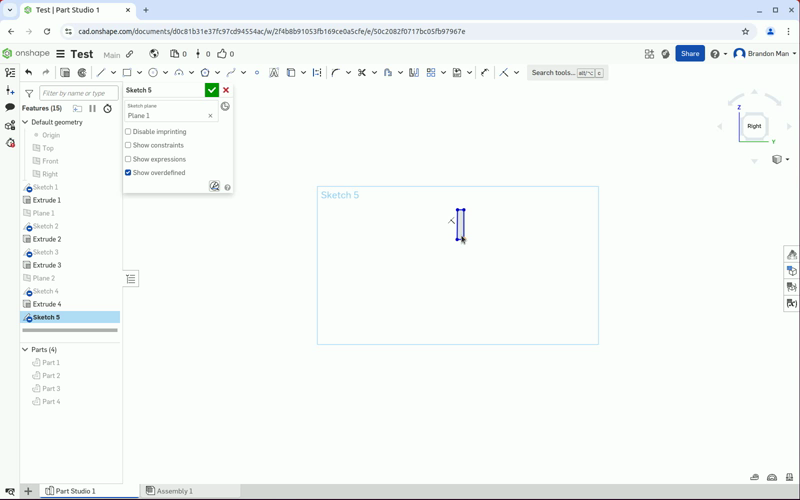
scroll(6)
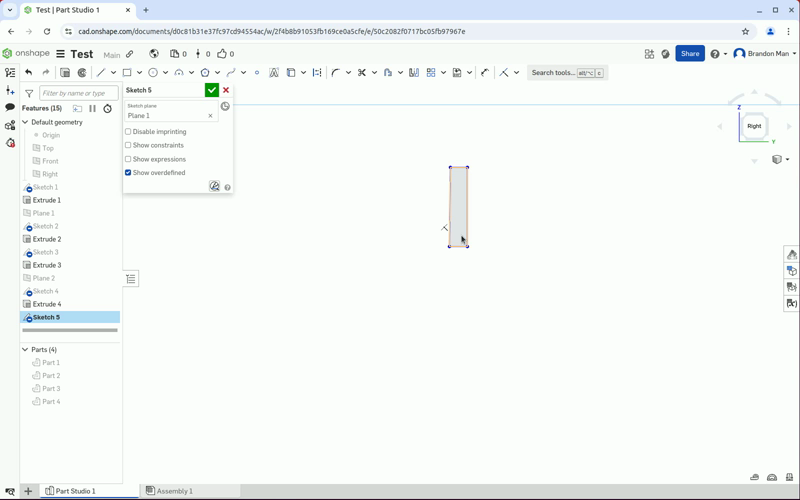
click(461, 235)
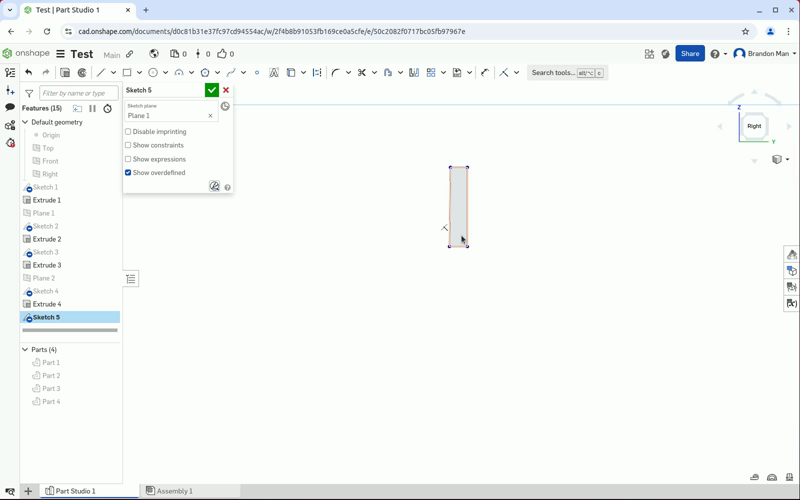
scroll(-6)
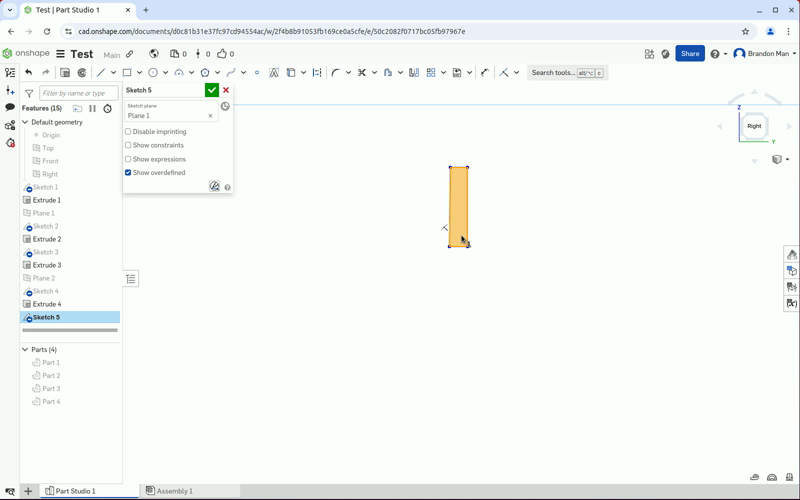
scroll(-6)
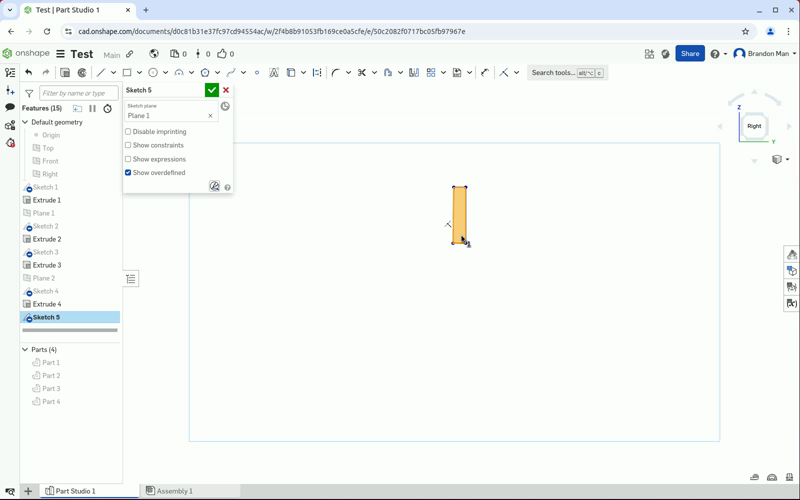
scroll(-6)
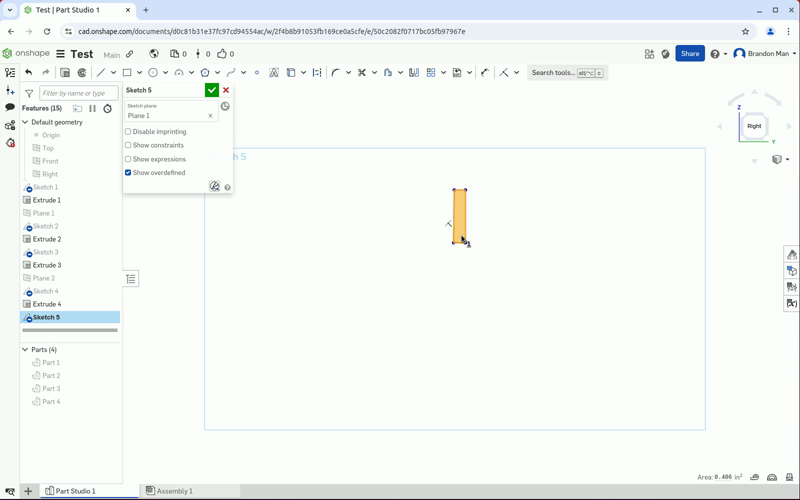
scroll(-6)
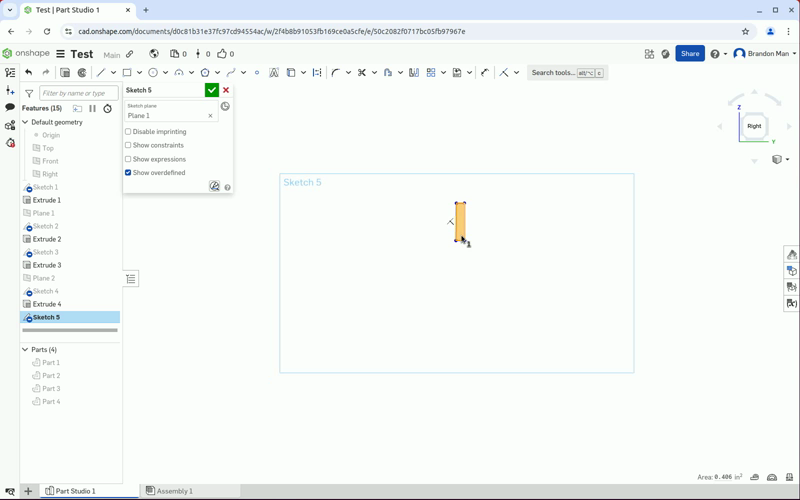
scroll(-6)
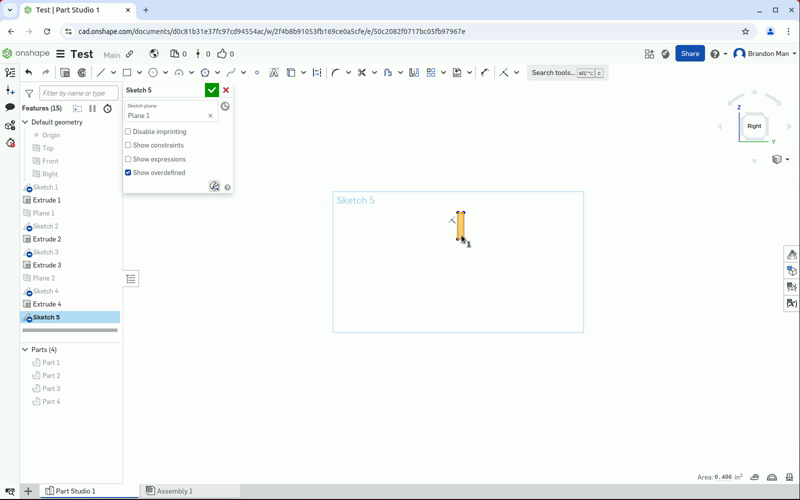
scroll(-6)
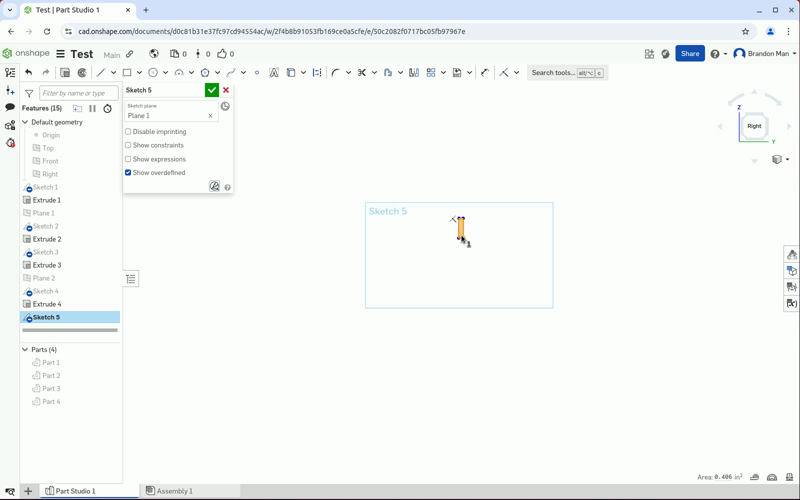
scroll(-6)
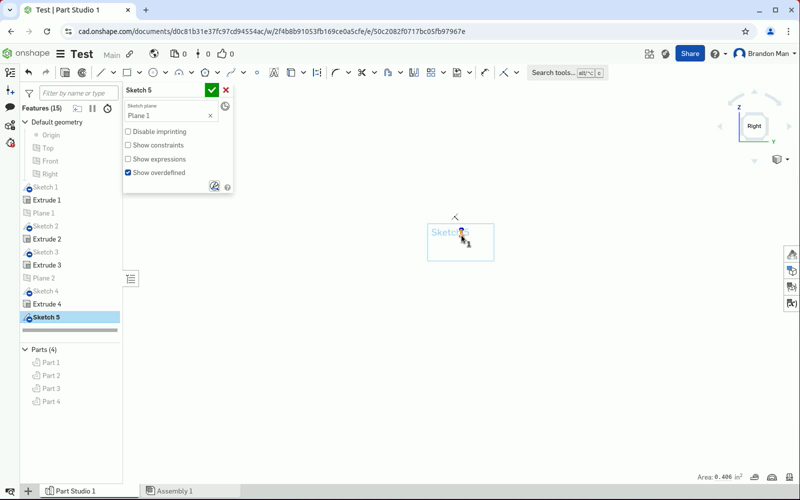
mouse_move(73, 352)
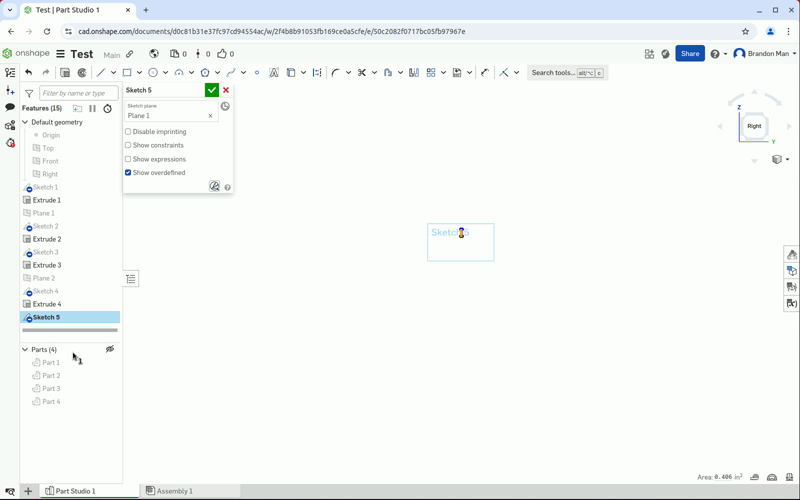
key(shift+y)
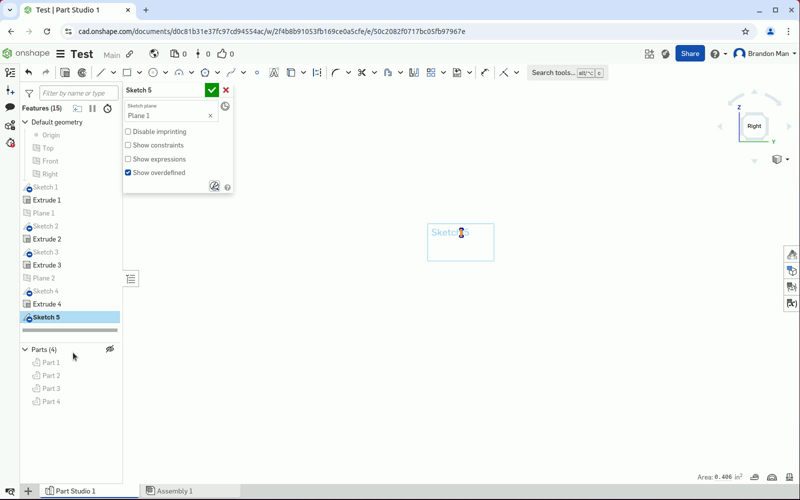
key(shift+e)
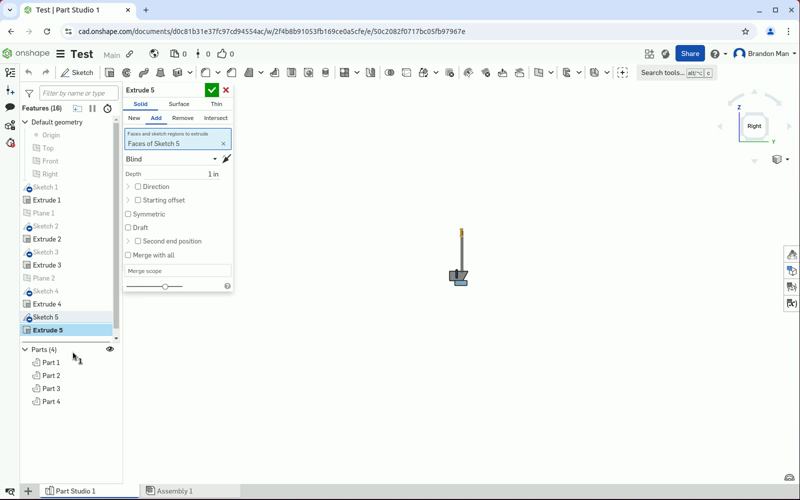
mouse_move(143, 106)
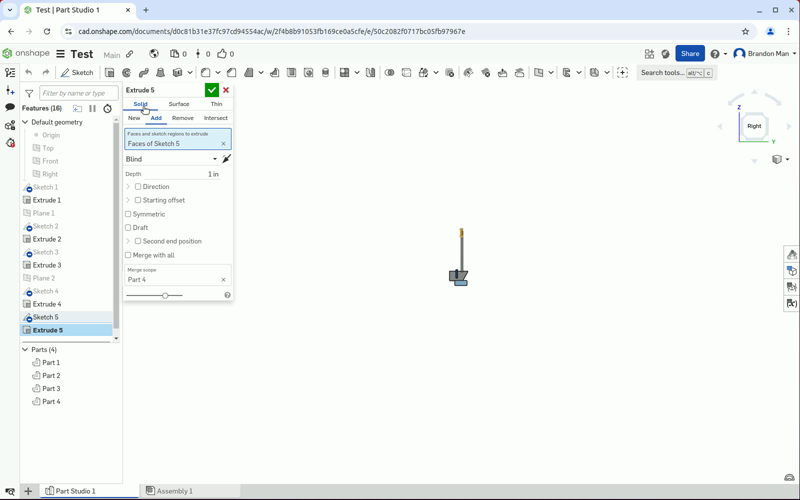
click(143, 106)
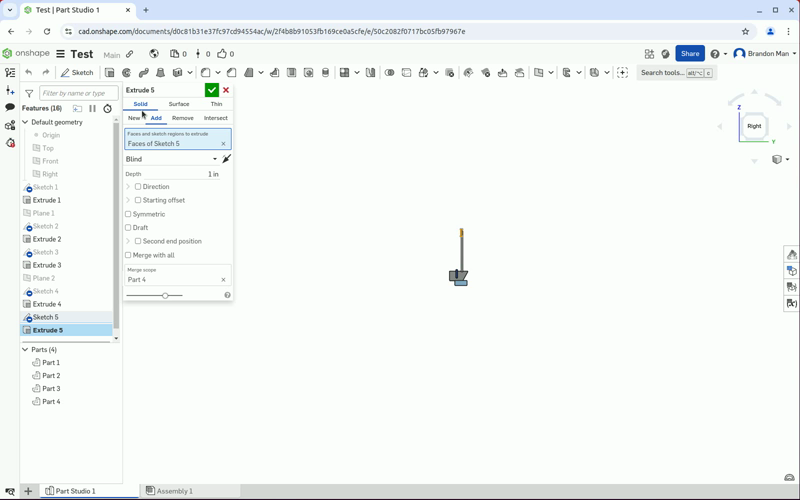
mouse_move(137, 120)
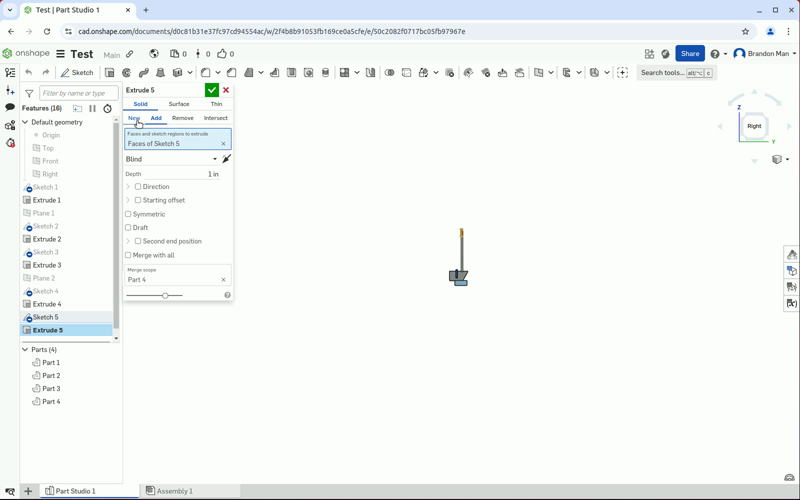
click(137, 120)
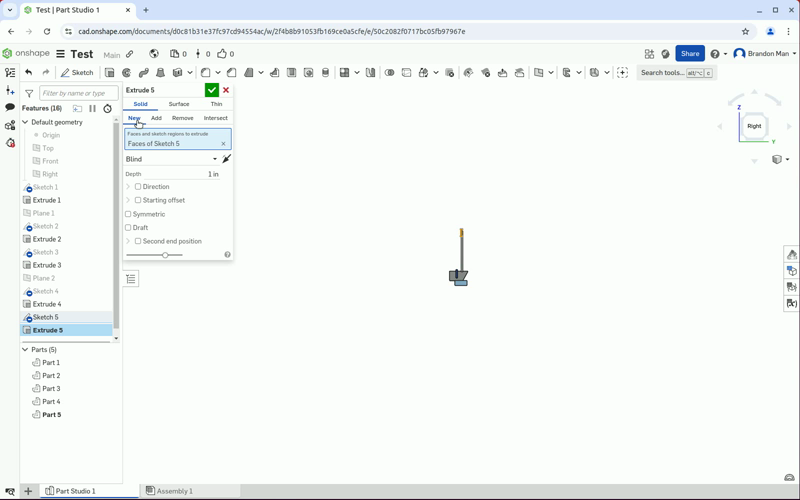
key(tab, 4)
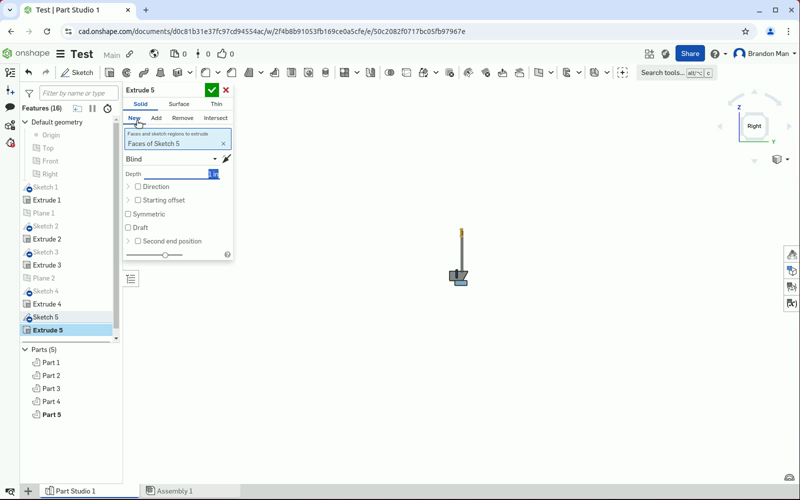
text(0.963)
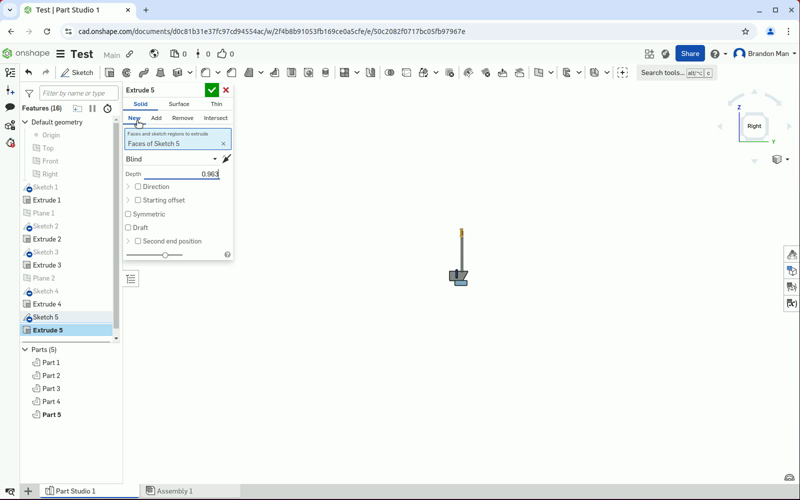
key(enter)
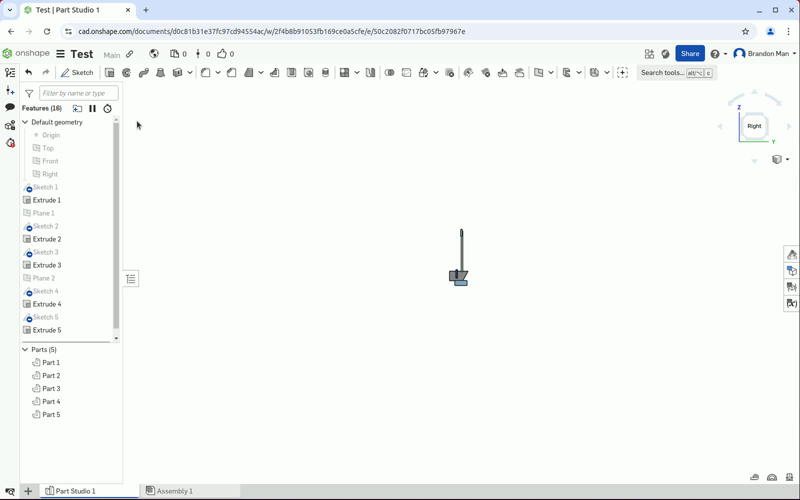
key(shift+h)
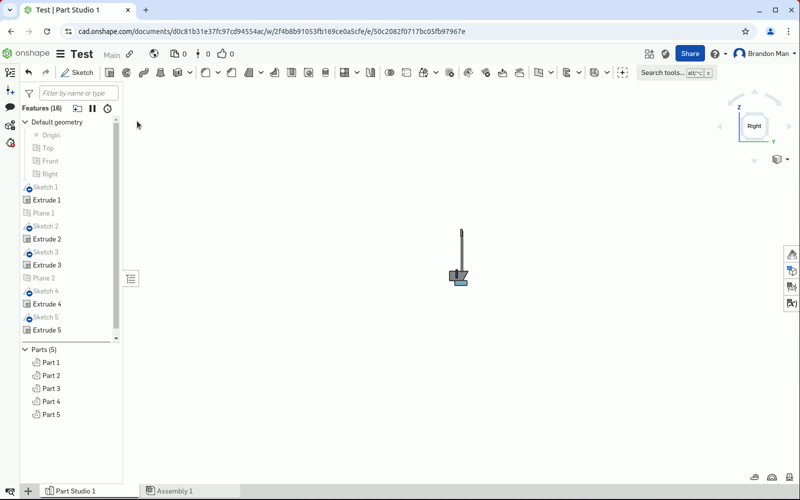
key(shift+h)
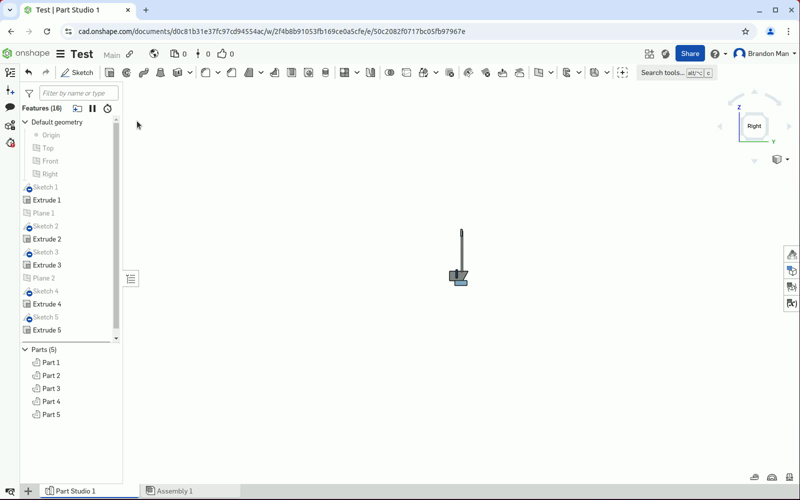
mouse_move(69, 189)
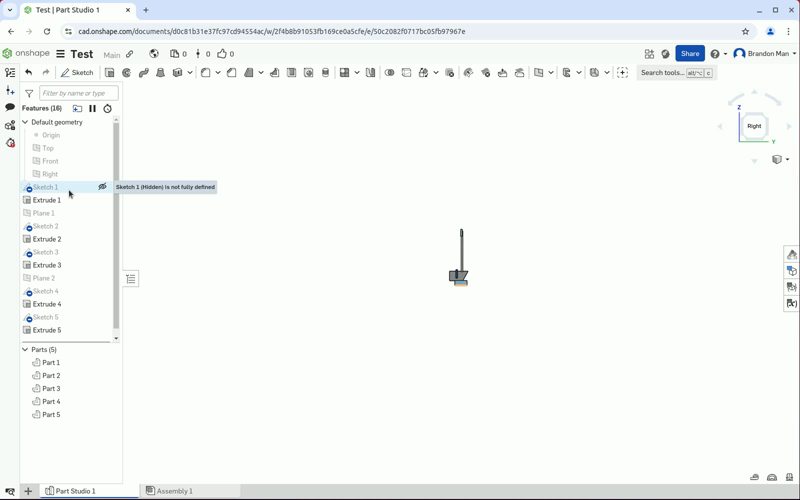
click(69, 189)
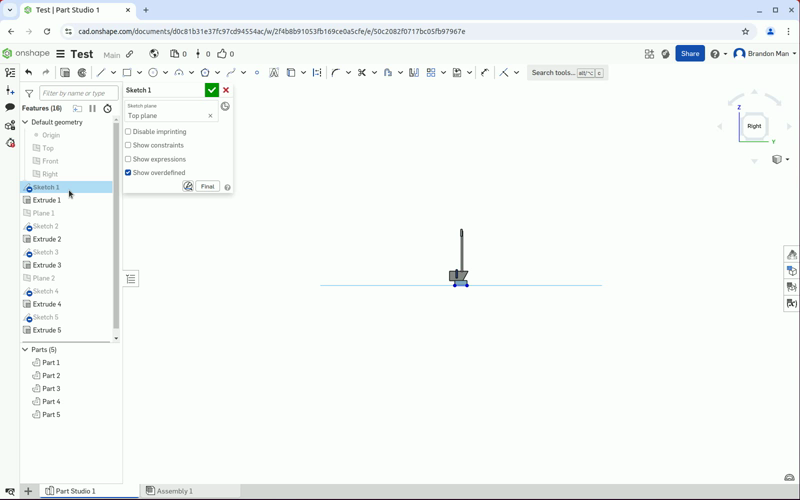
mouse_move(229, 92)
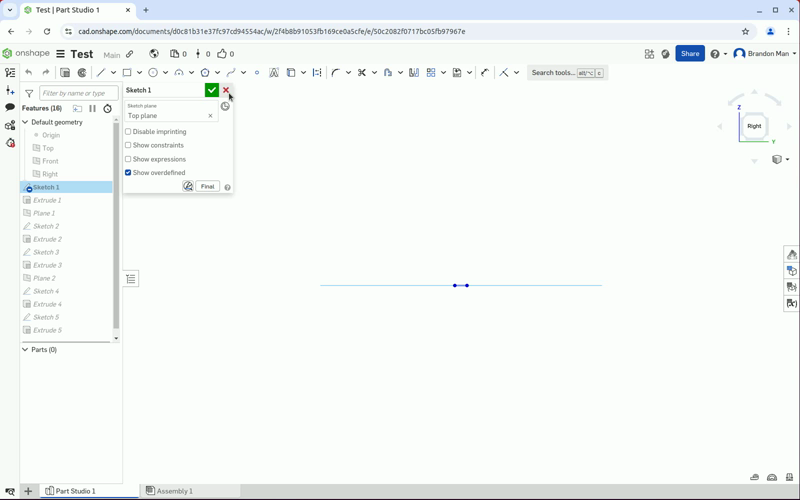
click(229, 92)
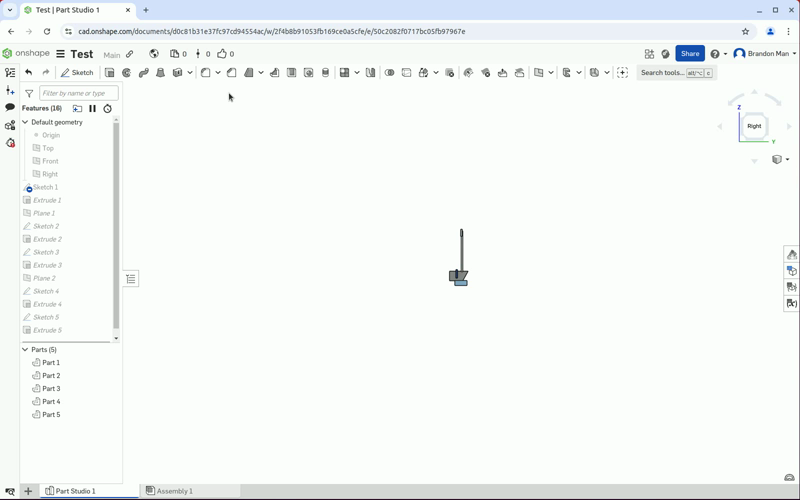
mouse_move(541, 75)
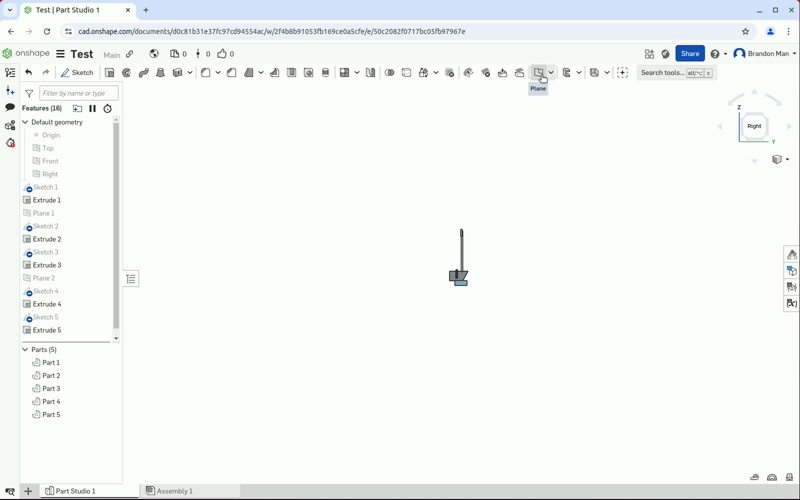
click(541, 75)
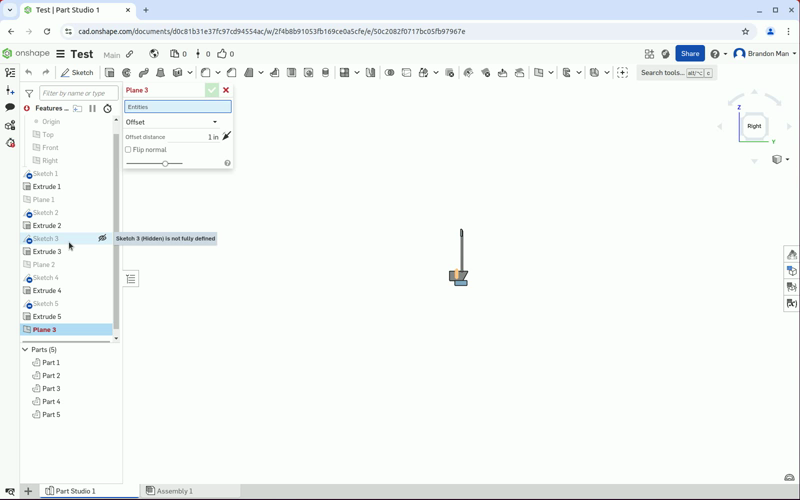
scroll(3)
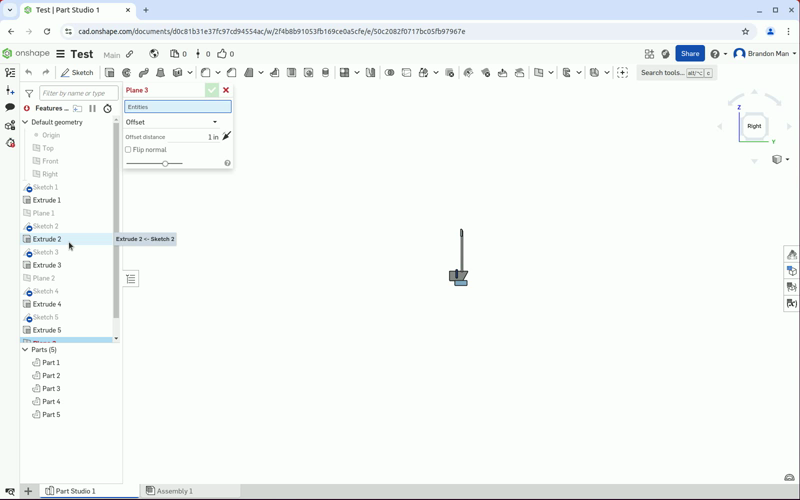
mouse_move(69, 176)
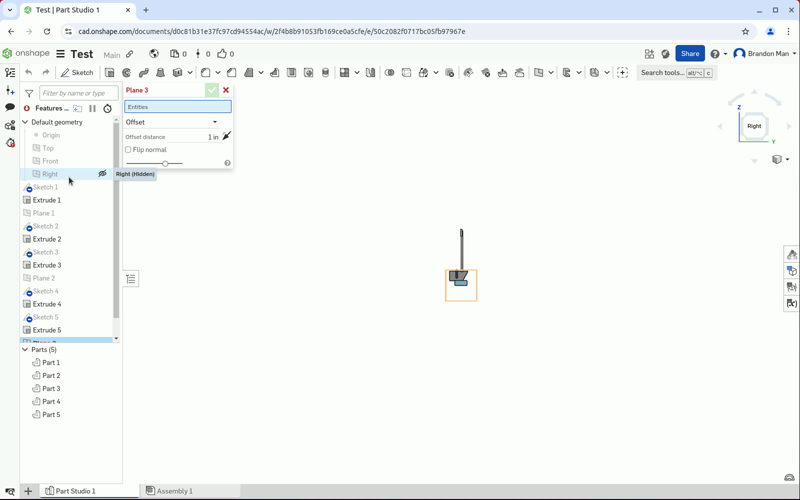
click(69, 176)
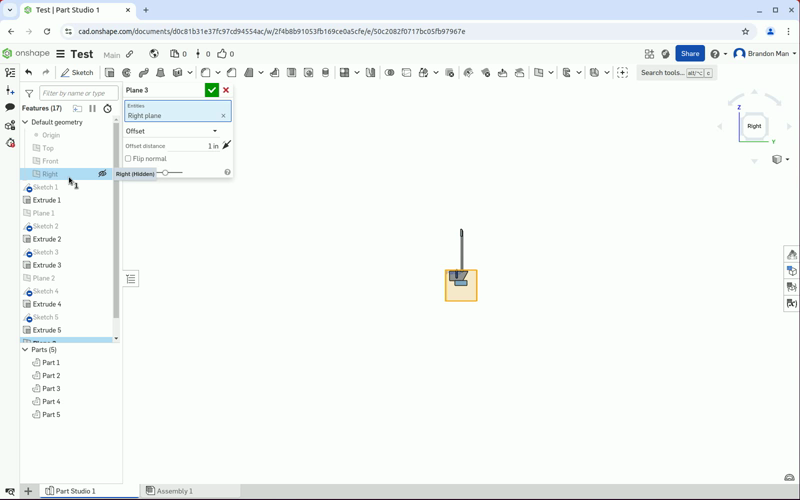
key(tab, 2)
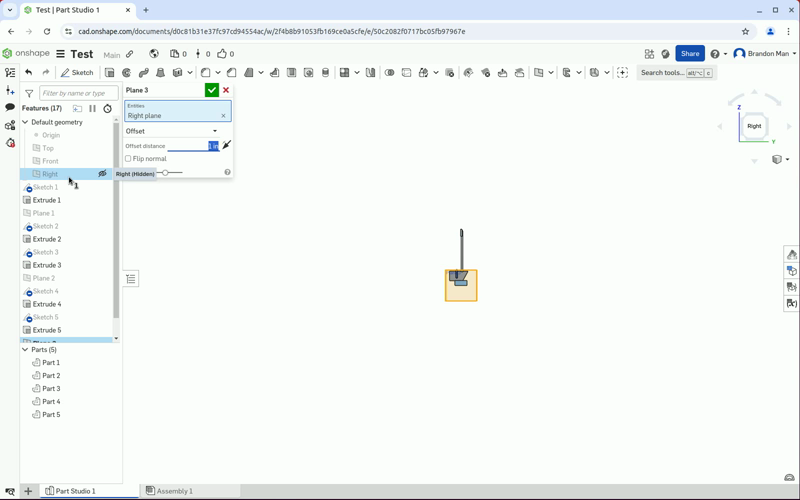
text(22.4)
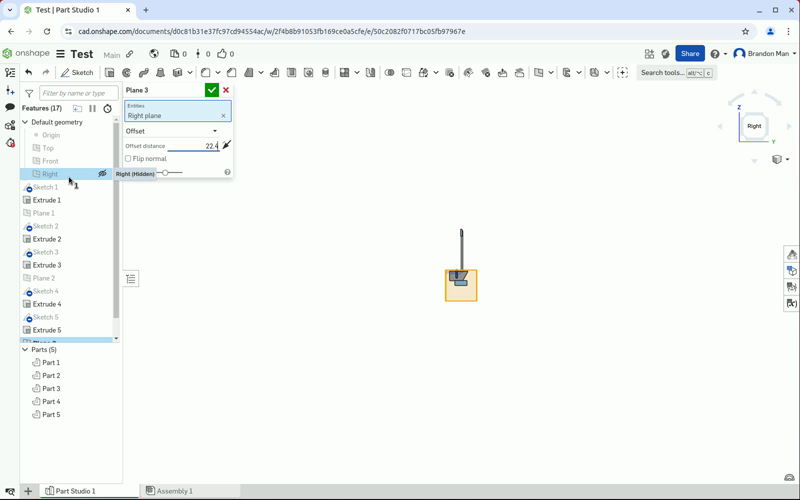
key(enter, 2)
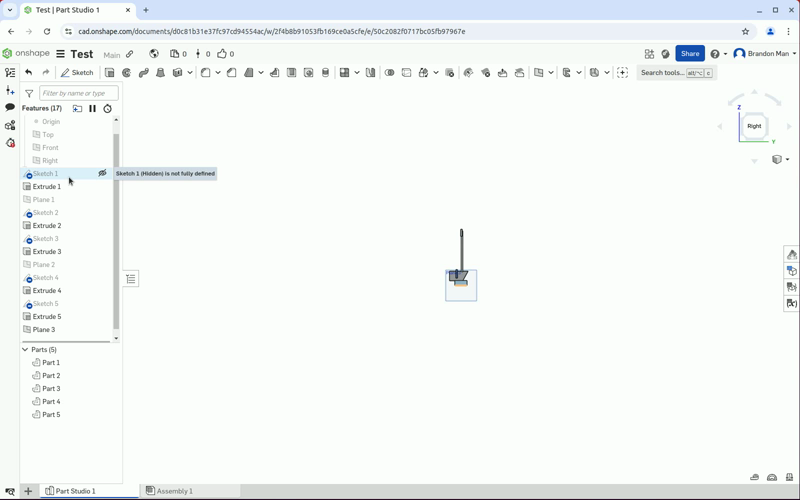
key(shift+s)
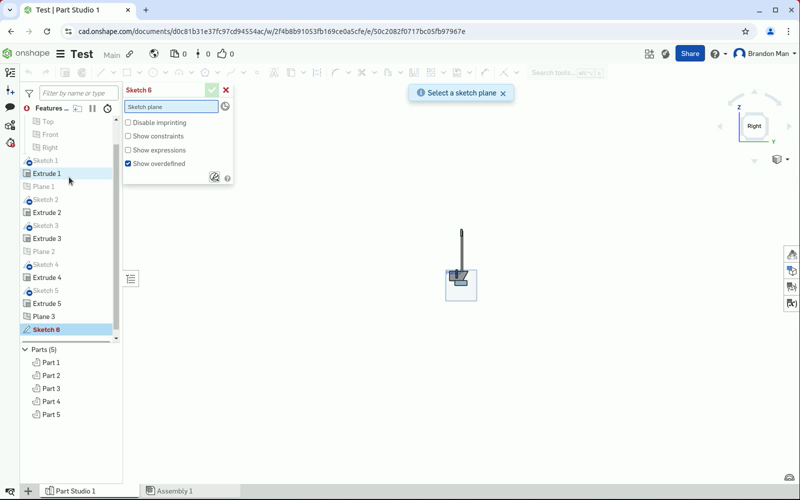
mouse_move(69, 319)
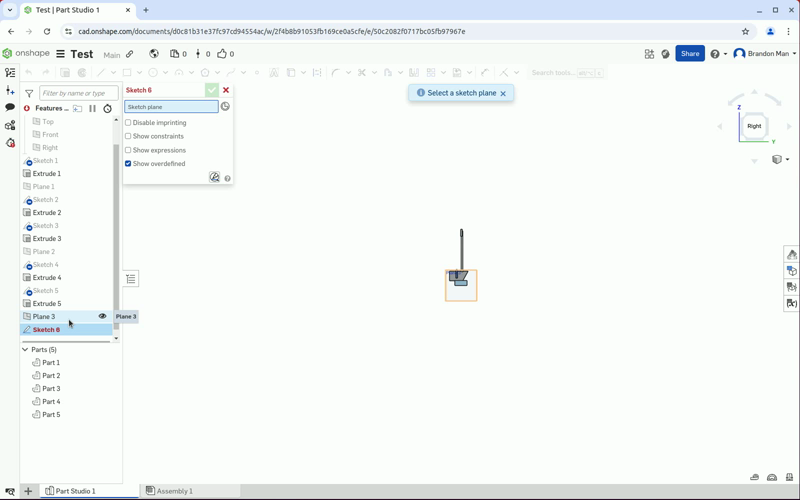
click(69, 319)
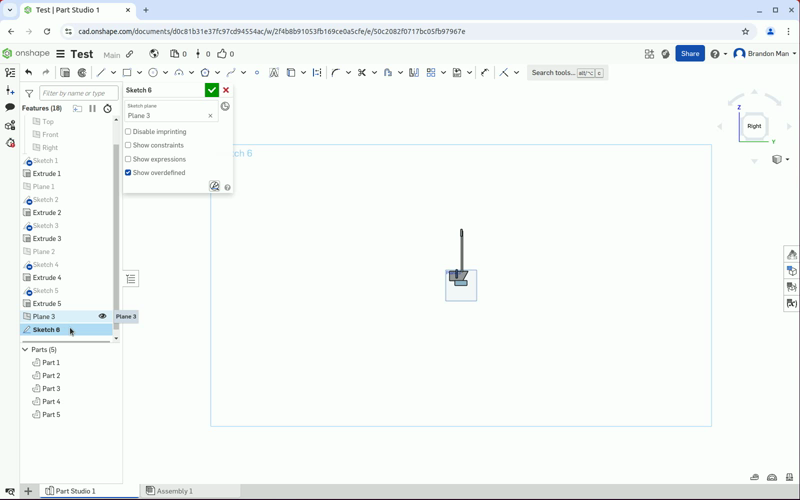
mouse_move(73, 352)
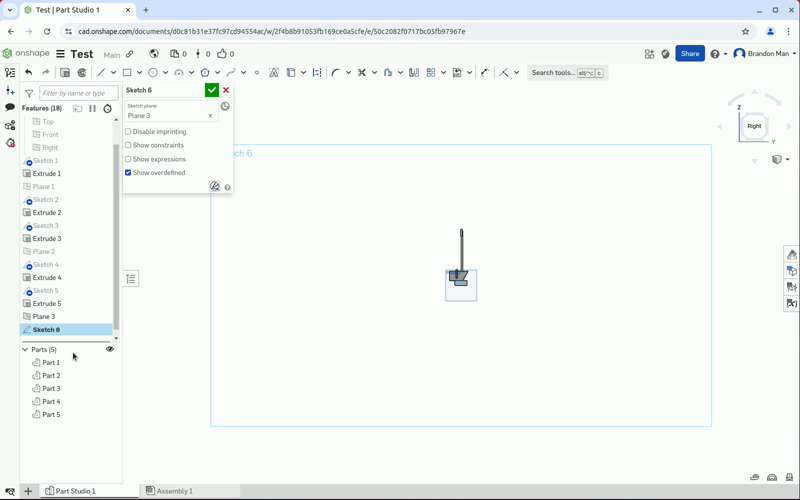
key(y)
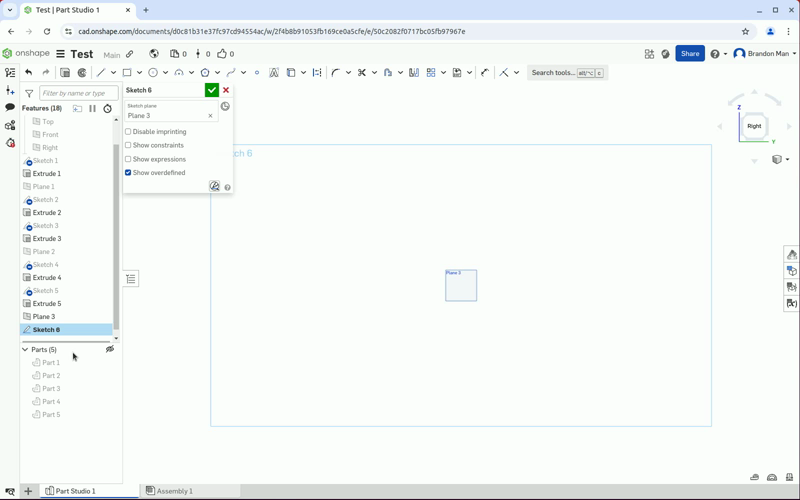
key(l)
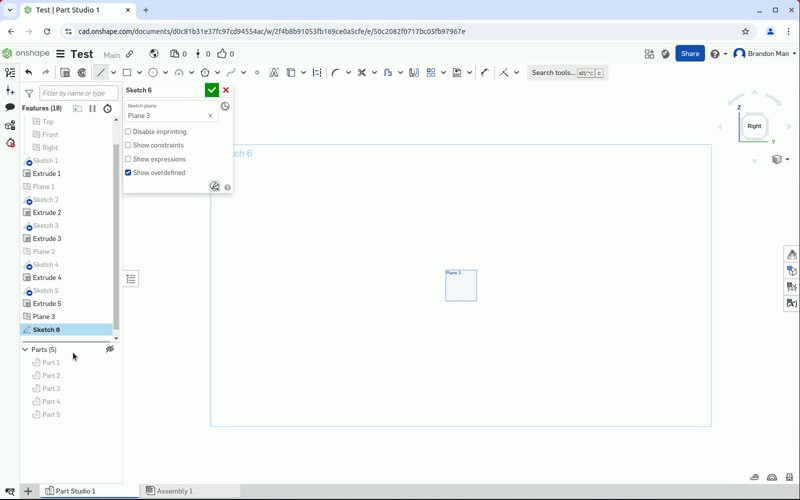
key_down(shift)
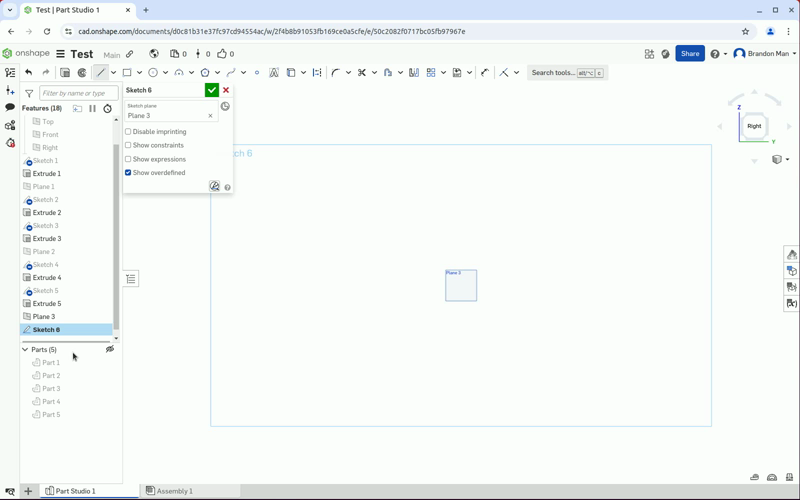
mouse_move(460, 270)
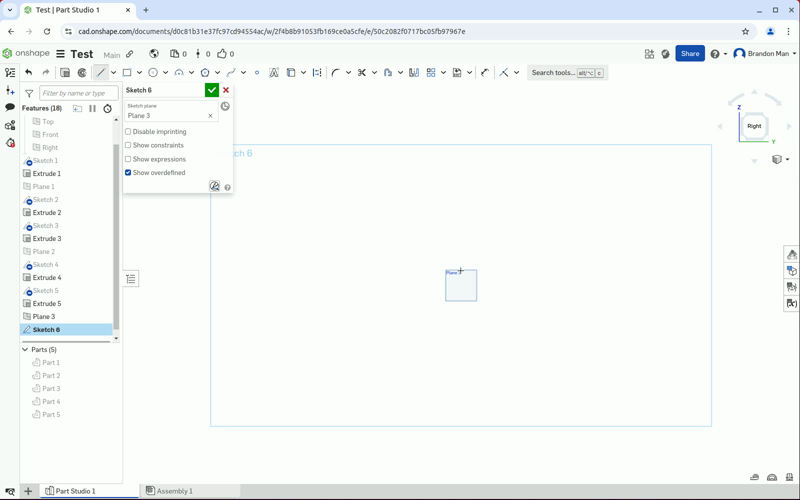
click(460, 270)
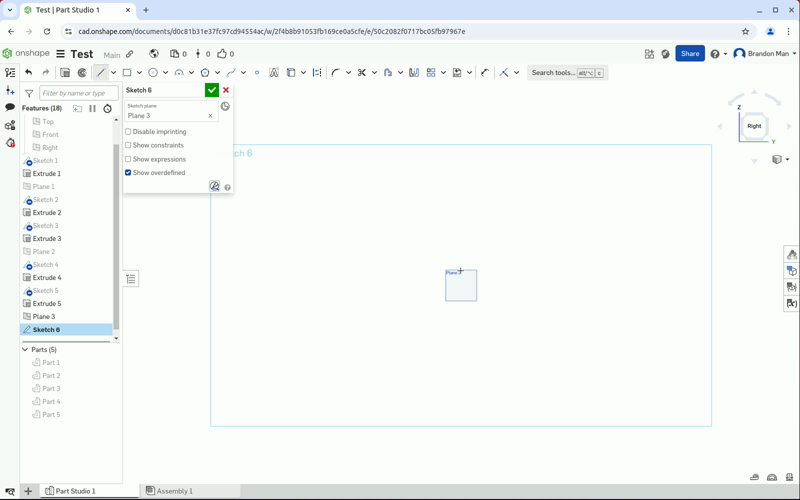
key_up(shift)
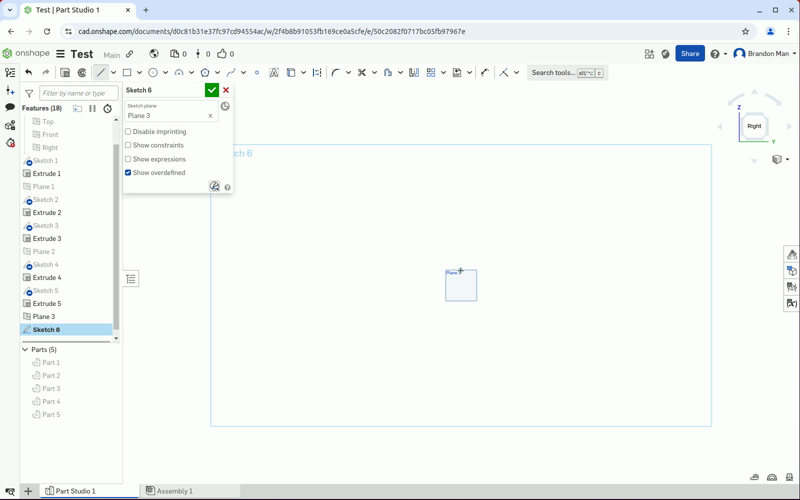
key_down(shift)
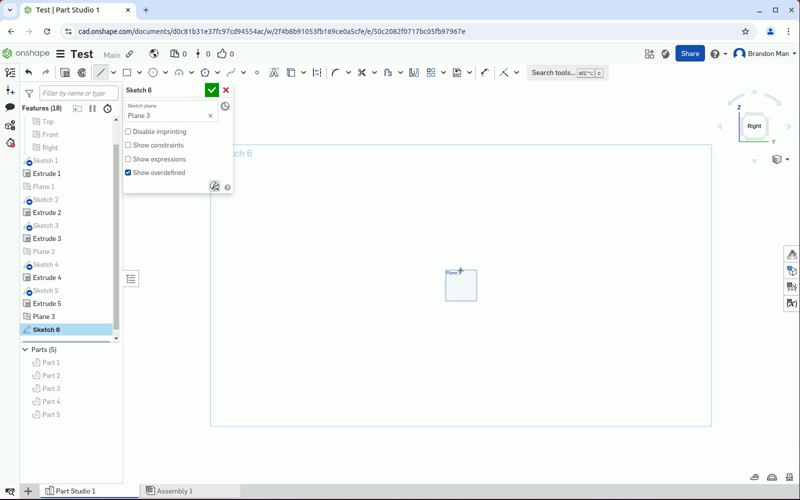
mouse_move(490, 270)
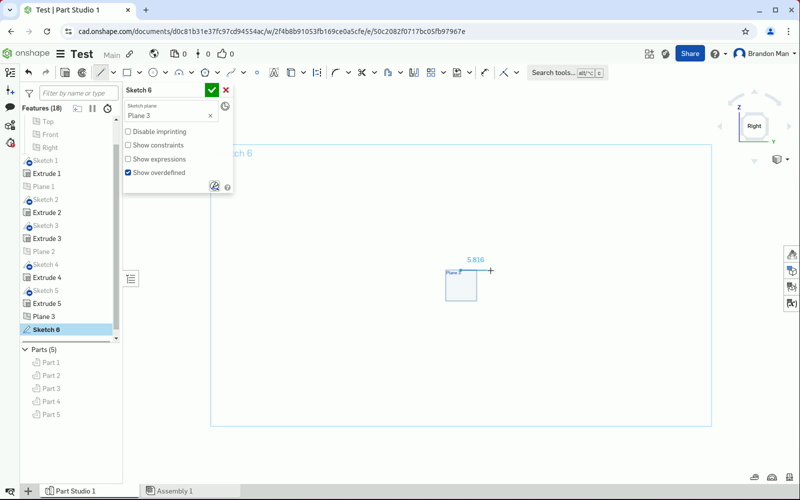
mouse_move(461, 270)
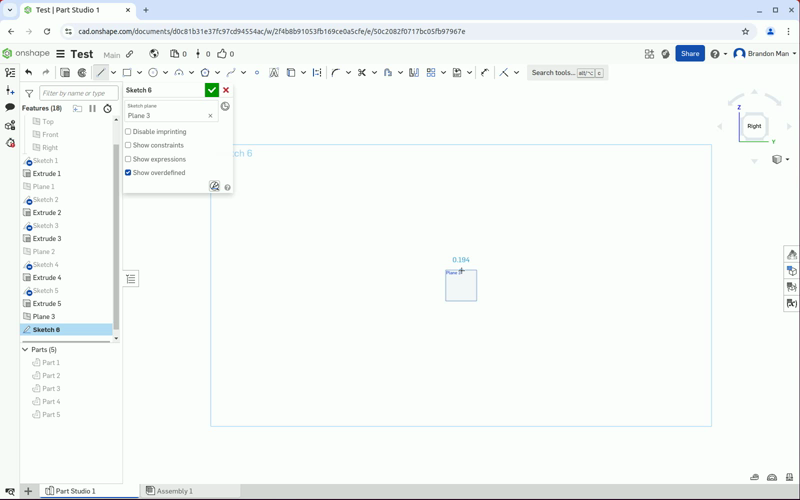
scroll(6)
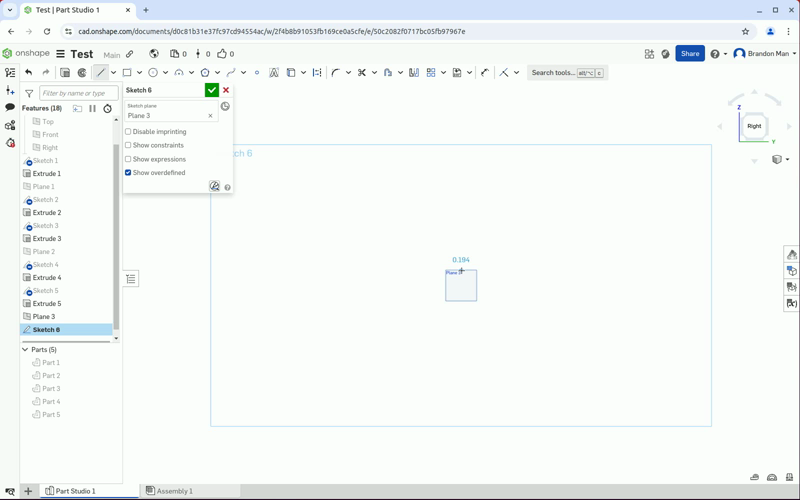
scroll(6)
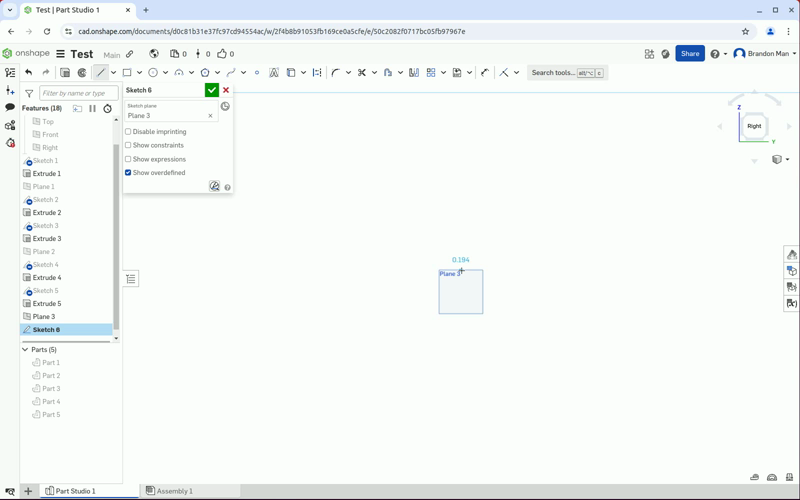
scroll(6)
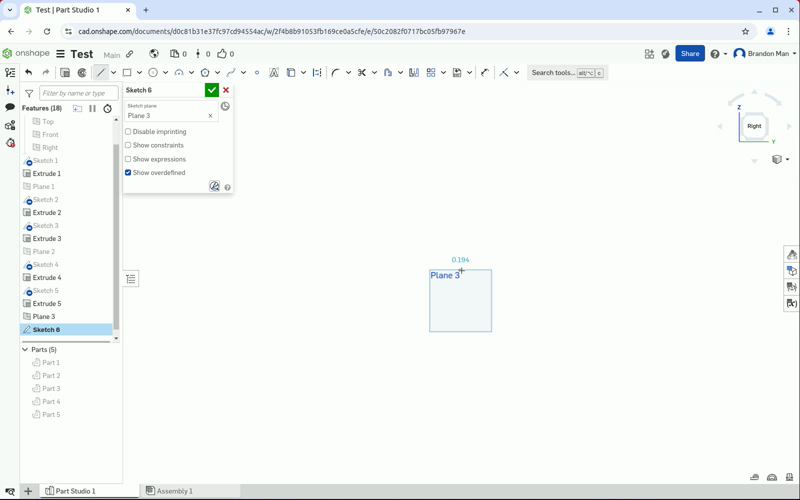
scroll(6)
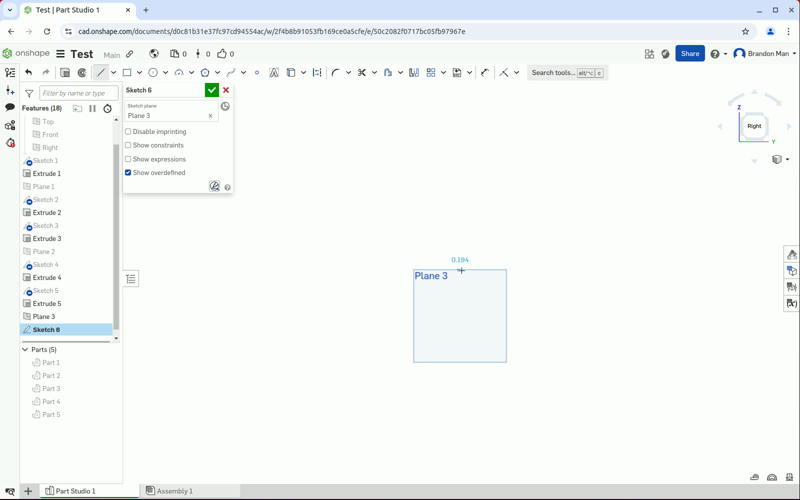
scroll(6)
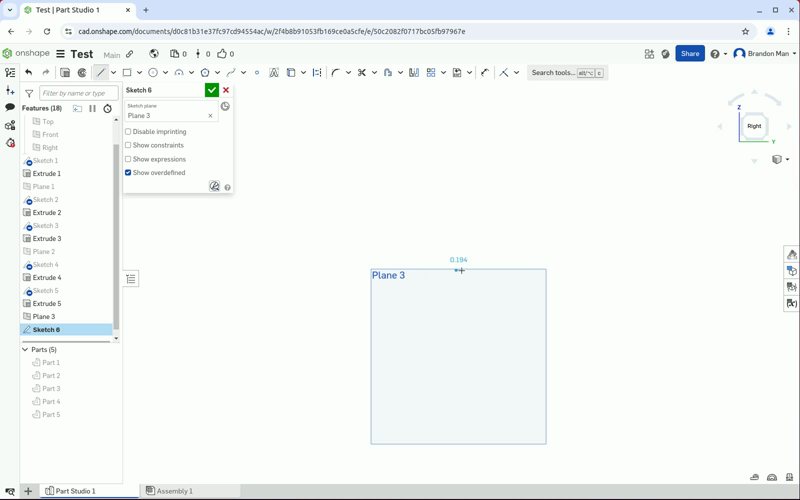
scroll(6)
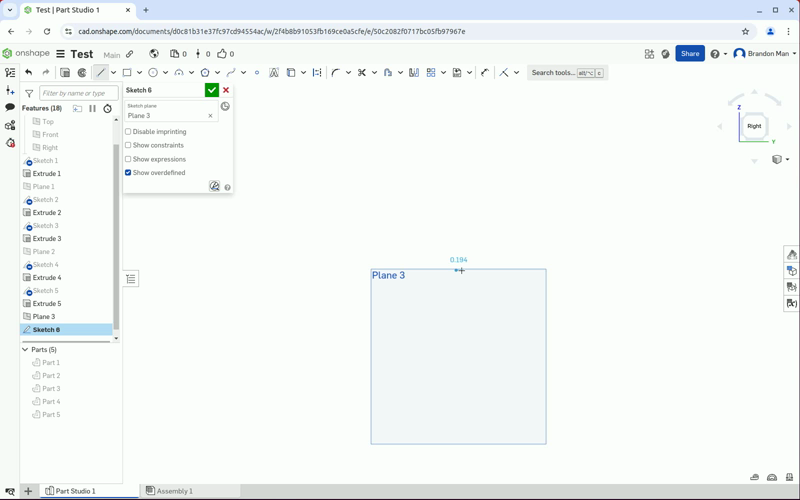
scroll(6)
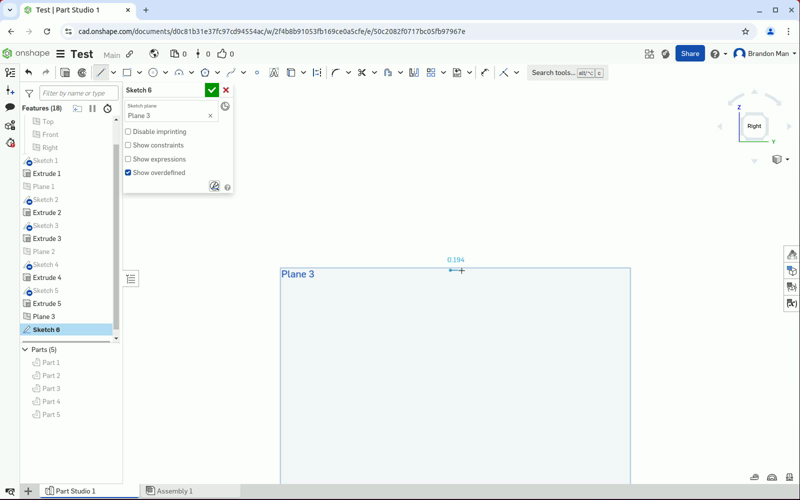
click(461, 270)
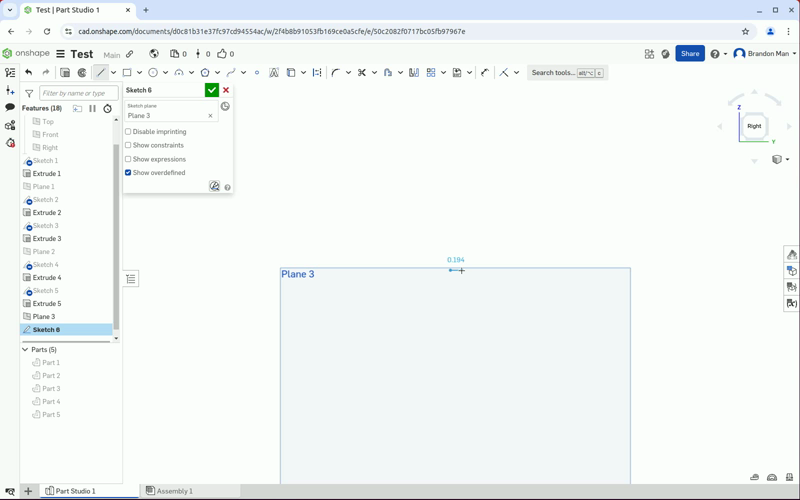
scroll(-6)
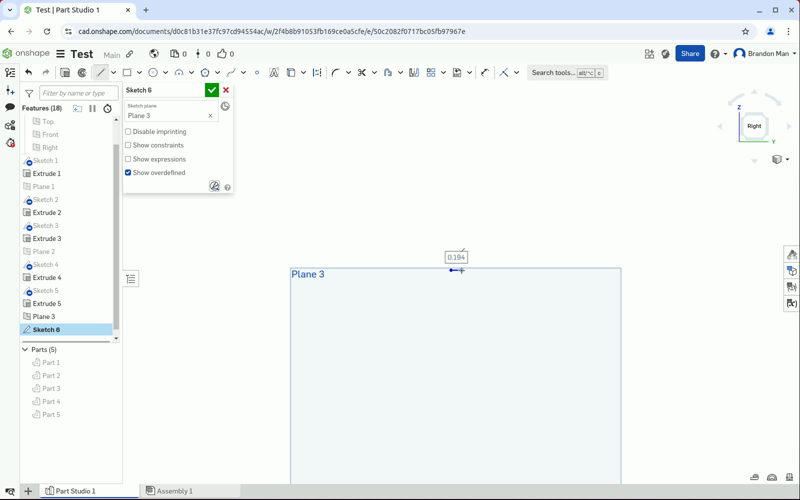
scroll(-6)
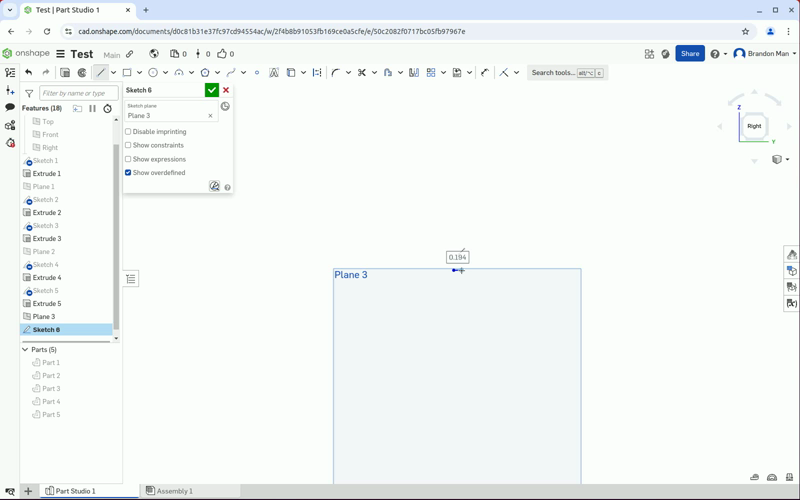
scroll(-6)
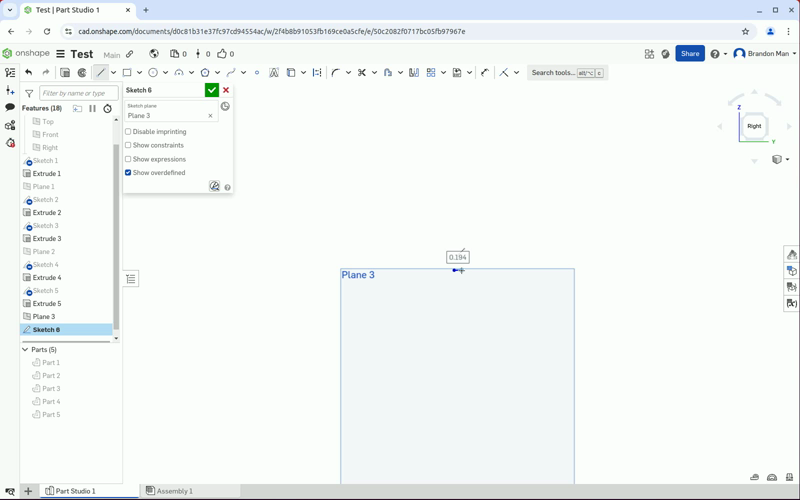
scroll(-6)
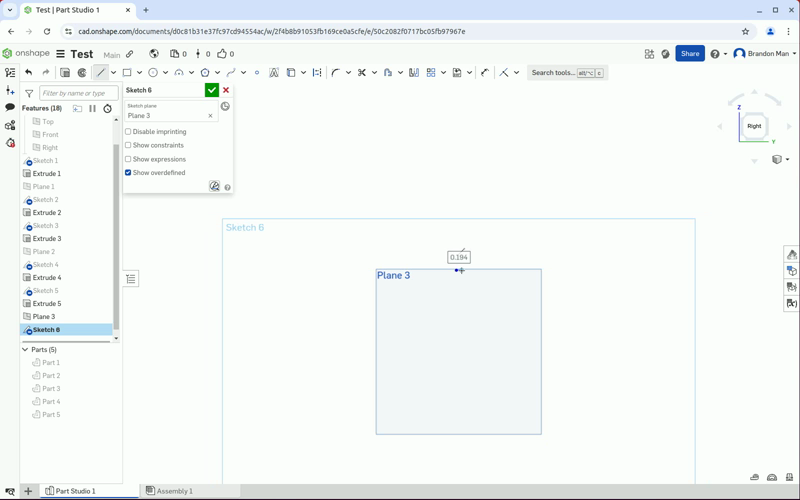
scroll(-6)
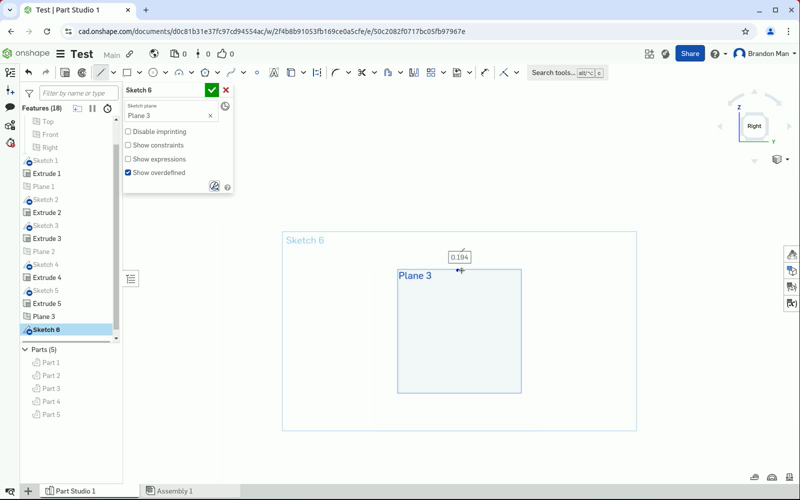
scroll(-6)
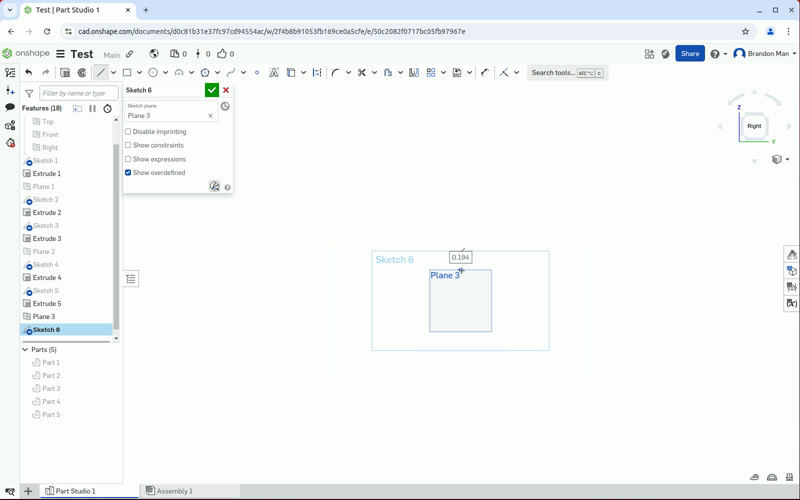
scroll(-6)
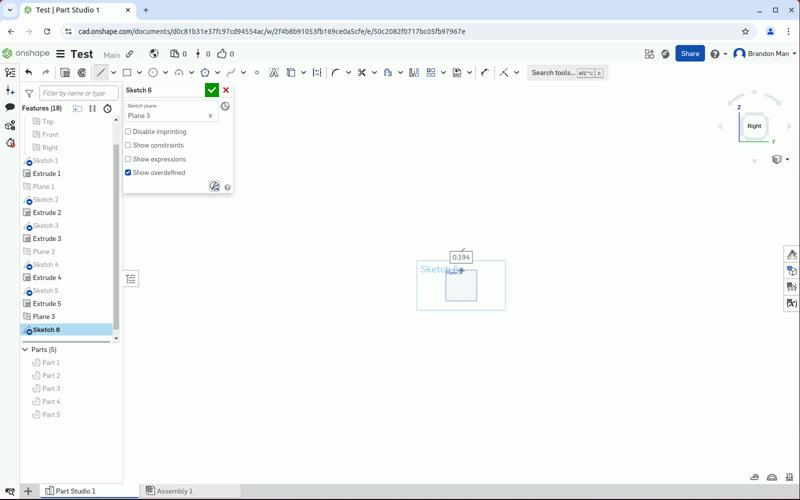
key_up(shift)
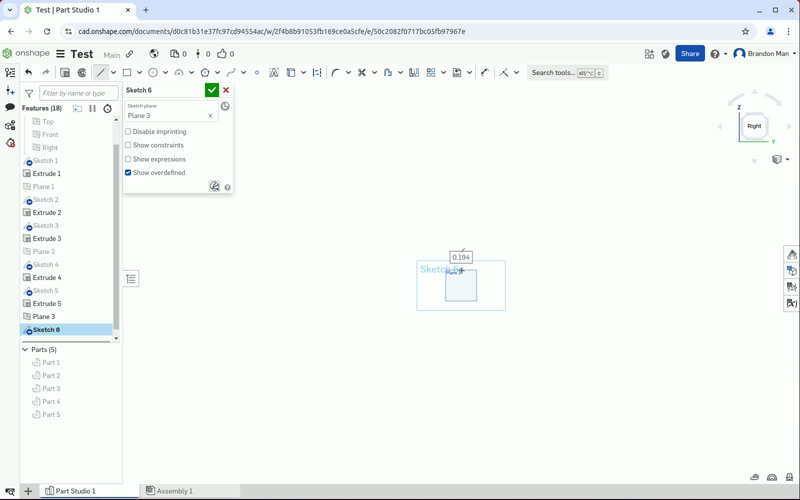
key_down(shift)
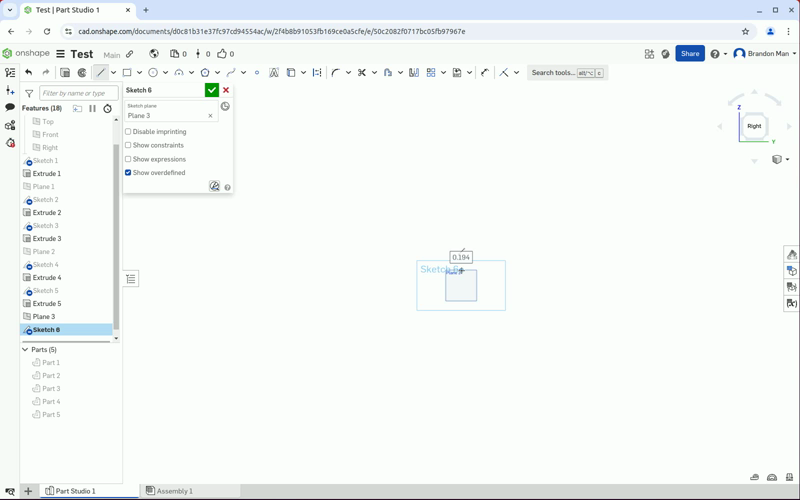
mouse_move(492, 270)
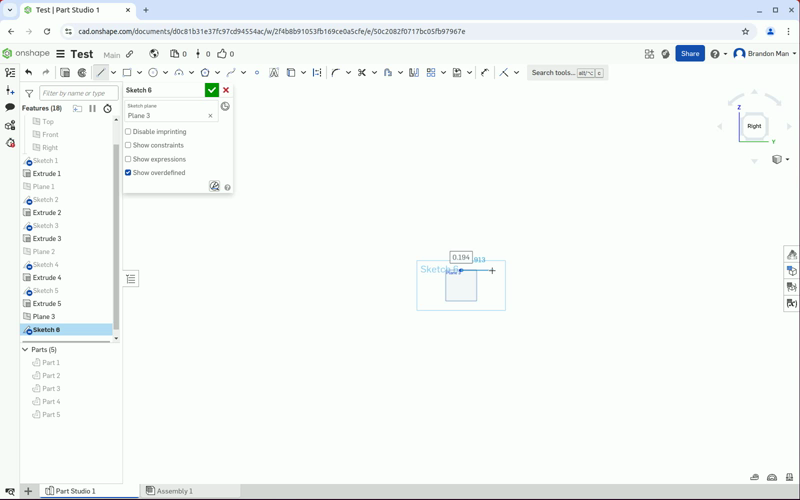
mouse_move(461, 230)
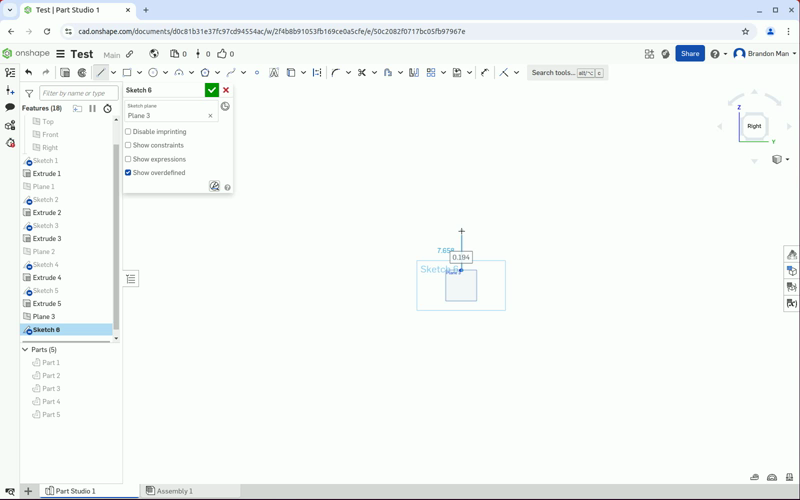
click(461, 230)
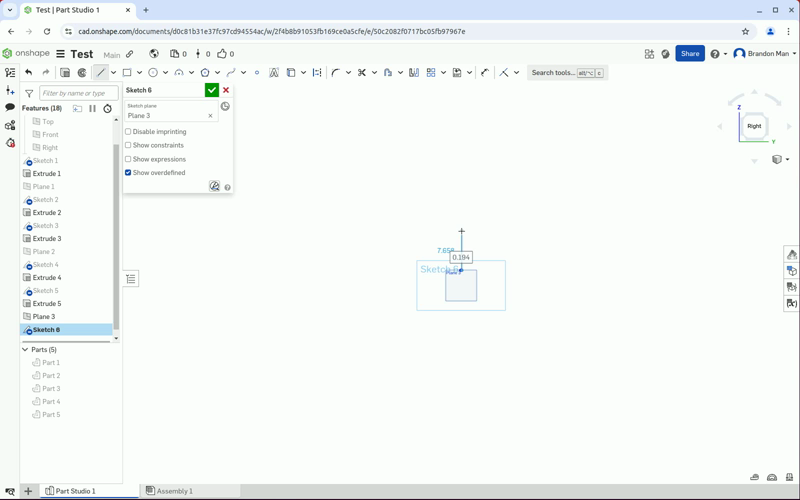
key_up(shift)
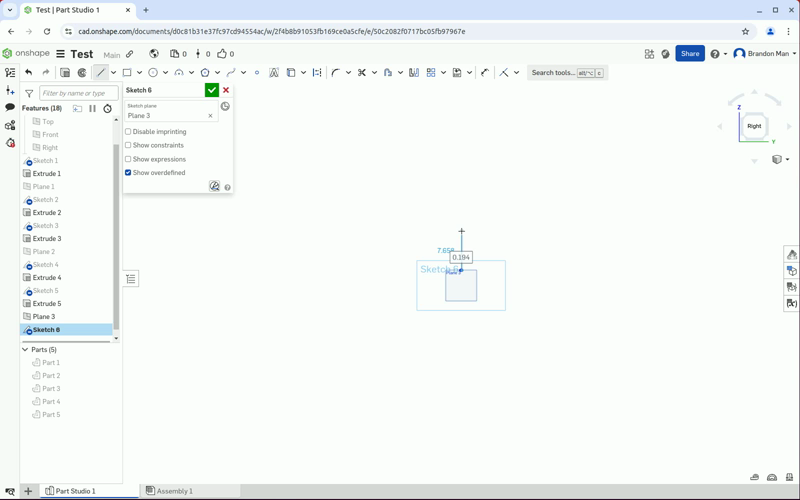
key_down(shift)
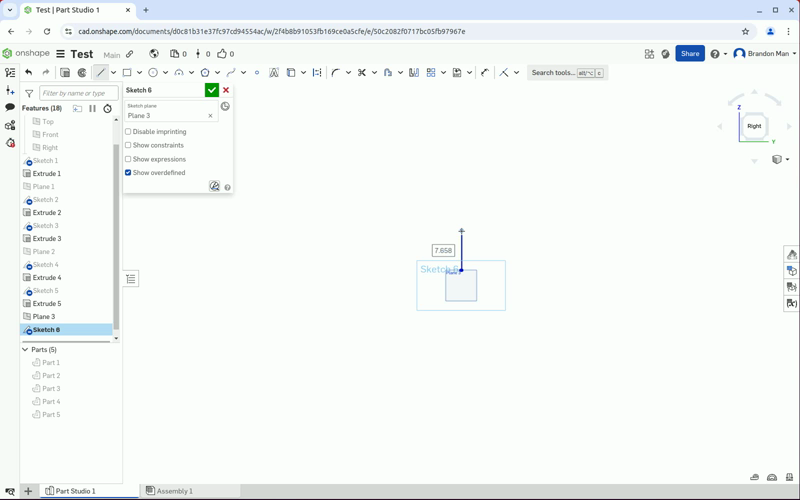
mouse_move(492, 230)
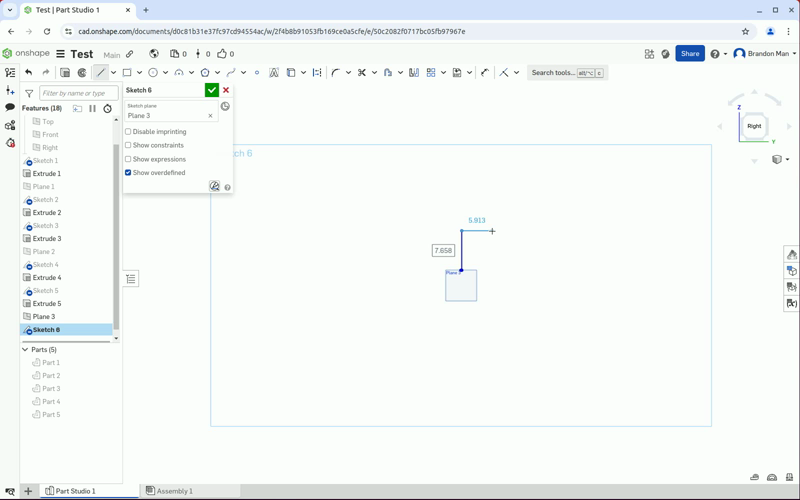
mouse_move(460, 230)
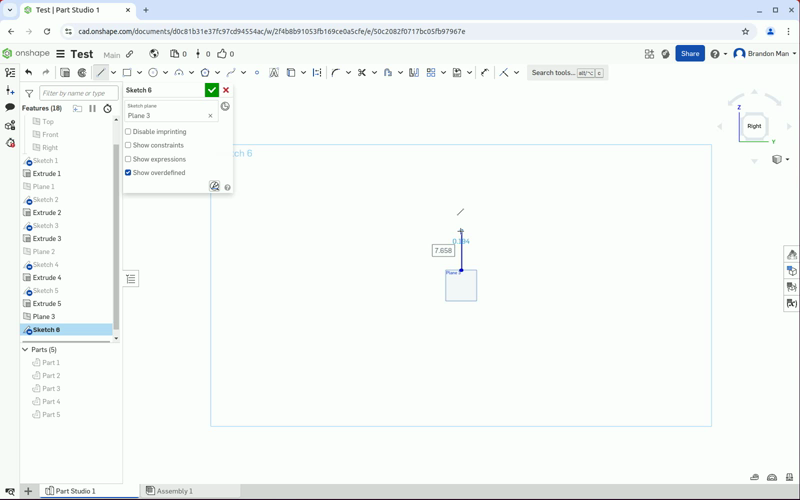
scroll(6)
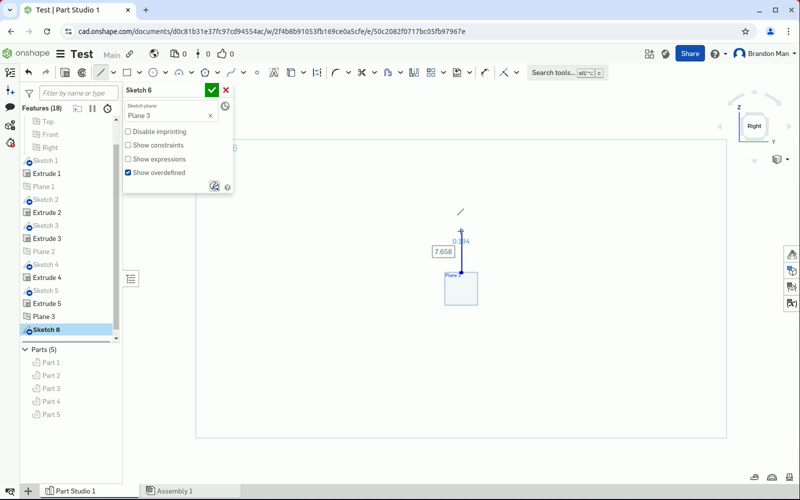
scroll(6)
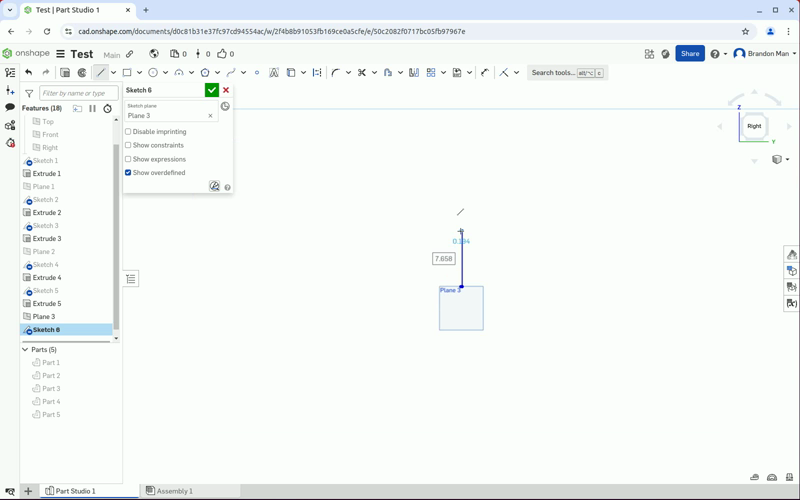
scroll(6)
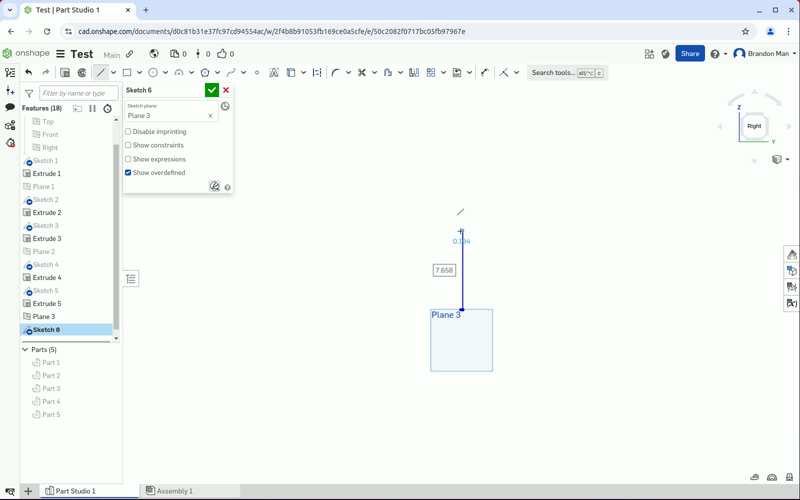
scroll(6)
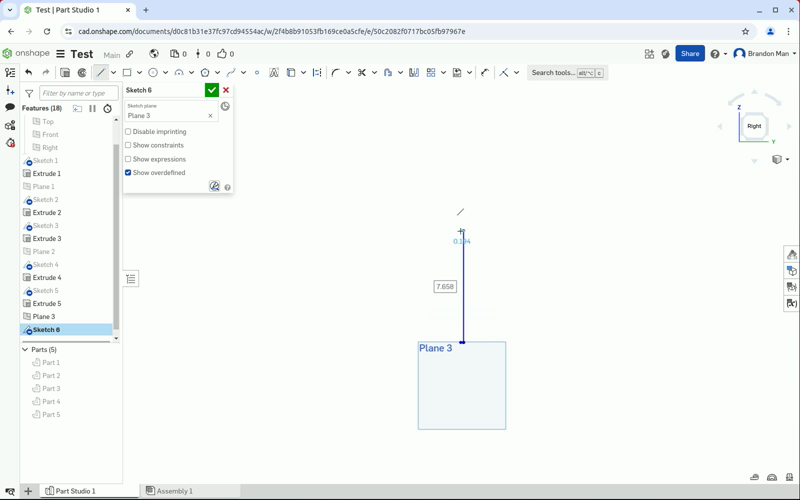
scroll(6)
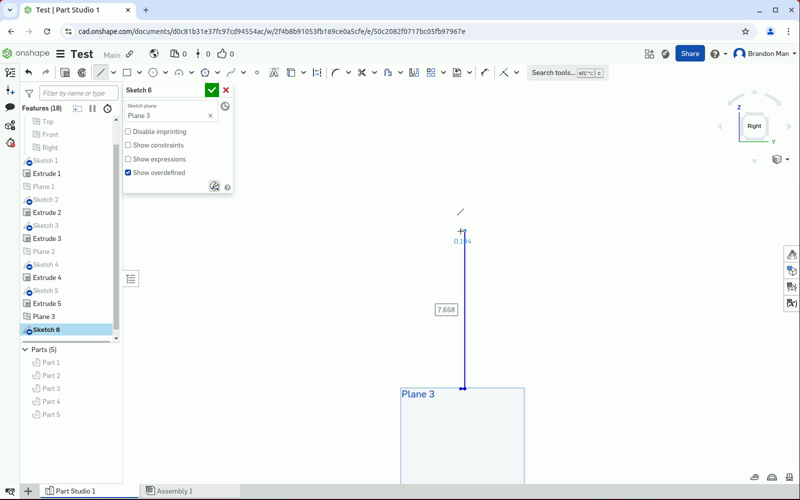
scroll(6)
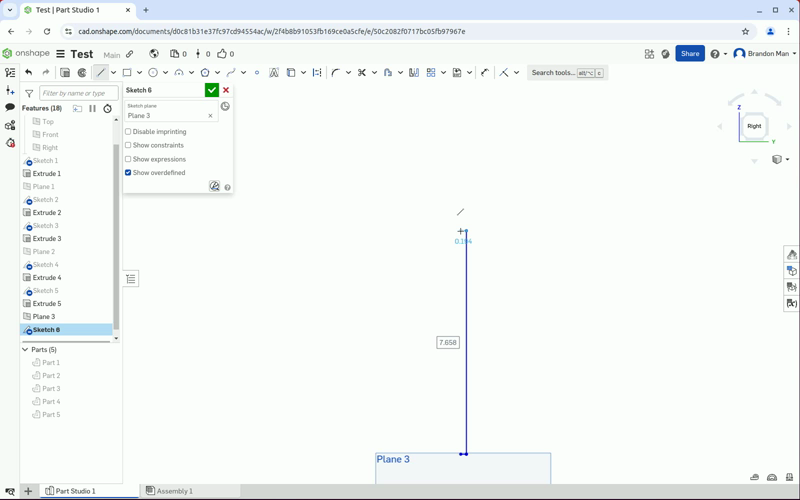
scroll(6)
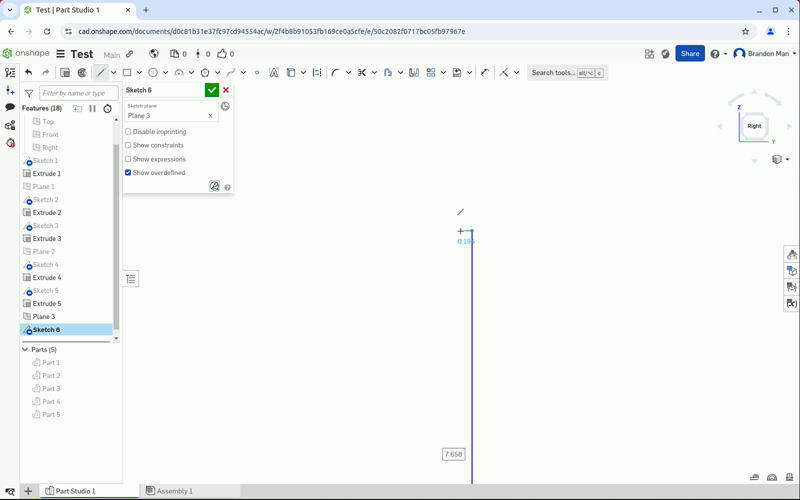
click(460, 230)
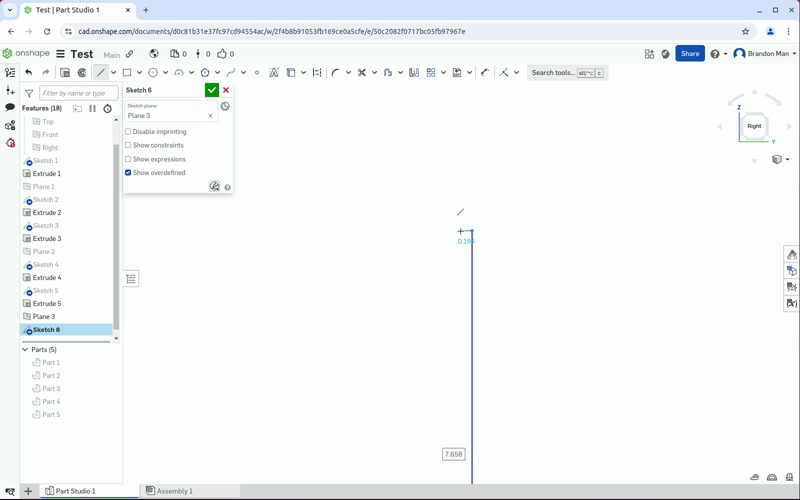
scroll(-6)
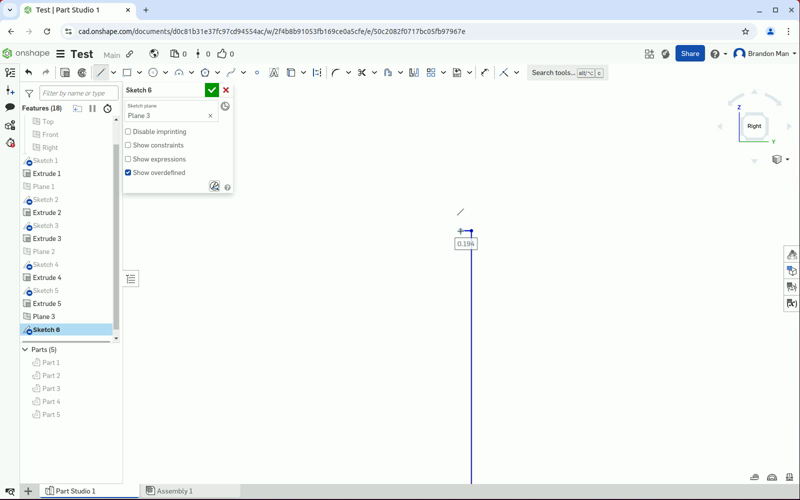
scroll(-6)
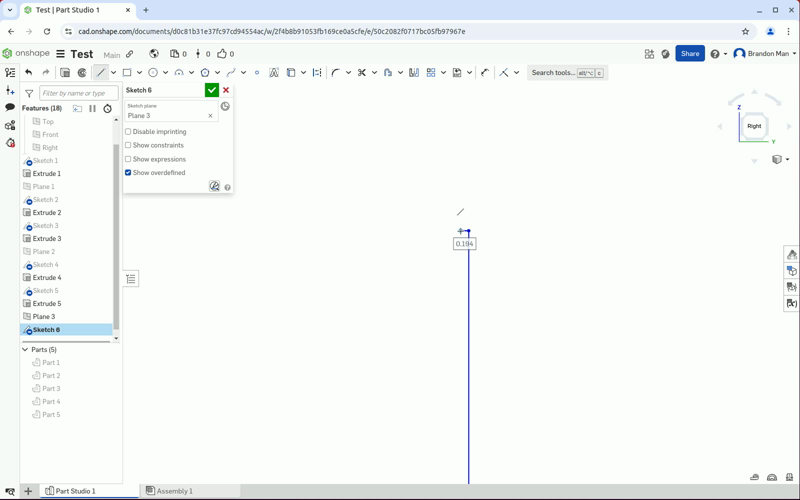
scroll(-6)
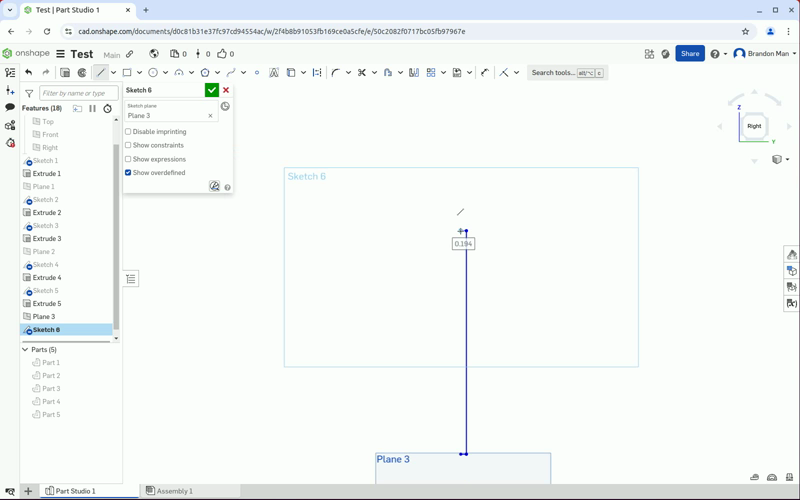
scroll(-6)
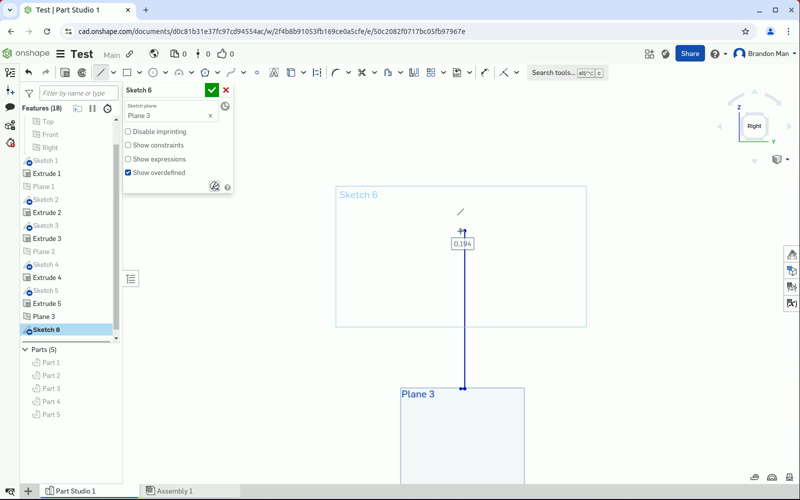
scroll(-6)
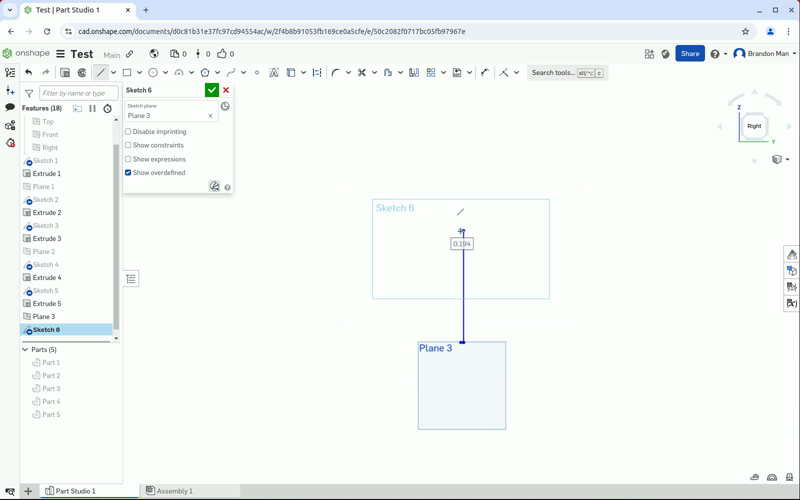
scroll(-6)
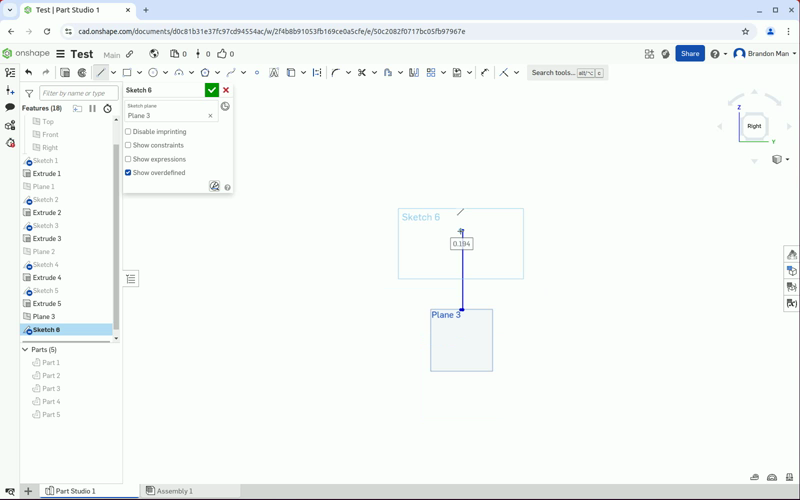
scroll(-6)
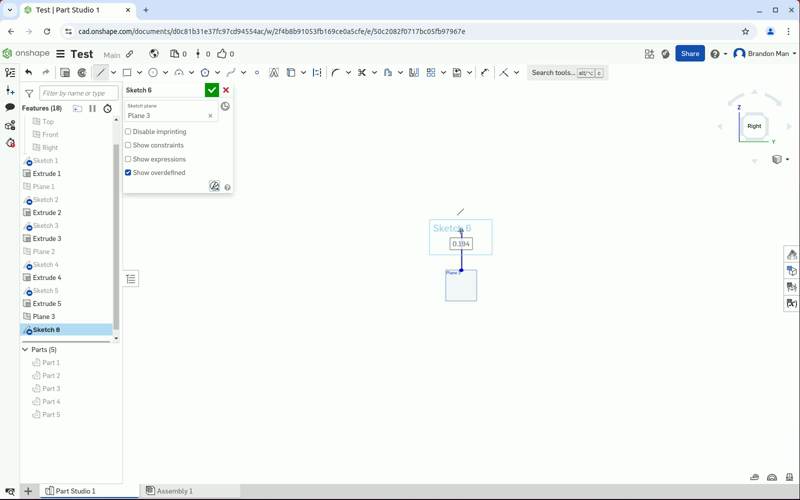
key_up(shift)
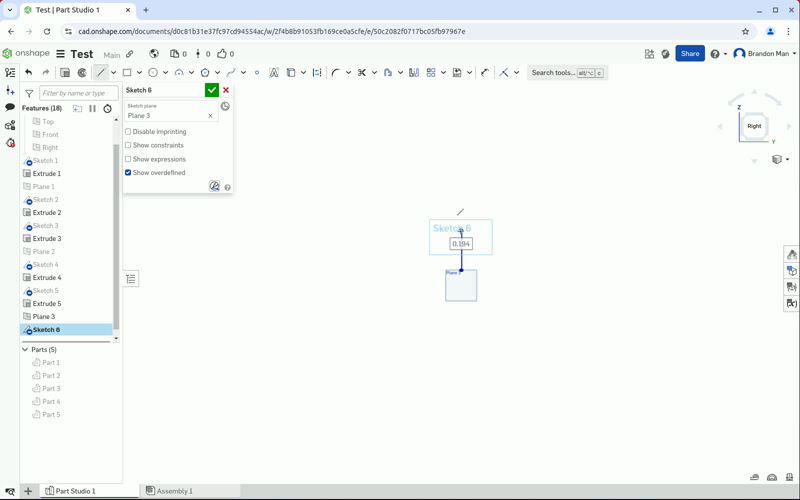
mouse_move(490, 230)
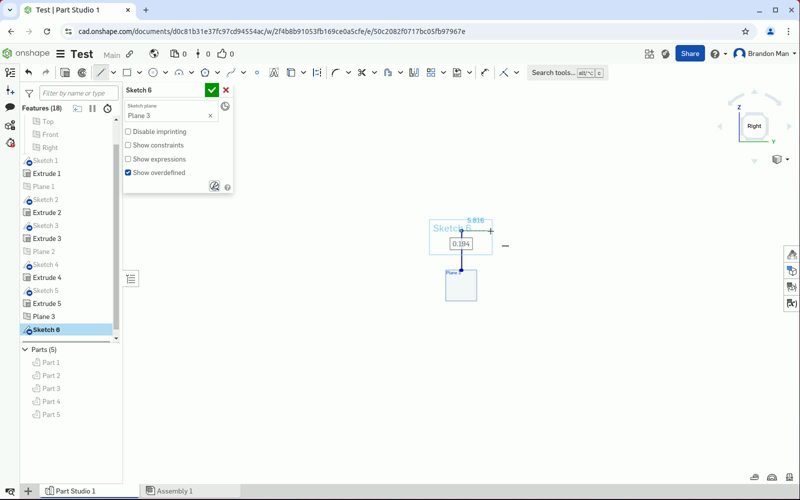
key_down(shift)
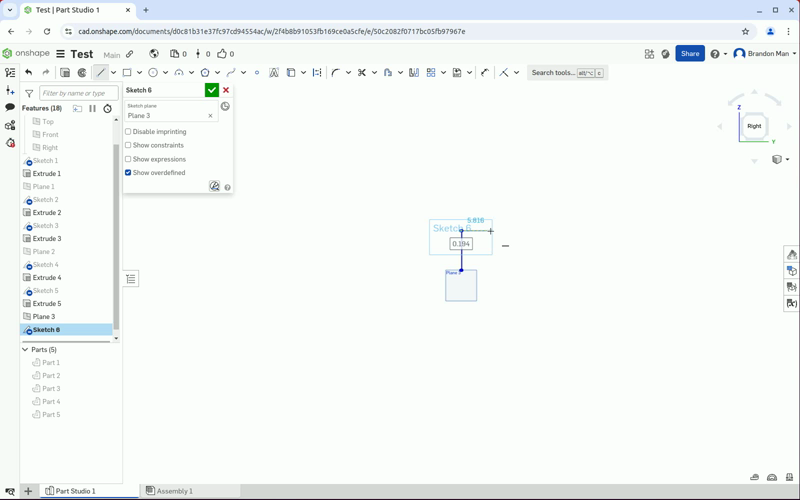
mouse_move(460, 270)
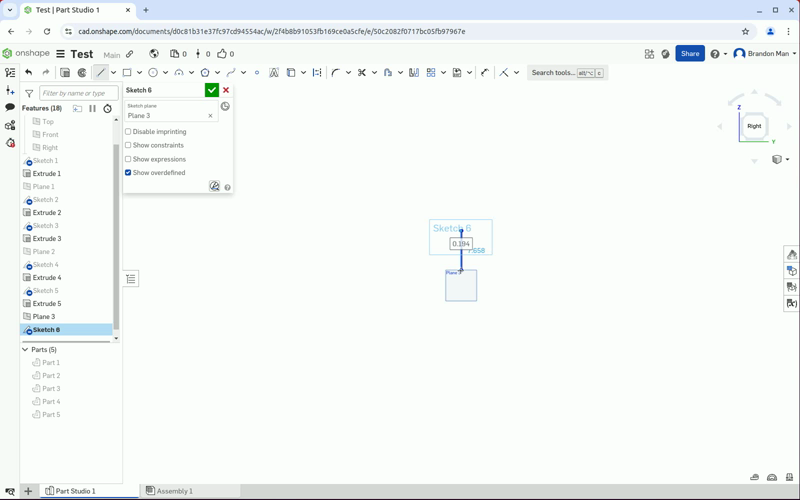
scroll(6)
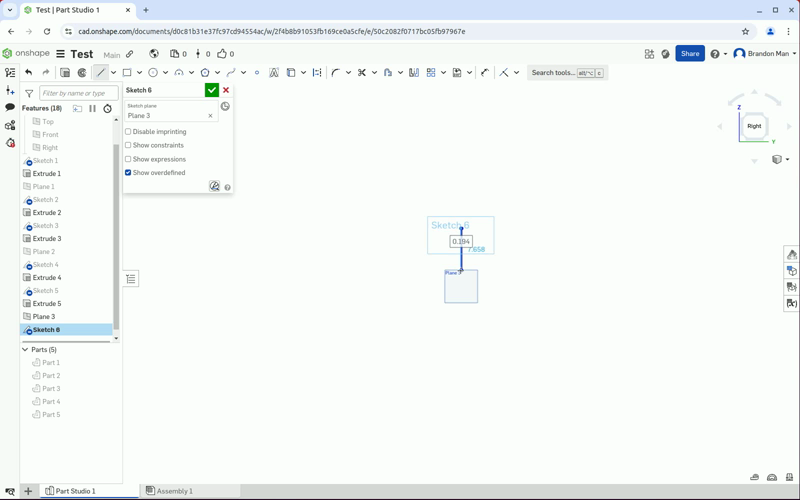
scroll(6)
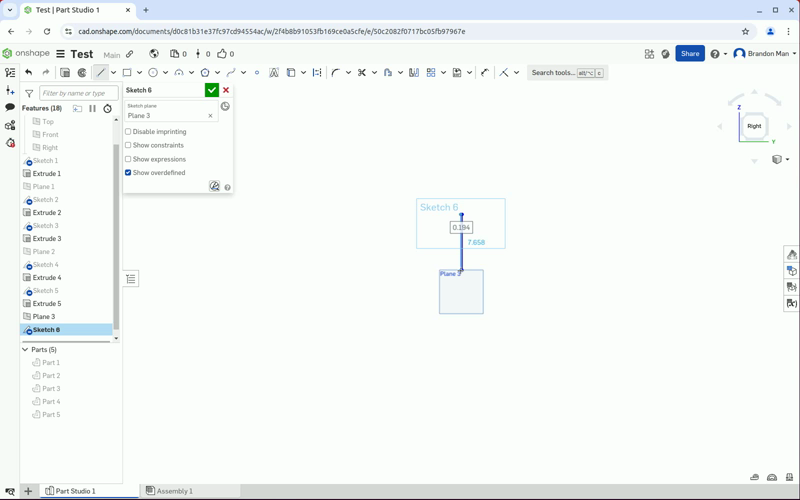
scroll(6)
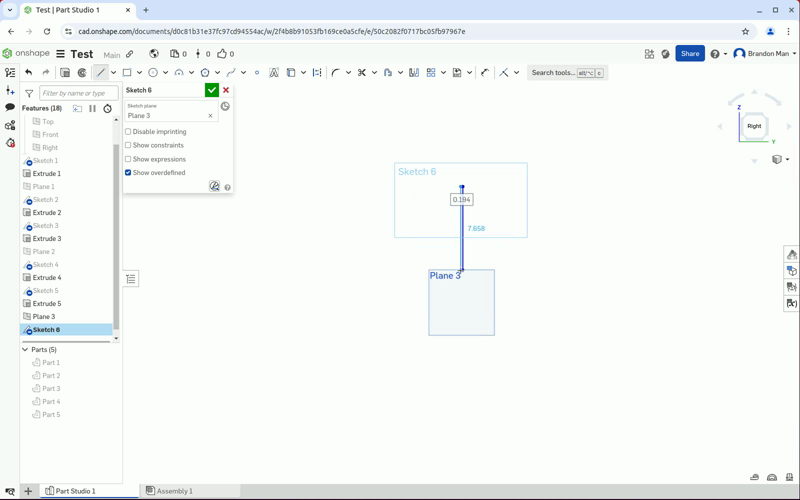
scroll(6)
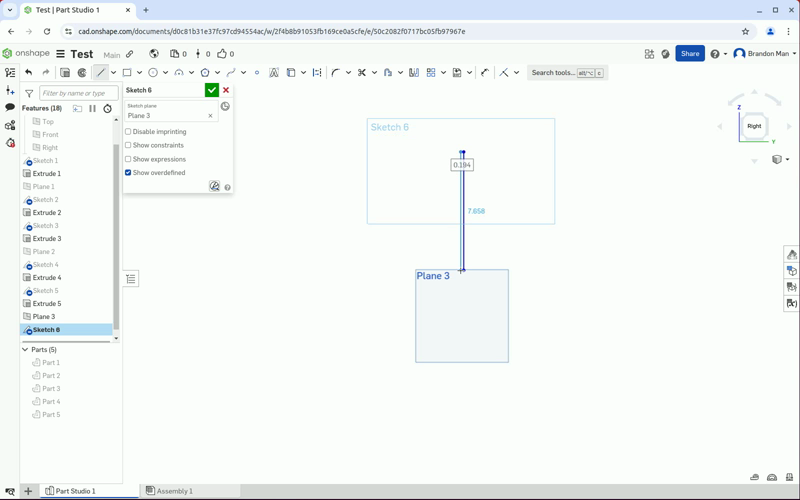
scroll(6)
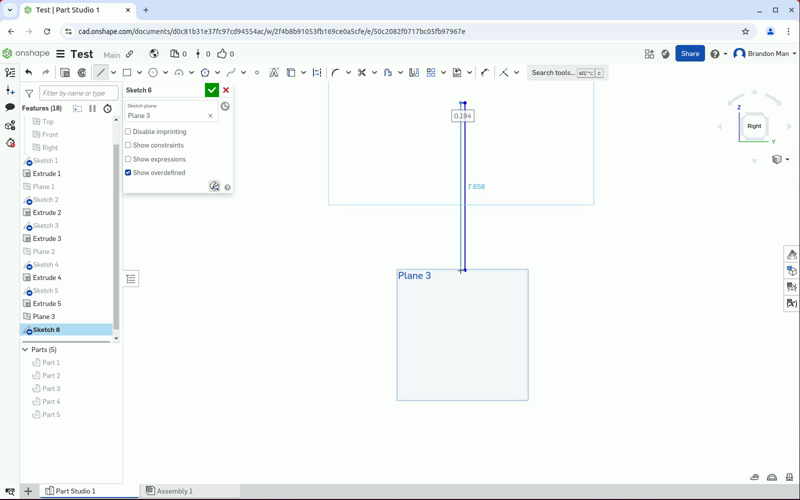
scroll(6)
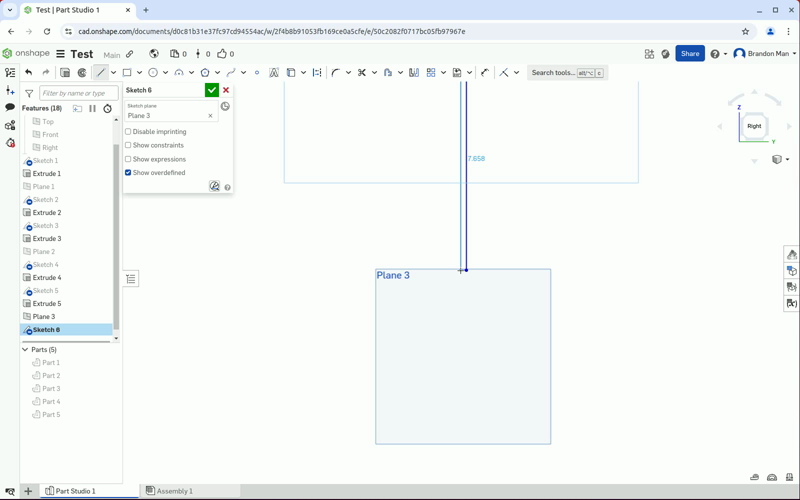
scroll(6)
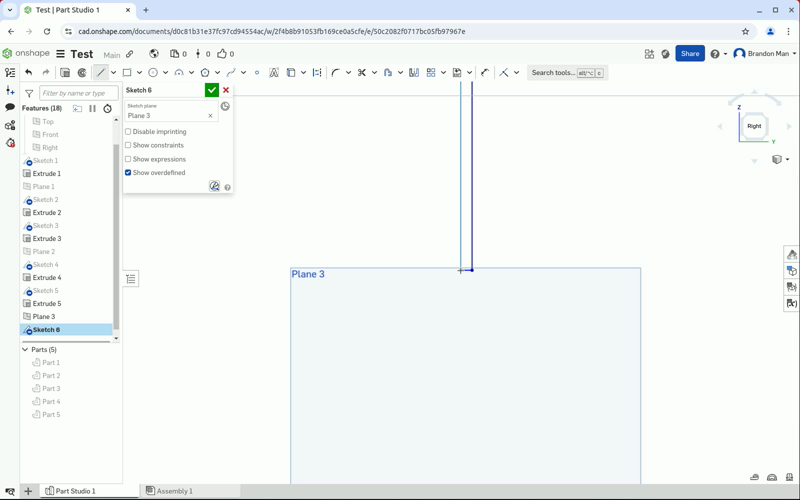
key_up(shift)
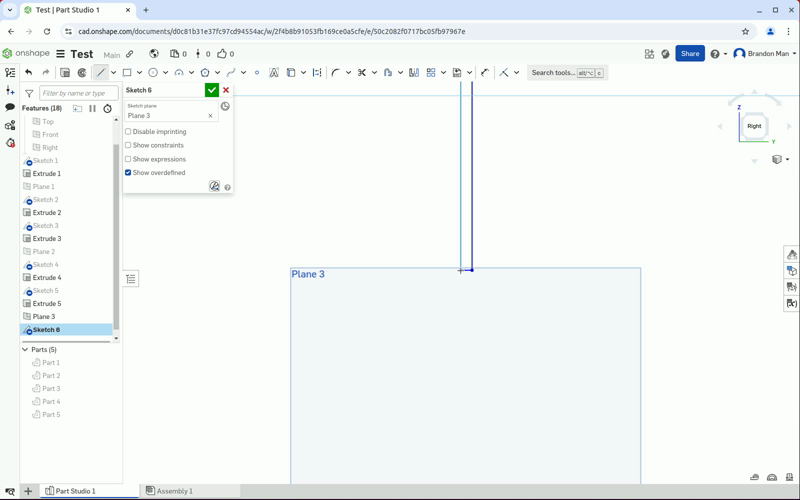
click(460, 270)
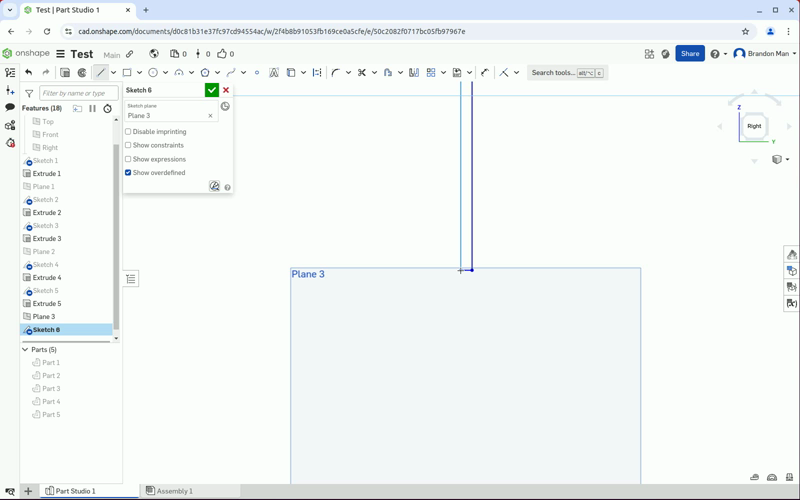
scroll(-6)
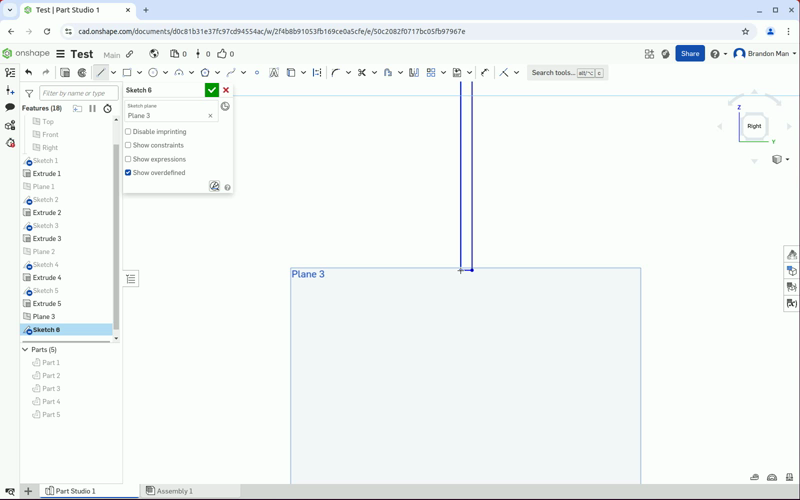
scroll(-6)
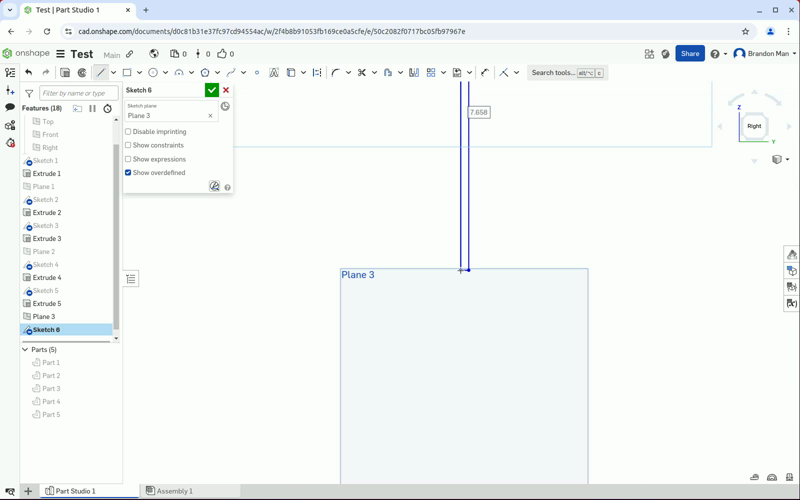
scroll(-6)
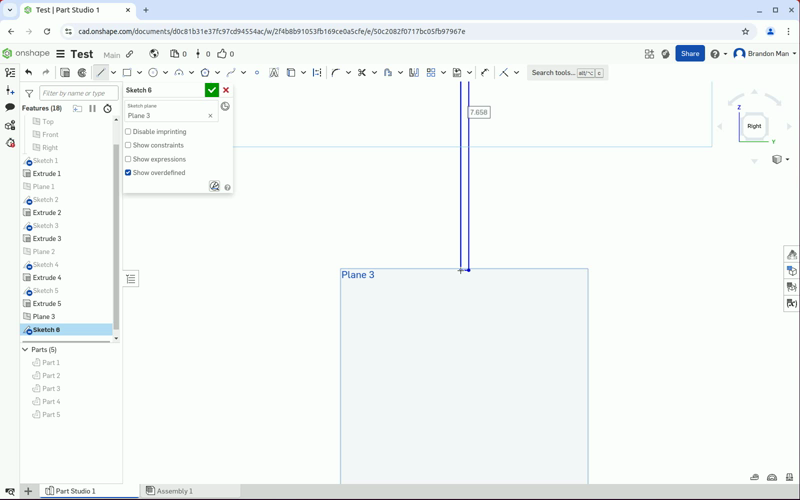
scroll(-6)
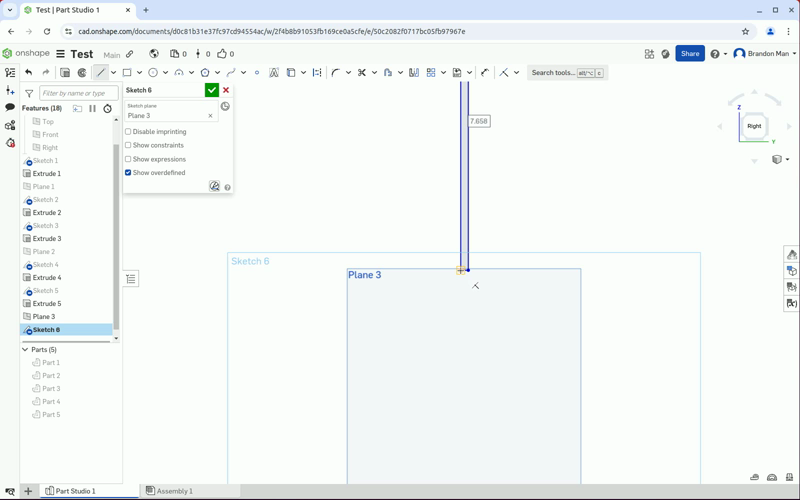
scroll(-6)
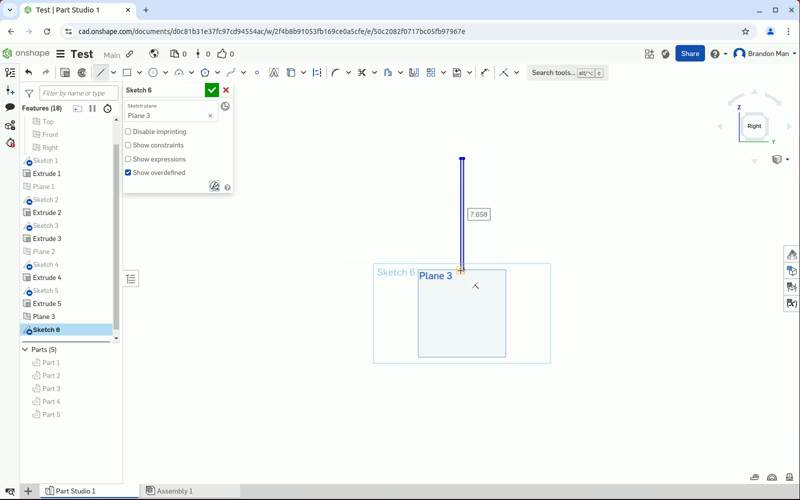
scroll(-6)
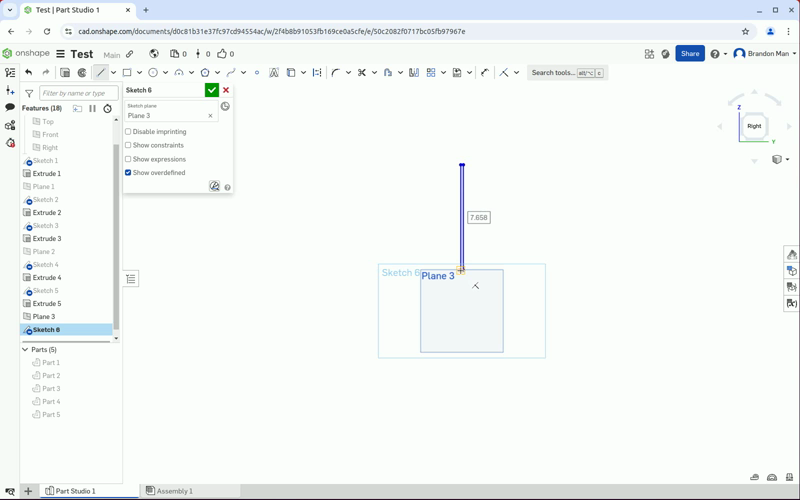
scroll(-6)
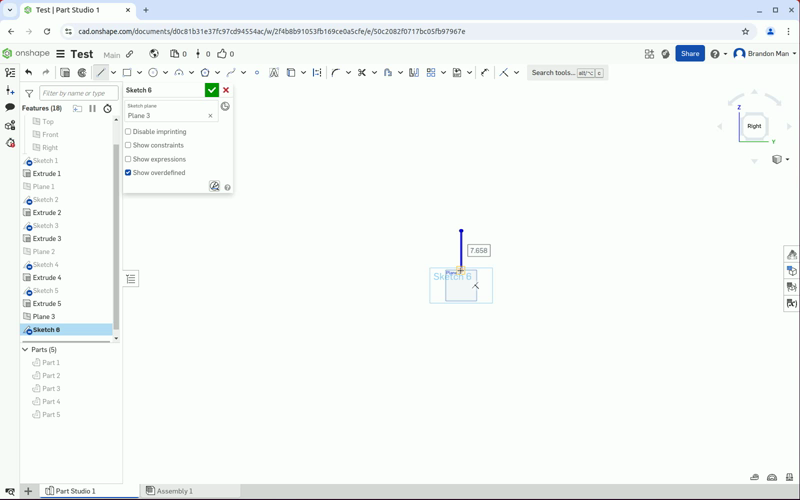
key(esc)
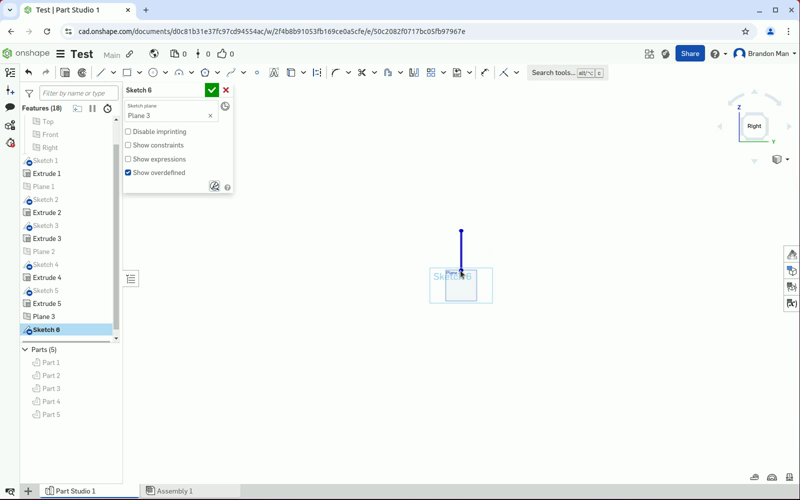
mouse_move(461, 269)
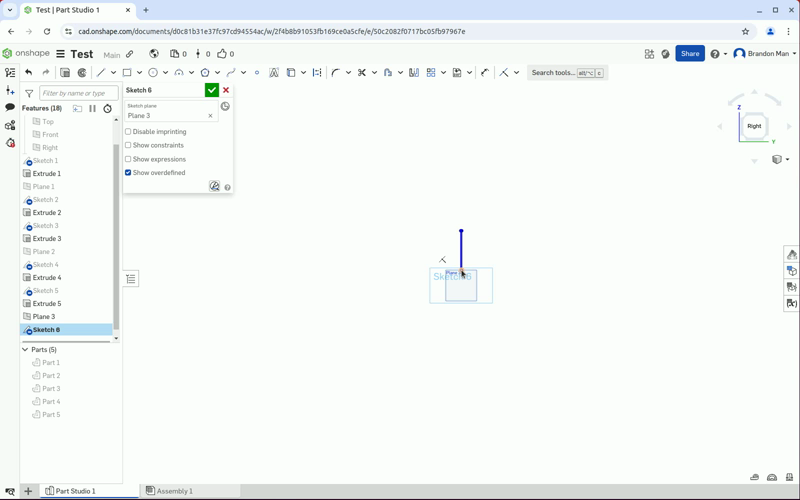
scroll(6)
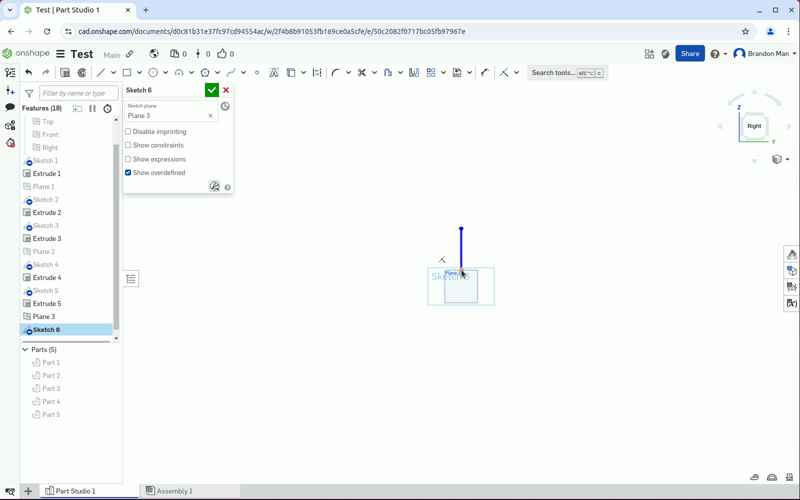
scroll(6)
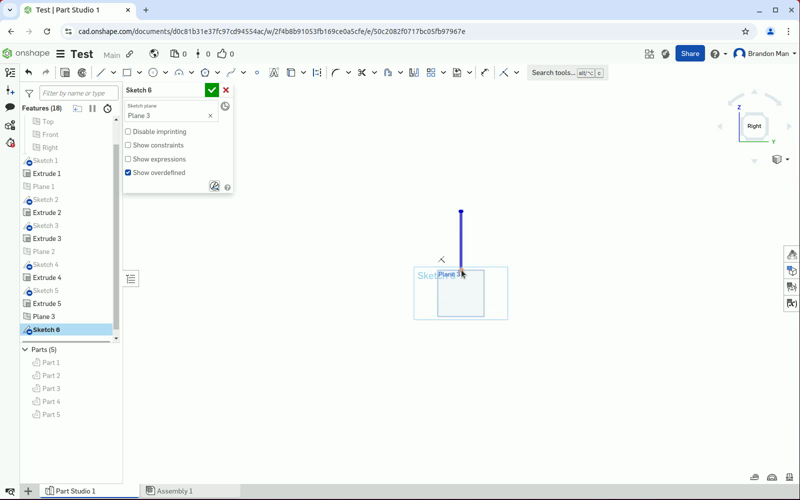
scroll(6)
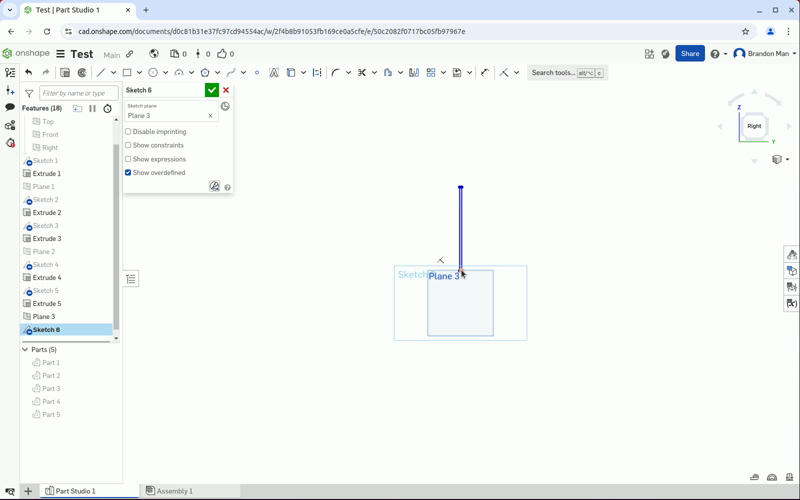
scroll(6)
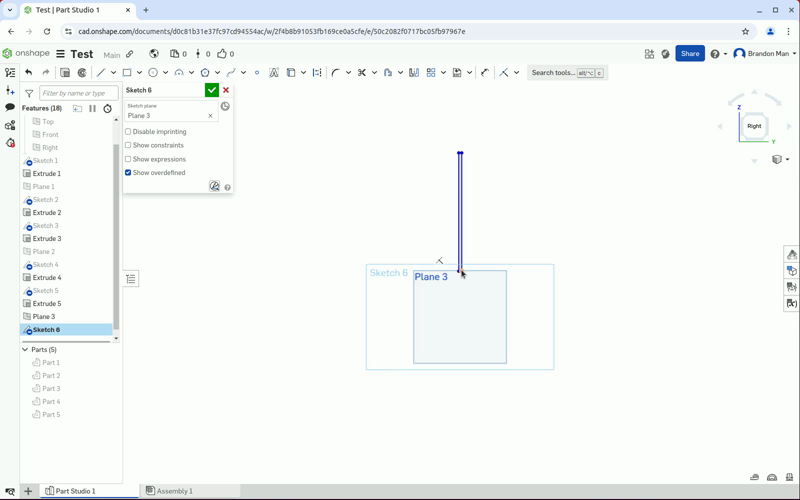
scroll(6)
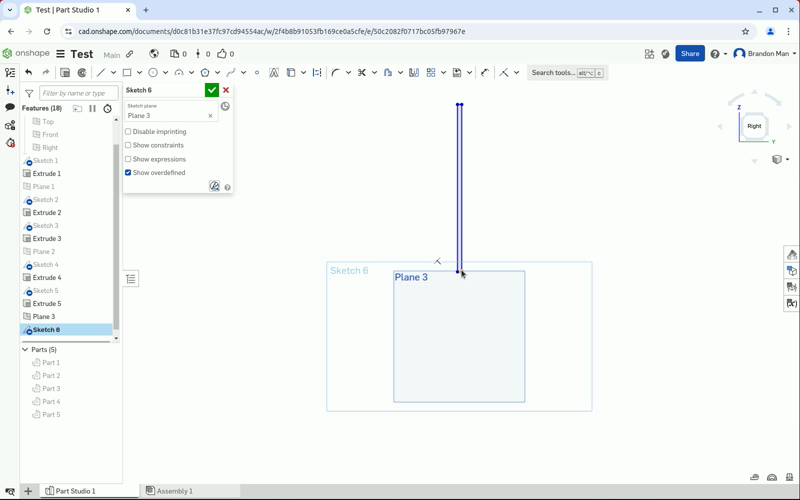
scroll(6)
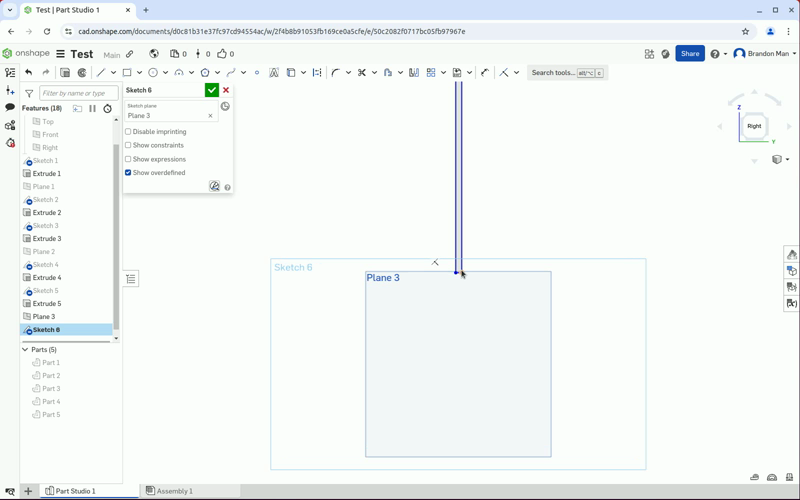
scroll(6)
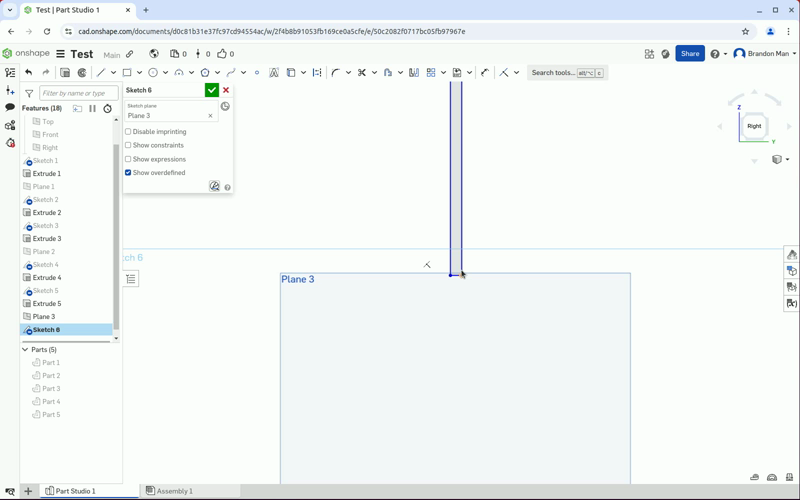
click(461, 269)
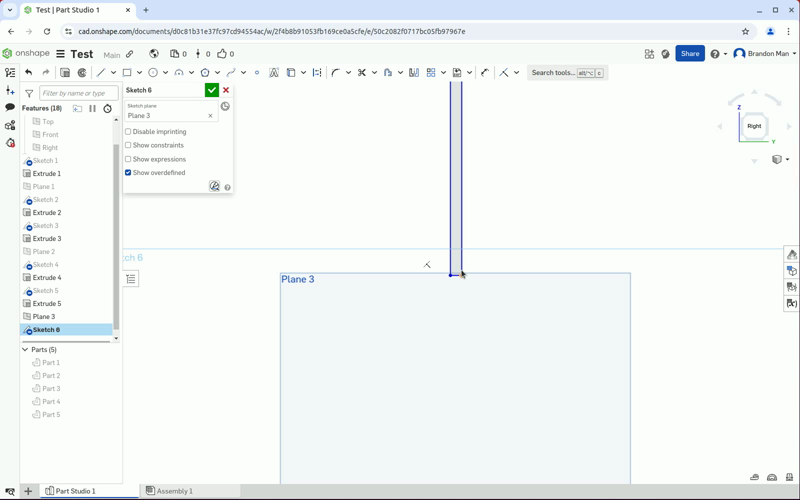
scroll(-6)
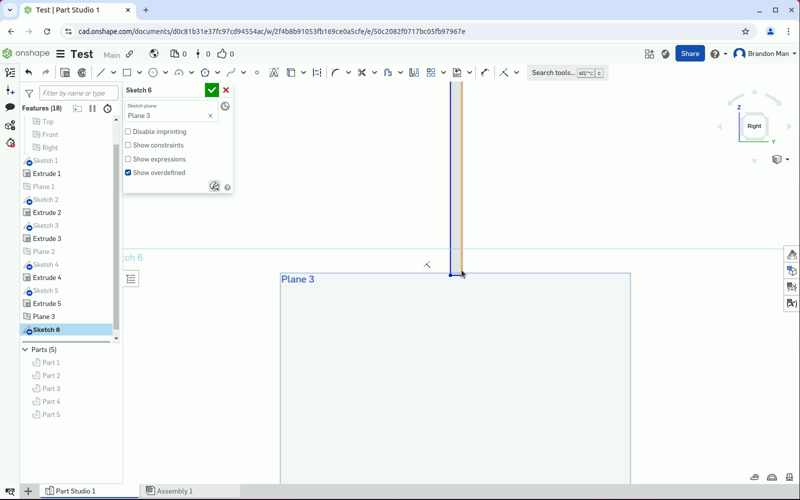
scroll(-6)
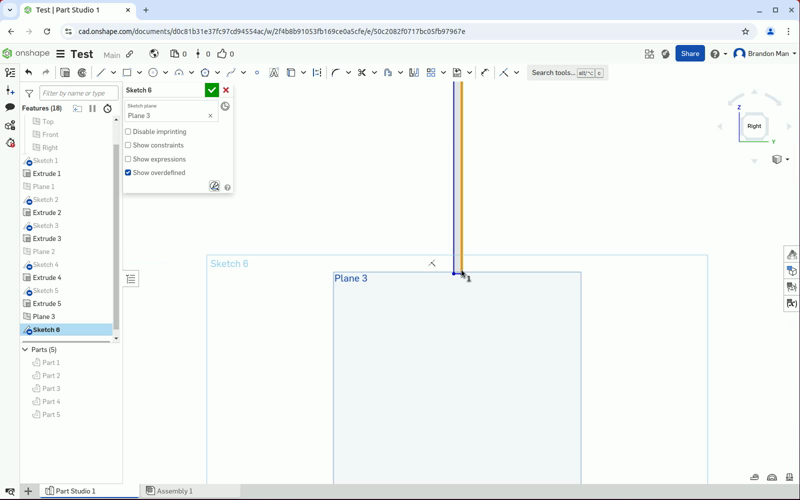
scroll(-6)
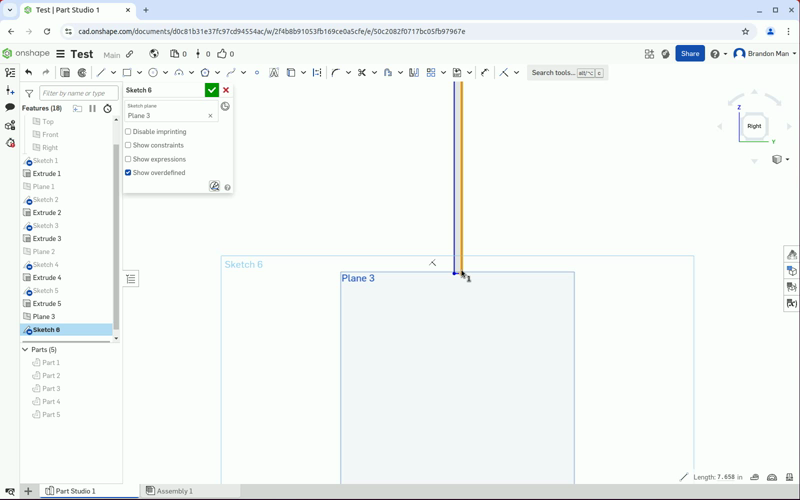
scroll(-6)
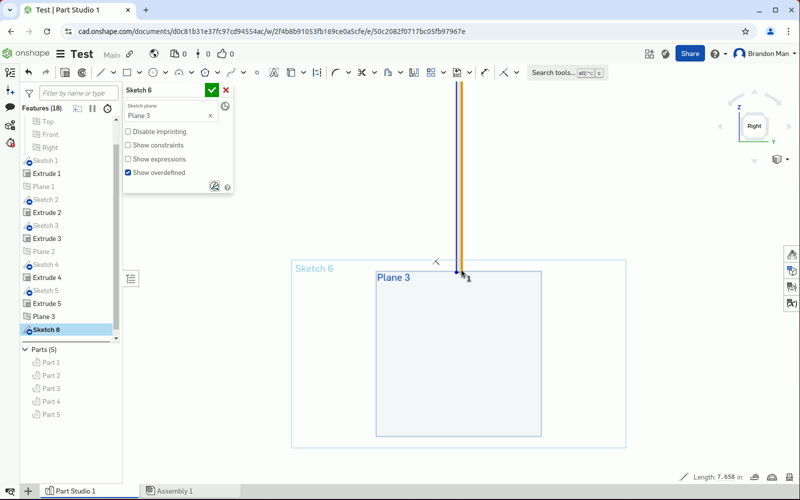
scroll(-6)
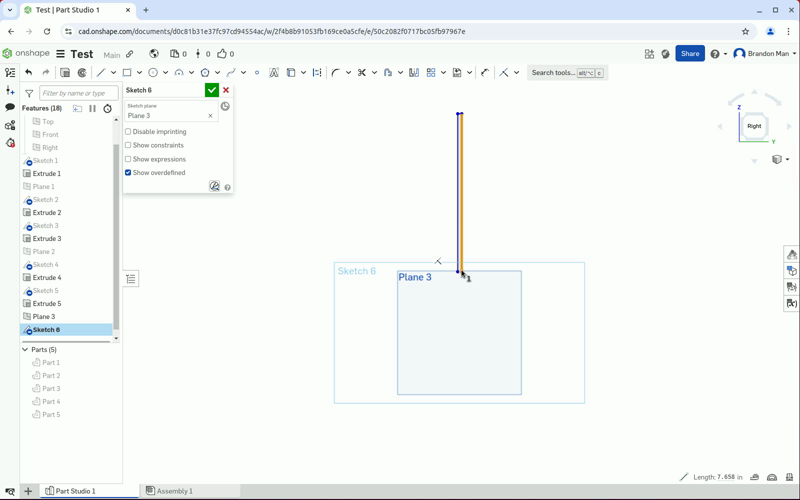
scroll(-6)
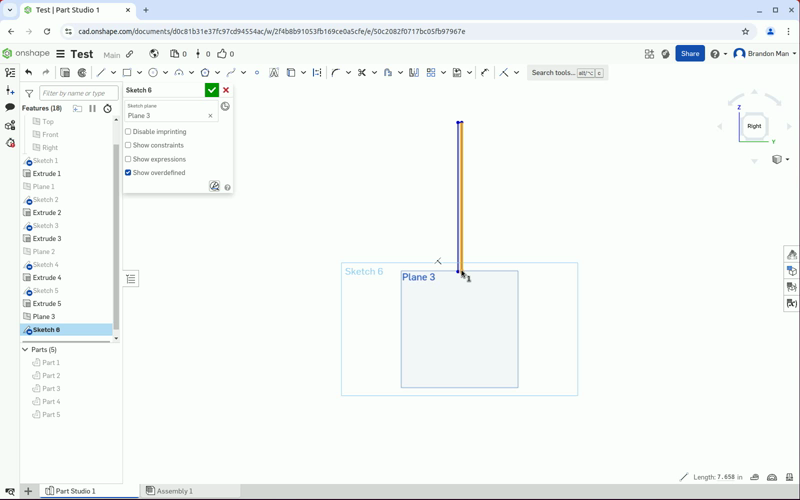
scroll(-6)
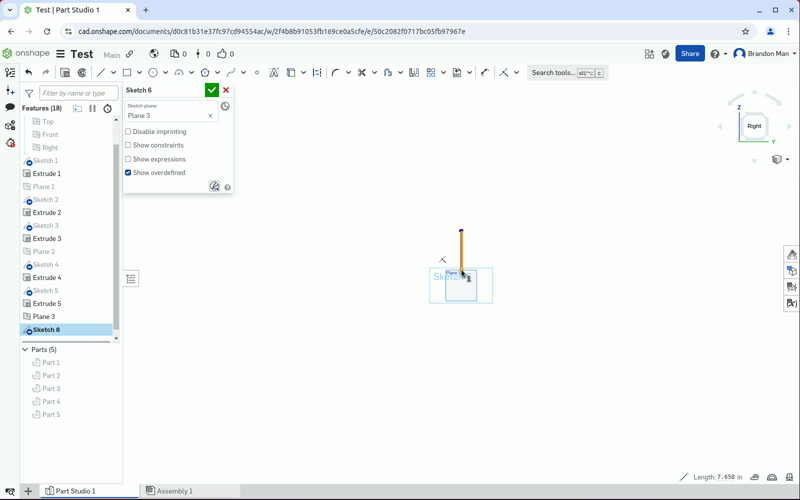
mouse_move(73, 352)
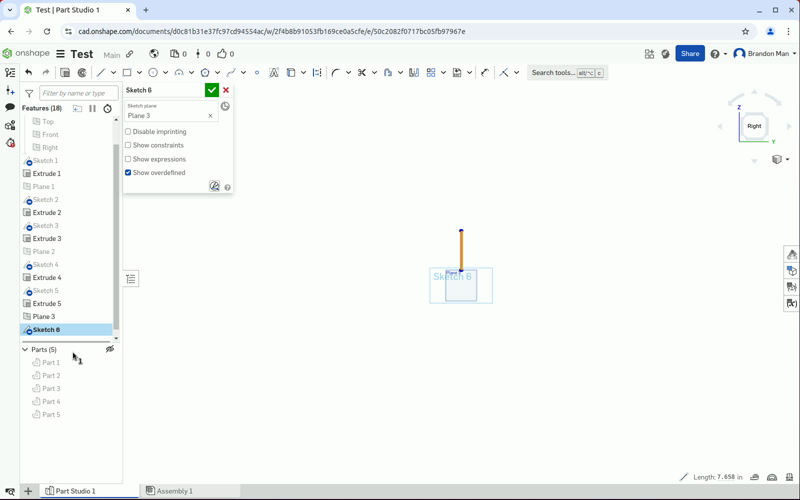
key(shift+y)
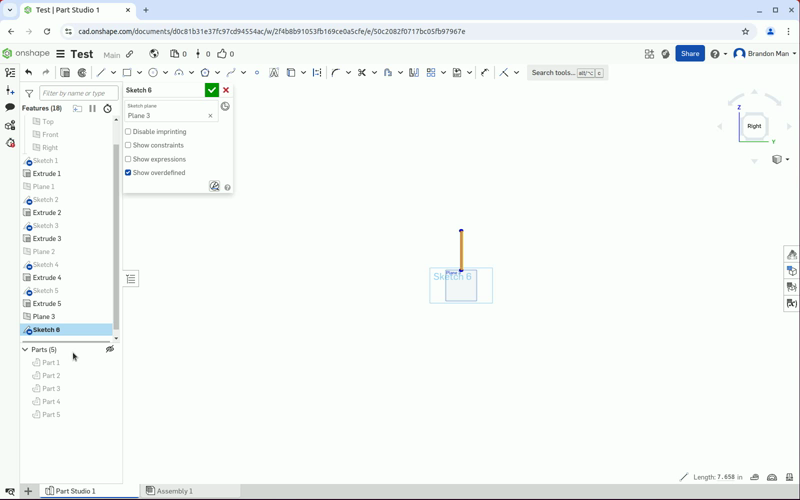
key(shift+e)
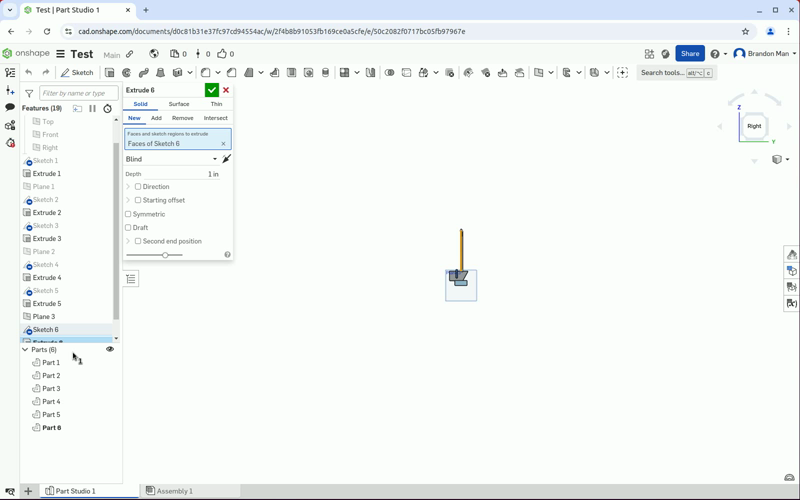
mouse_move(143, 106)
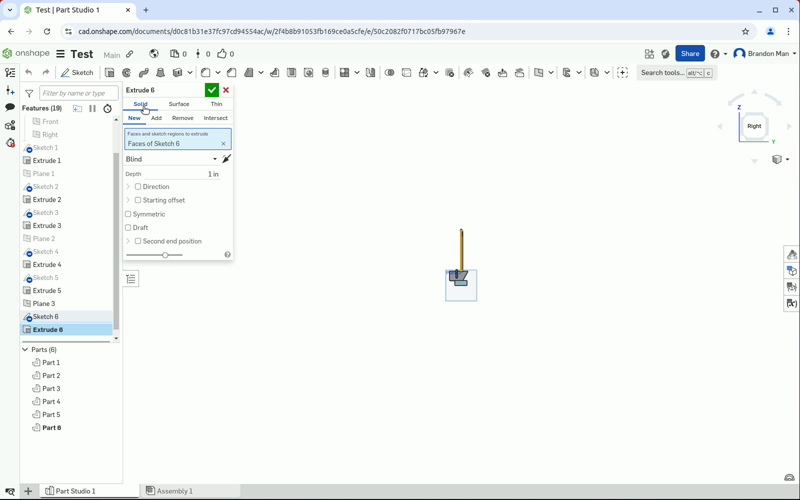
click(143, 106)
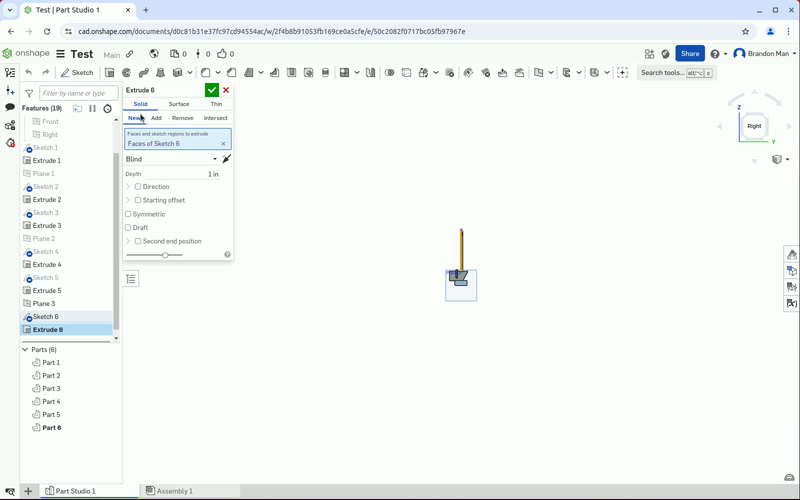
mouse_move(137, 120)
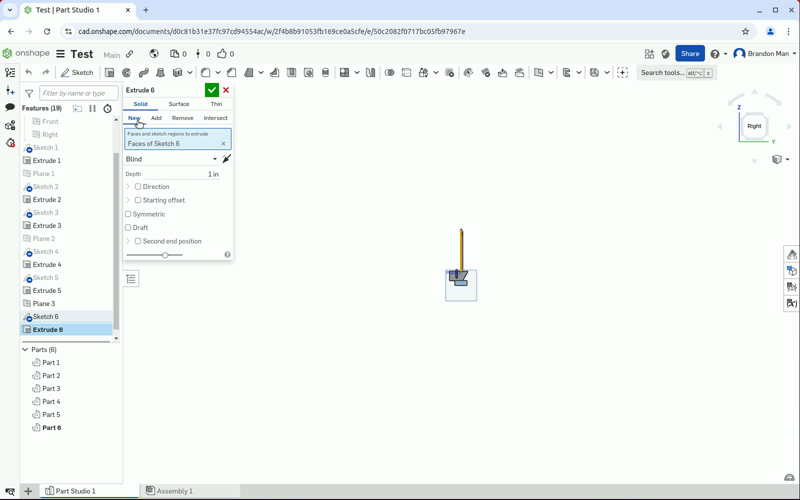
click(137, 120)
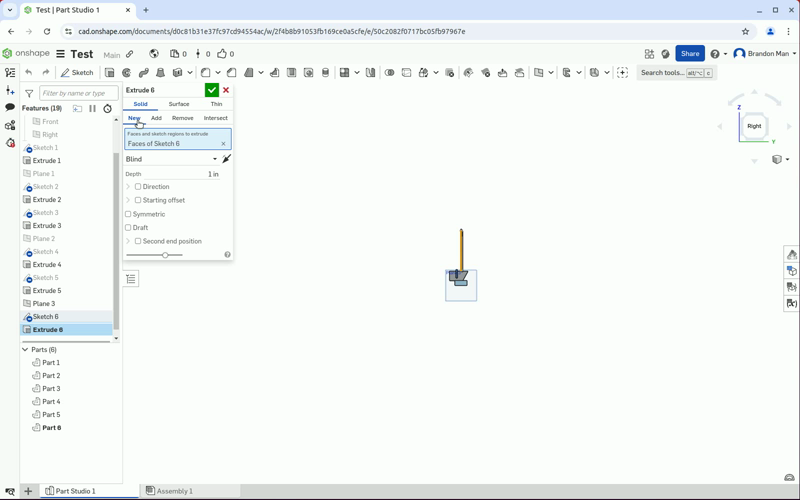
key(tab, 4)
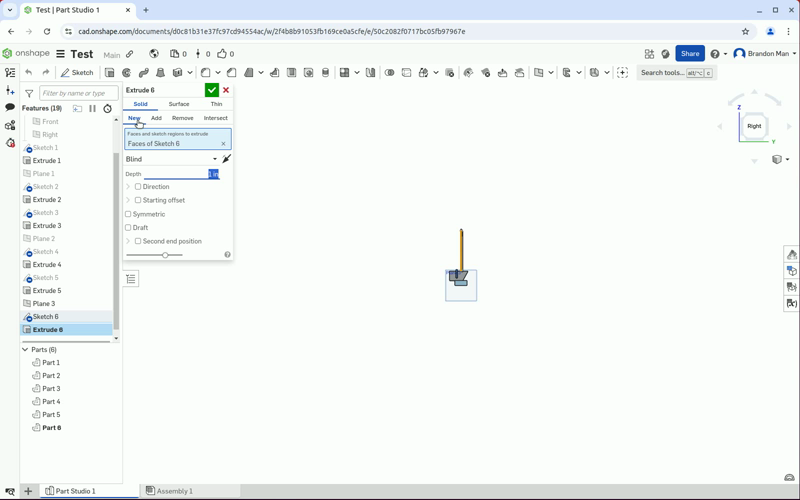
text(0.722)
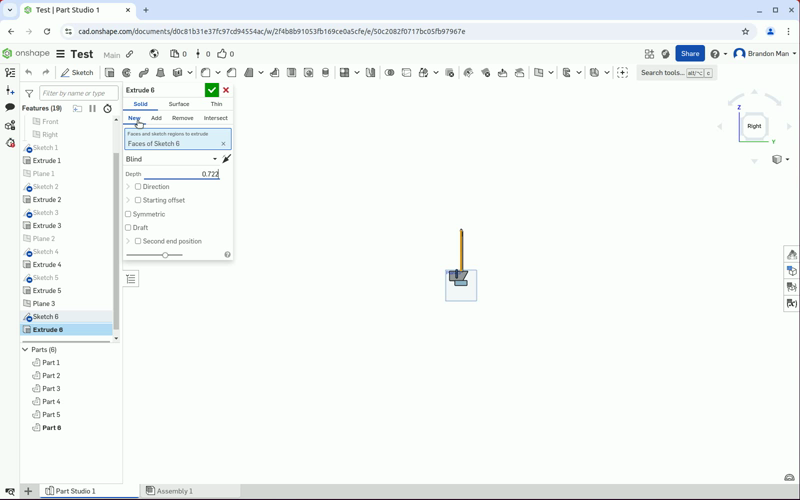
key(enter)
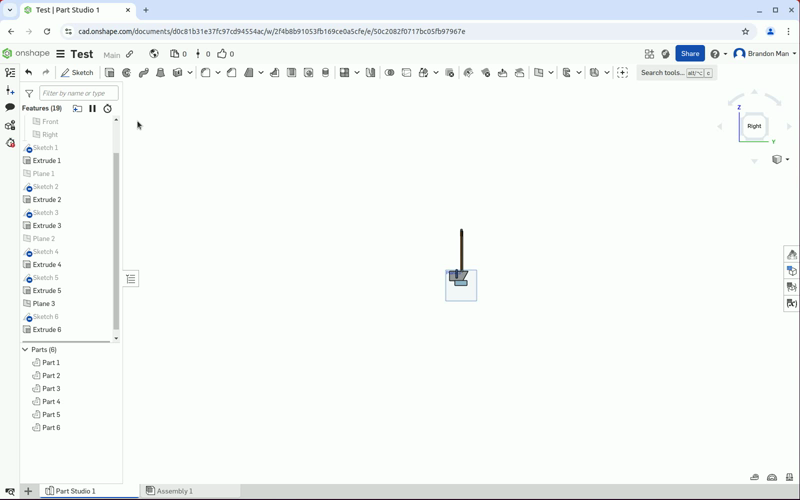
key(shift+h)
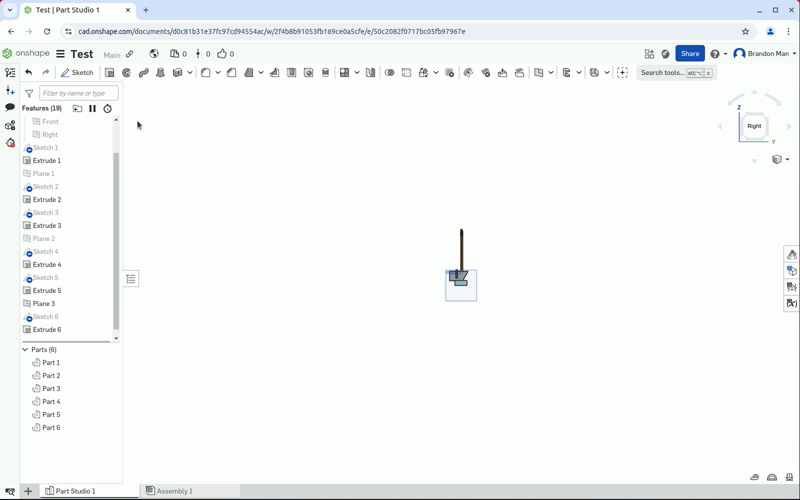
key(shift+h)
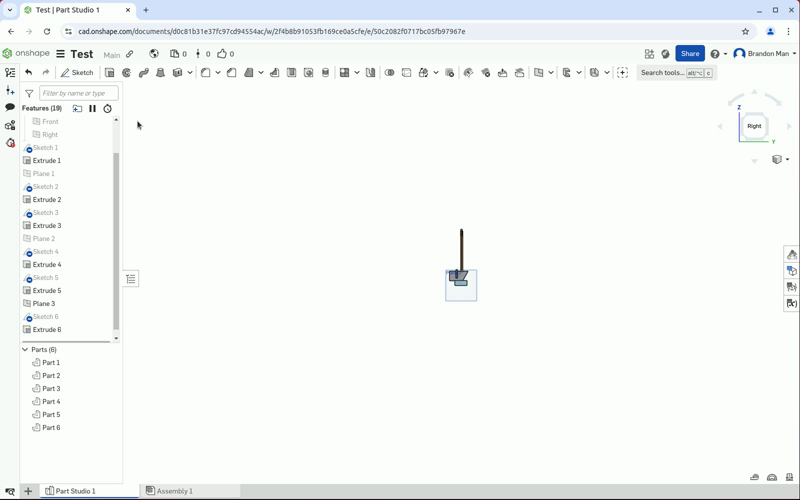
mouse_move(69, 150)
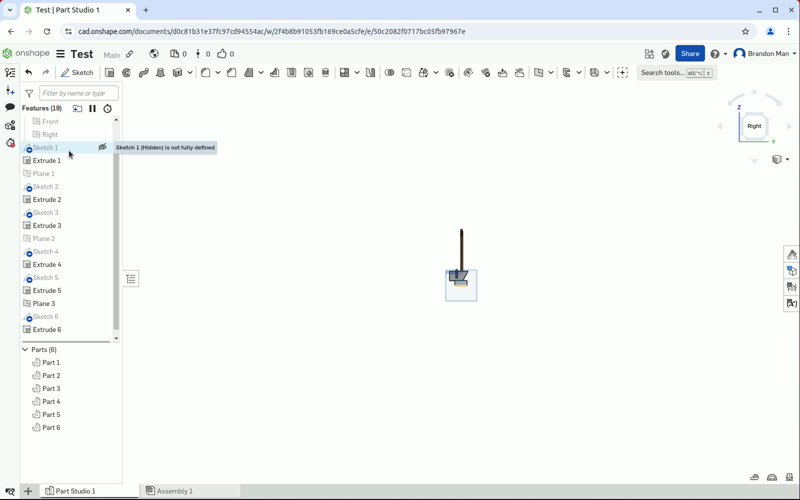
click(69, 150)
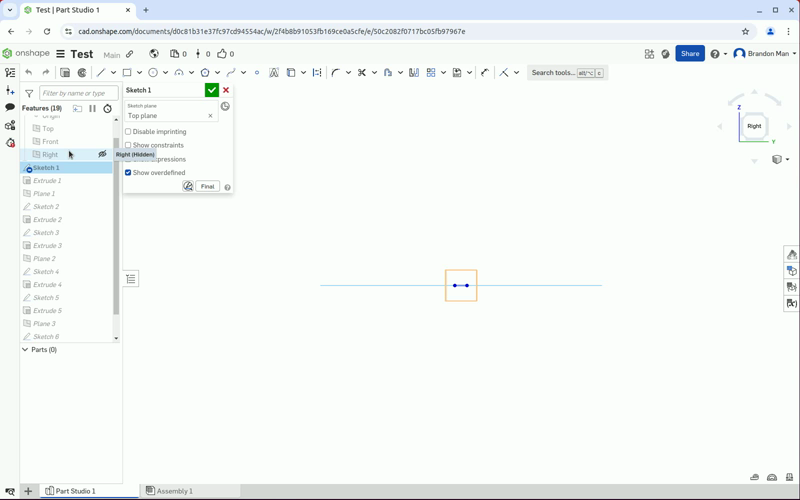
mouse_move(229, 92)
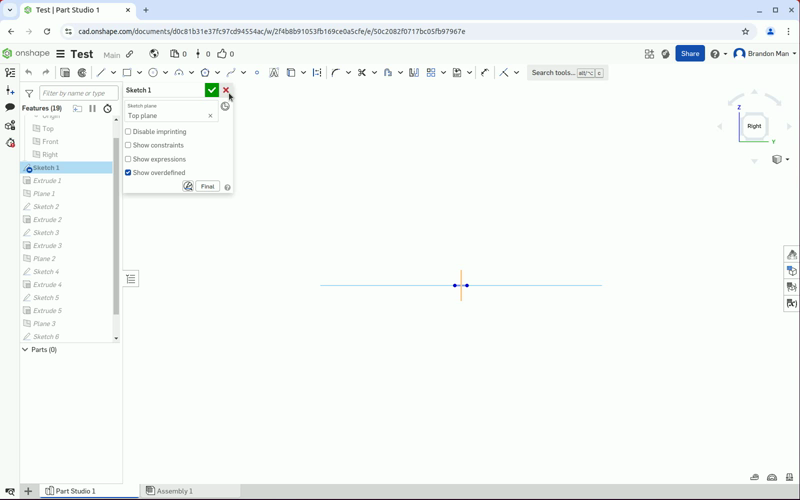
click(229, 92)
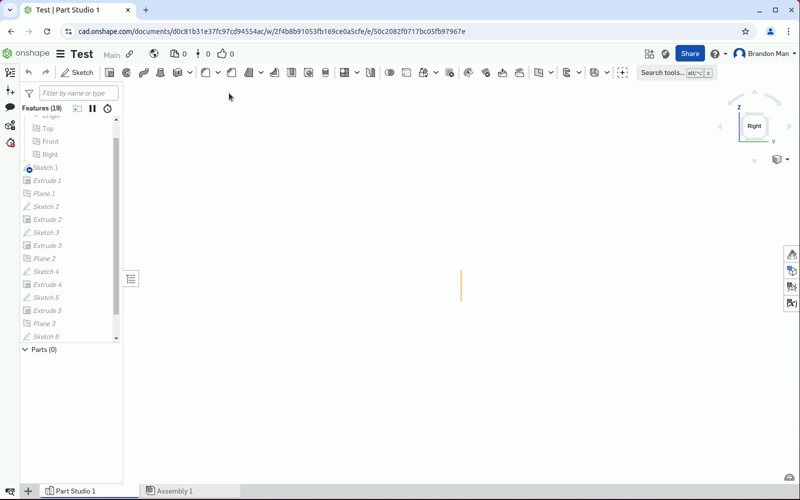
key(shift+s)
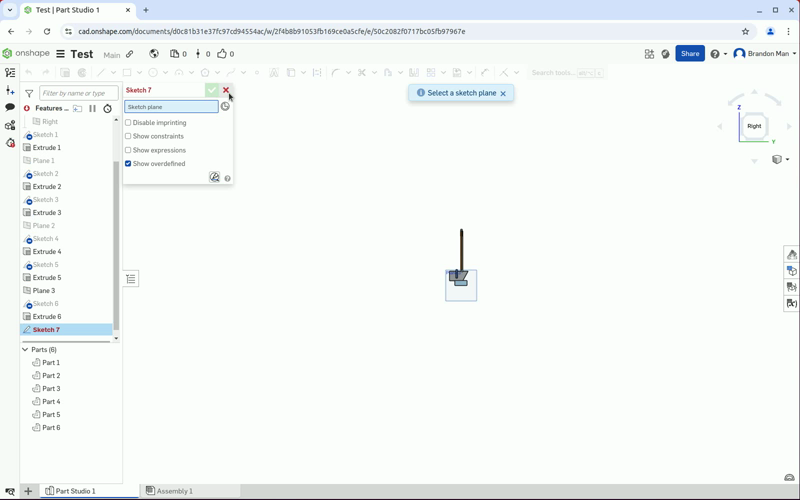
mouse_move(69, 293)
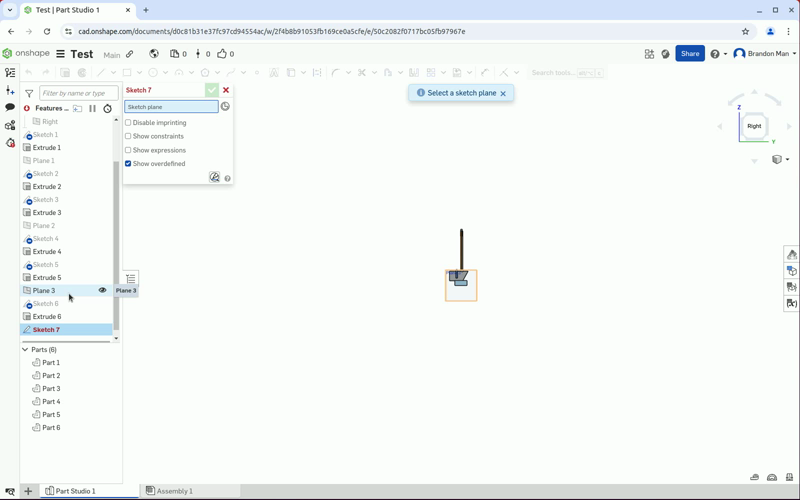
click(69, 293)
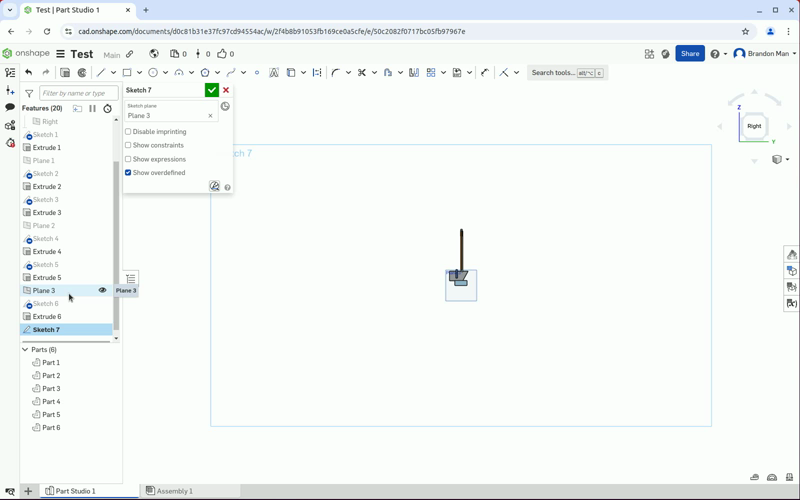
mouse_move(73, 352)
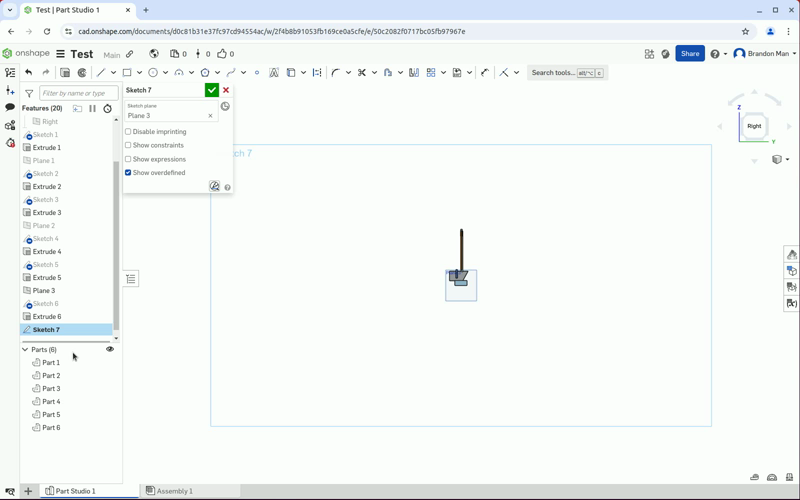
key(y)
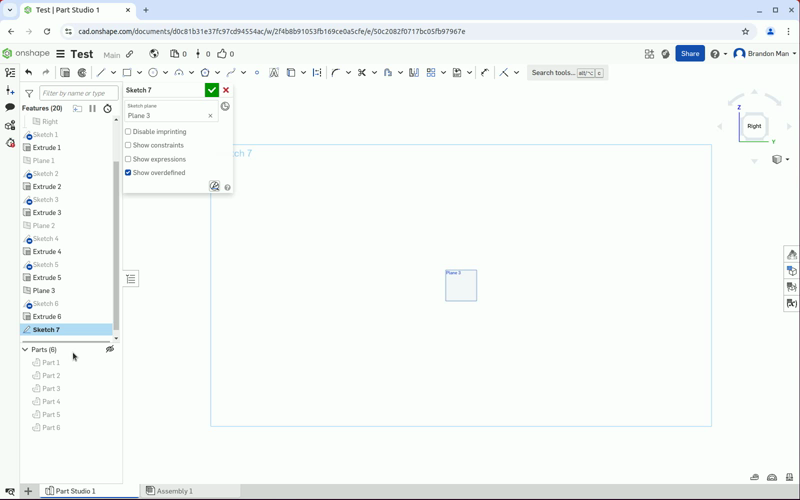
key(l)
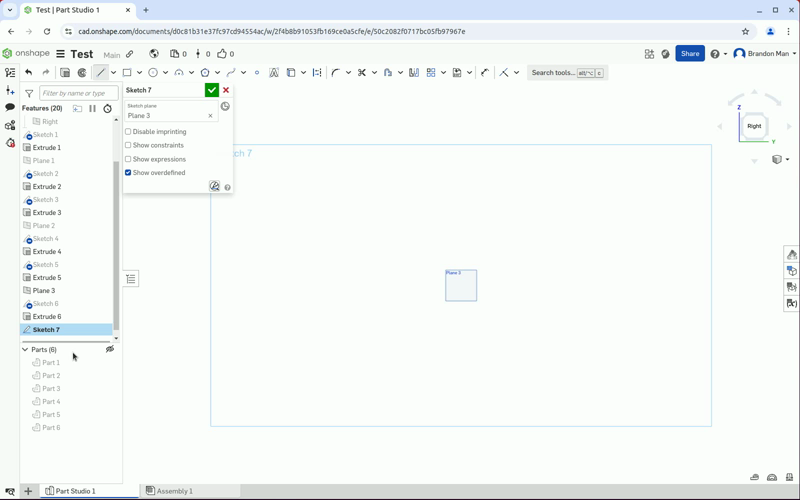
key_down(shift)
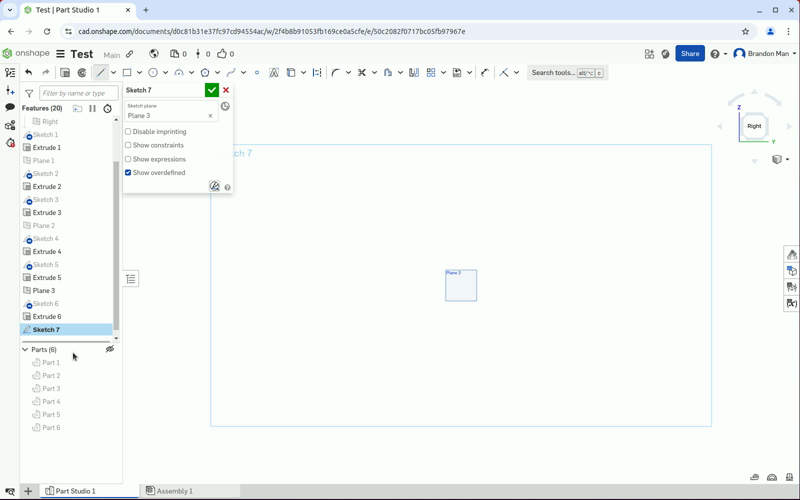
mouse_move(460, 275)
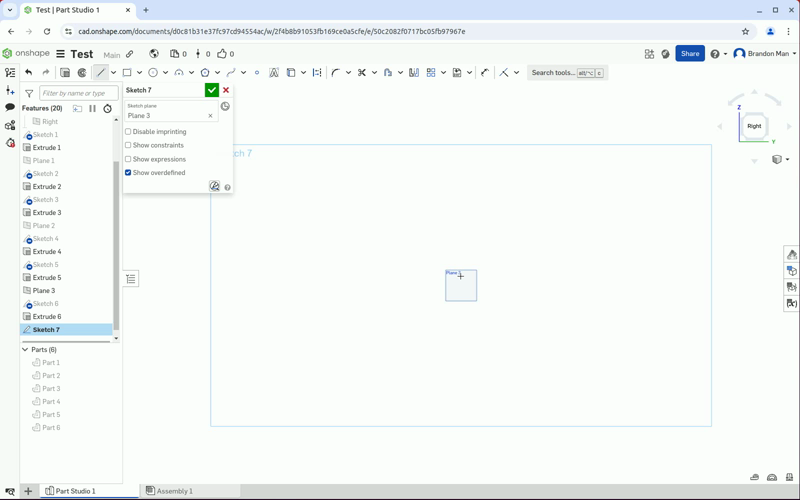
click(460, 275)
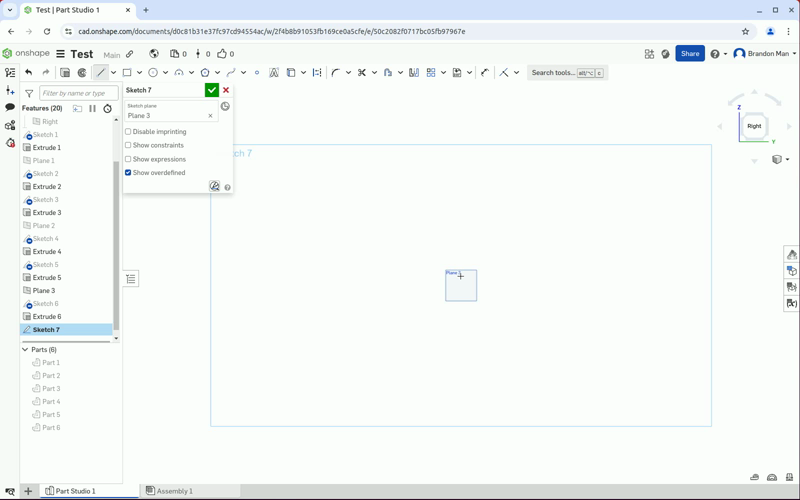
key_up(shift)
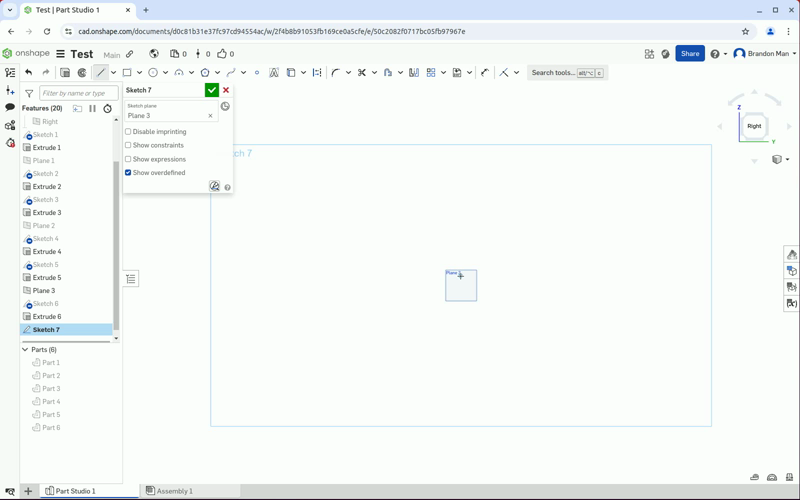
key_down(shift)
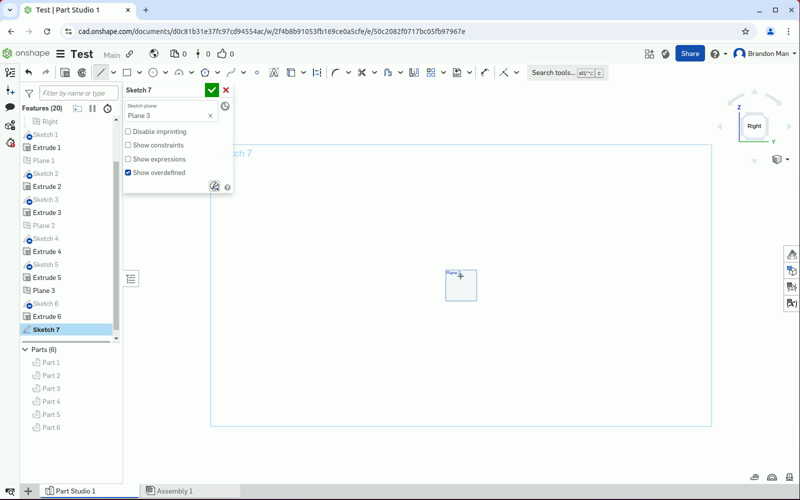
mouse_move(490, 275)
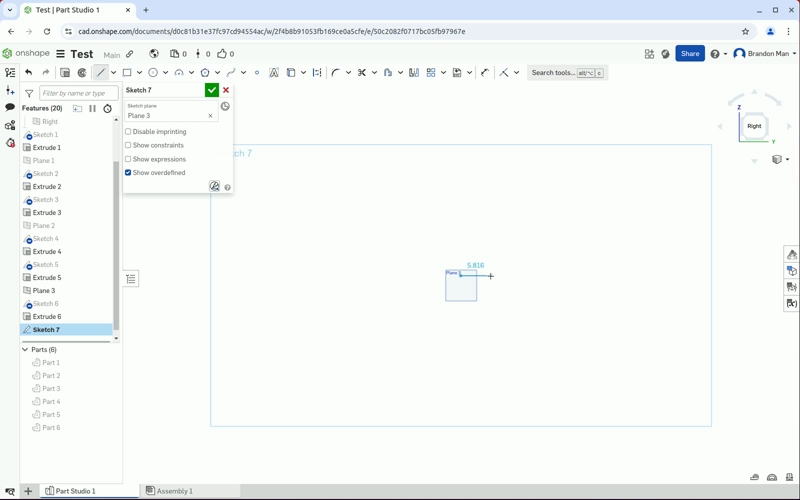
mouse_move(462, 275)
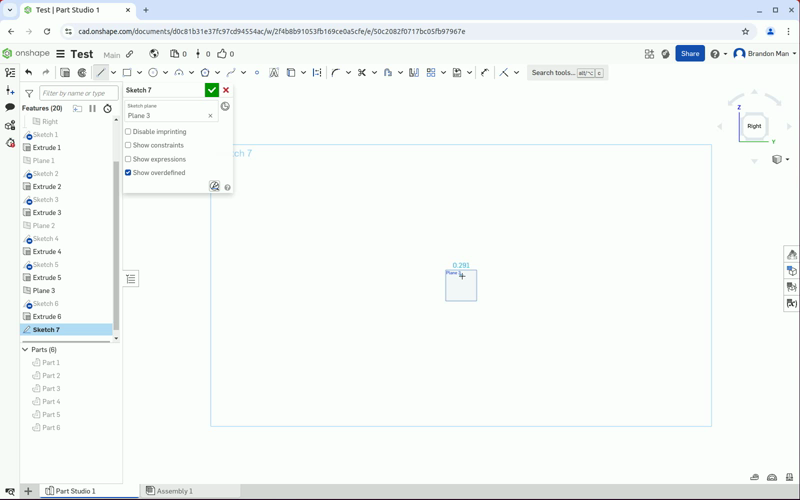
scroll(6)
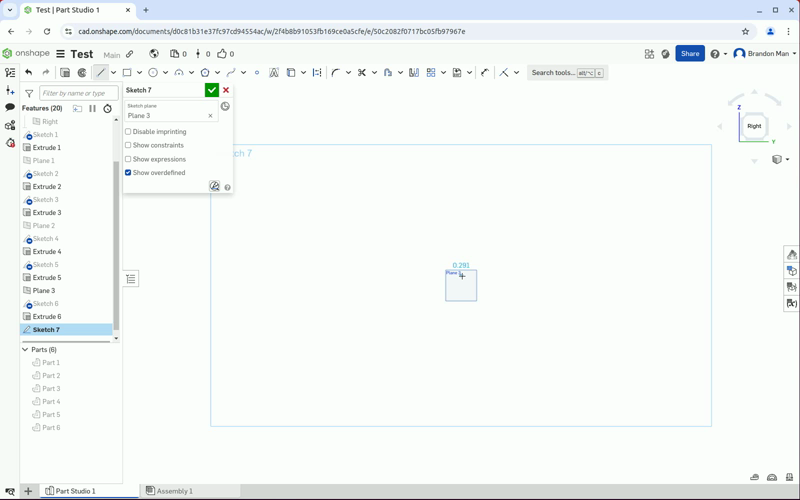
scroll(6)
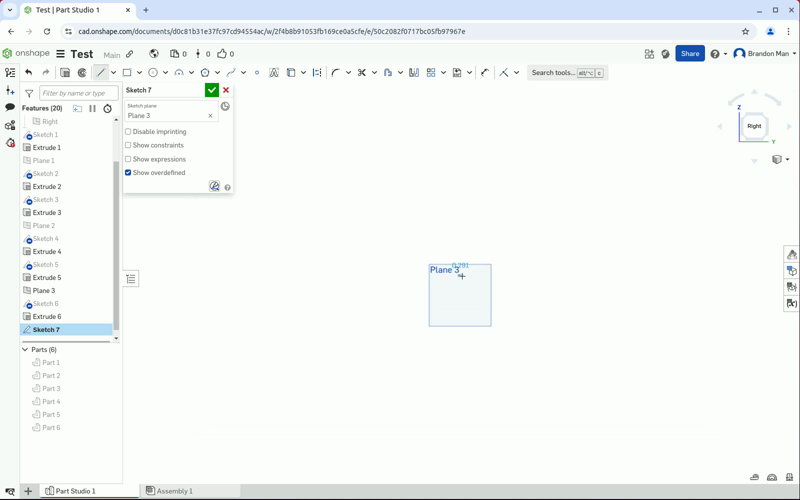
scroll(6)
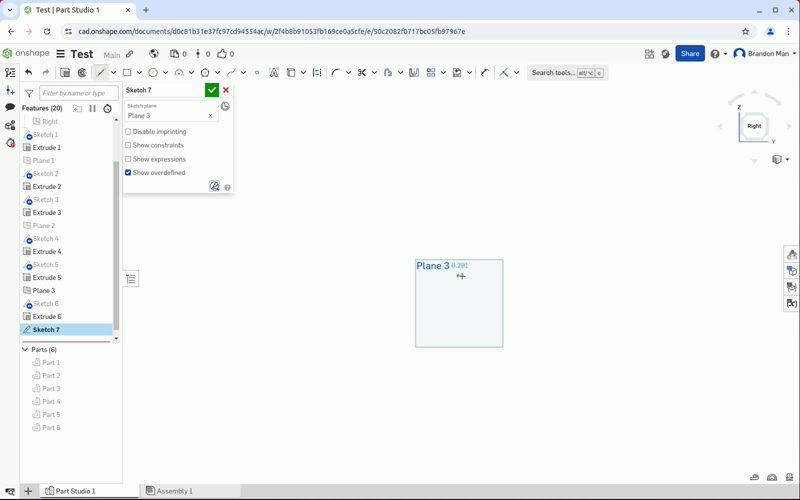
scroll(6)
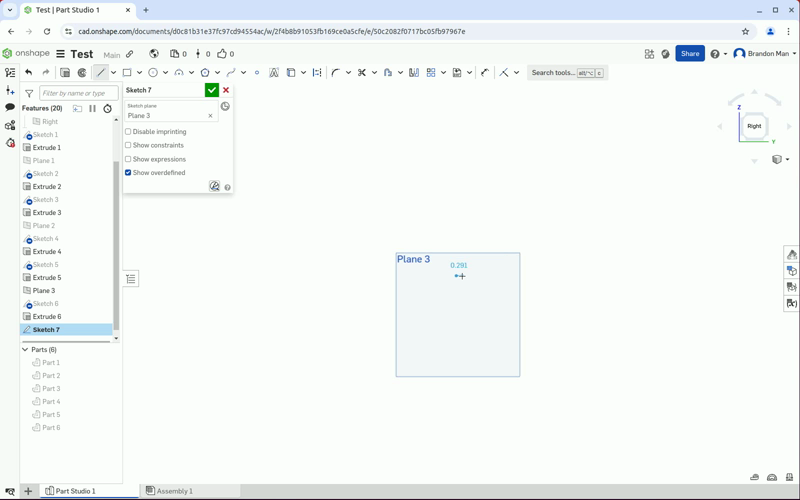
scroll(6)
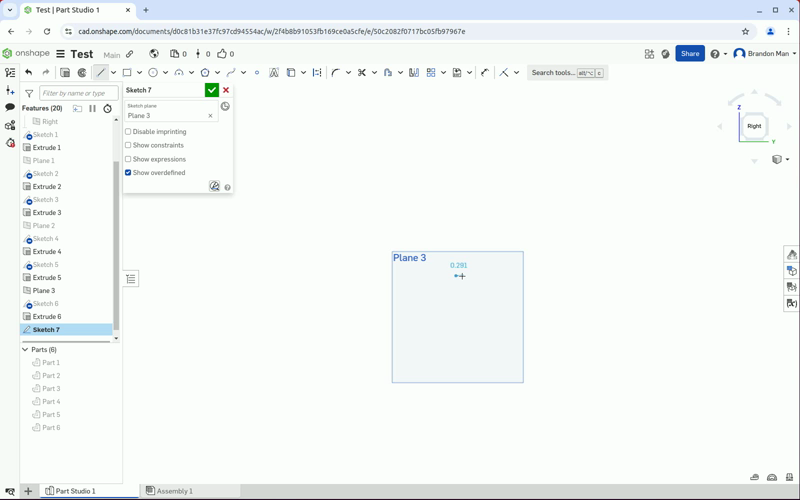
scroll(6)
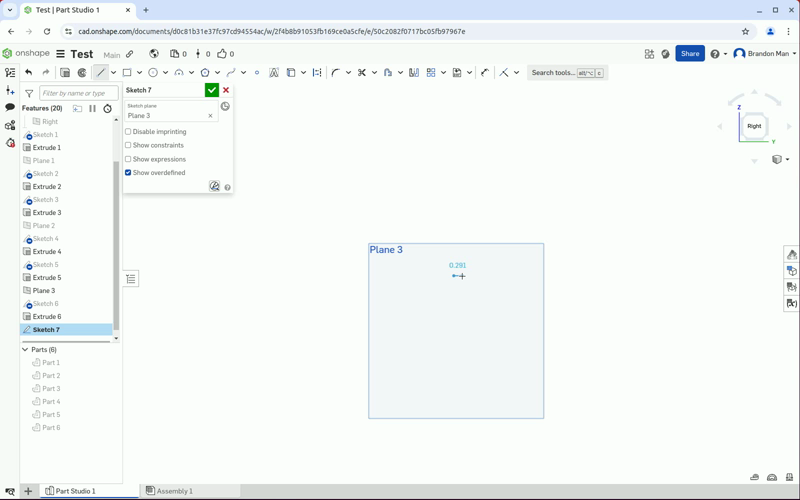
scroll(6)
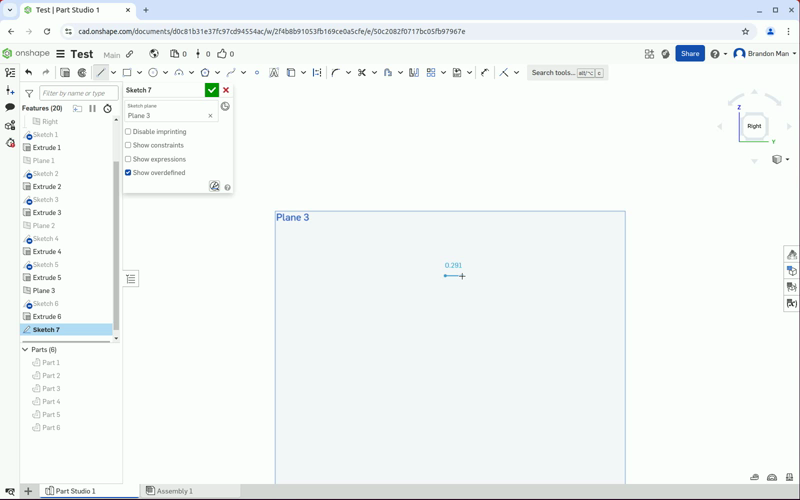
click(462, 275)
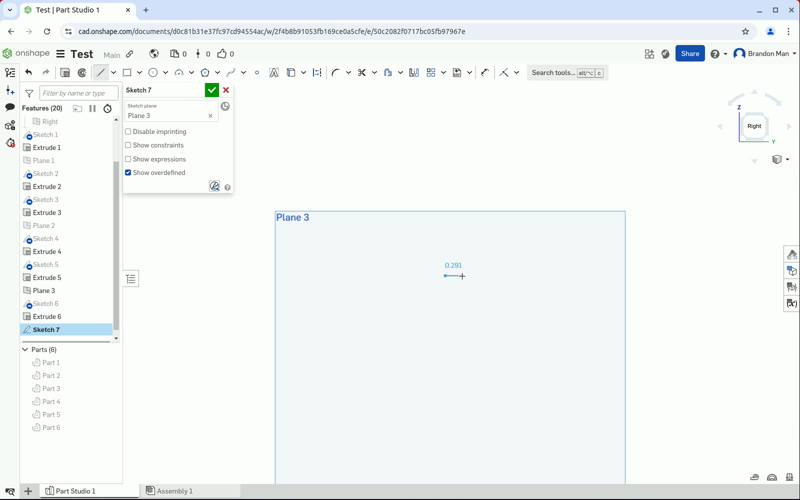
scroll(-6)
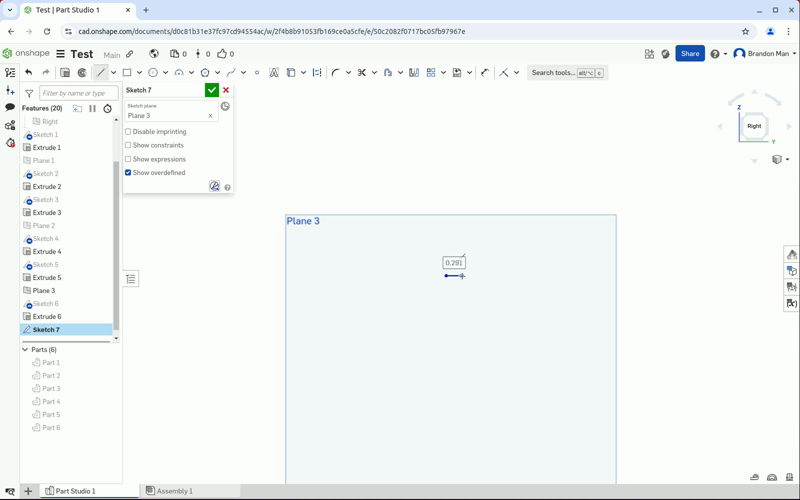
scroll(-6)
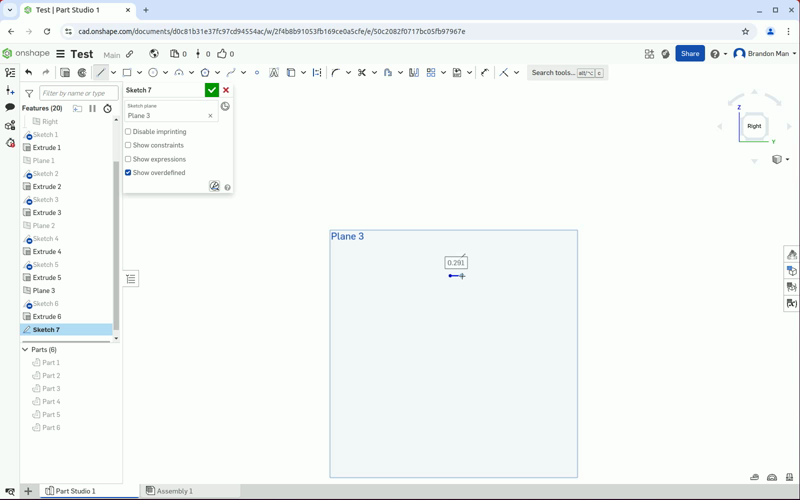
scroll(-6)
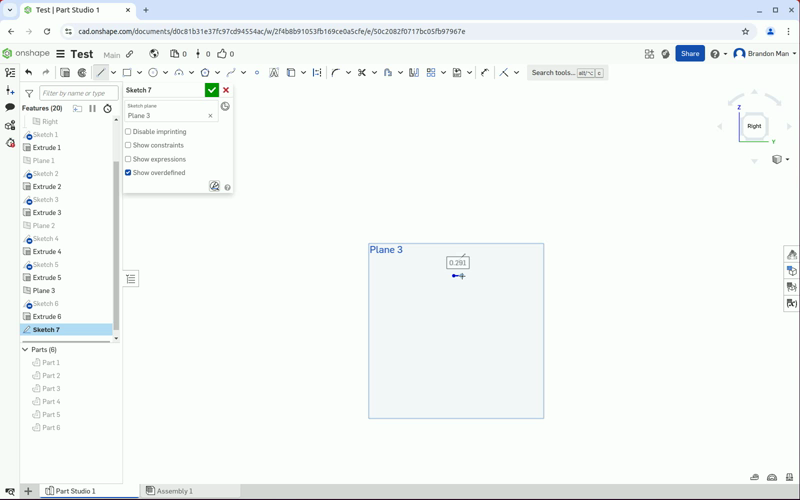
scroll(-6)
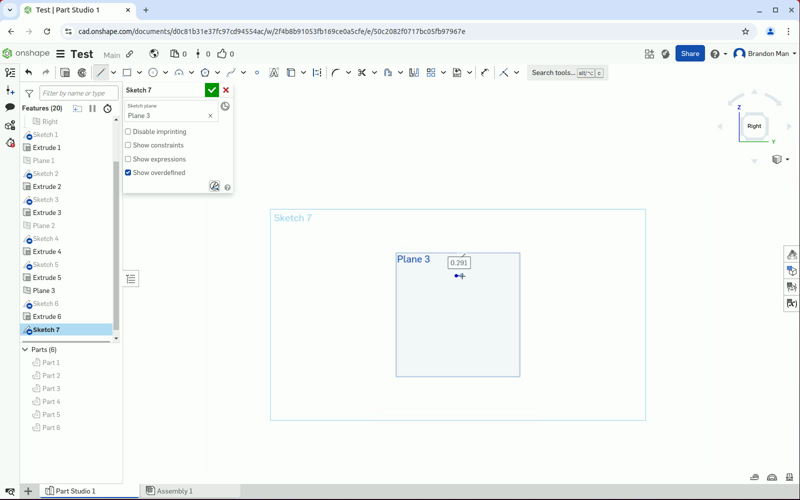
scroll(-6)
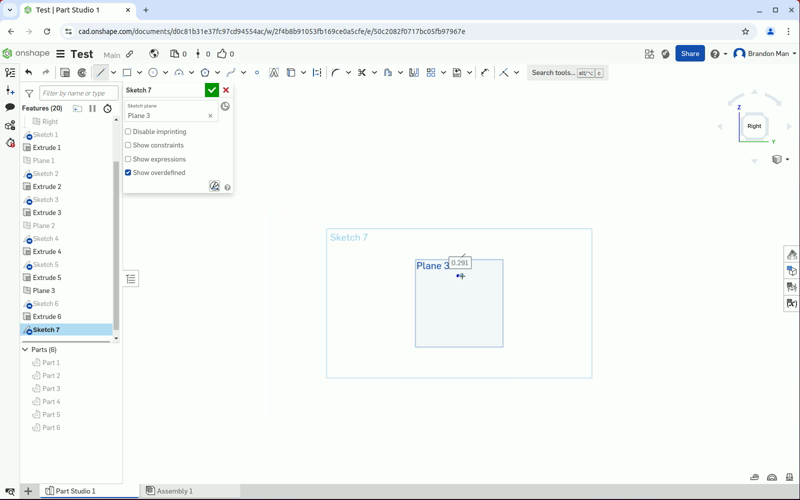
scroll(-6)
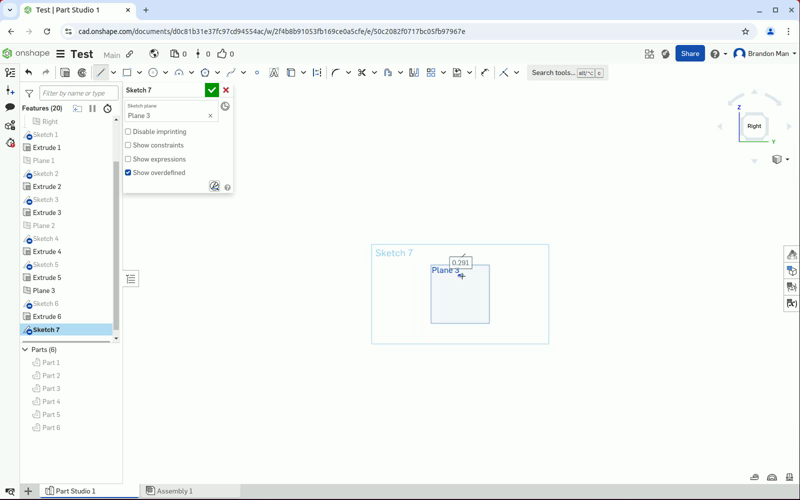
scroll(-6)
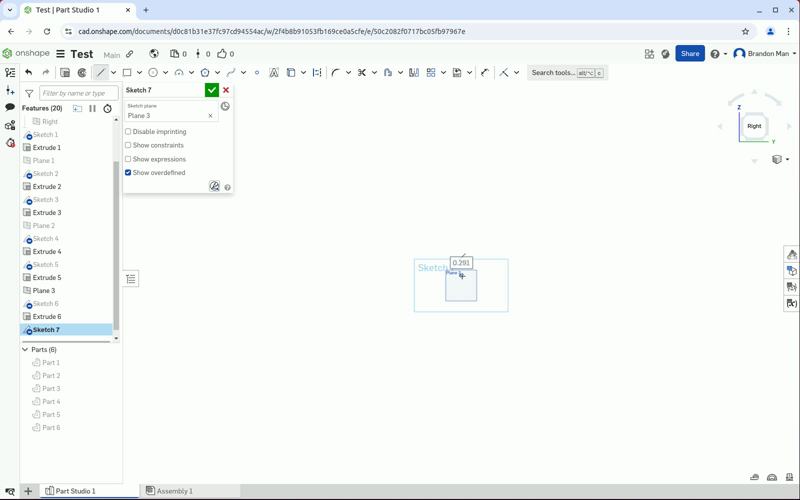
key_up(shift)
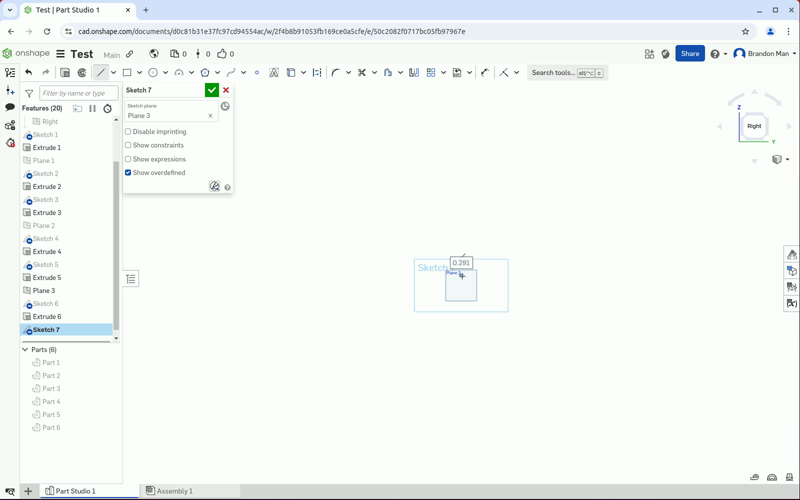
key_down(shift)
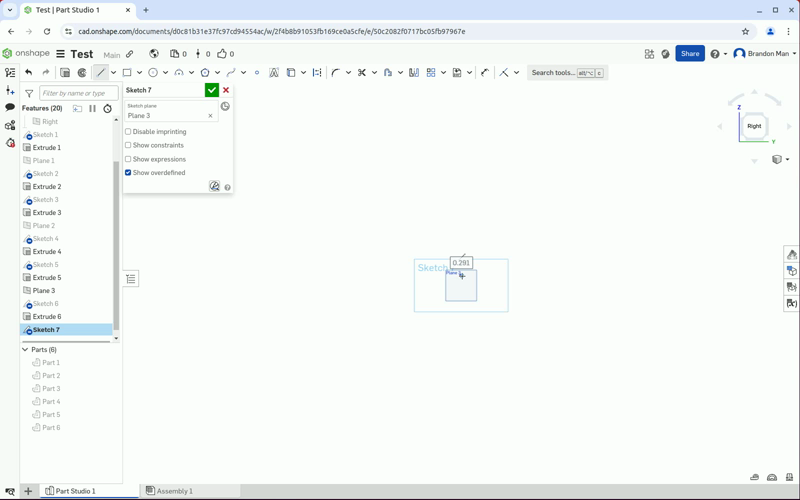
mouse_move(492, 275)
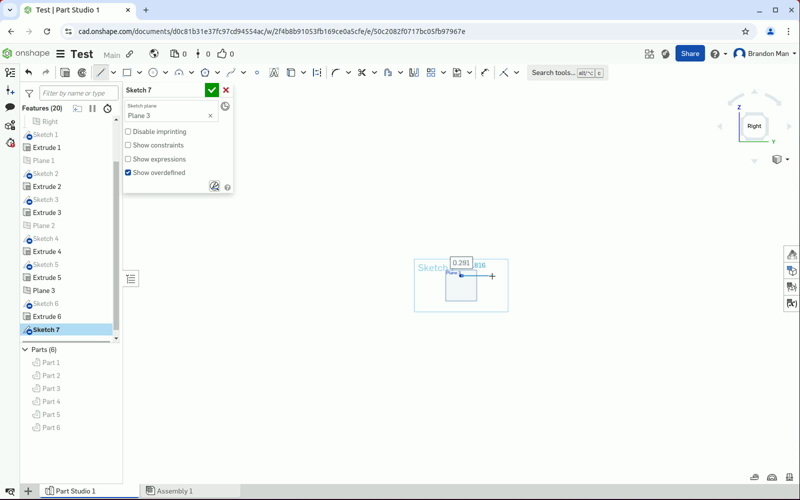
mouse_move(462, 267)
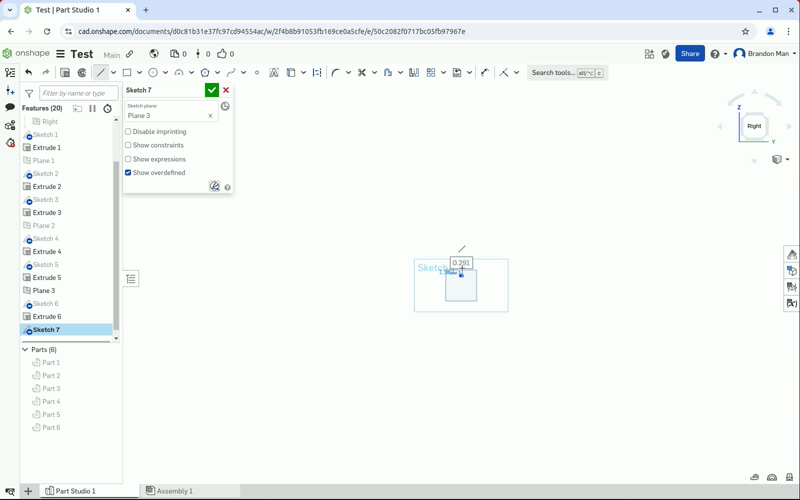
click(462, 267)
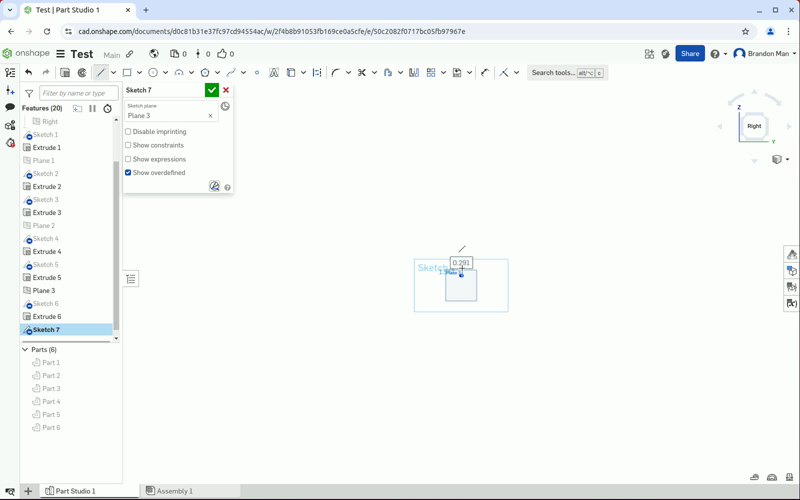
key_up(shift)
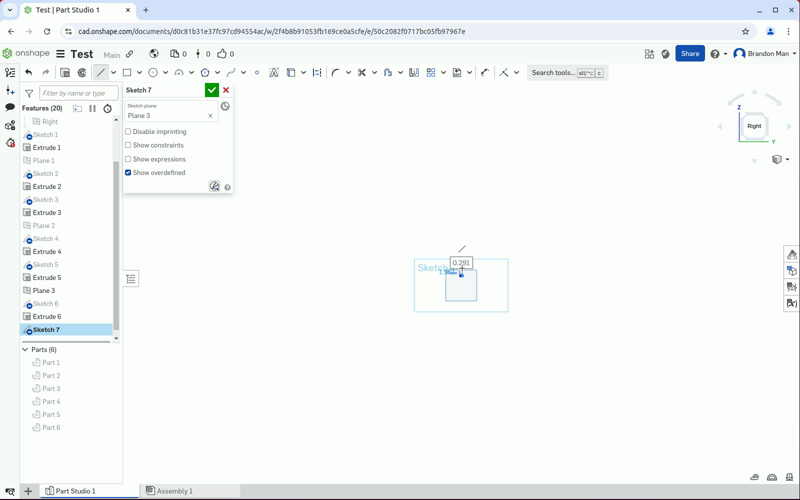
key_down(shift)
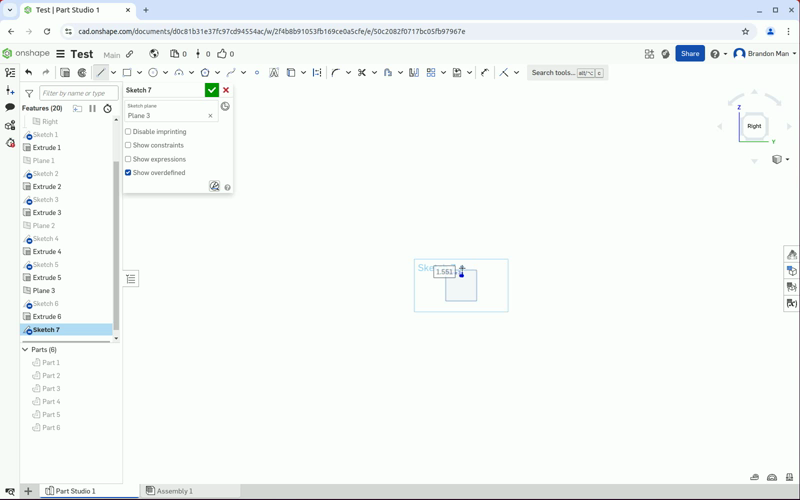
mouse_move(492, 267)
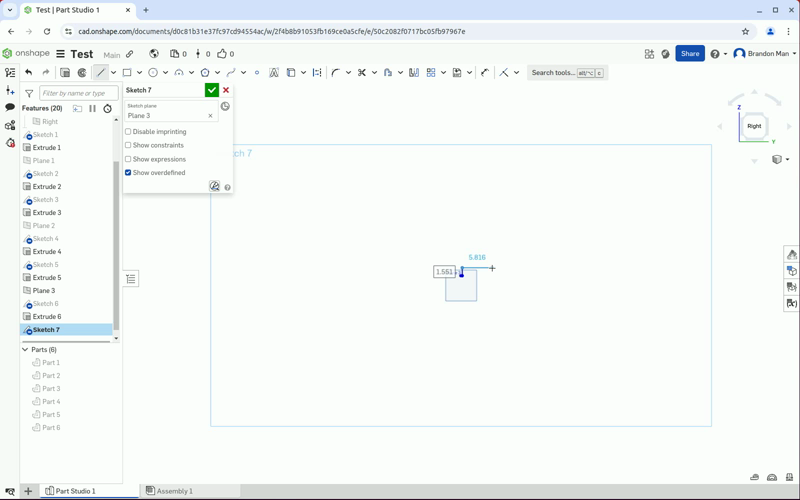
mouse_move(460, 267)
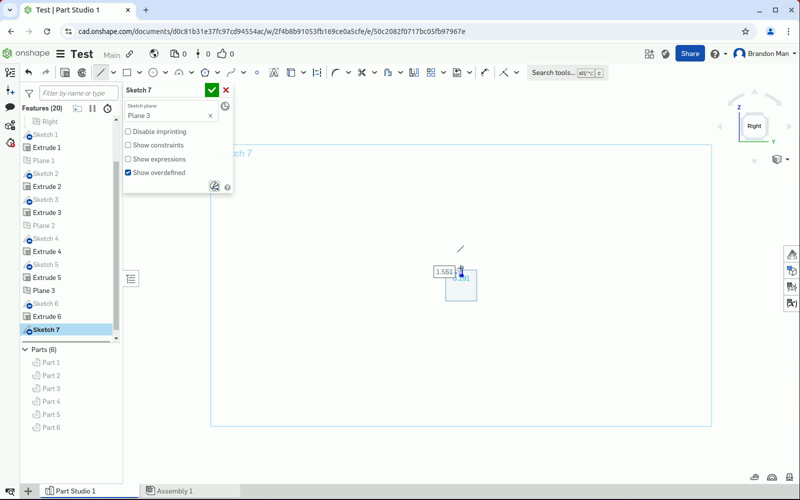
scroll(6)
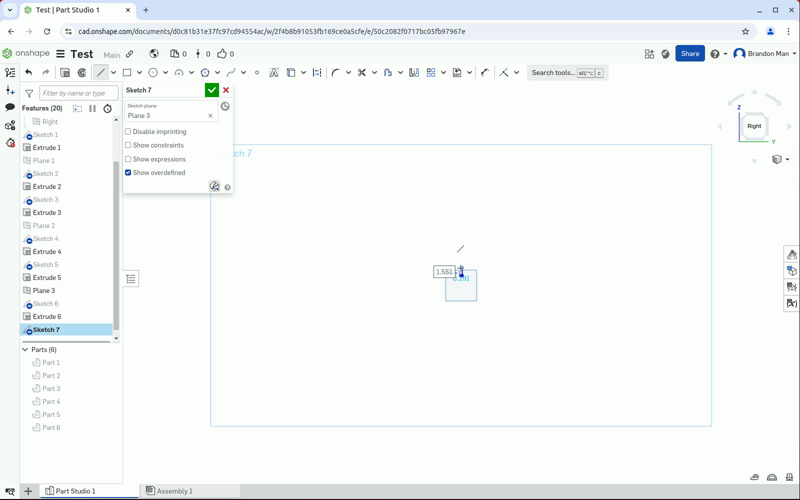
scroll(6)
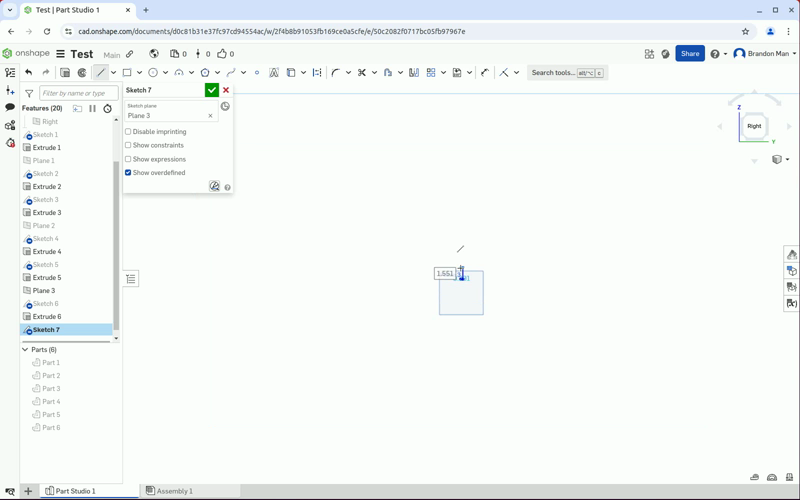
scroll(6)
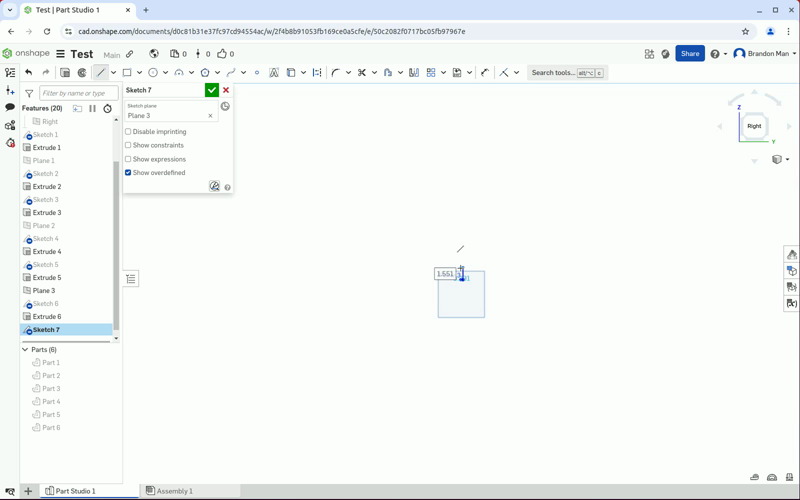
scroll(6)
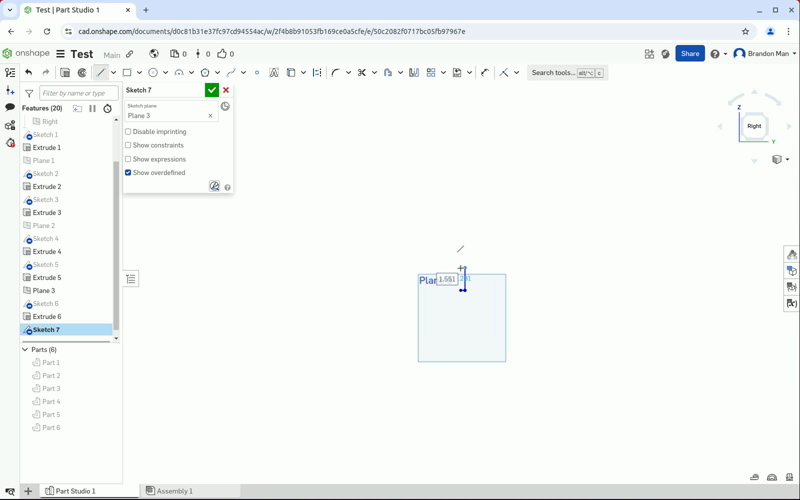
scroll(6)
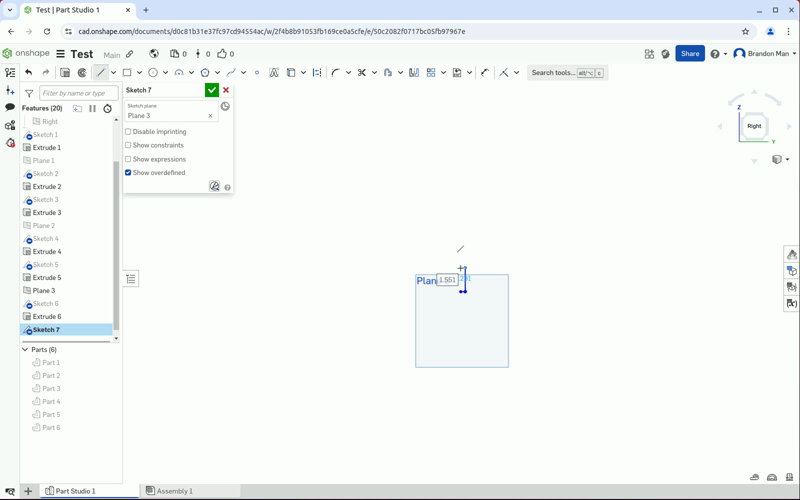
scroll(6)
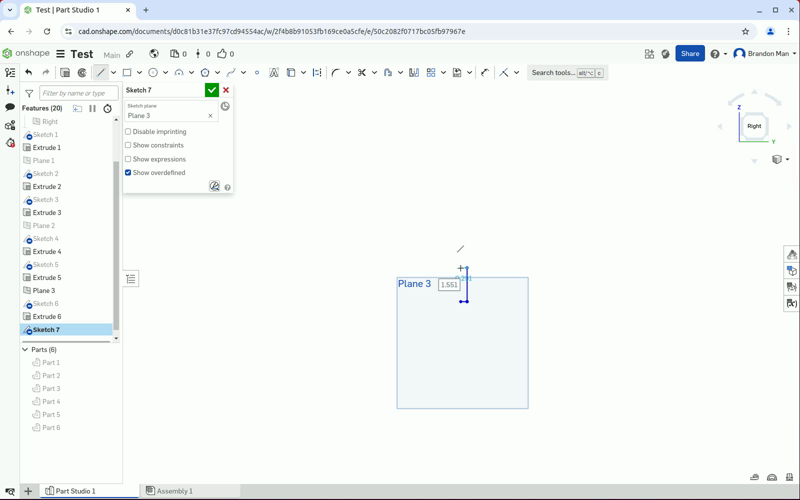
scroll(6)
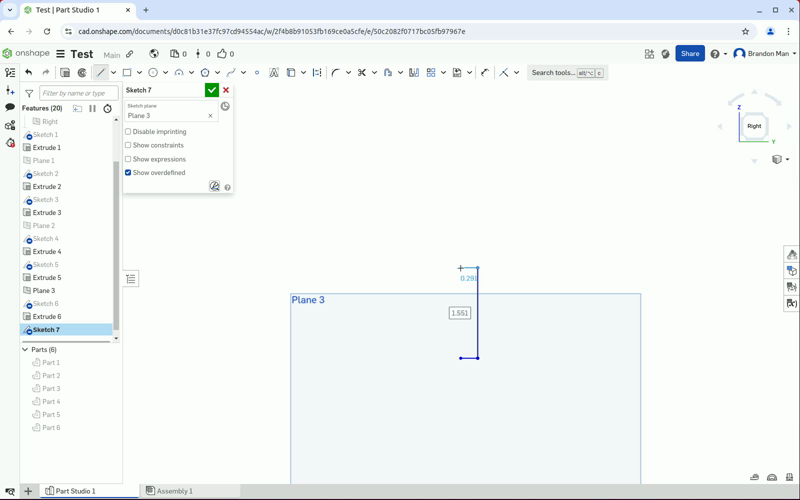
click(460, 267)
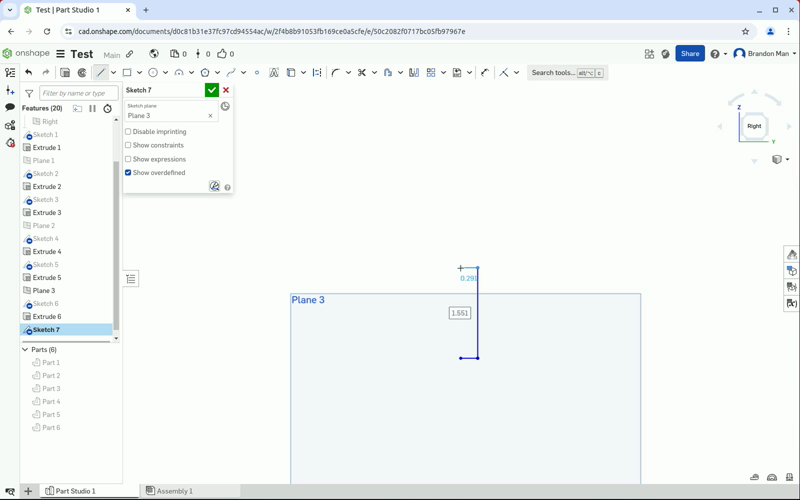
scroll(-6)
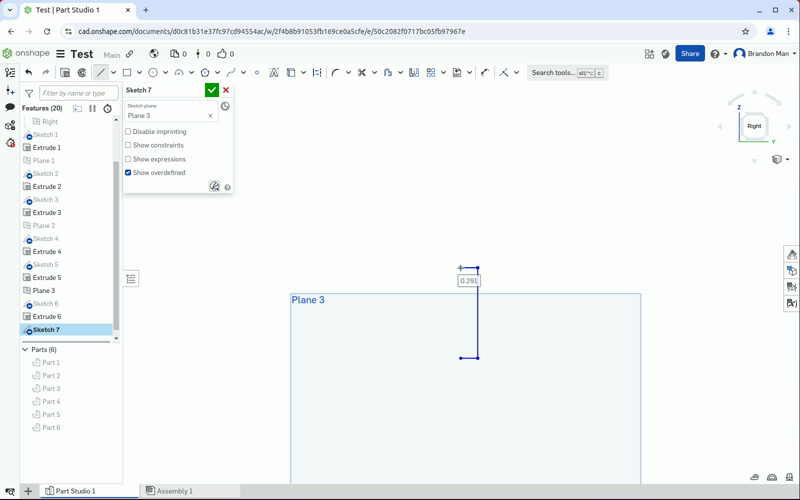
scroll(-6)
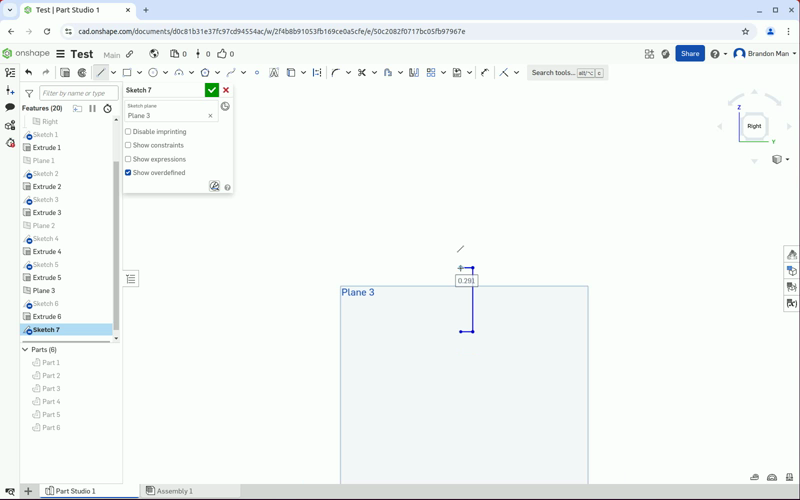
scroll(-6)
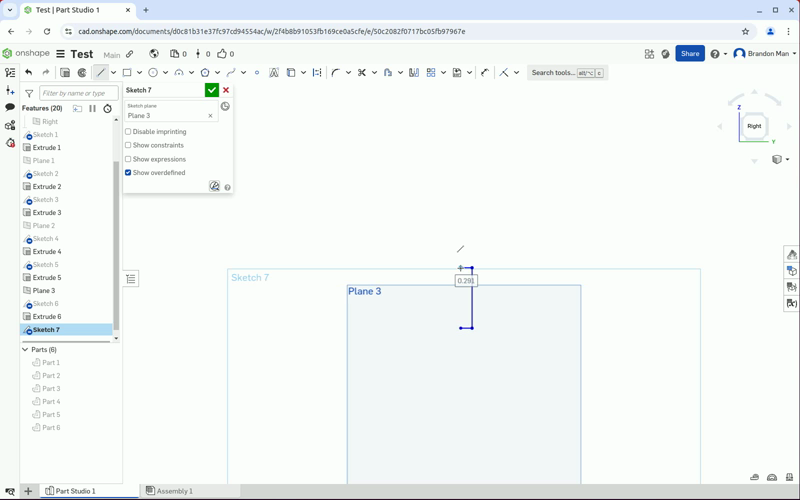
scroll(-6)
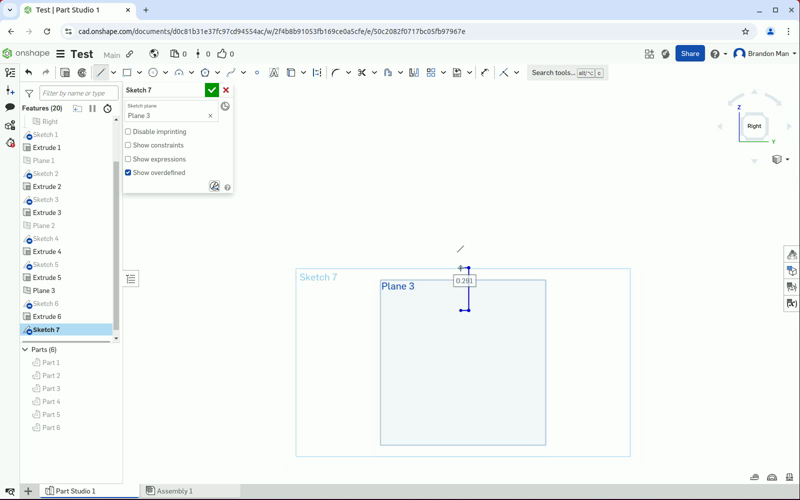
scroll(-6)
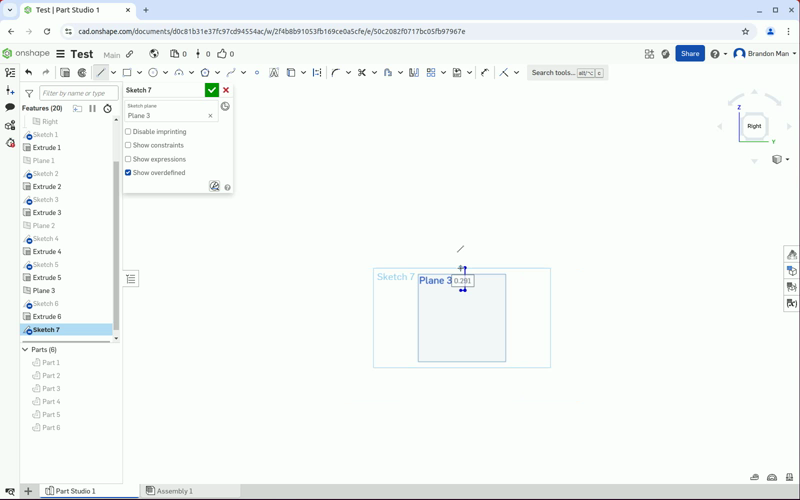
scroll(-6)
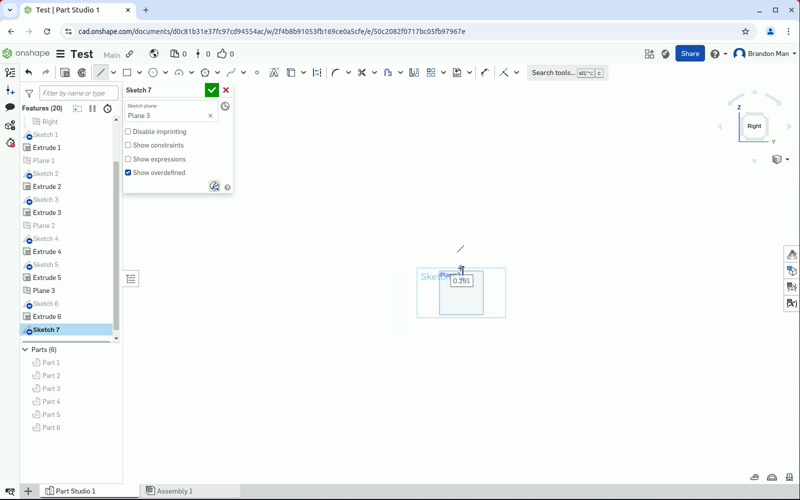
scroll(-6)
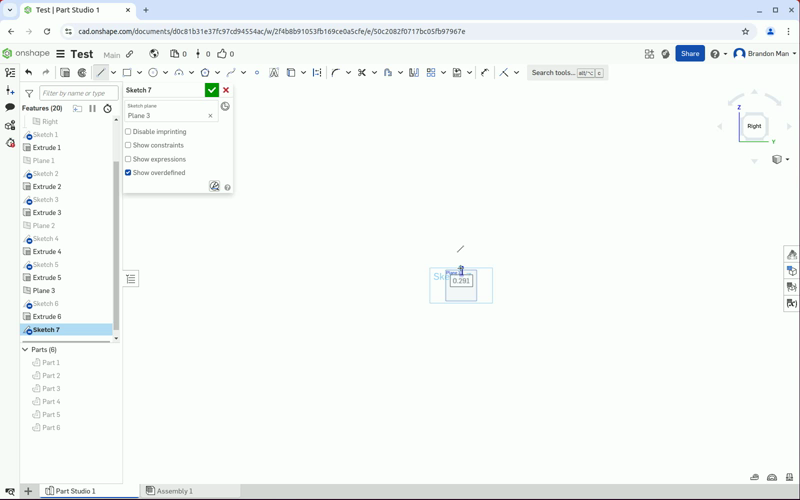
key_up(shift)
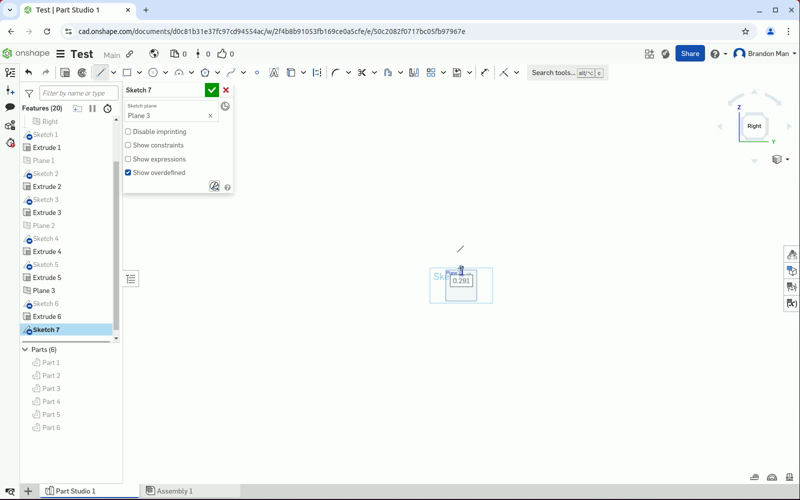
mouse_move(490, 267)
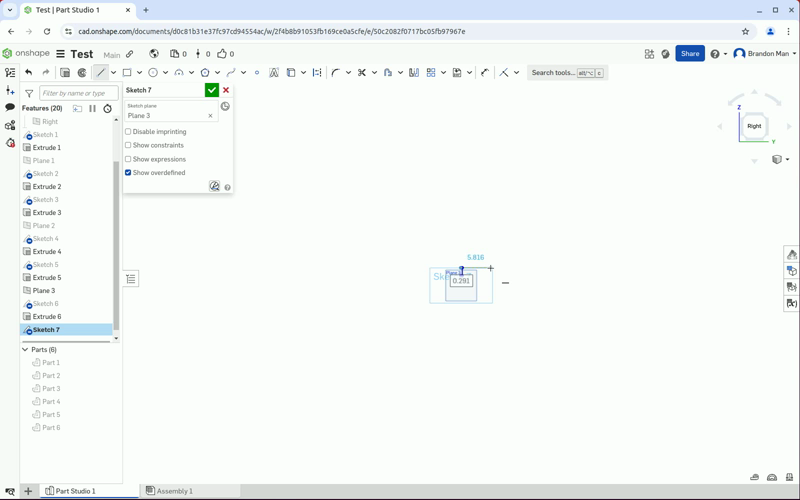
key_down(shift)
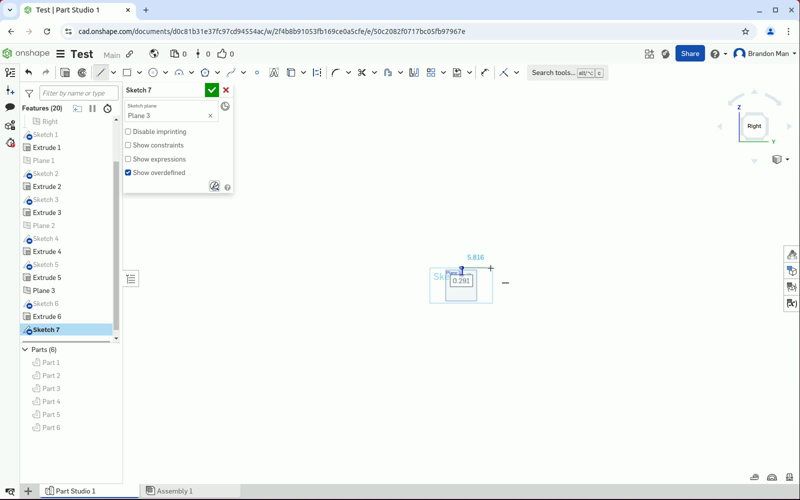
mouse_move(460, 275)
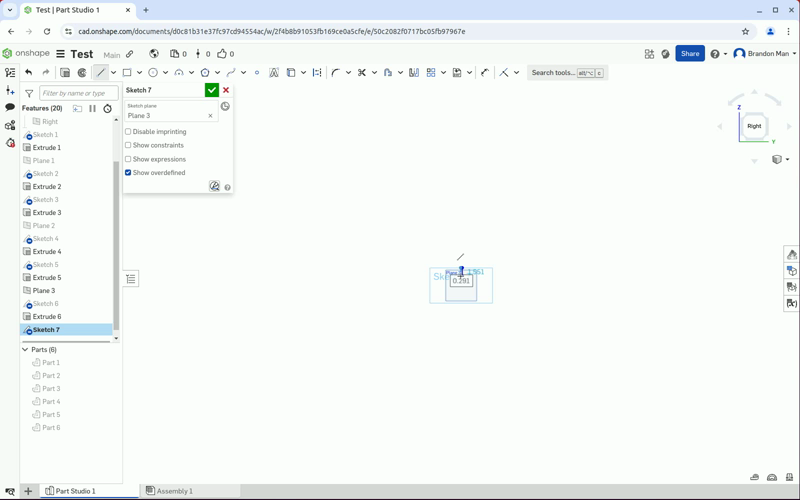
scroll(6)
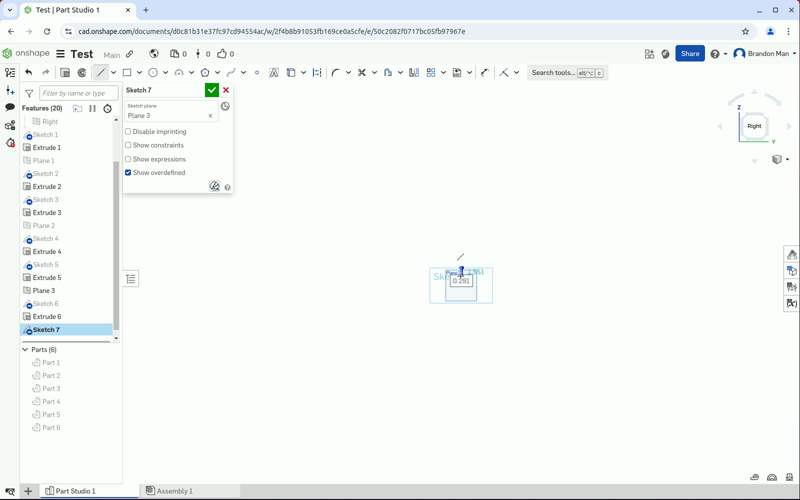
scroll(6)
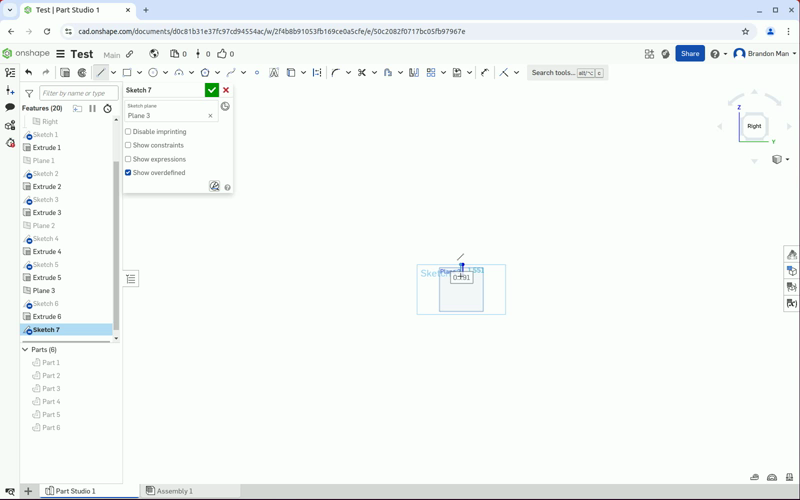
scroll(6)
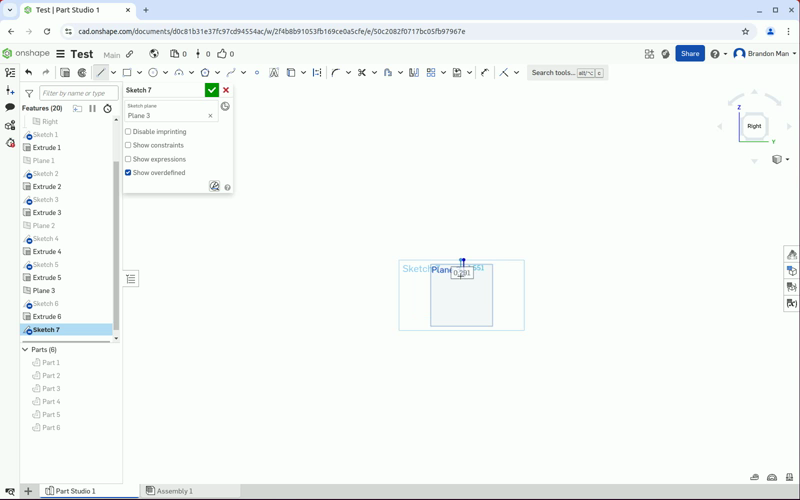
scroll(6)
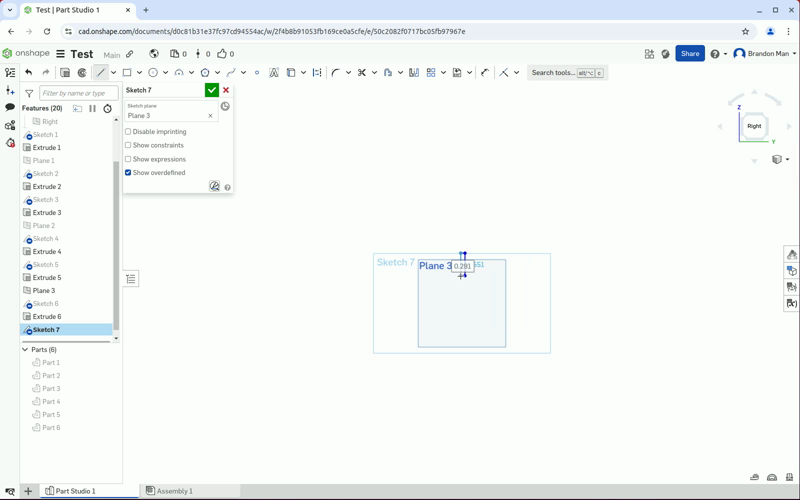
scroll(6)
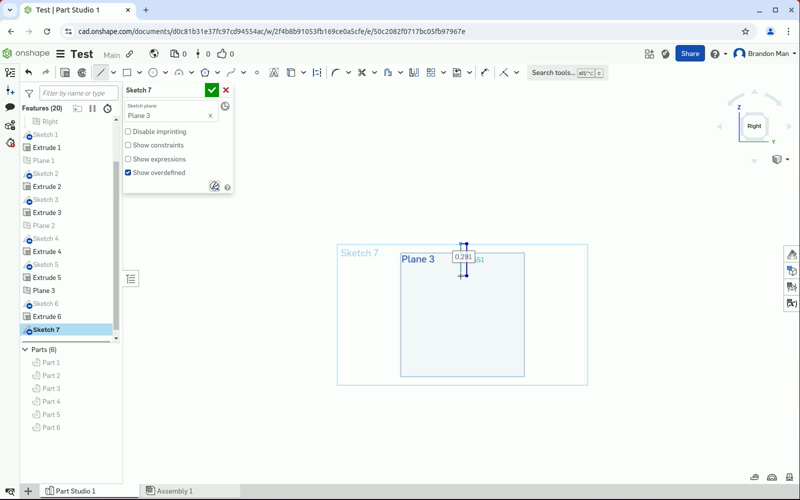
scroll(6)
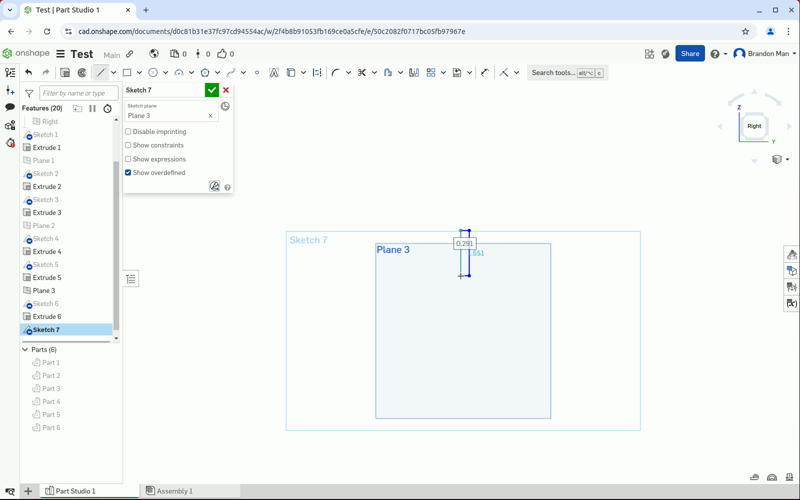
scroll(6)
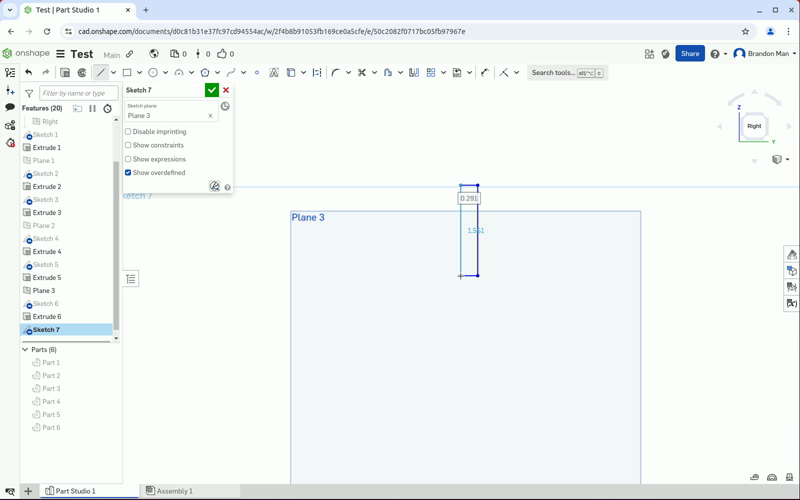
key_up(shift)
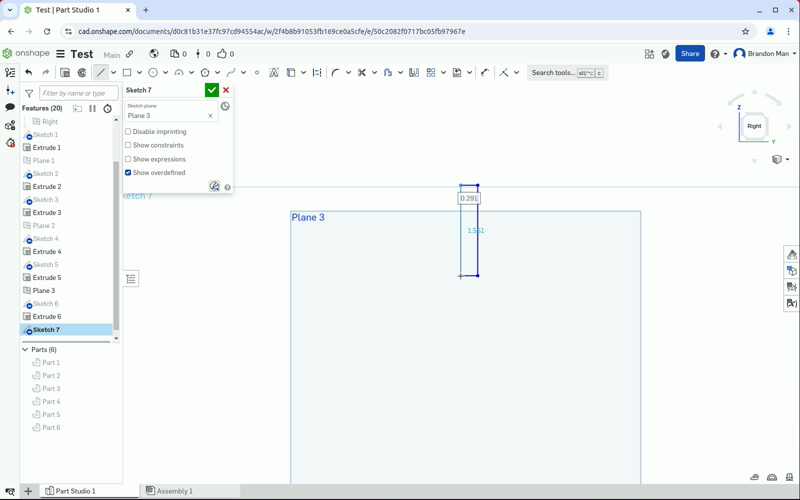
click(460, 275)
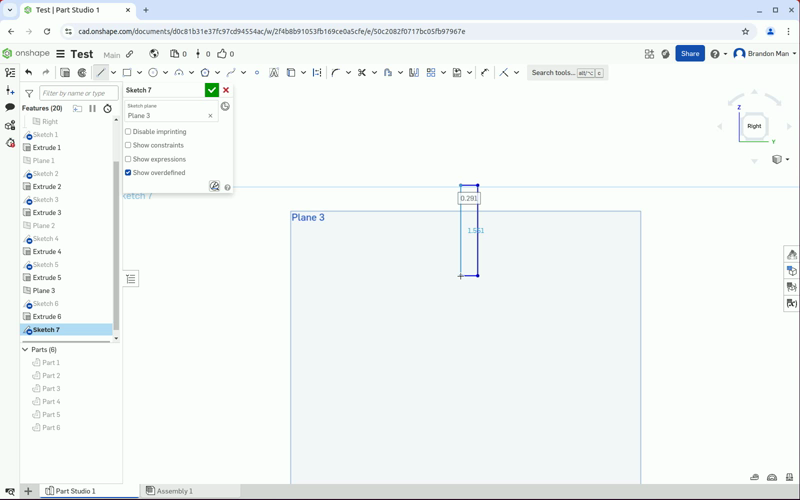
scroll(-6)
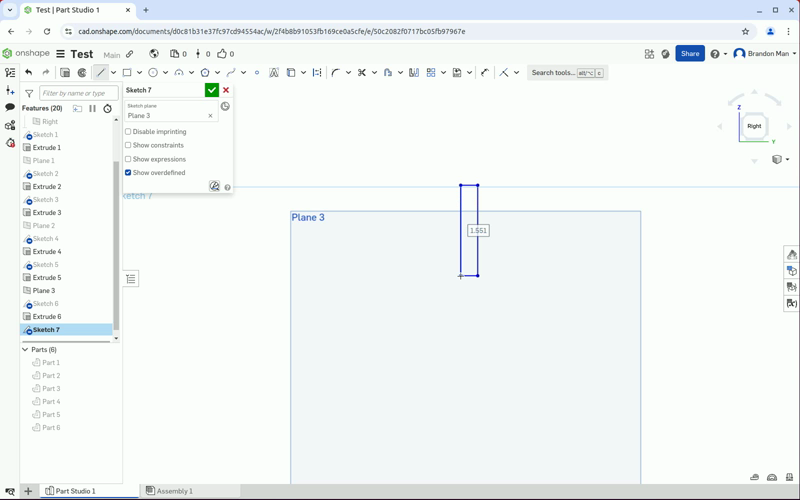
scroll(-6)
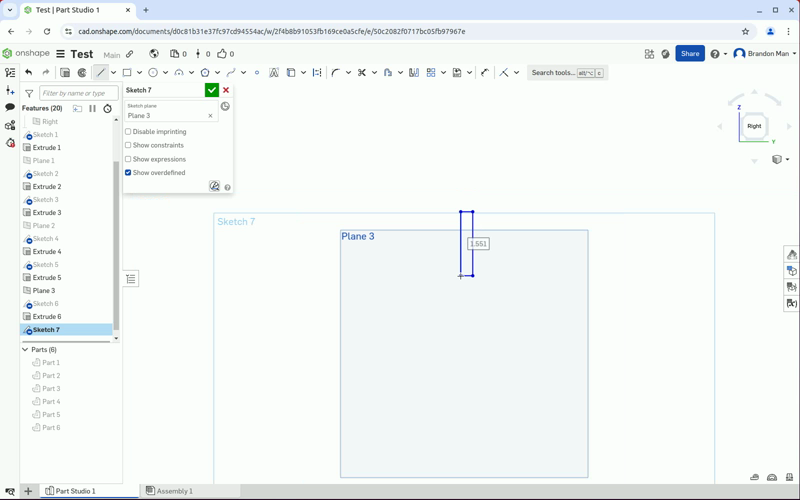
scroll(-6)
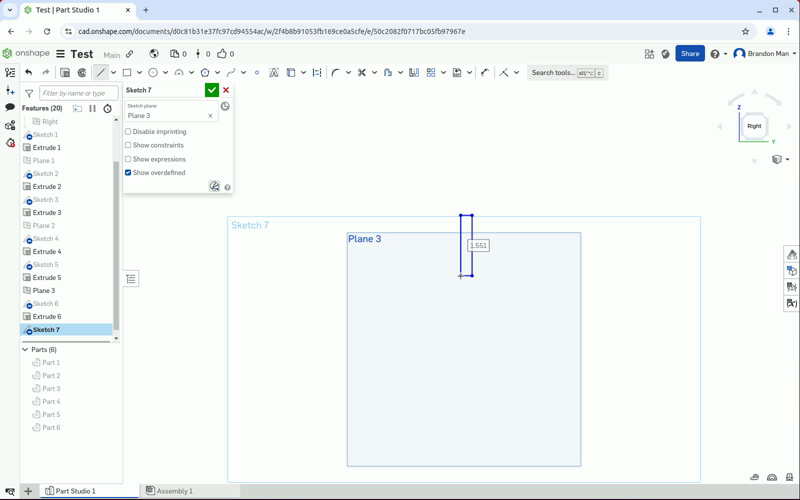
scroll(-6)
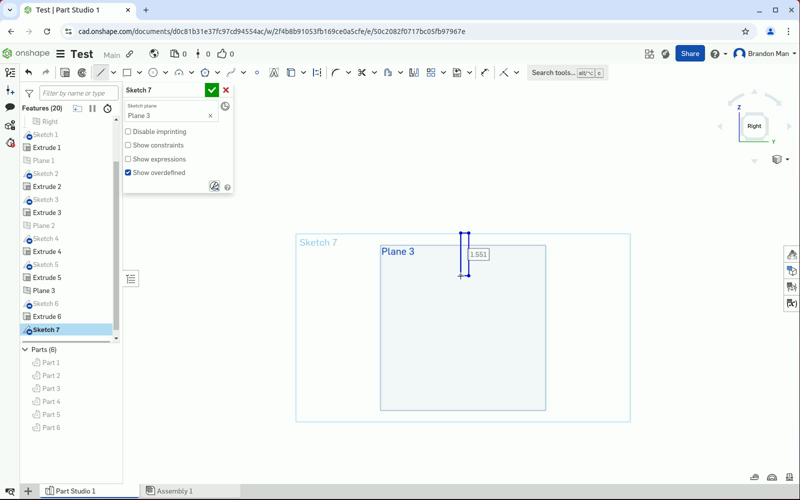
scroll(-6)
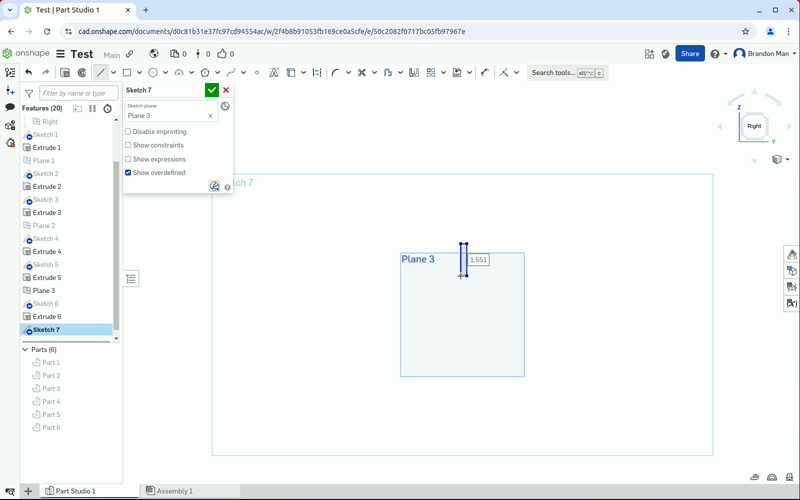
scroll(-6)
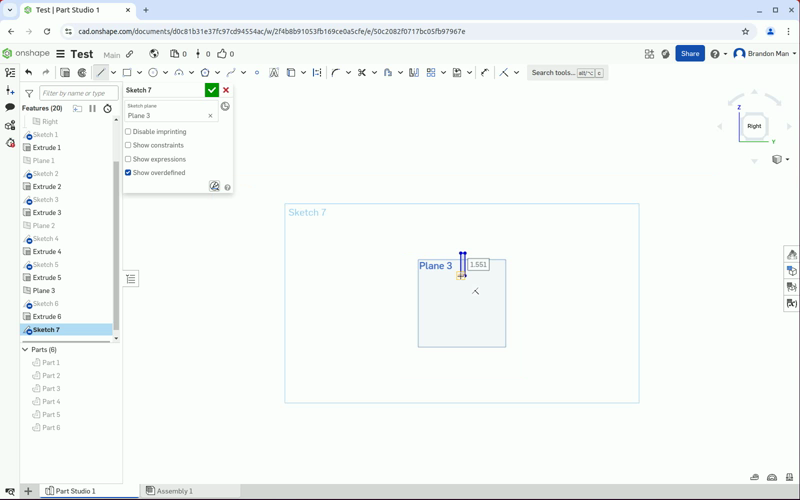
scroll(-6)
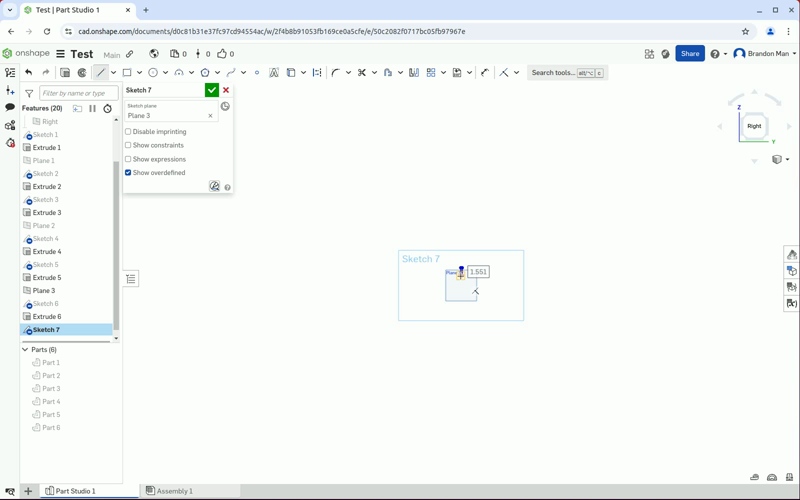
key(esc)
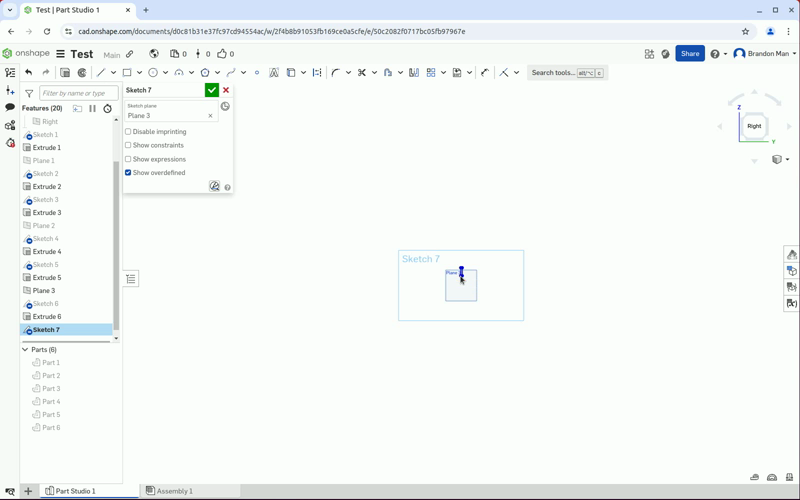
mouse_move(461, 274)
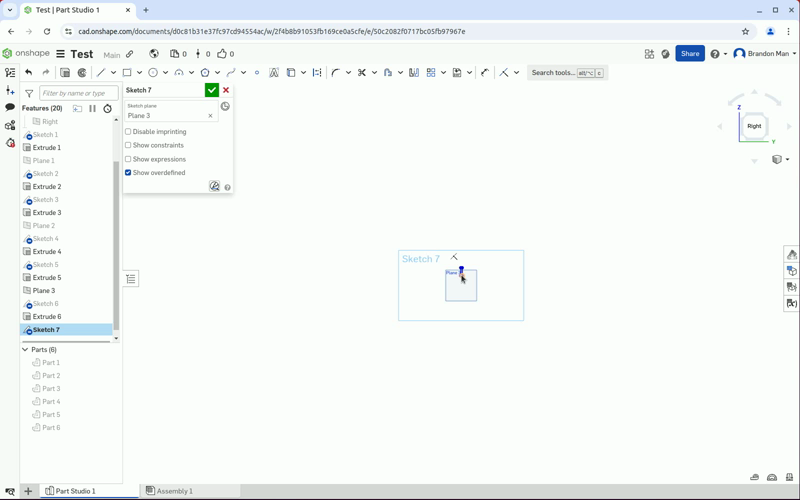
scroll(6)
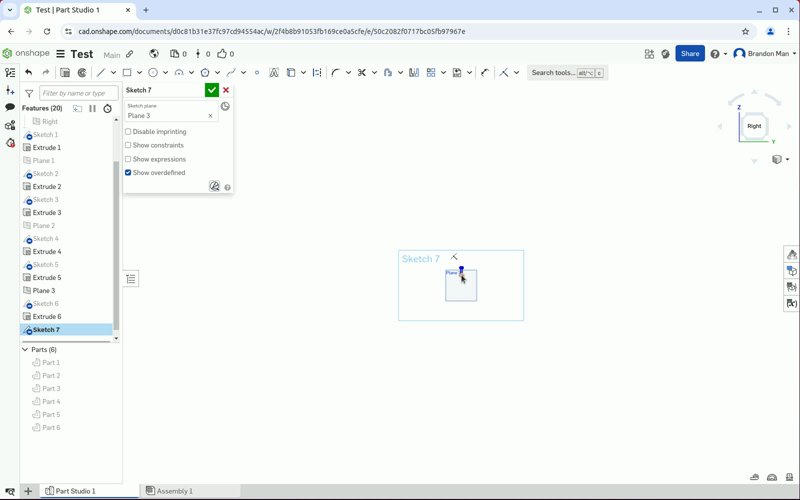
scroll(6)
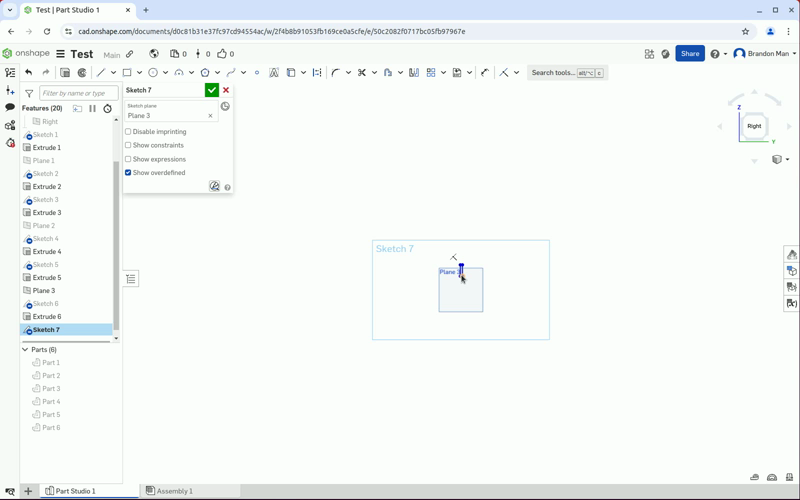
scroll(6)
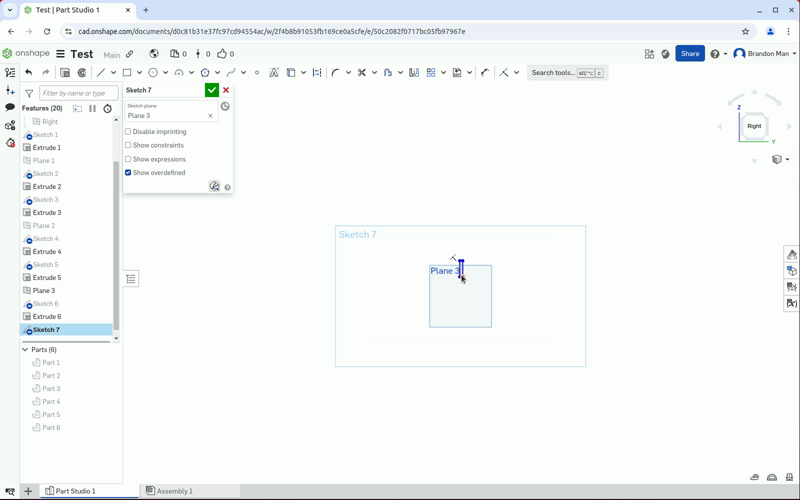
scroll(6)
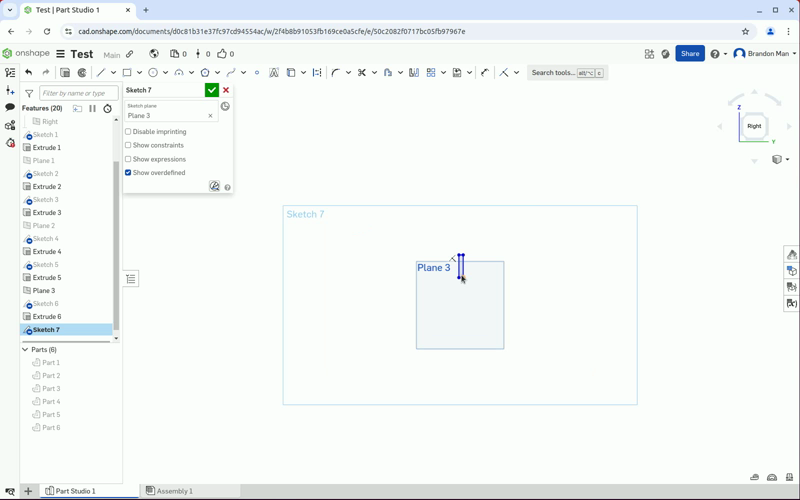
scroll(6)
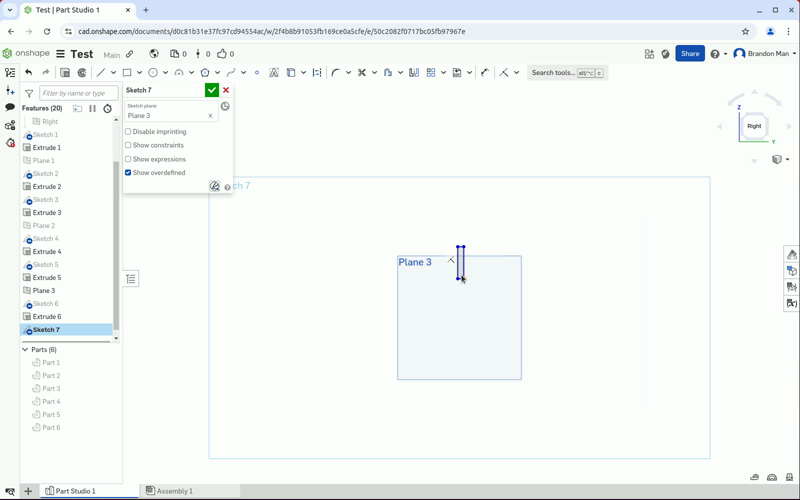
scroll(6)
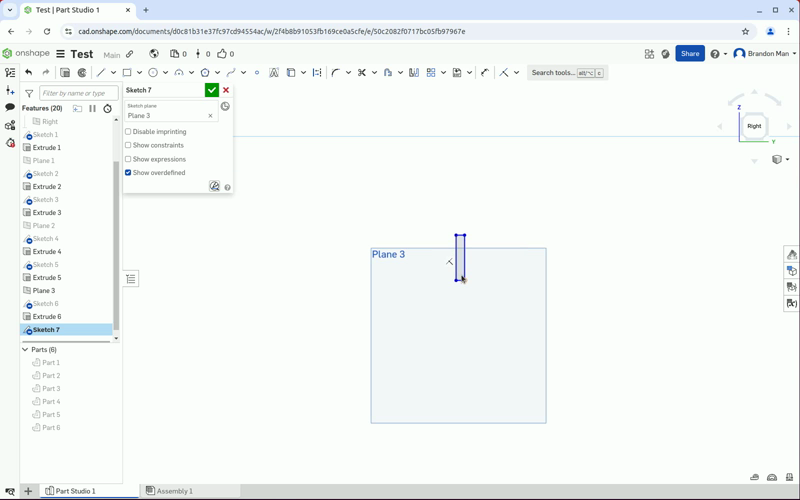
scroll(6)
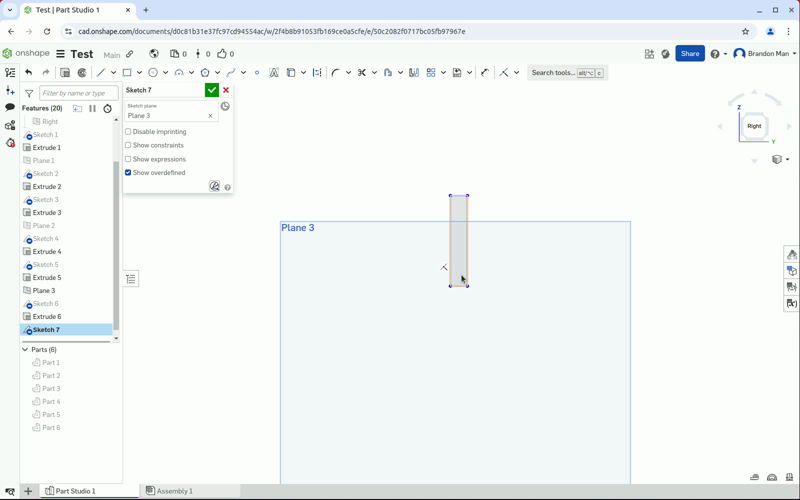
click(461, 274)
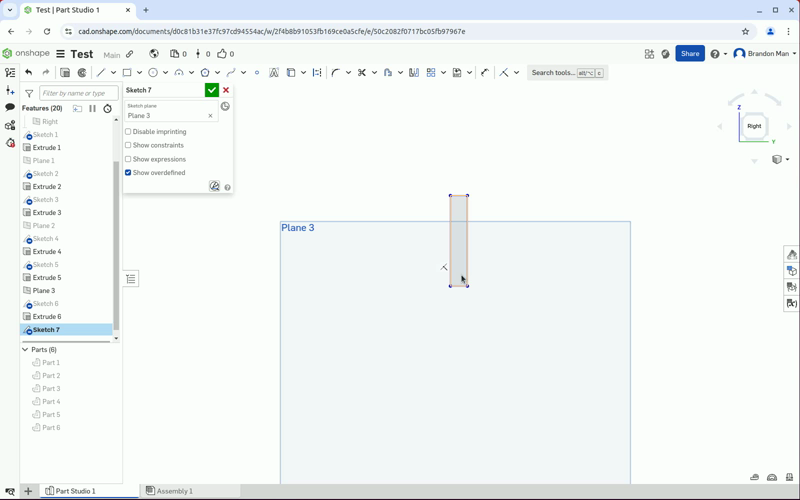
scroll(-6)
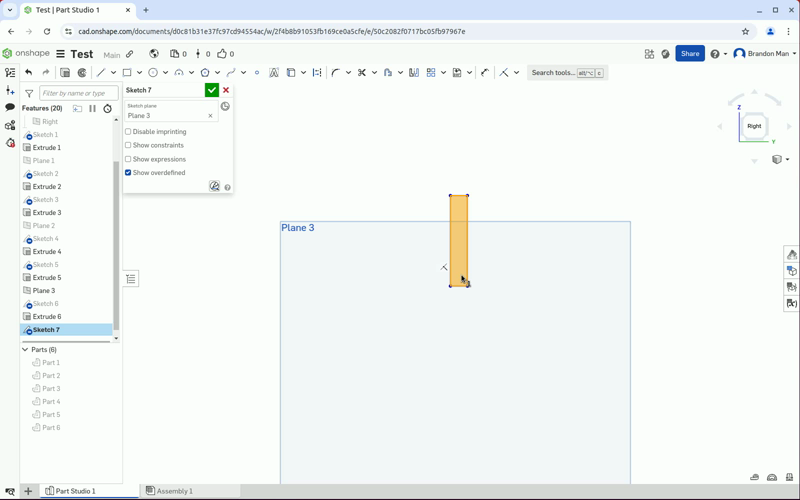
scroll(-6)
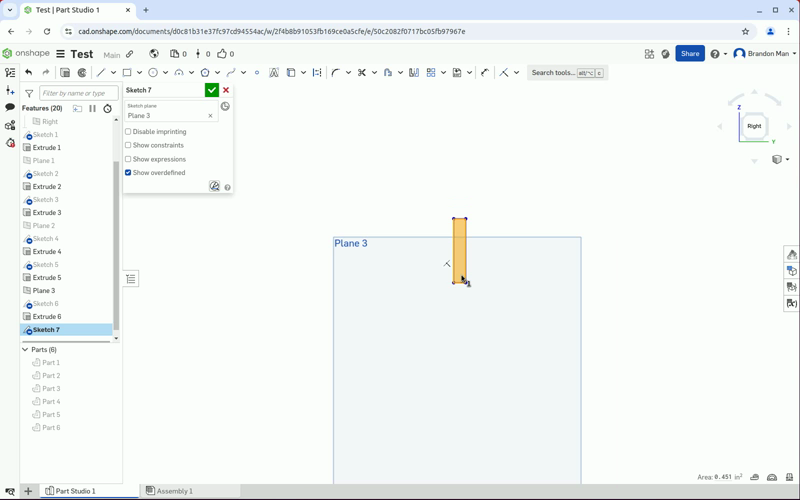
scroll(-6)
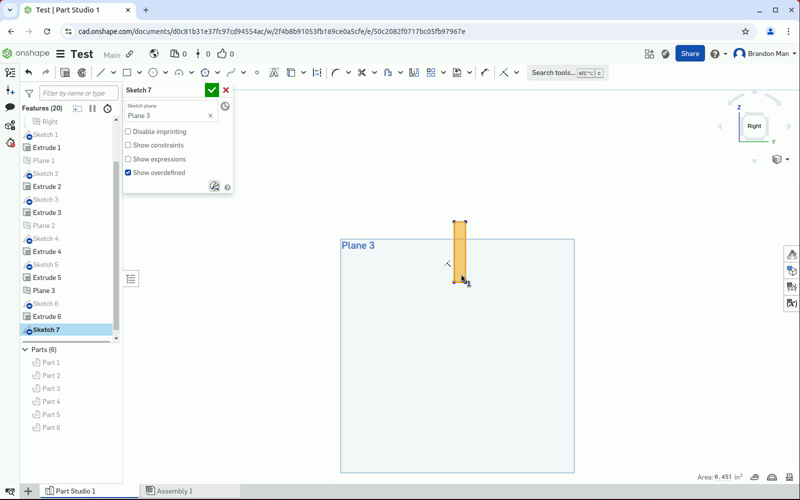
scroll(-6)
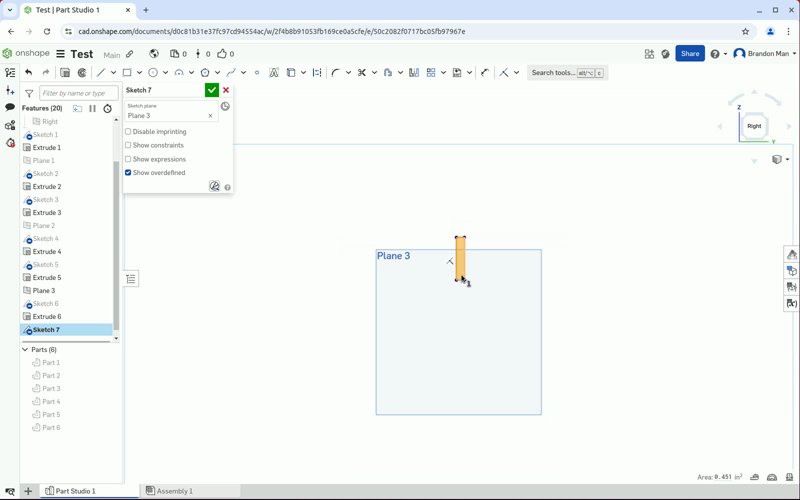
scroll(-6)
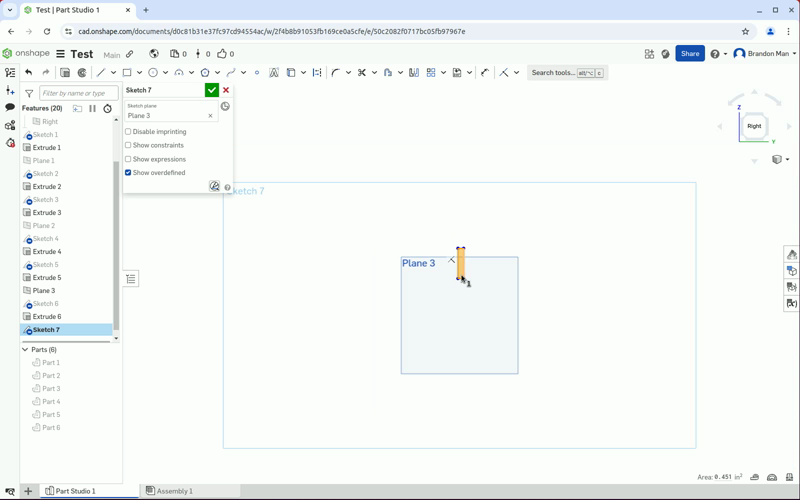
scroll(-6)
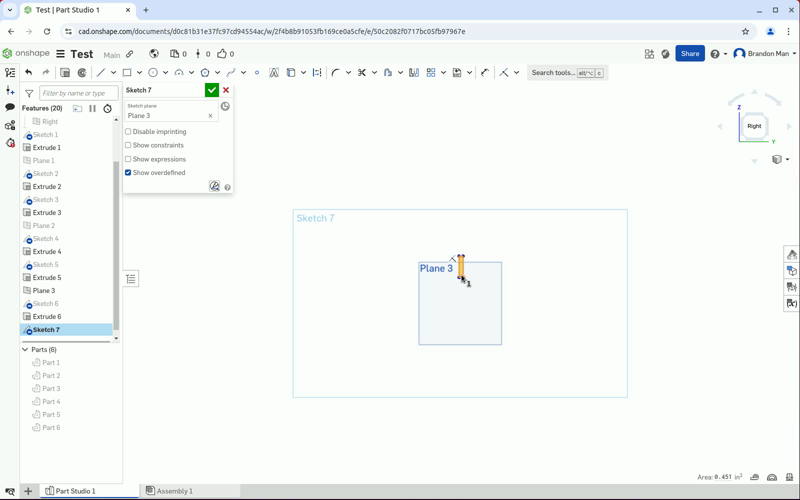
scroll(-6)
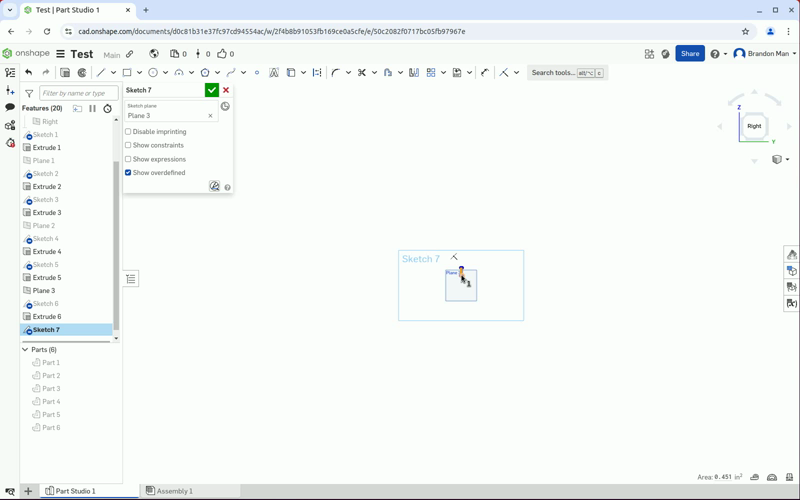
mouse_move(73, 352)
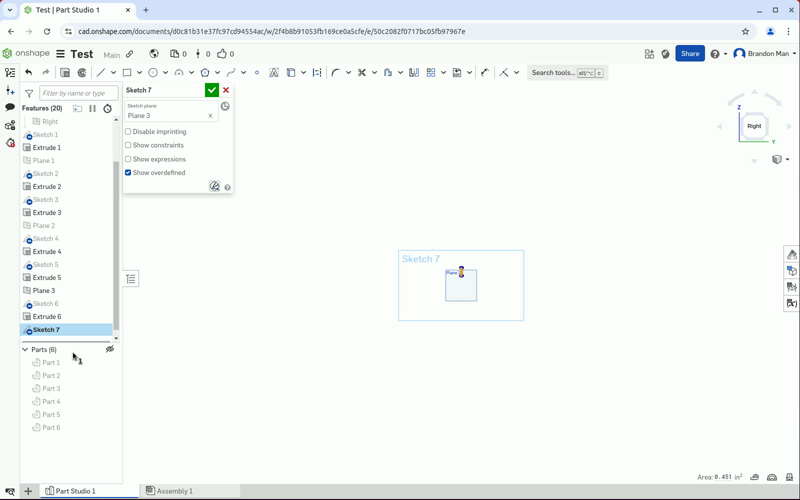
key(shift+y)
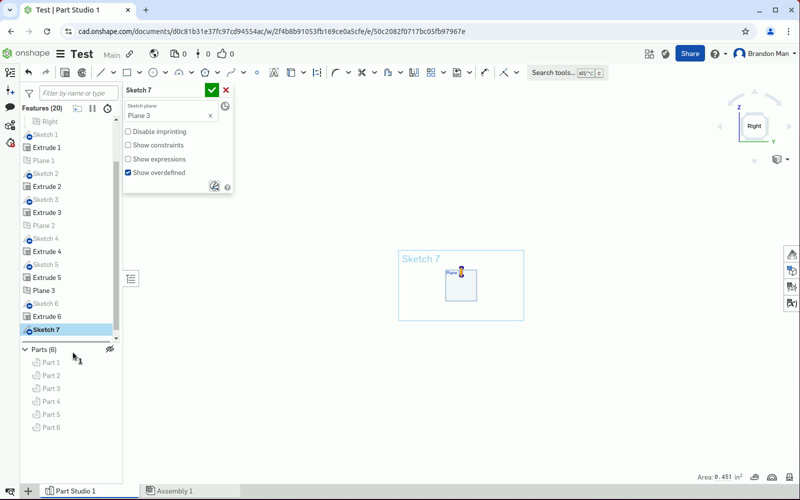
key(shift+e)
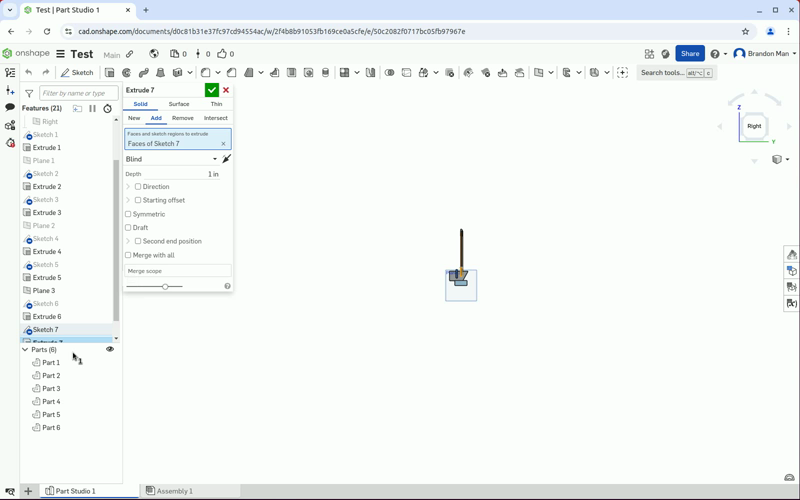
mouse_move(143, 106)
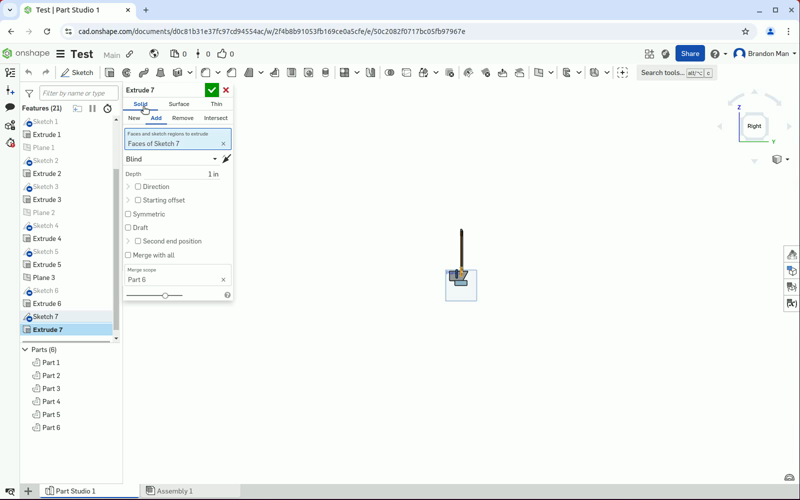
click(143, 106)
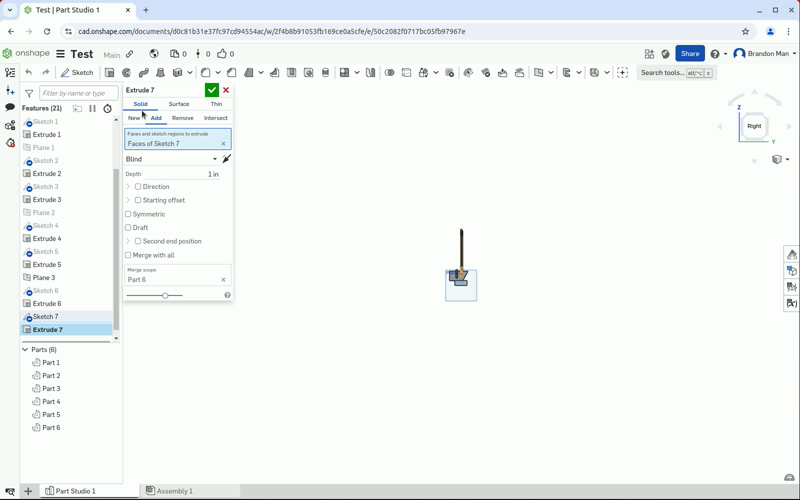
mouse_move(137, 120)
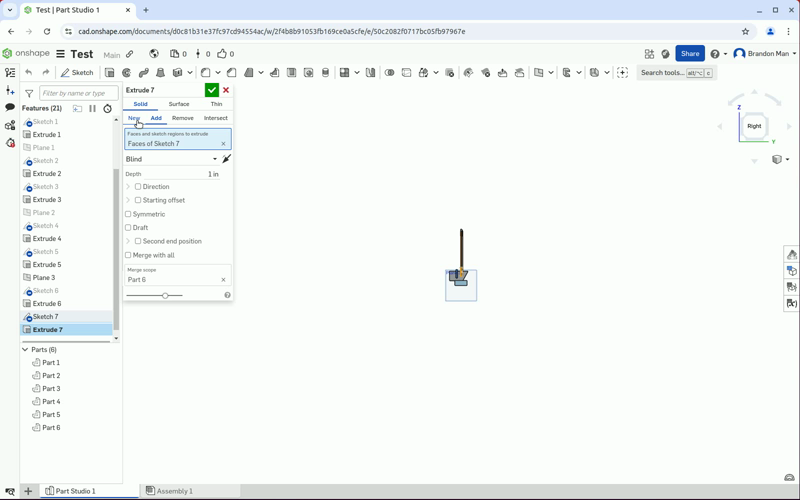
click(137, 120)
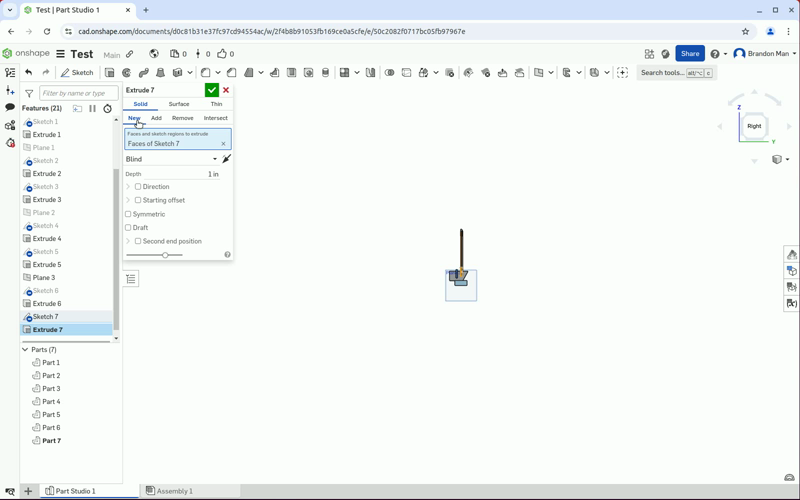
key(tab, 4)
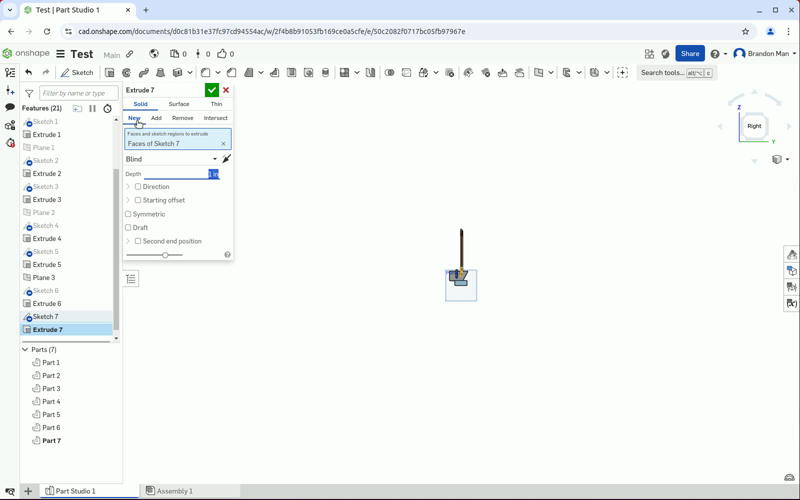
text(0.722)
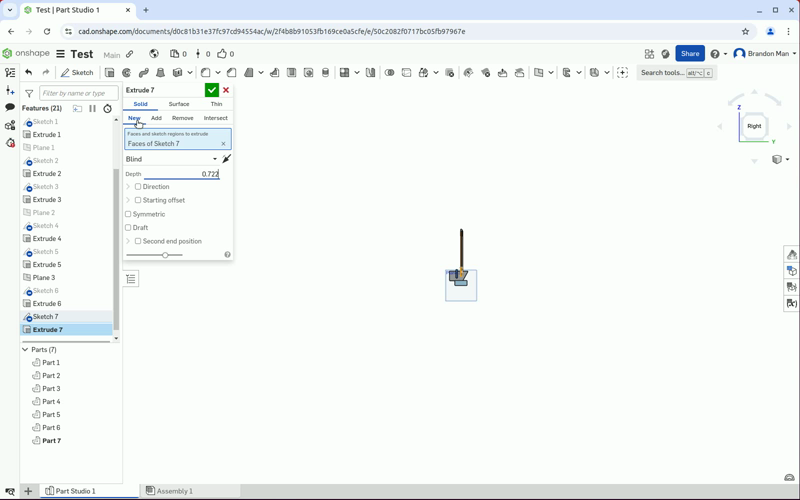
key(enter)
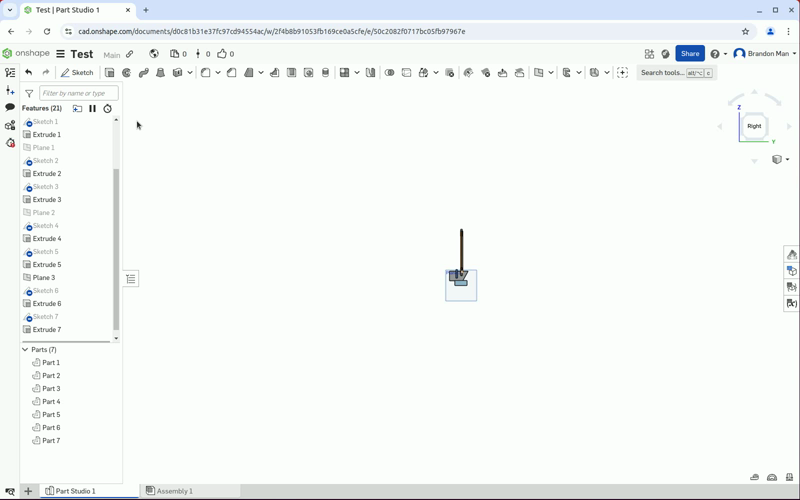
key(shift+h)
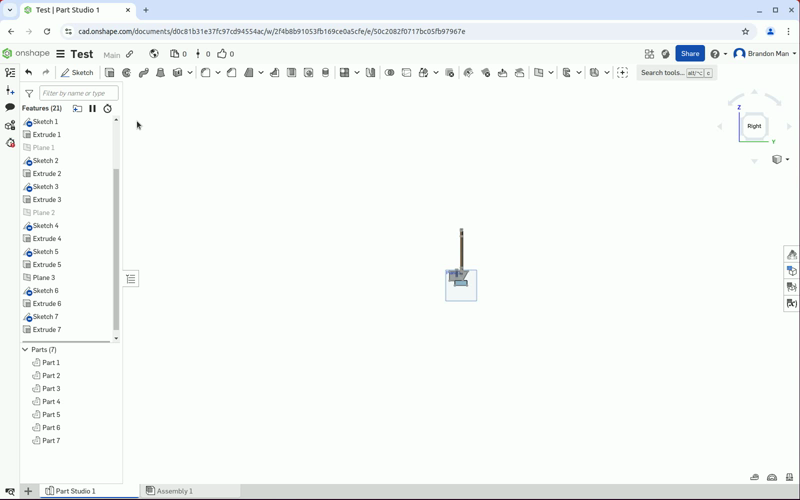
key(shift+h)
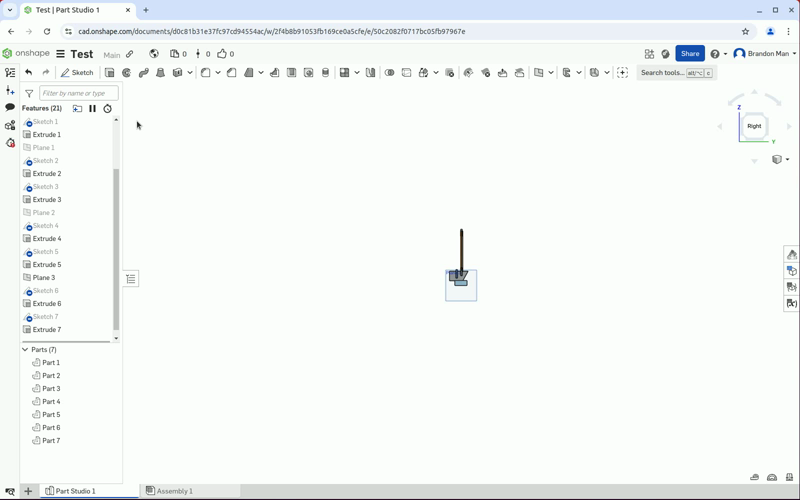
mouse_move(69, 124)
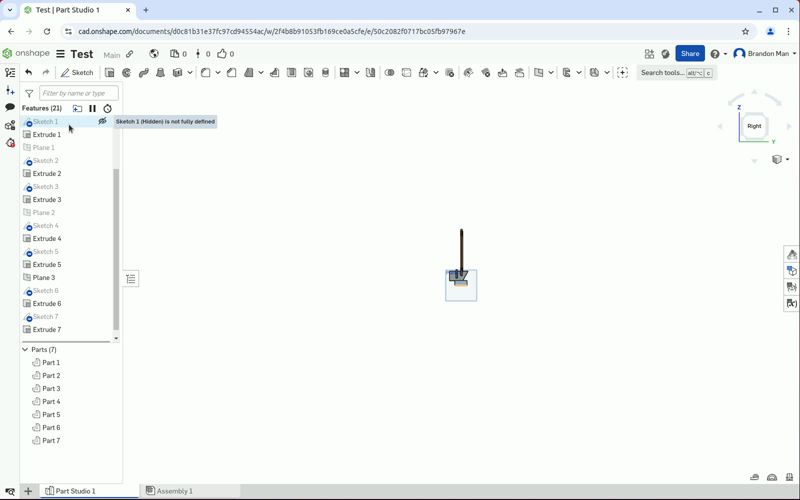
click(69, 124)
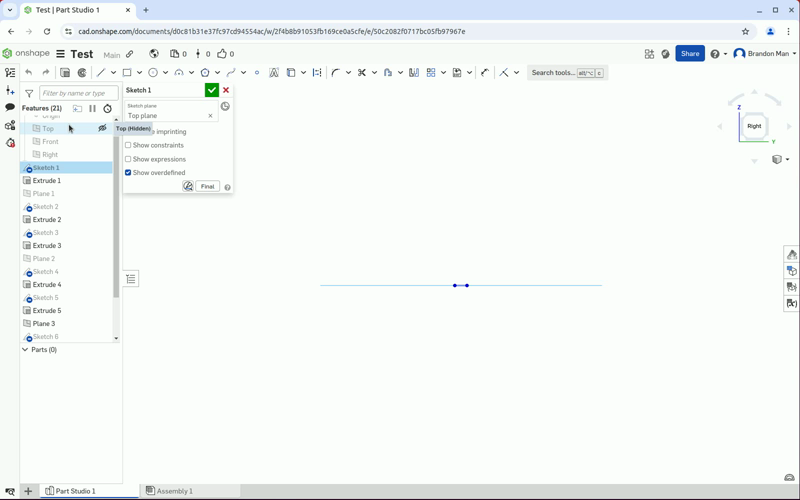
mouse_move(229, 92)
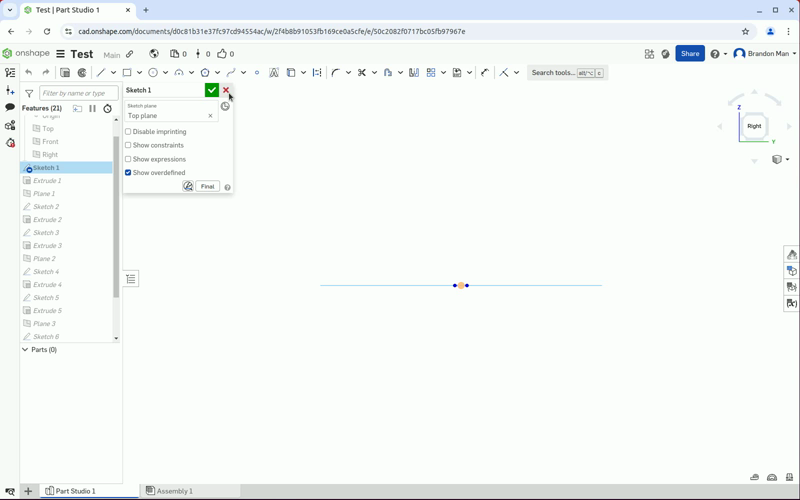
click(229, 92)
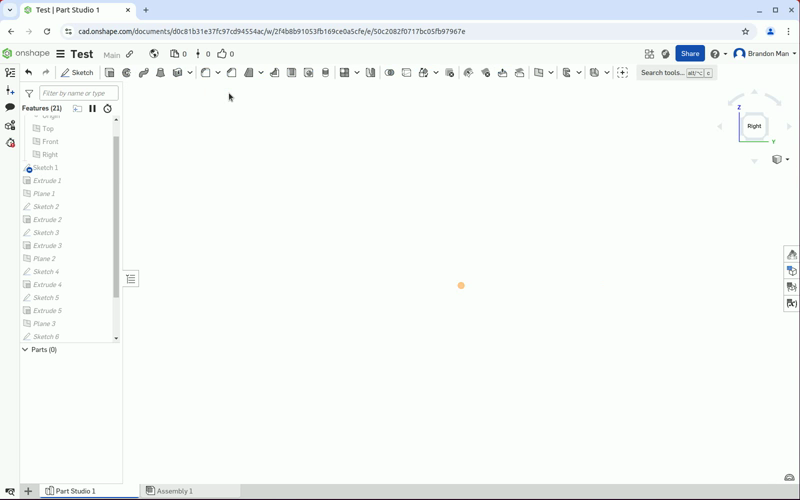
key(shift+s)
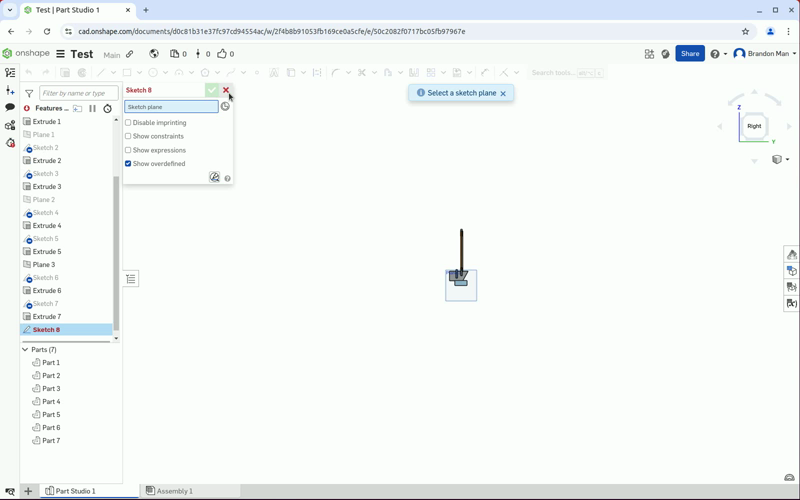
mouse_move(69, 267)
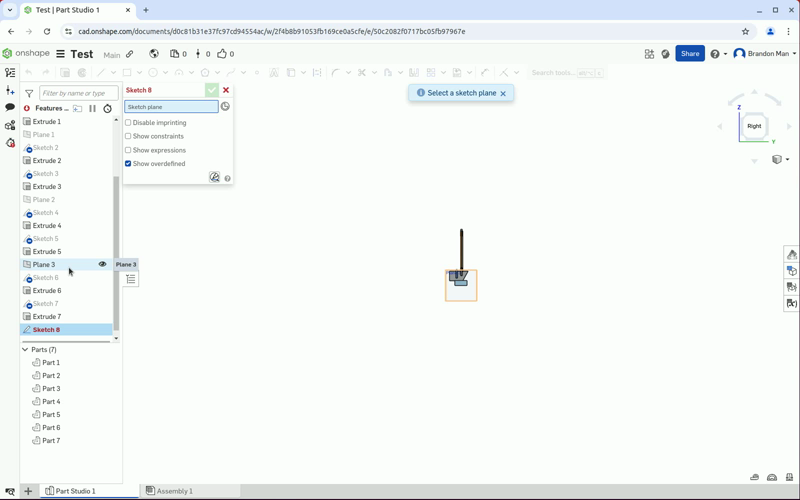
click(69, 267)
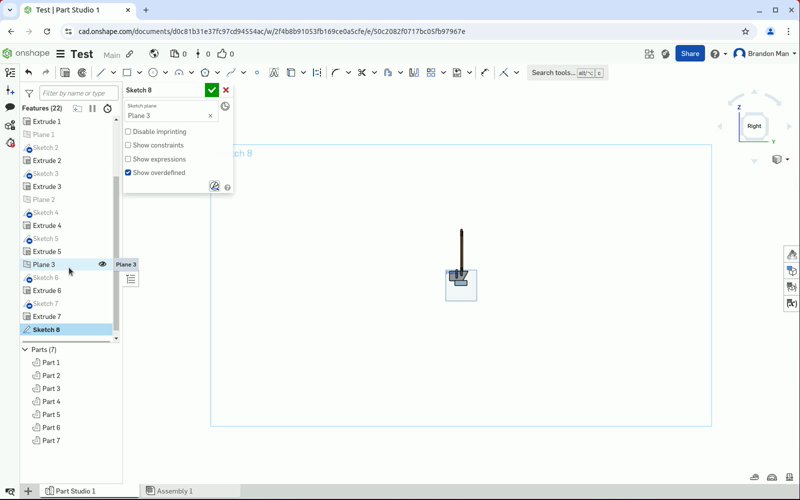
mouse_move(73, 352)
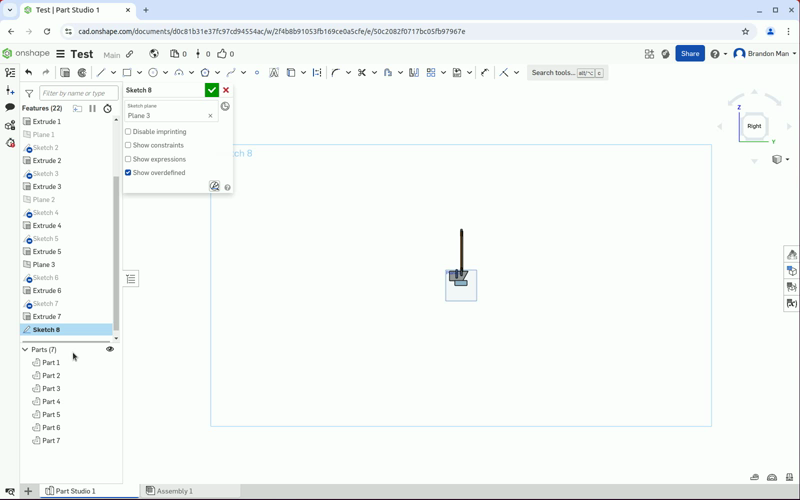
key(y)
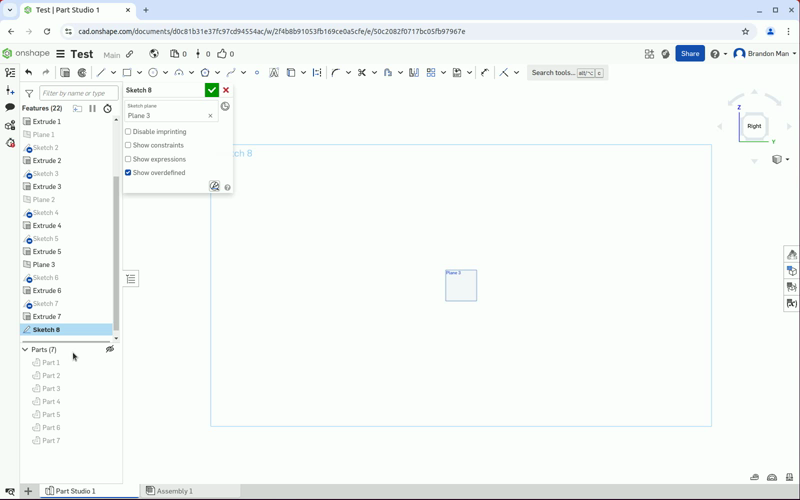
key(l)
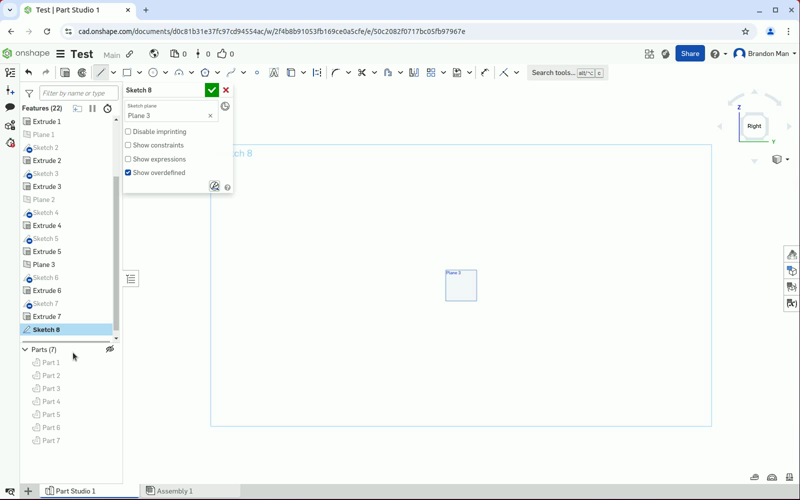
key_down(shift)
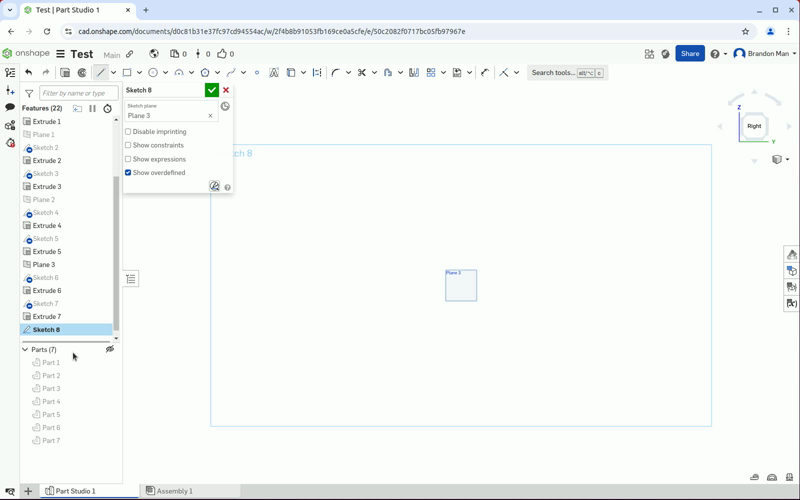
mouse_move(460, 236)
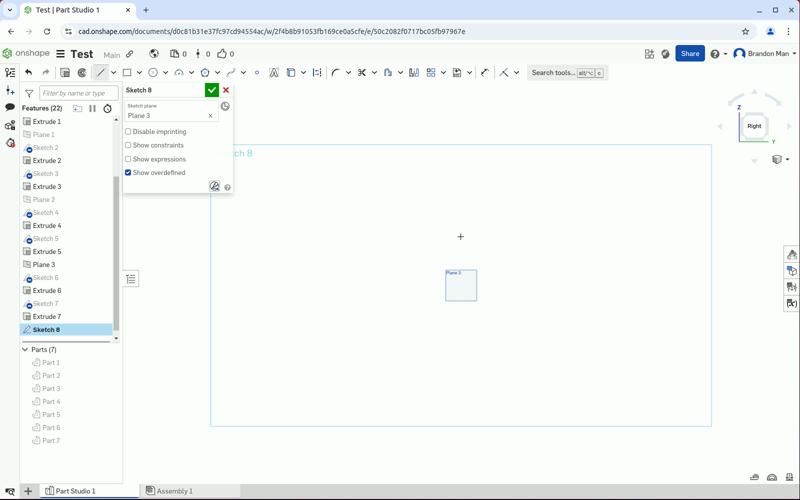
click(460, 236)
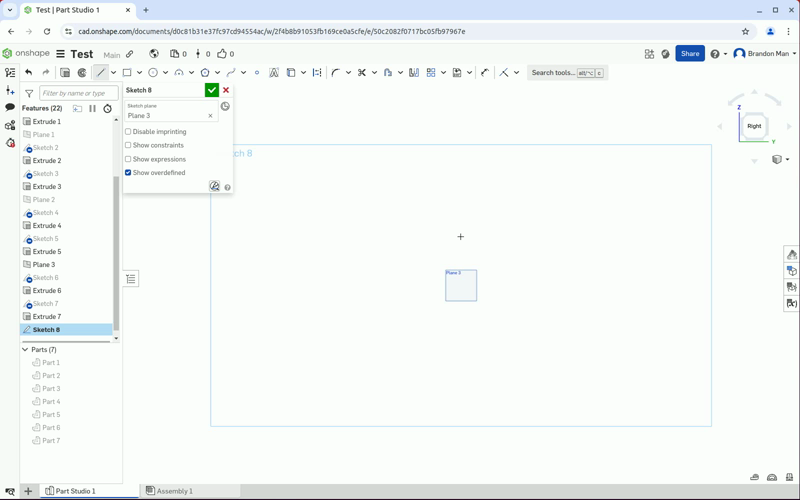
key_up(shift)
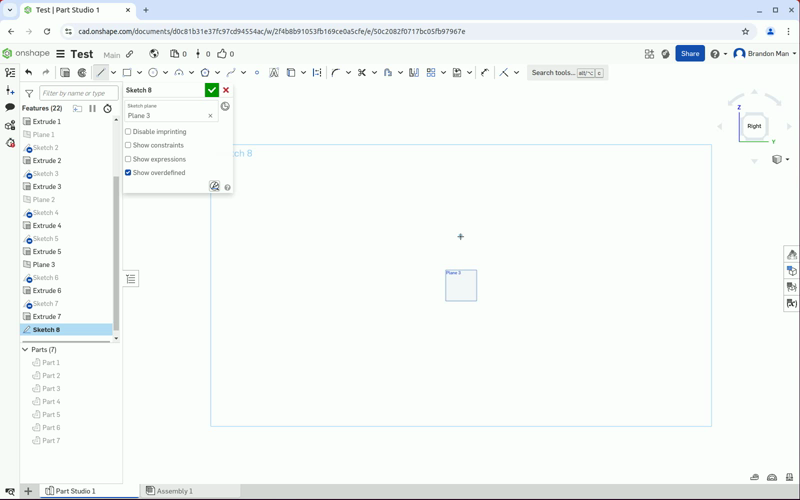
key_down(shift)
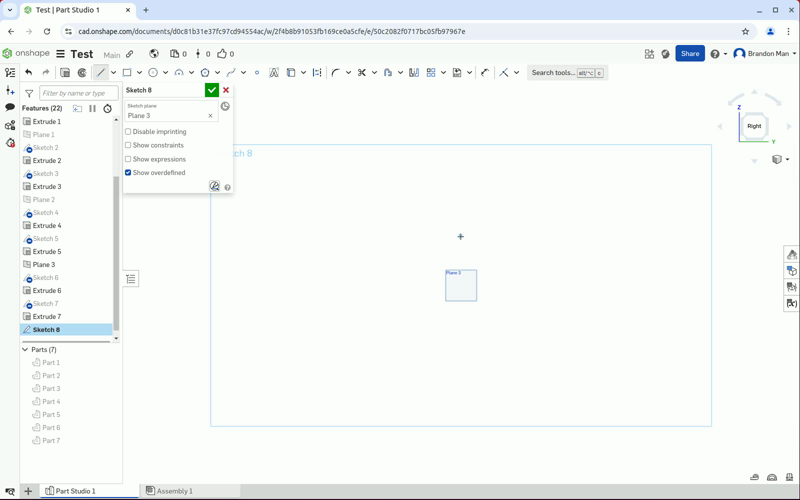
mouse_move(490, 236)
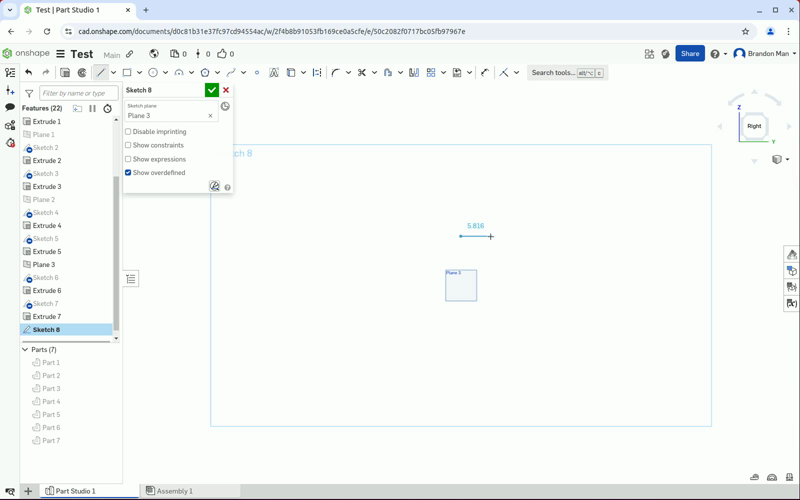
mouse_move(462, 236)
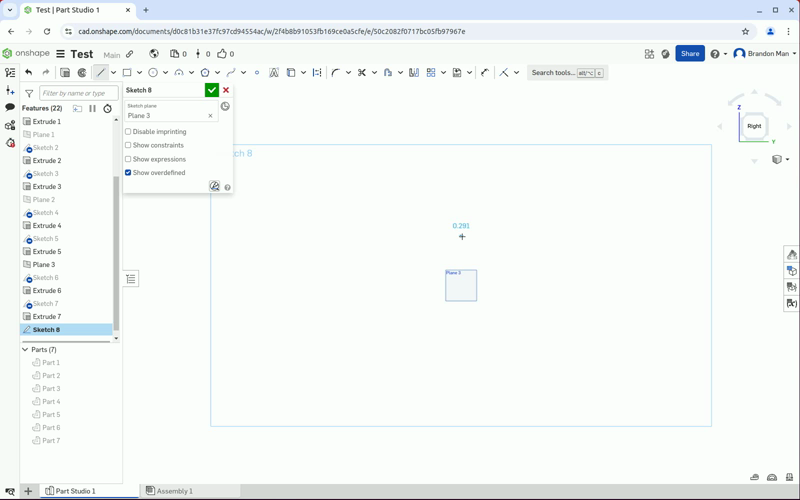
scroll(6)
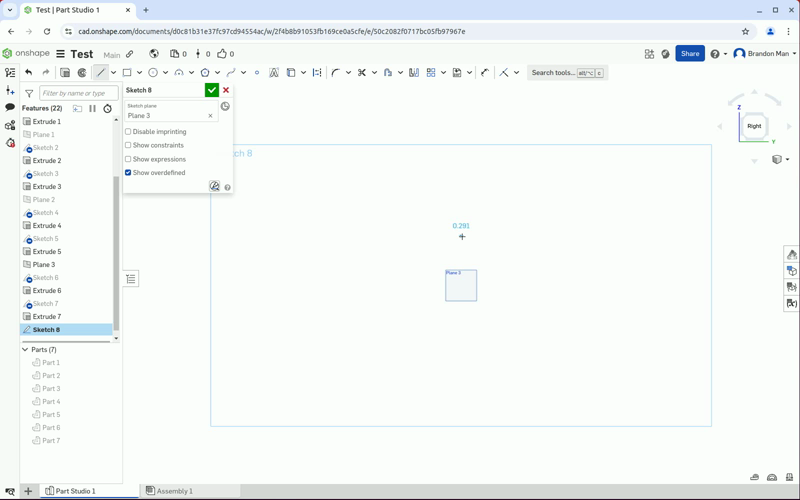
scroll(6)
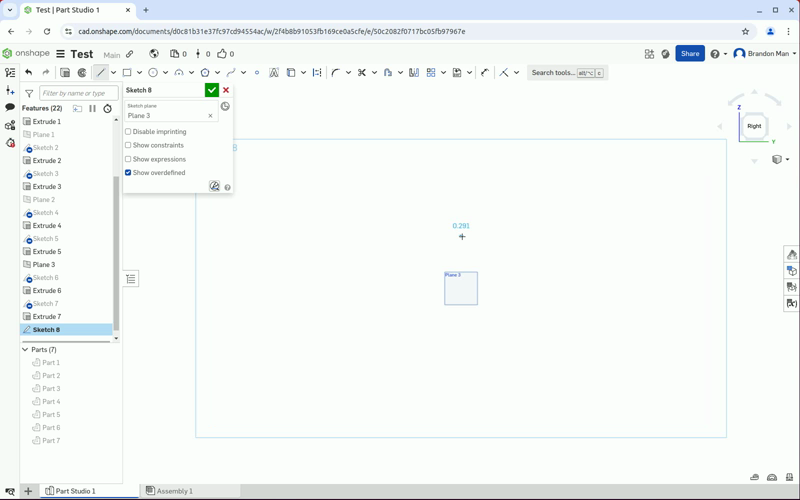
scroll(6)
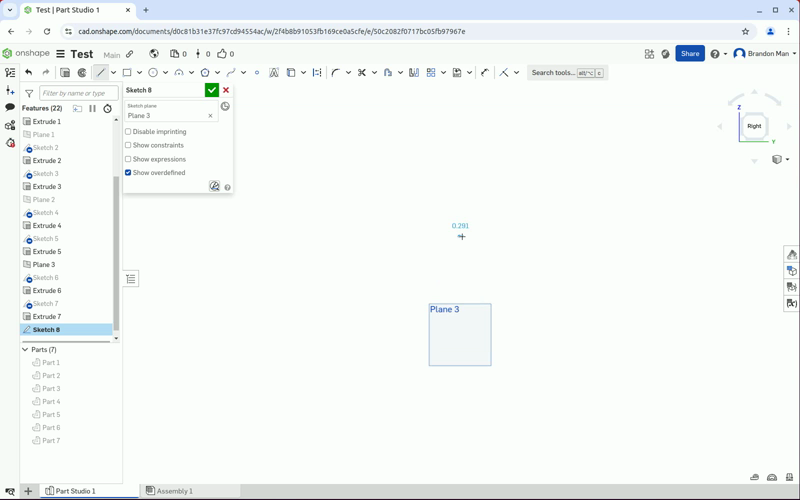
scroll(6)
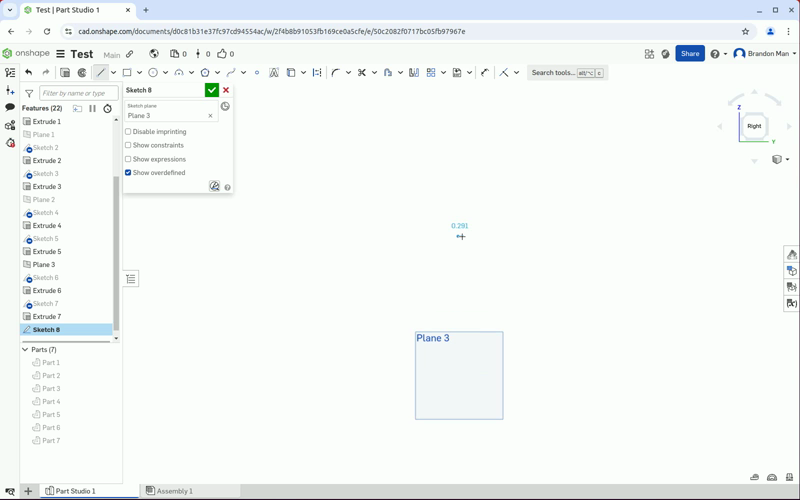
scroll(6)
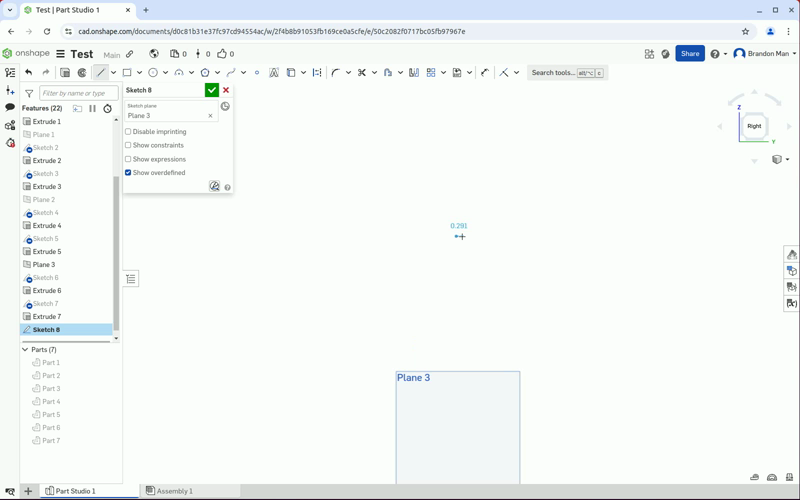
scroll(6)
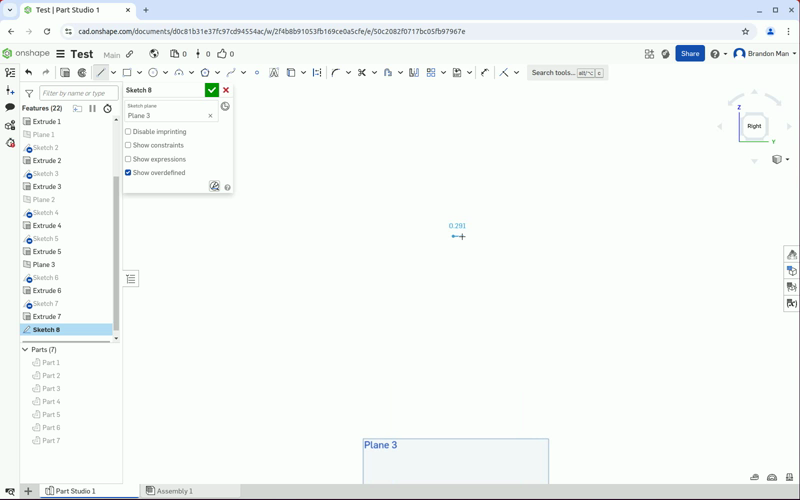
scroll(6)
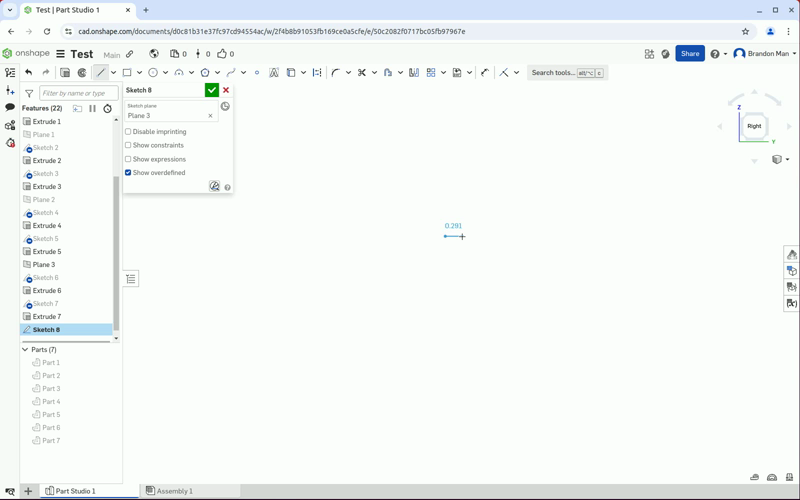
click(462, 236)
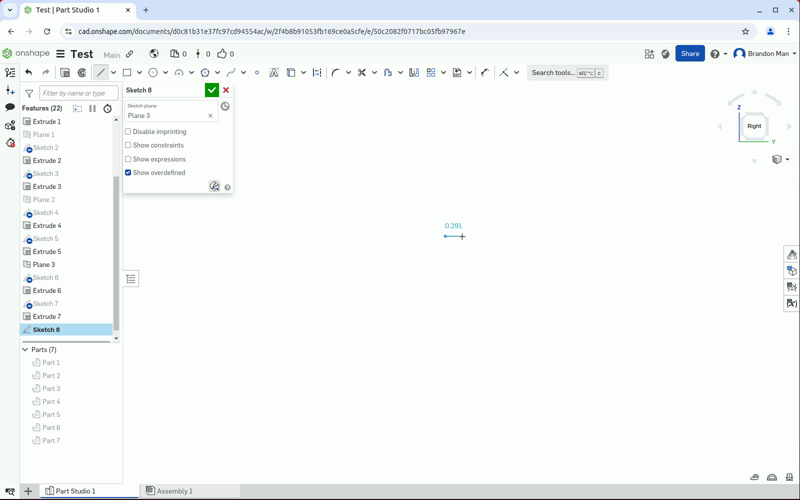
scroll(-6)
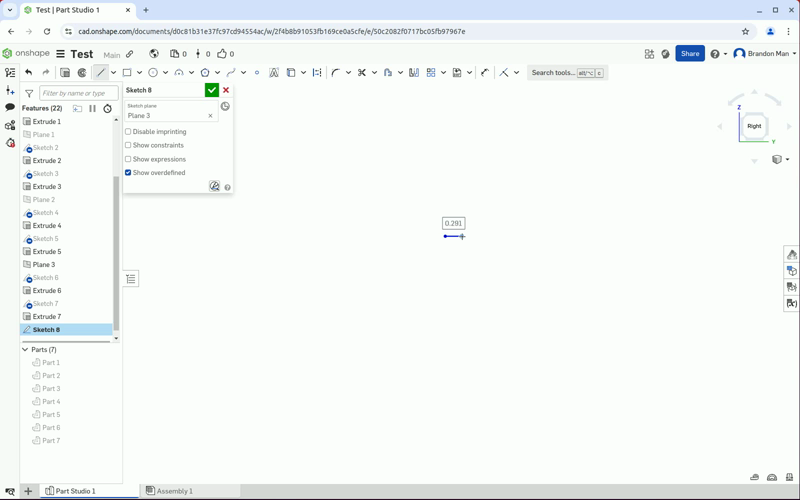
scroll(-6)
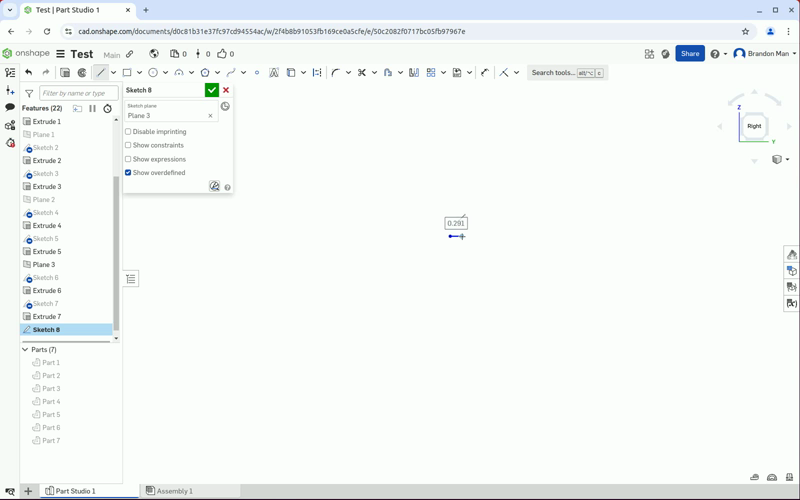
scroll(-6)
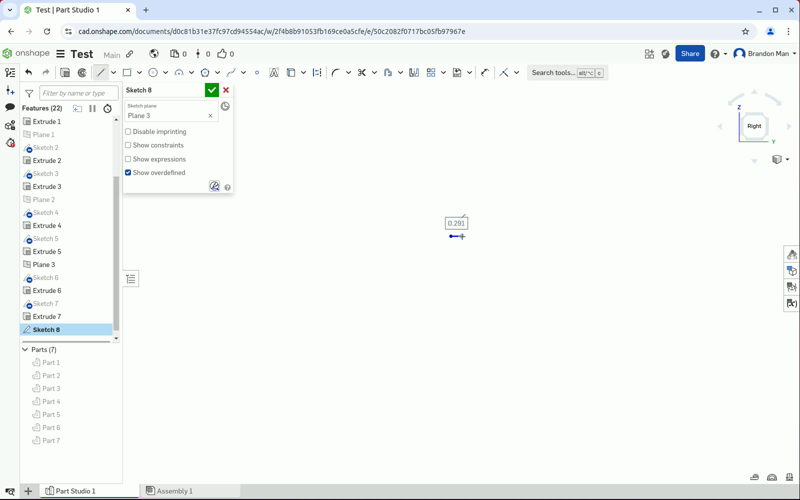
scroll(-6)
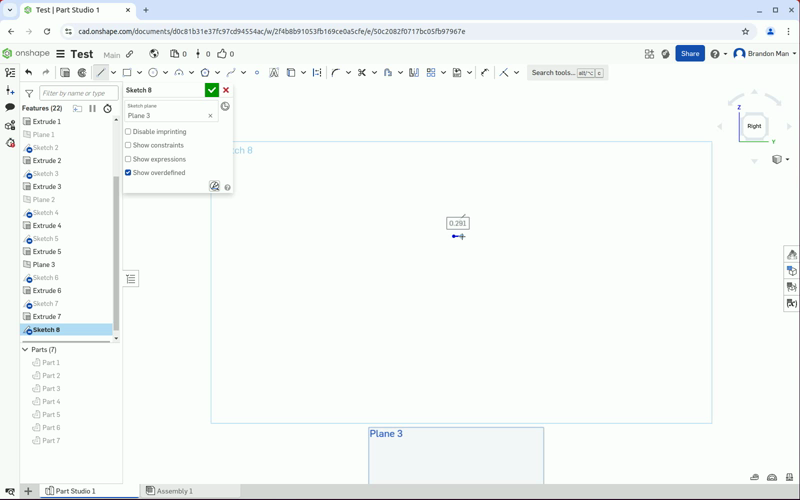
scroll(-6)
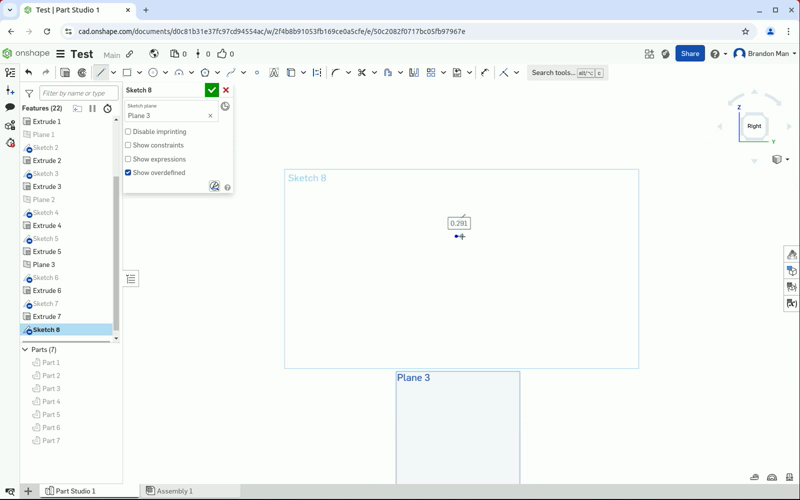
scroll(-6)
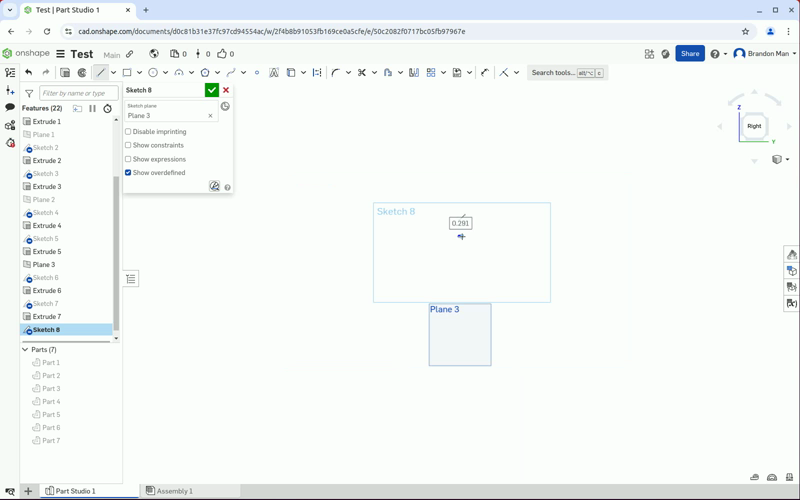
scroll(-6)
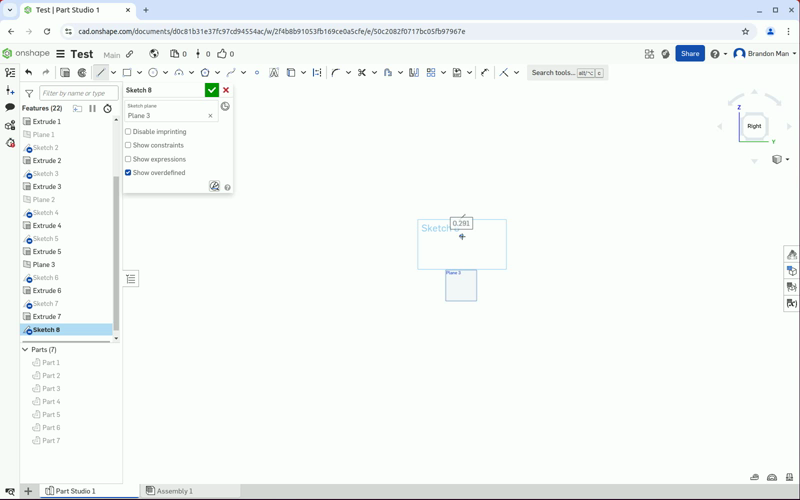
key_up(shift)
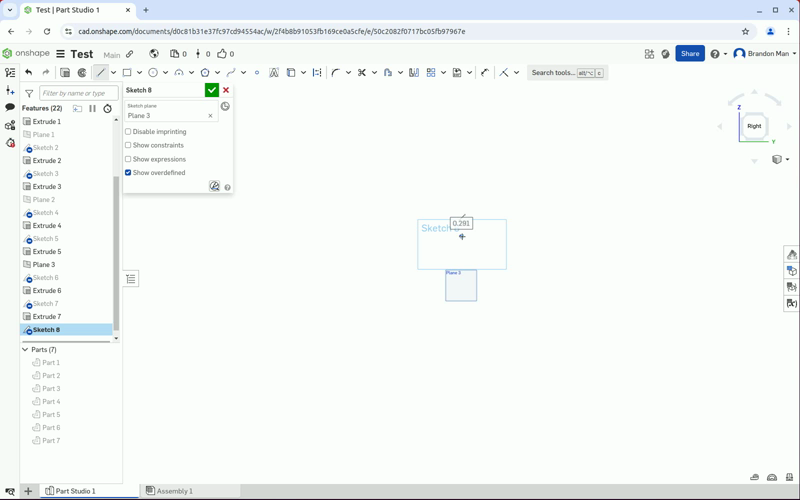
key_down(shift)
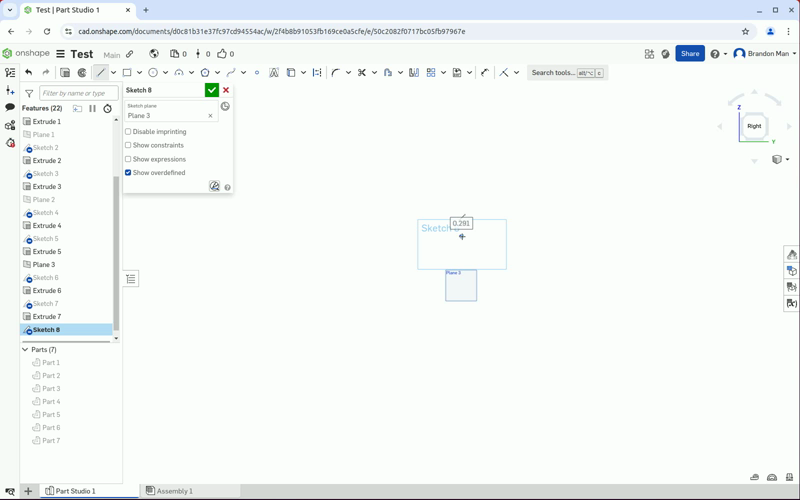
mouse_move(492, 236)
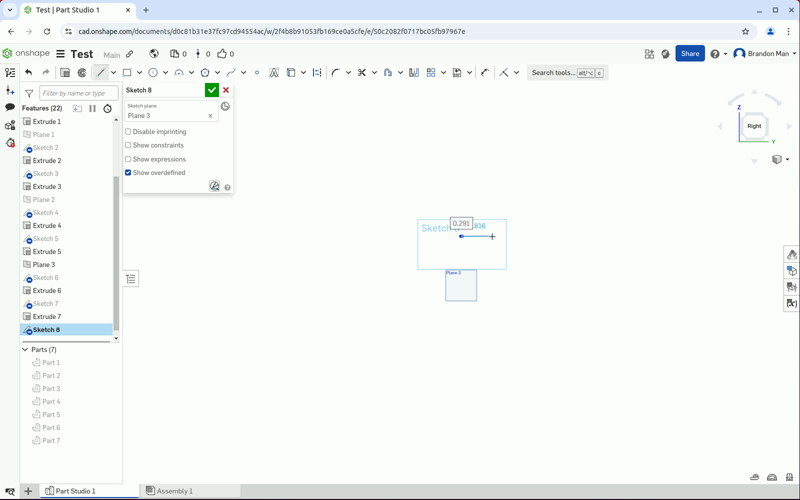
mouse_move(462, 229)
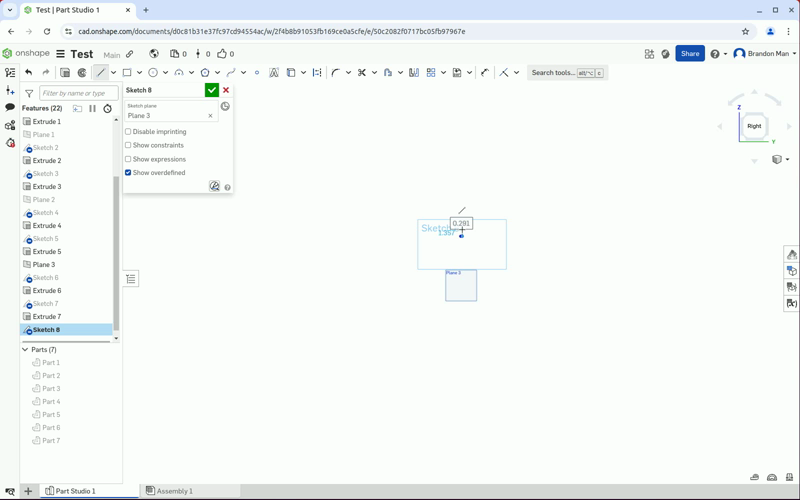
scroll(6)
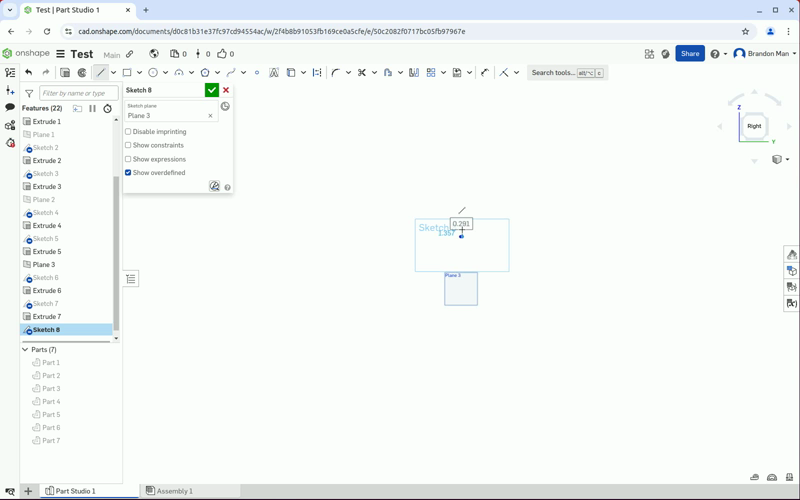
scroll(6)
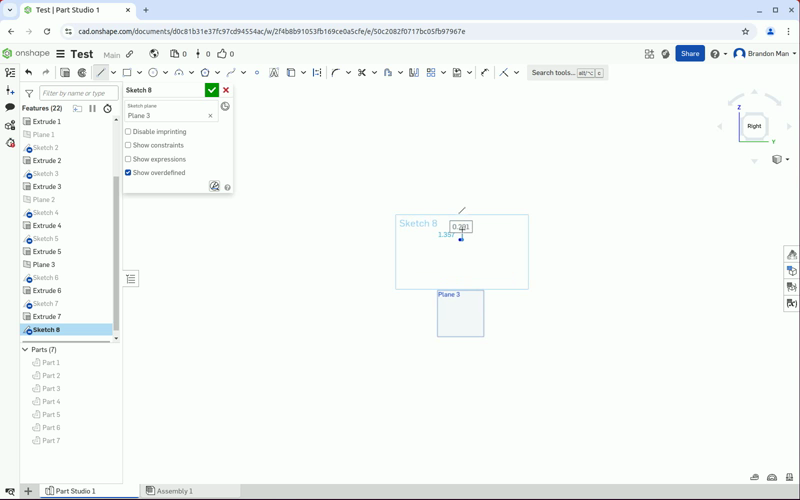
scroll(6)
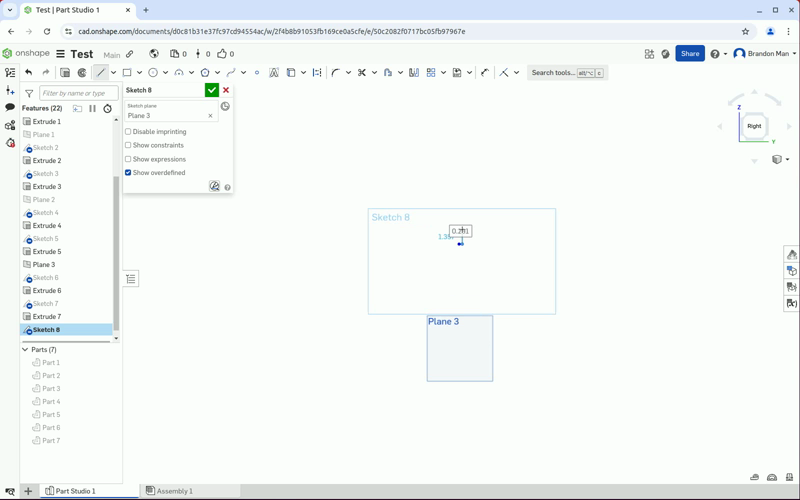
scroll(6)
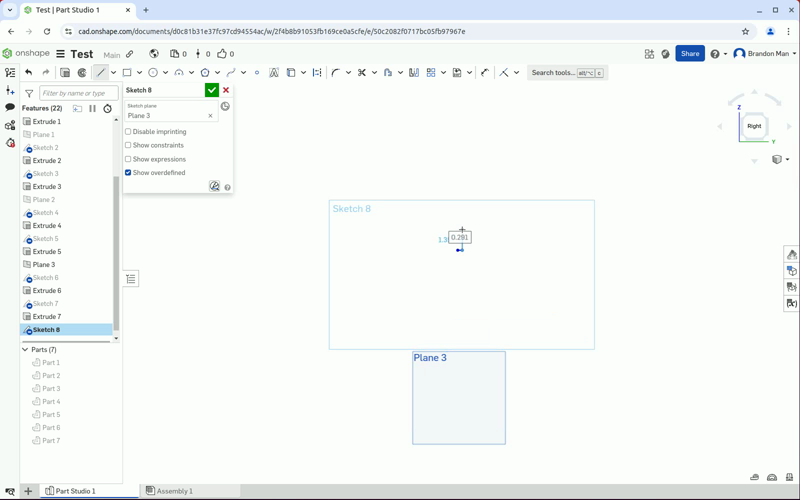
scroll(6)
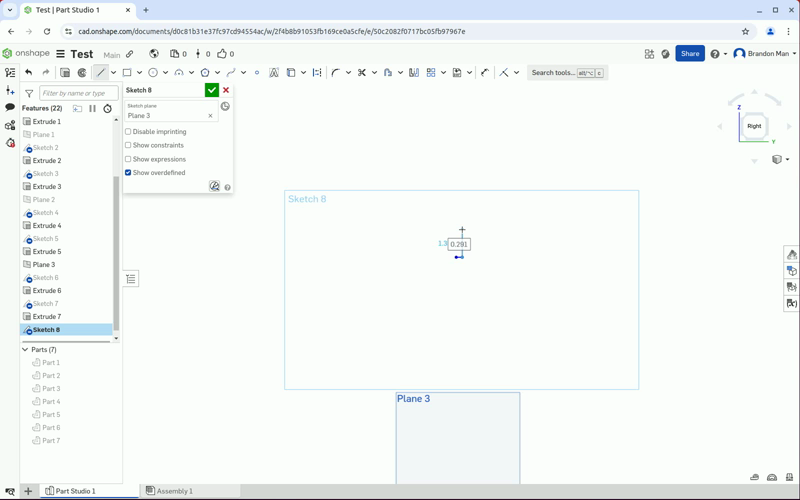
scroll(6)
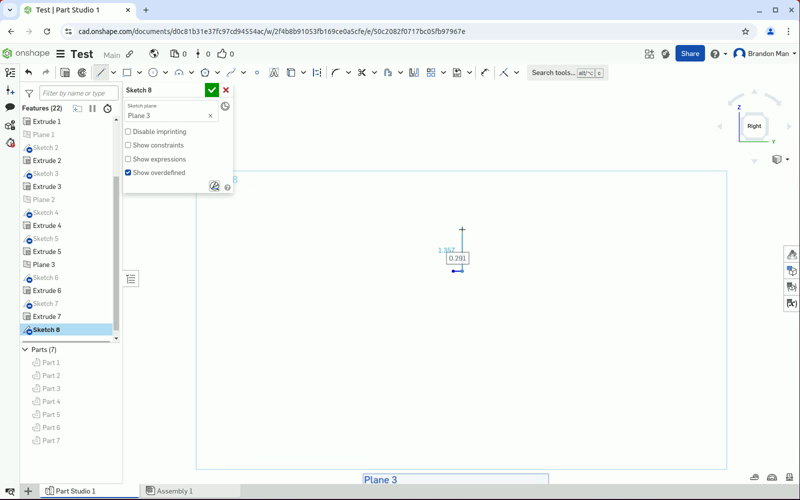
scroll(6)
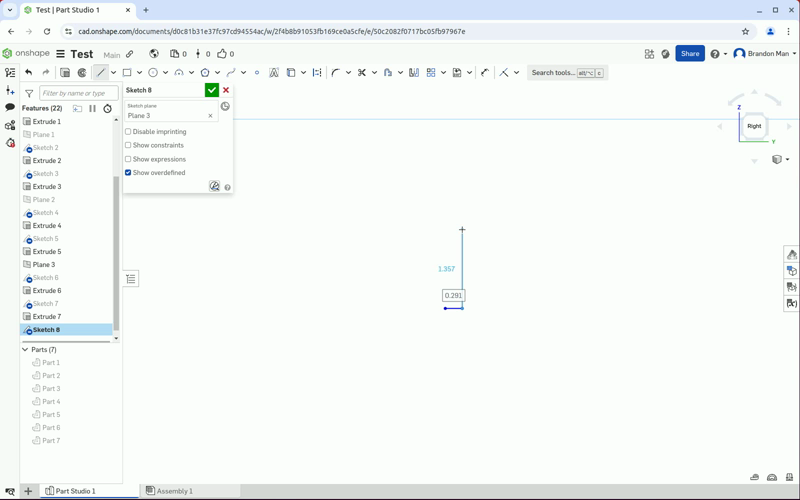
click(462, 229)
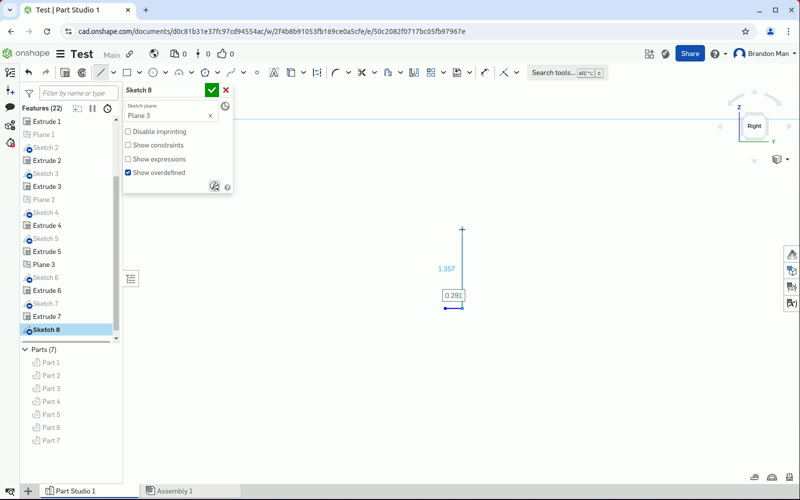
scroll(-6)
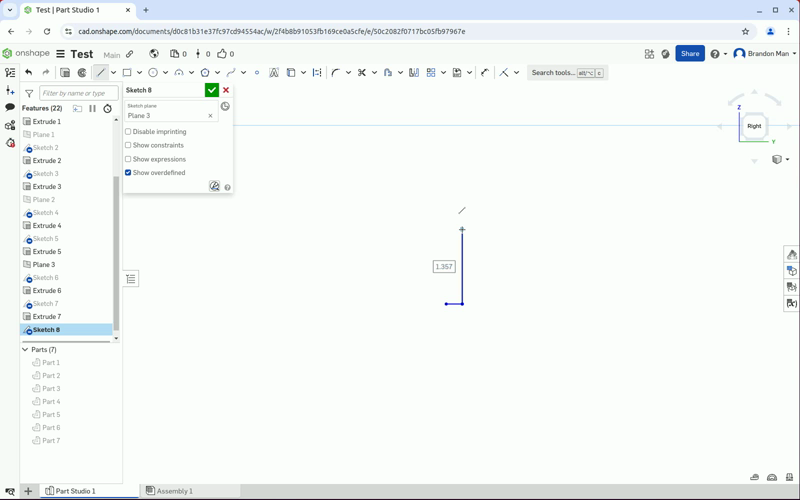
scroll(-6)
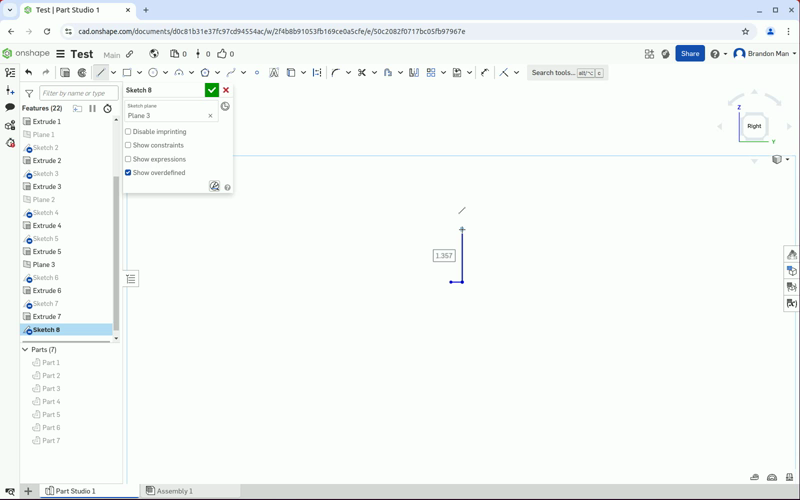
scroll(-6)
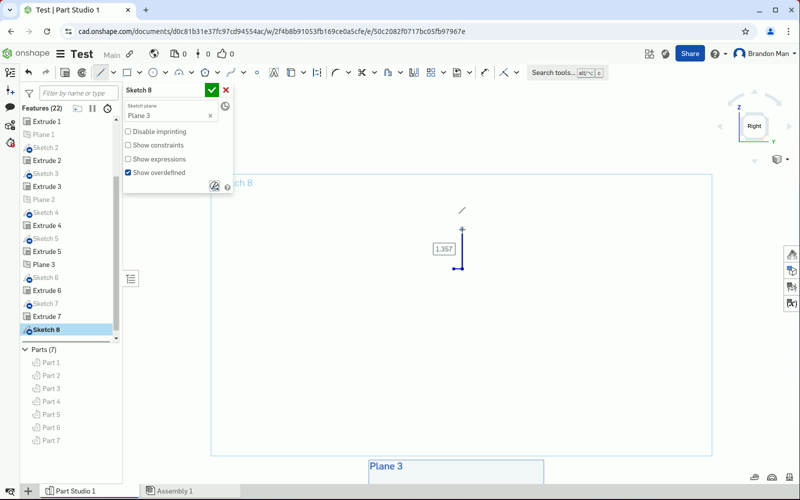
scroll(-6)
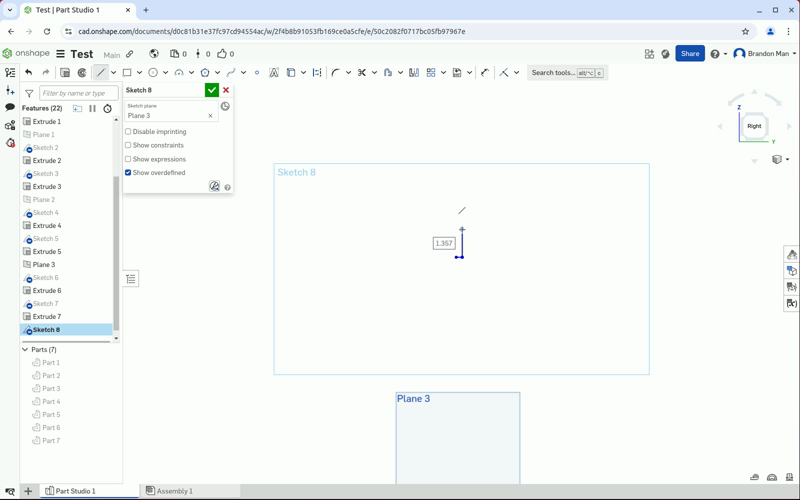
scroll(-6)
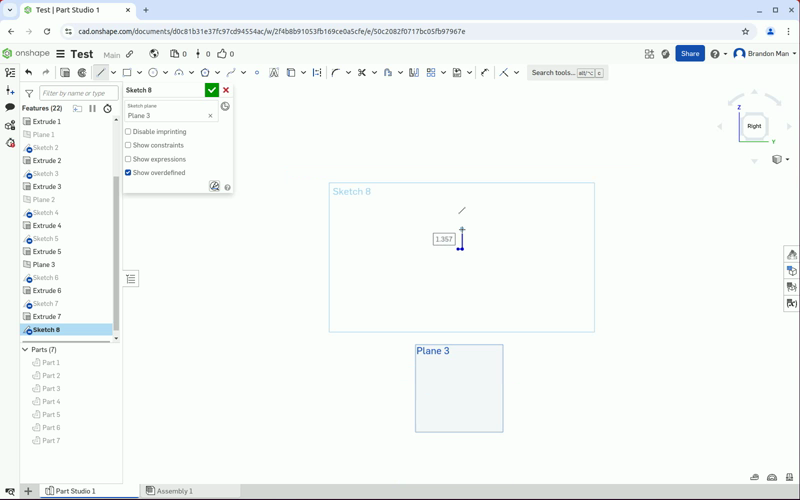
scroll(-6)
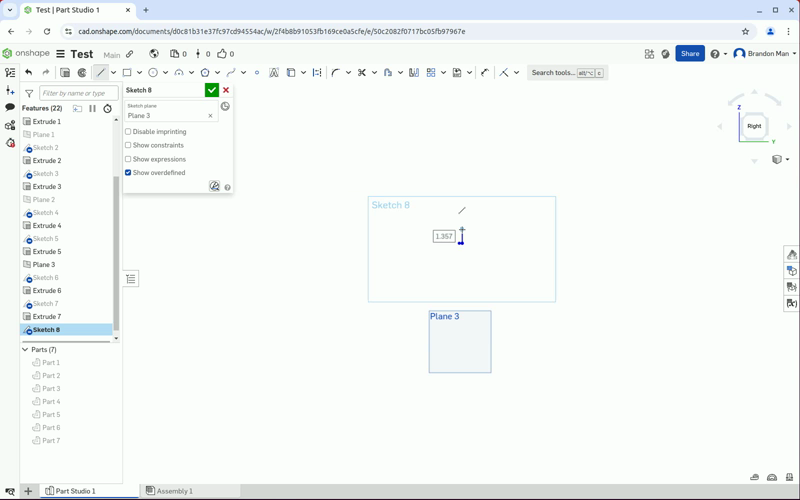
scroll(-6)
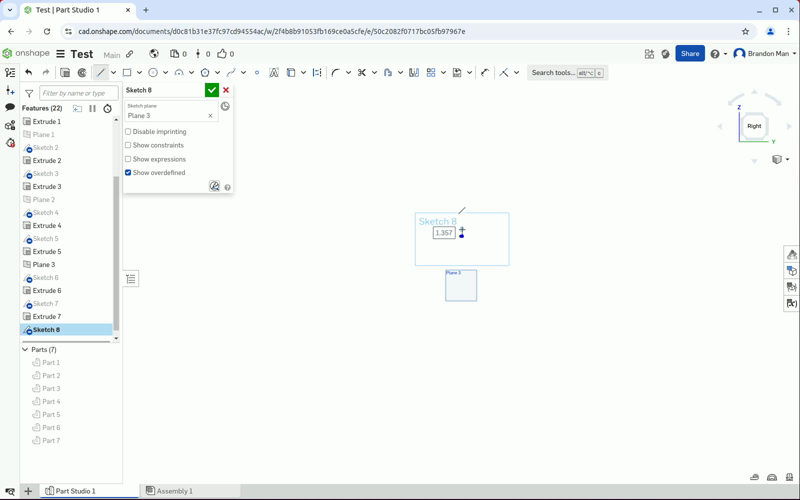
key_up(shift)
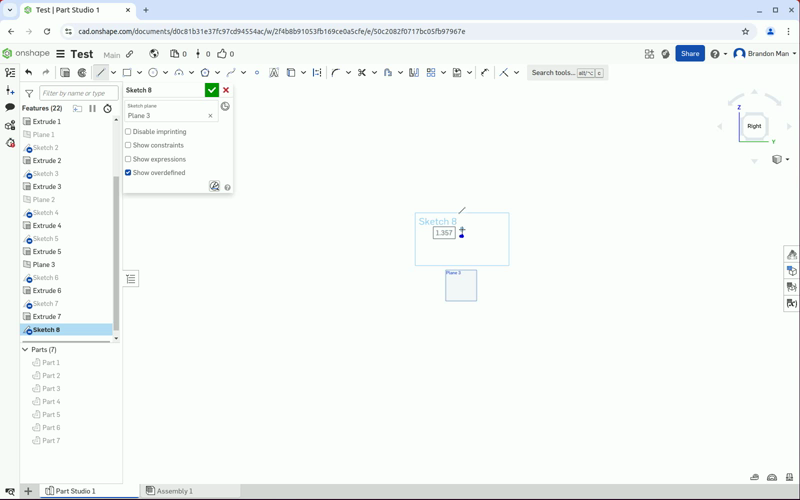
key_down(shift)
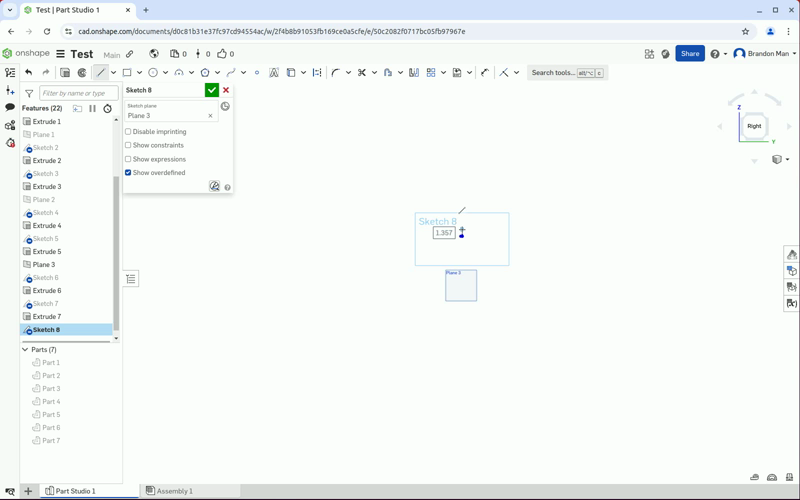
mouse_move(492, 229)
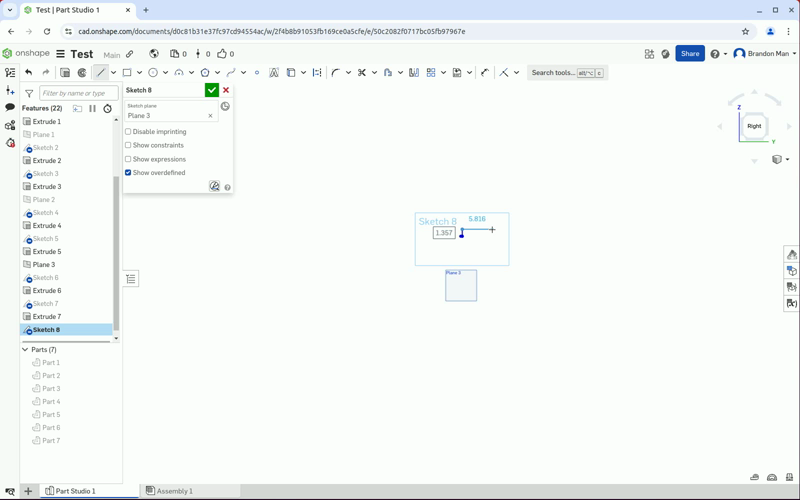
mouse_move(460, 229)
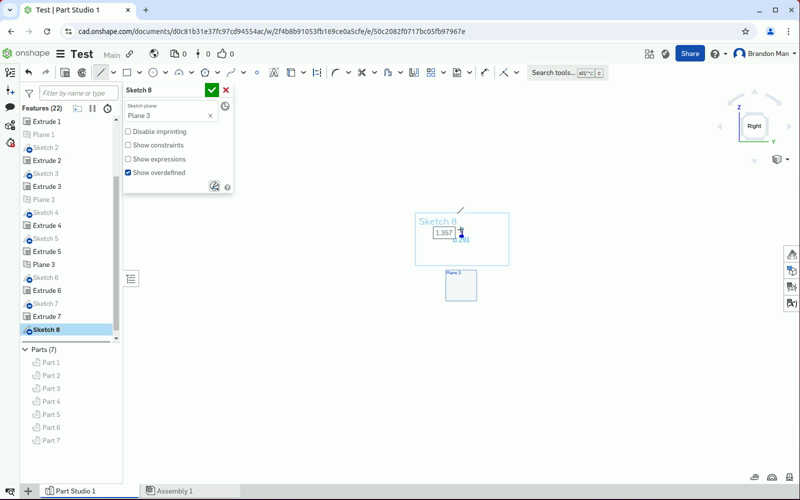
scroll(6)
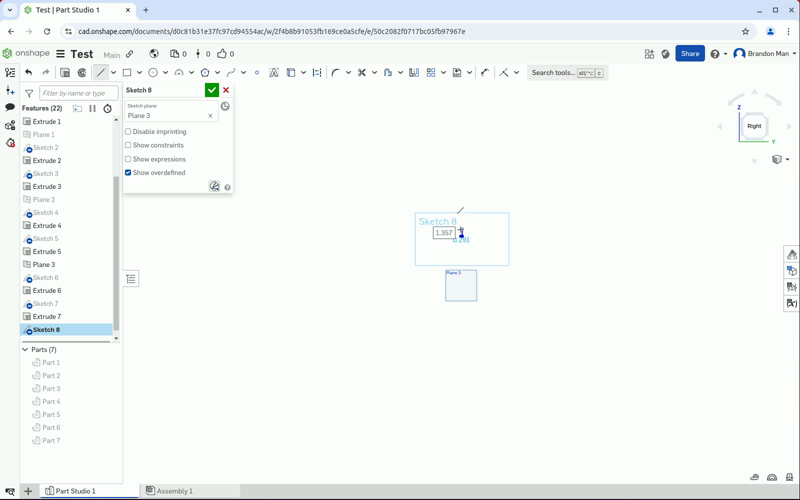
scroll(6)
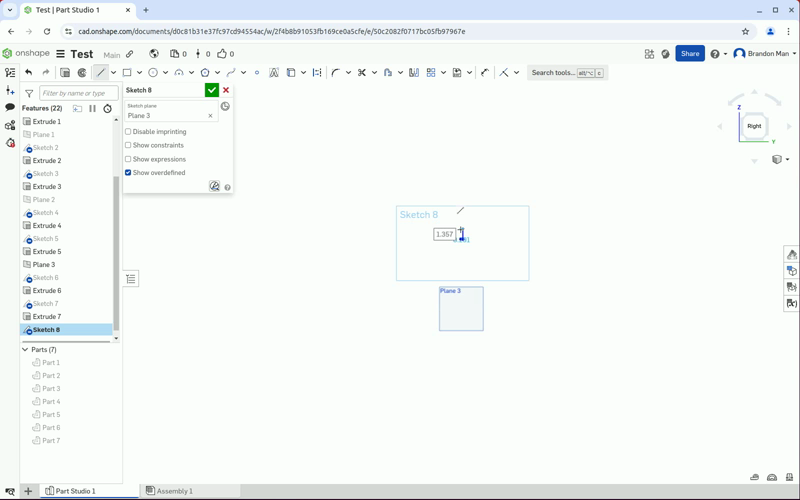
scroll(6)
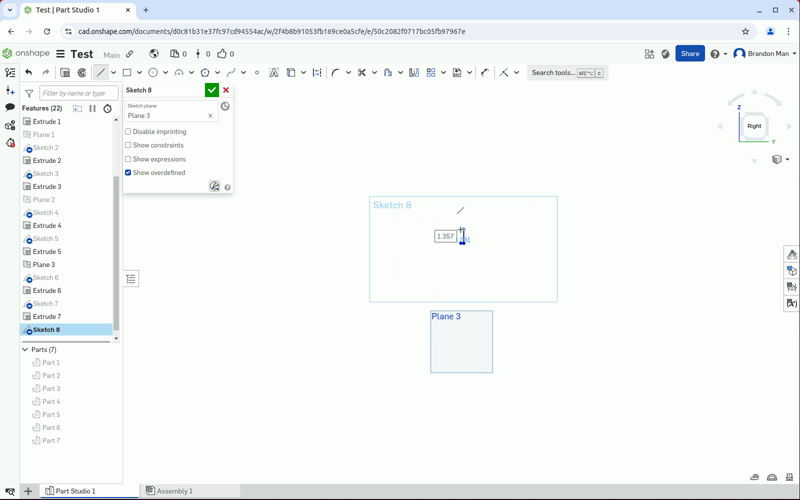
scroll(6)
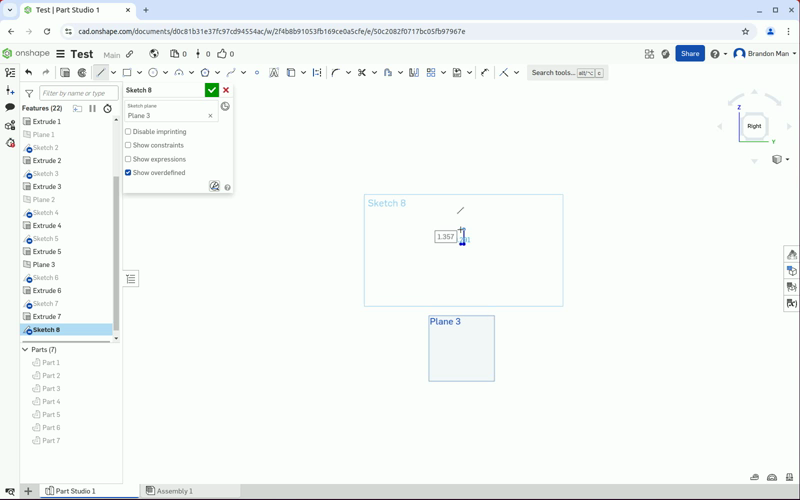
scroll(6)
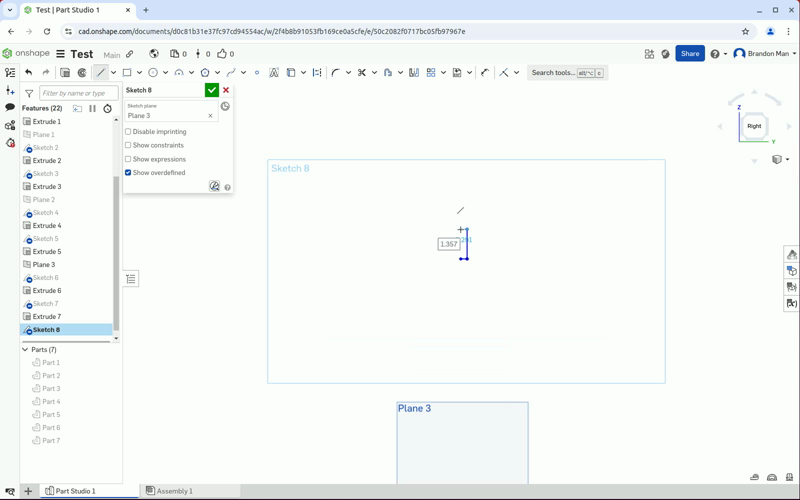
scroll(6)
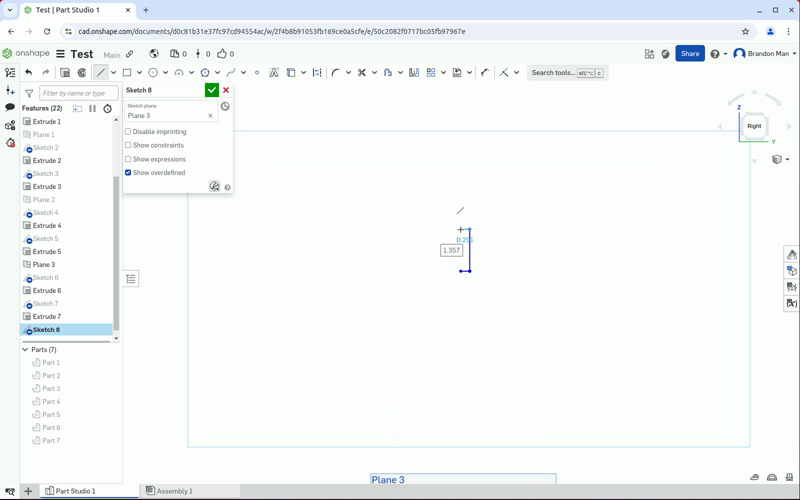
scroll(6)
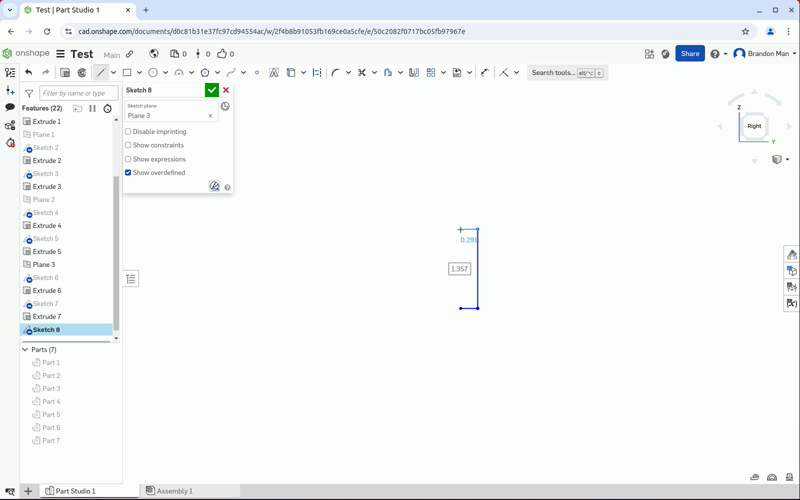
click(460, 229)
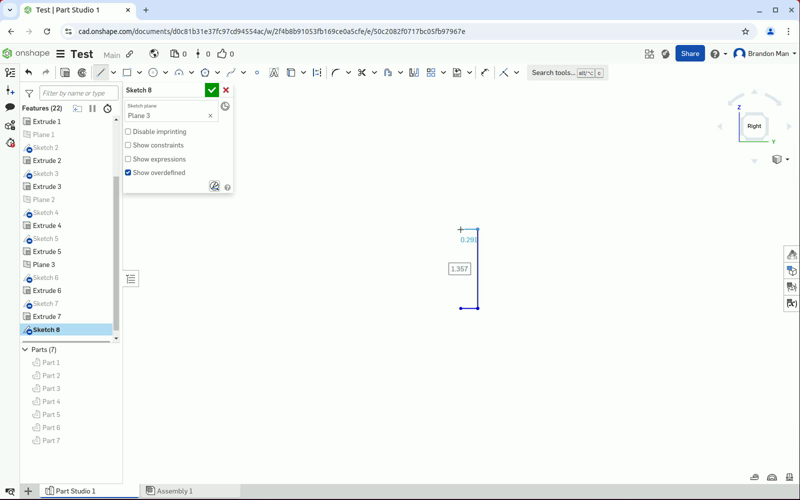
scroll(-6)
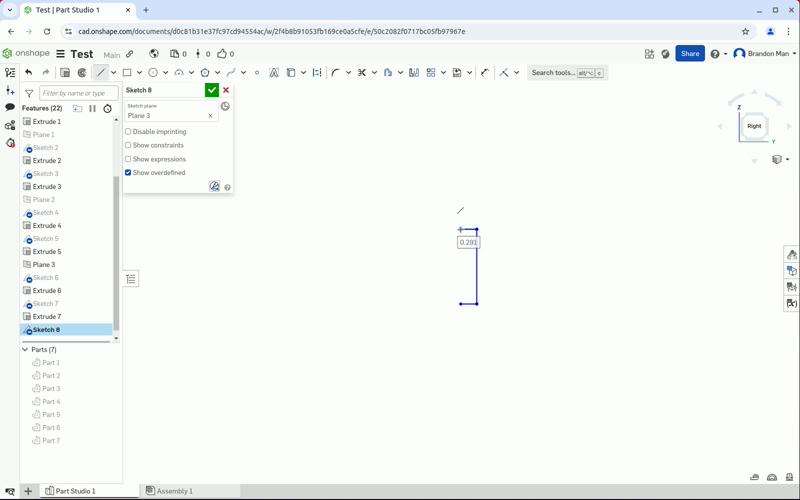
scroll(-6)
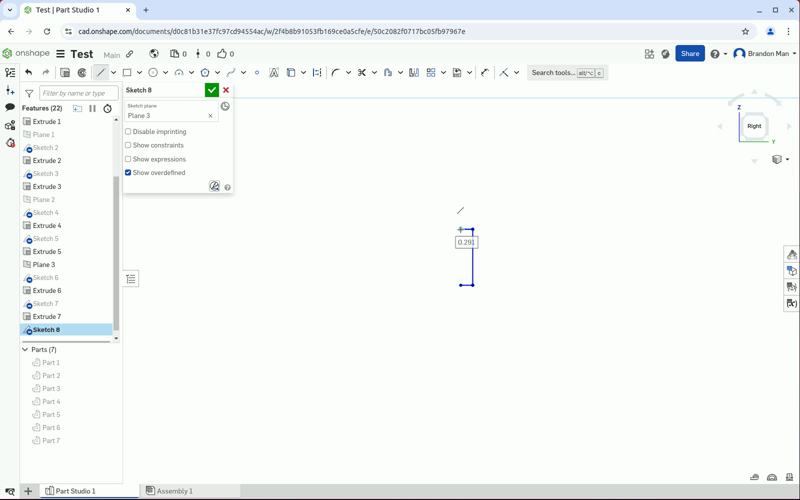
scroll(-6)
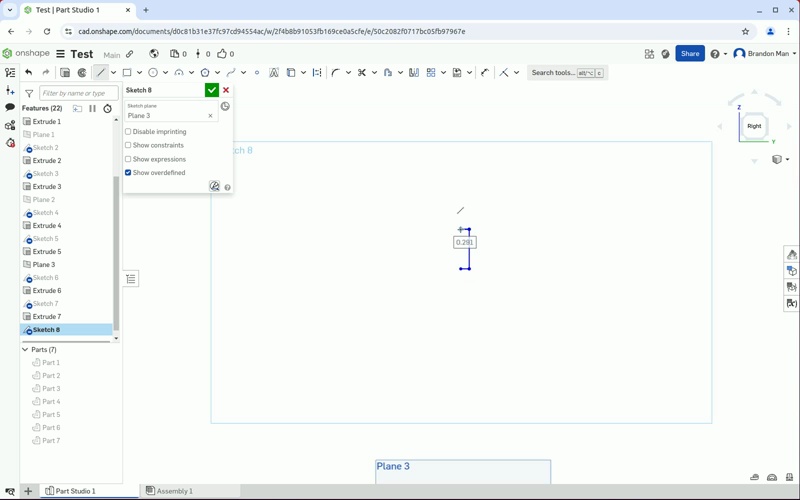
scroll(-6)
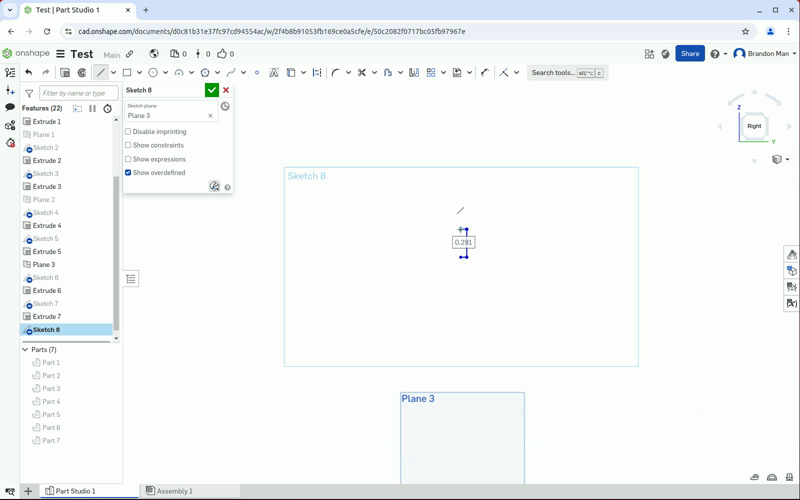
scroll(-6)
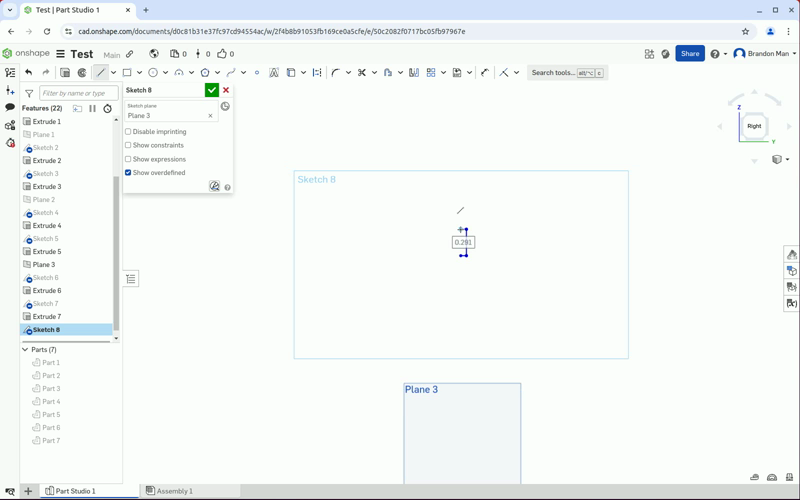
scroll(-6)
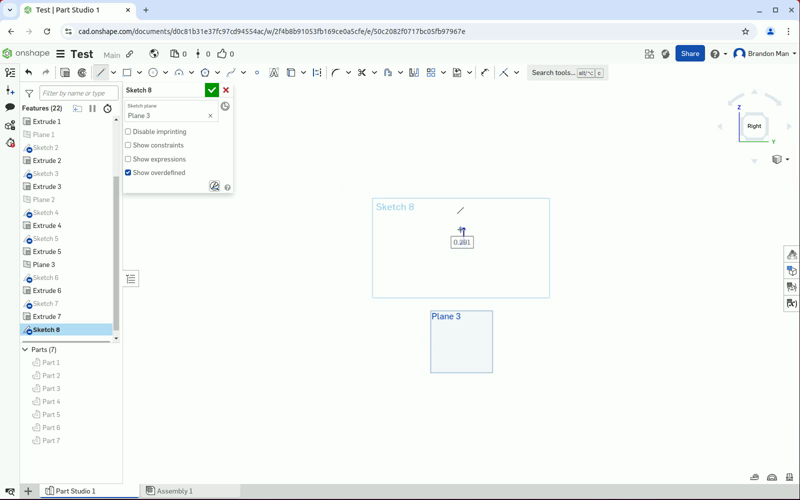
scroll(-6)
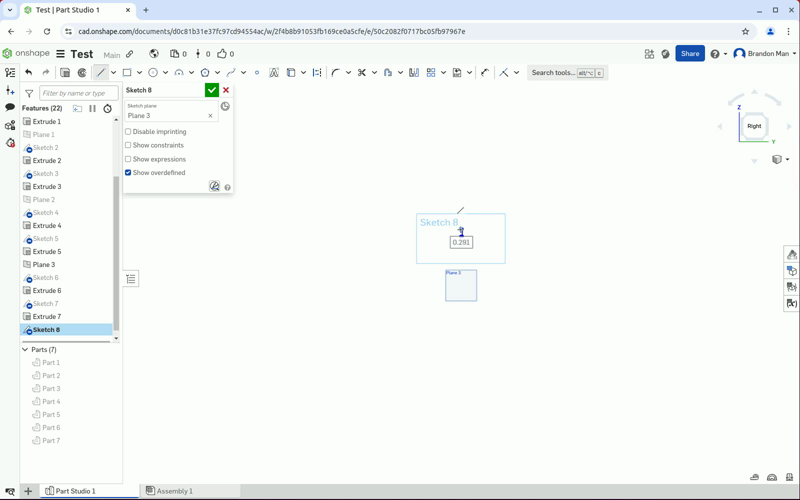
key_up(shift)
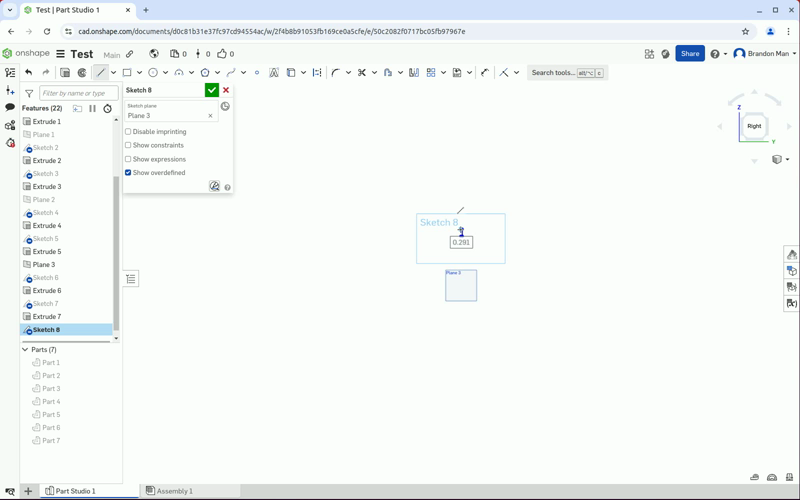
mouse_move(490, 229)
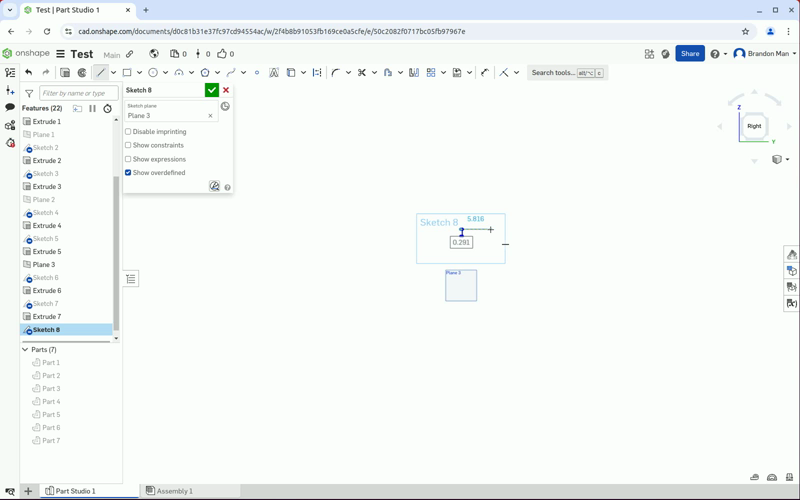
key_down(shift)
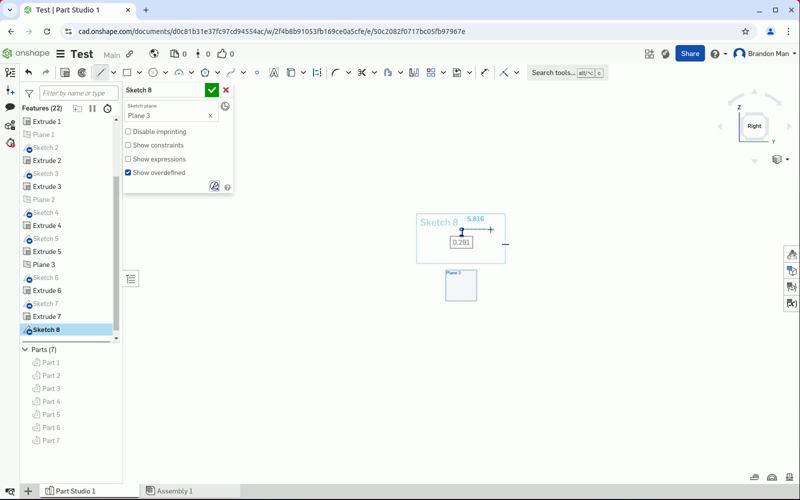
mouse_move(460, 236)
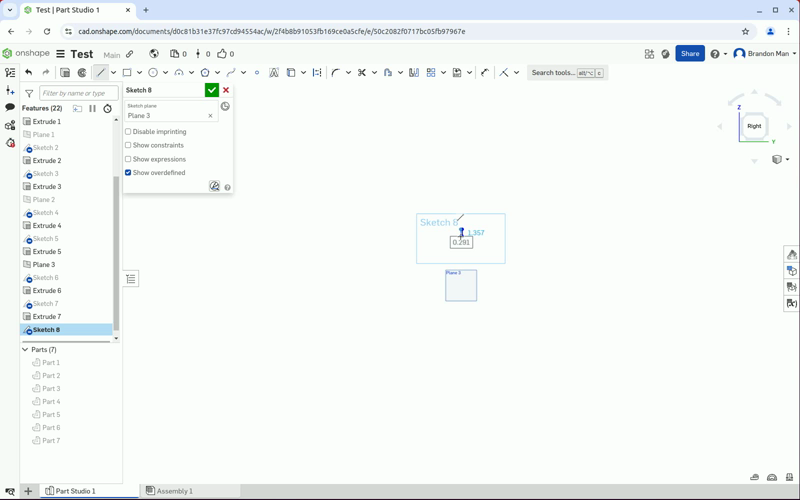
scroll(6)
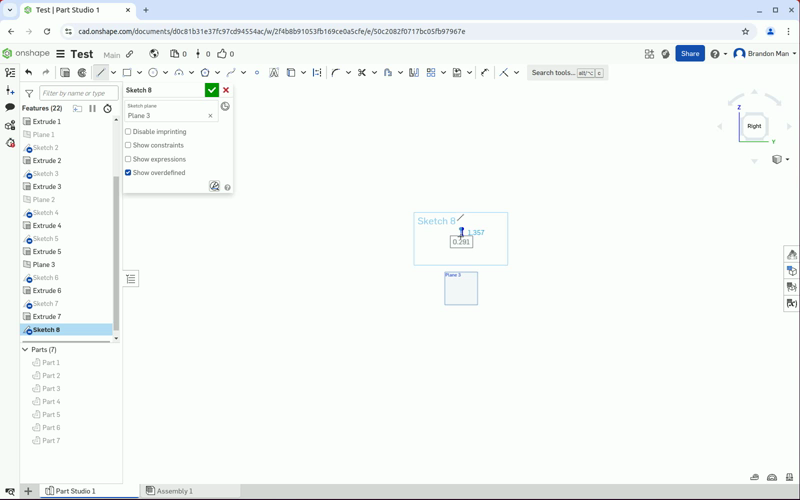
scroll(6)
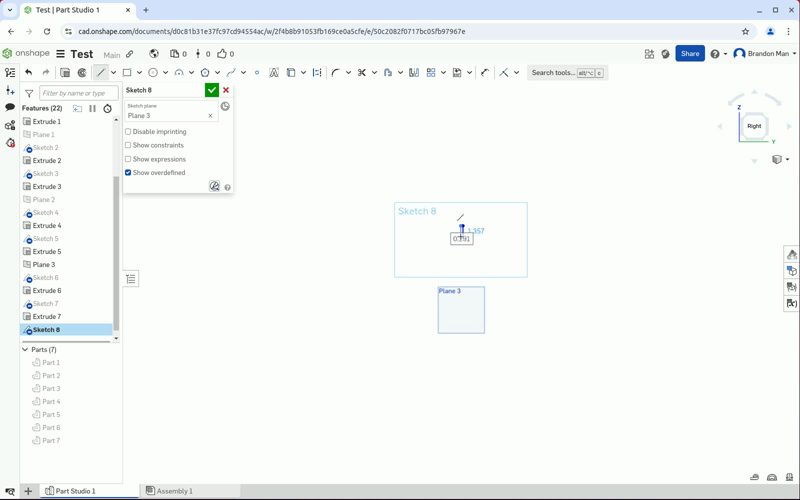
scroll(6)
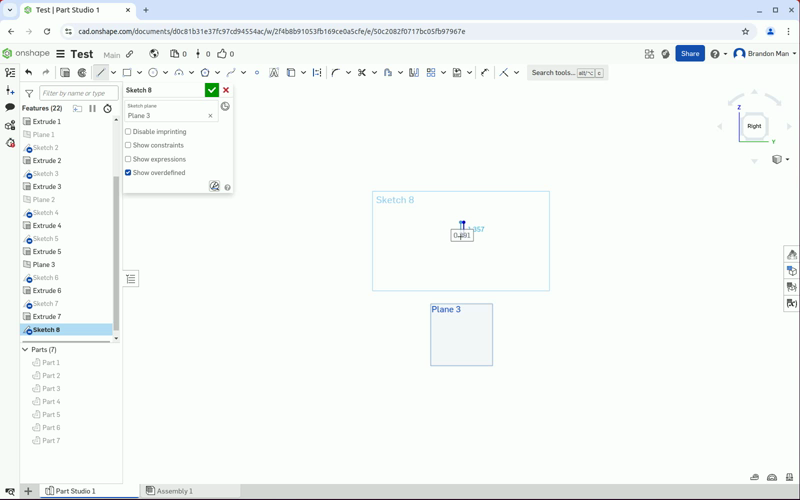
scroll(6)
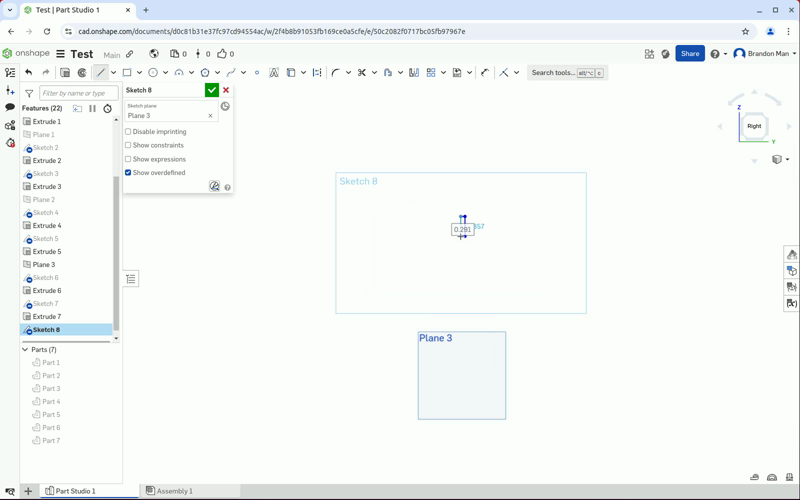
scroll(6)
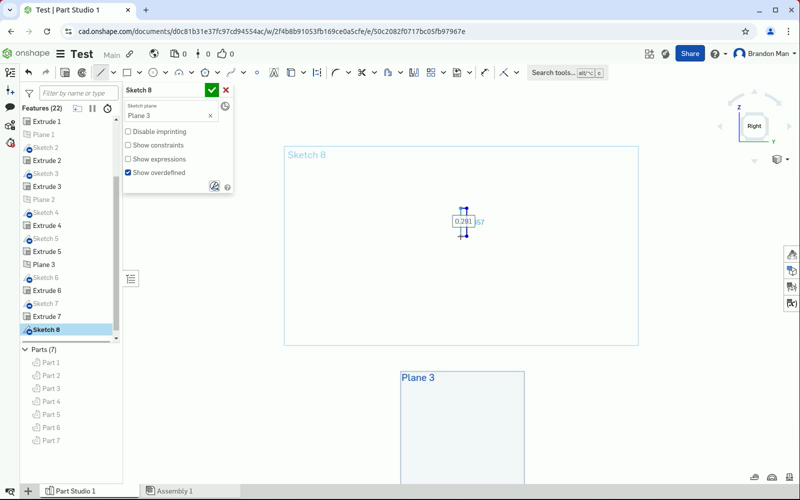
scroll(6)
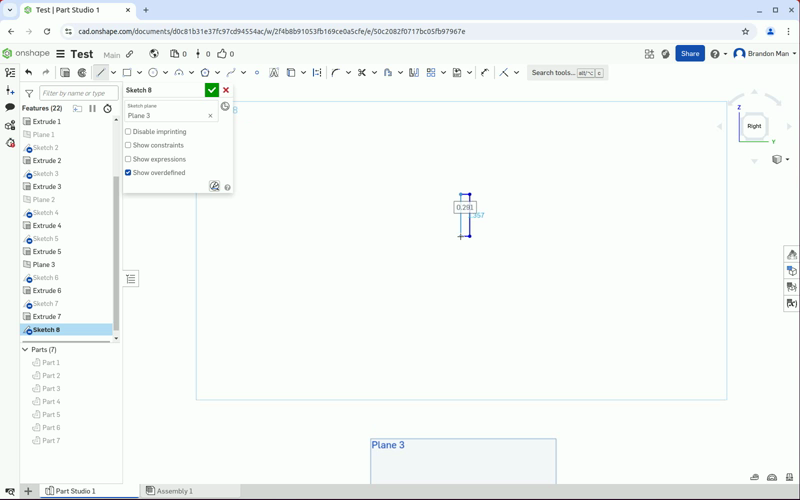
scroll(6)
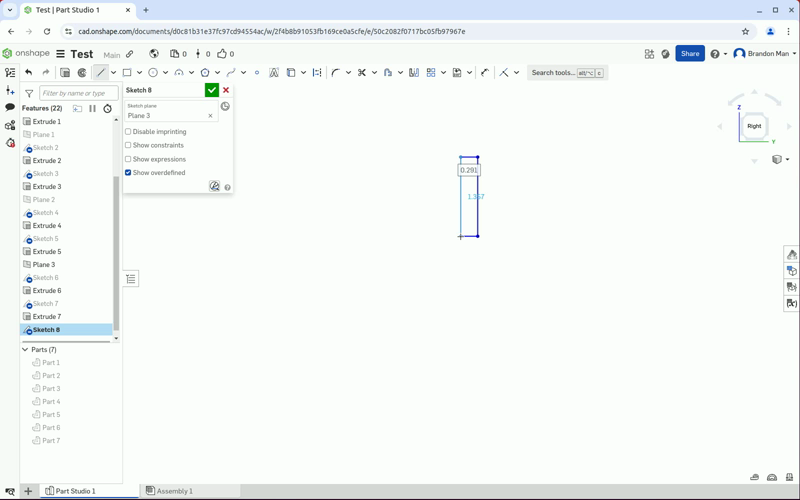
key_up(shift)
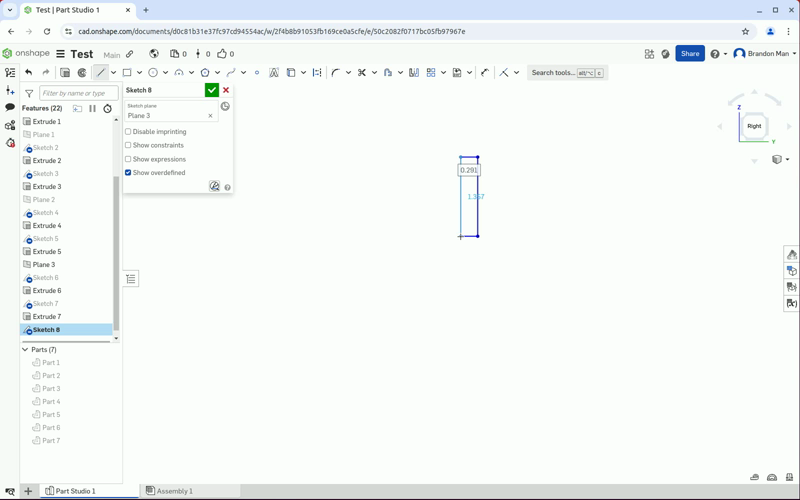
click(460, 236)
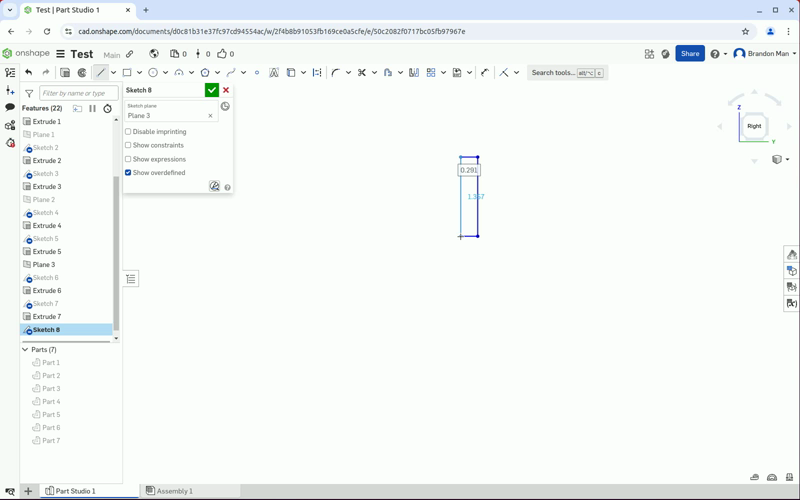
scroll(-6)
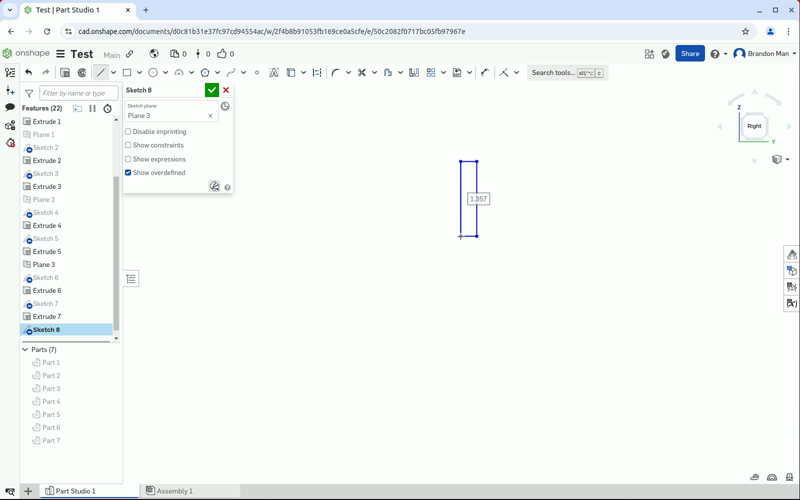
scroll(-6)
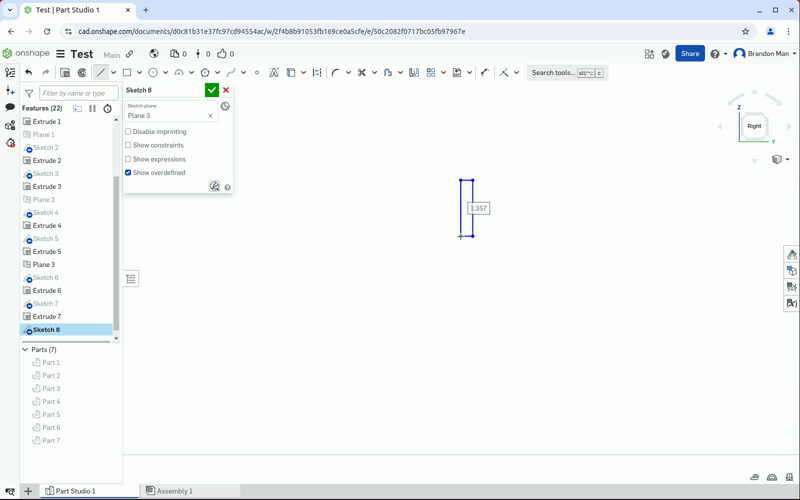
scroll(-6)
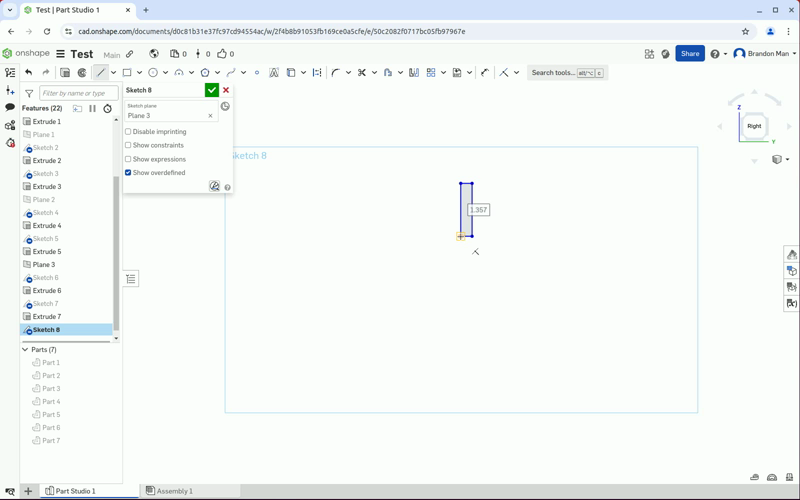
scroll(-6)
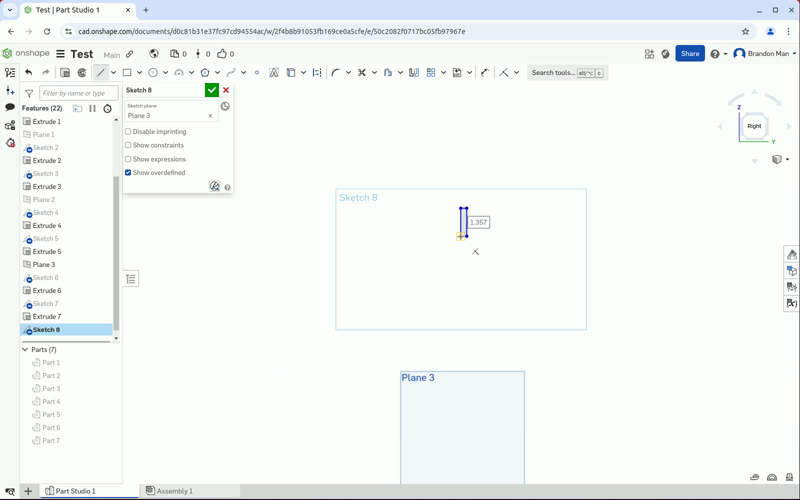
scroll(-6)
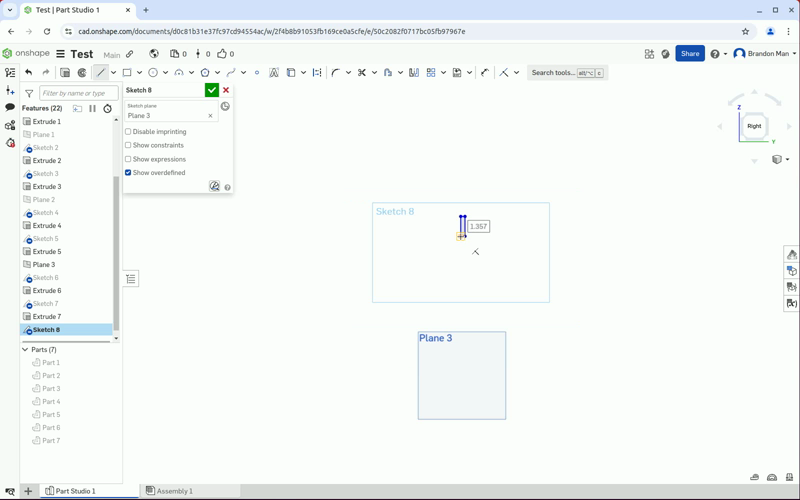
scroll(-6)
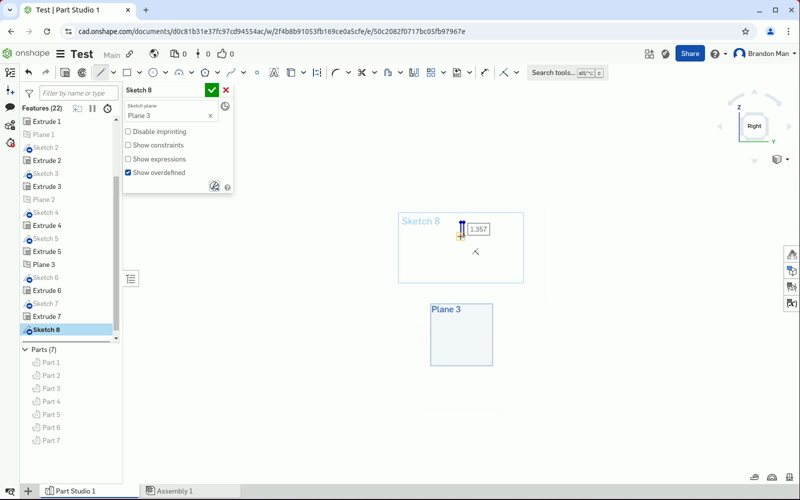
scroll(-6)
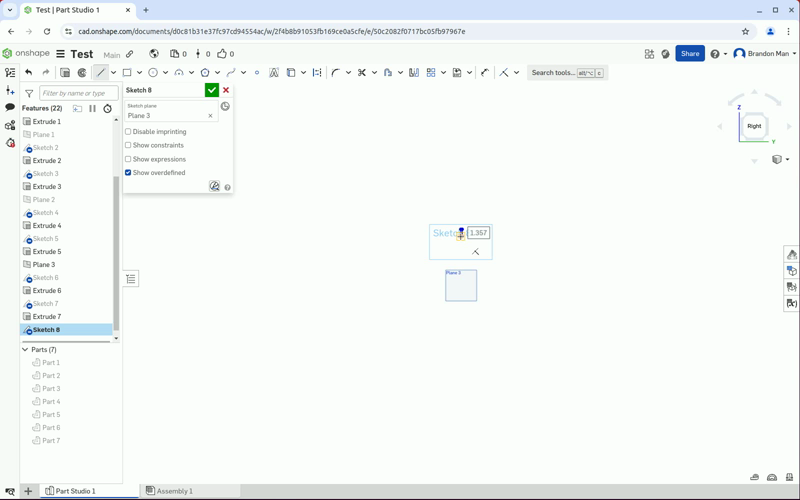
key(esc)
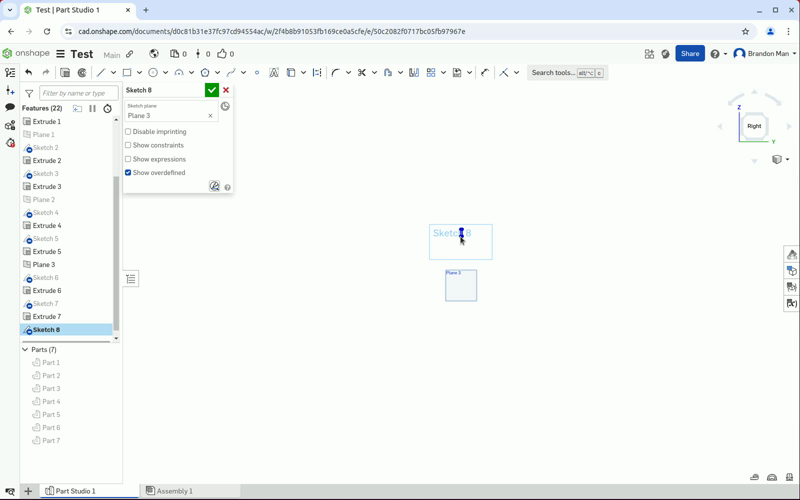
mouse_move(461, 233)
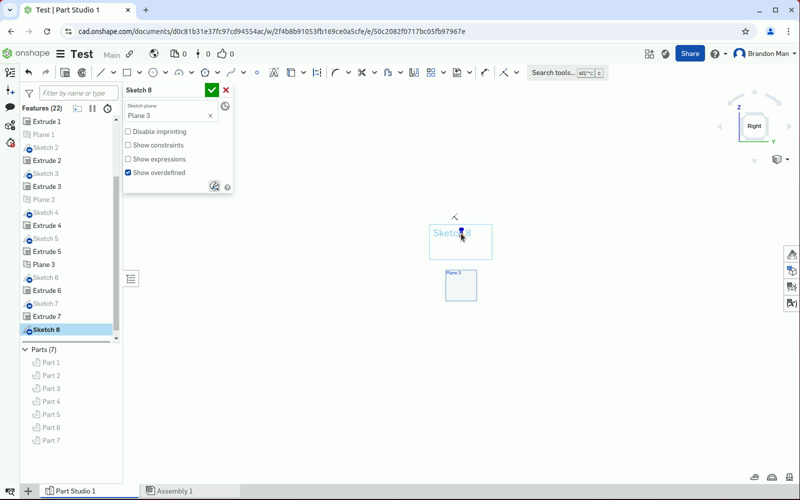
scroll(6)
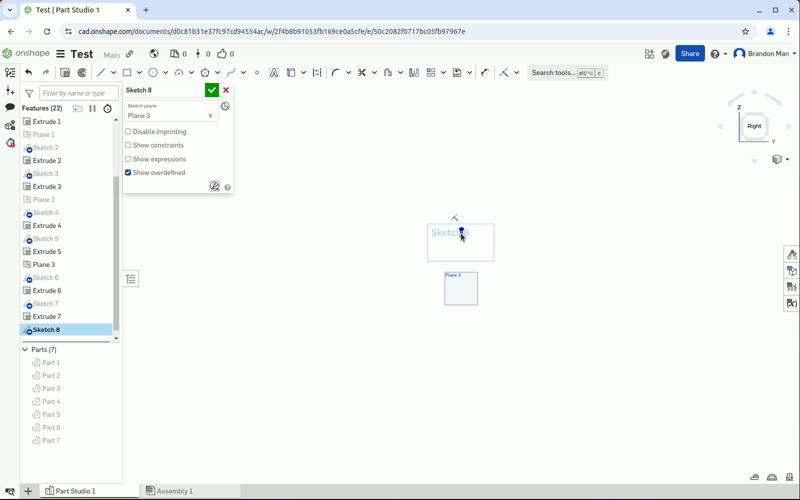
scroll(6)
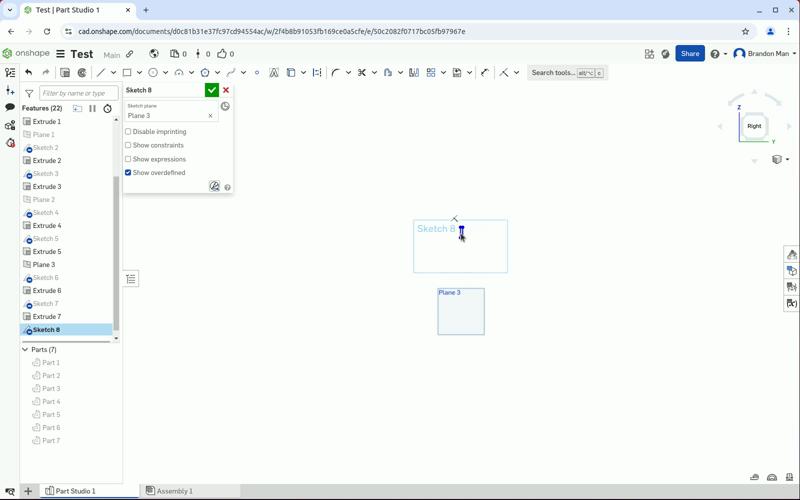
scroll(6)
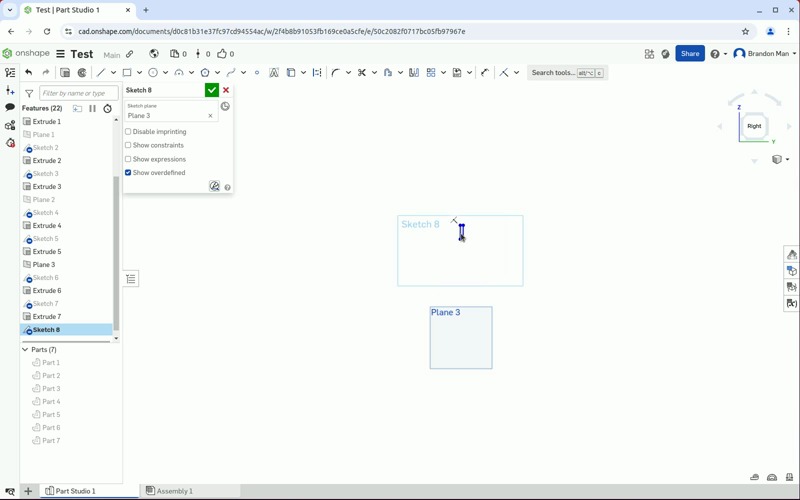
scroll(6)
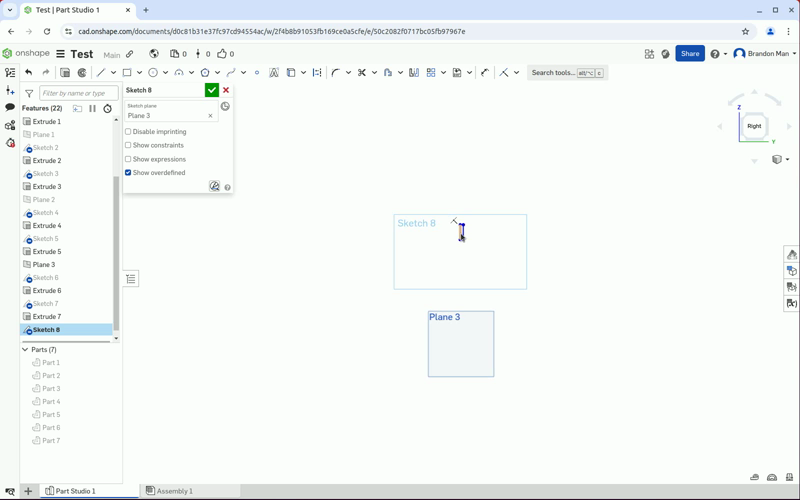
scroll(6)
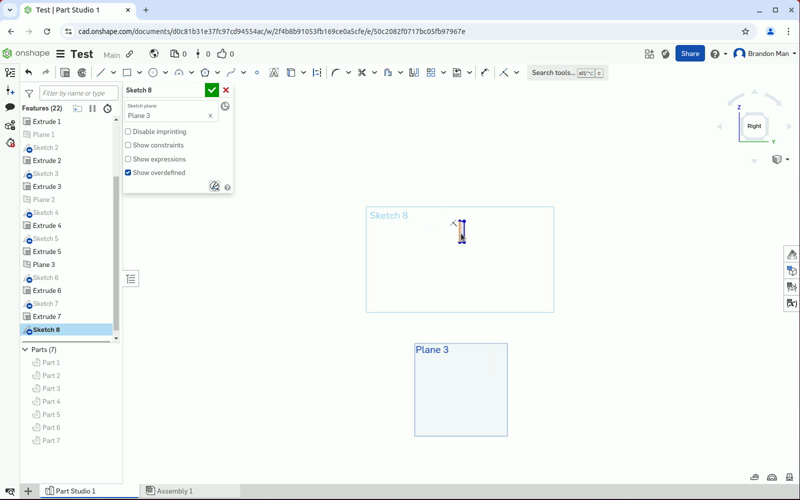
scroll(6)
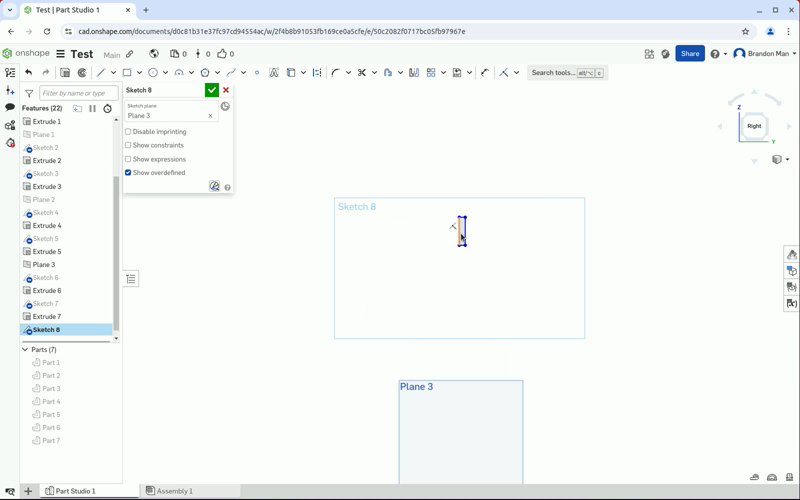
scroll(6)
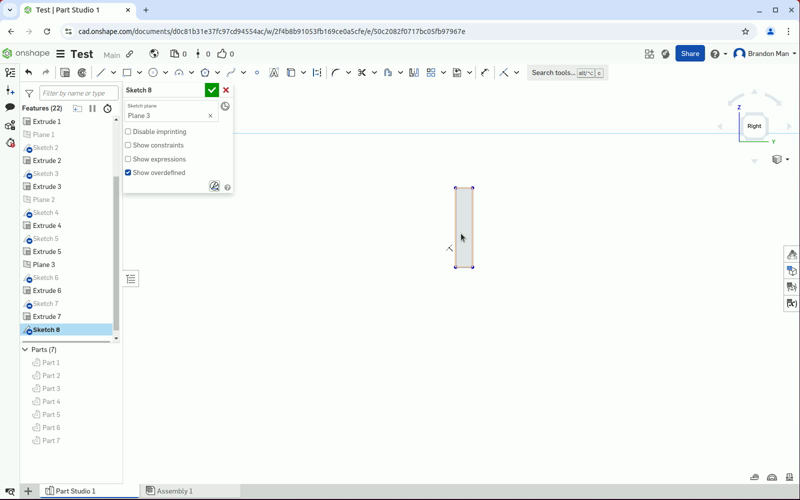
click(461, 233)
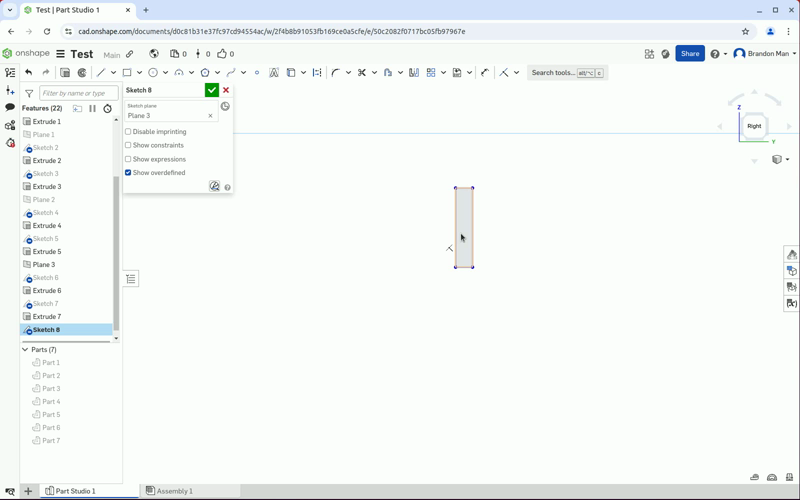
scroll(-6)
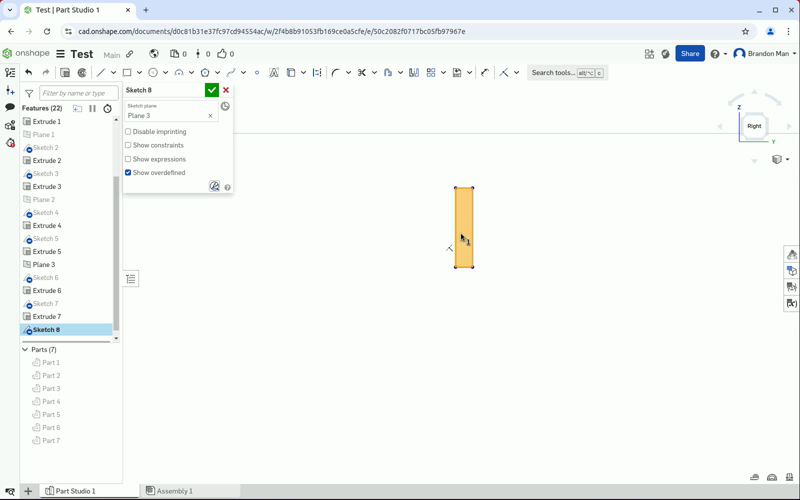
scroll(-6)
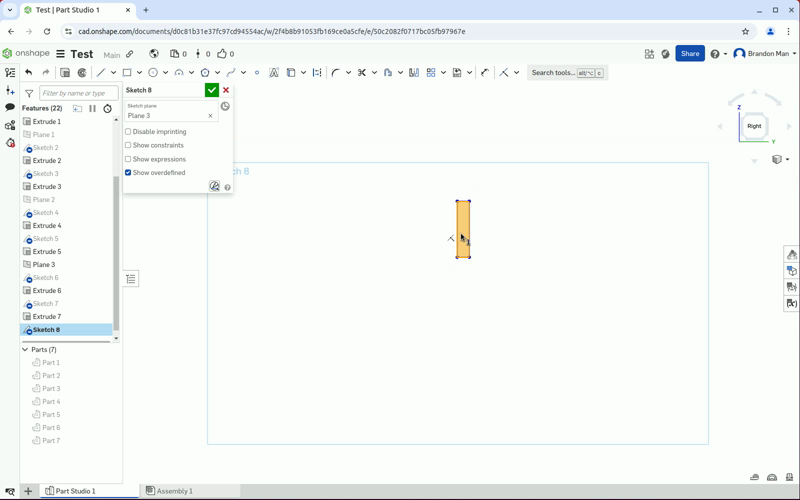
scroll(-6)
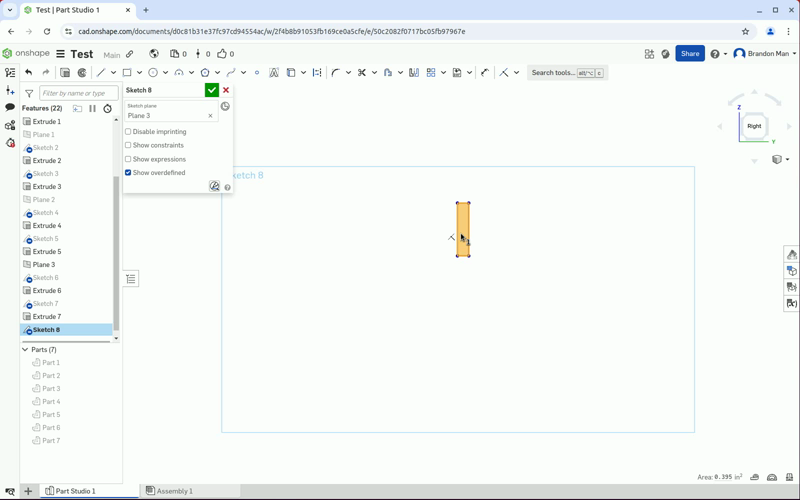
scroll(-6)
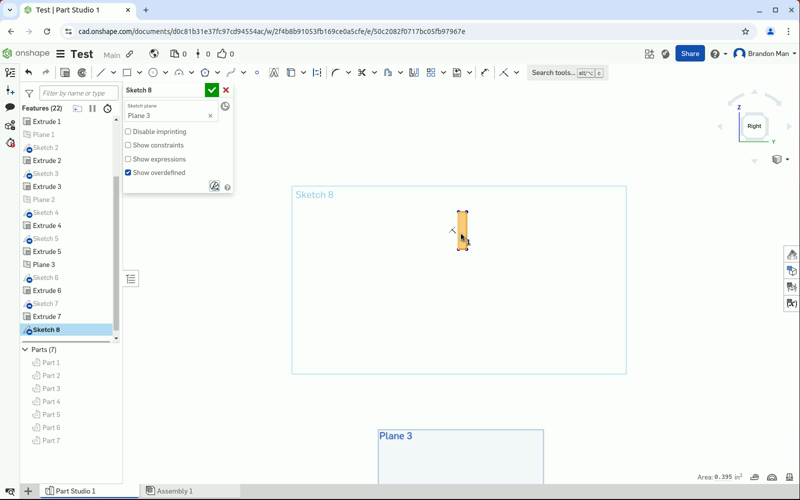
scroll(-6)
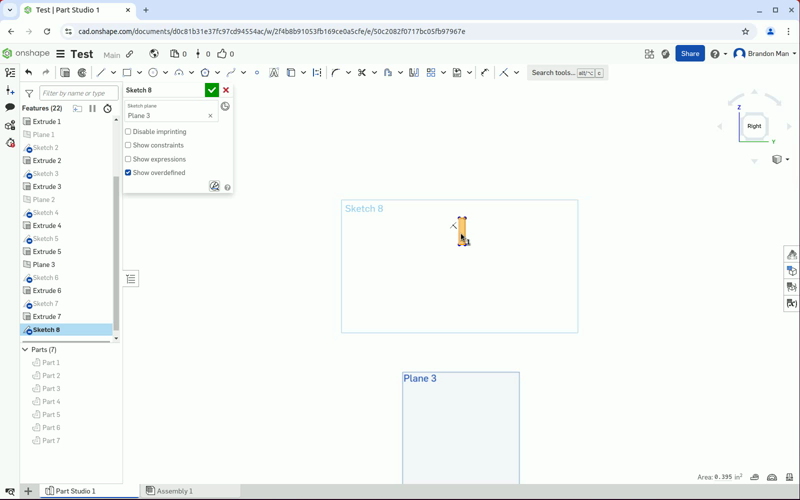
scroll(-6)
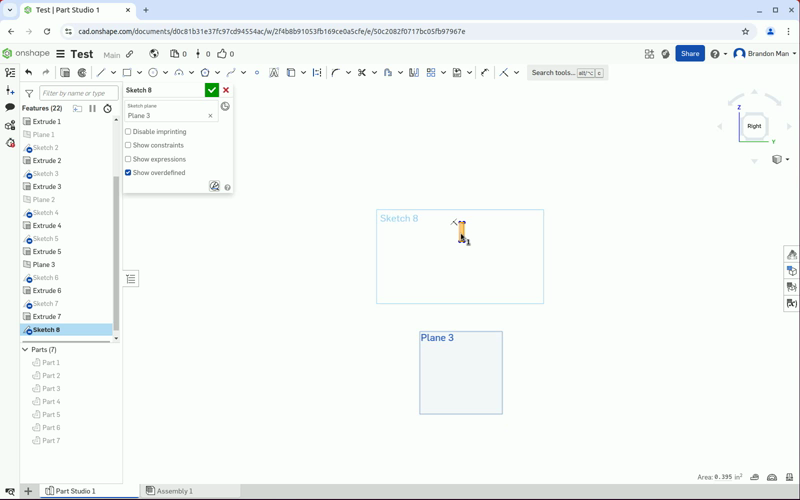
scroll(-6)
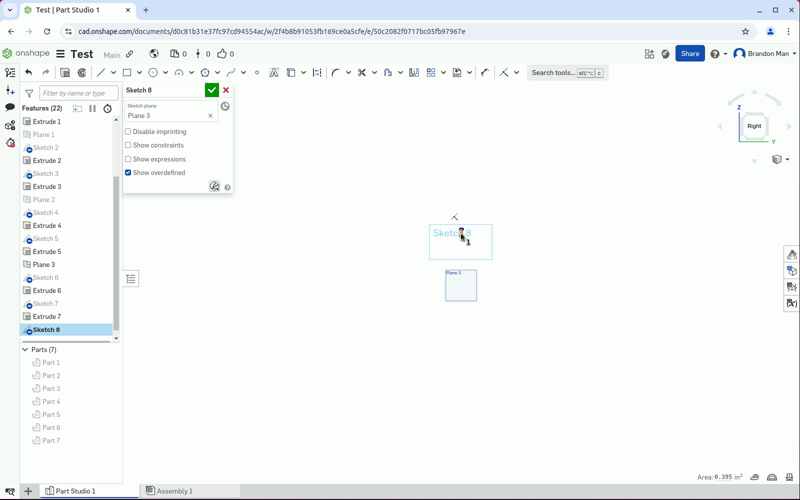
mouse_move(73, 352)
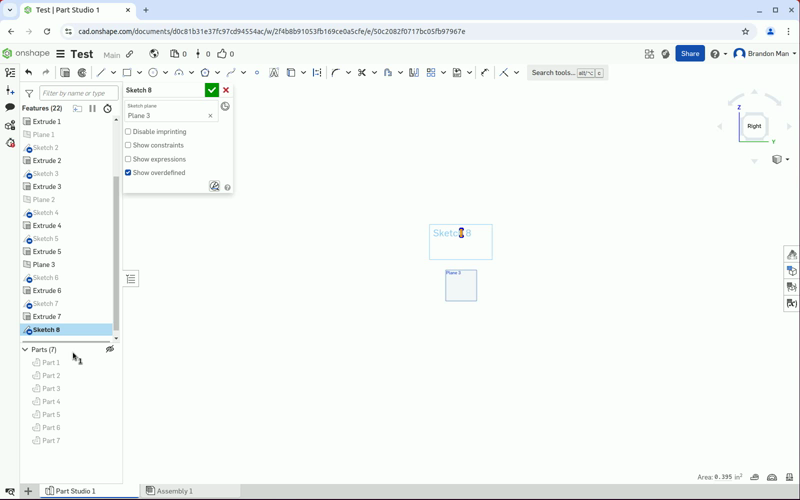
key(shift+y)
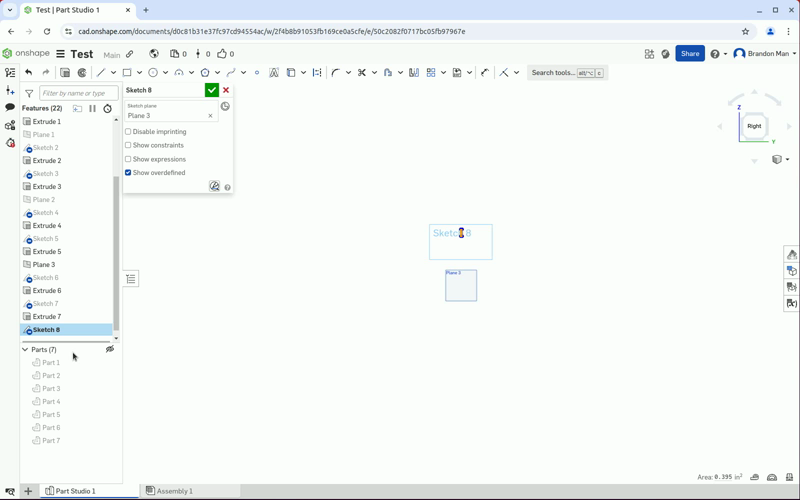
key(shift+e)
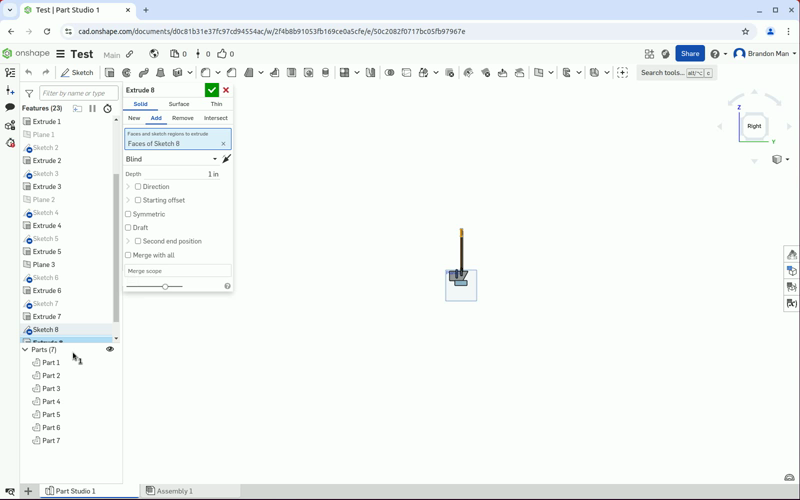
mouse_move(143, 106)
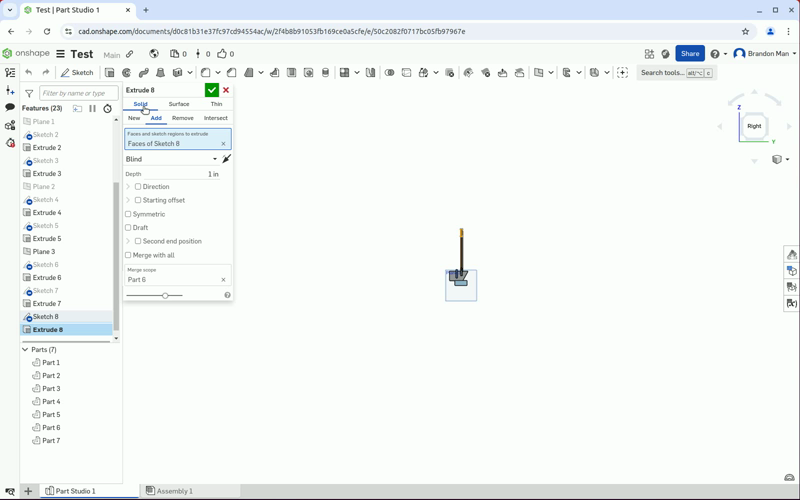
click(143, 106)
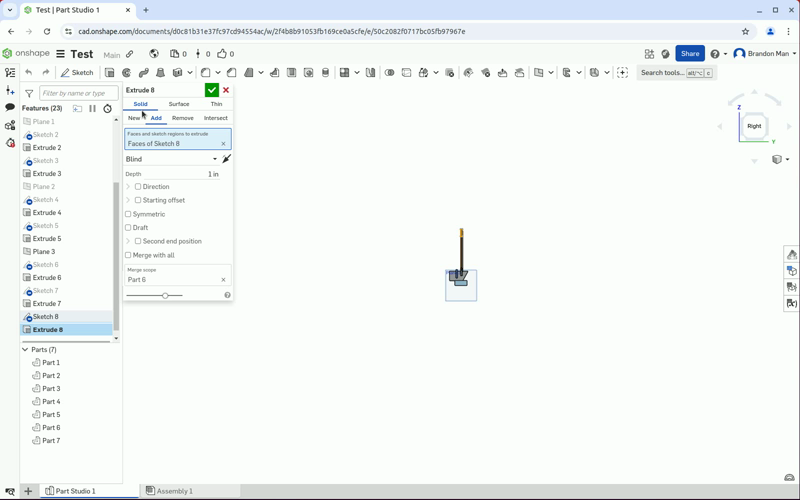
mouse_move(137, 120)
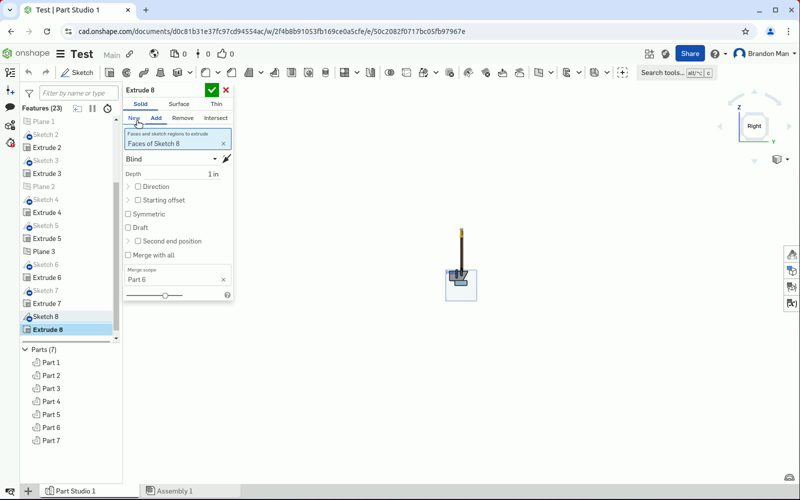
click(137, 120)
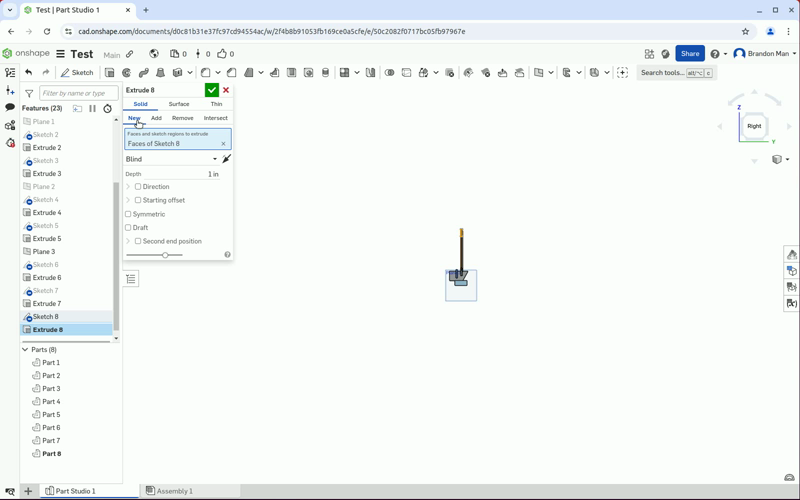
key(tab, 4)
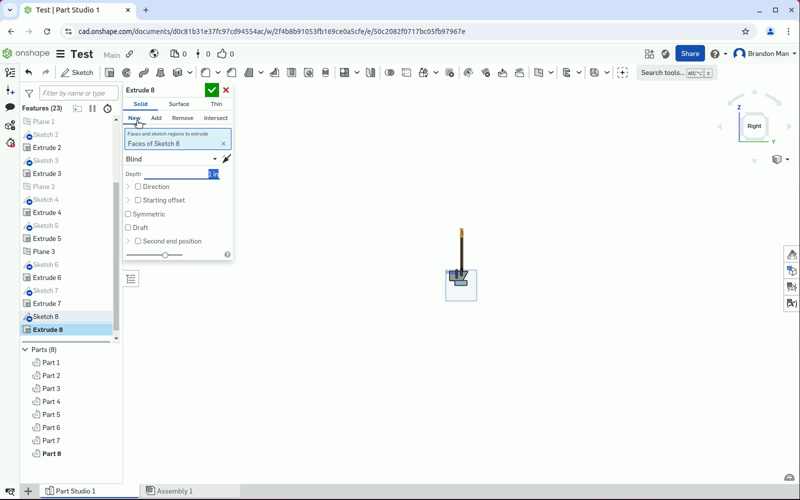
text(0.963)
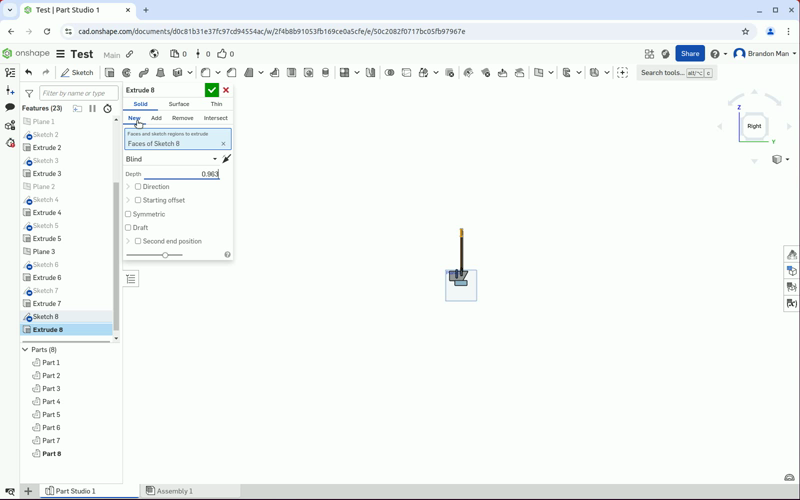
key(enter)
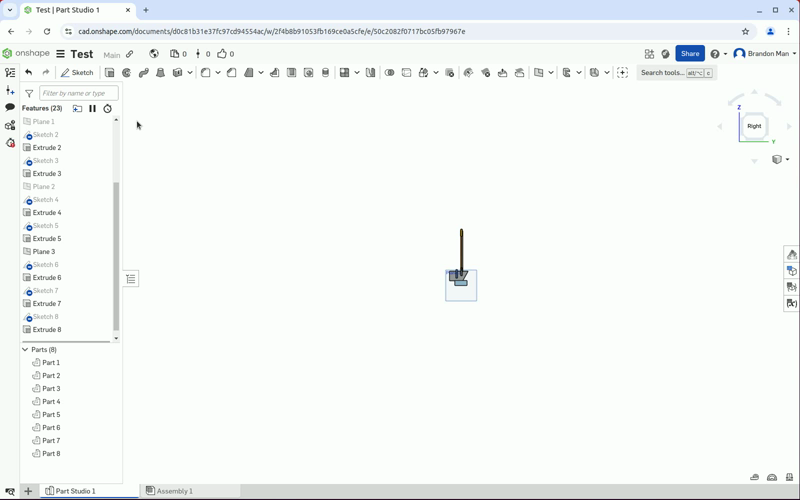
key(shift+h)
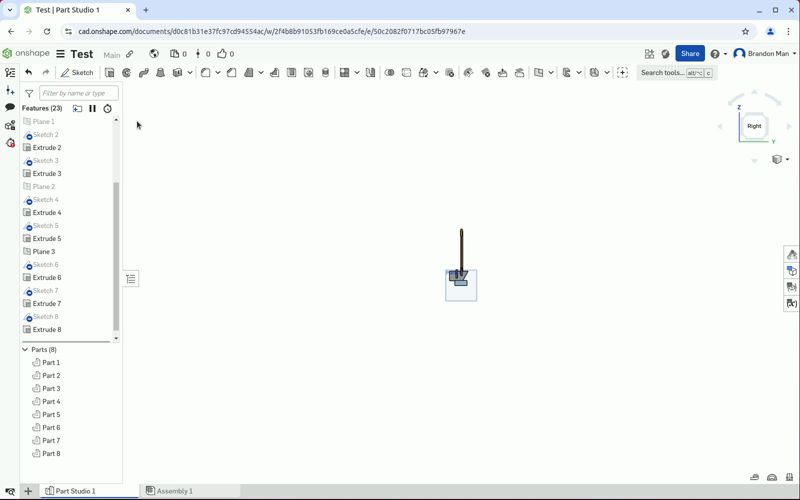
key(shift+h)
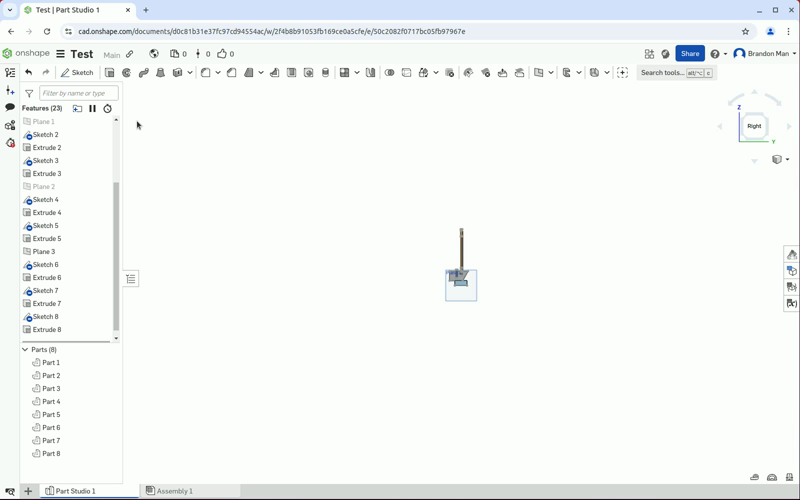
key(shift+7)
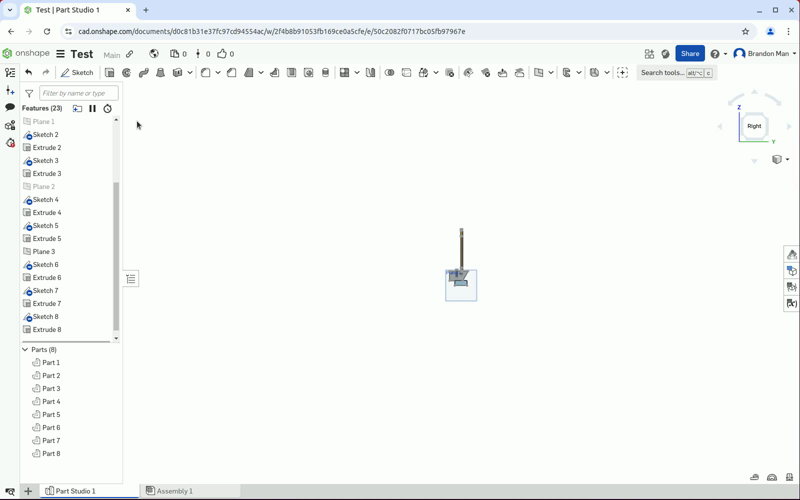
key(right, 2)
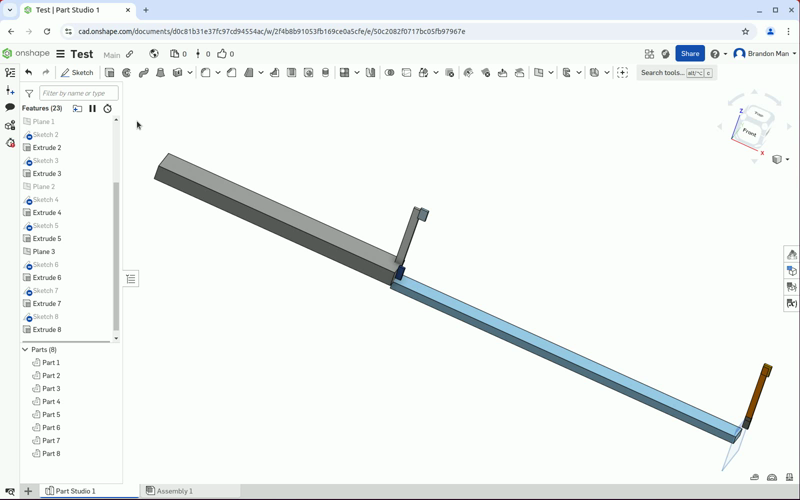
key(down, 2)
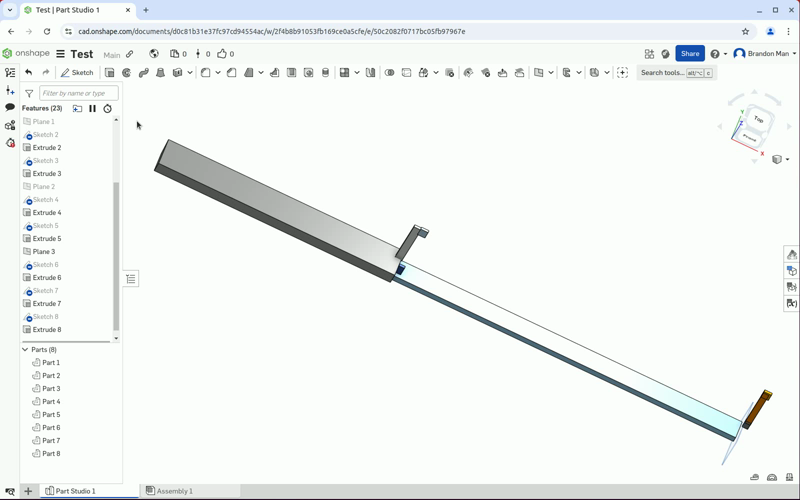
key(up, 2)
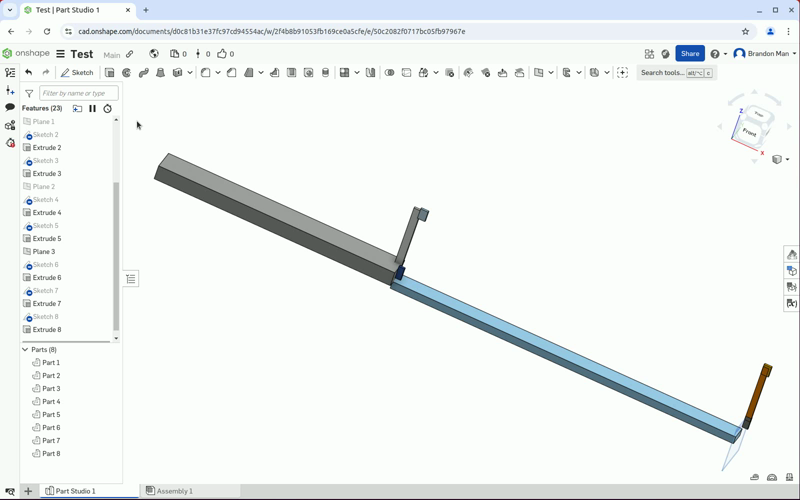
key(left, 2)
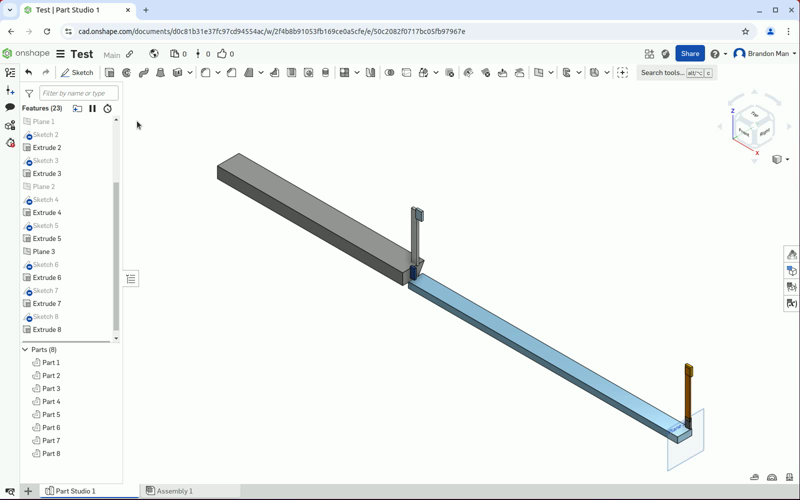
mouse_move(69, 98)
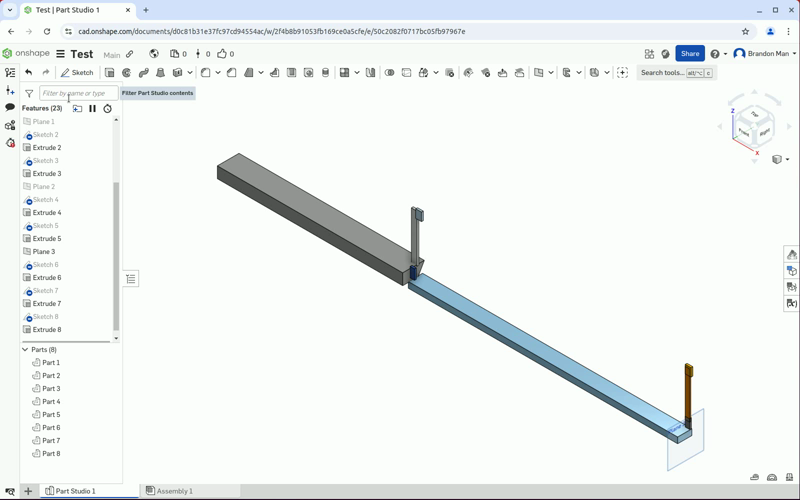
click(69, 98)